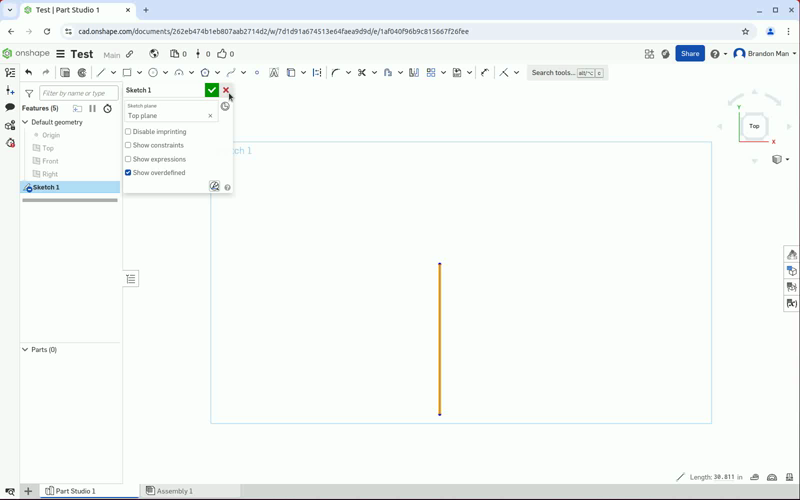
key(shift+h)
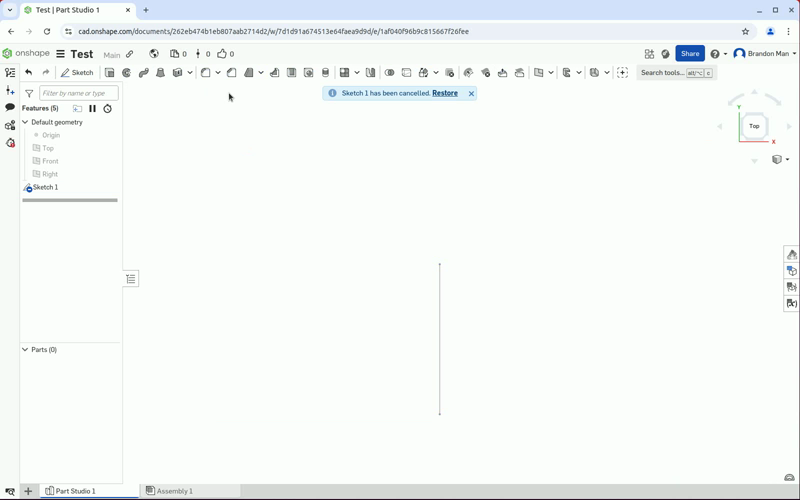
key(shift+s)
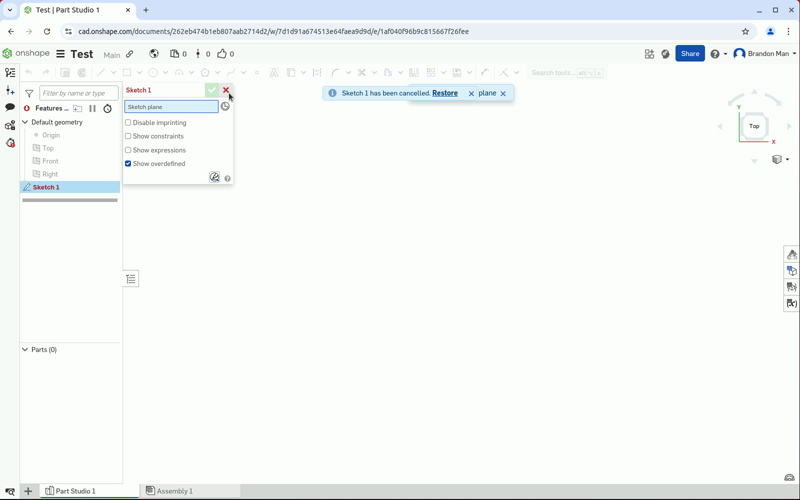
mouse_move(73, 150)
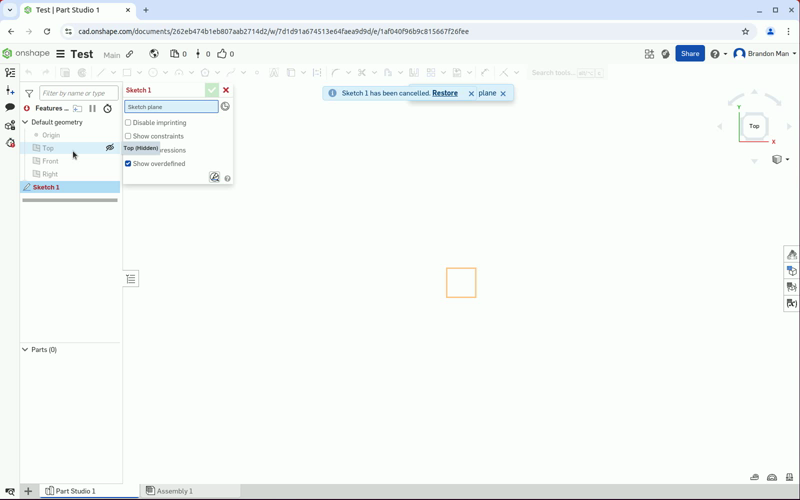
click(73, 150)
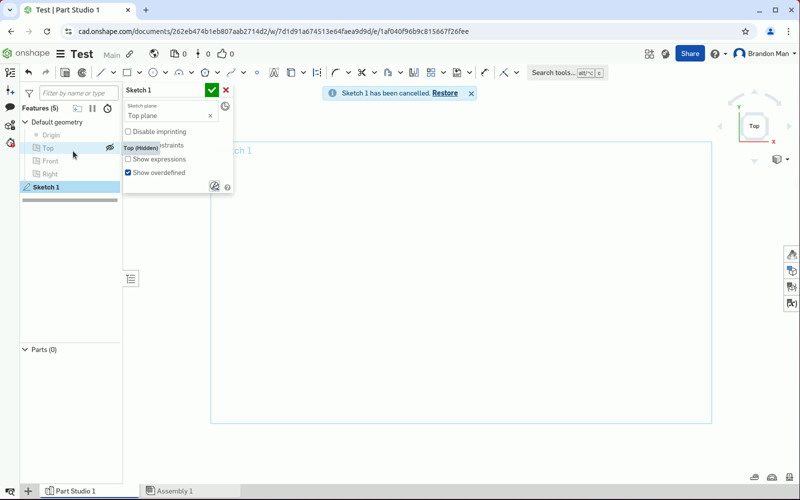
mouse_move(73, 352)
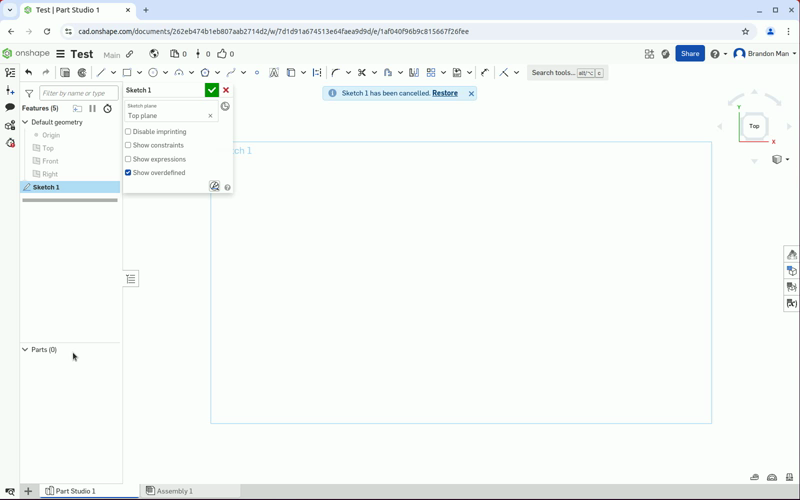
key(y)
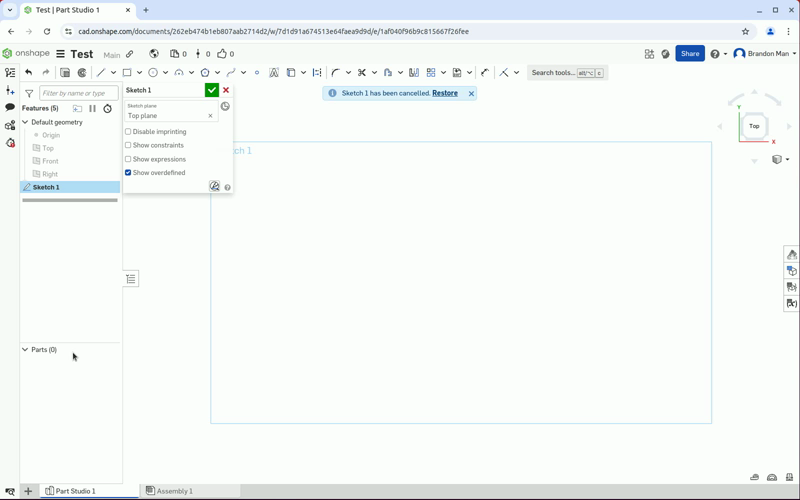
key(l)
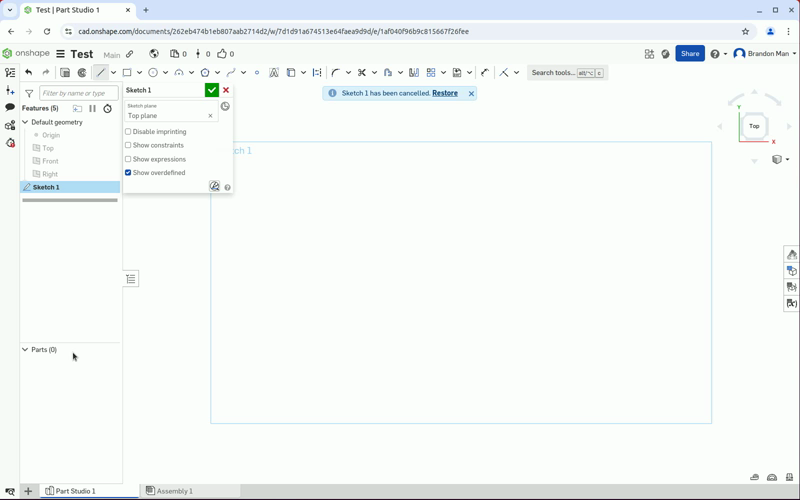
key_down(shift)
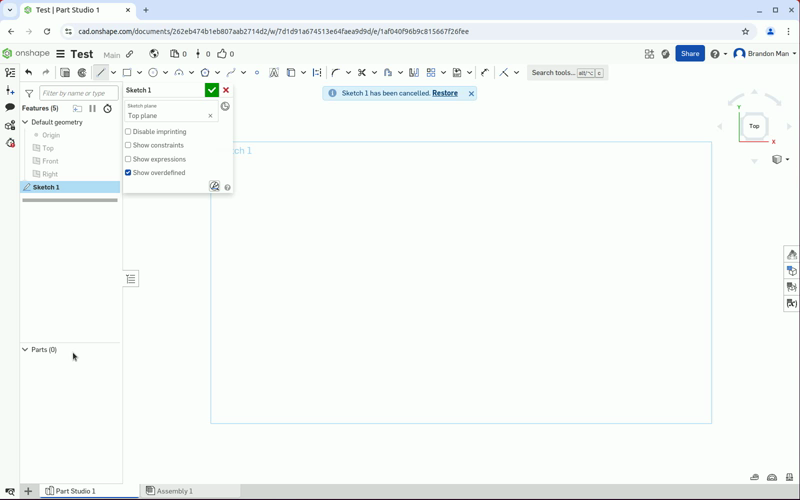
mouse_move(348, 345)
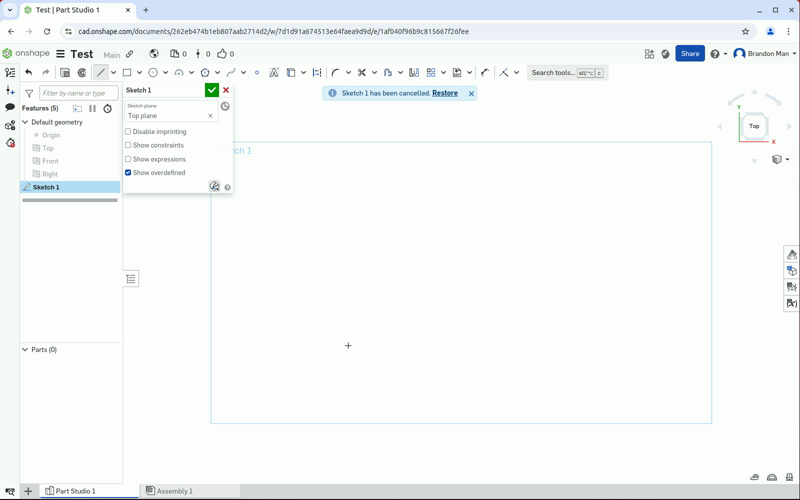
click(348, 345)
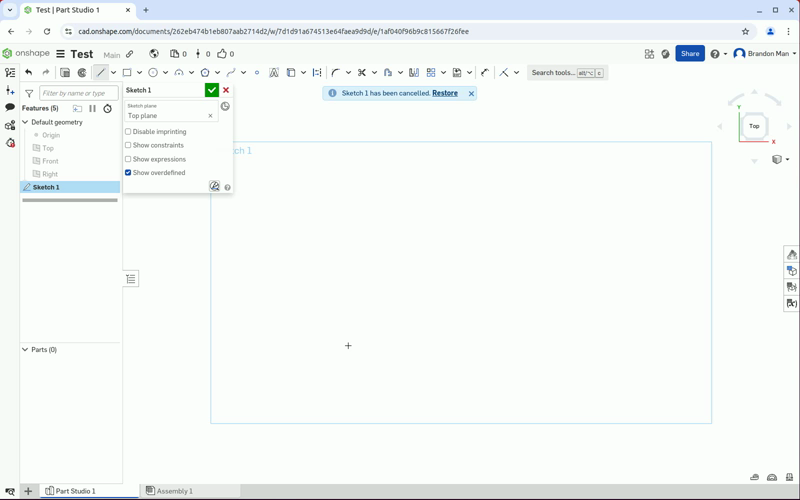
key_up(shift)
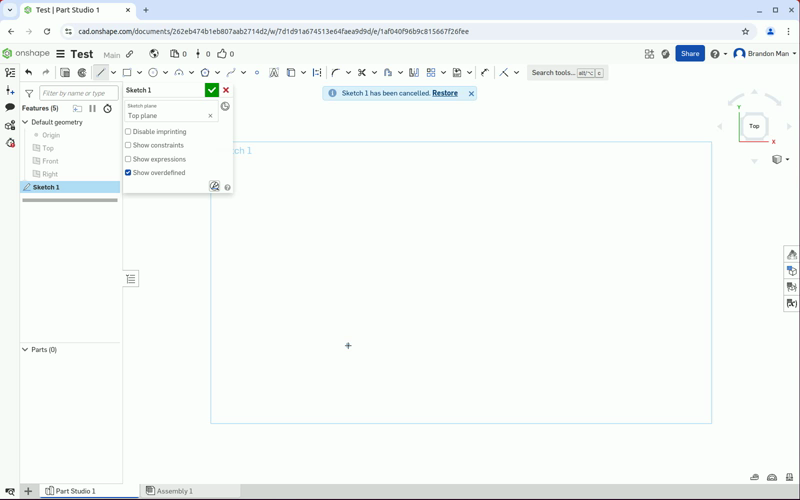
key_down(shift)
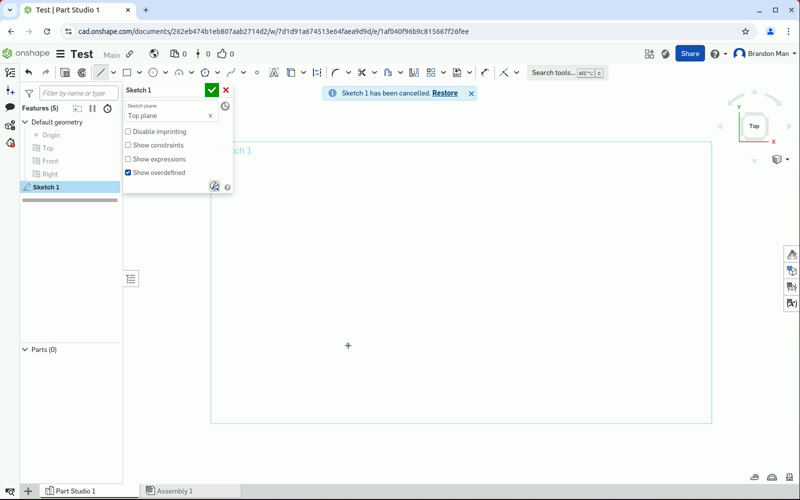
mouse_move(572, 345)
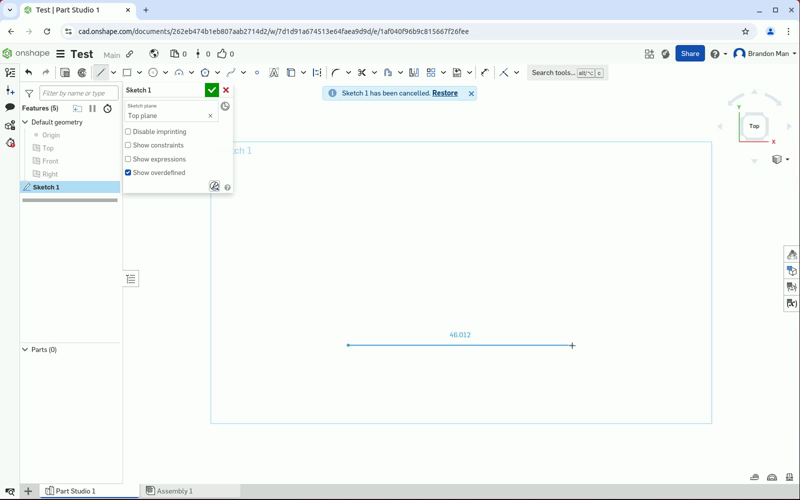
click(572, 345)
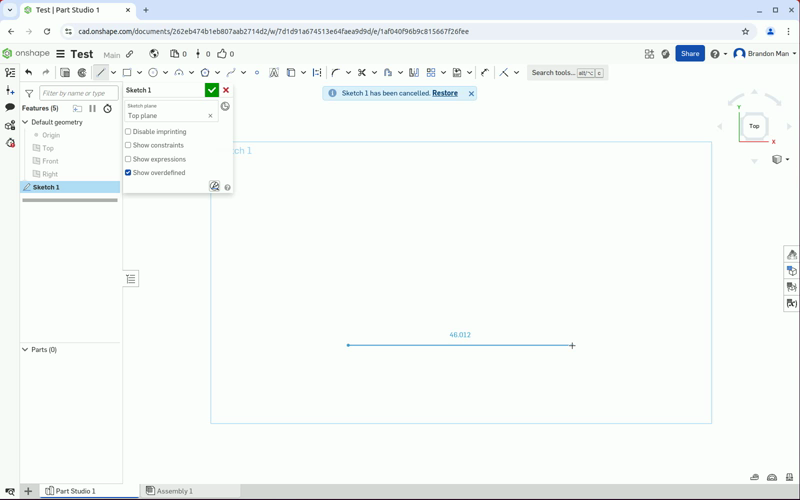
key_up(shift)
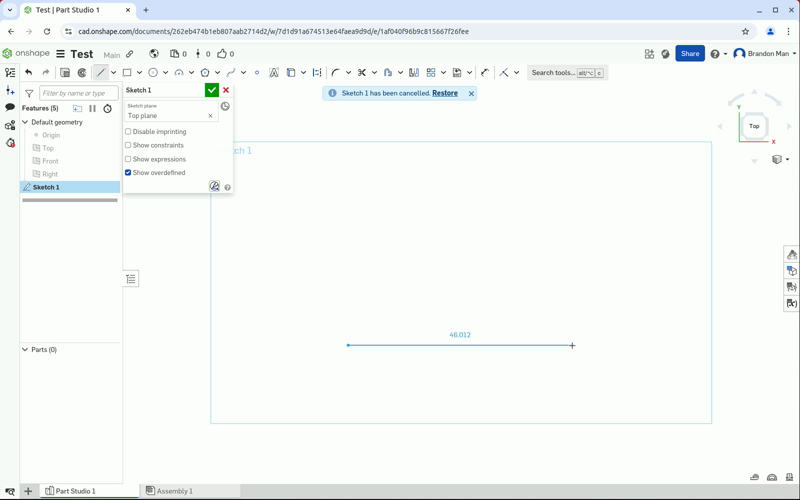
key_down(shift)
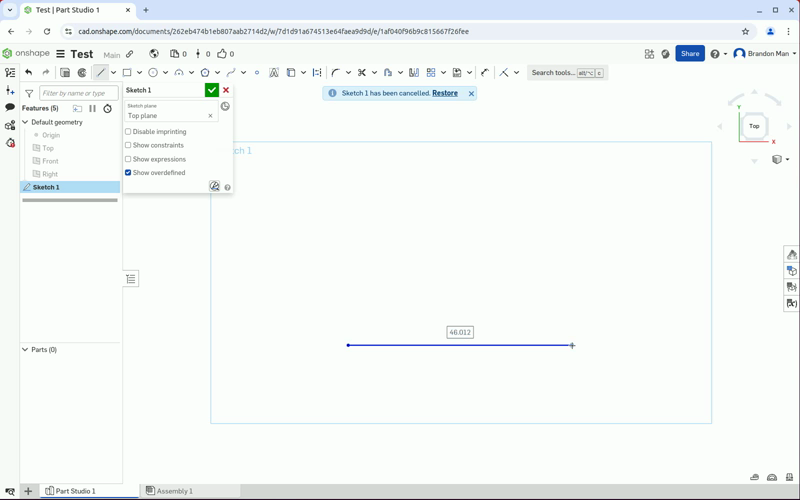
mouse_move(572, 222)
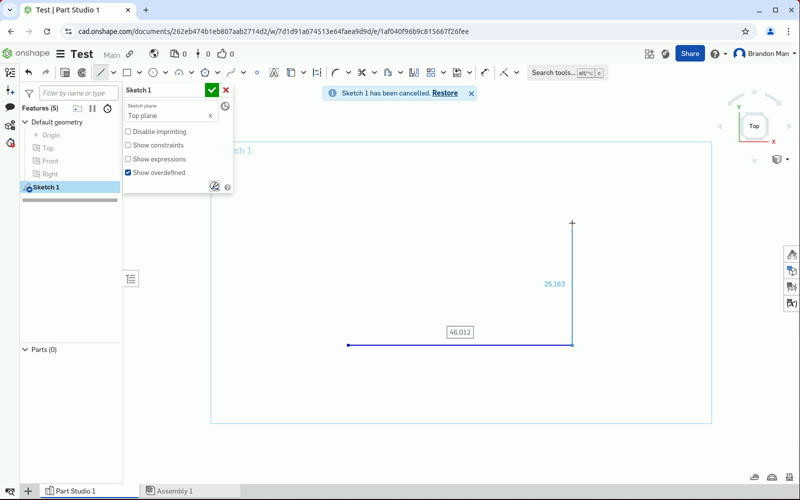
click(572, 222)
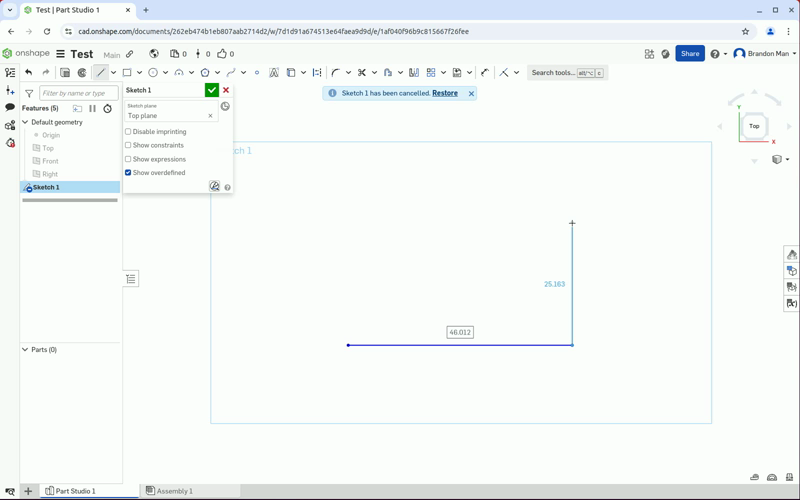
key_up(shift)
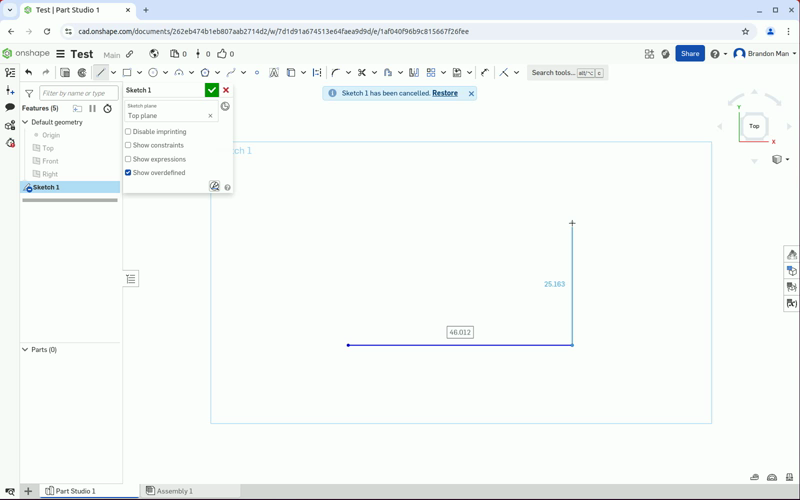
key_down(shift)
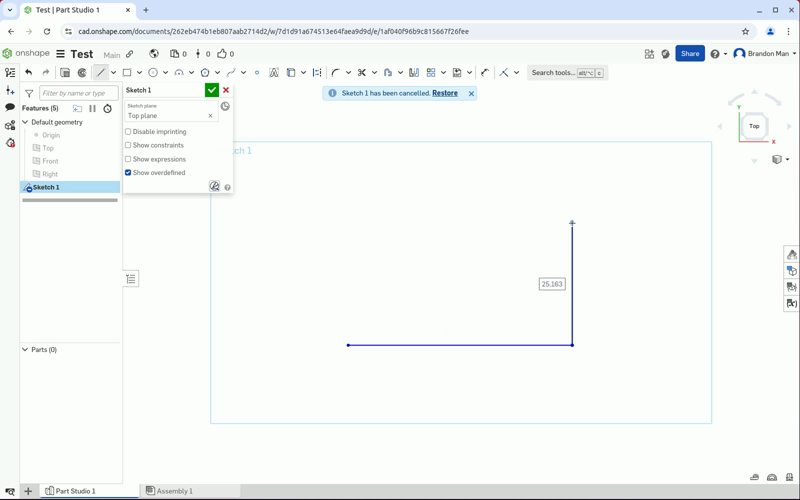
mouse_move(348, 222)
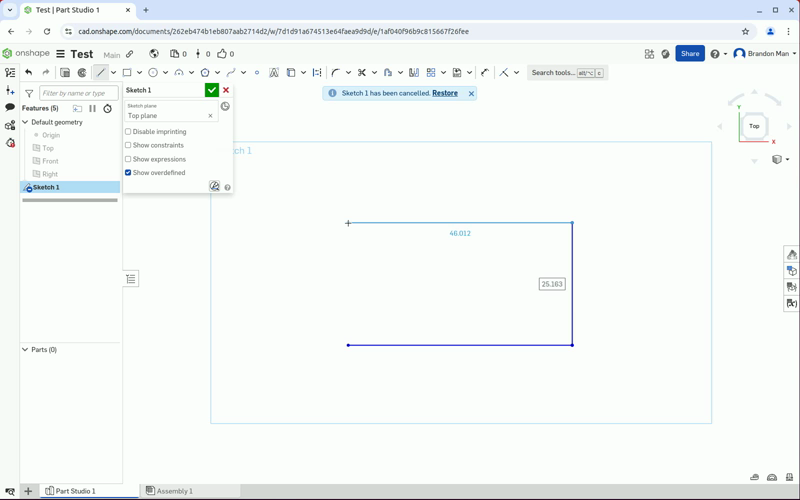
click(348, 222)
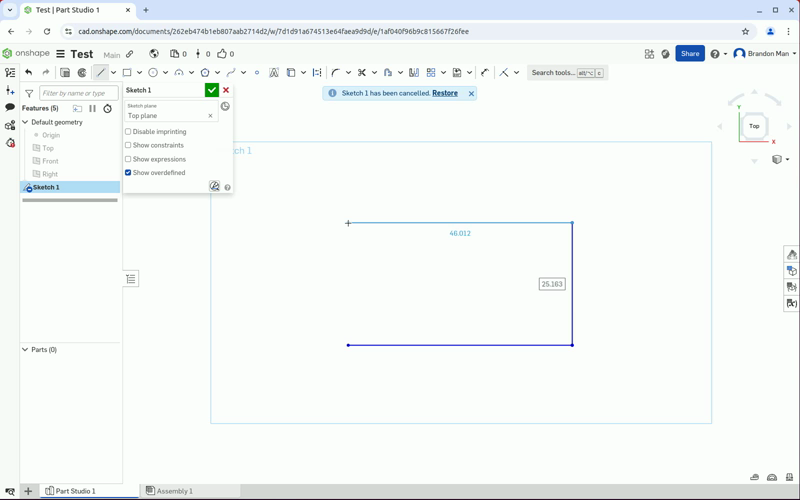
key_up(shift)
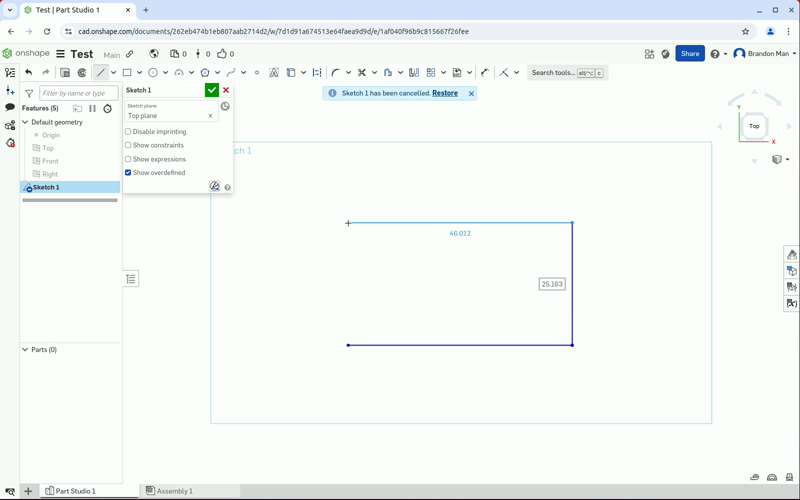
key_down(shift)
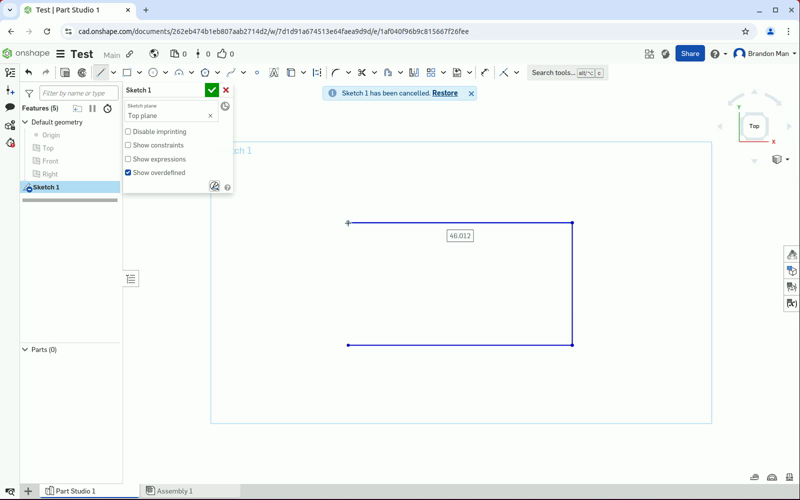
mouse_move(348, 345)
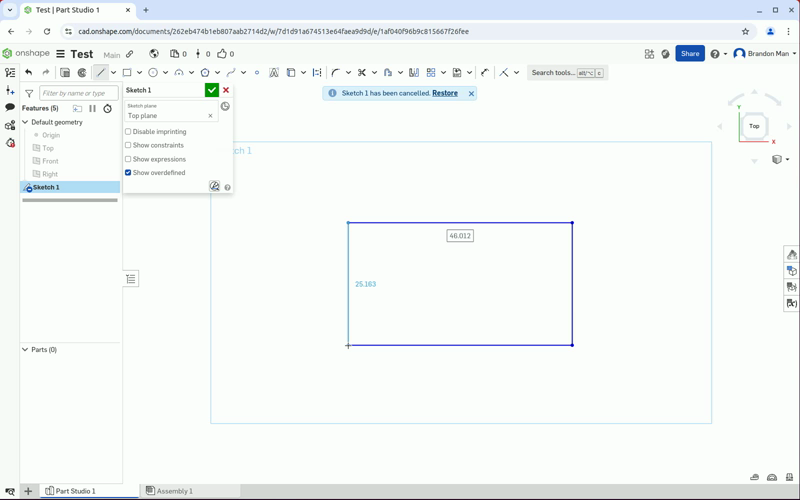
key_up(shift)
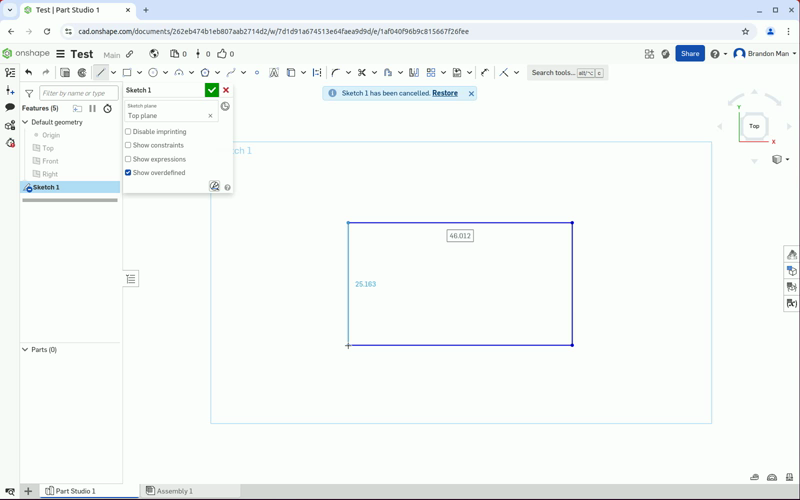
click(348, 345)
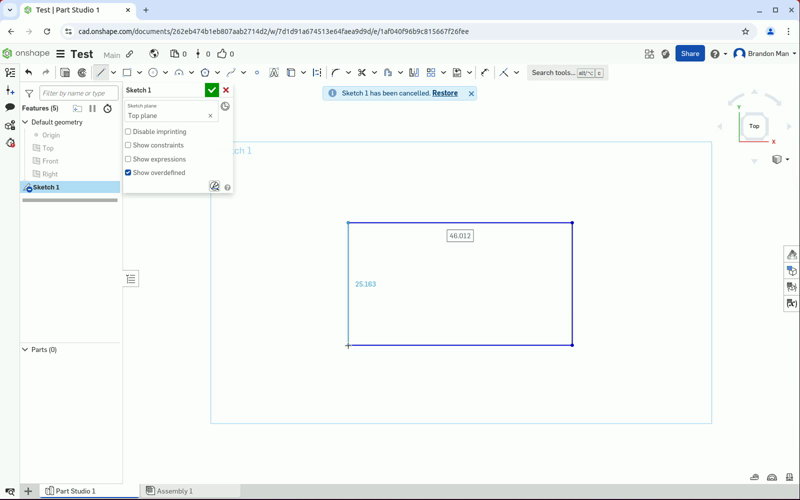
key(esc)
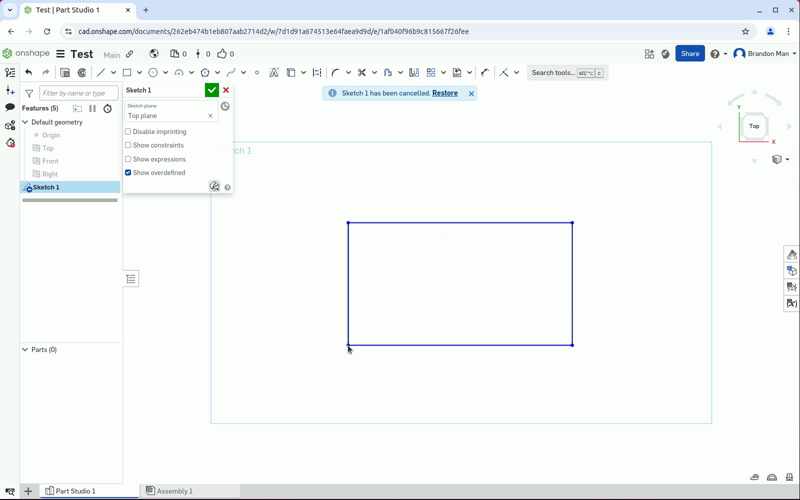
mouse_move(376, 293)
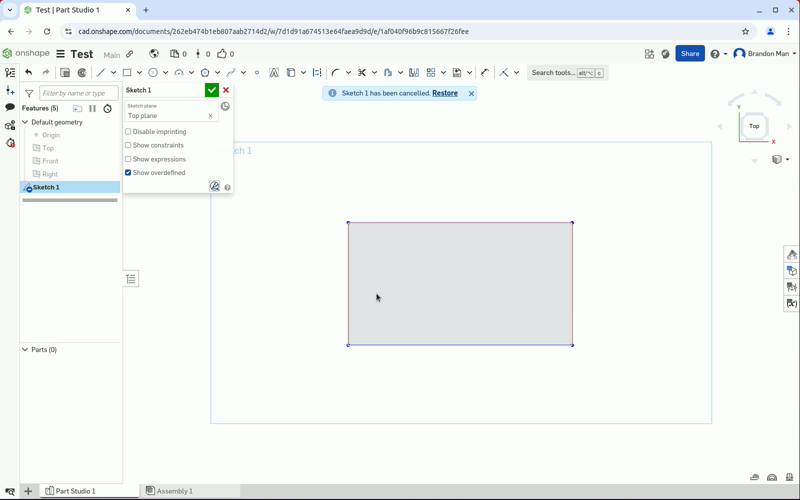
click(376, 293)
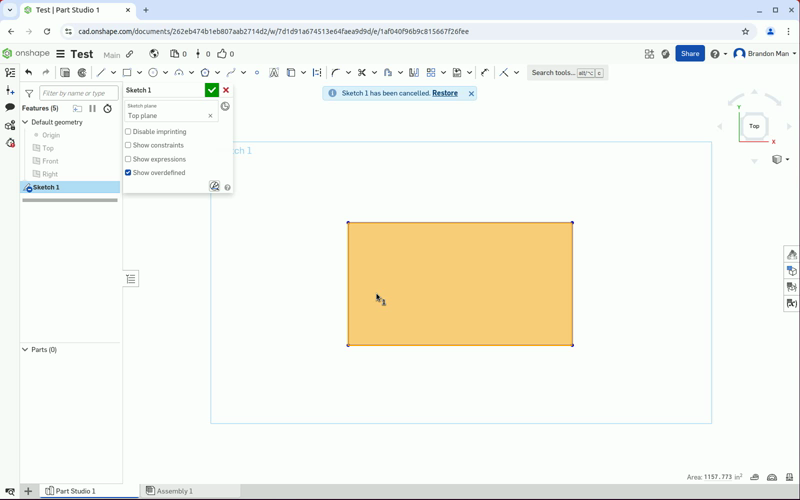
mouse_move(73, 352)
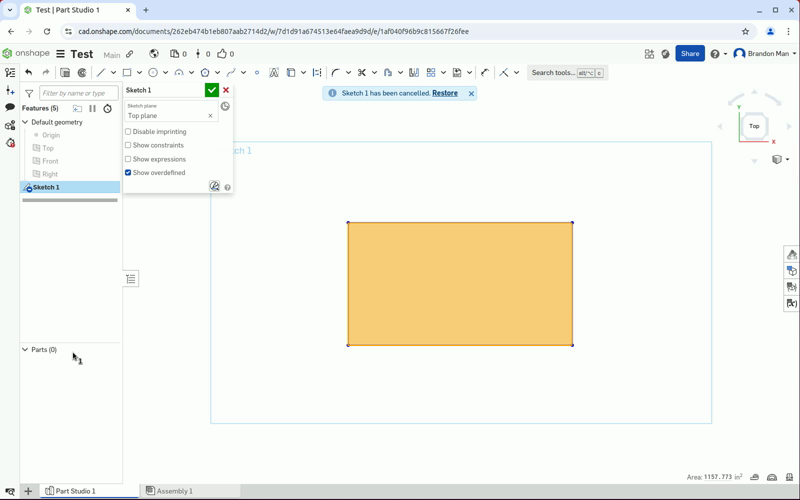
key(shift+y)
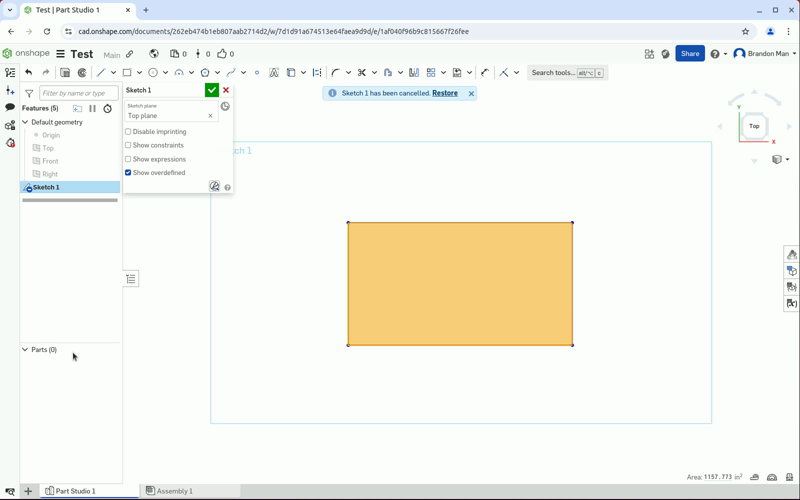
key(shift+e)
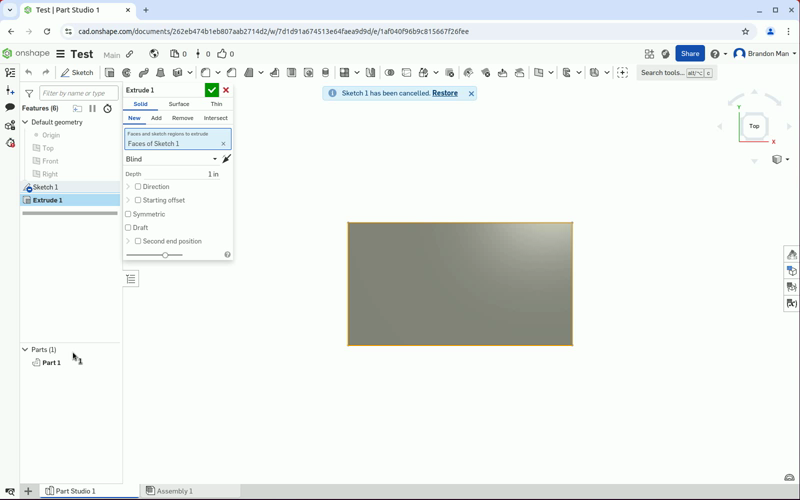
mouse_move(143, 106)
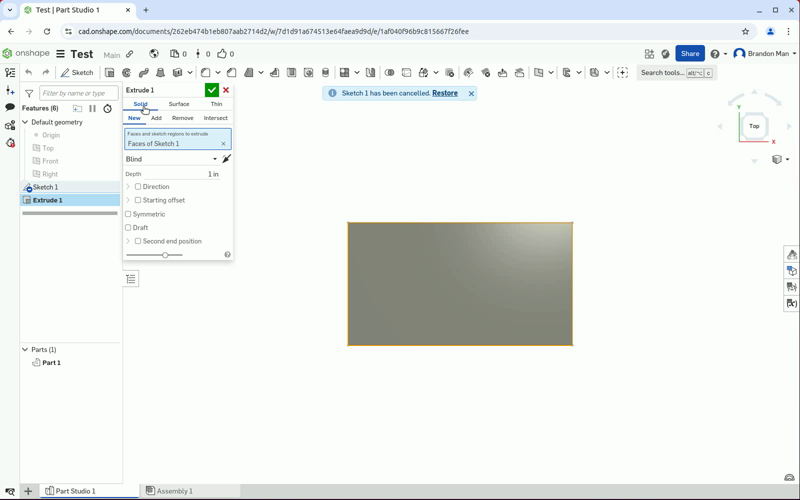
click(143, 106)
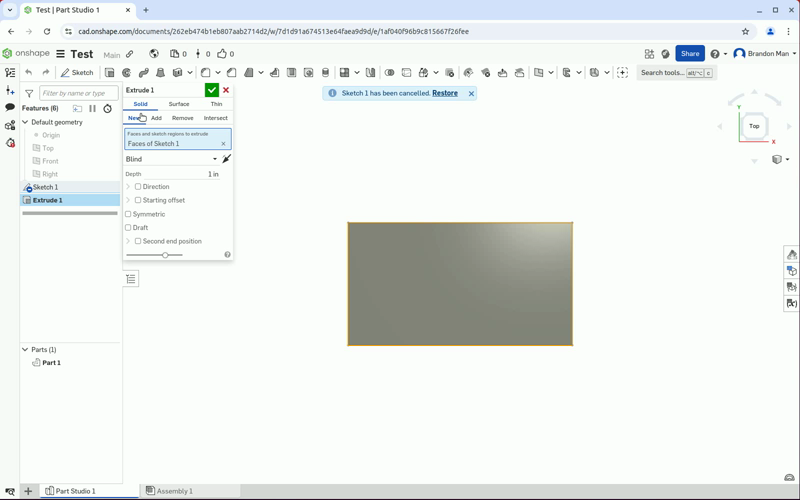
mouse_move(137, 120)
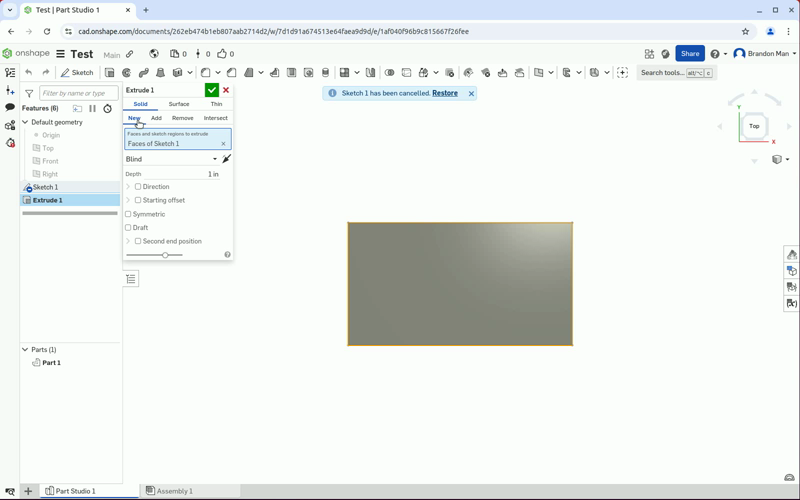
click(137, 120)
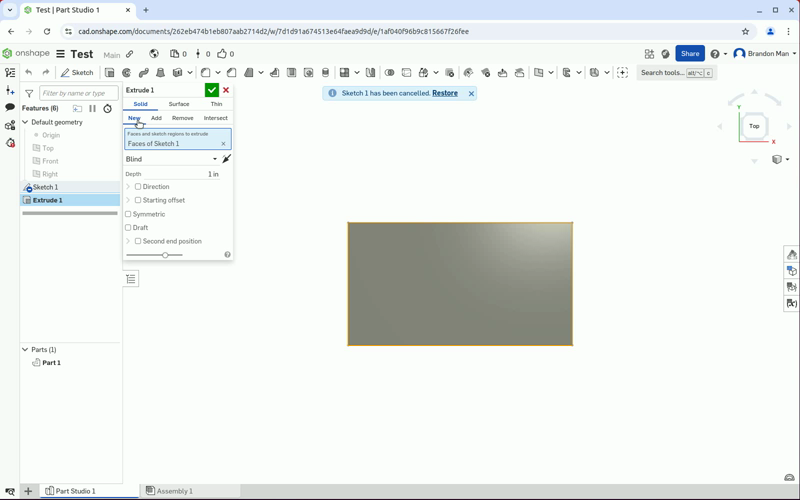
key(tab, 4)
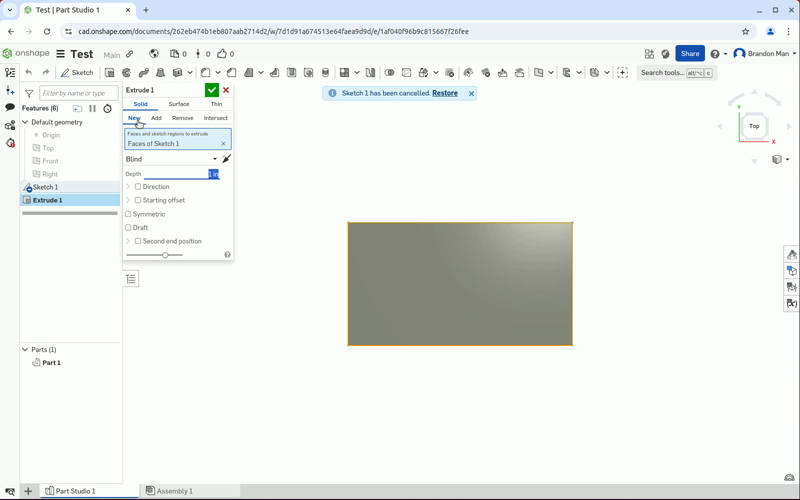
text(0.481)
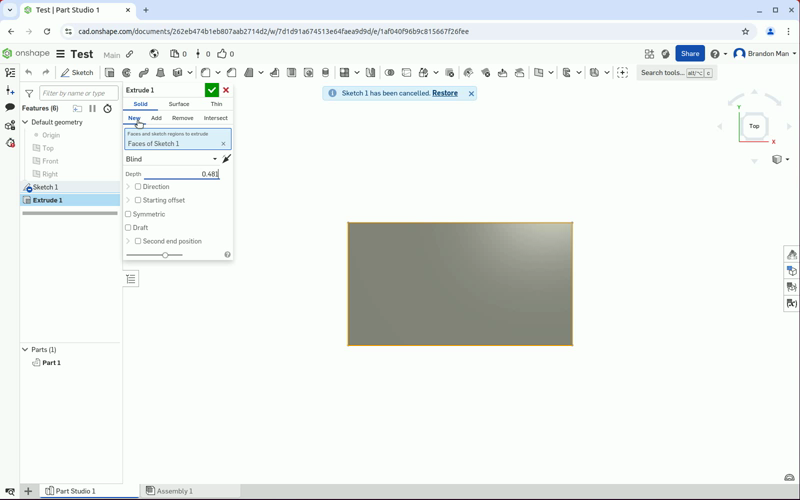
key(enter)
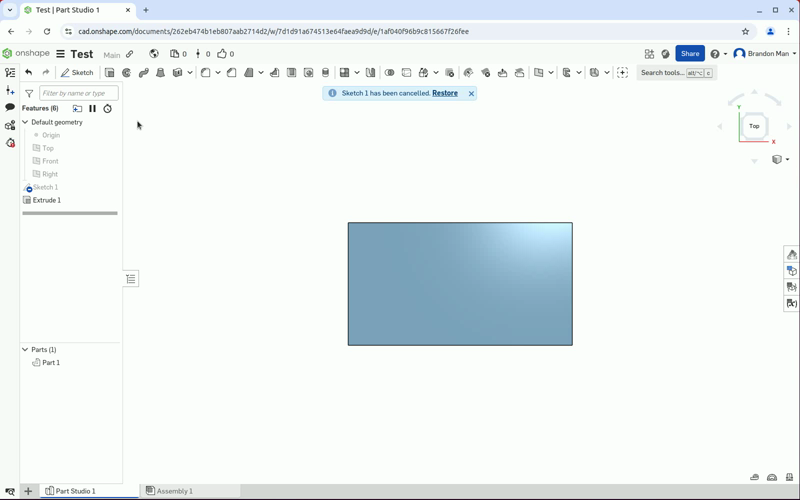
key(shift+h)
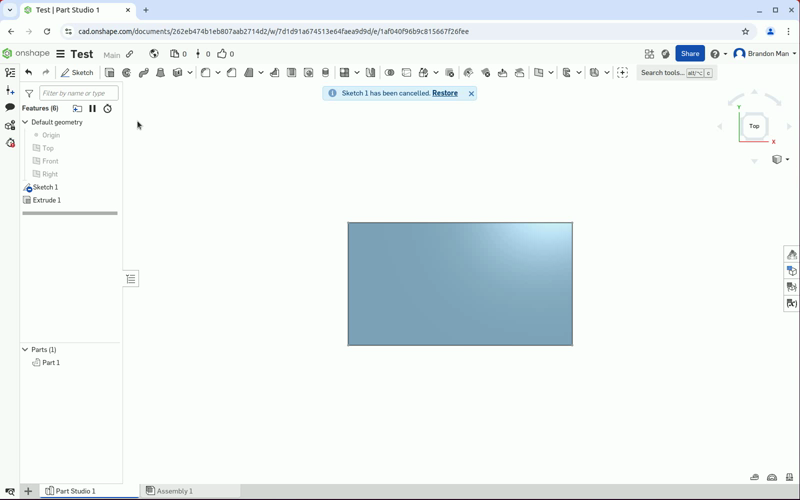
key(shift+h)
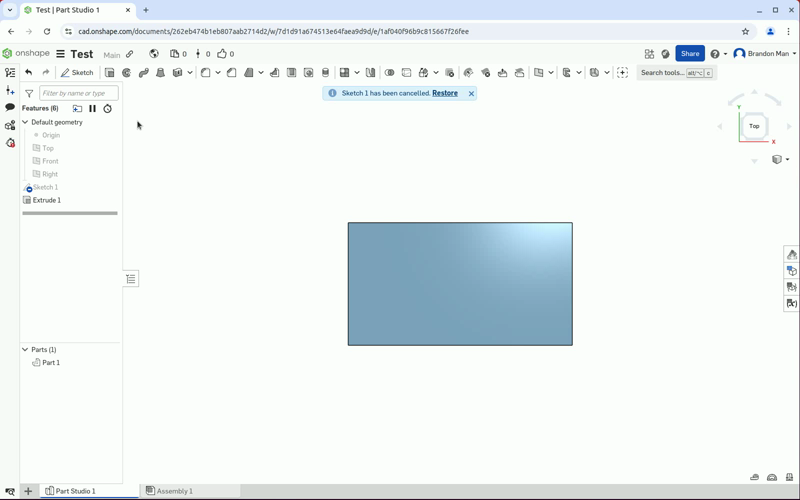
mouse_move(73, 189)
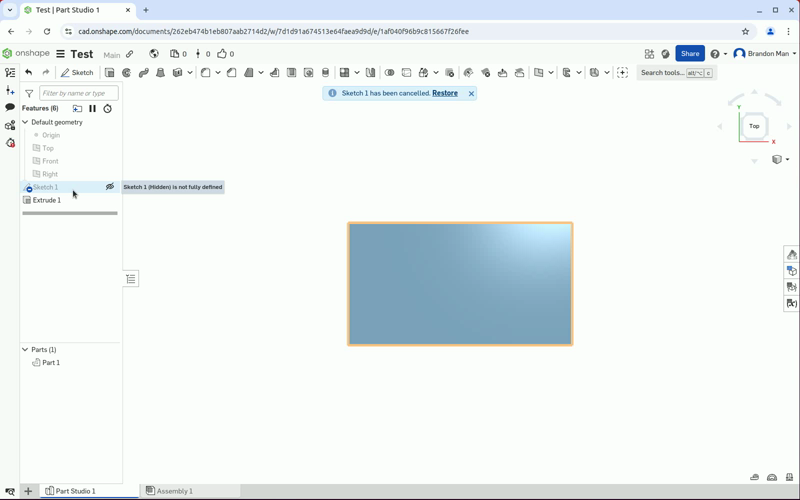
click(73, 189)
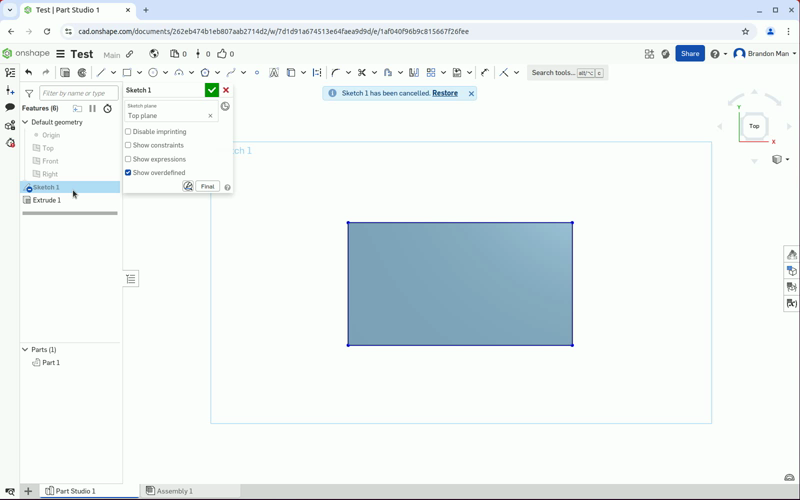
mouse_move(229, 92)
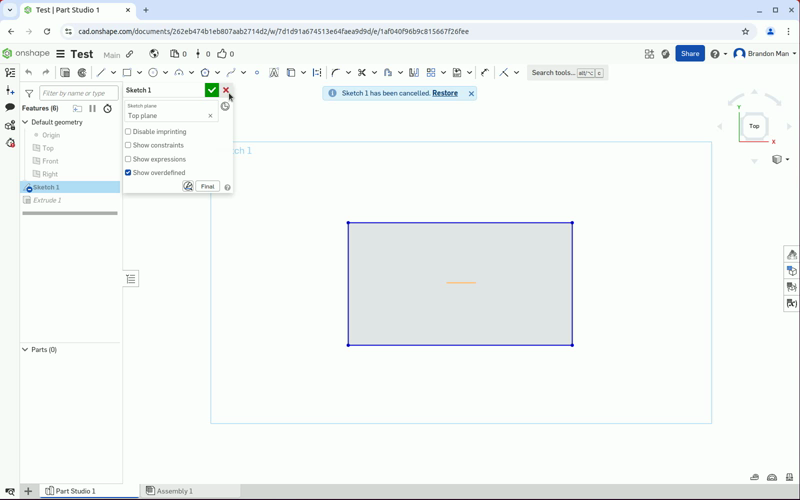
click(229, 92)
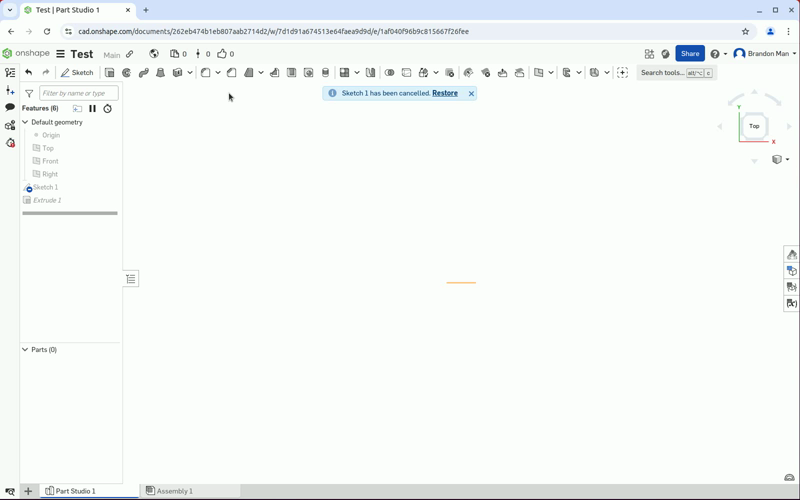
mouse_move(541, 75)
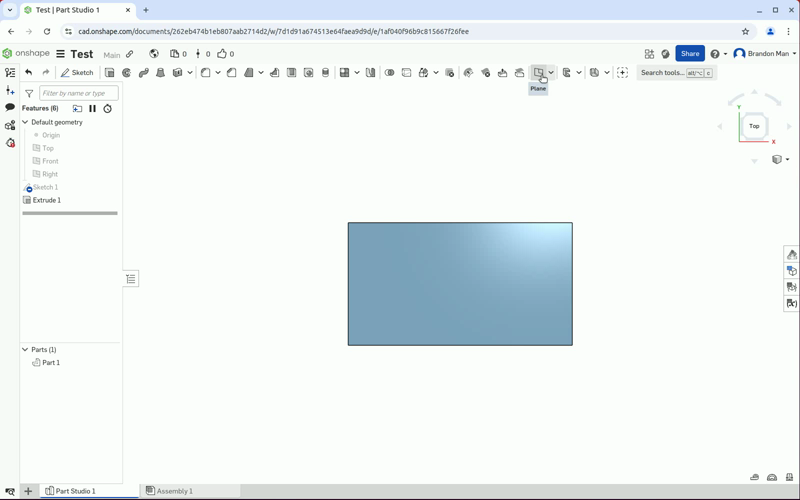
click(541, 75)
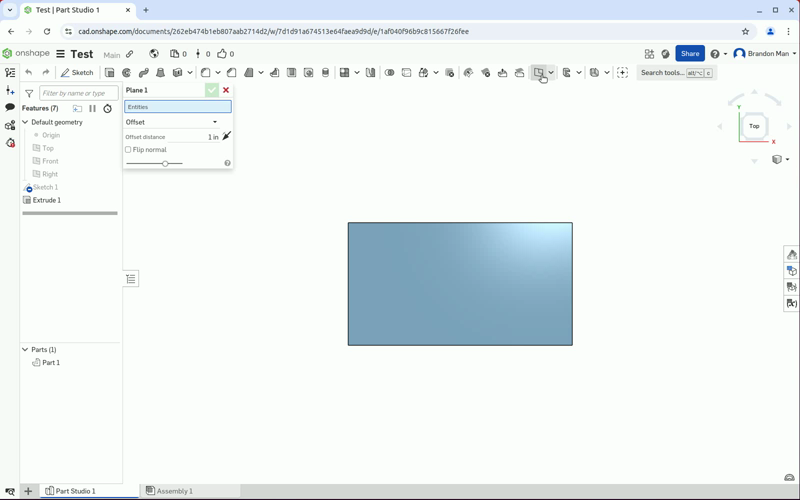
mouse_move(73, 150)
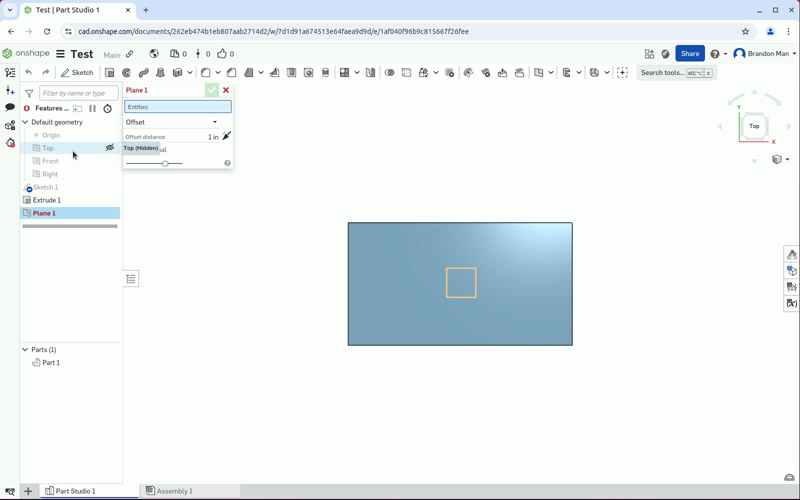
click(73, 150)
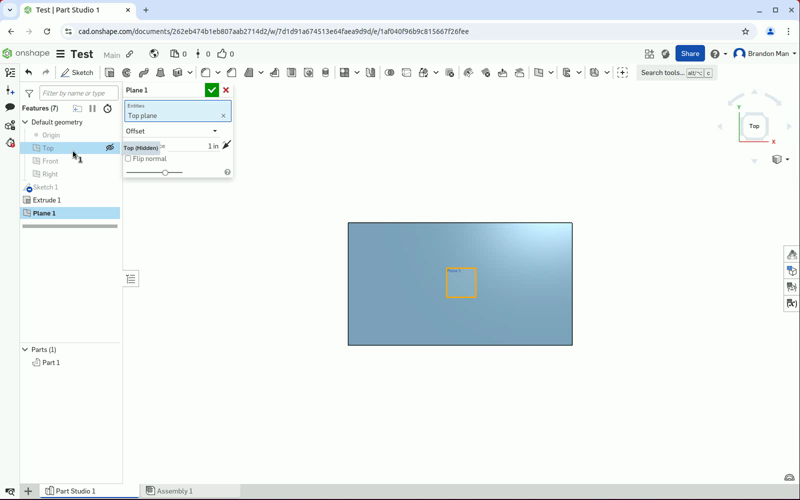
key(tab, 2)
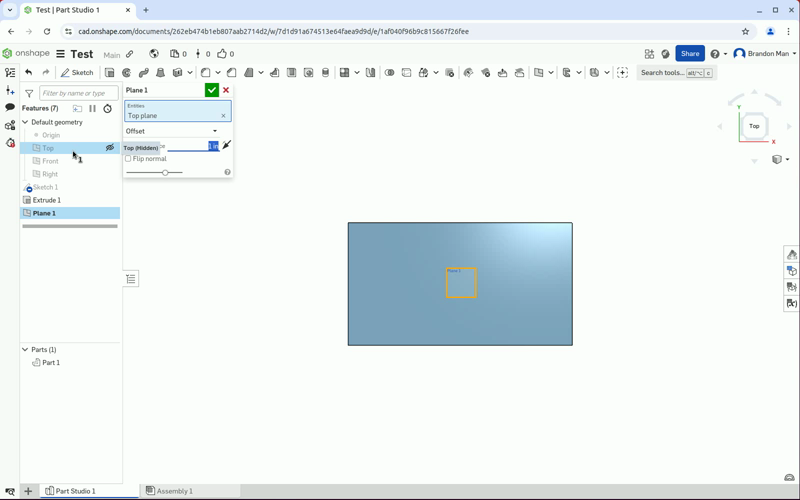
text(0.493)
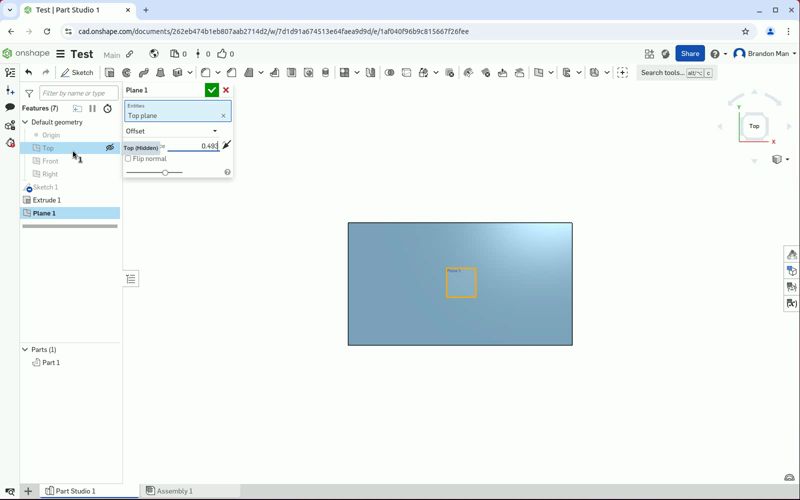
key(enter, 2)
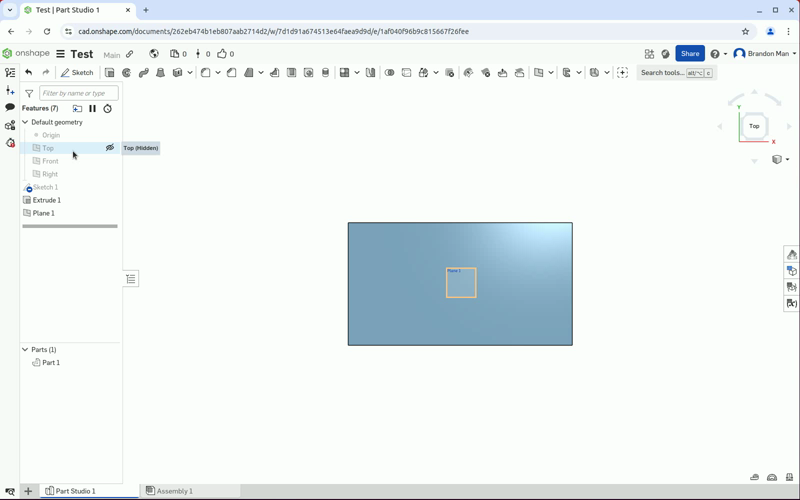
key(shift+s)
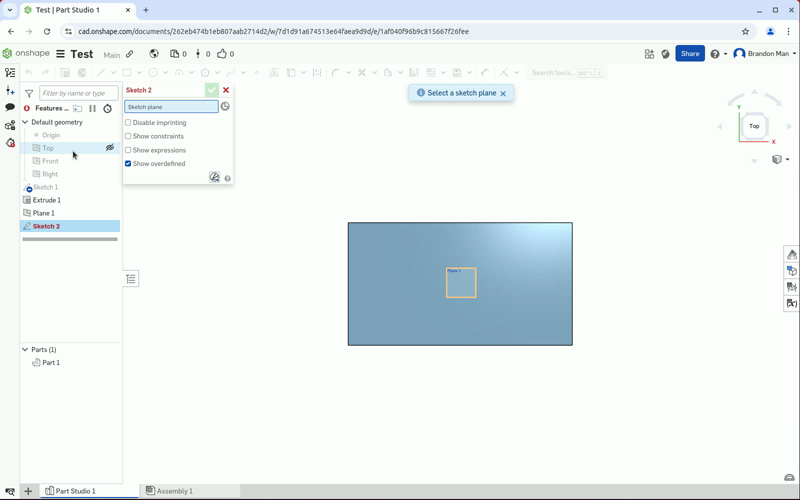
mouse_move(73, 215)
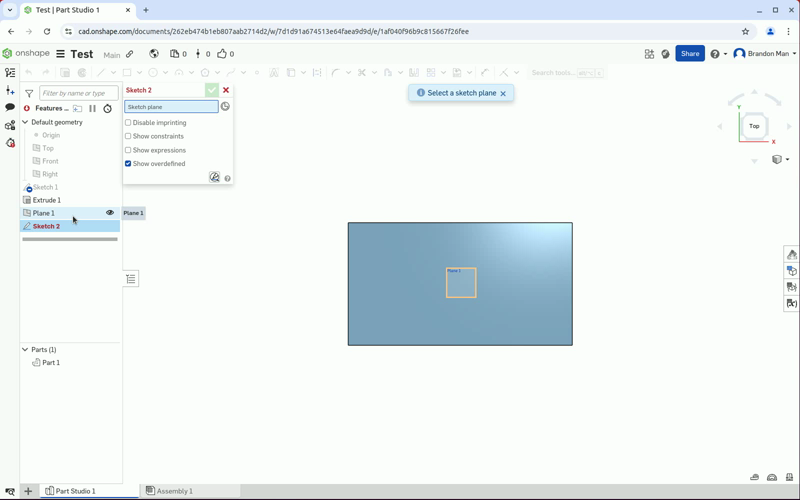
click(73, 215)
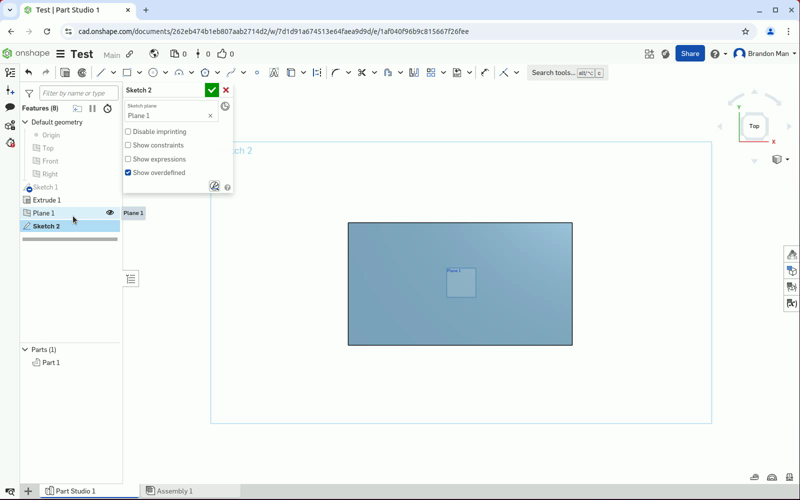
mouse_move(73, 352)
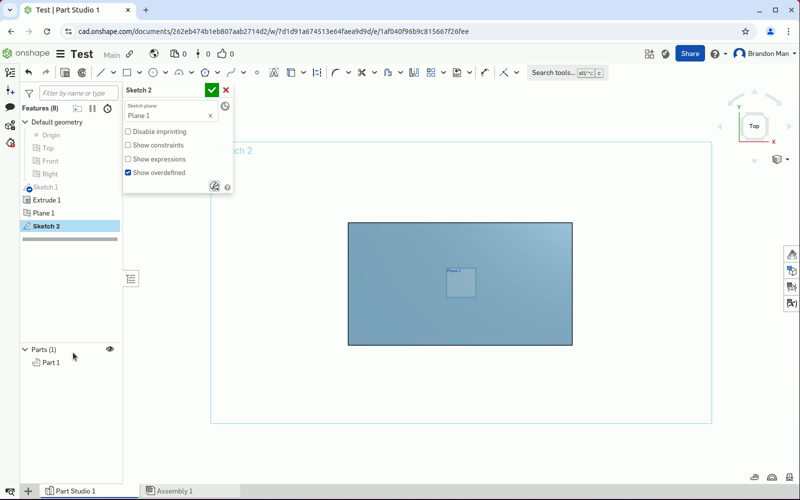
key(y)
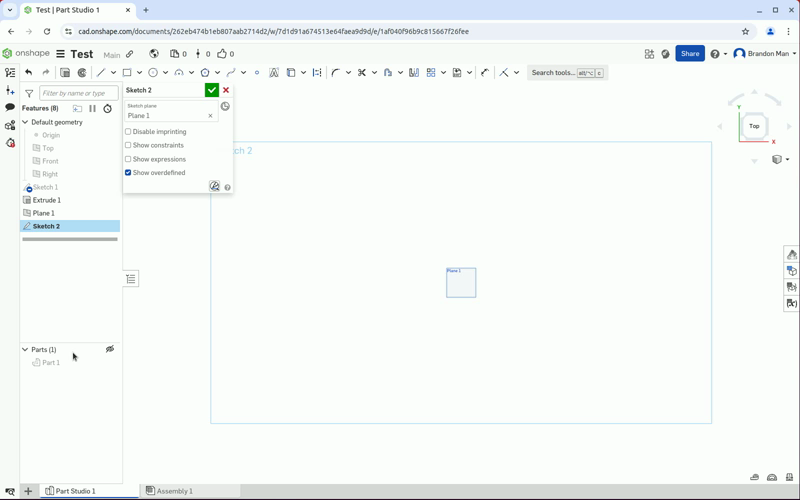
key(l)
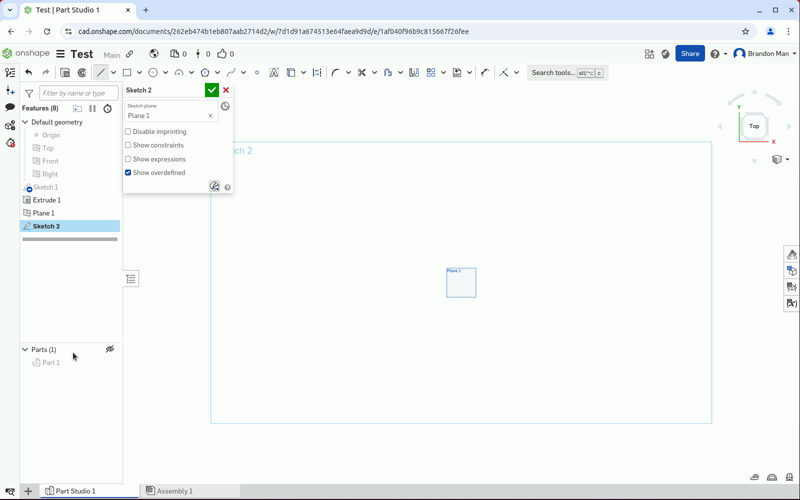
key_down(shift)
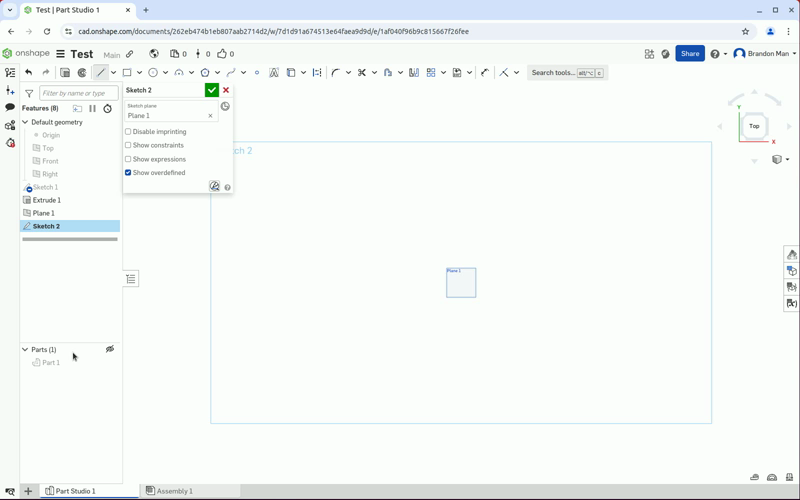
mouse_move(348, 345)
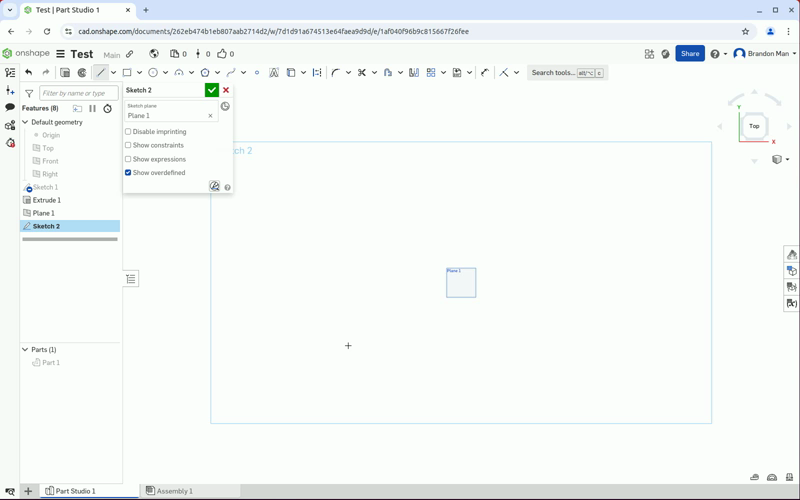
click(348, 345)
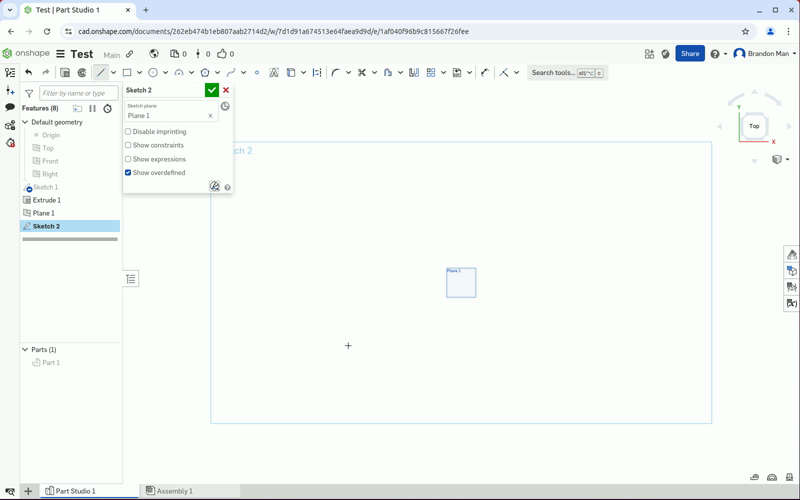
key_up(shift)
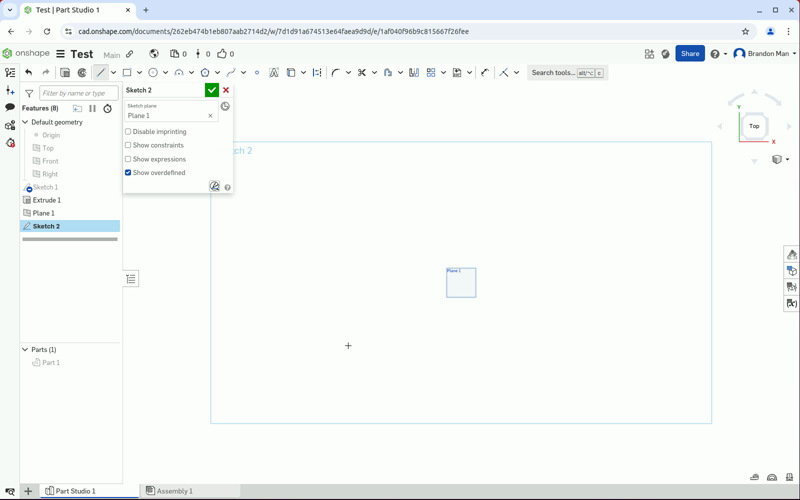
key_down(shift)
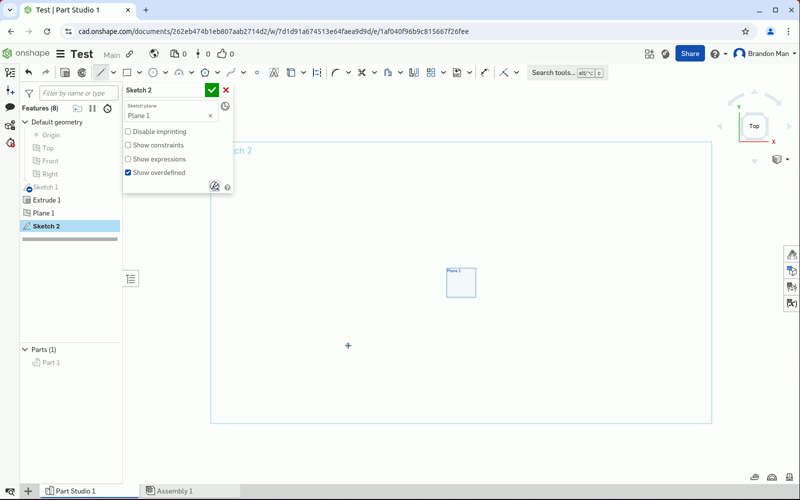
mouse_move(572, 345)
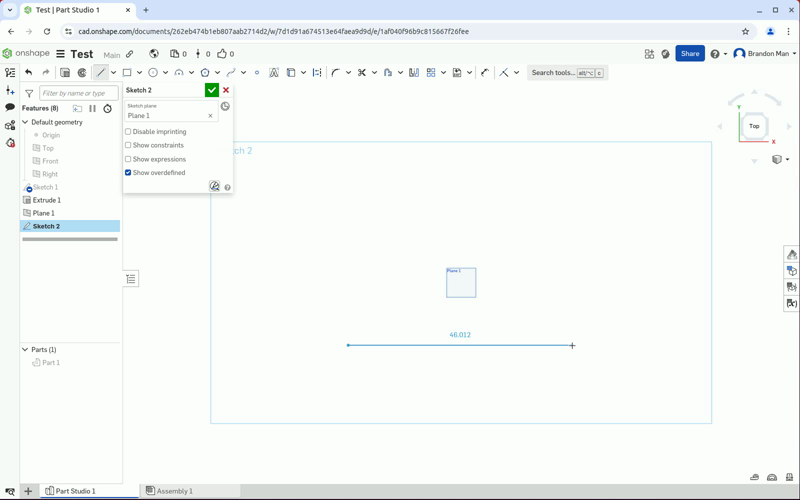
click(572, 345)
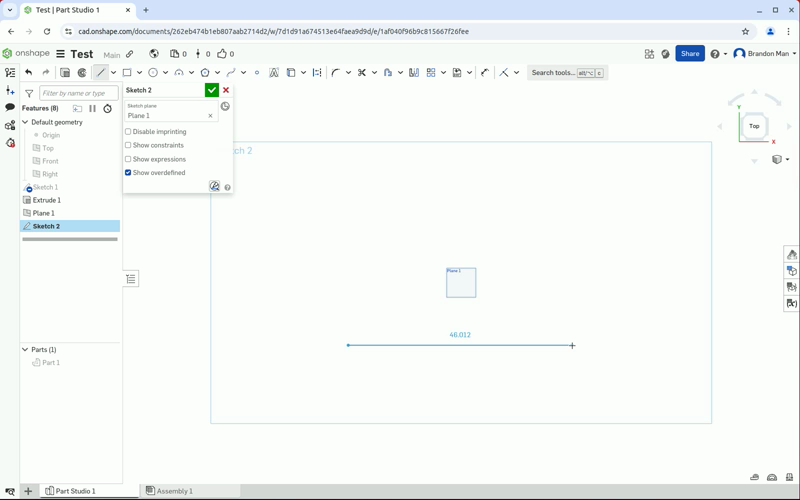
key_up(shift)
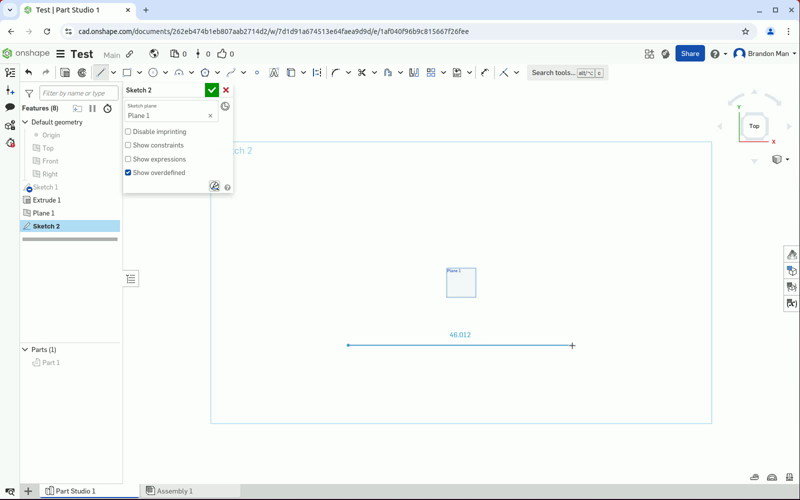
key_down(shift)
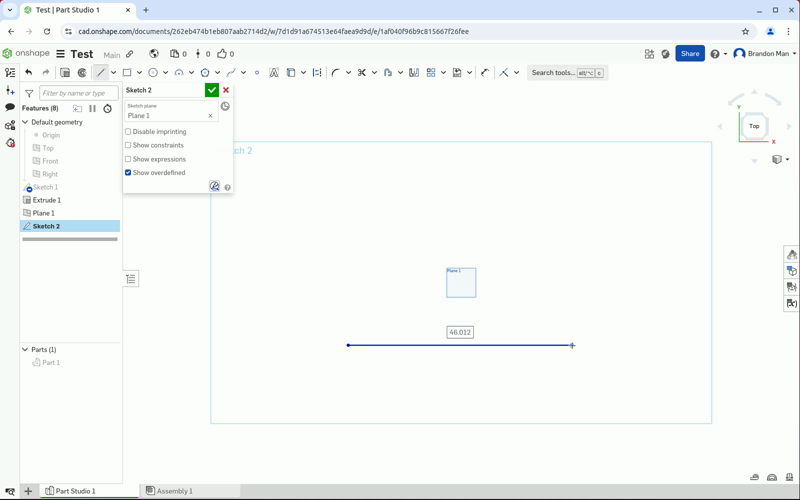
mouse_move(589, 345)
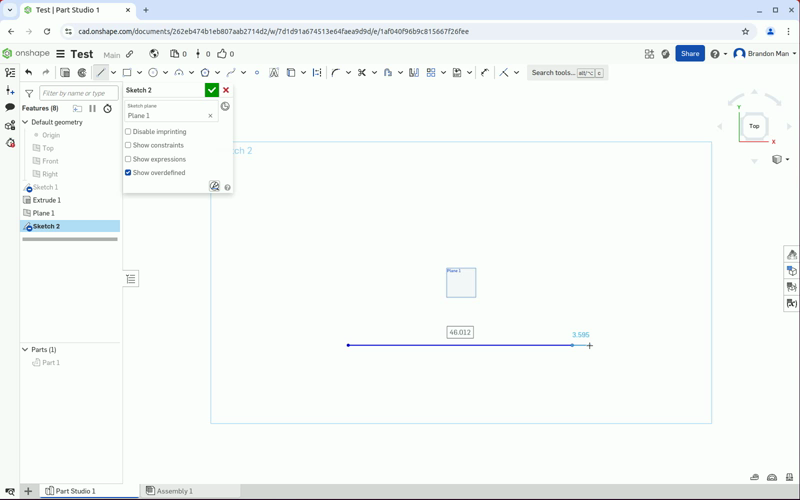
mouse_move(572, 342)
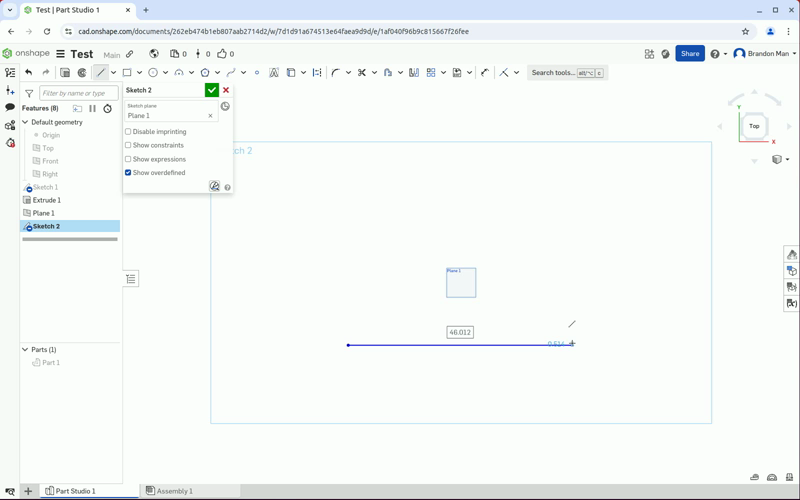
scroll(6)
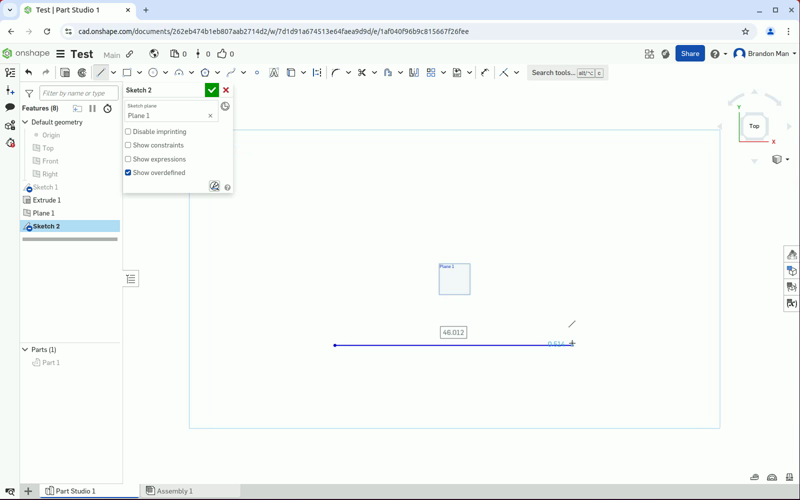
scroll(6)
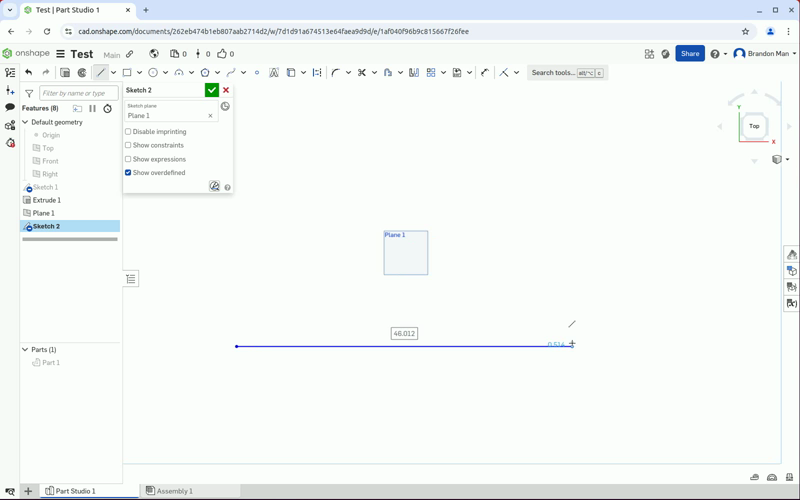
scroll(6)
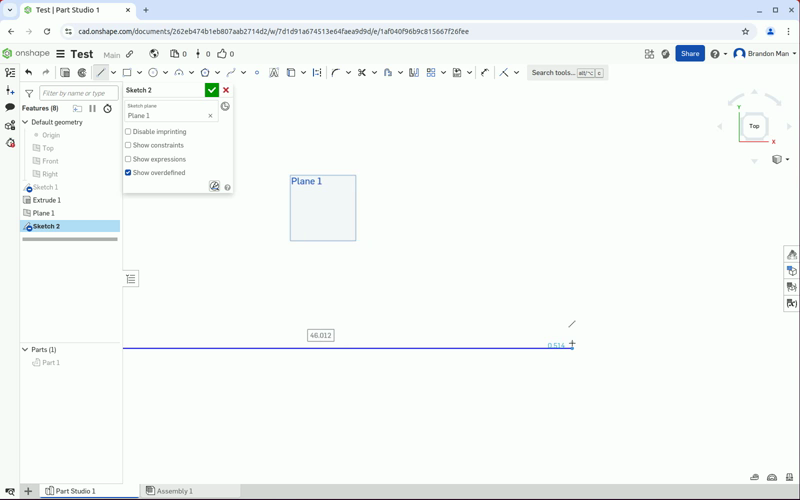
scroll(6)
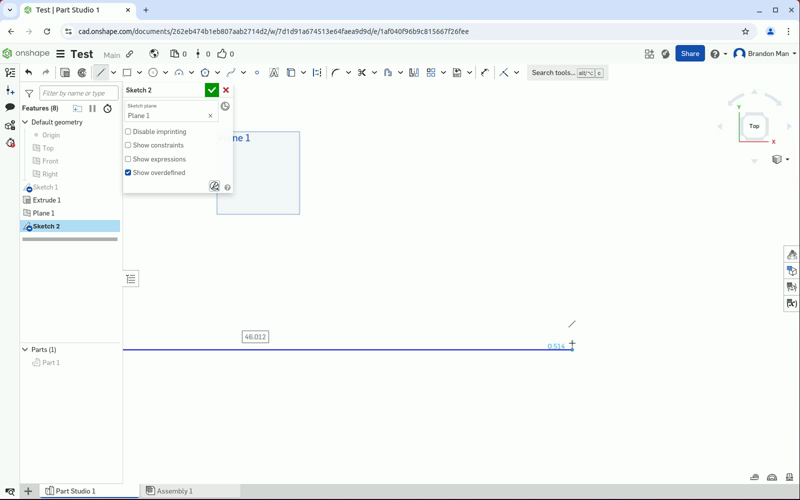
scroll(6)
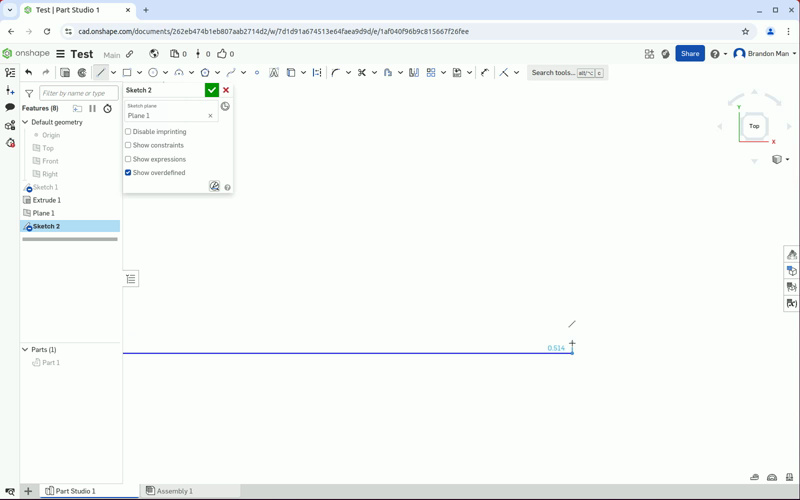
scroll(6)
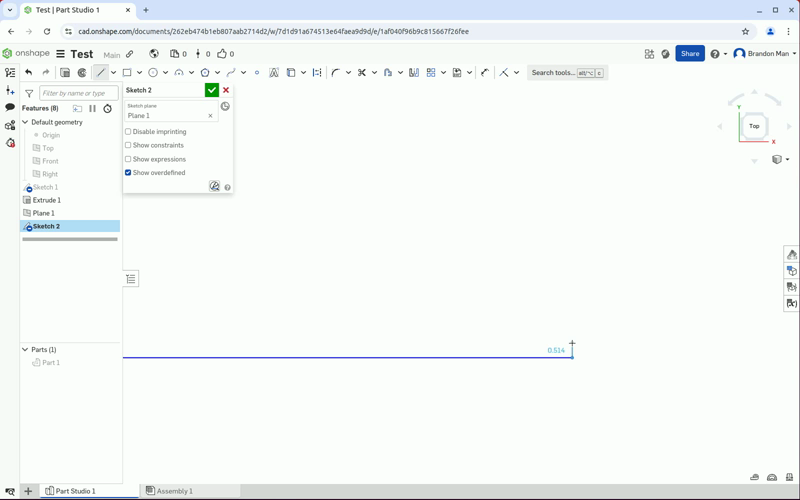
scroll(6)
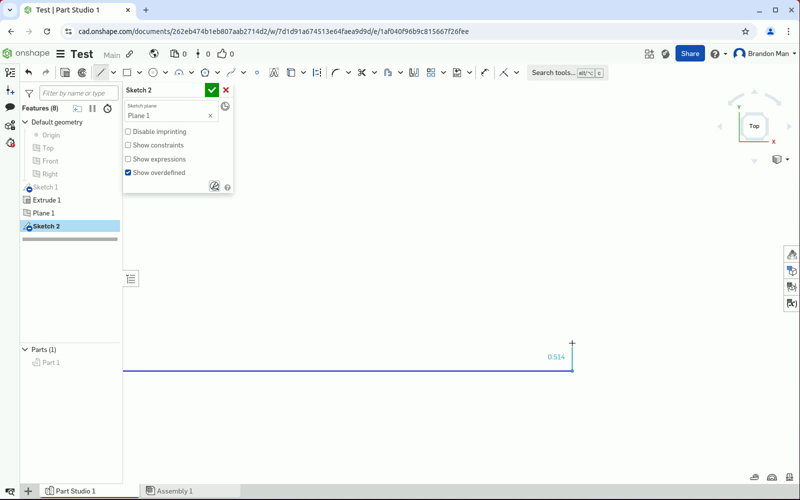
click(572, 342)
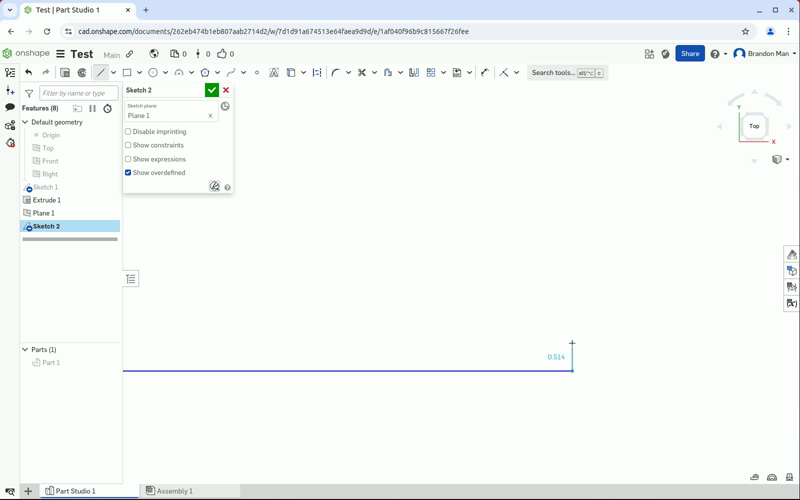
scroll(-6)
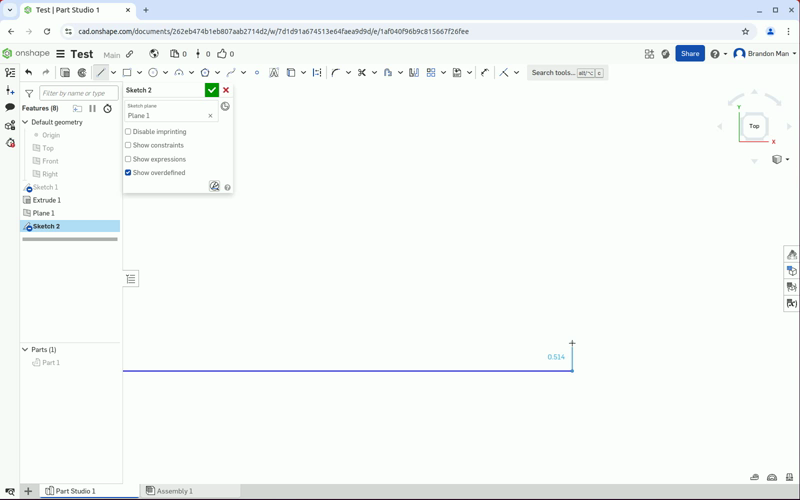
scroll(-6)
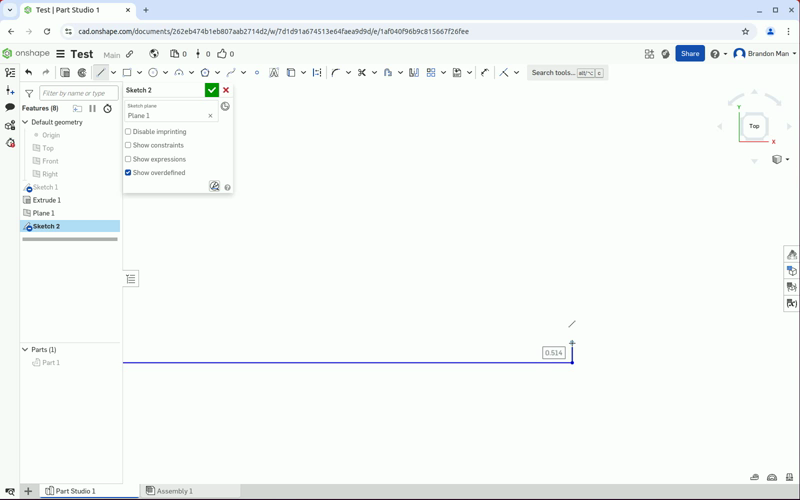
scroll(-6)
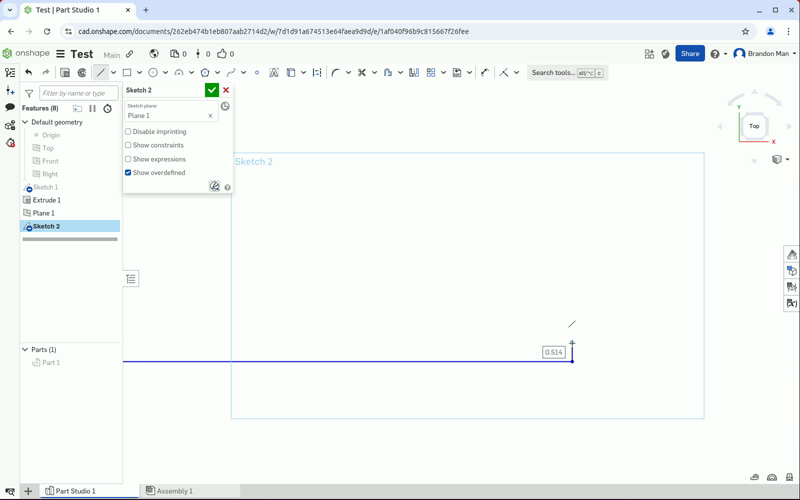
scroll(-6)
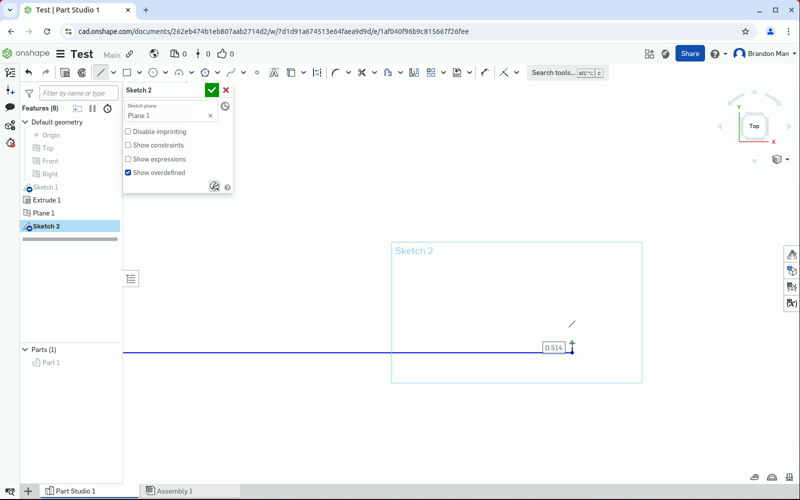
scroll(-6)
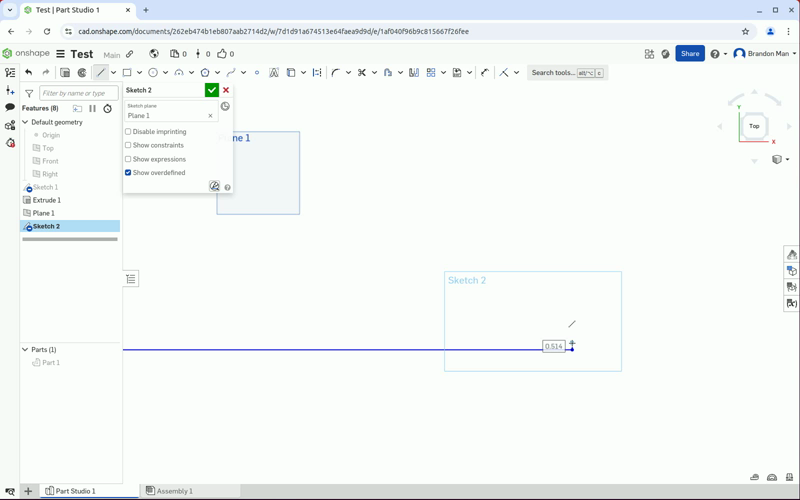
scroll(-6)
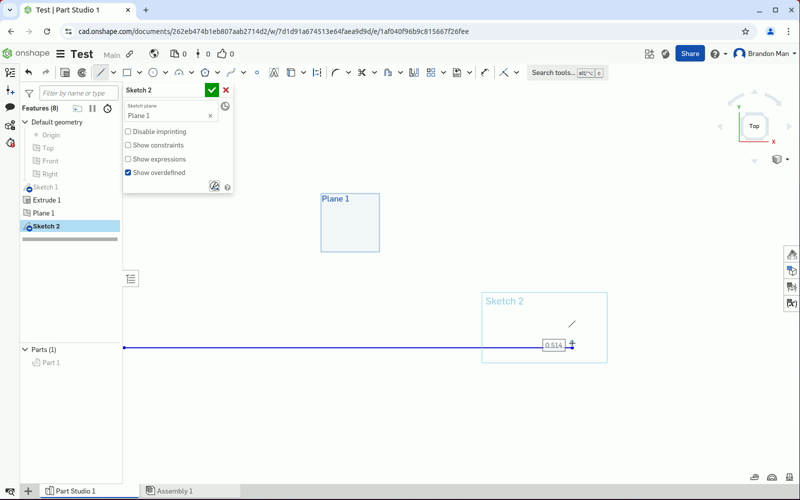
scroll(-6)
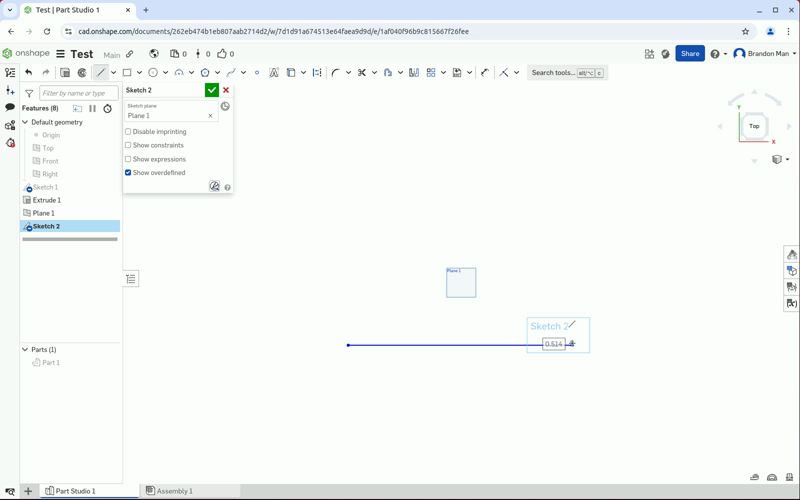
key_up(shift)
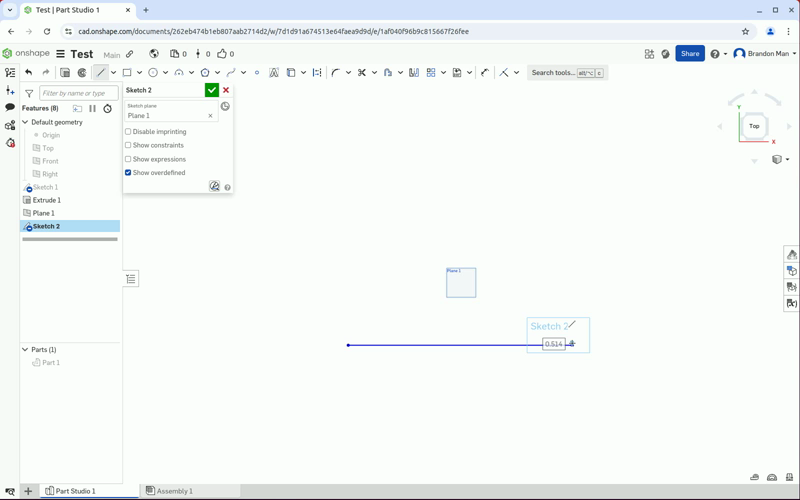
key_down(shift)
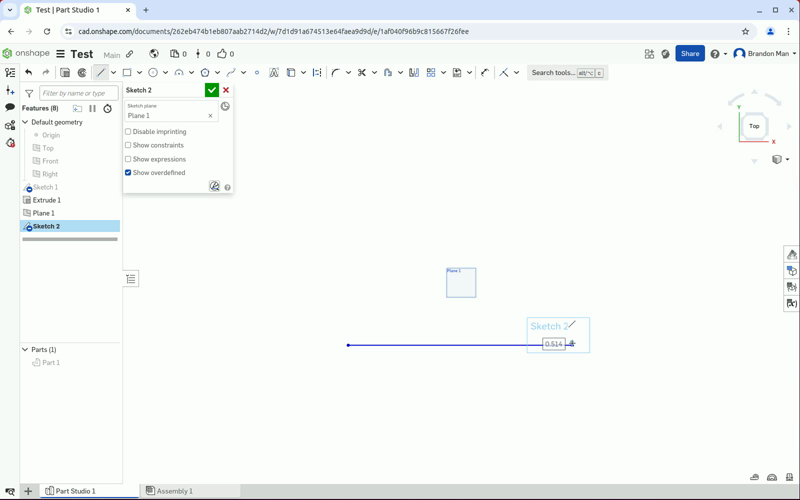
mouse_move(348, 342)
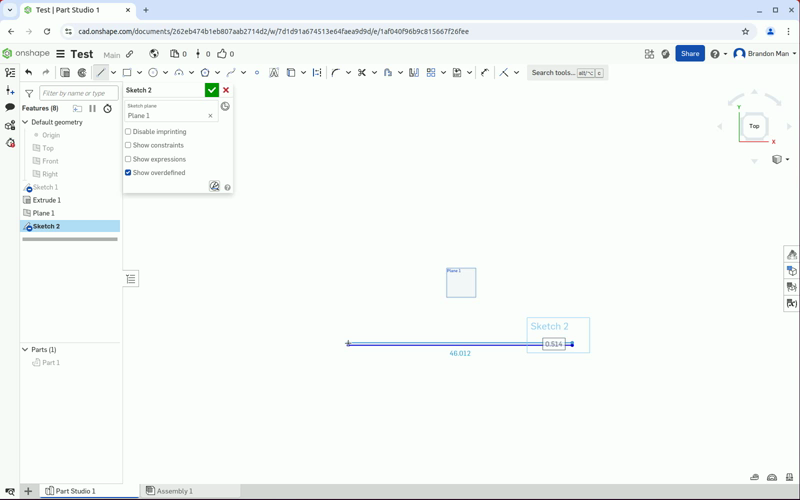
scroll(6)
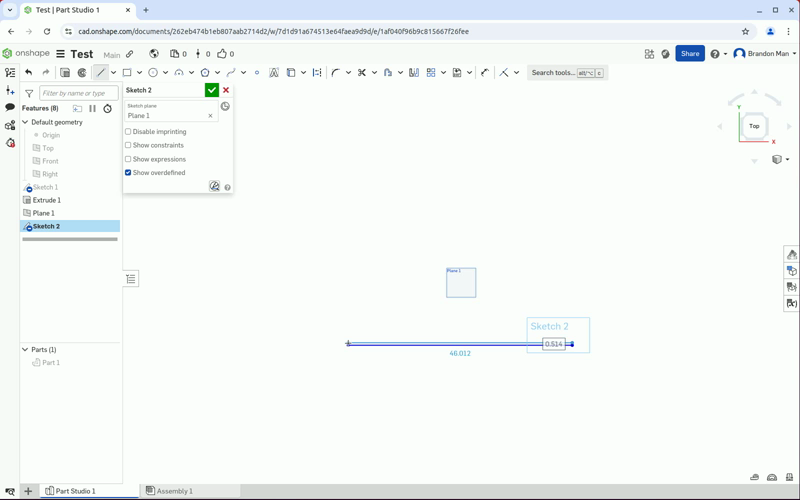
scroll(6)
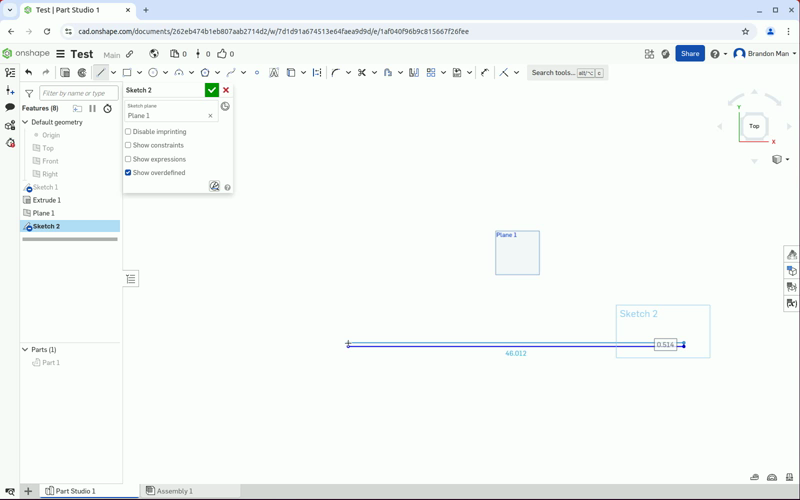
scroll(6)
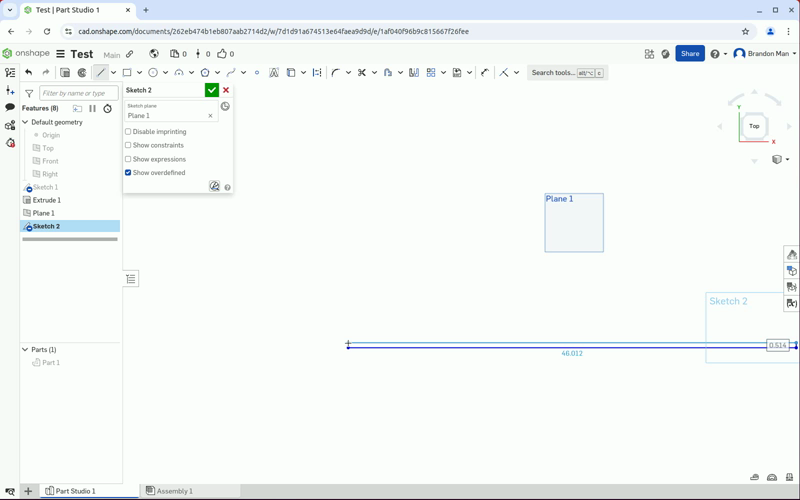
scroll(6)
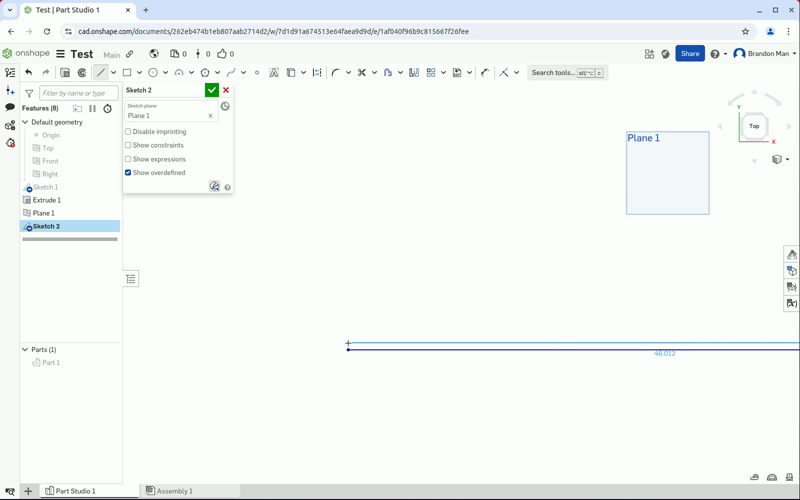
scroll(6)
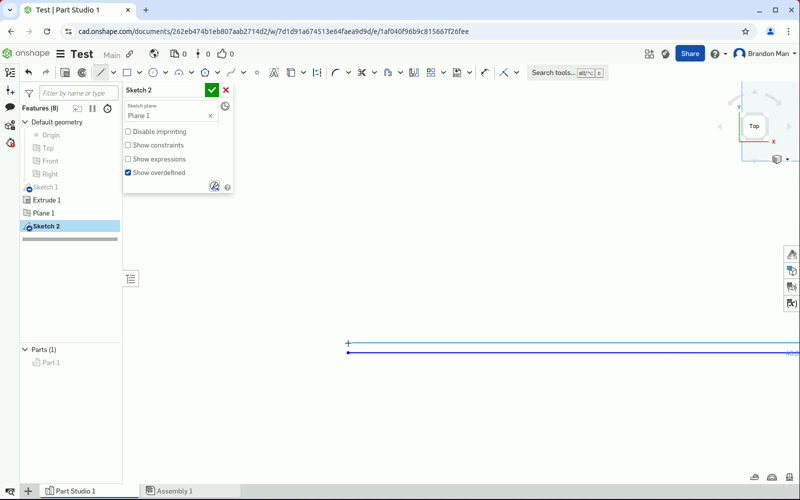
scroll(6)
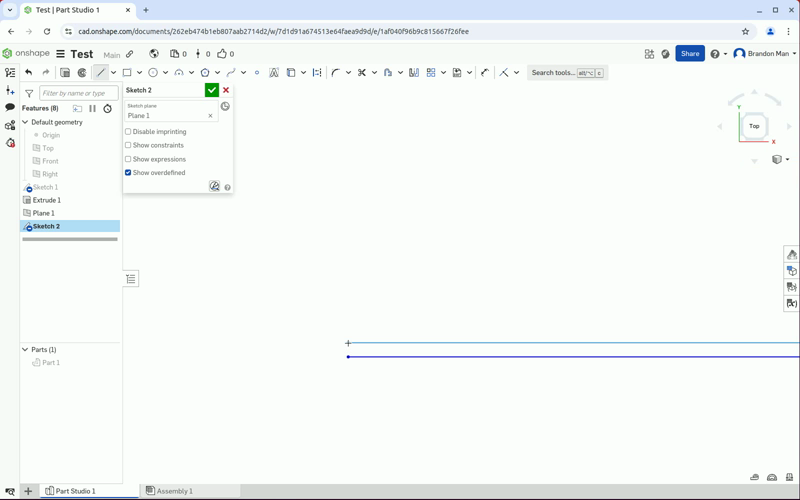
scroll(6)
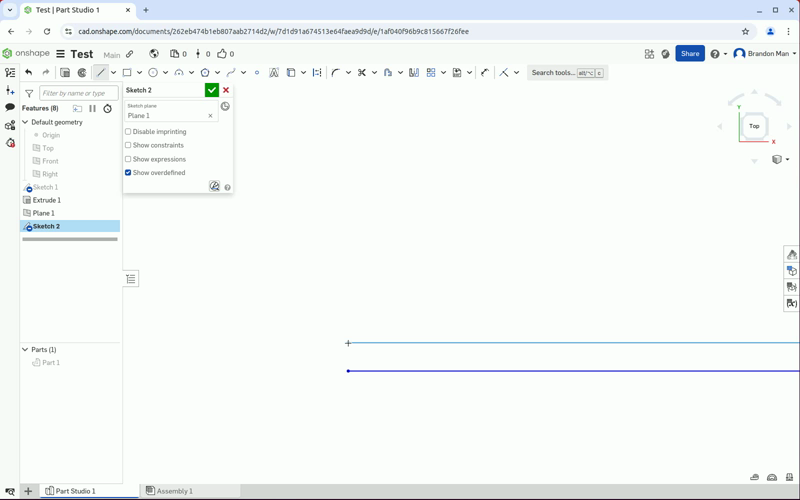
click(348, 342)
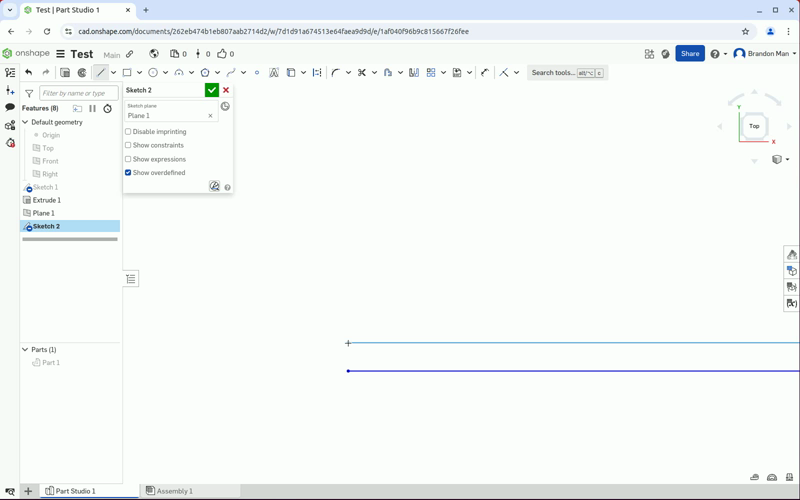
scroll(-6)
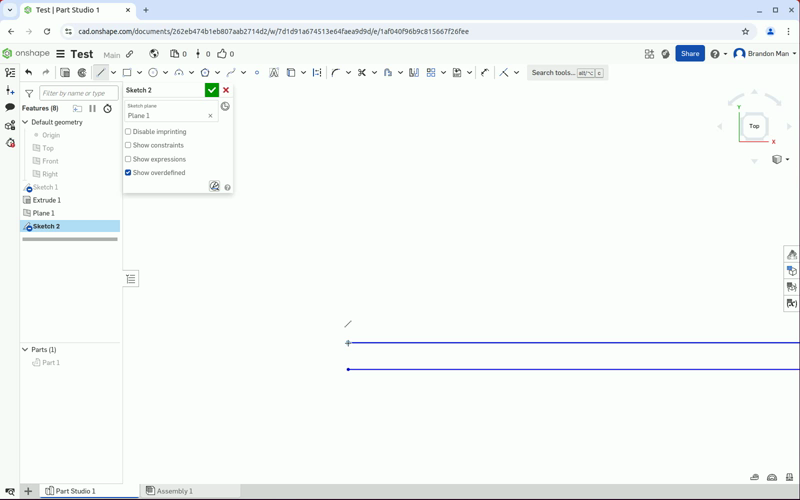
scroll(-6)
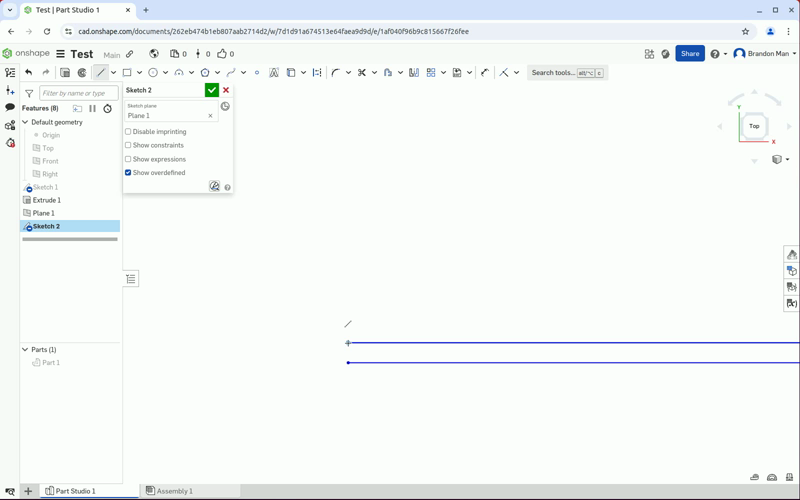
scroll(-6)
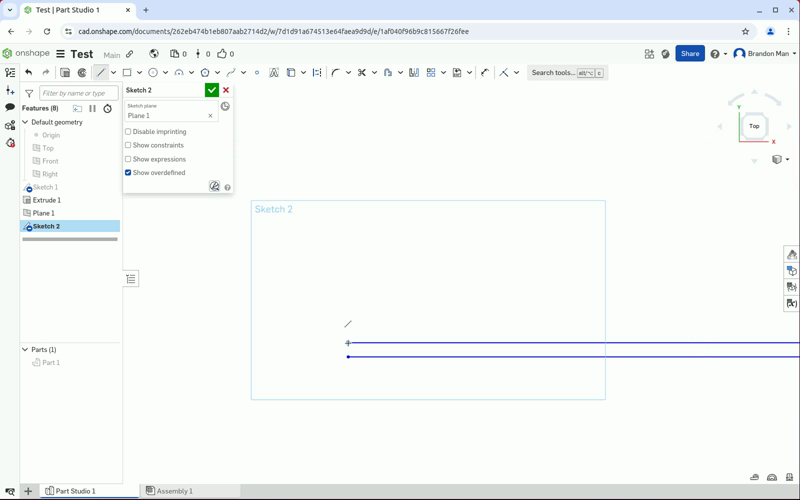
scroll(-6)
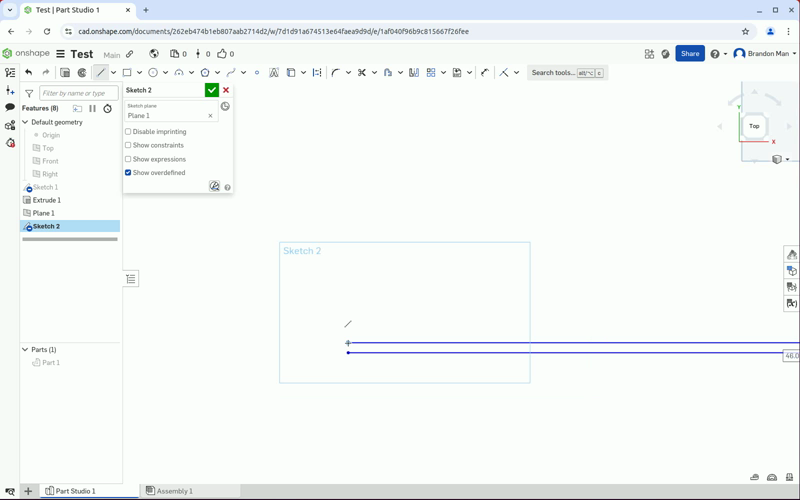
scroll(-6)
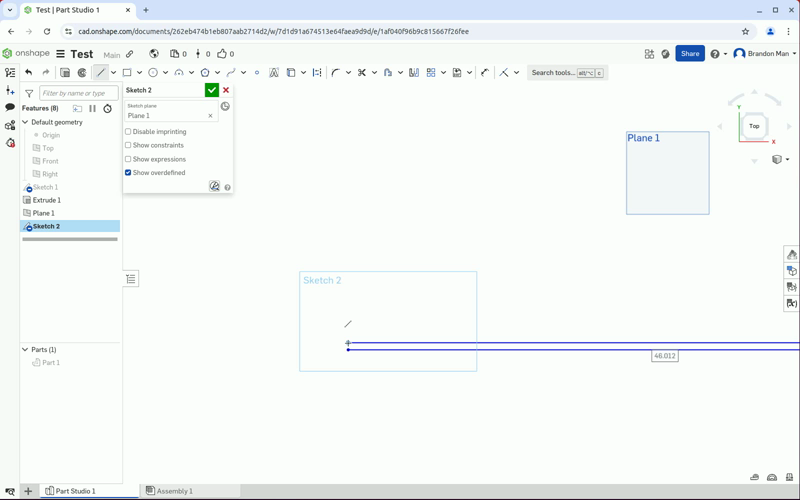
scroll(-6)
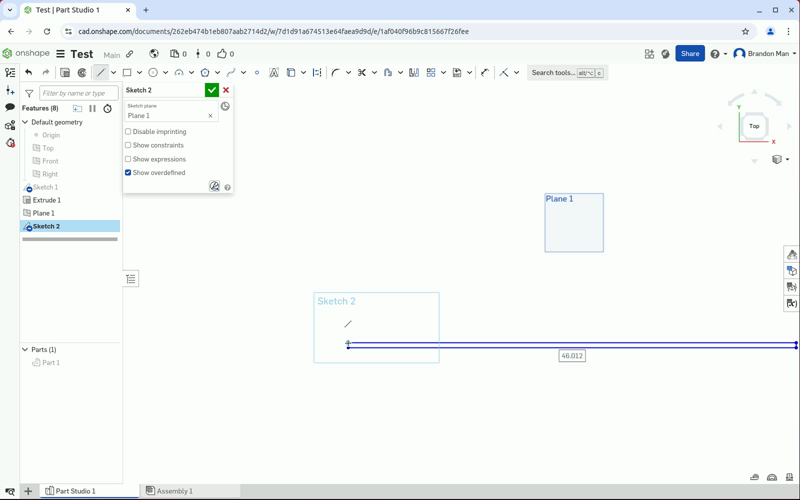
scroll(-6)
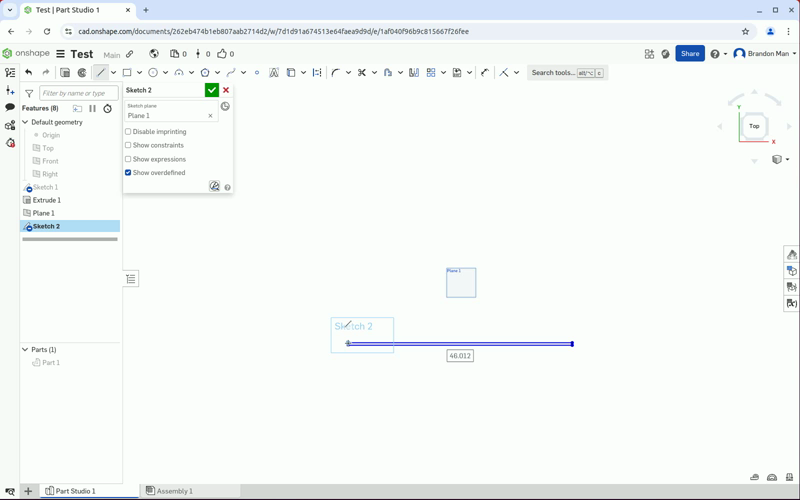
key_up(shift)
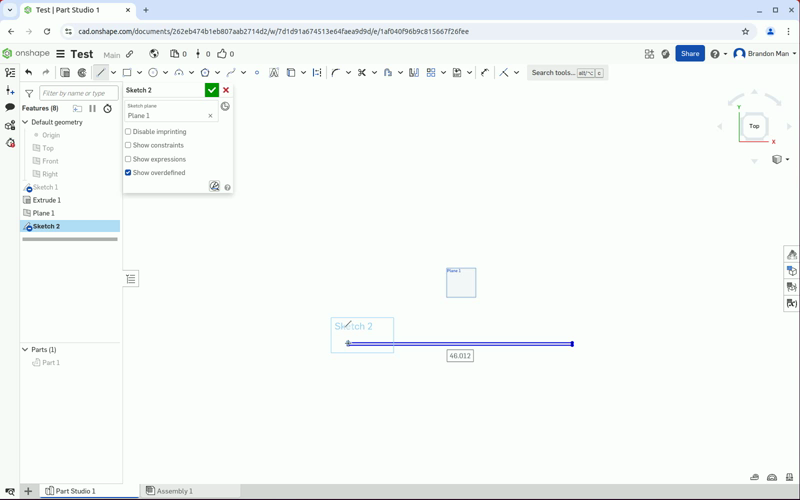
mouse_move(378, 342)
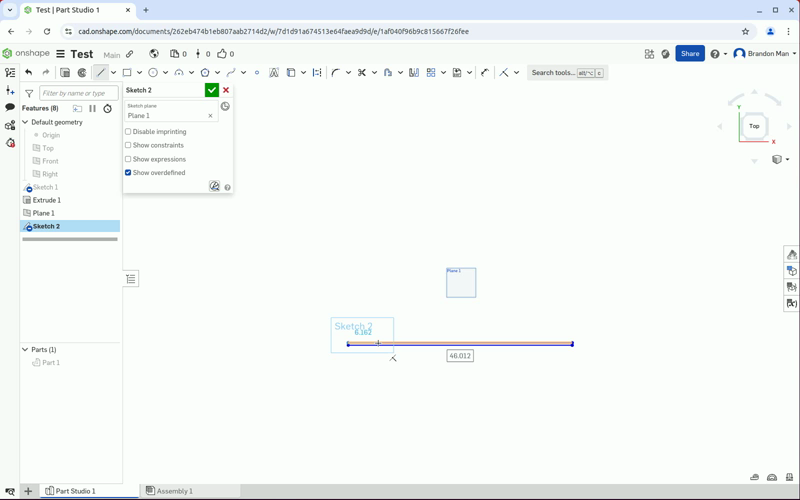
key_down(shift)
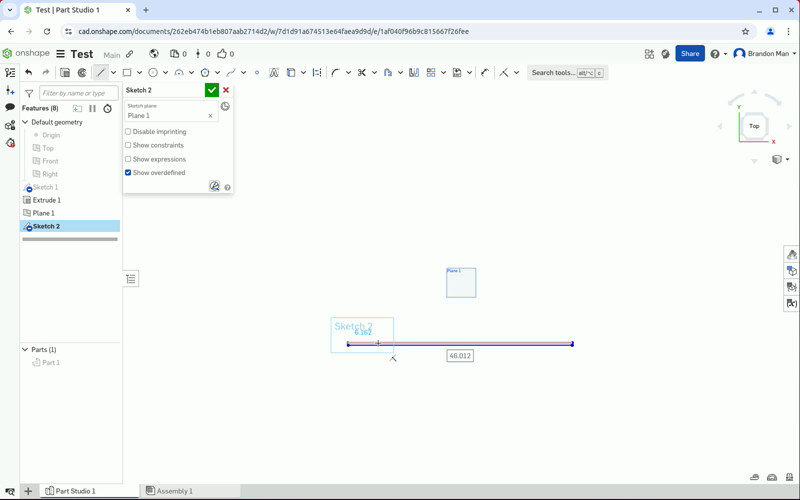
mouse_move(348, 345)
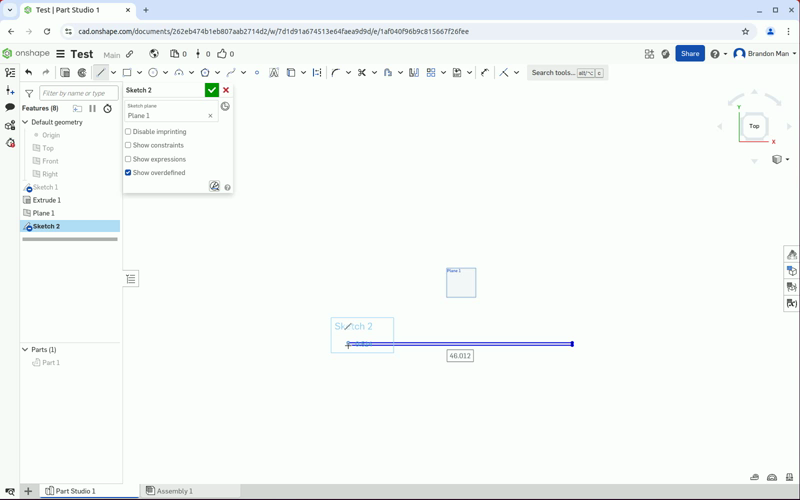
scroll(6)
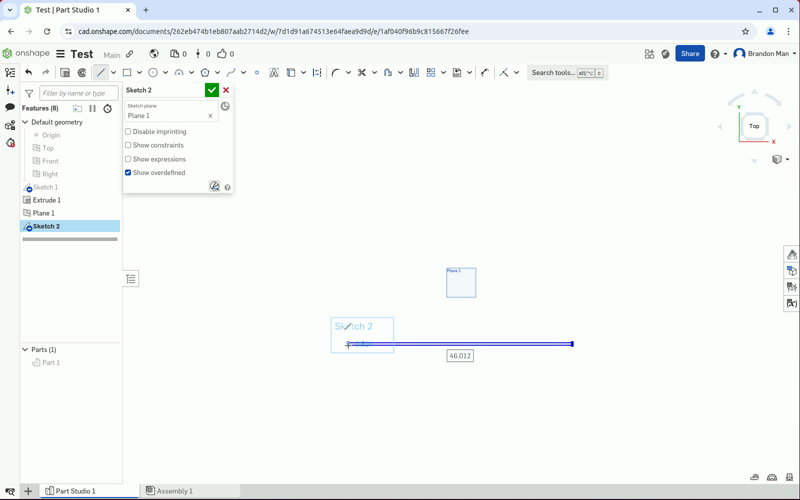
scroll(6)
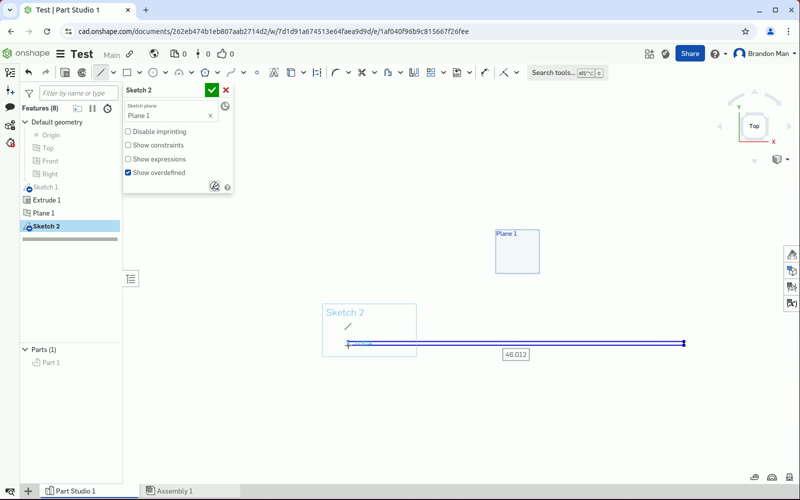
scroll(6)
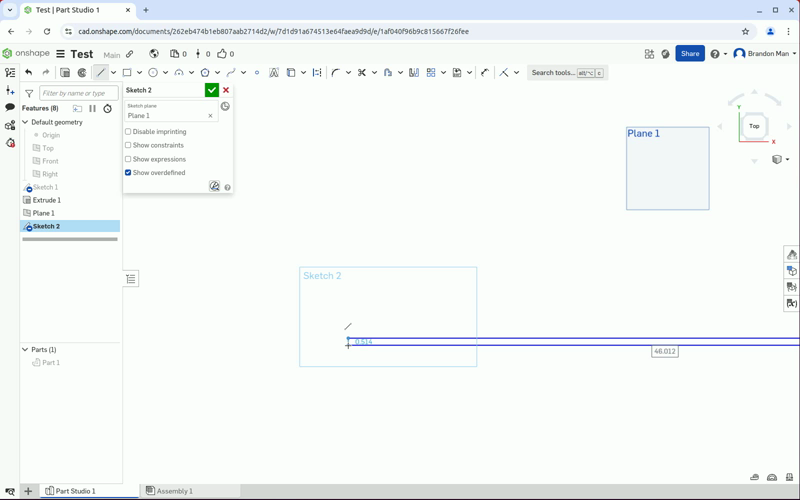
scroll(6)
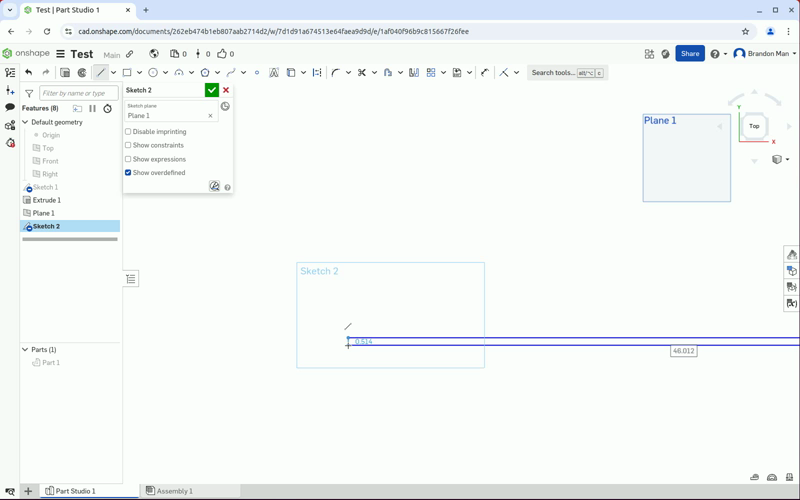
scroll(6)
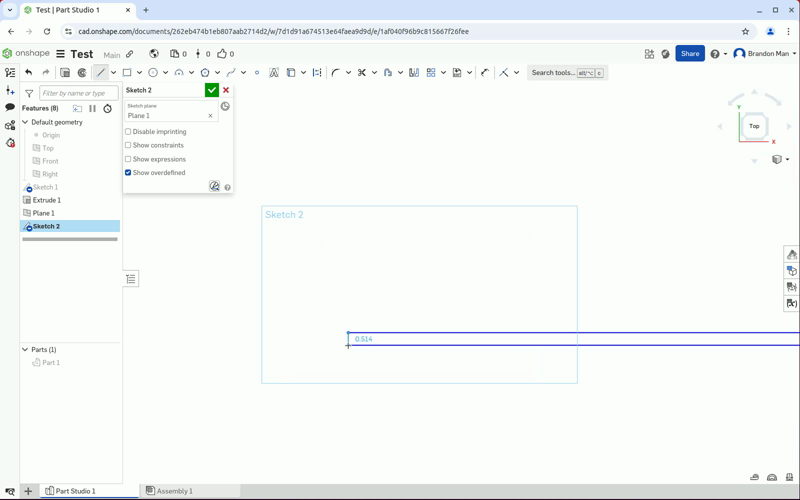
scroll(6)
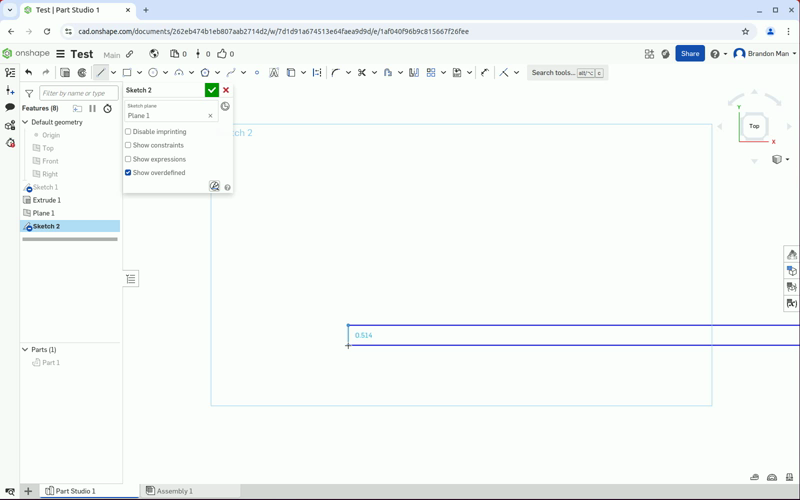
scroll(6)
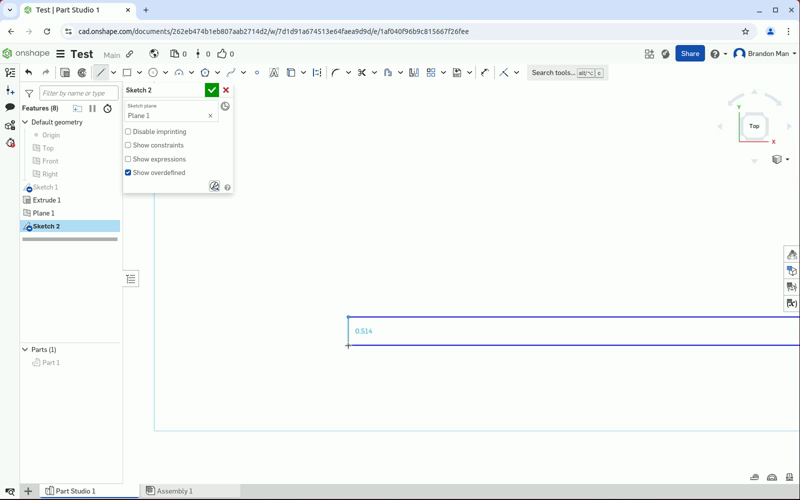
key_up(shift)
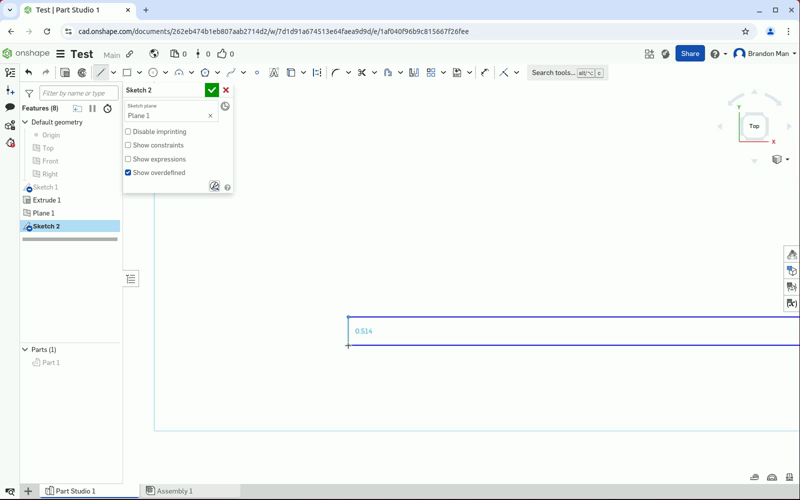
click(348, 345)
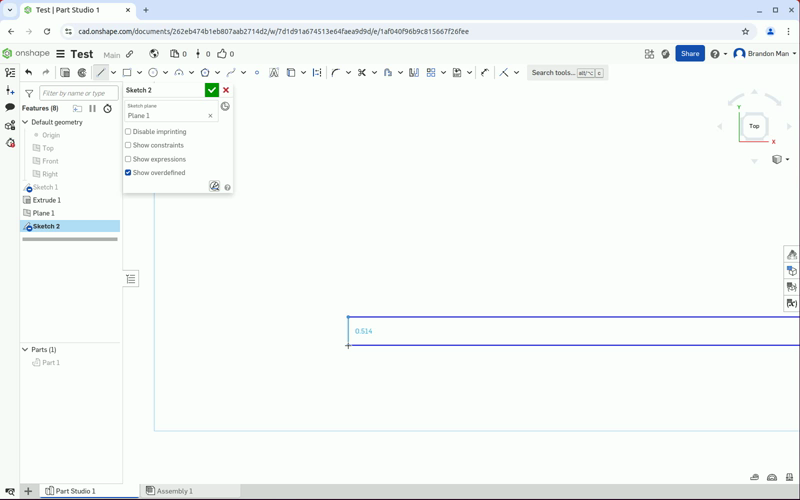
scroll(-6)
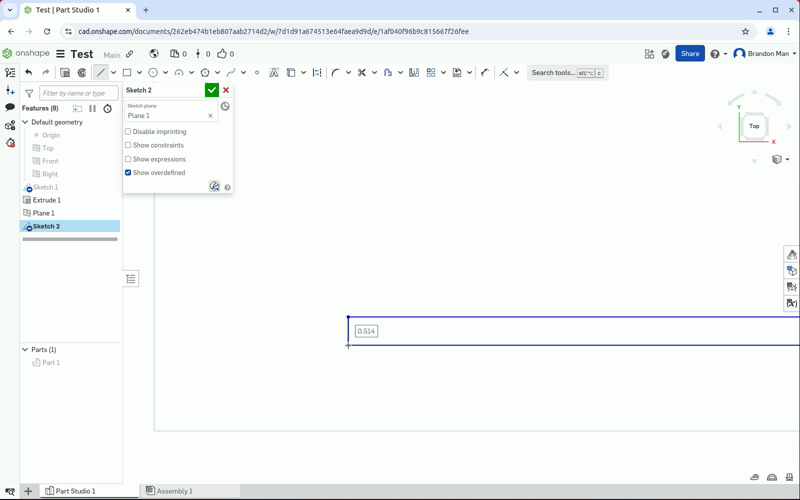
scroll(-6)
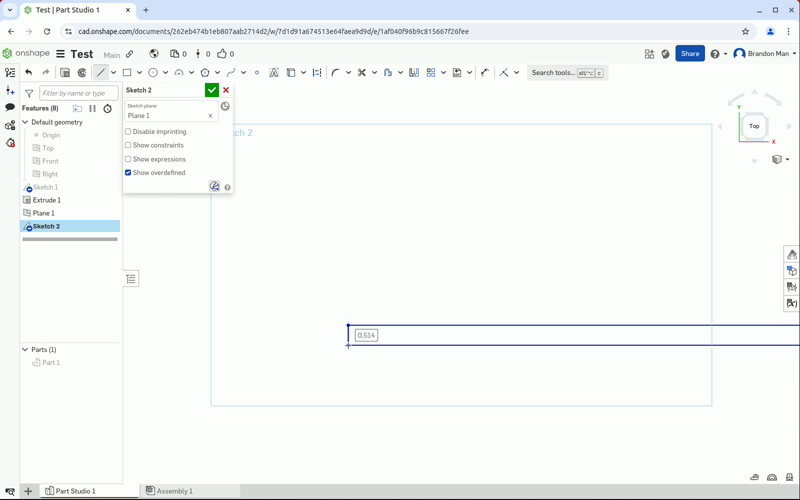
scroll(-6)
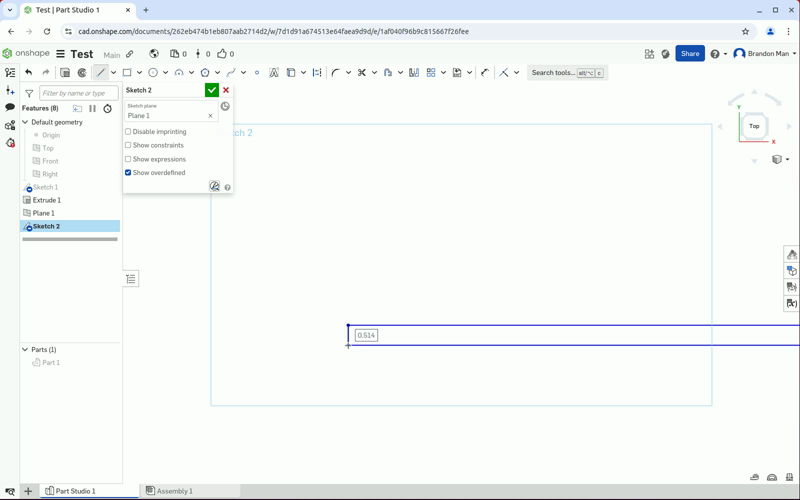
scroll(-6)
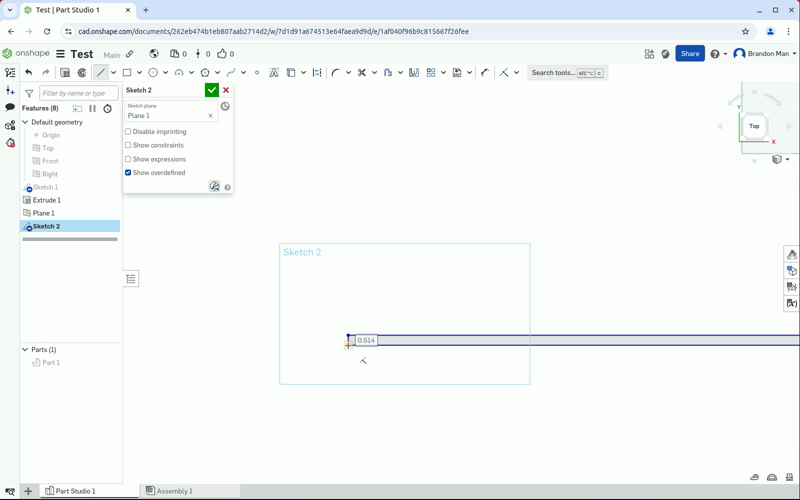
scroll(-6)
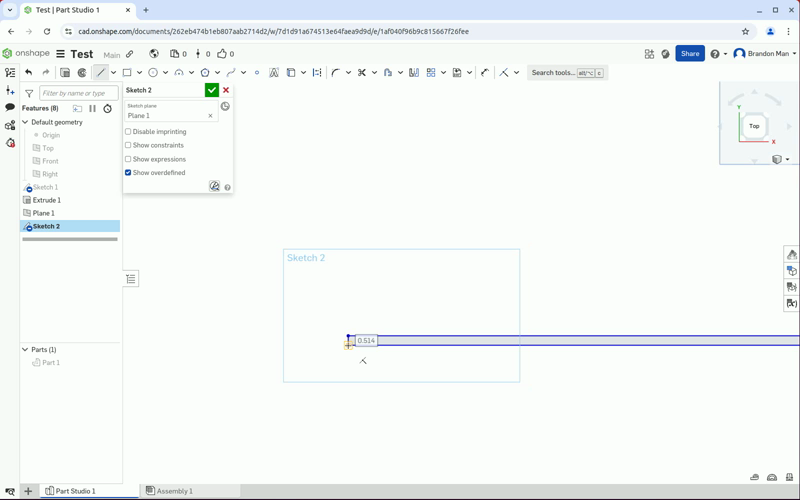
scroll(-6)
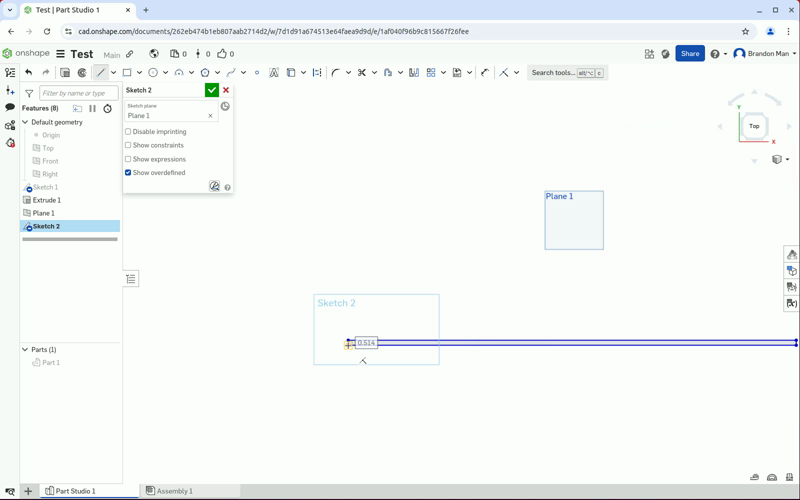
scroll(-6)
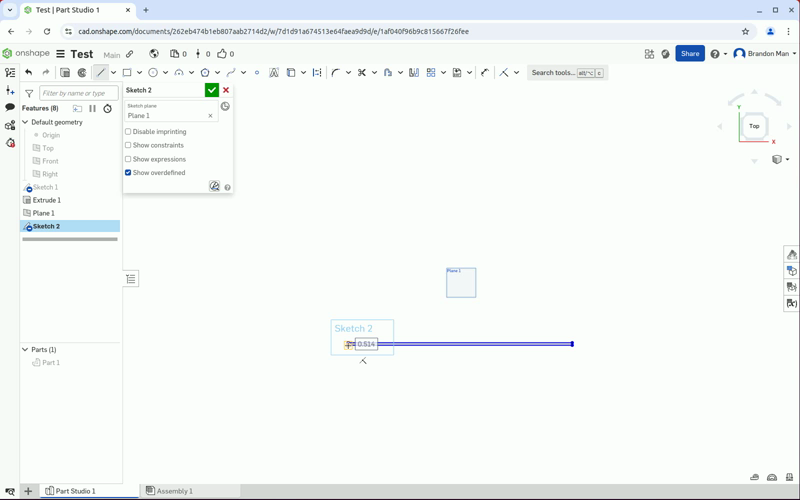
key(esc)
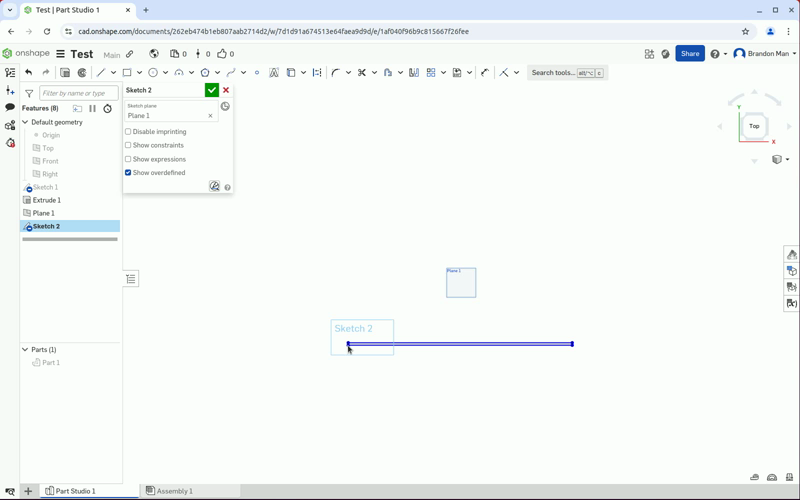
mouse_move(379, 343)
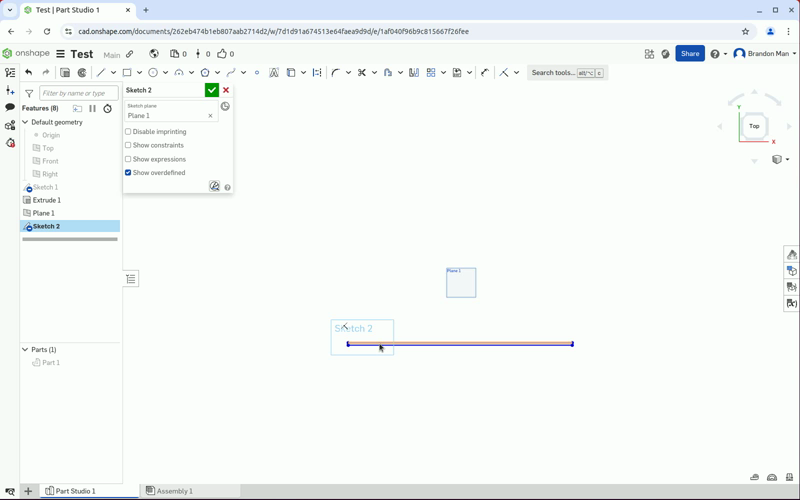
scroll(6)
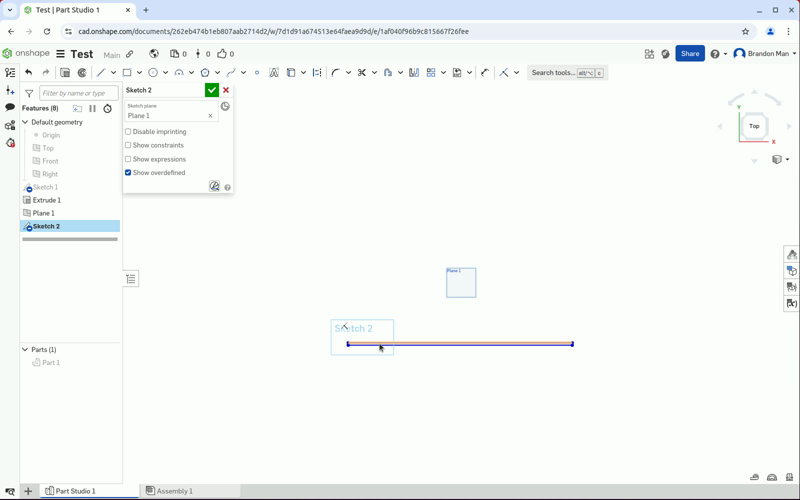
scroll(6)
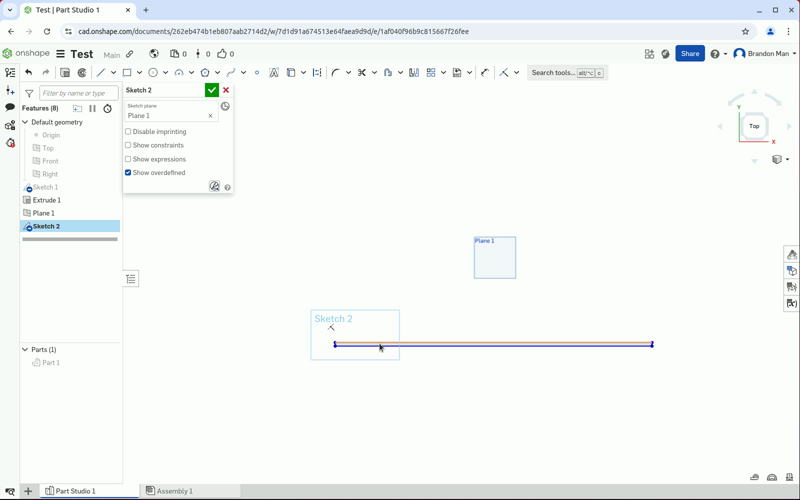
scroll(6)
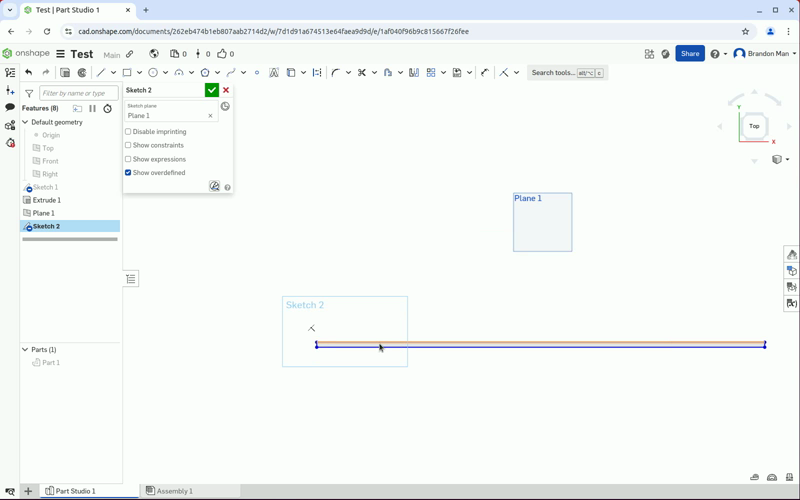
scroll(6)
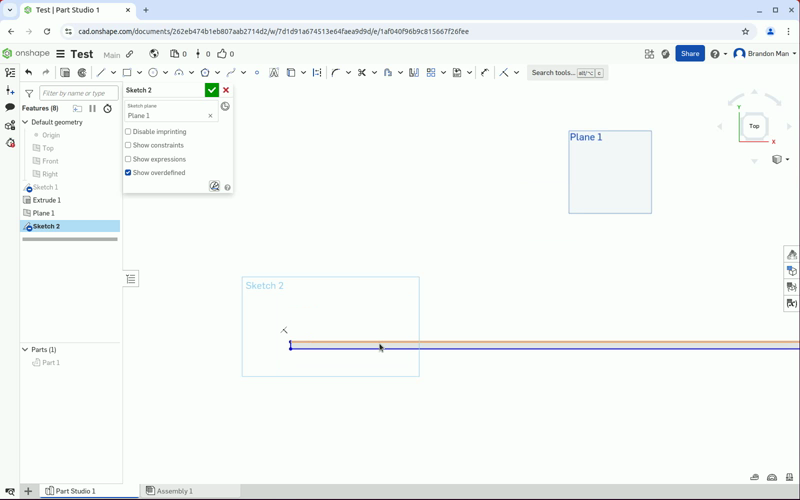
scroll(6)
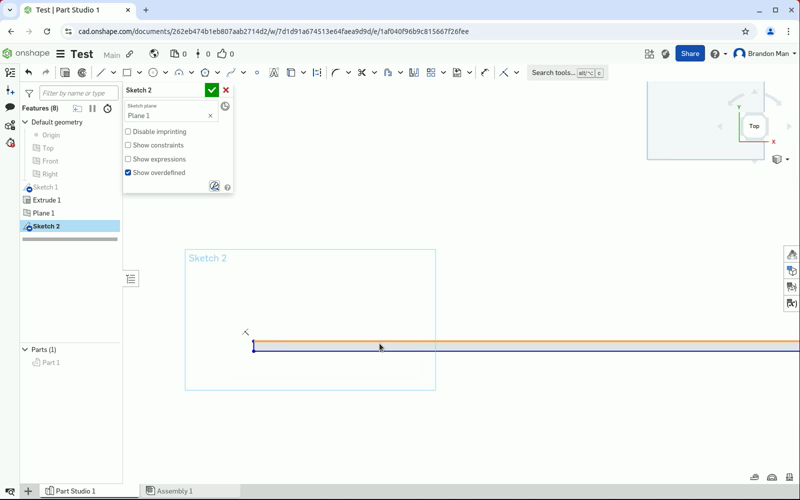
scroll(6)
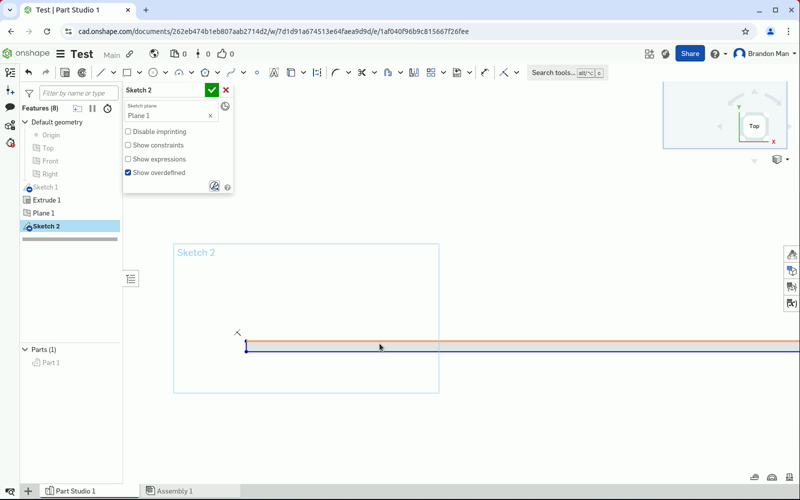
scroll(6)
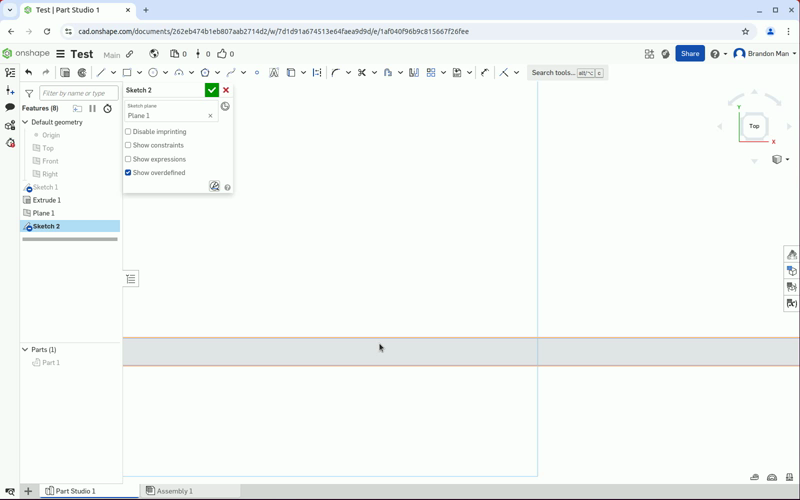
click(379, 343)
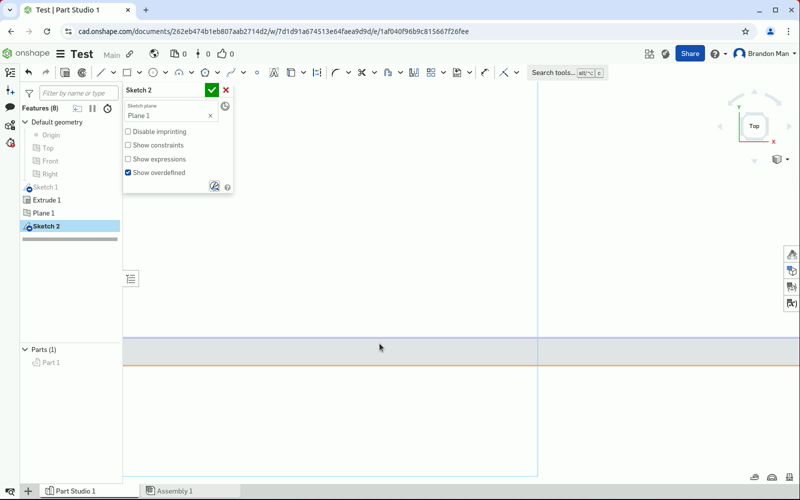
scroll(-6)
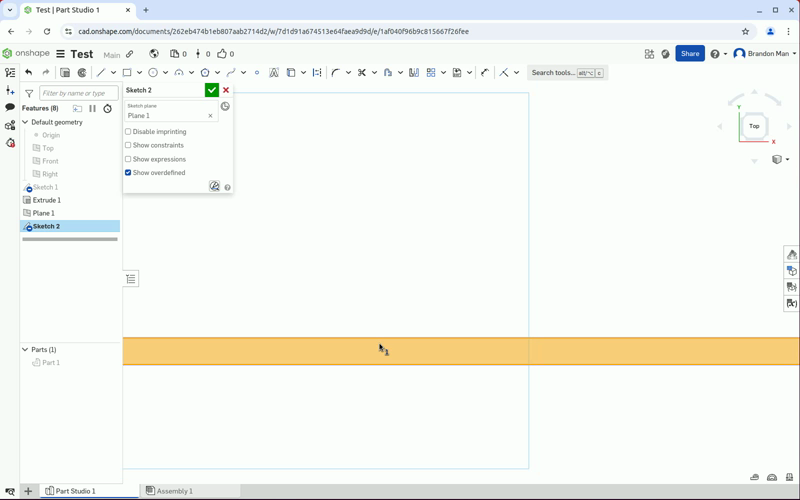
scroll(-6)
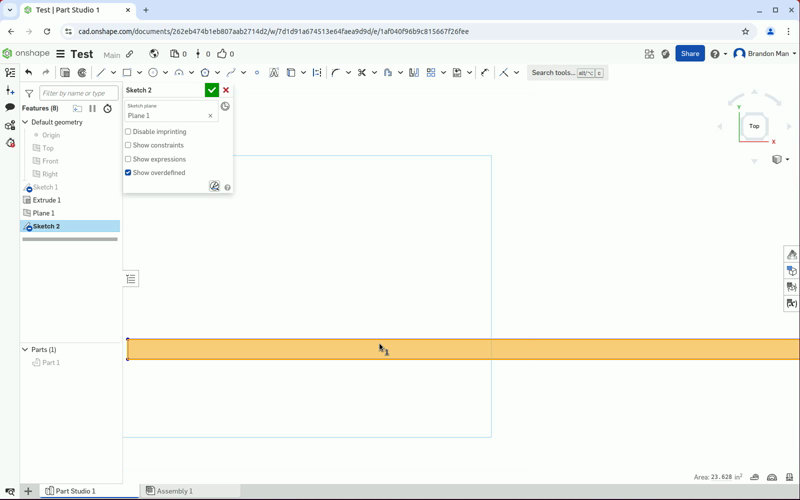
scroll(-6)
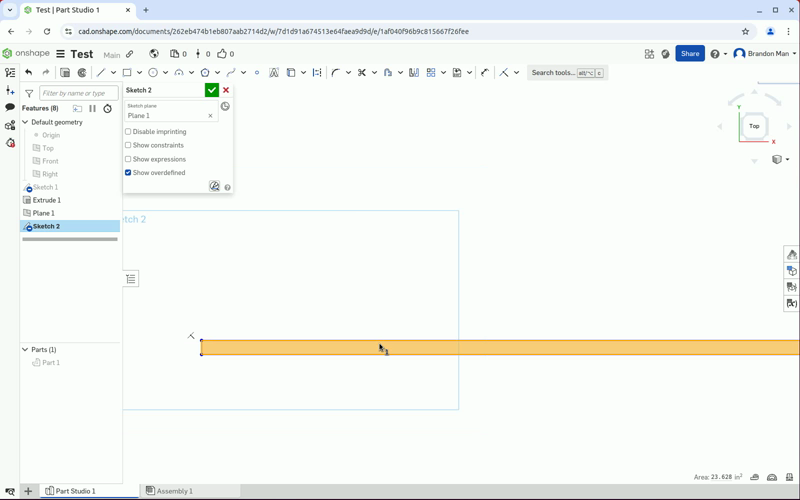
scroll(-6)
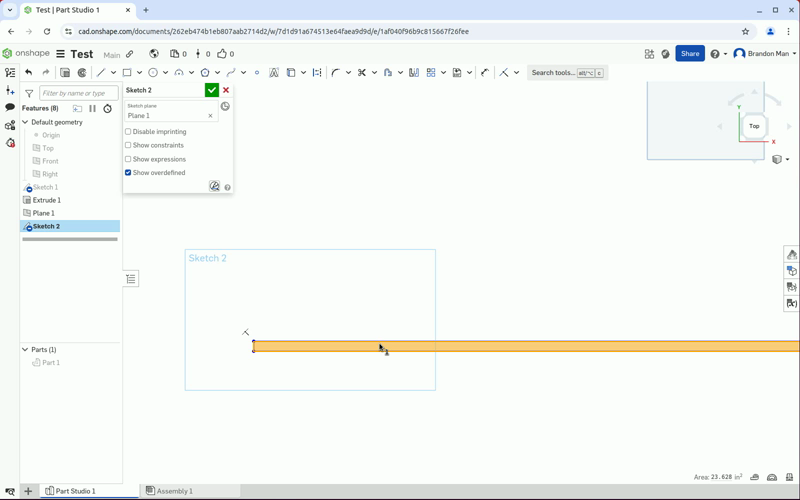
scroll(-6)
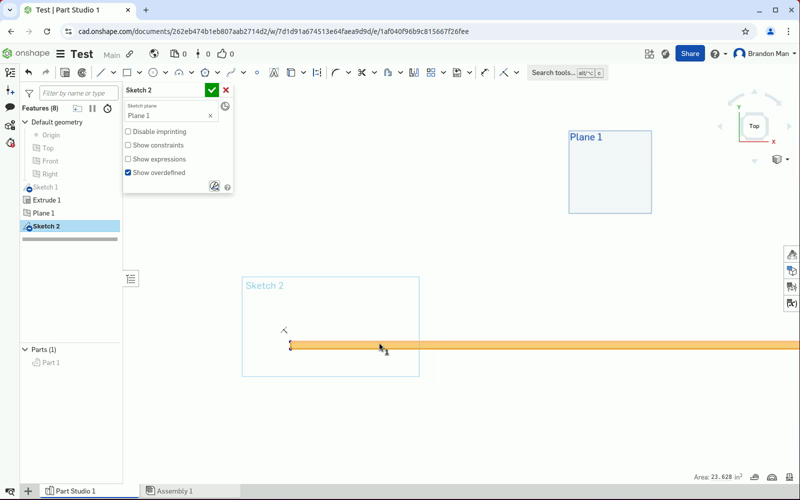
scroll(-6)
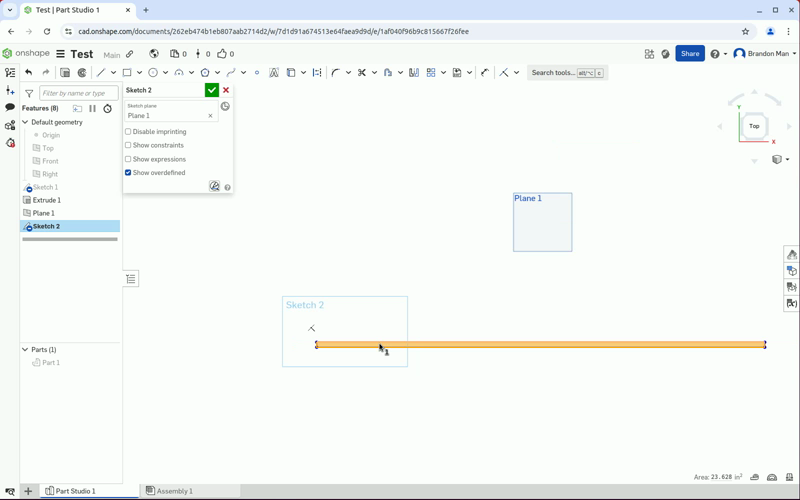
scroll(-6)
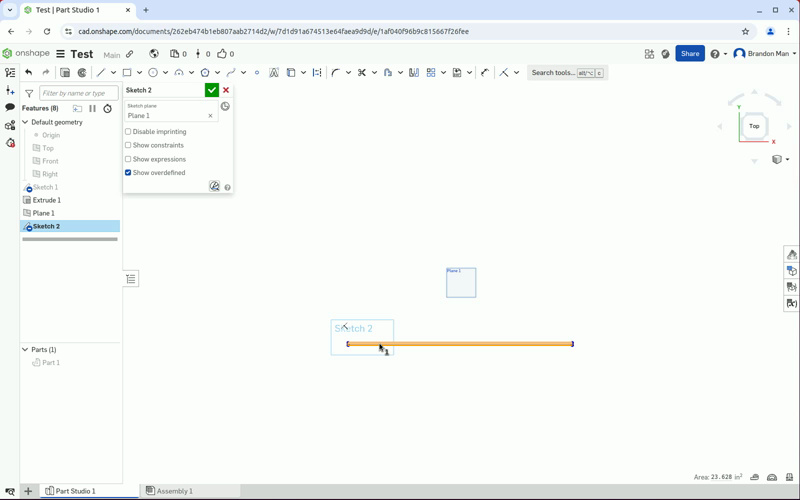
mouse_move(73, 352)
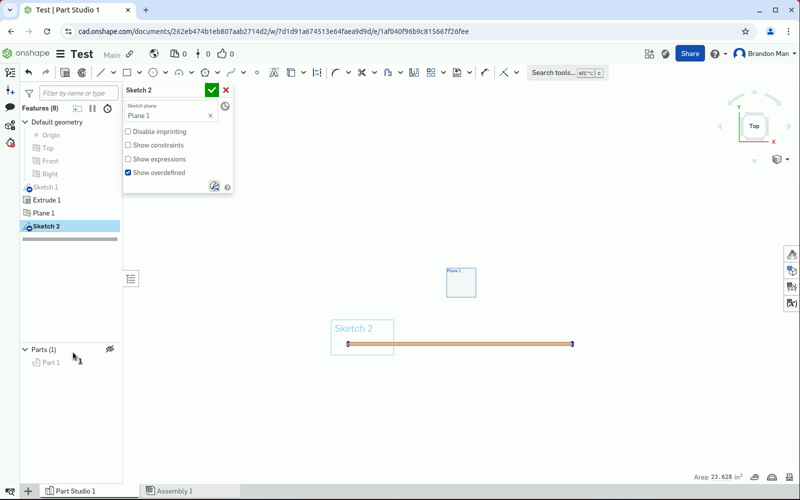
key(shift+y)
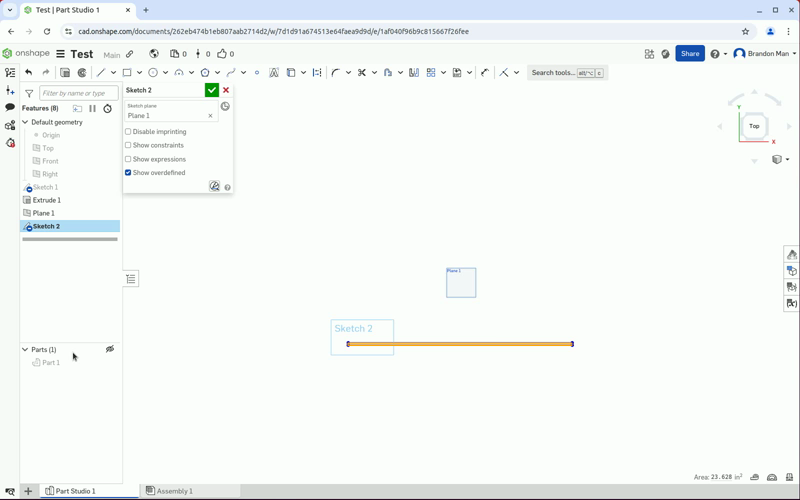
key(shift+e)
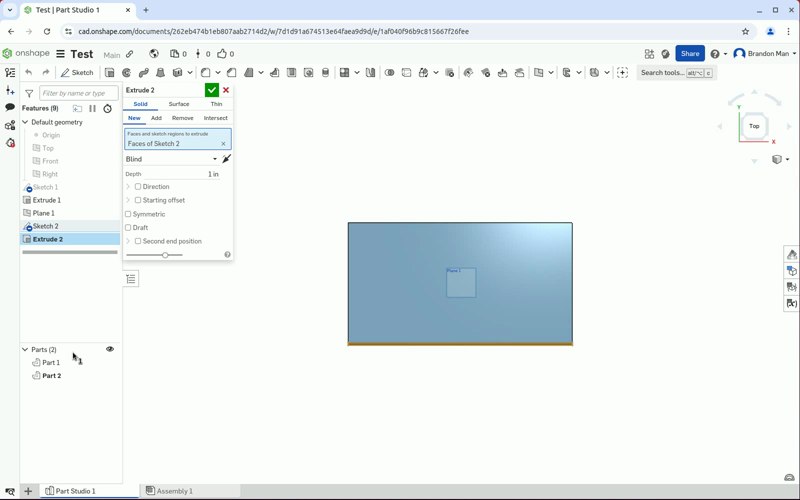
mouse_move(143, 106)
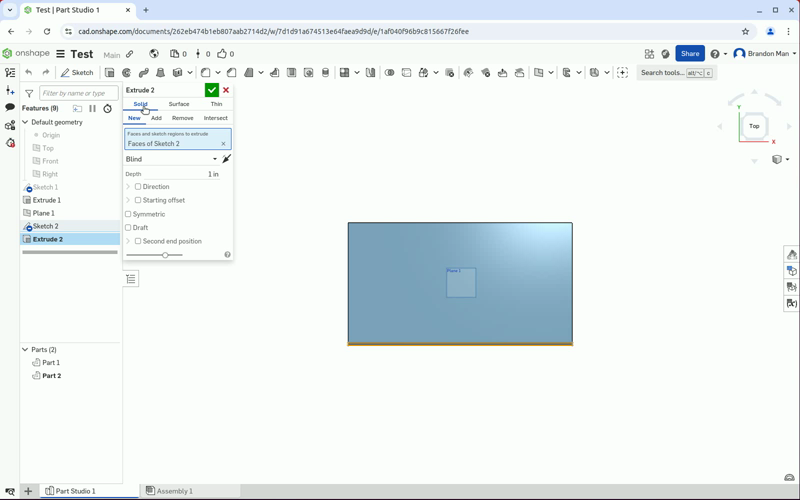
click(143, 106)
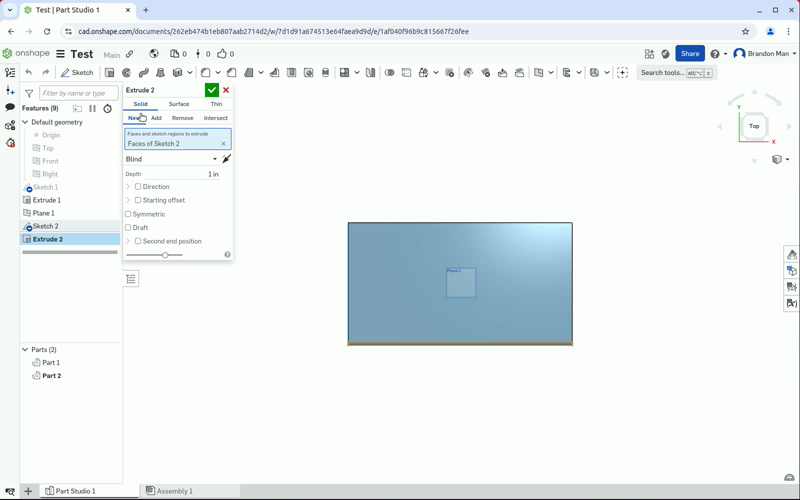
mouse_move(137, 120)
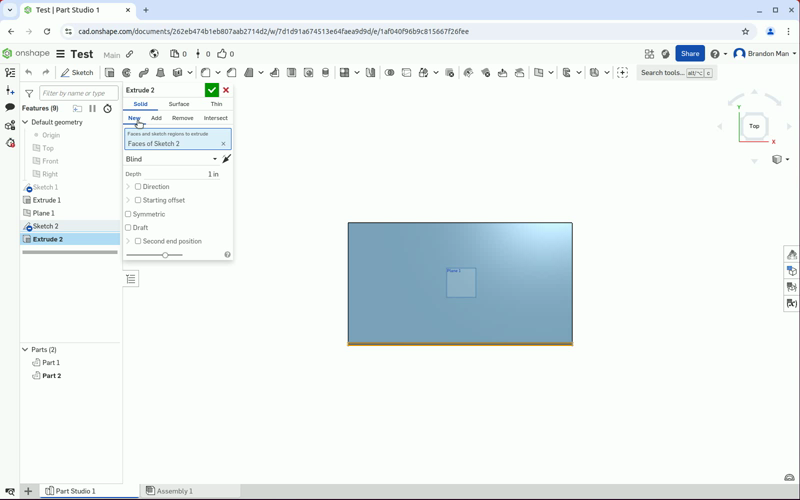
click(137, 120)
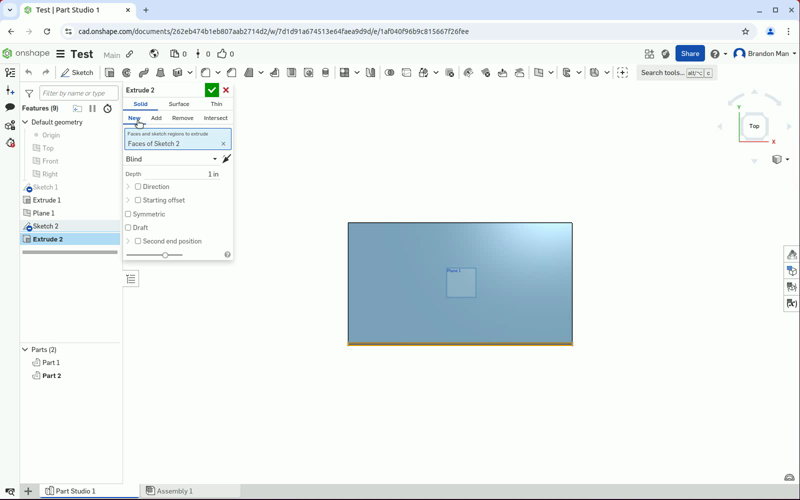
key(tab, 4)
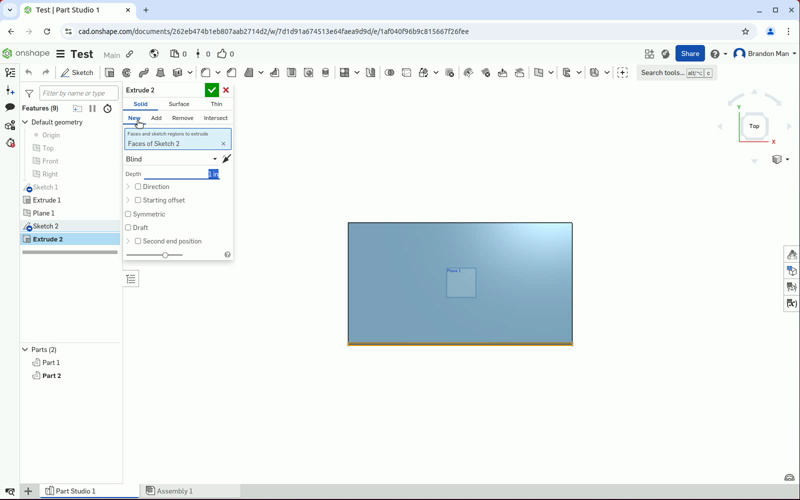
text(2.166)
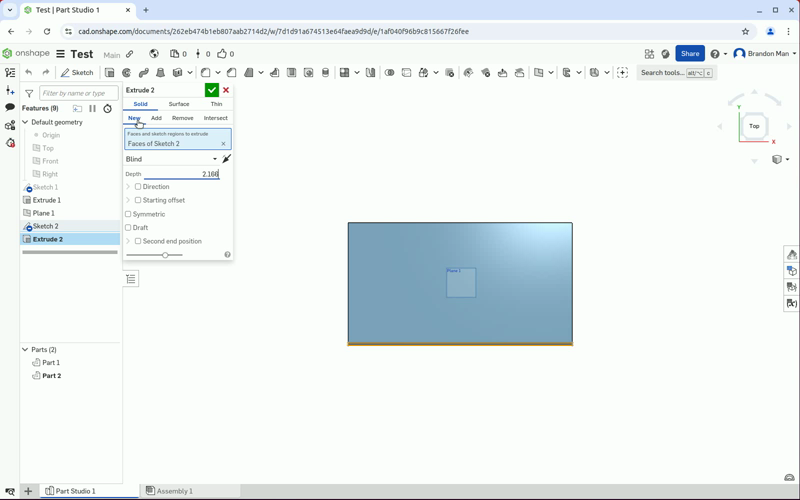
key(enter)
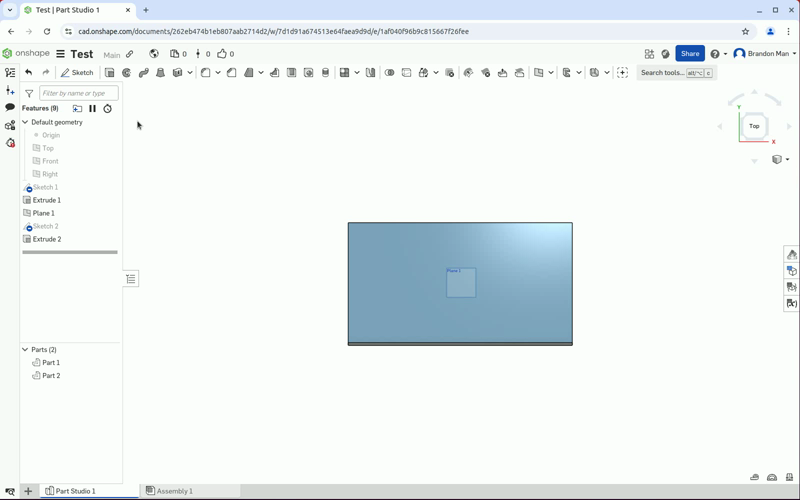
key(shift+h)
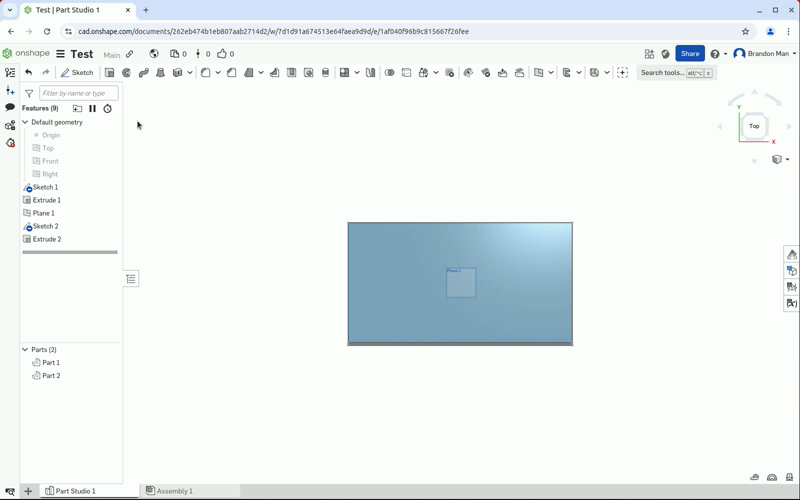
key(shift+h)
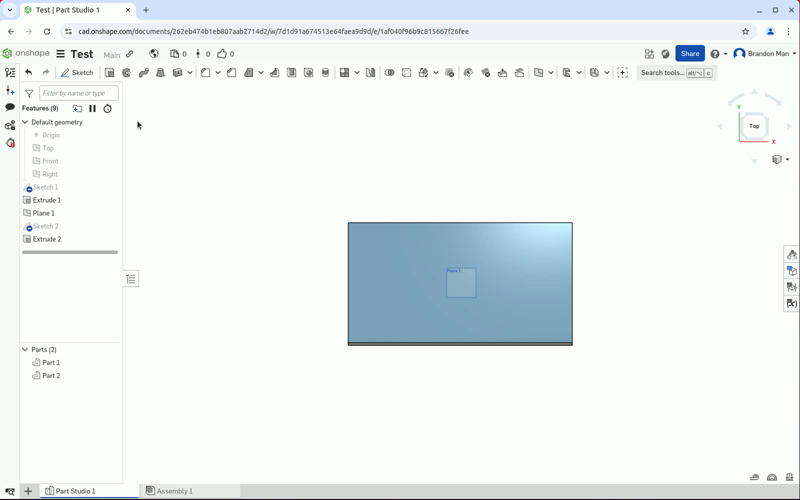
mouse_move(73, 189)
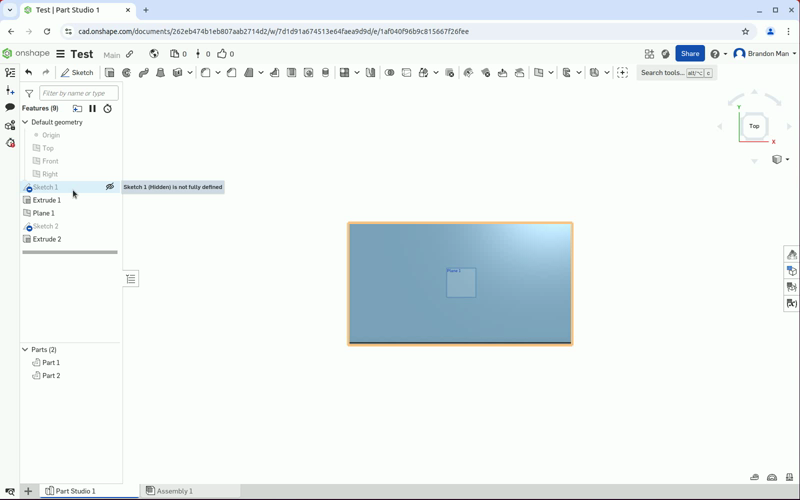
click(73, 189)
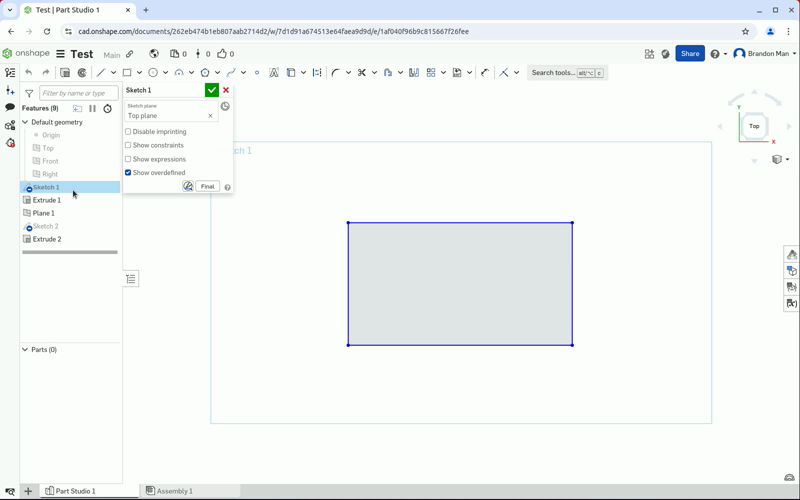
mouse_move(229, 92)
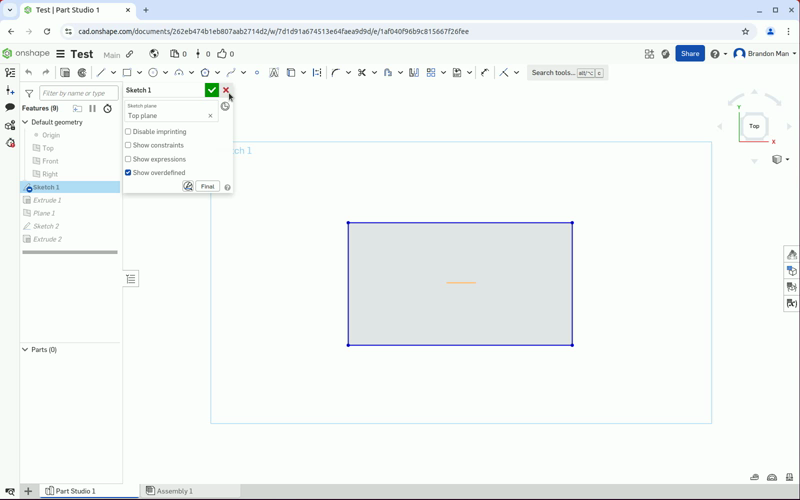
click(229, 92)
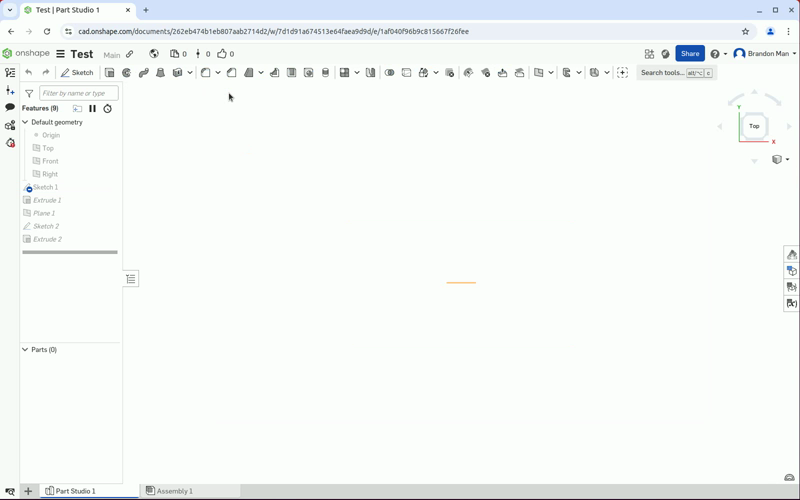
key(shift+s)
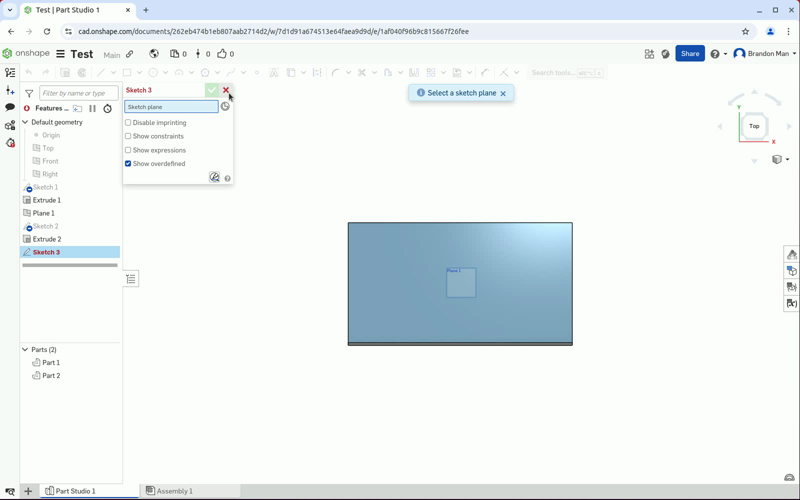
mouse_move(73, 215)
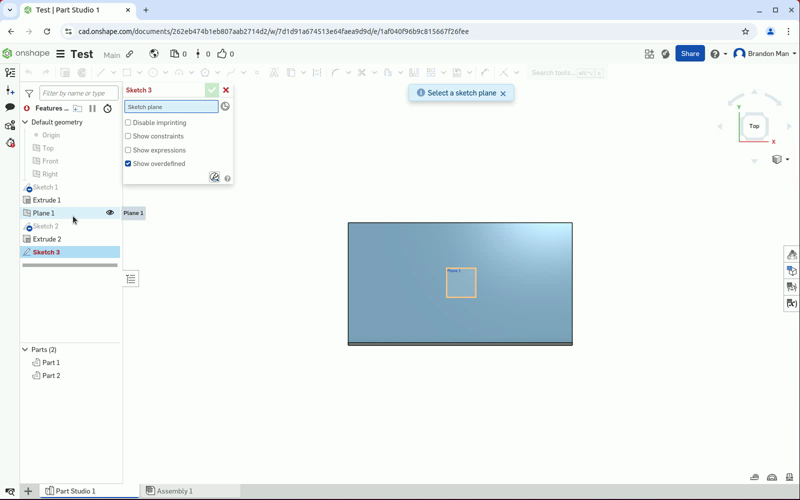
click(73, 215)
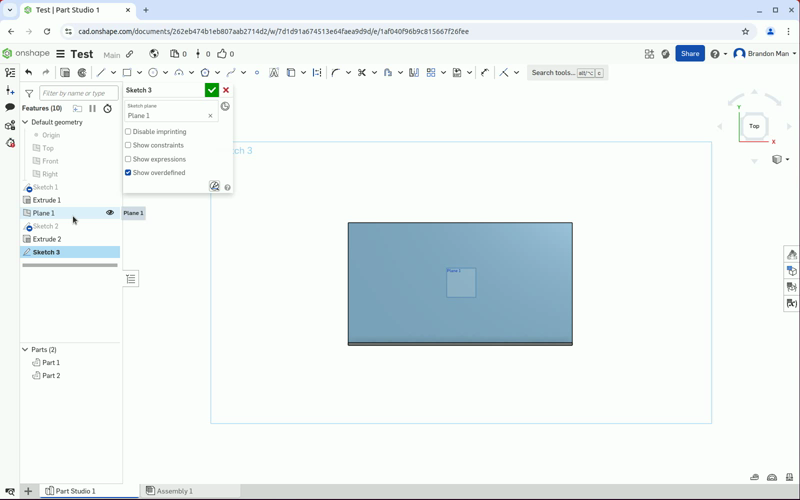
mouse_move(73, 352)
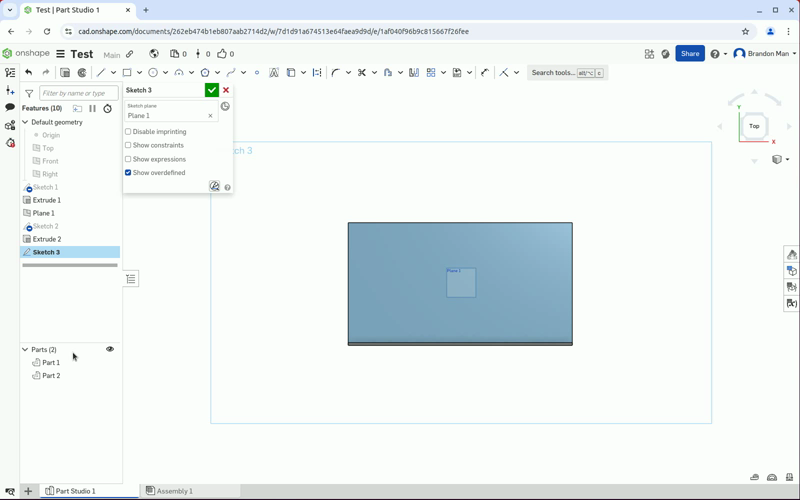
key(y)
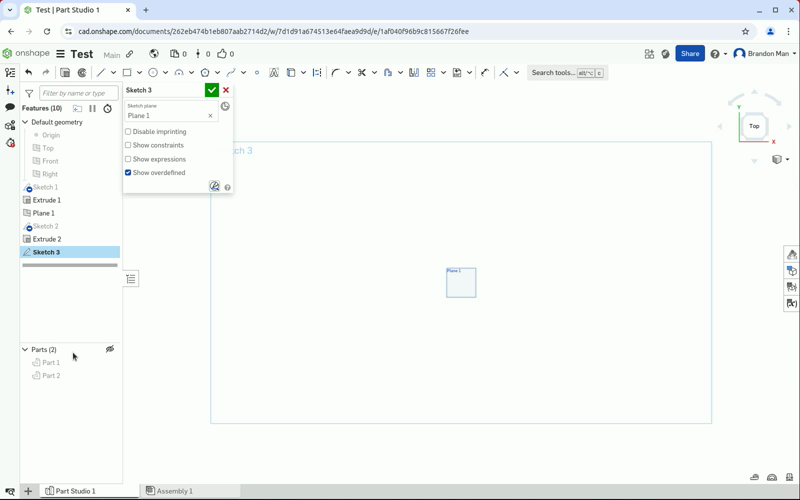
key(l)
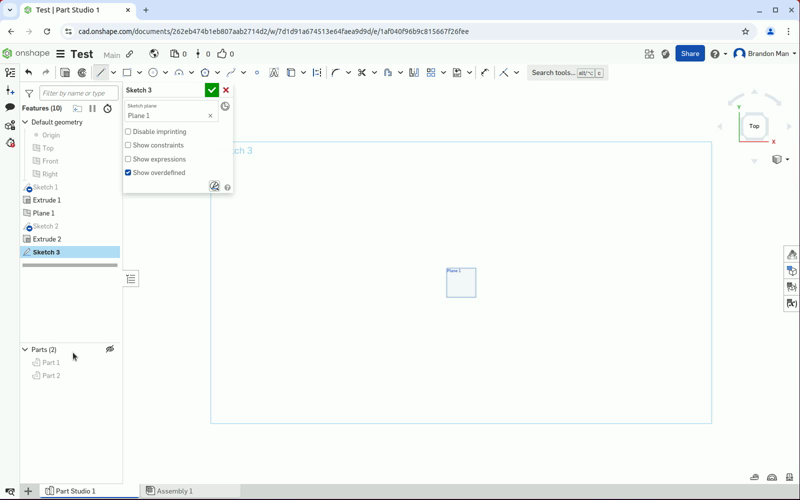
key_down(shift)
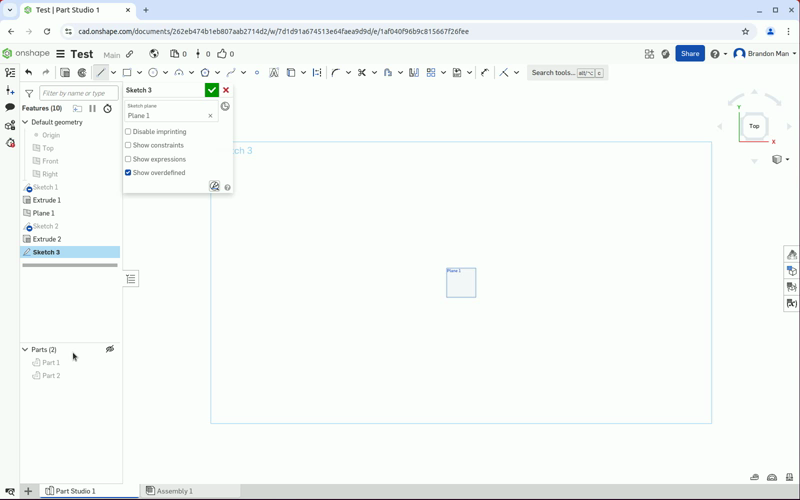
mouse_move(348, 223)
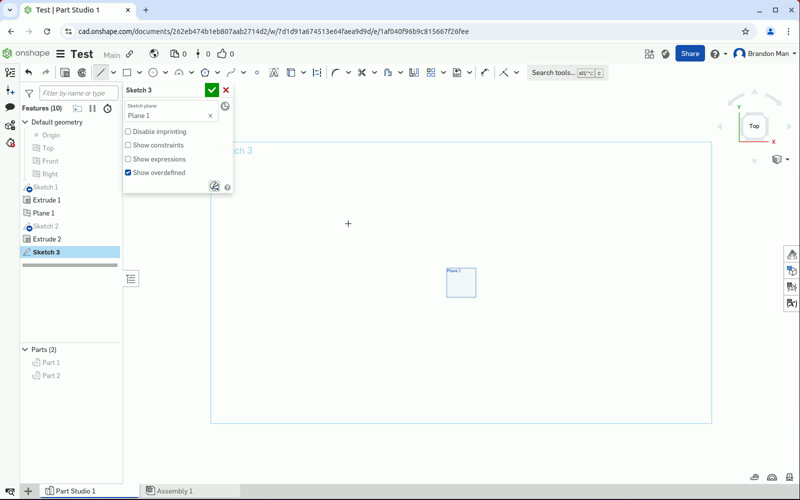
click(348, 223)
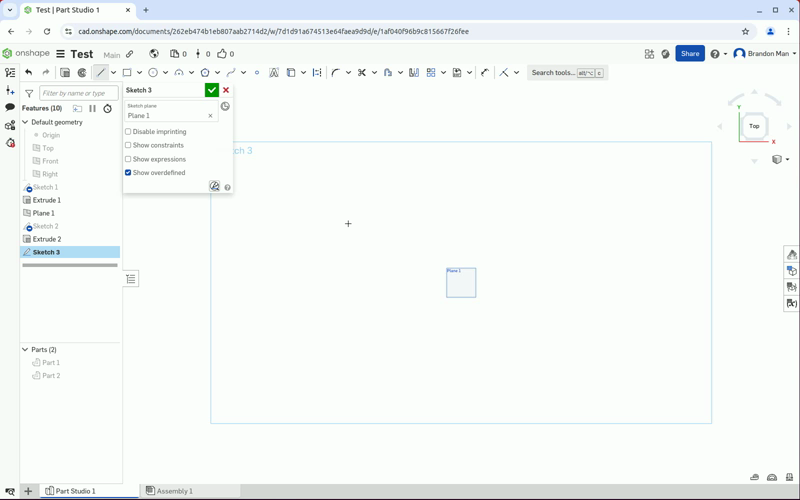
key_up(shift)
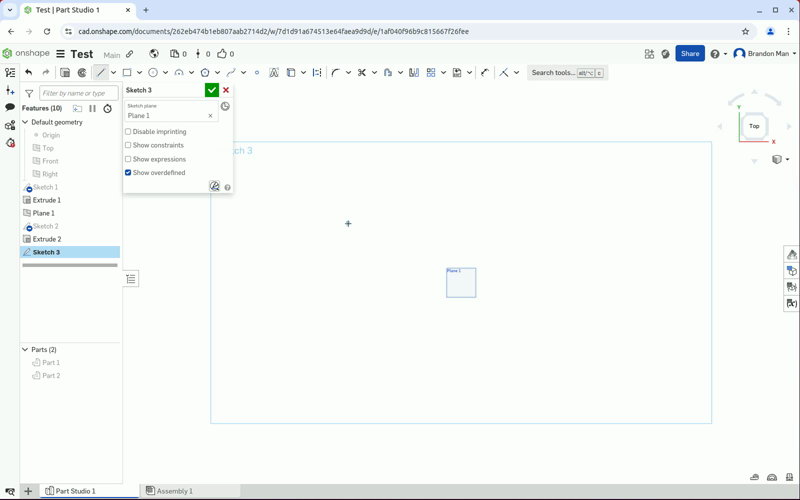
key_down(shift)
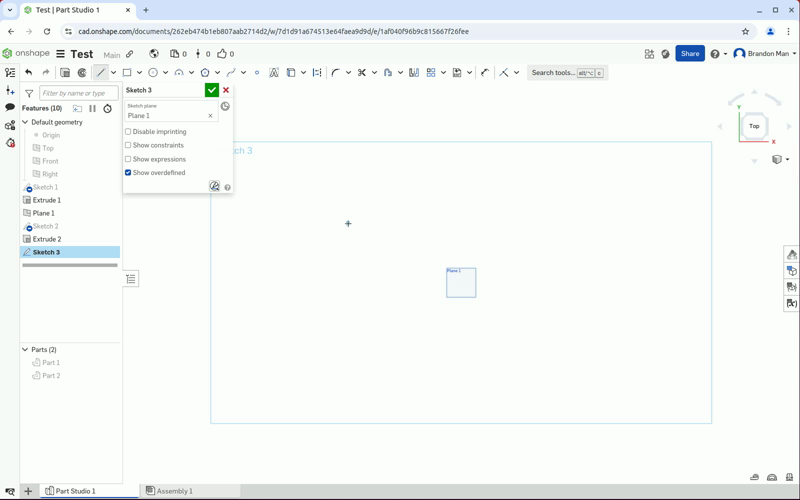
mouse_move(572, 223)
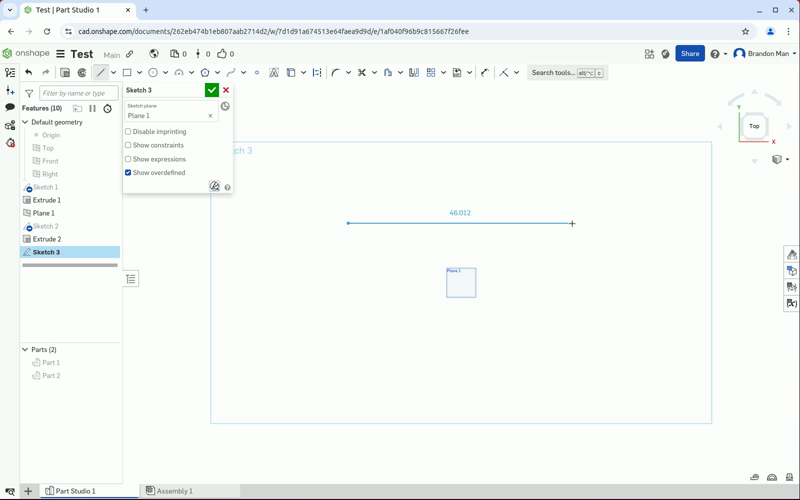
click(572, 223)
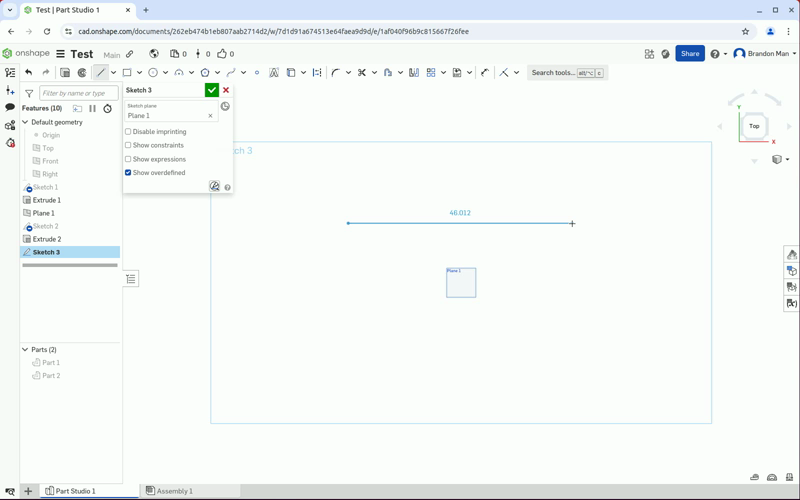
key_up(shift)
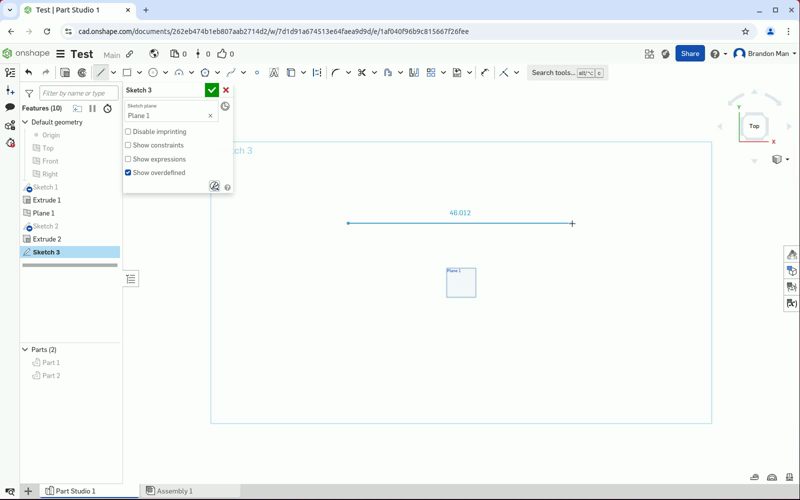
key_down(shift)
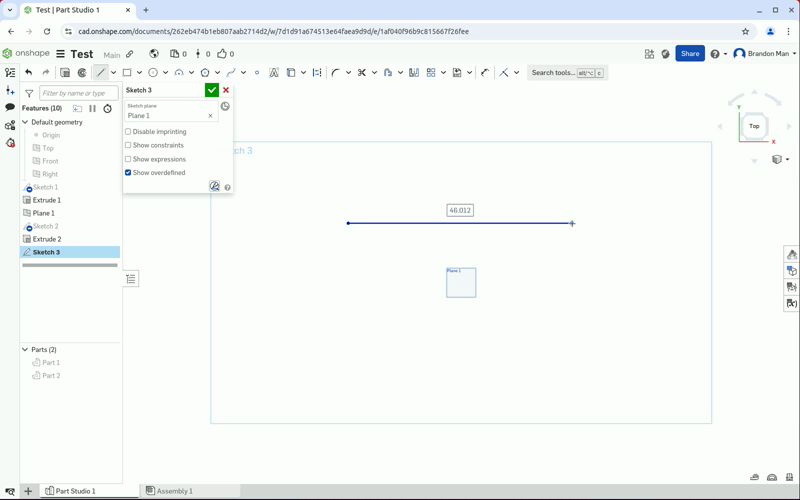
mouse_move(589, 223)
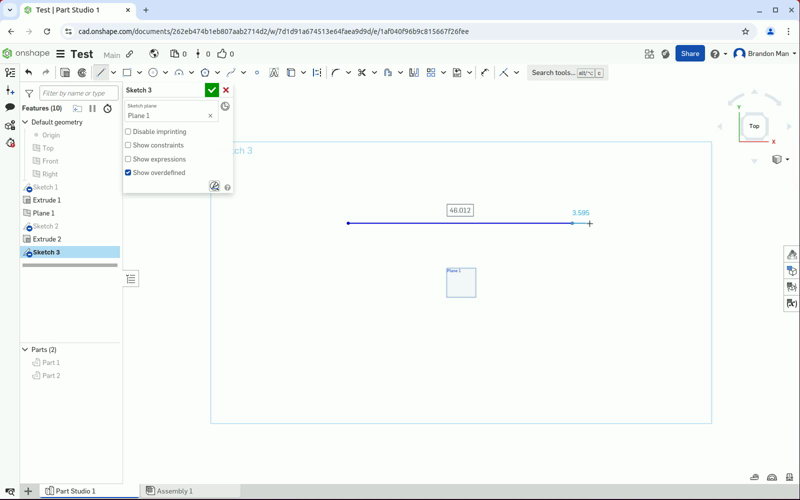
mouse_move(572, 220)
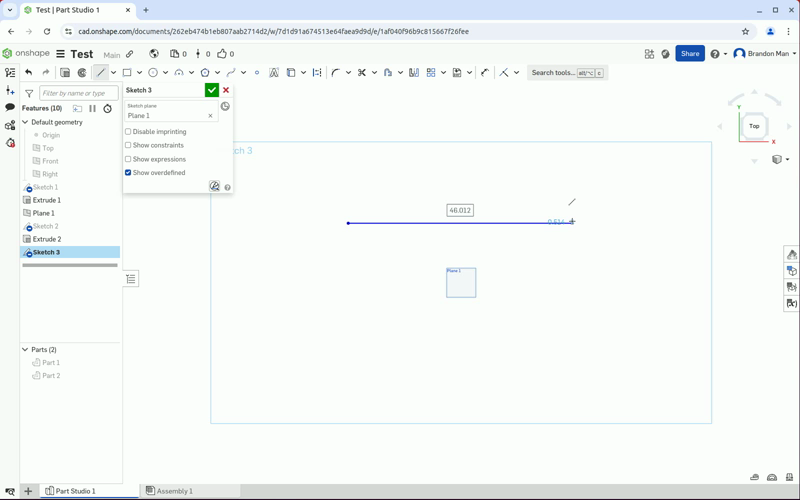
scroll(6)
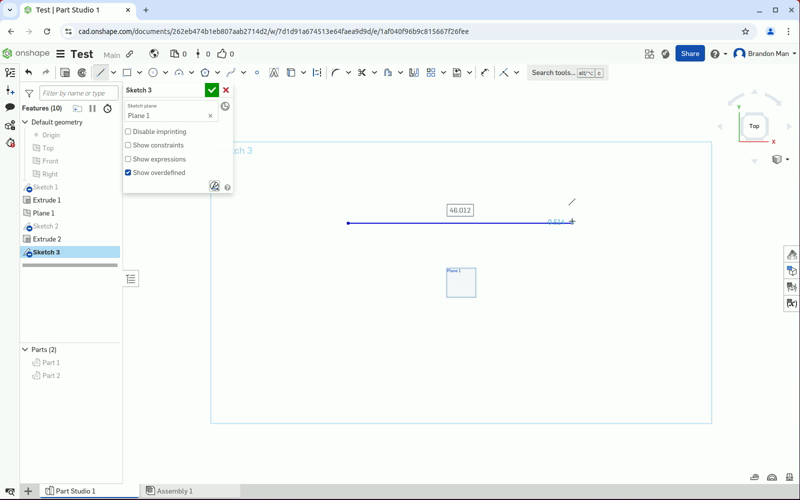
scroll(6)
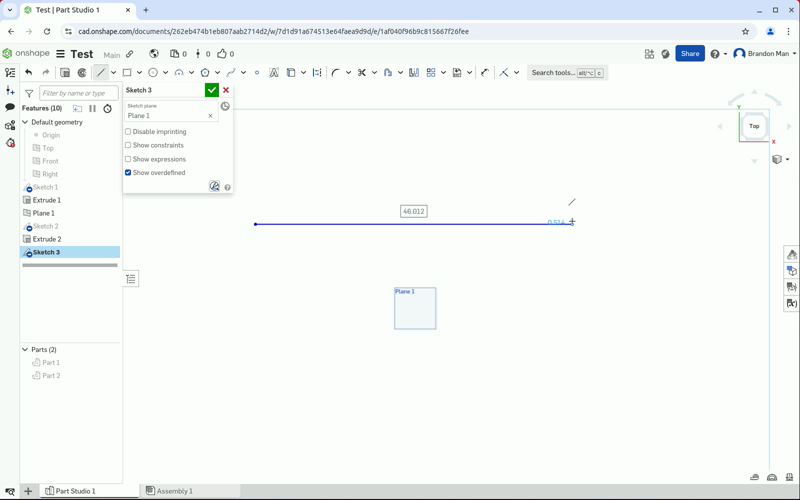
scroll(6)
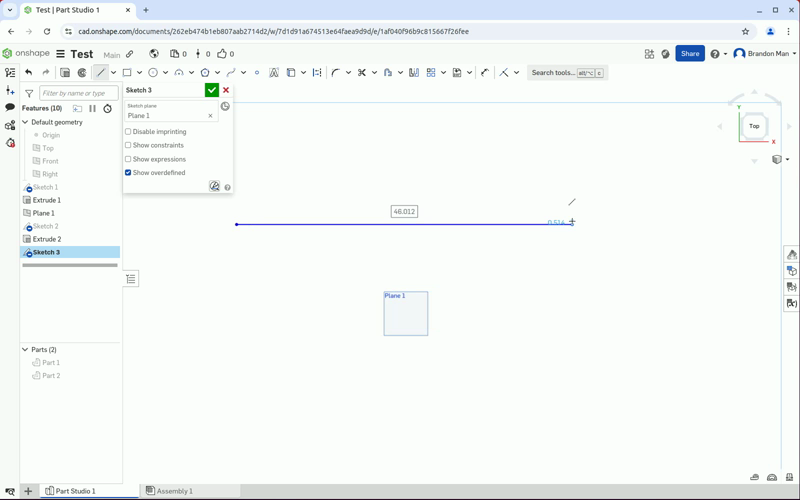
scroll(6)
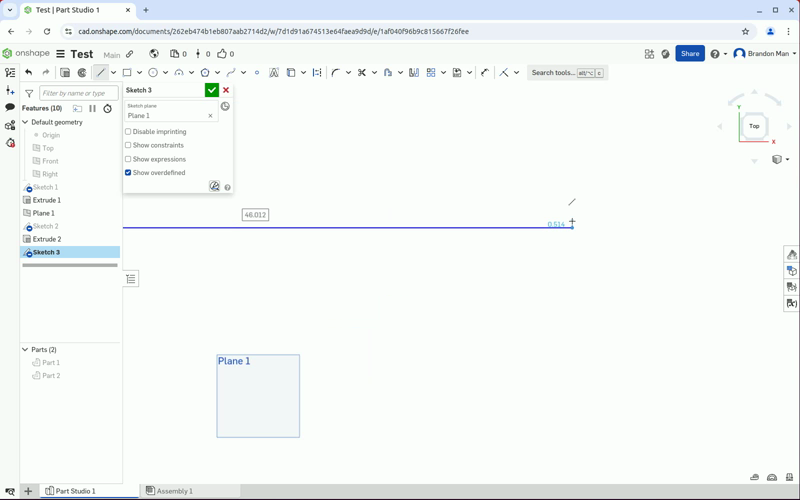
scroll(6)
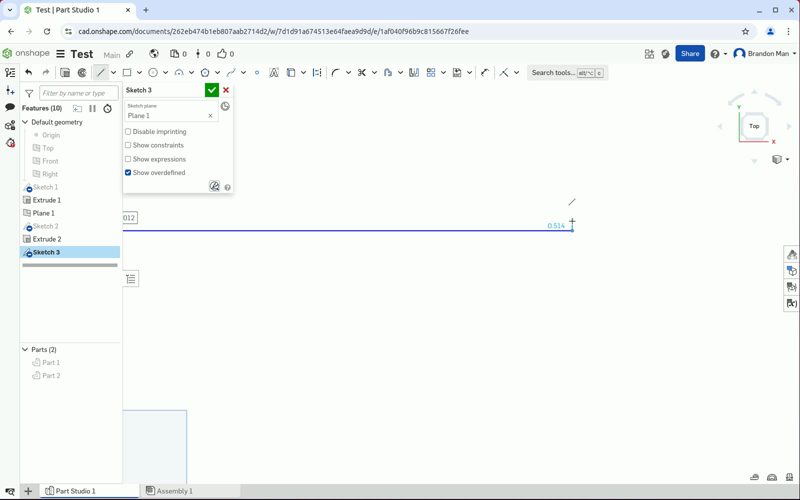
scroll(6)
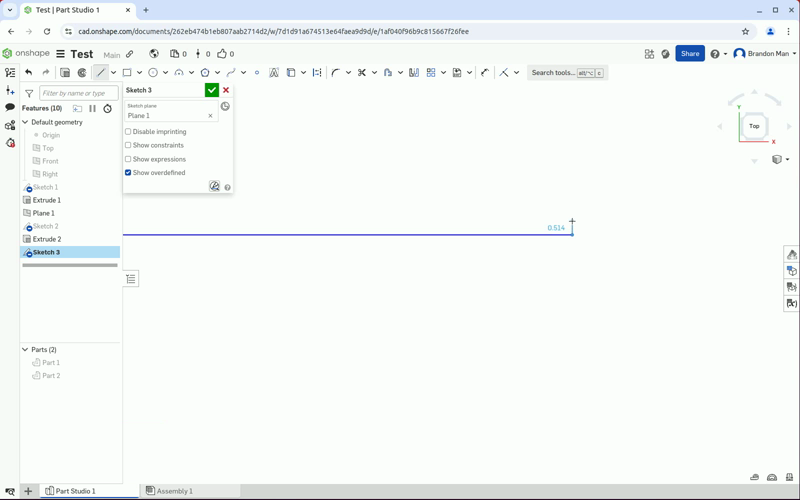
scroll(6)
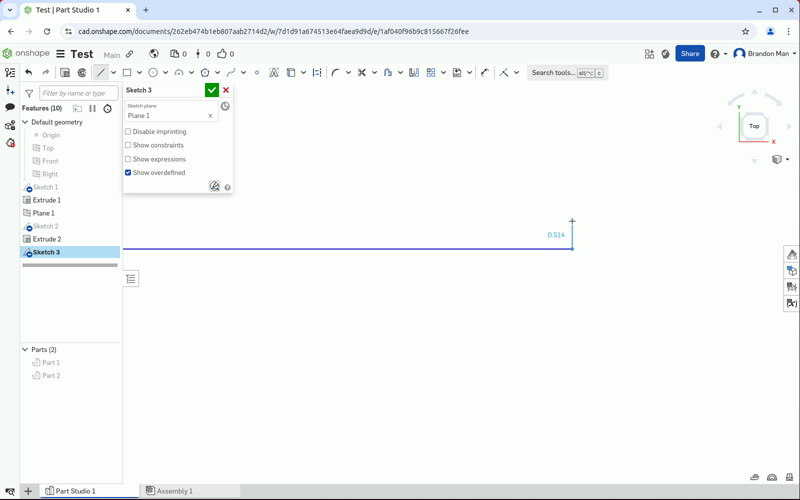
click(572, 220)
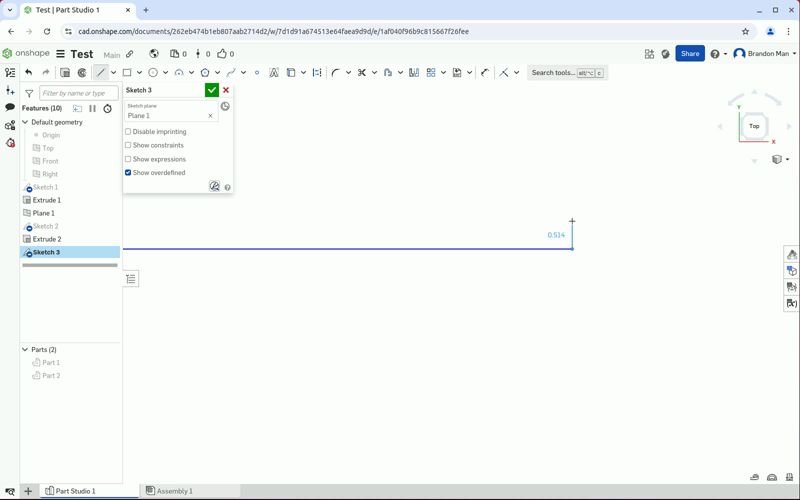
scroll(-6)
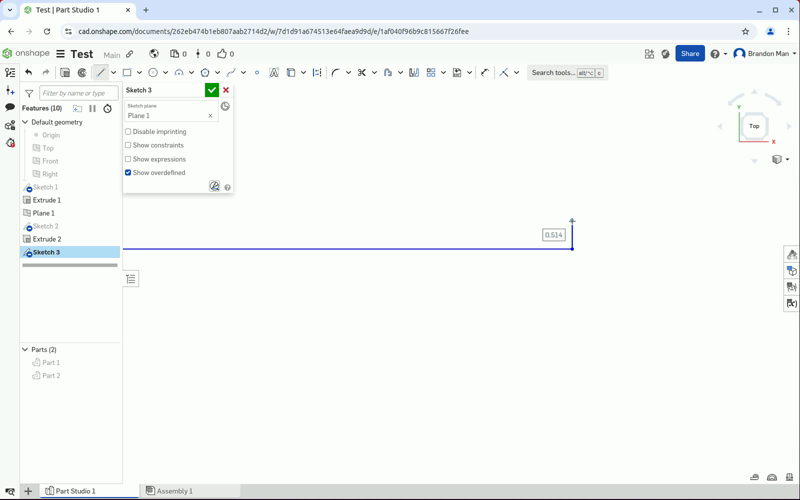
scroll(-6)
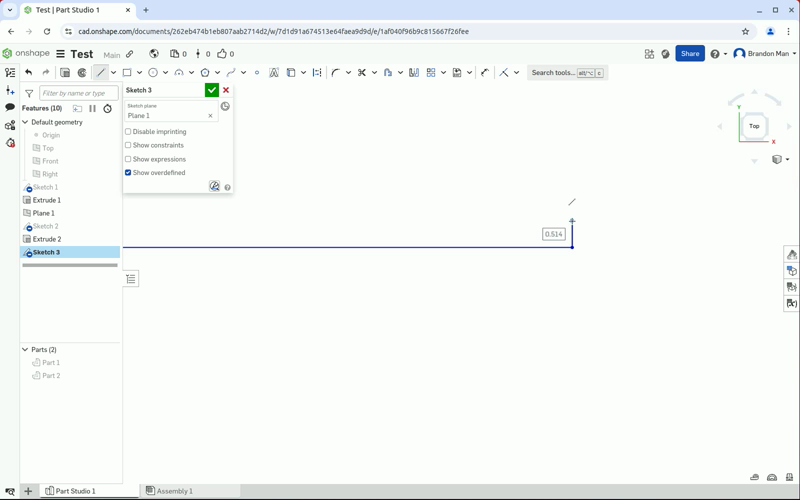
scroll(-6)
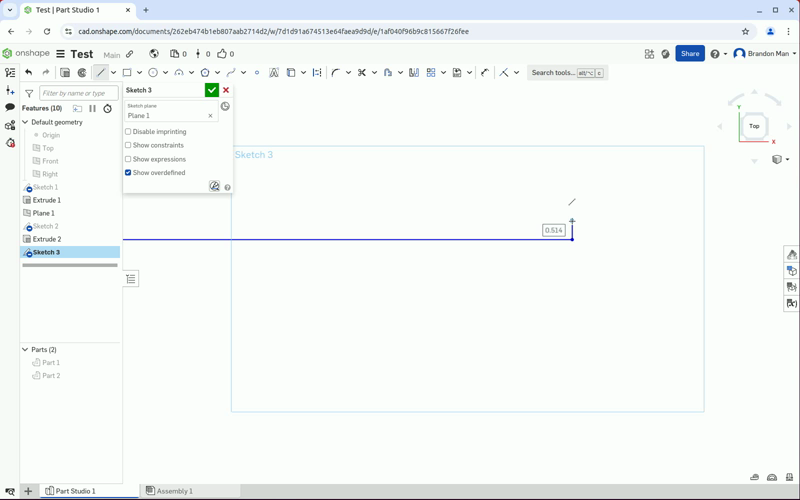
scroll(-6)
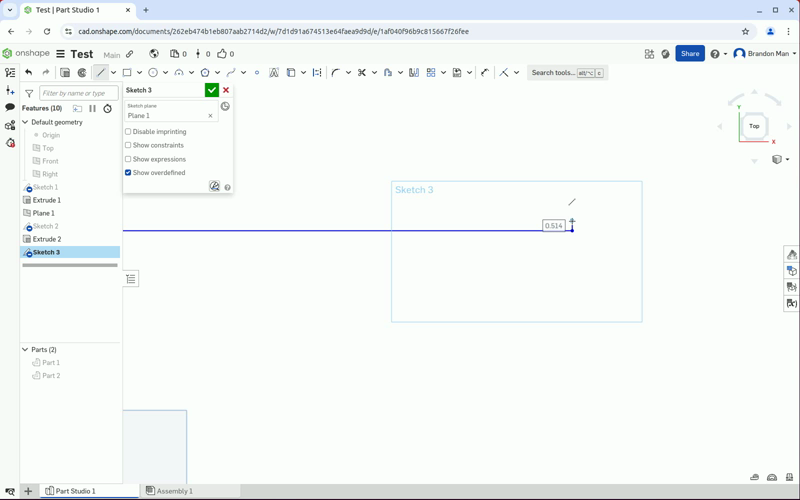
scroll(-6)
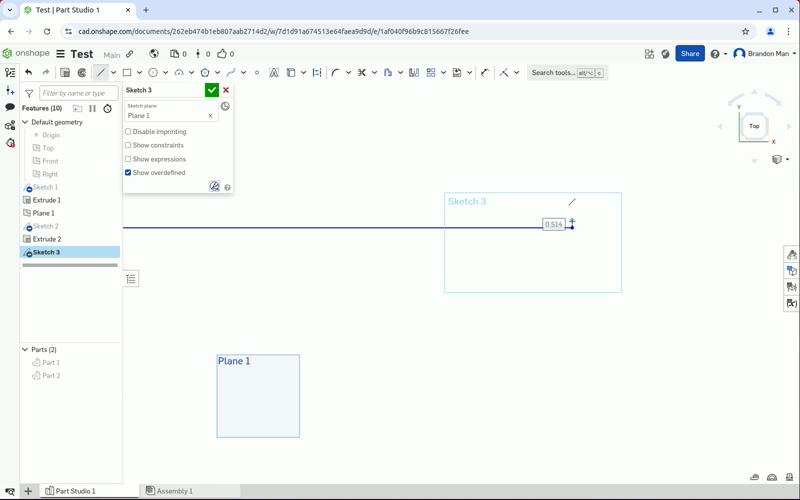
scroll(-6)
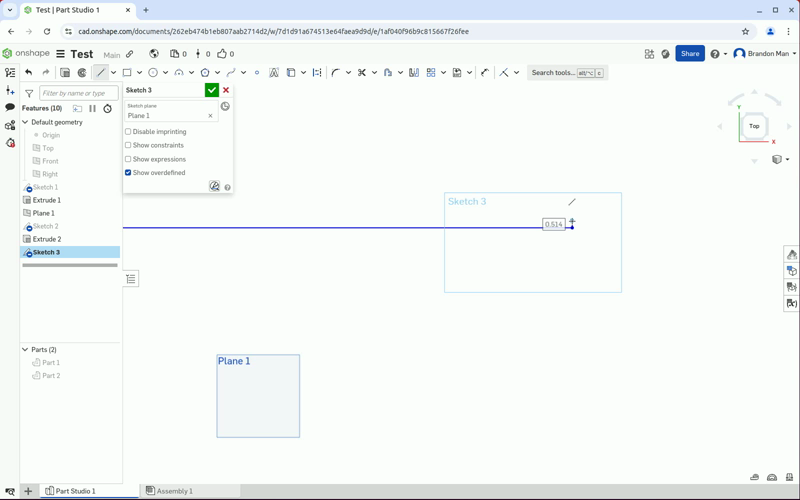
scroll(-6)
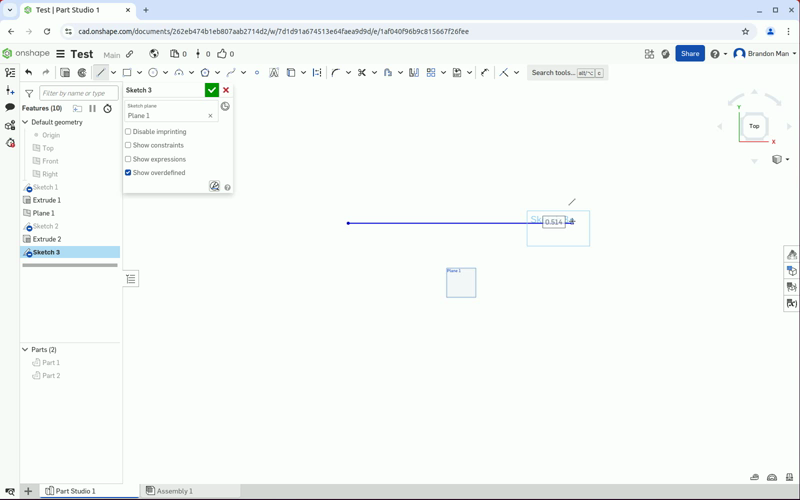
key_up(shift)
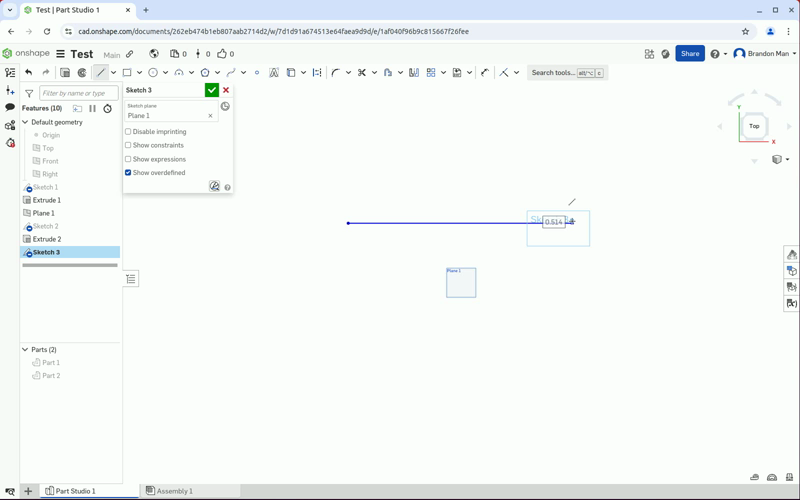
key_down(shift)
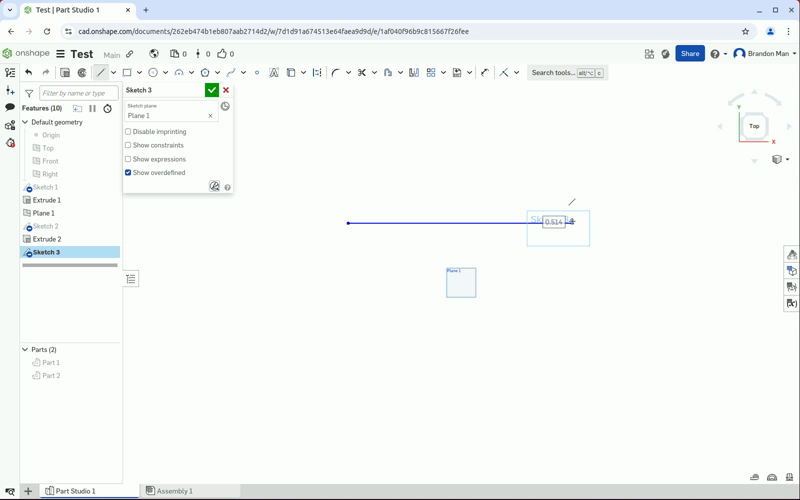
mouse_move(348, 220)
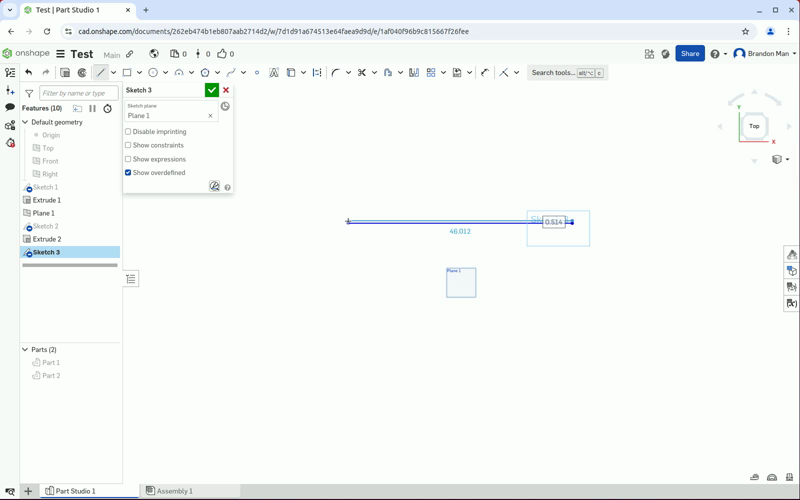
scroll(6)
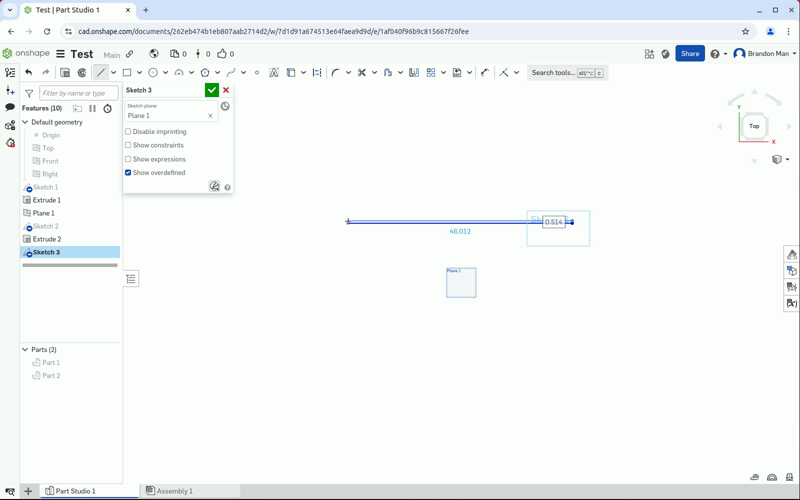
scroll(6)
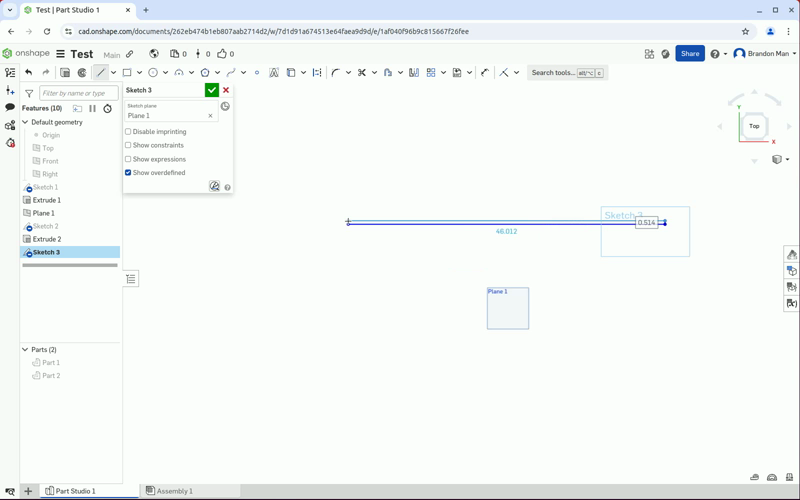
scroll(6)
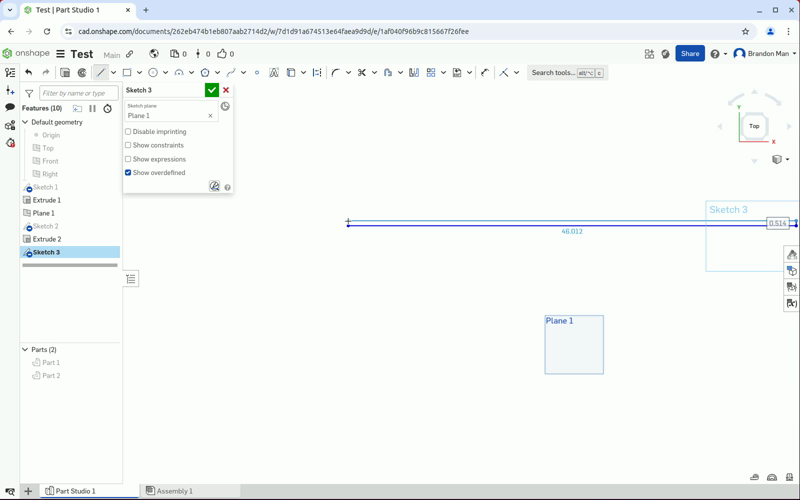
scroll(6)
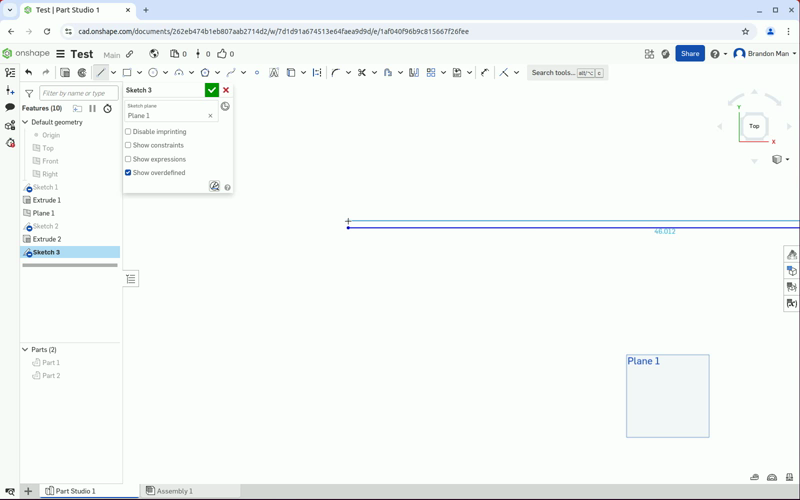
scroll(6)
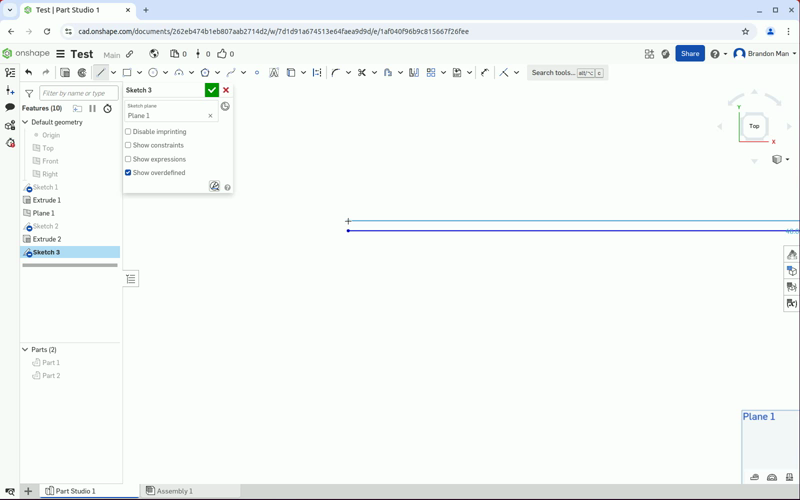
scroll(6)
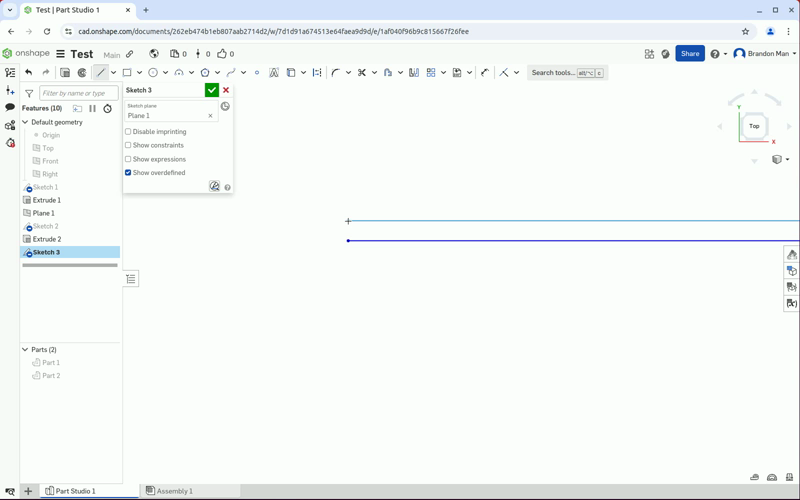
scroll(6)
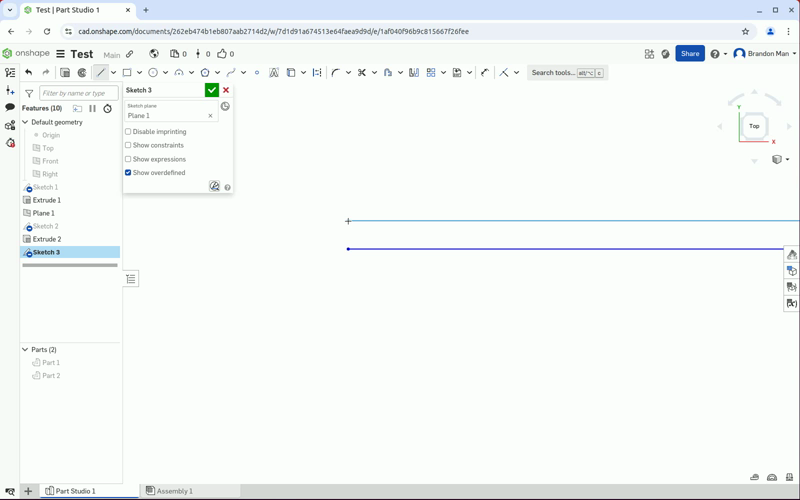
click(348, 220)
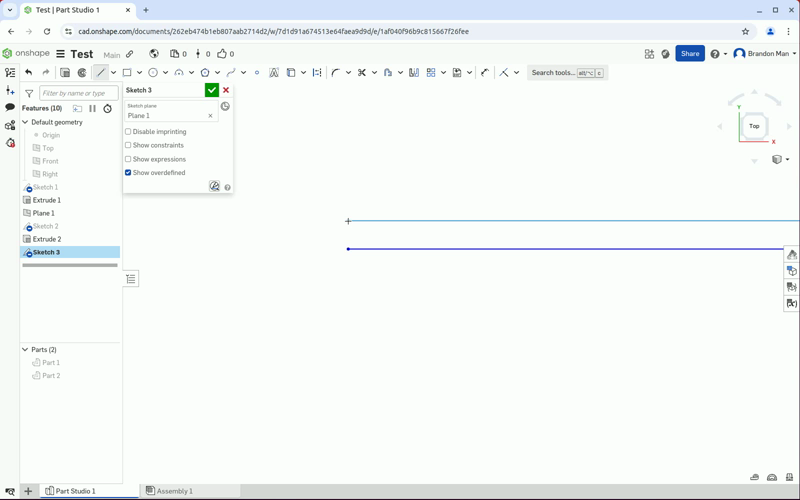
scroll(-6)
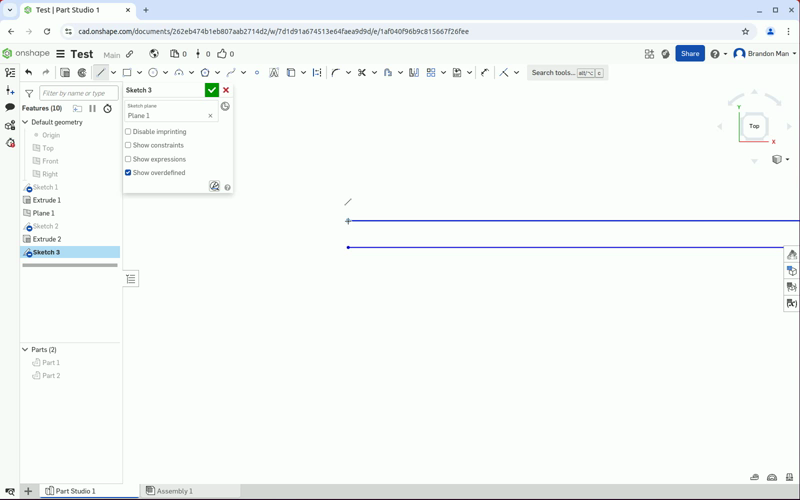
scroll(-6)
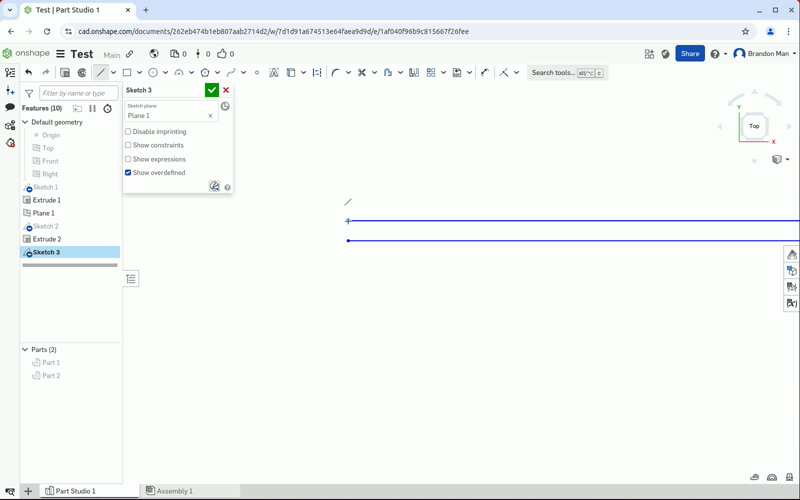
scroll(-6)
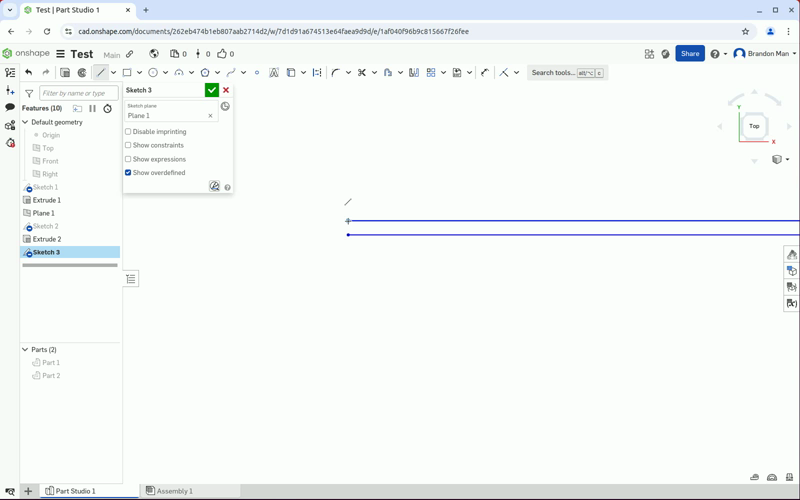
scroll(-6)
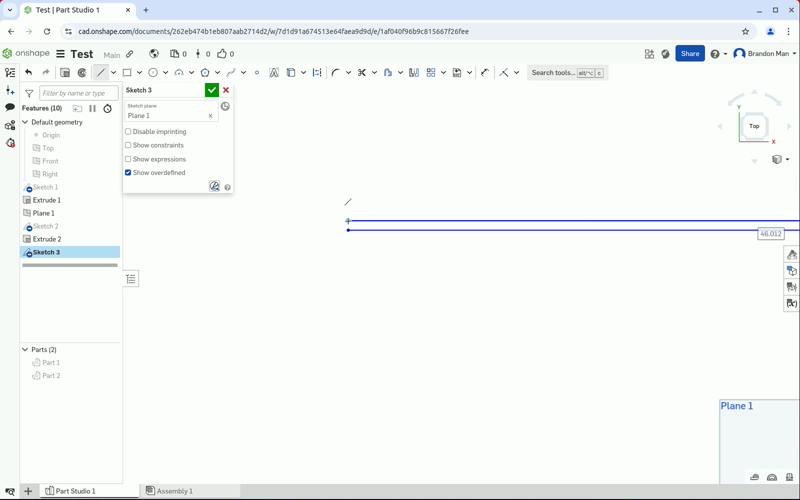
scroll(-6)
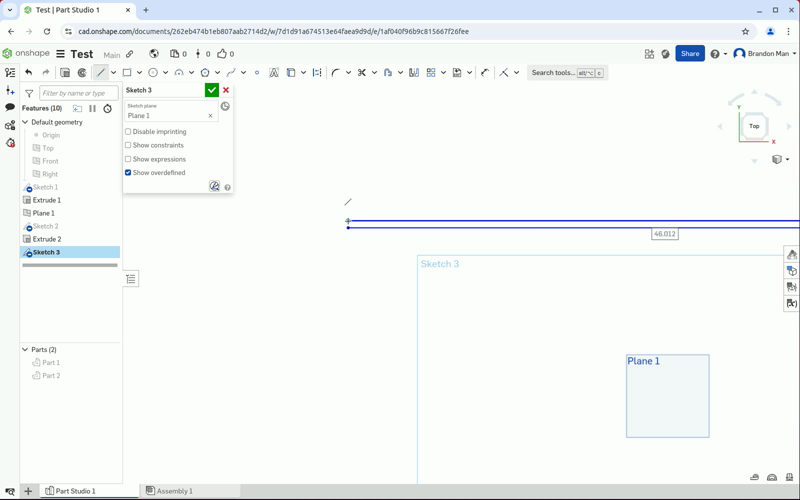
scroll(-6)
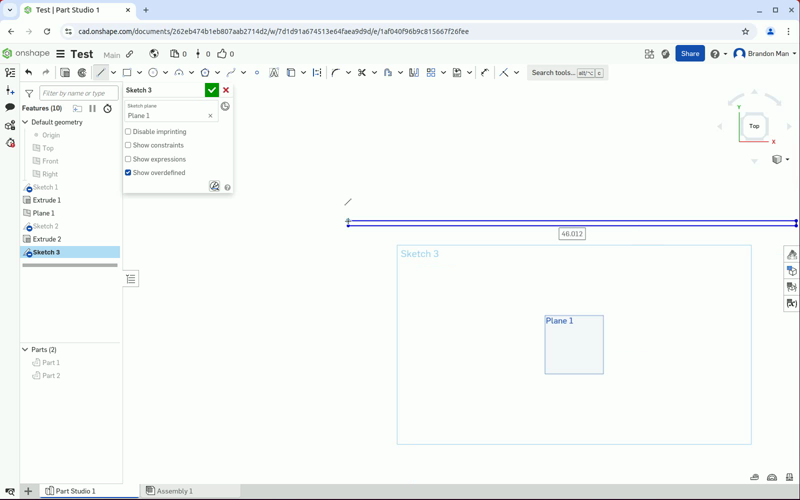
scroll(-6)
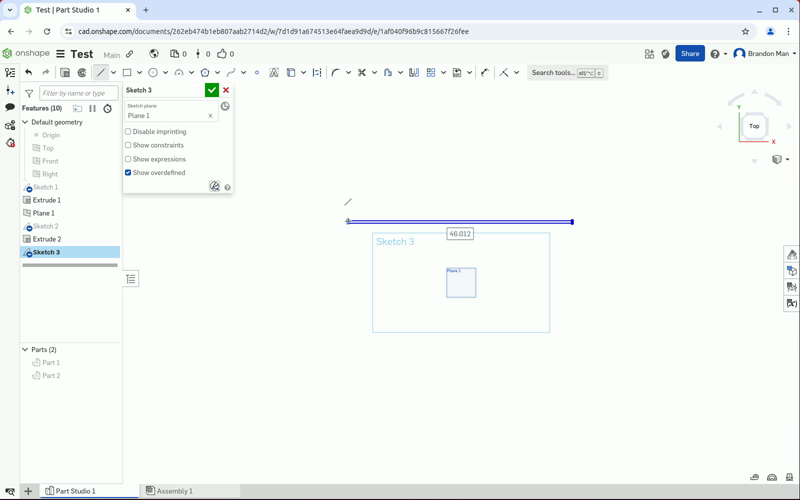
key_up(shift)
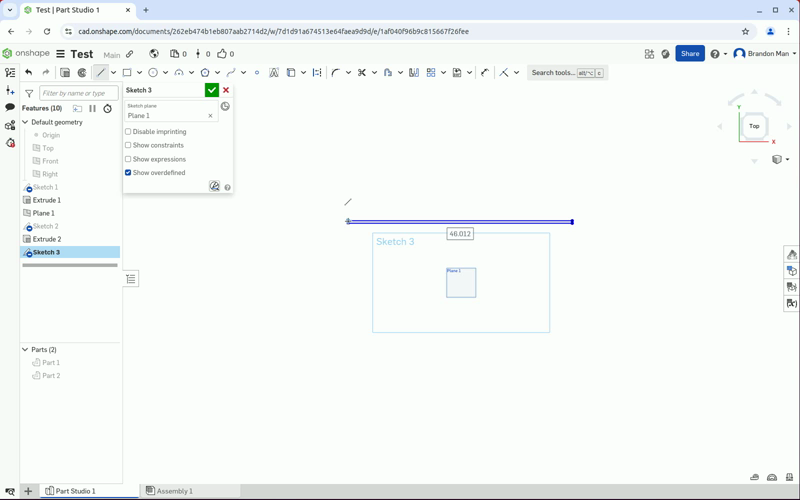
mouse_move(378, 220)
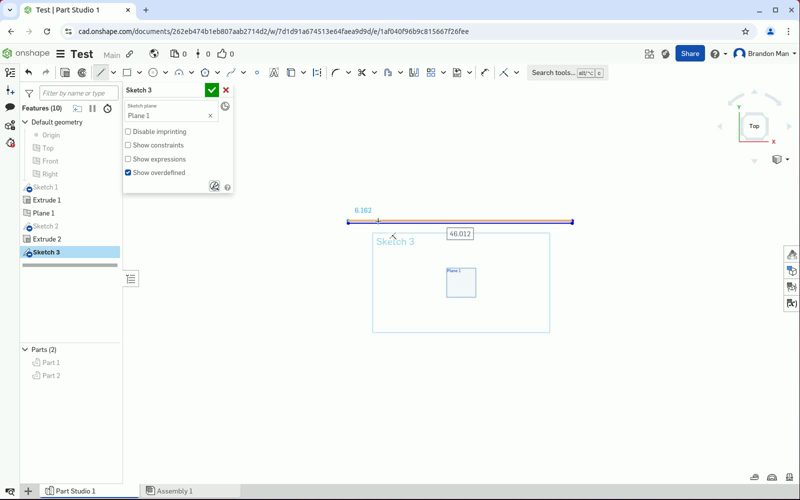
key_down(shift)
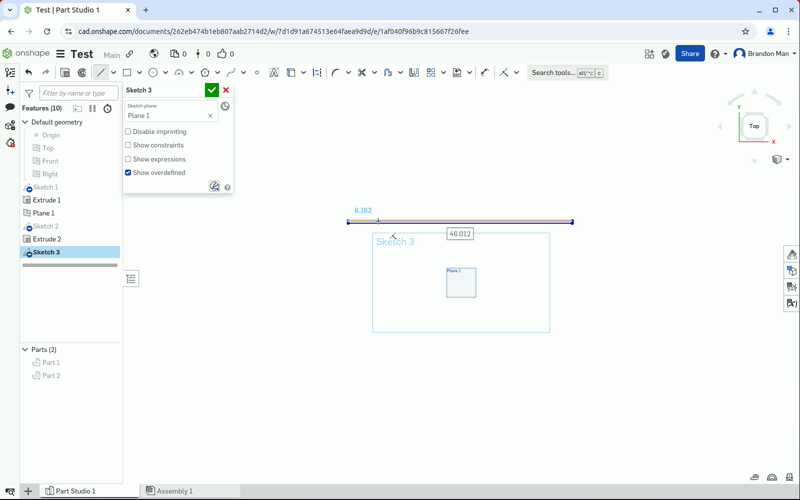
mouse_move(348, 223)
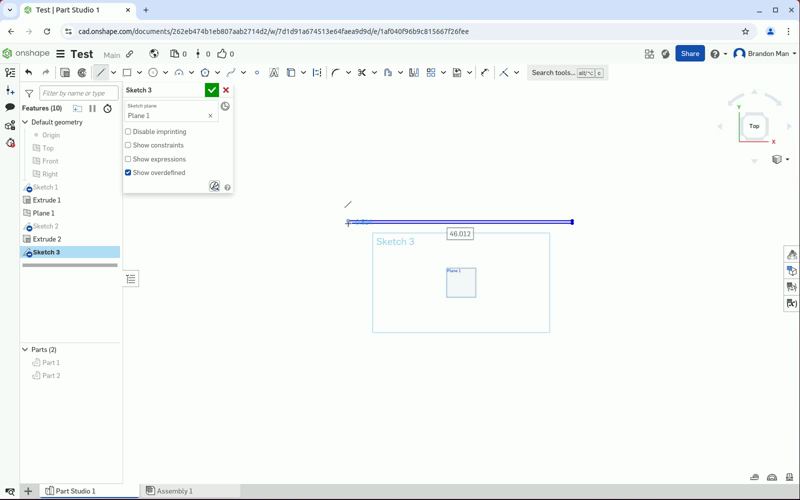
scroll(6)
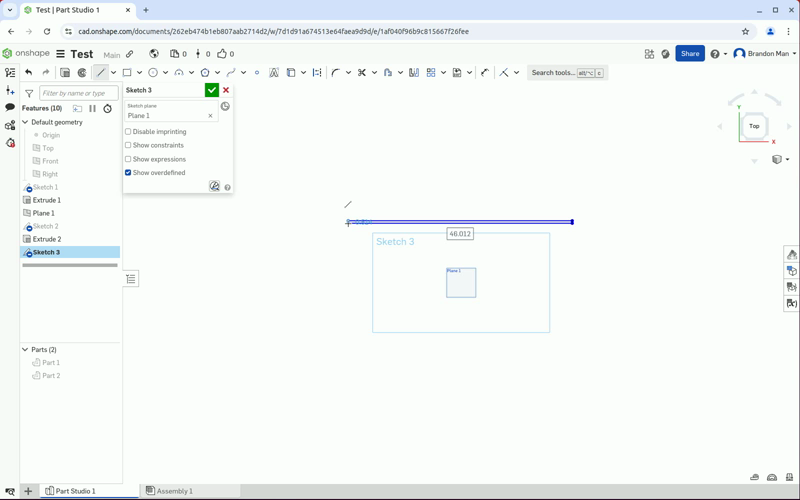
scroll(6)
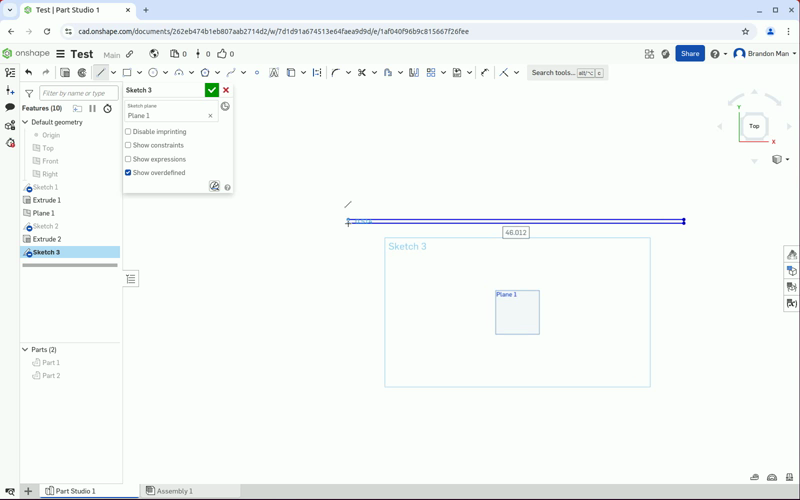
scroll(6)
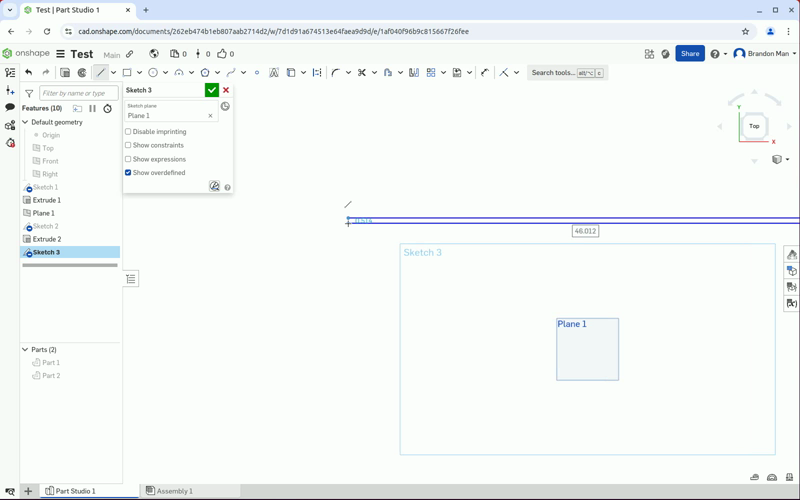
scroll(6)
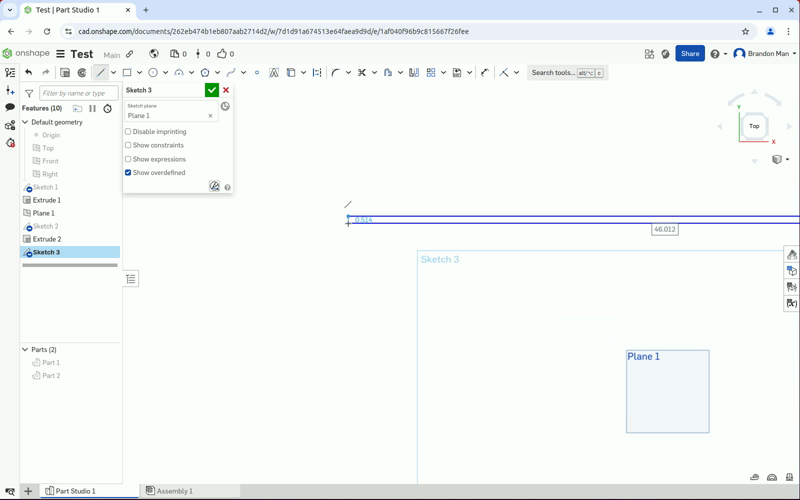
scroll(6)
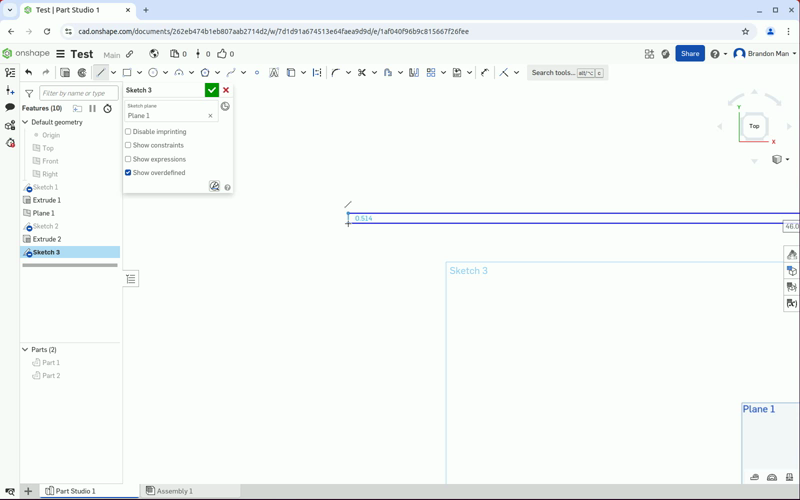
scroll(6)
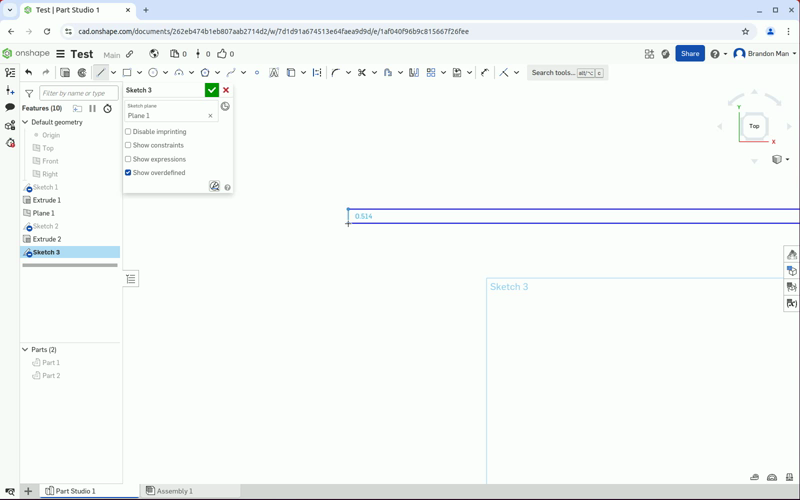
scroll(6)
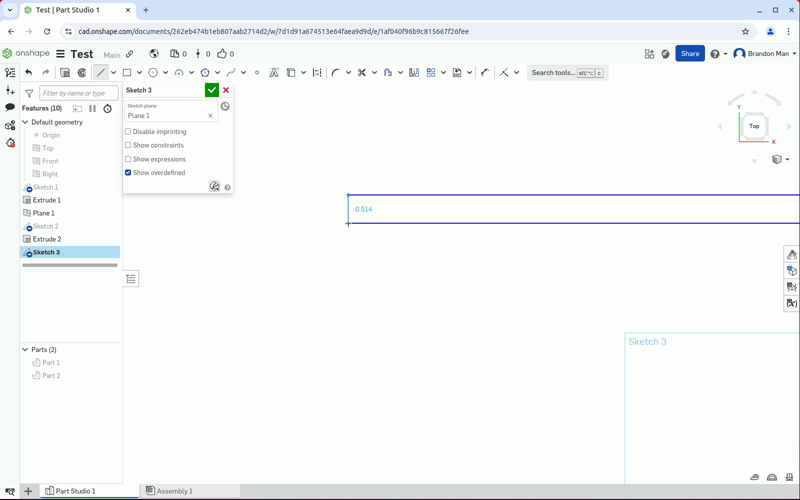
key_up(shift)
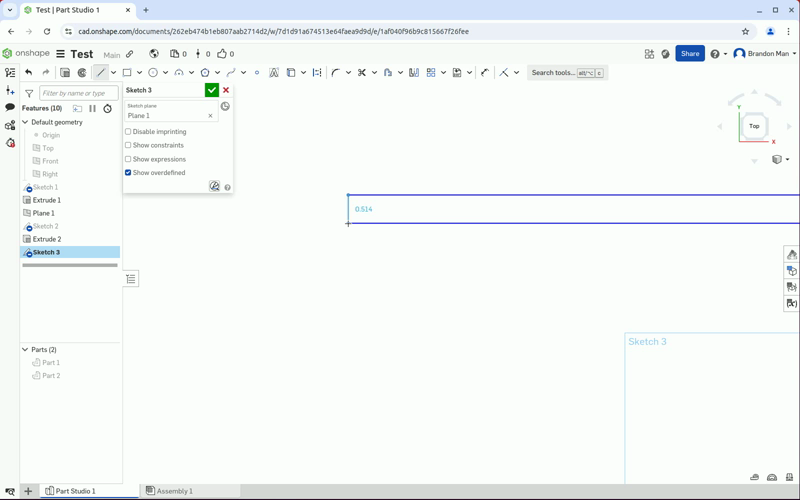
click(348, 223)
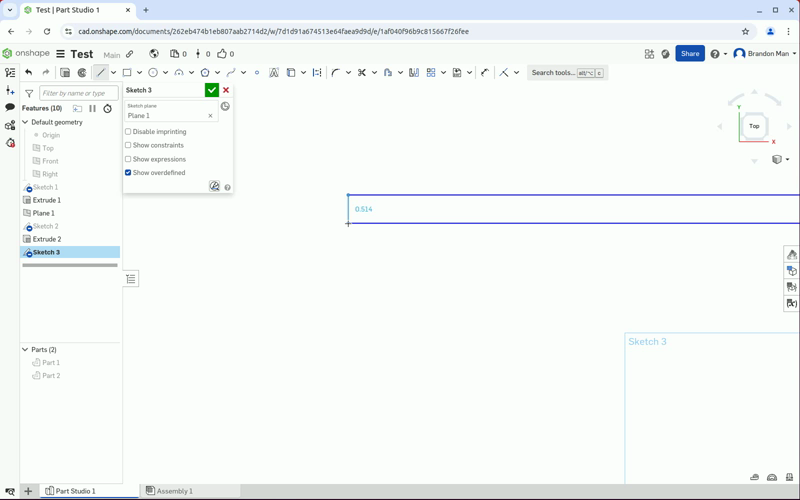
scroll(-6)
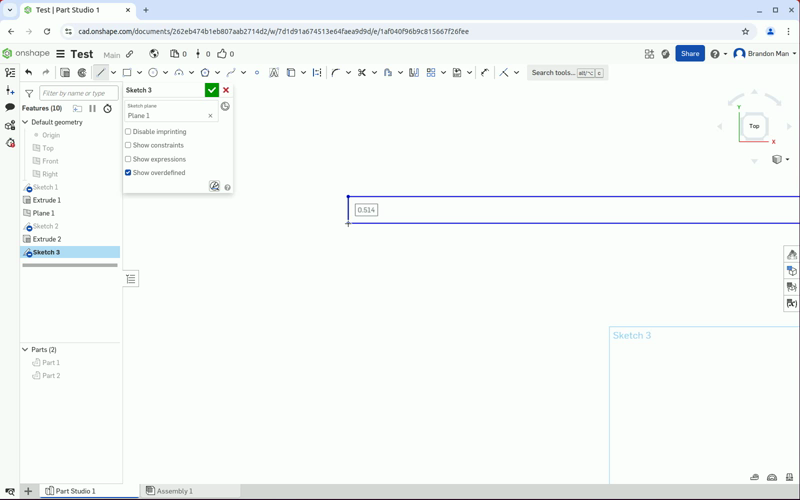
scroll(-6)
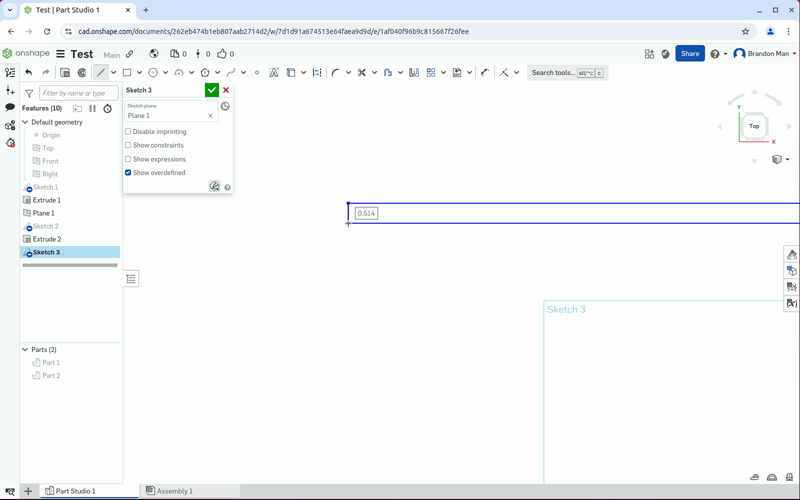
scroll(-6)
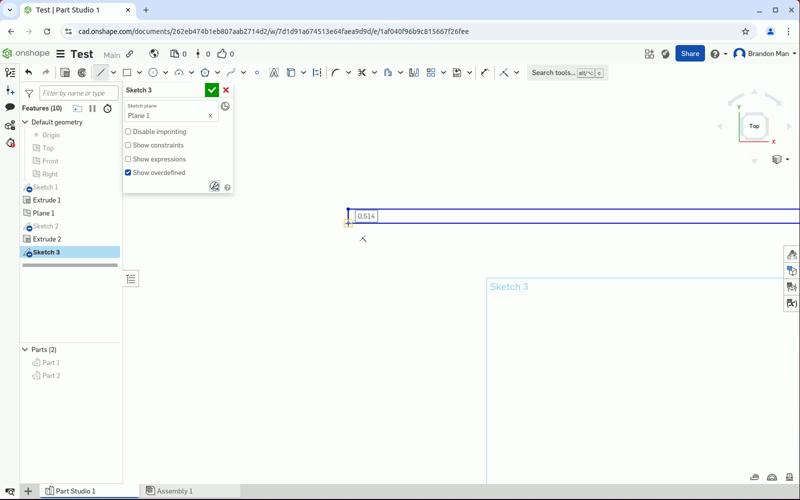
scroll(-6)
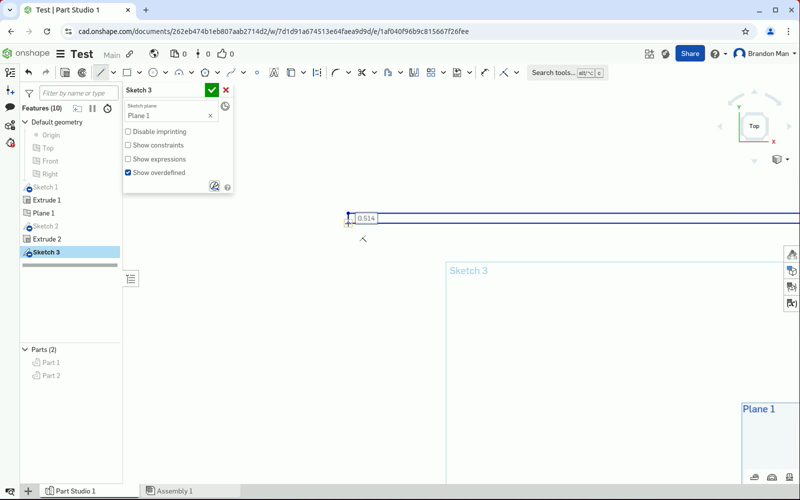
scroll(-6)
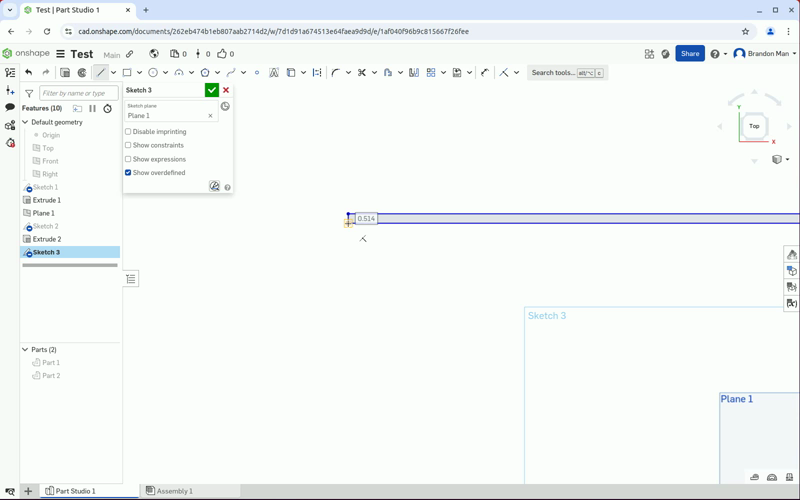
scroll(-6)
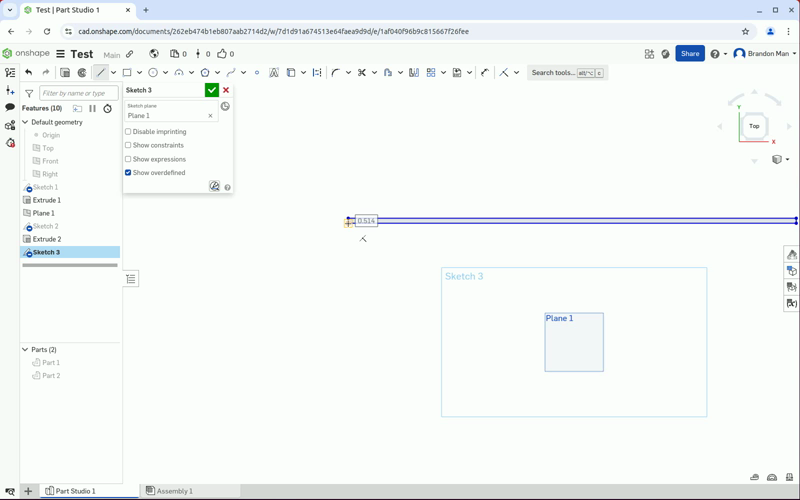
scroll(-6)
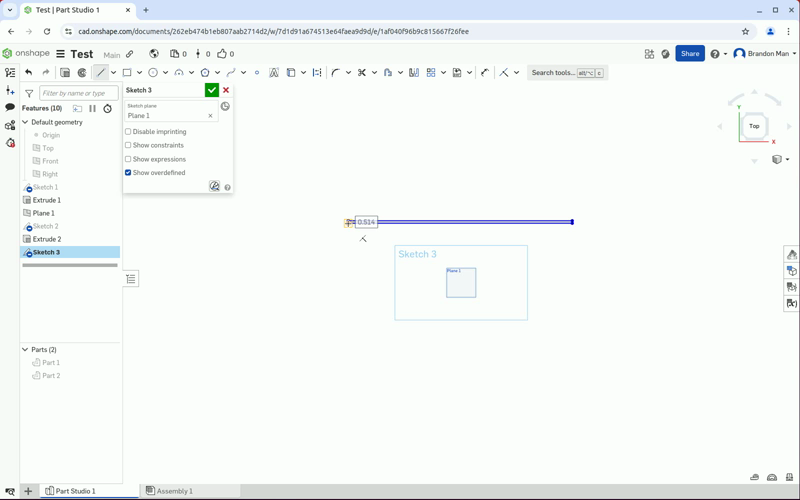
key(esc)
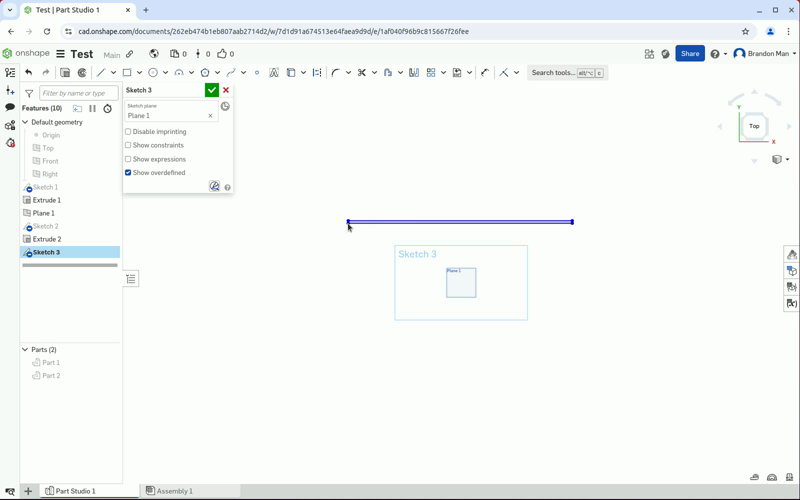
mouse_move(487, 222)
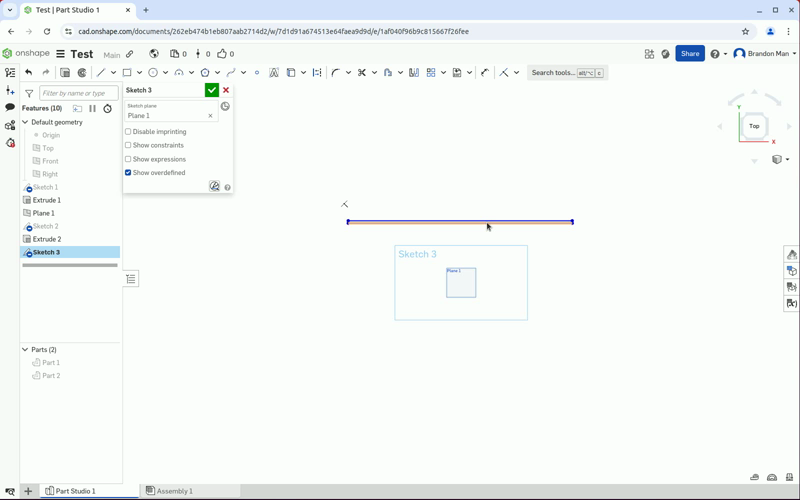
scroll(6)
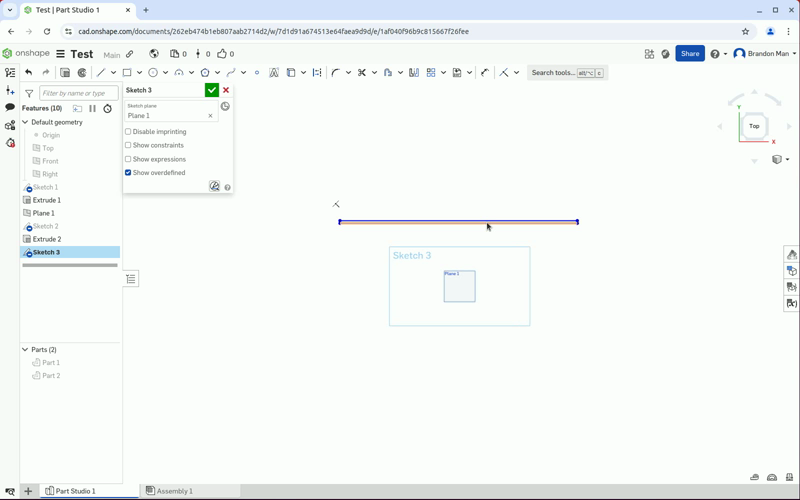
scroll(6)
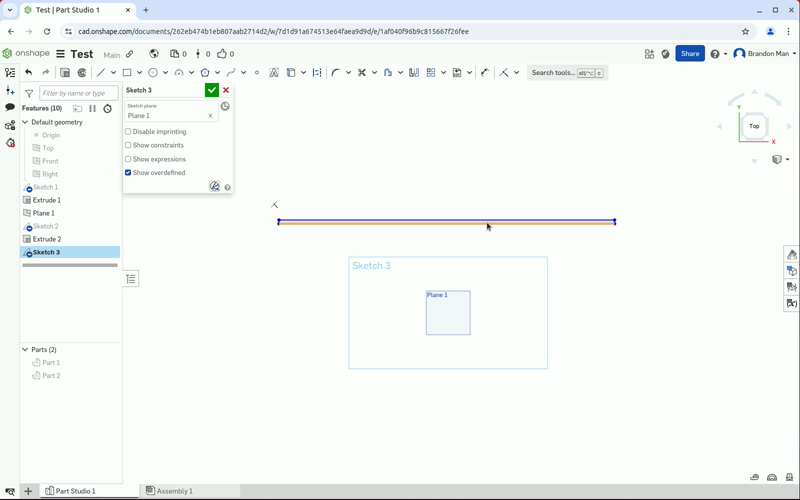
scroll(6)
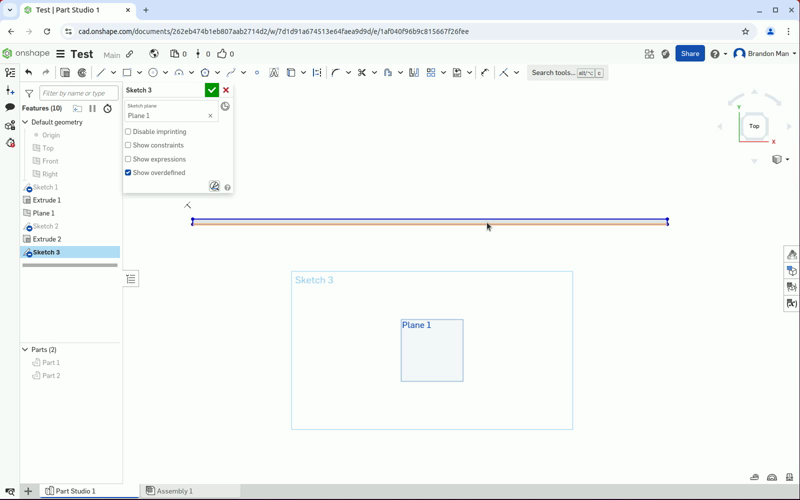
scroll(6)
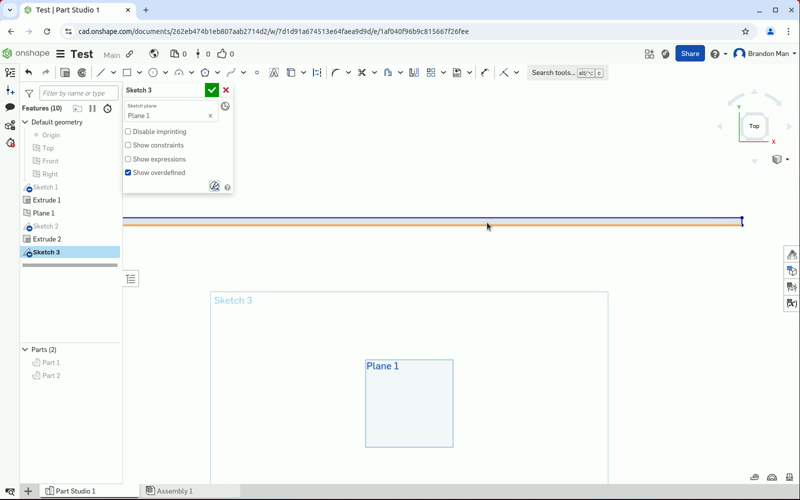
scroll(6)
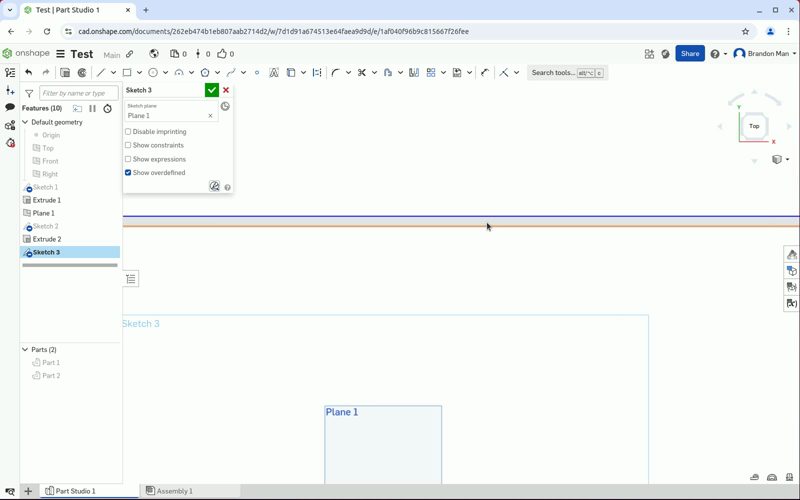
scroll(6)
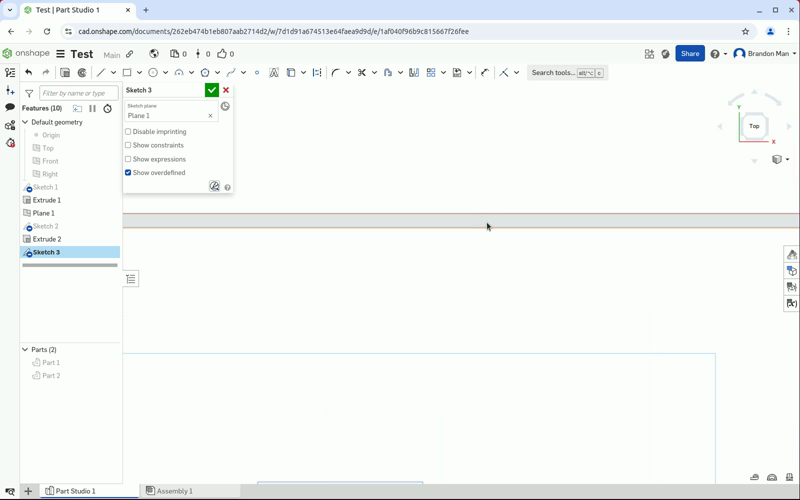
scroll(6)
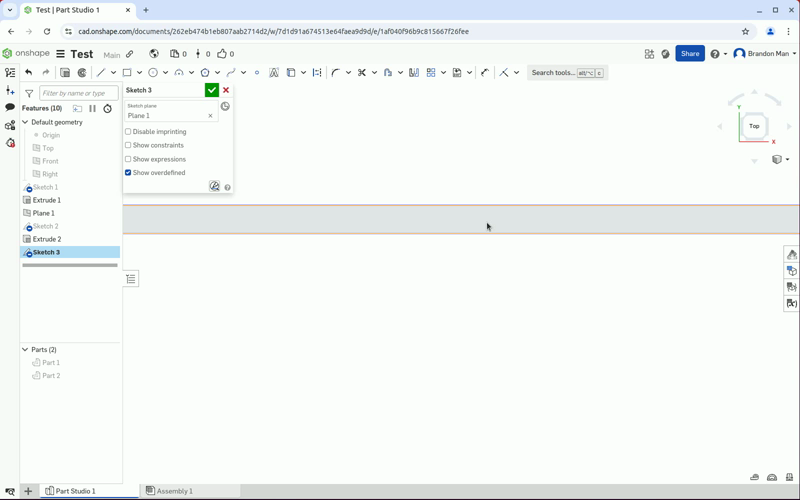
click(487, 222)
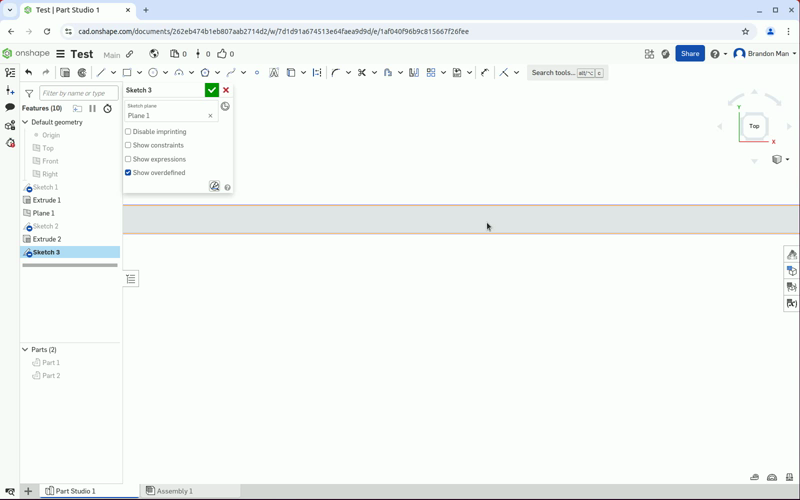
scroll(-6)
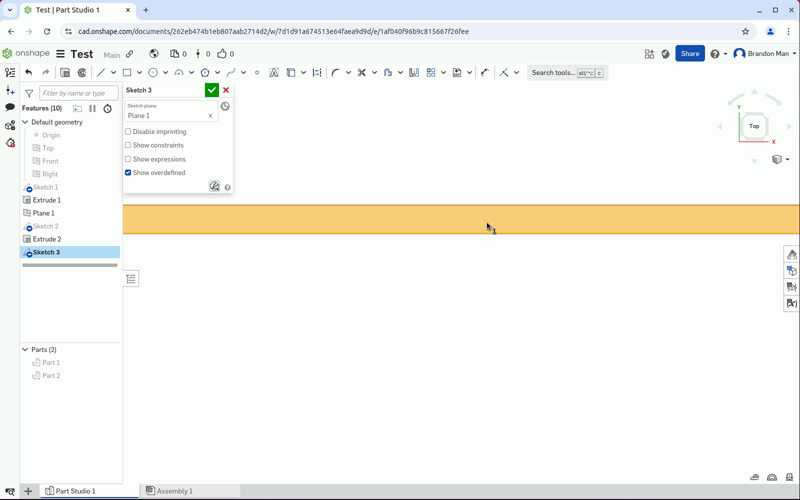
scroll(-6)
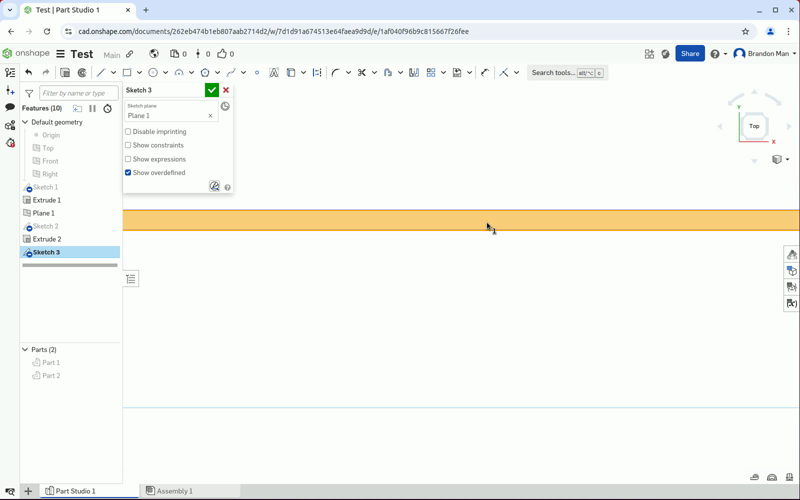
scroll(-6)
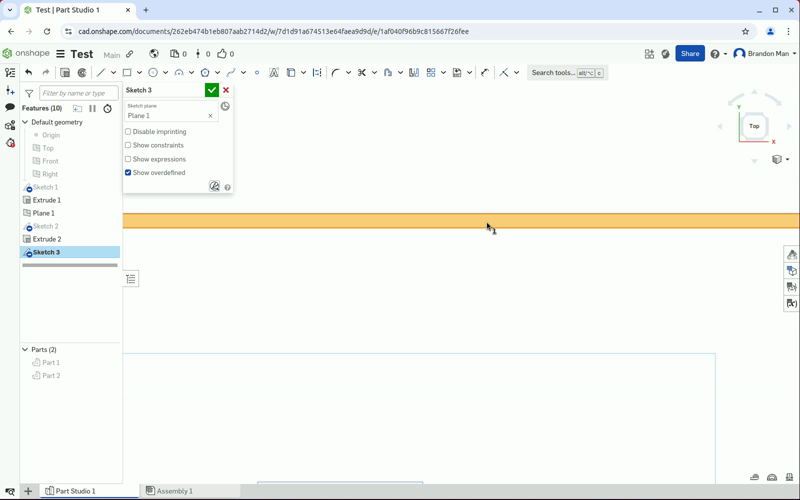
scroll(-6)
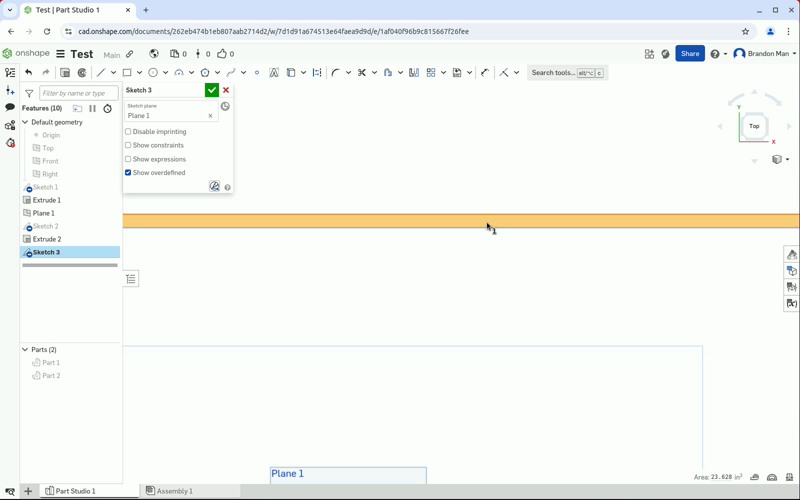
scroll(-6)
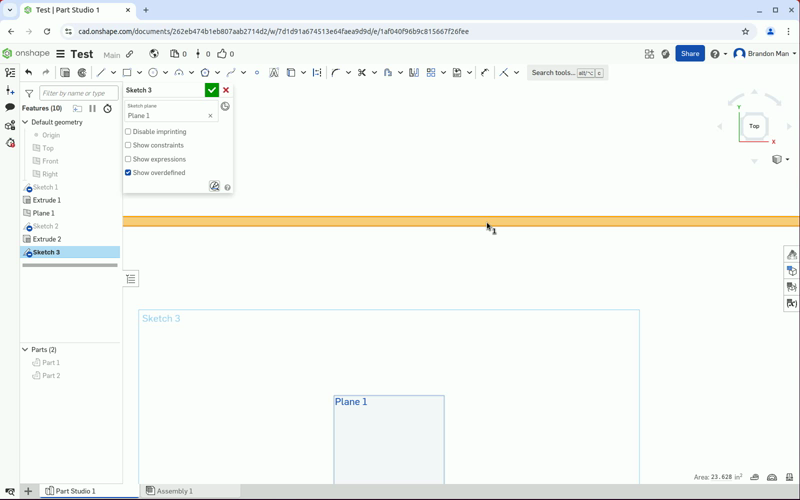
scroll(-6)
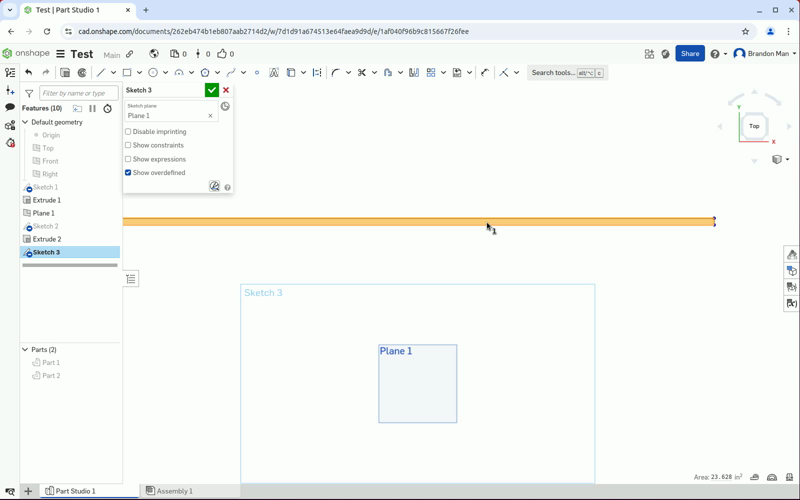
scroll(-6)
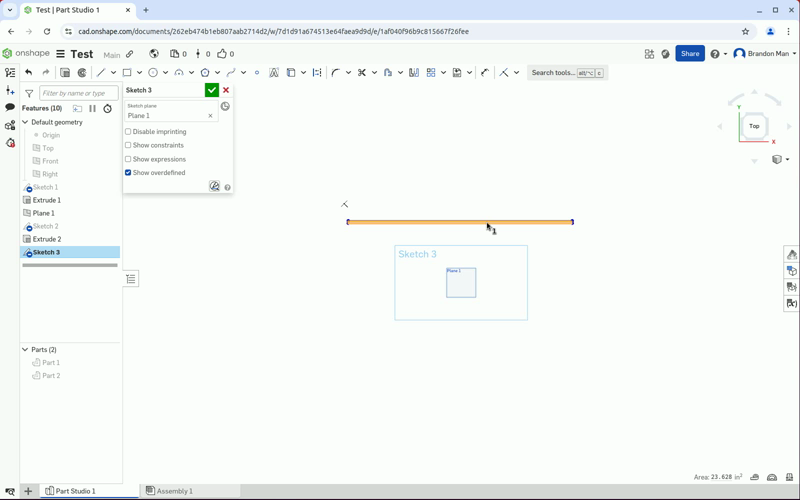
mouse_move(73, 352)
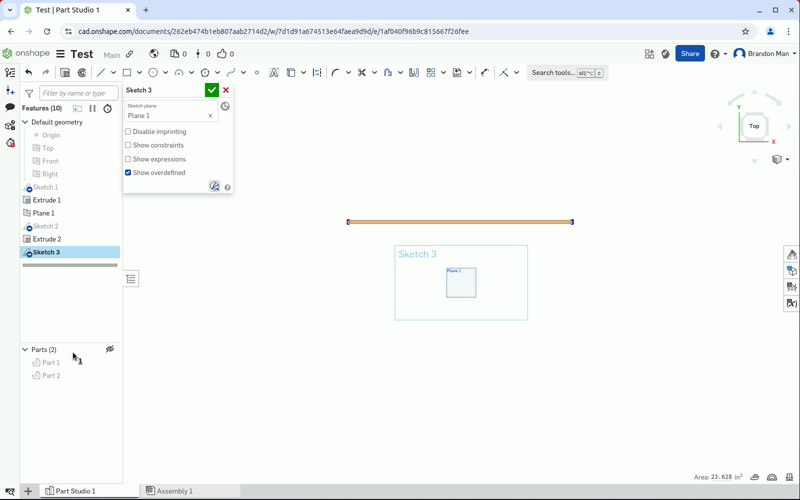
key(shift+y)
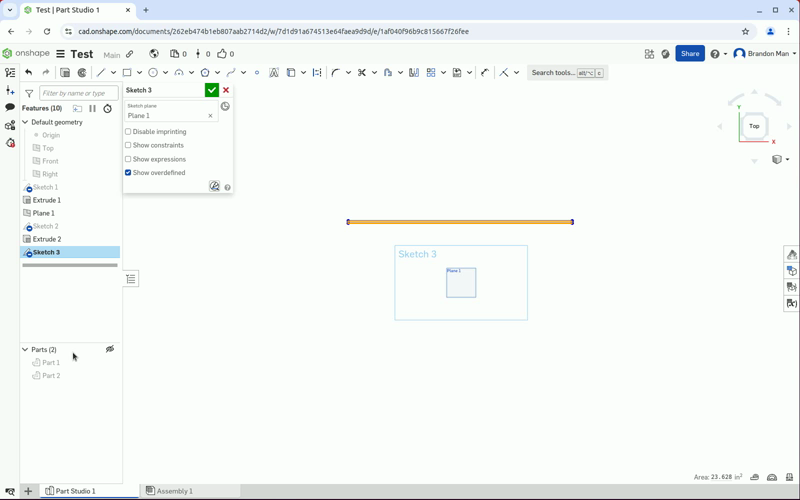
key(shift+e)
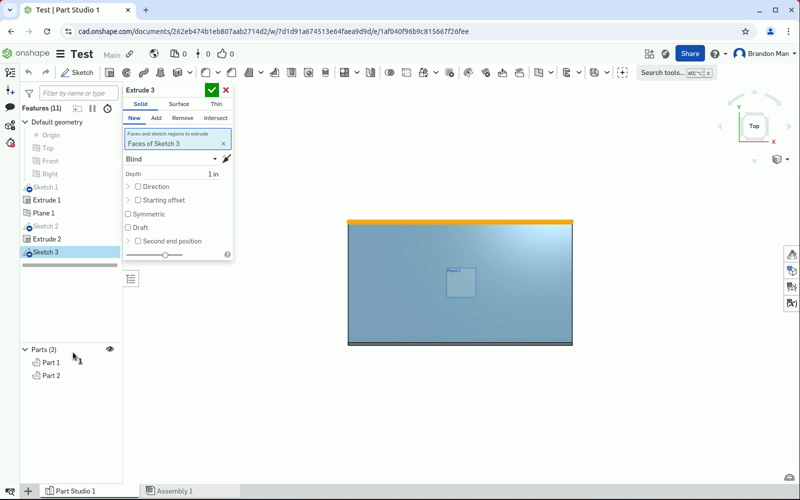
mouse_move(143, 106)
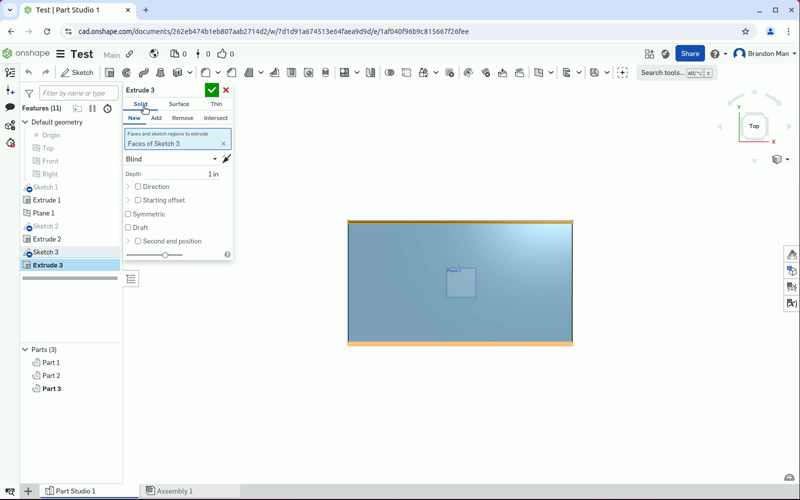
click(143, 106)
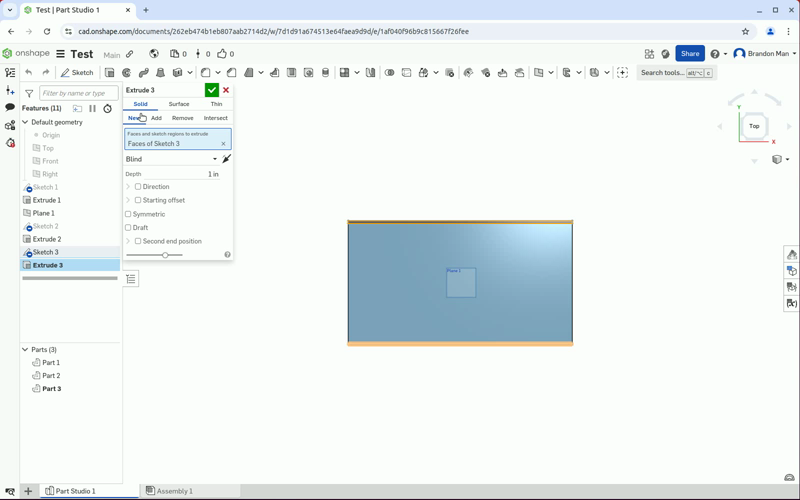
mouse_move(137, 120)
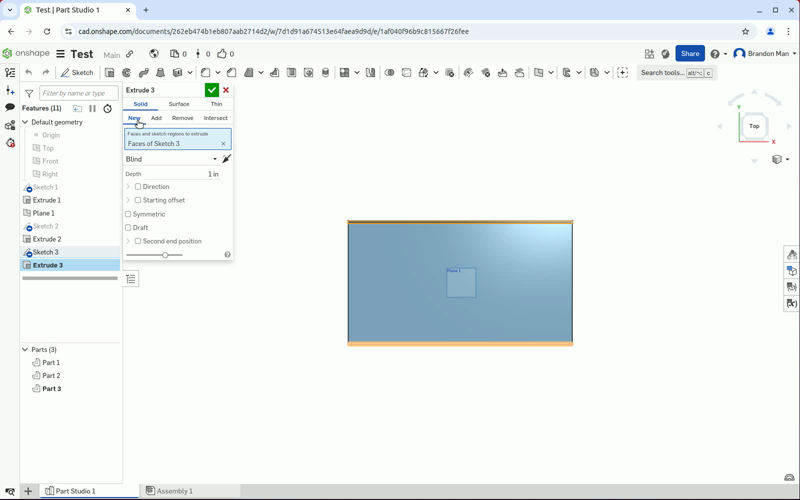
click(137, 120)
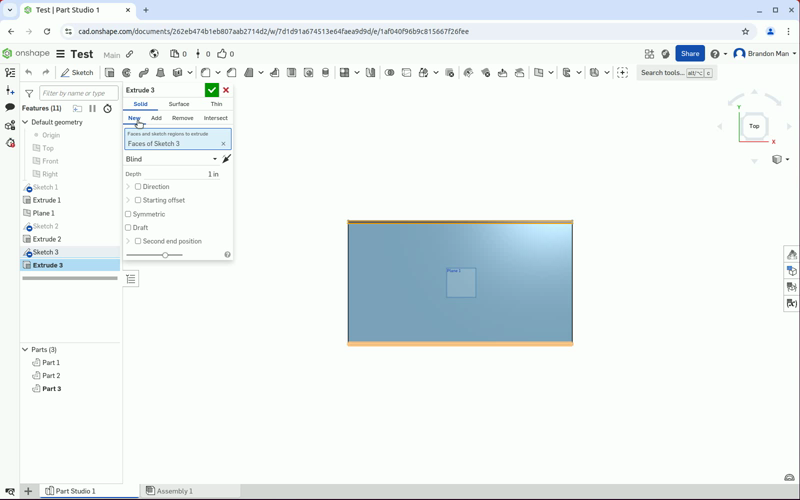
key(tab, 4)
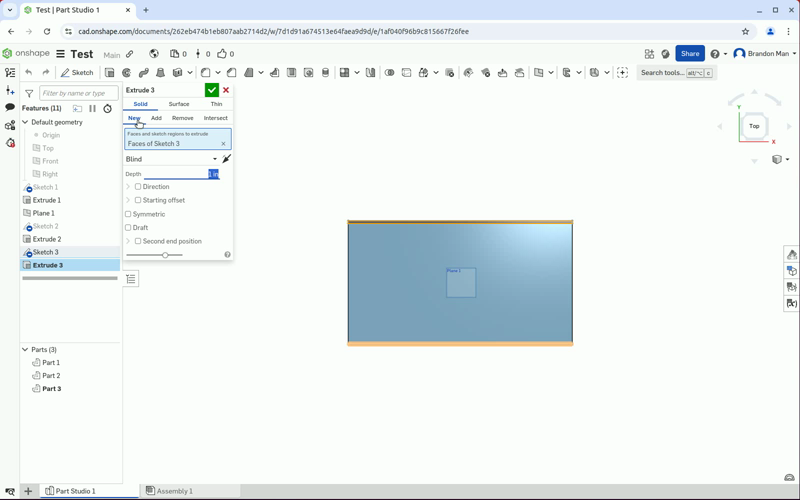
text(4.574)
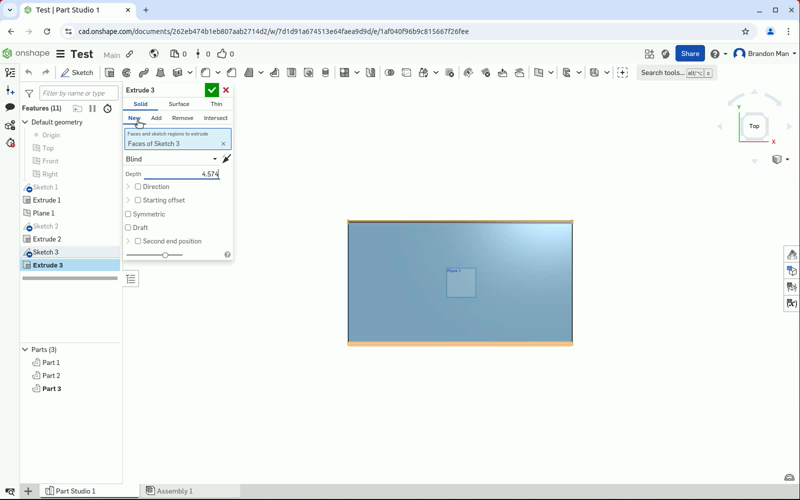
key(enter)
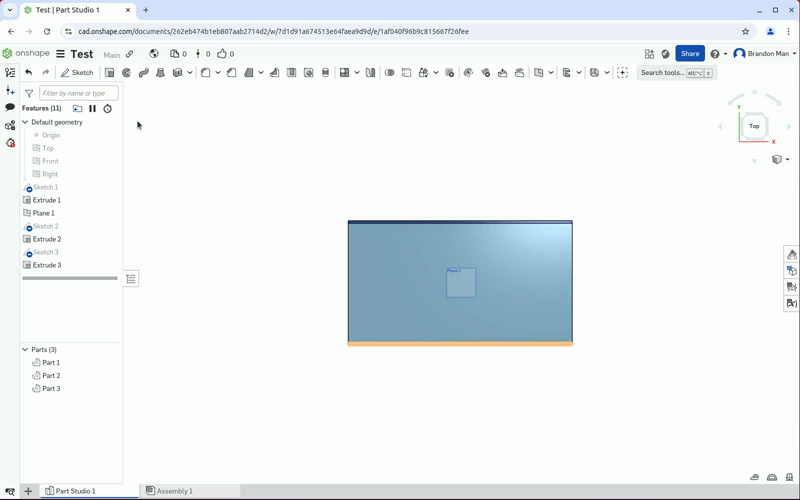
key(shift+h)
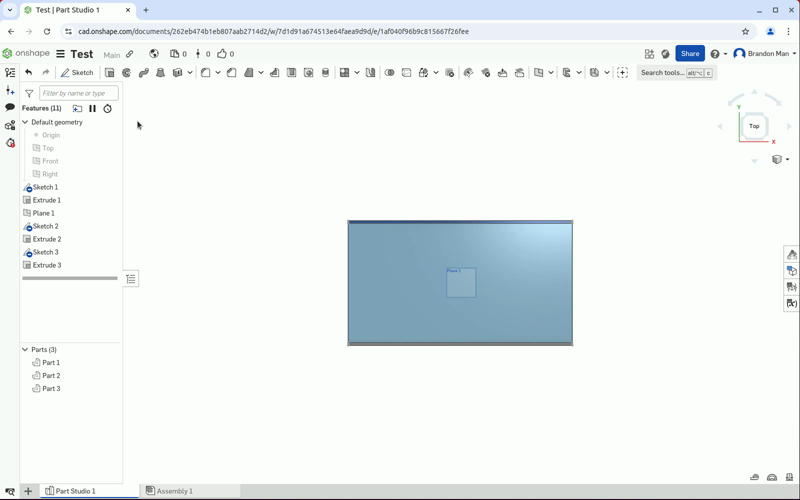
key(shift+h)
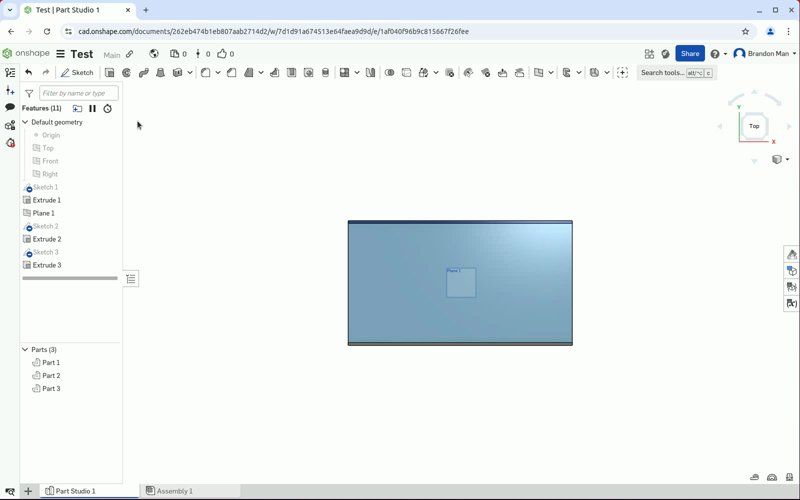
mouse_move(73, 189)
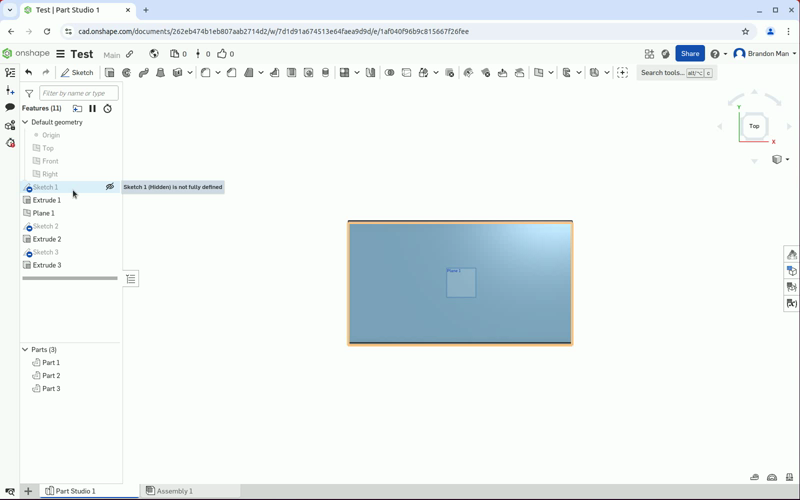
click(73, 189)
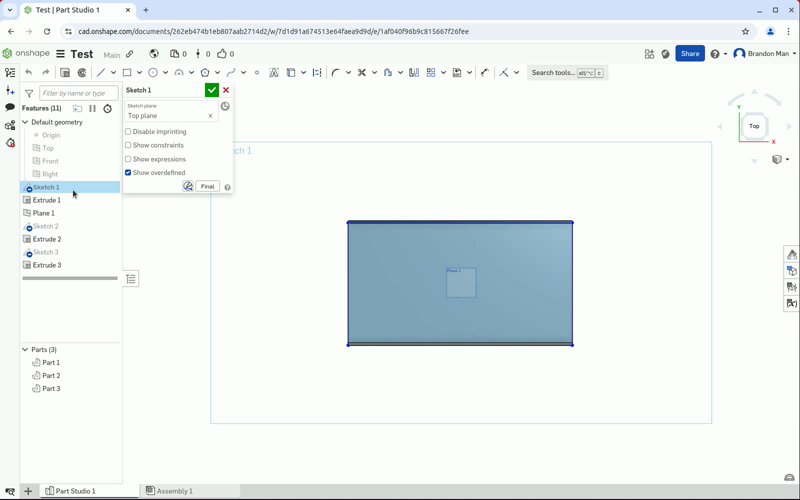
mouse_move(229, 92)
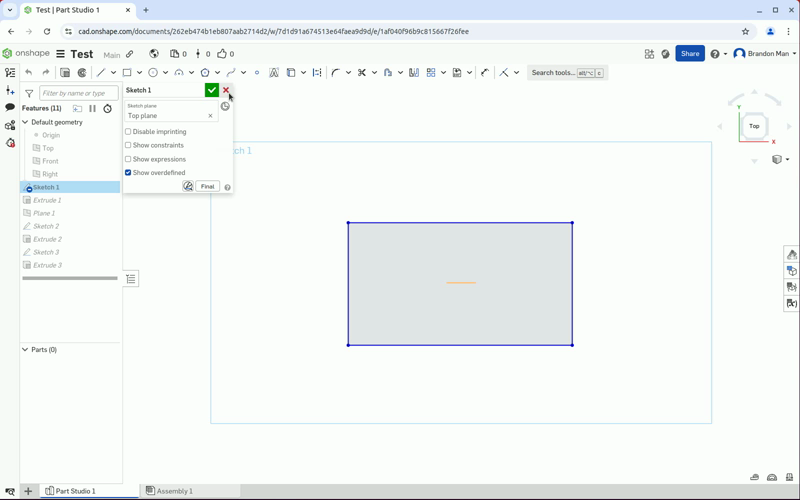
click(229, 92)
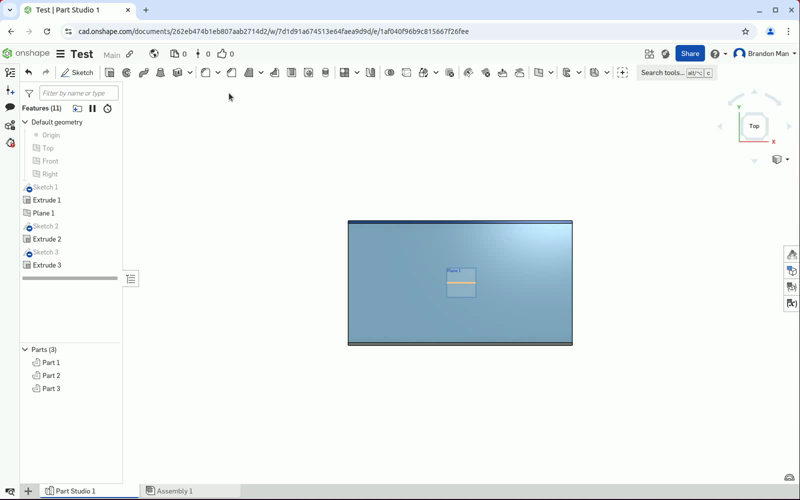
mouse_move(73, 352)
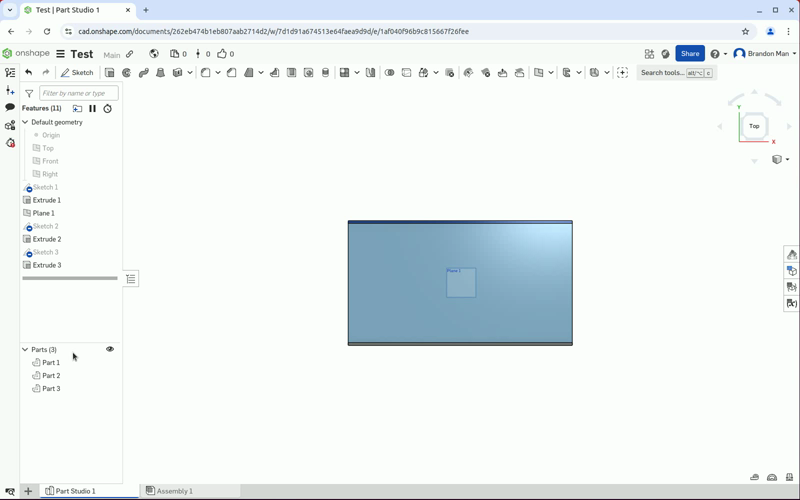
key(y)
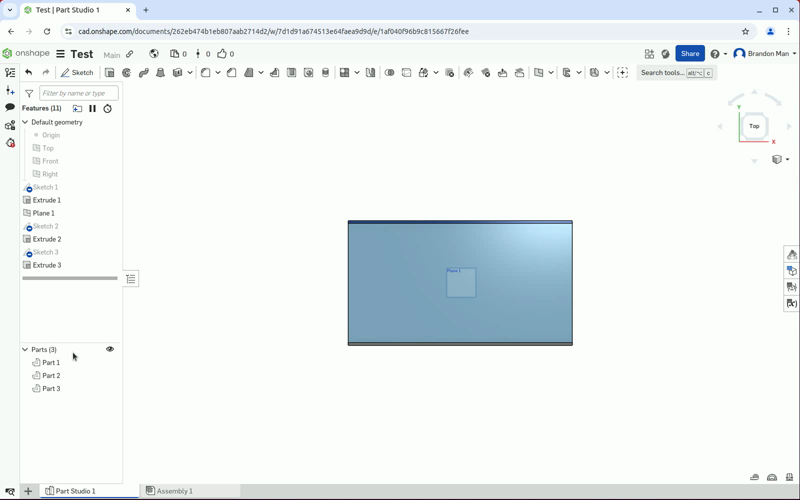
key(shift+p)
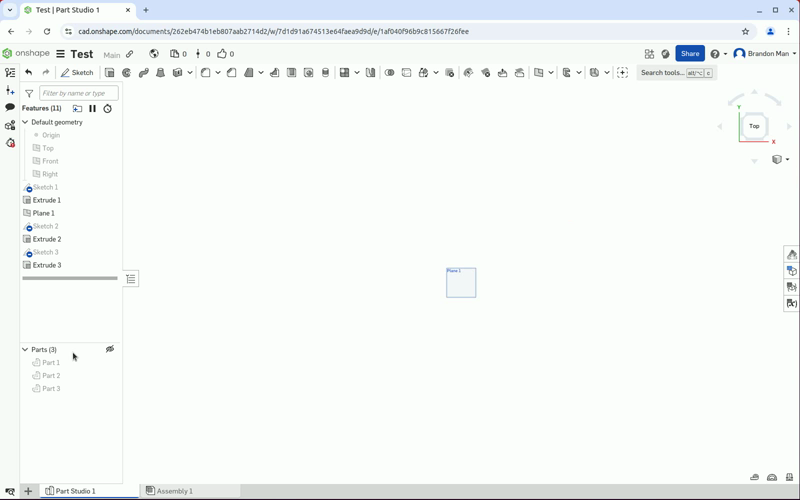
key(space)
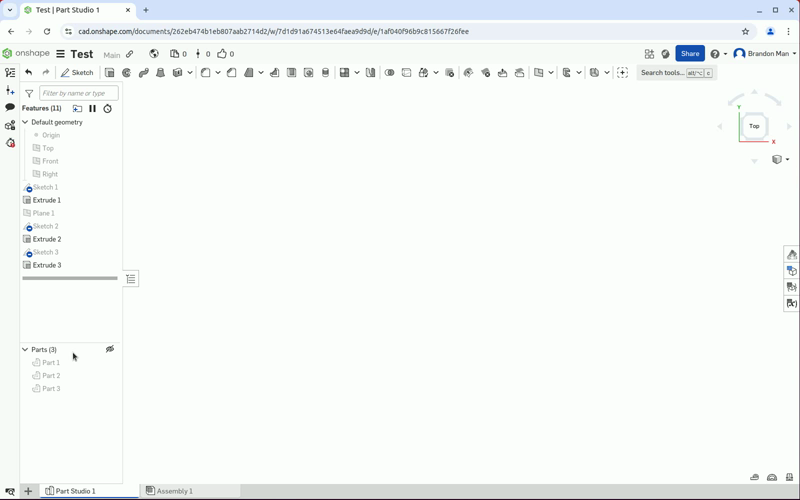
key_down(shift)
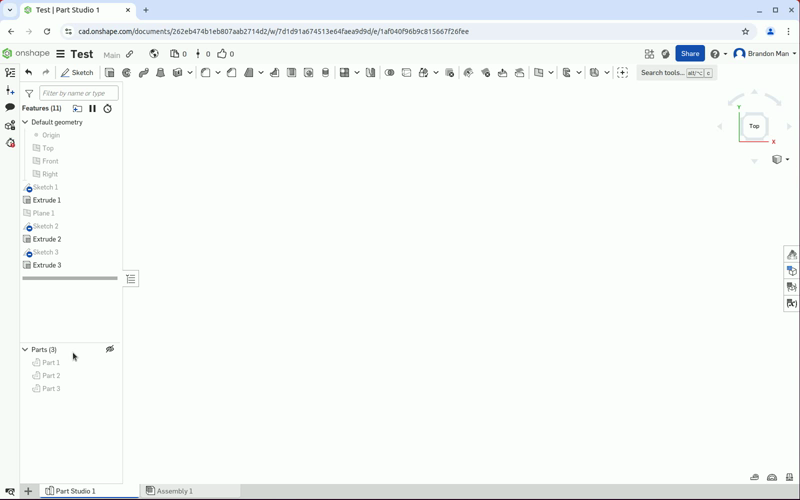
key(up)
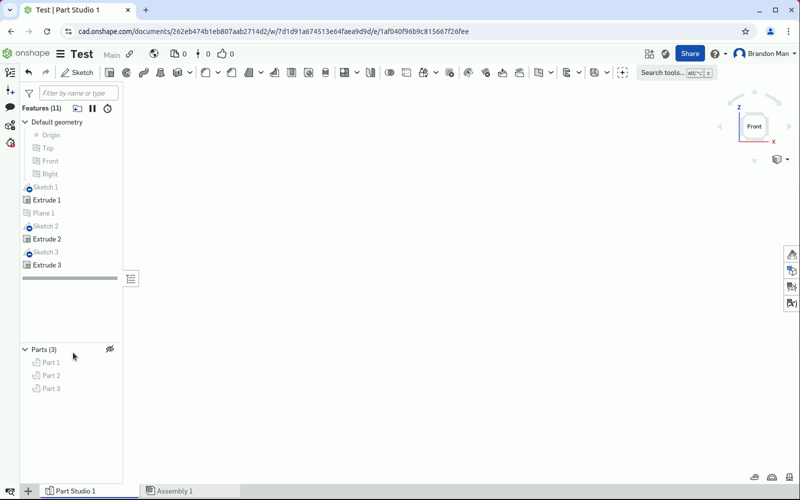
key_up(shift)
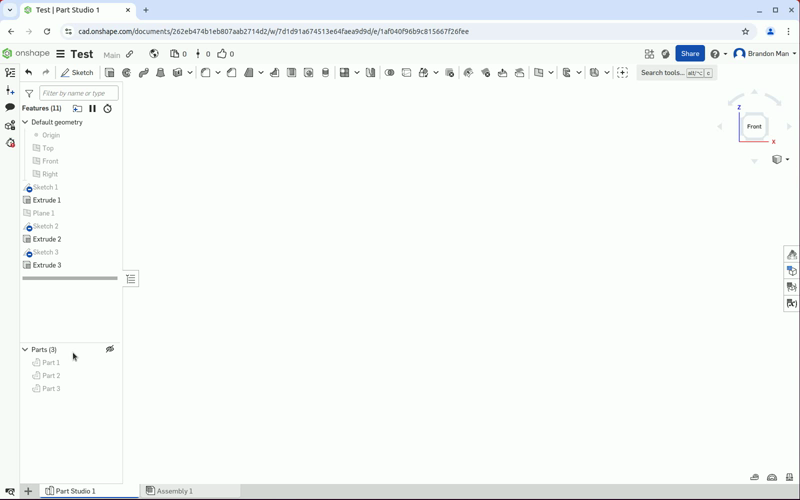
key(space)
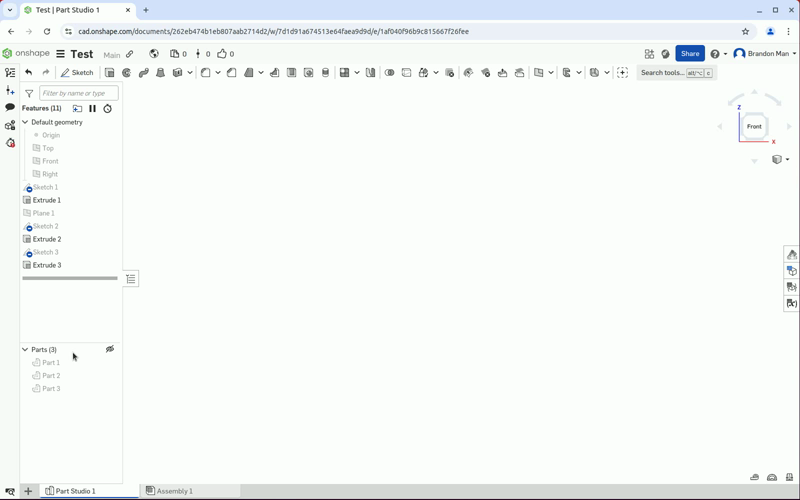
key_down(shift)
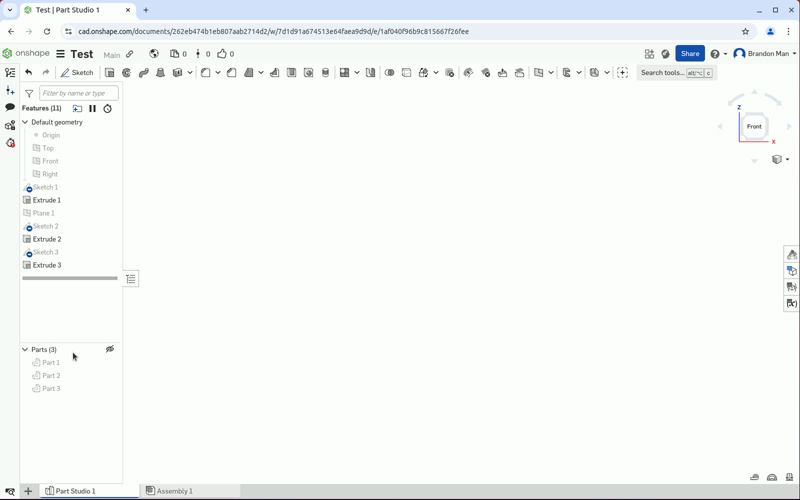
key(left)
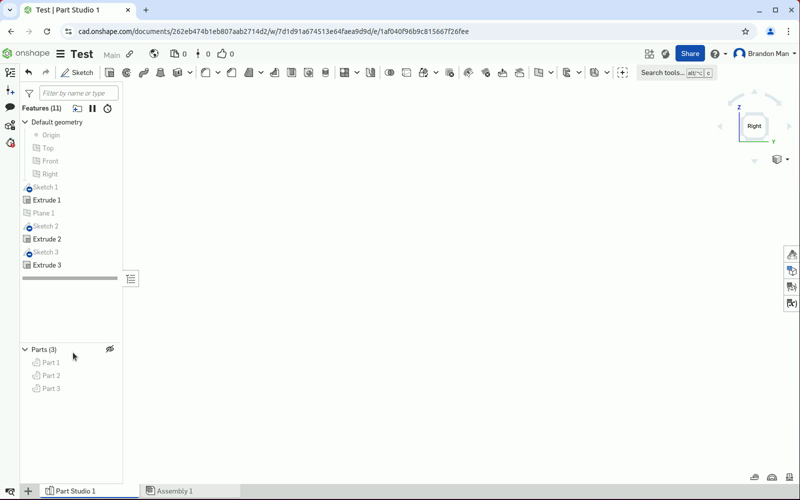
key_up(shift)
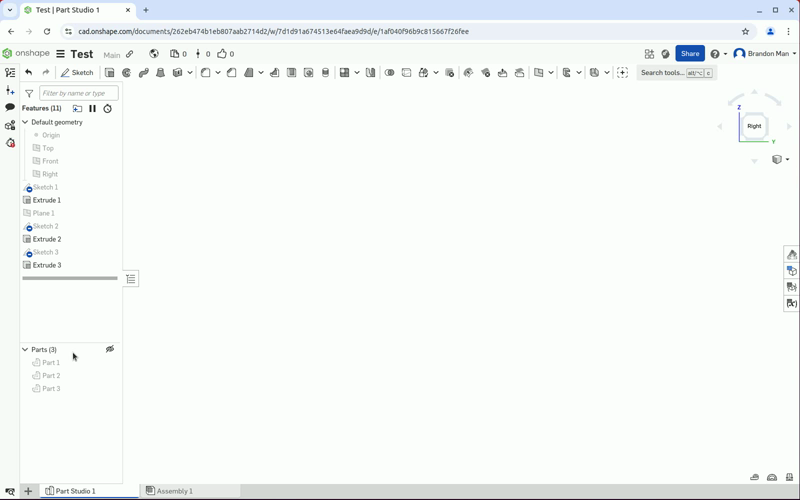
mouse_move(73, 352)
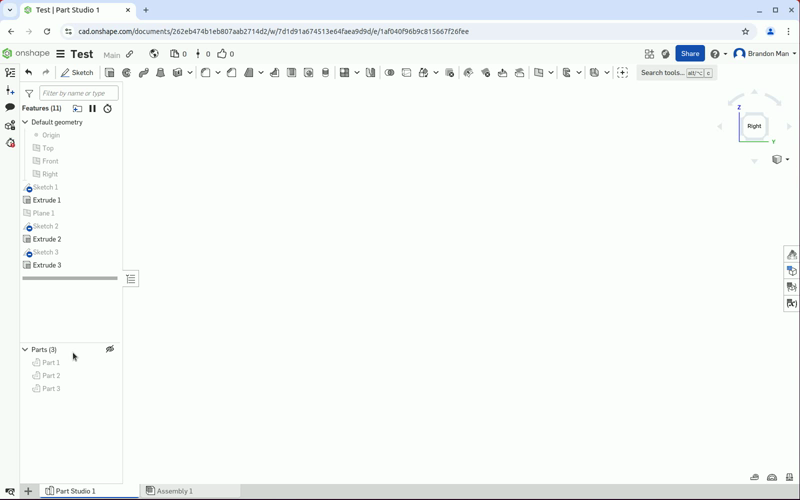
key(shift+y)
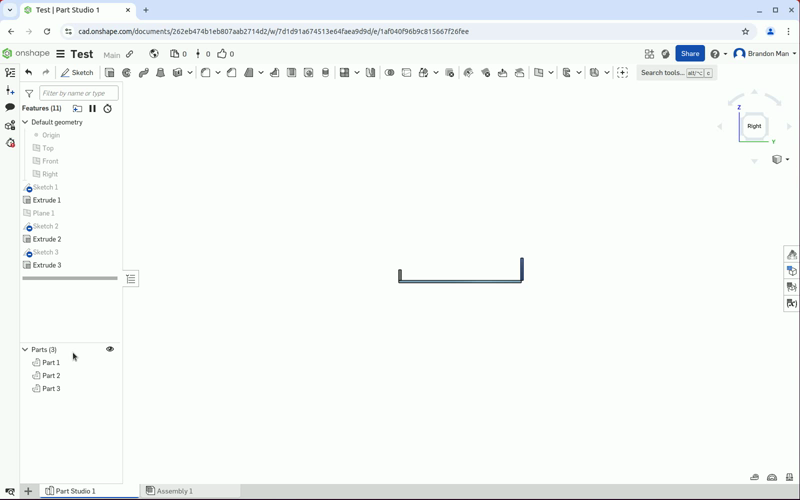
mouse_move(541, 75)
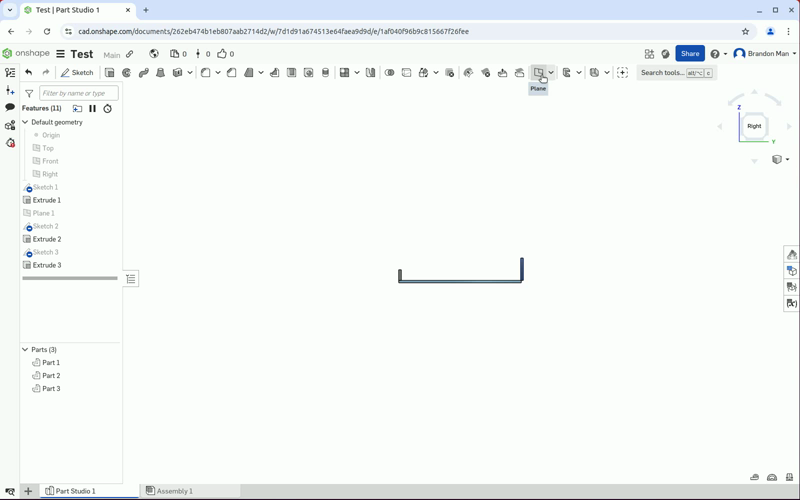
click(541, 75)
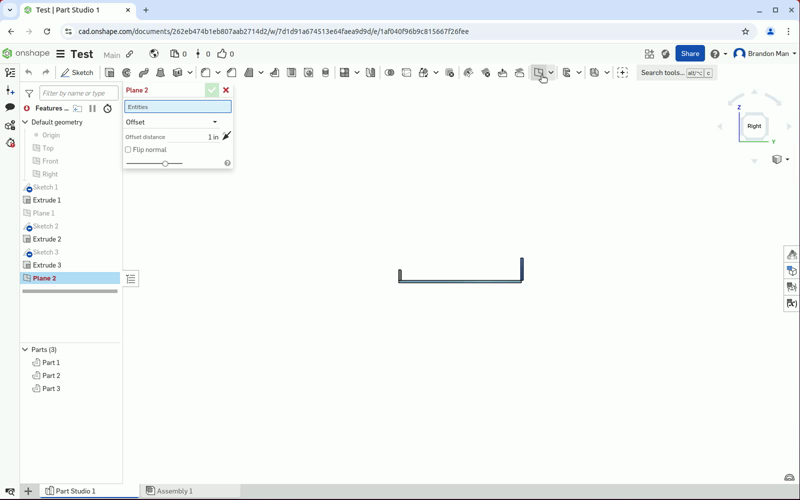
mouse_move(73, 176)
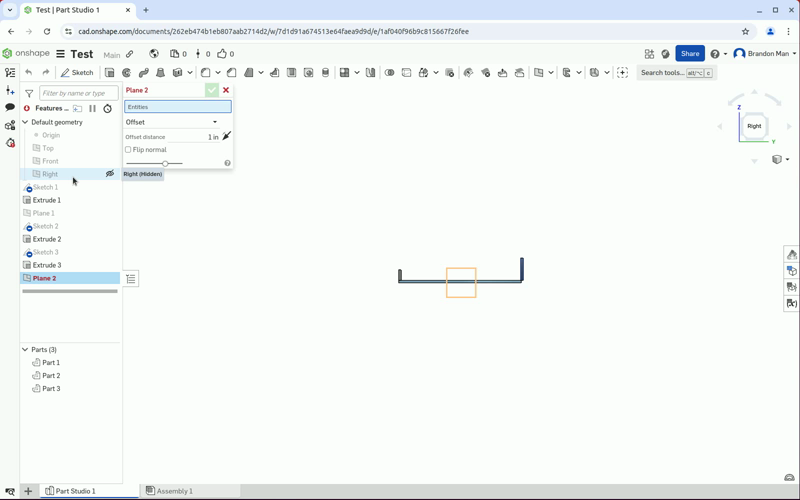
click(73, 176)
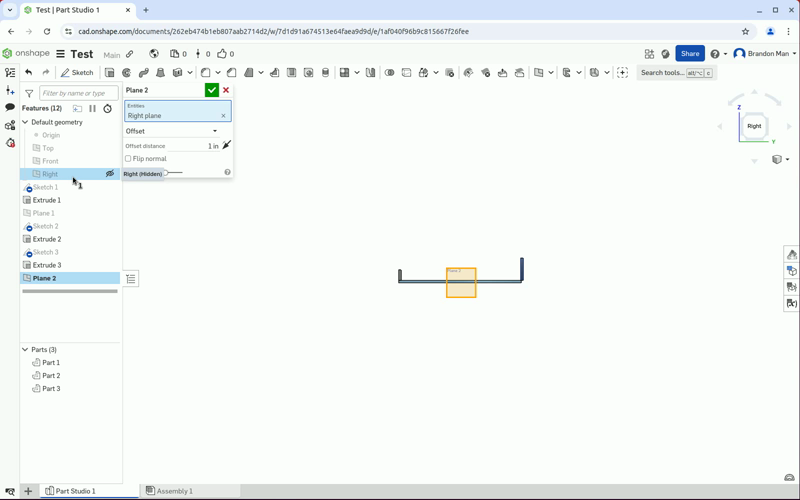
key(tab, 2)
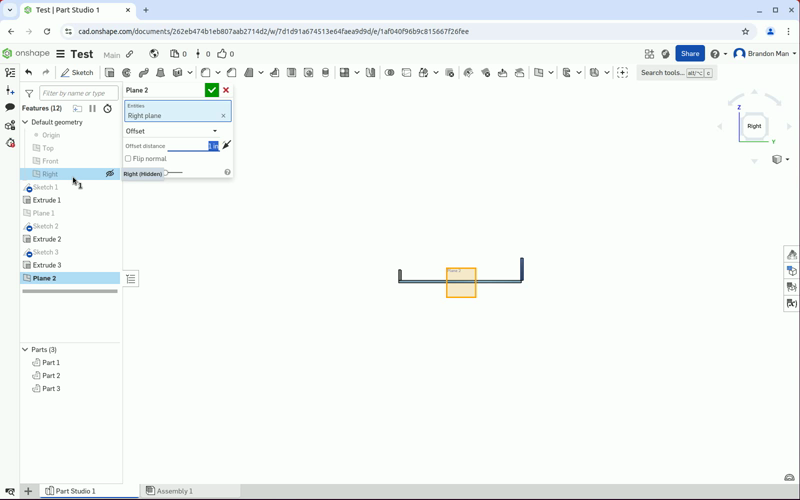
text(23.108)
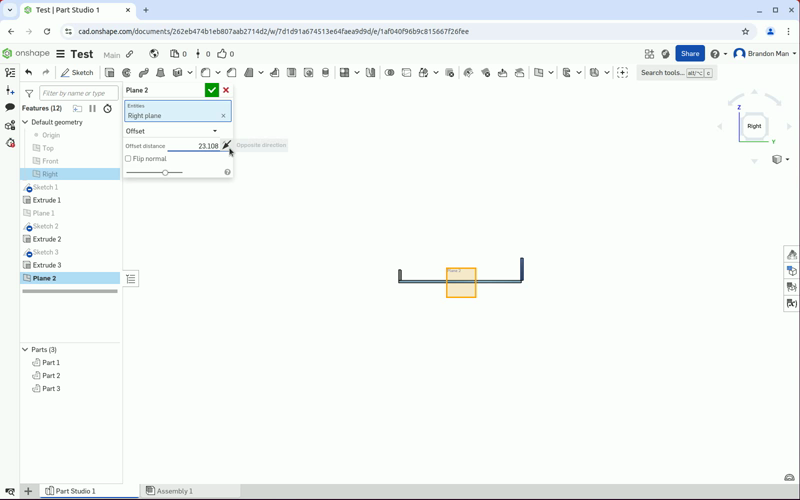
mouse_move(229, 147)
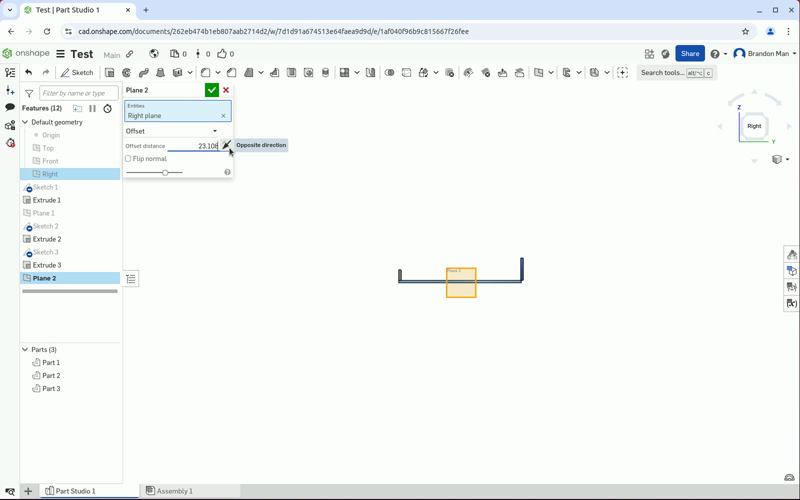
click(229, 147)
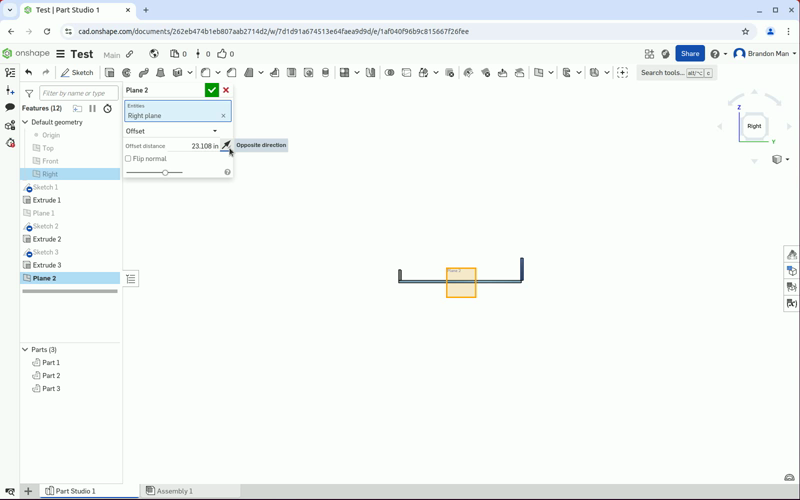
key(enter, 2)
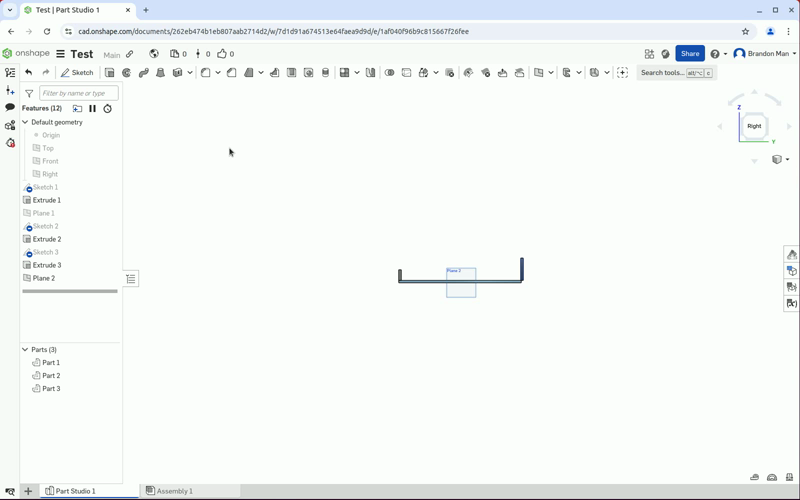
key(shift+s)
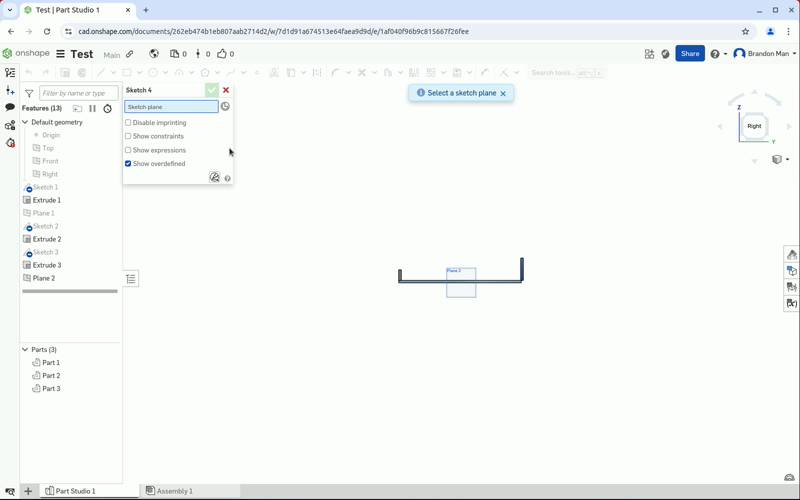
mouse_move(73, 280)
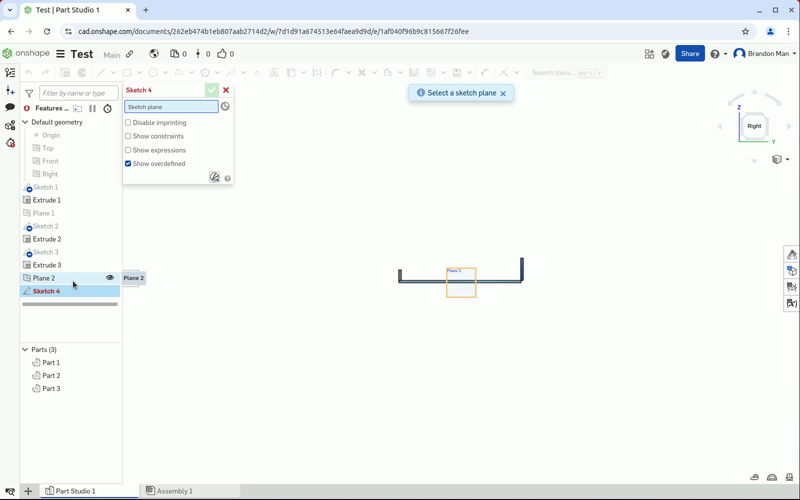
click(73, 280)
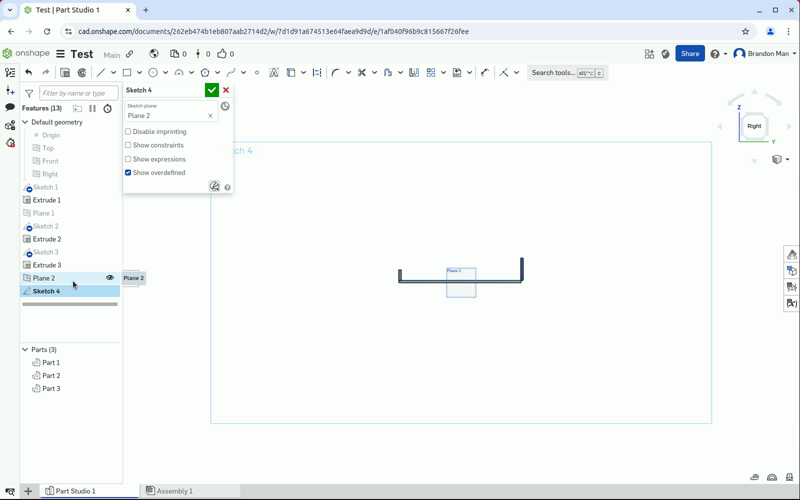
mouse_move(73, 352)
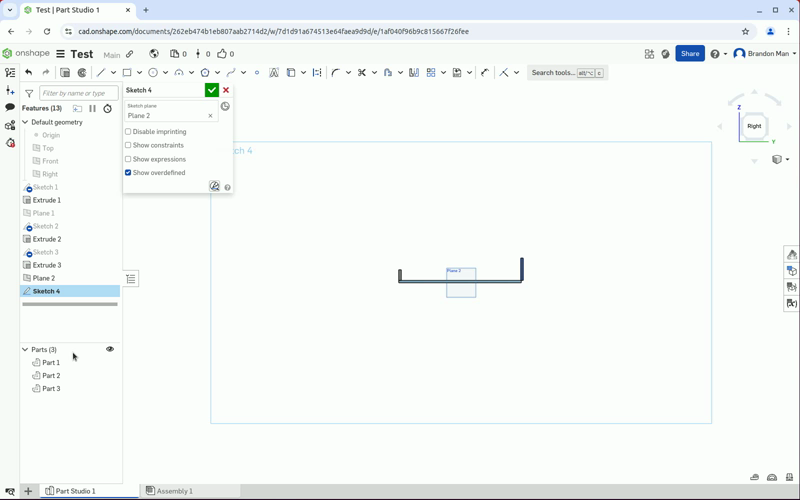
key(y)
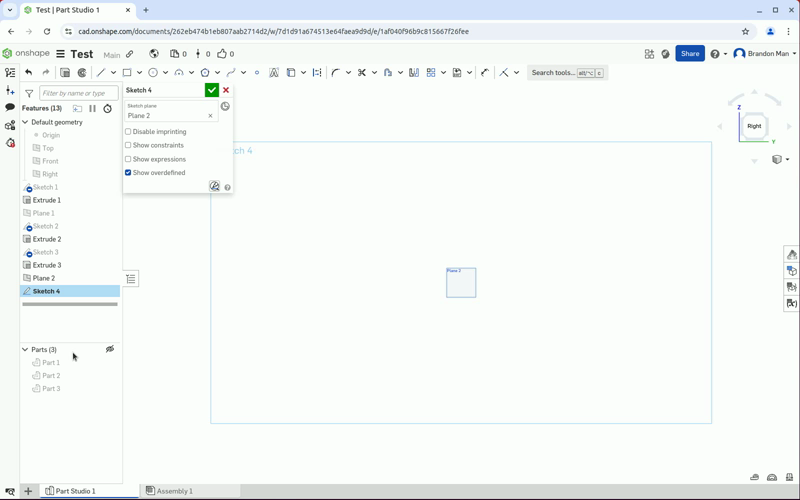
key(l)
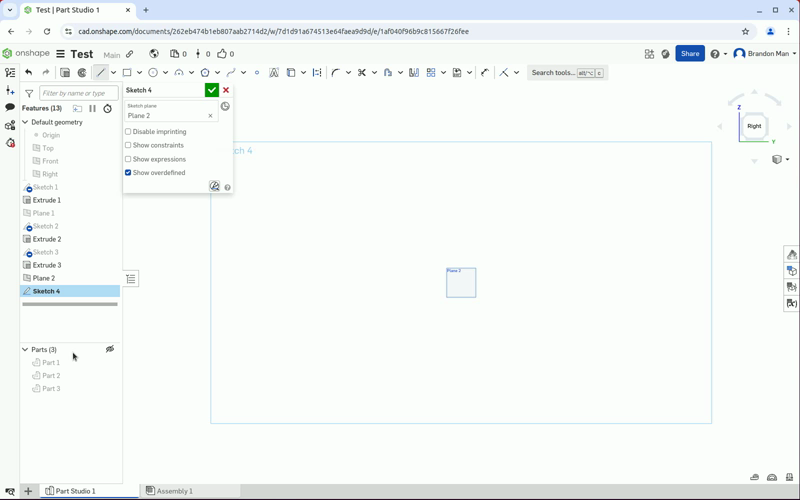
key_down(shift)
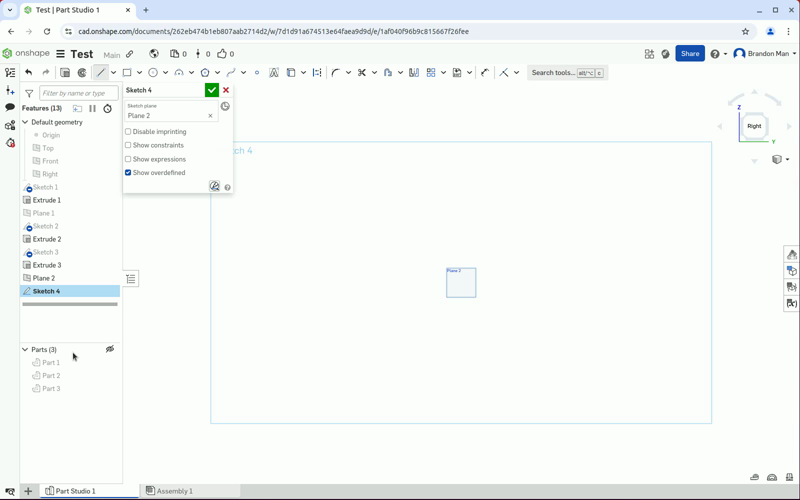
mouse_move(401, 280)
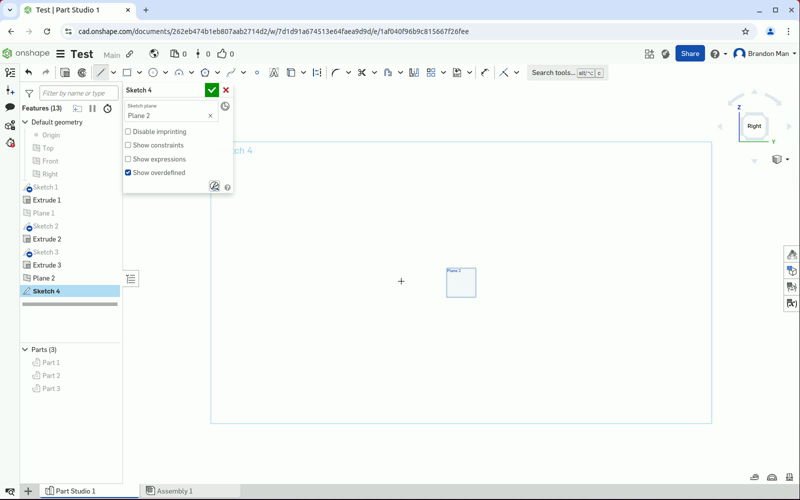
click(401, 280)
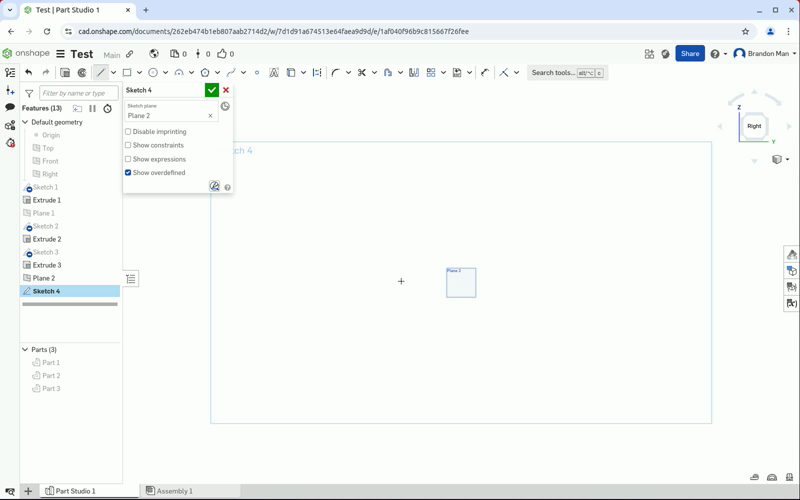
key_up(shift)
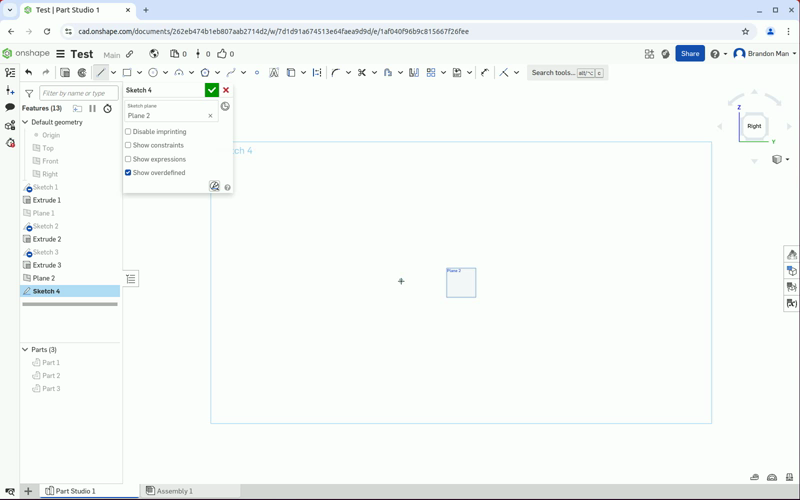
key_down(shift)
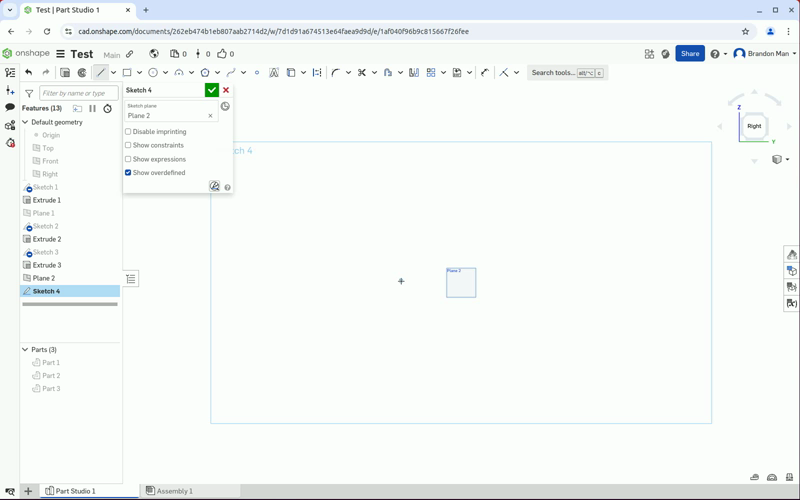
mouse_move(520, 280)
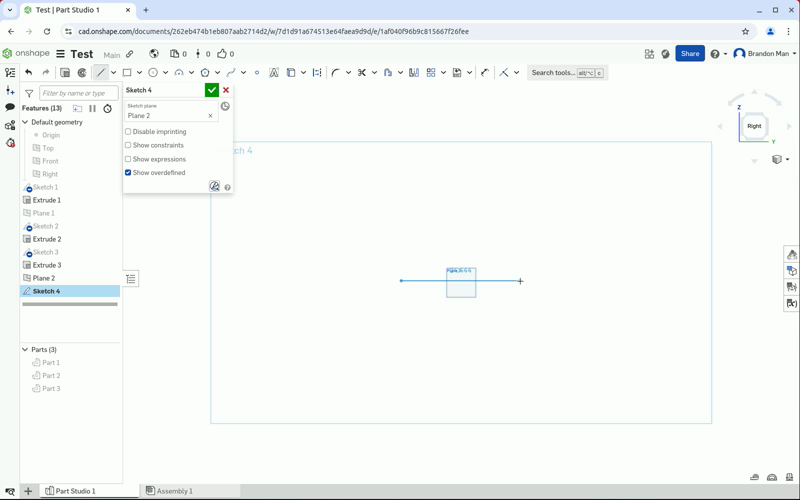
click(520, 280)
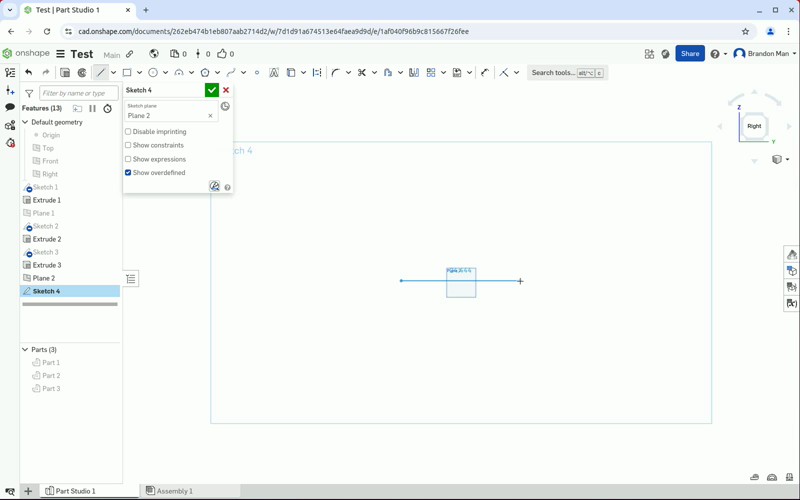
key_up(shift)
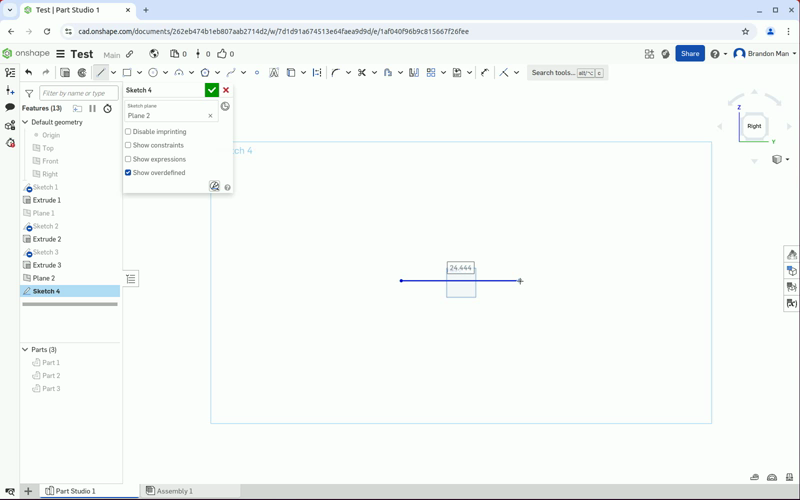
key_down(shift)
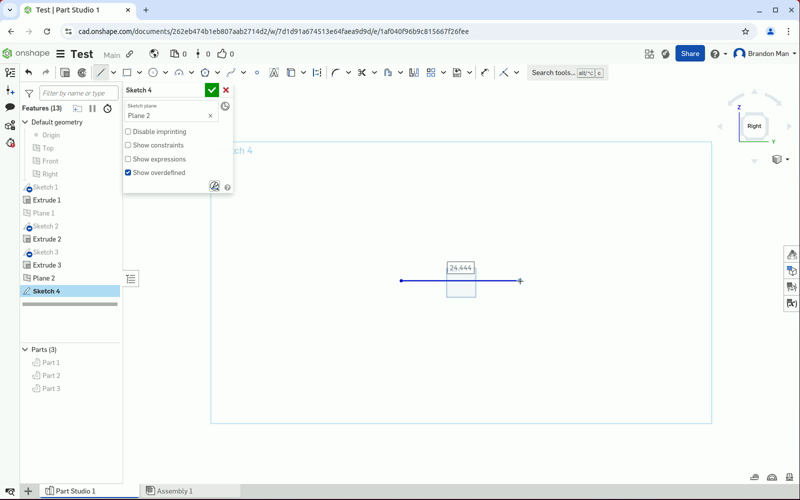
mouse_move(550, 280)
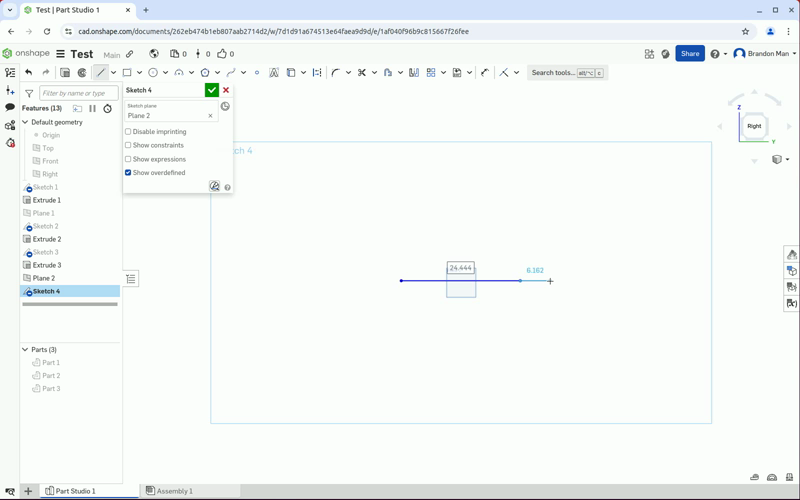
mouse_move(520, 270)
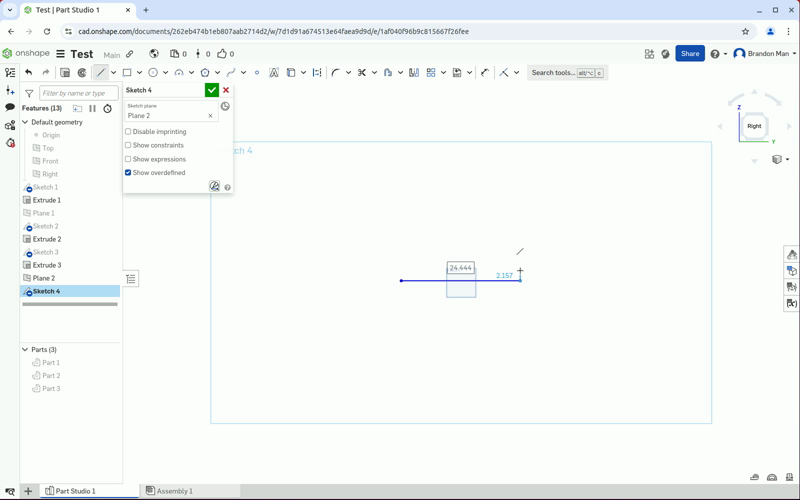
click(520, 270)
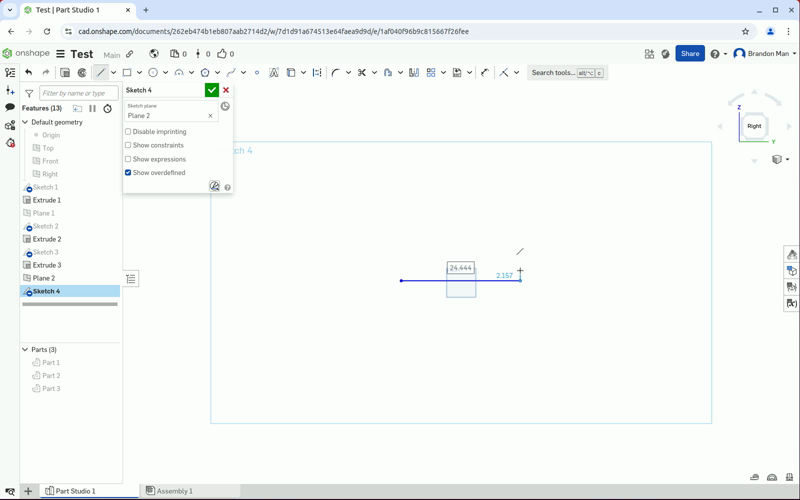
key_up(shift)
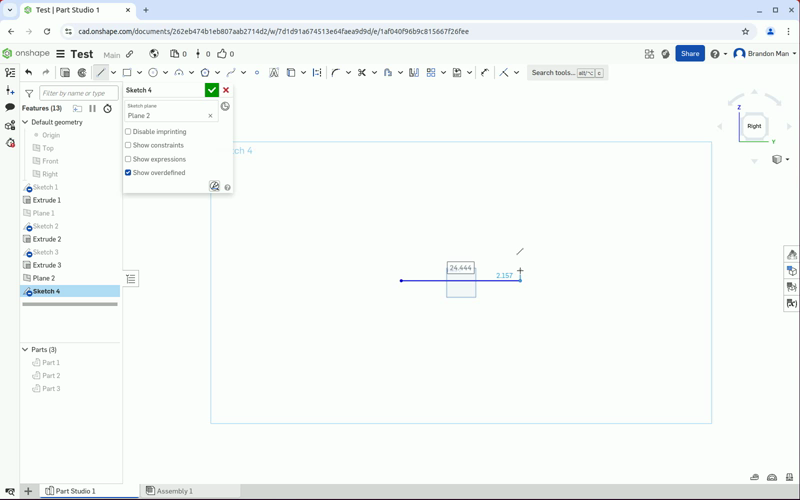
key_down(shift)
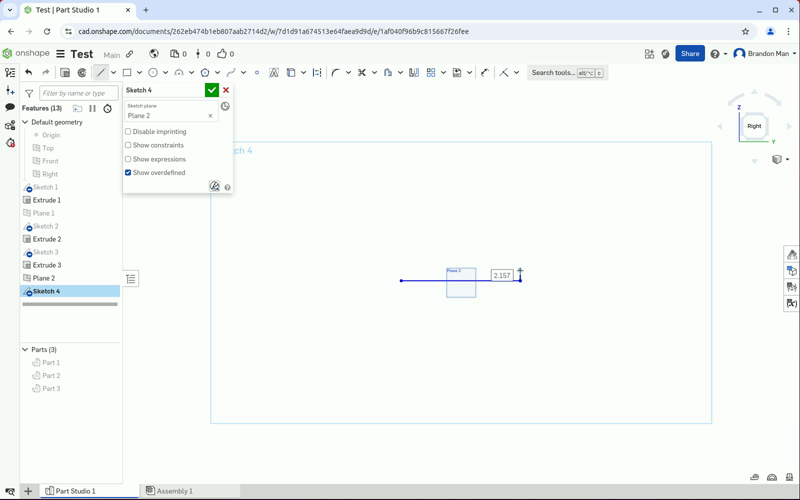
mouse_move(550, 270)
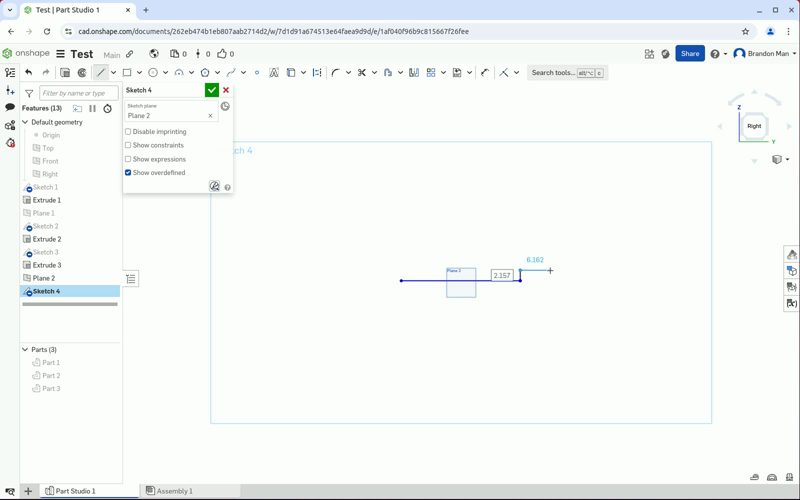
mouse_move(522, 270)
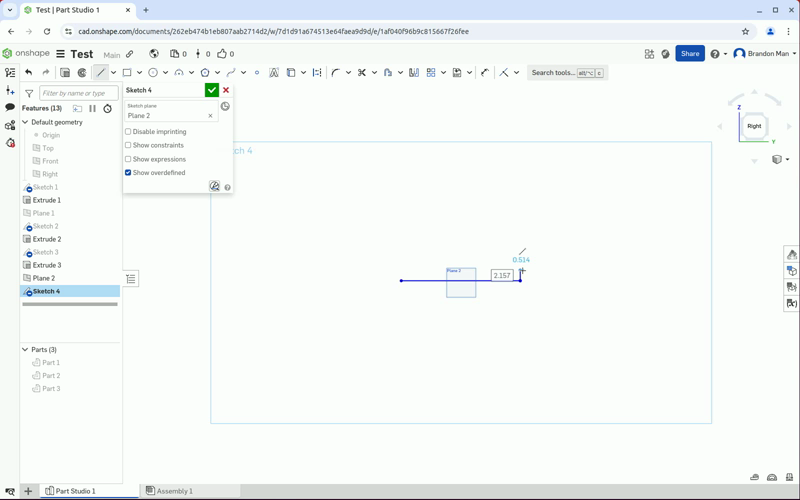
scroll(6)
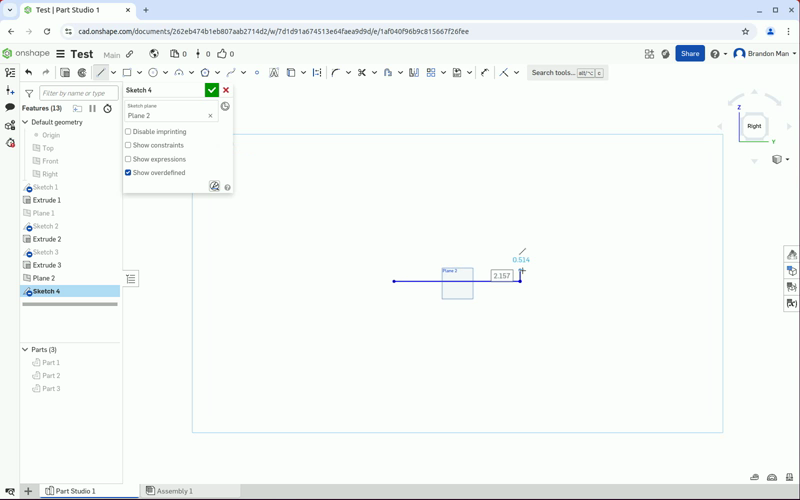
scroll(6)
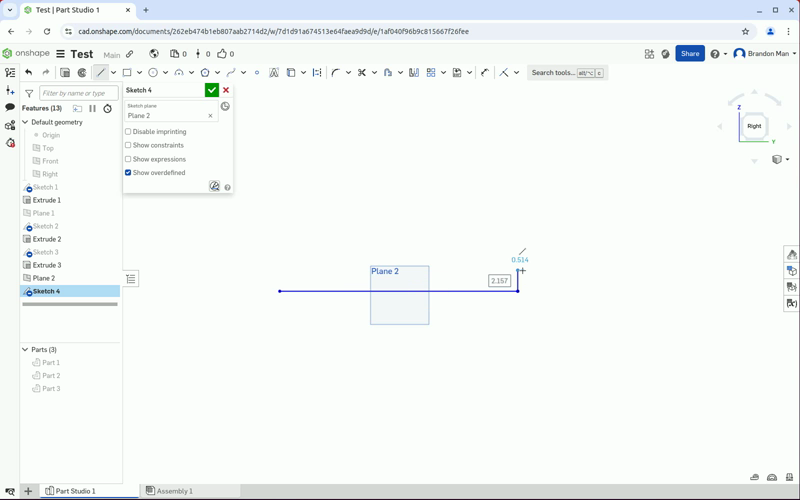
scroll(6)
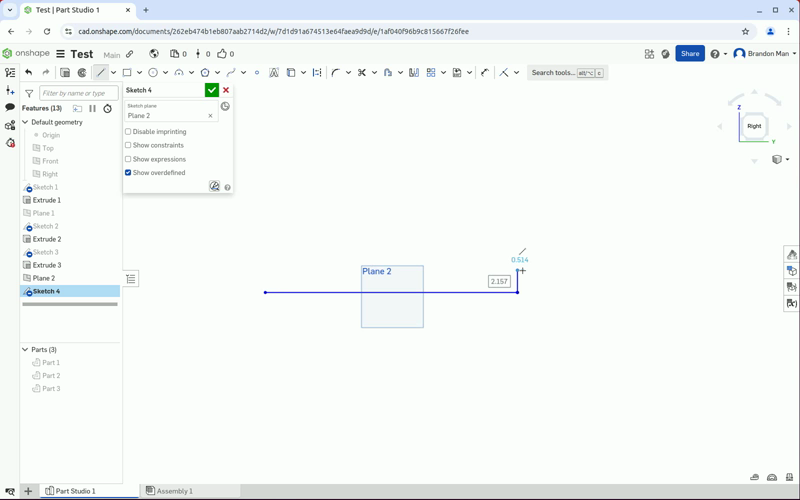
scroll(6)
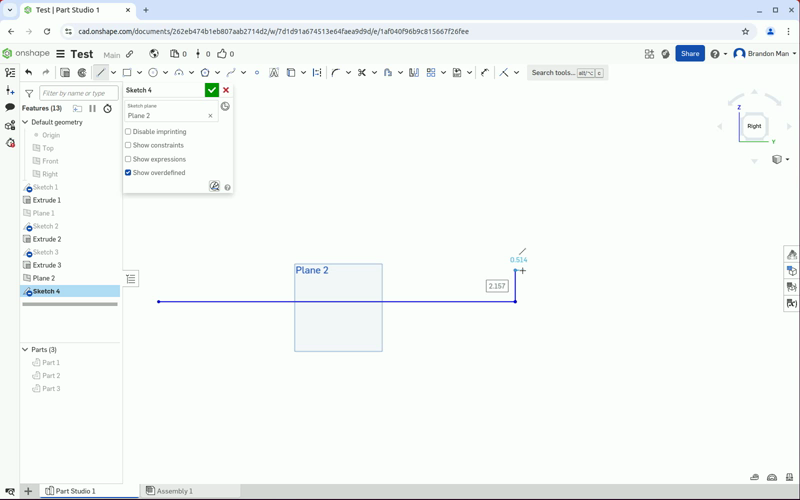
scroll(6)
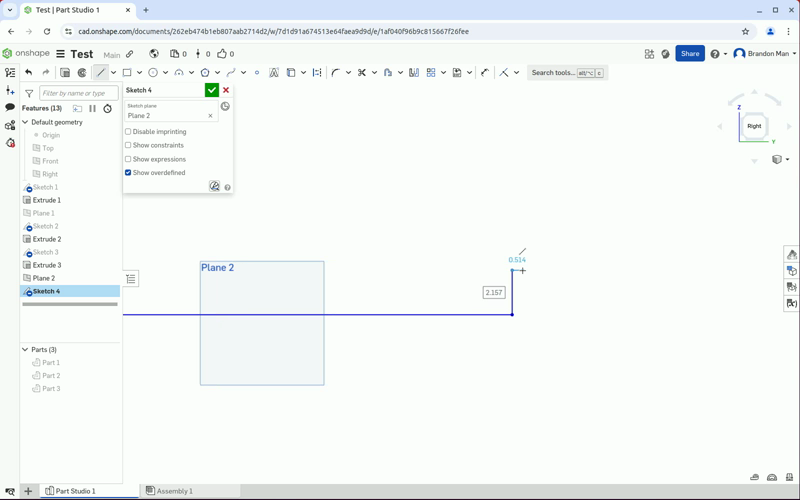
scroll(6)
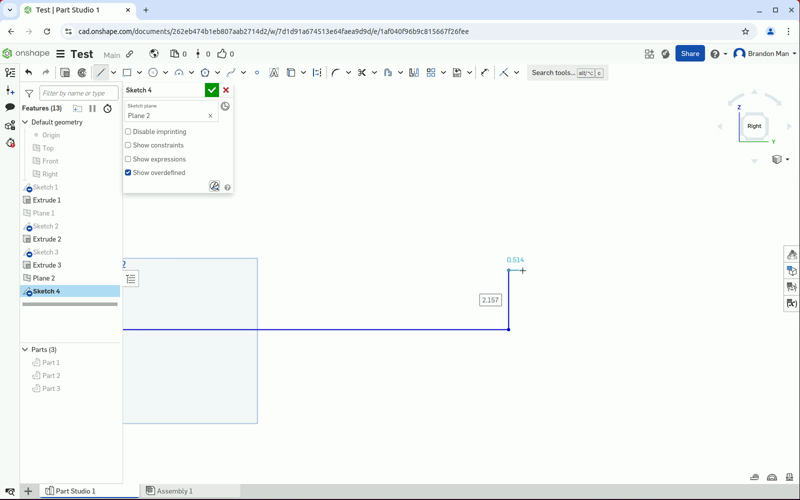
scroll(6)
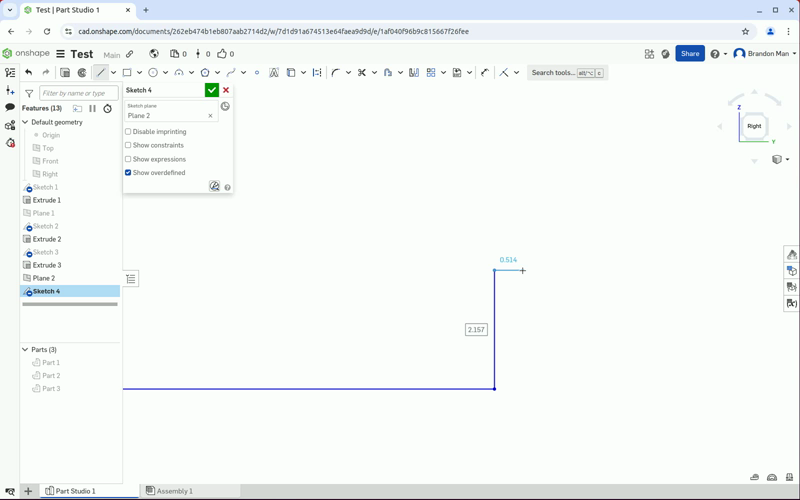
click(522, 270)
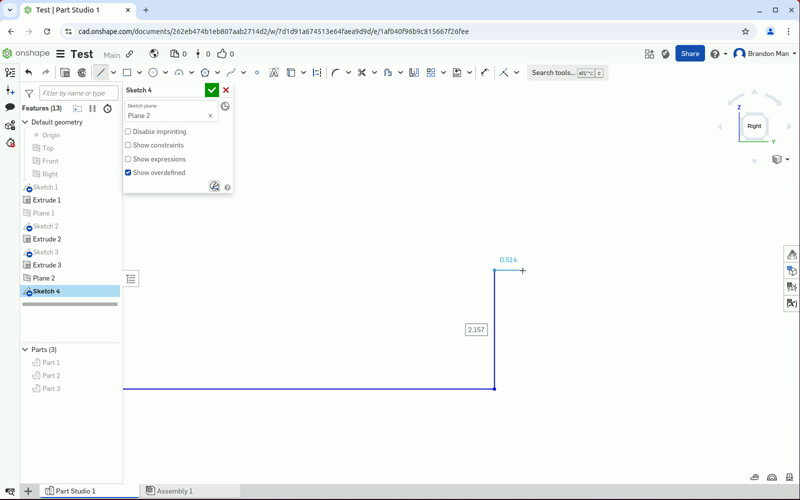
scroll(-6)
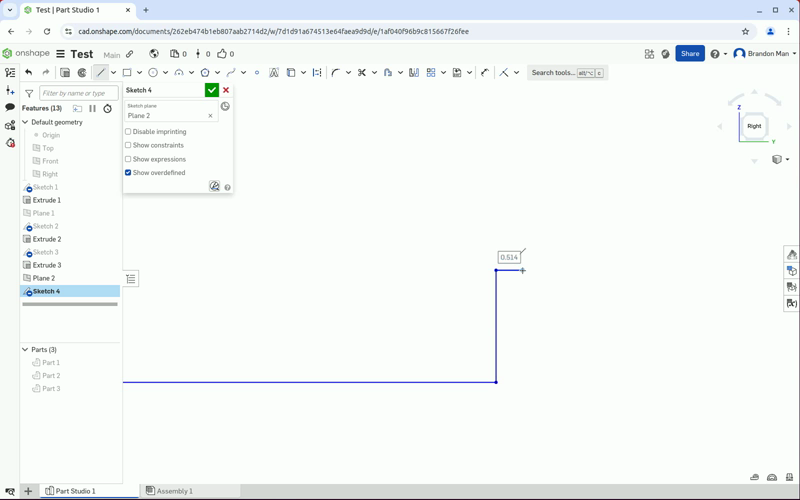
scroll(-6)
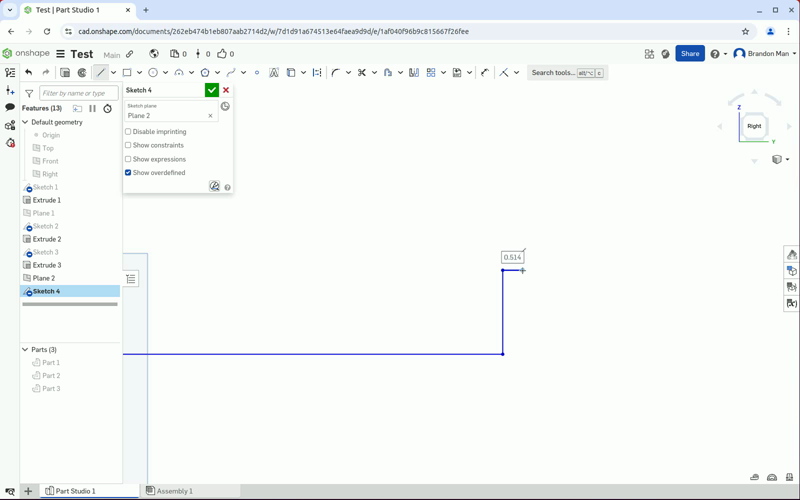
scroll(-6)
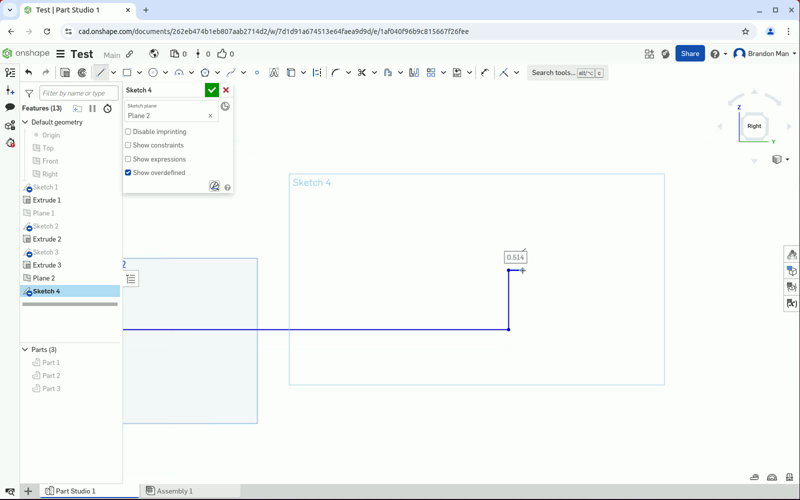
scroll(-6)
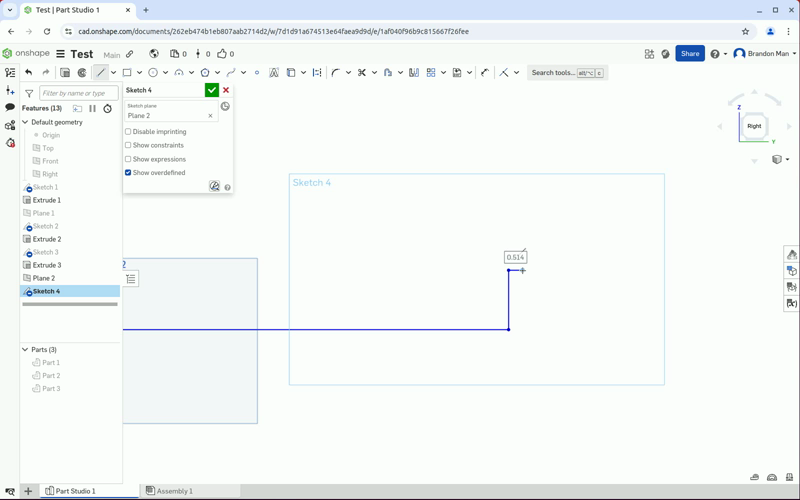
scroll(-6)
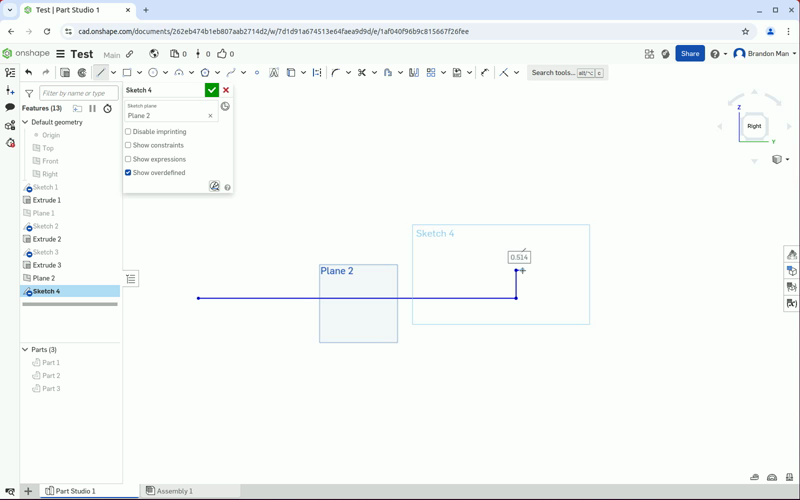
scroll(-6)
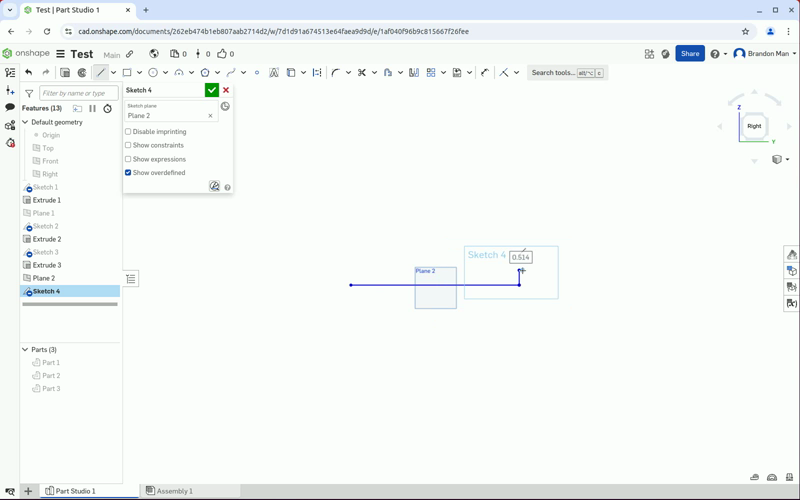
scroll(-6)
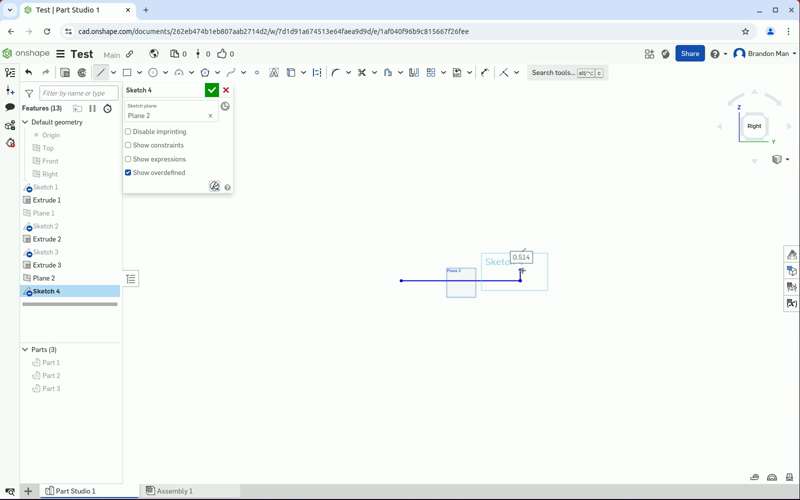
key_up(shift)
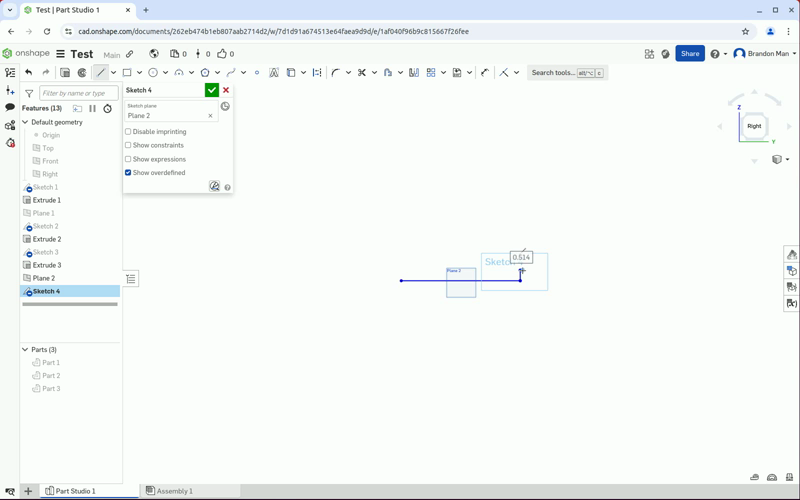
key(esc)
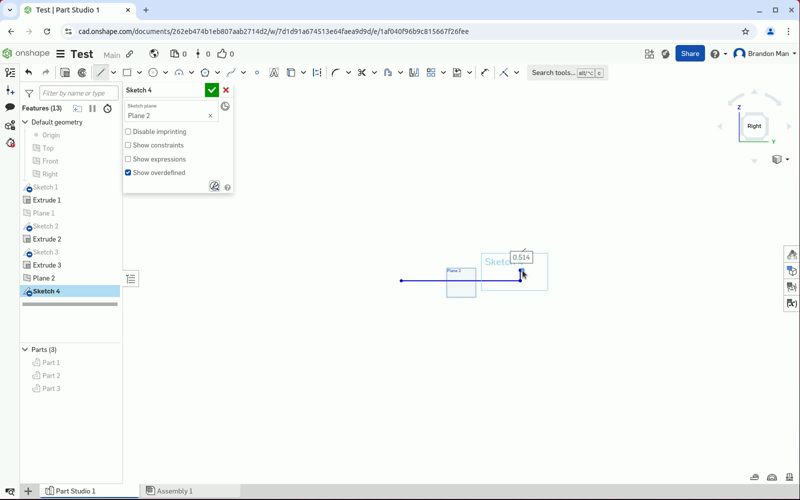
key(a)
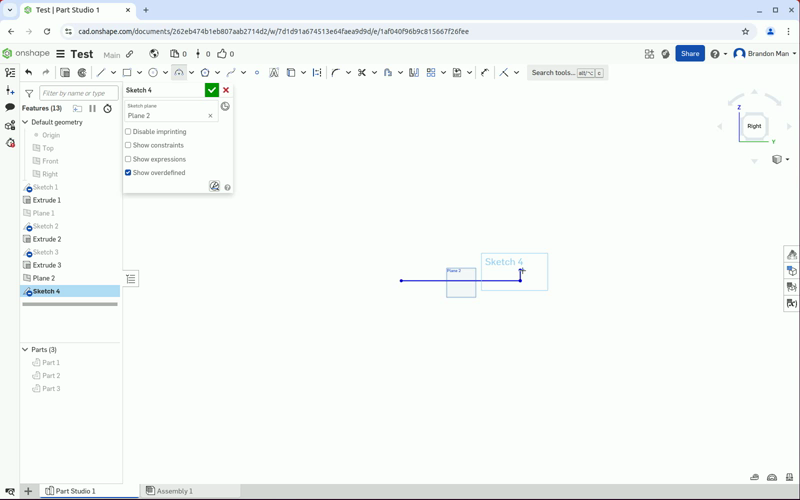
mouse_move(522, 270)
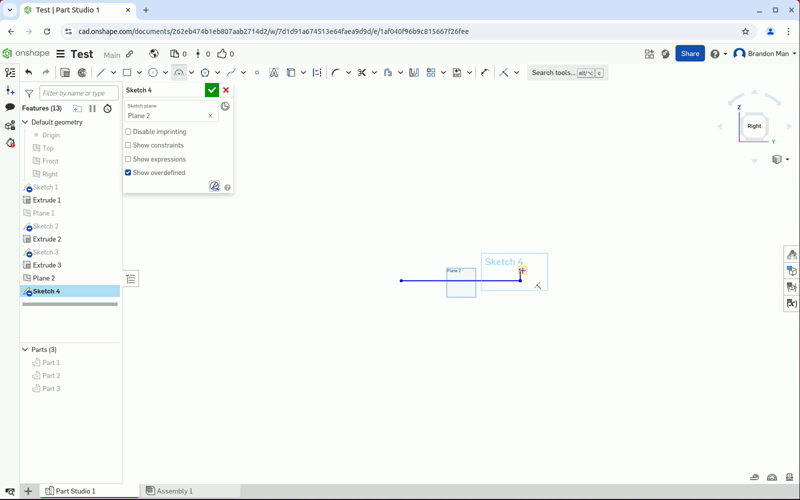
scroll(6)
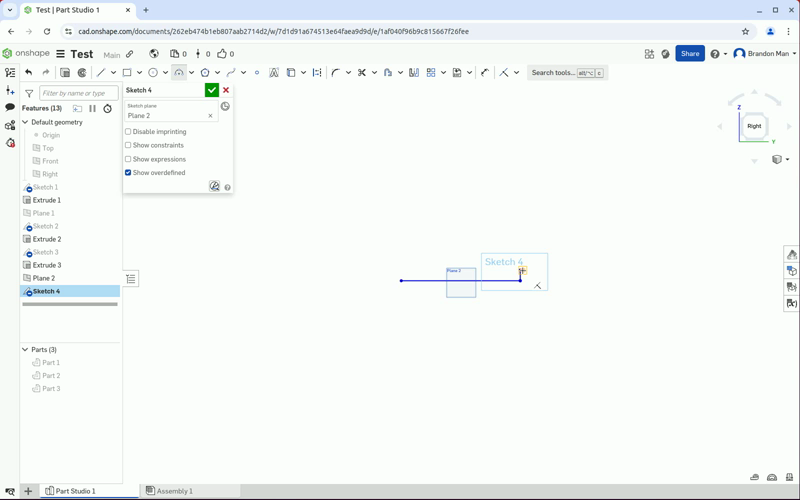
scroll(6)
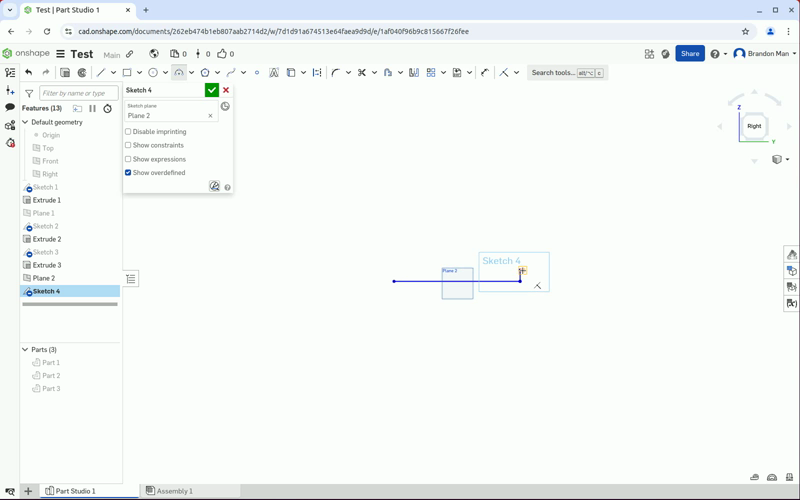
scroll(6)
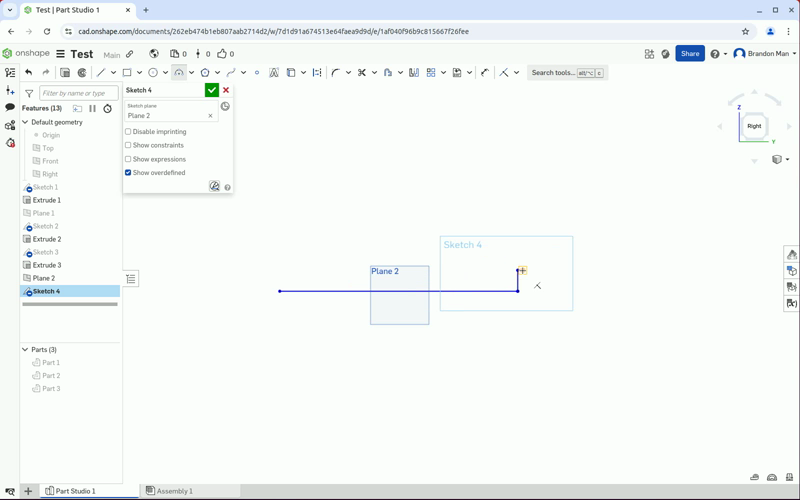
scroll(6)
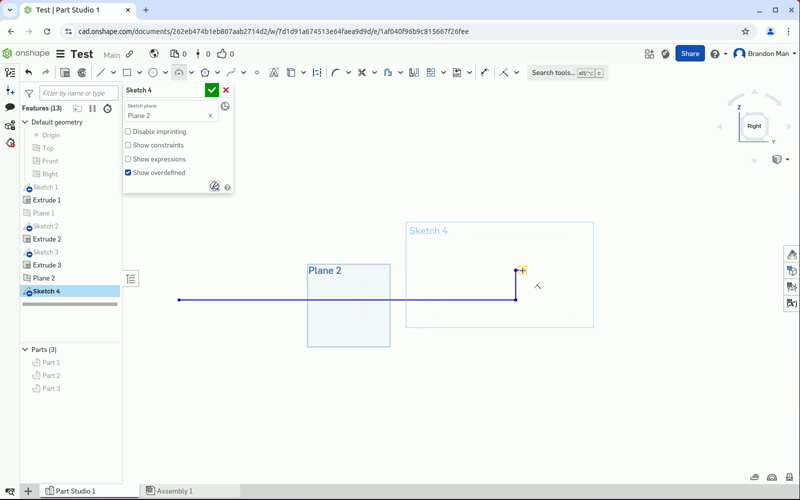
scroll(6)
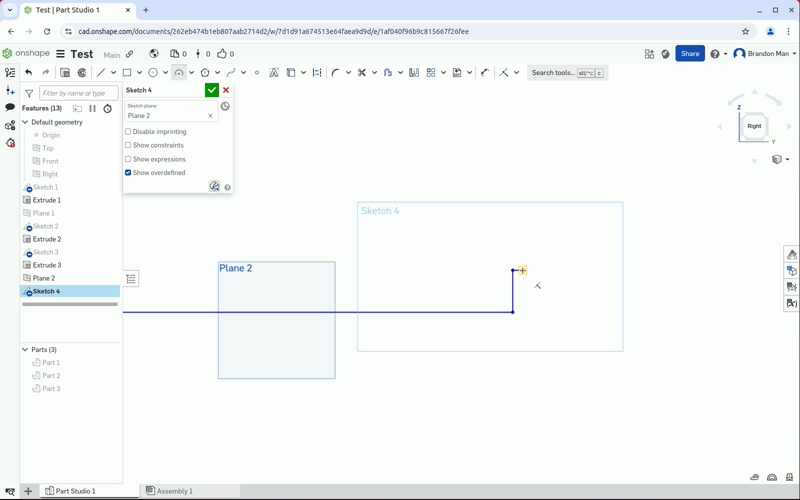
scroll(6)
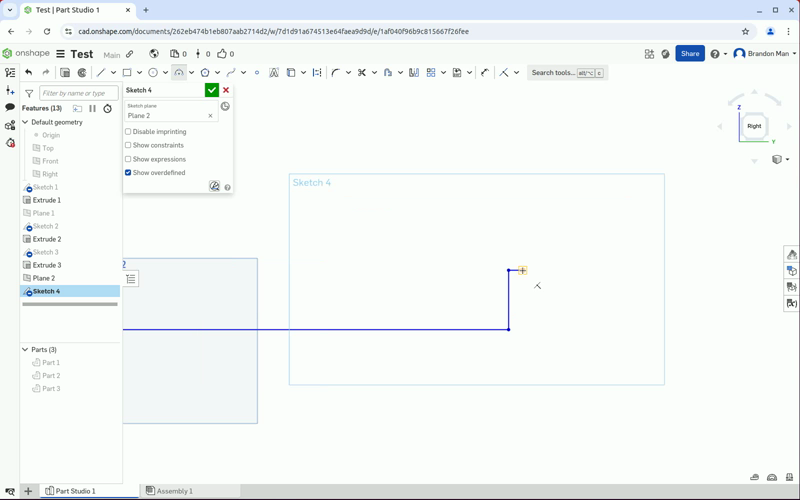
scroll(6)
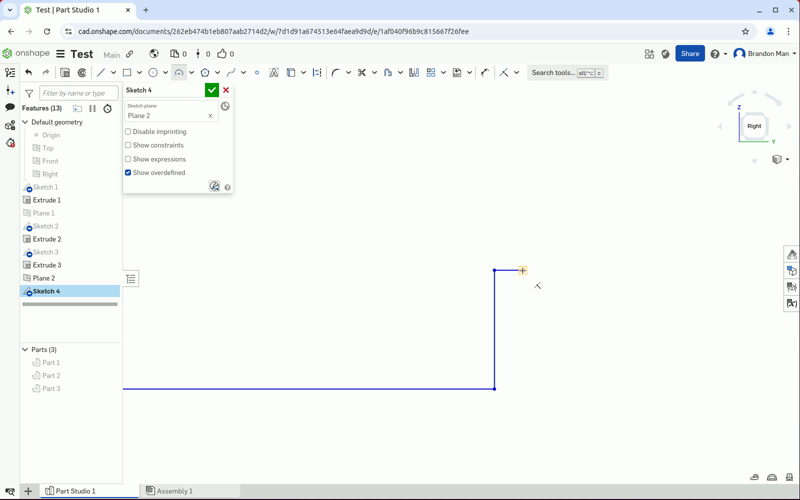
click(522, 270)
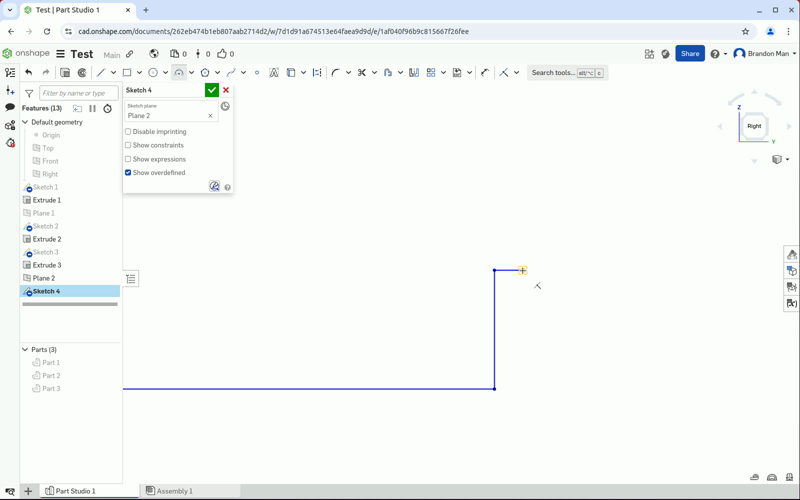
scroll(-6)
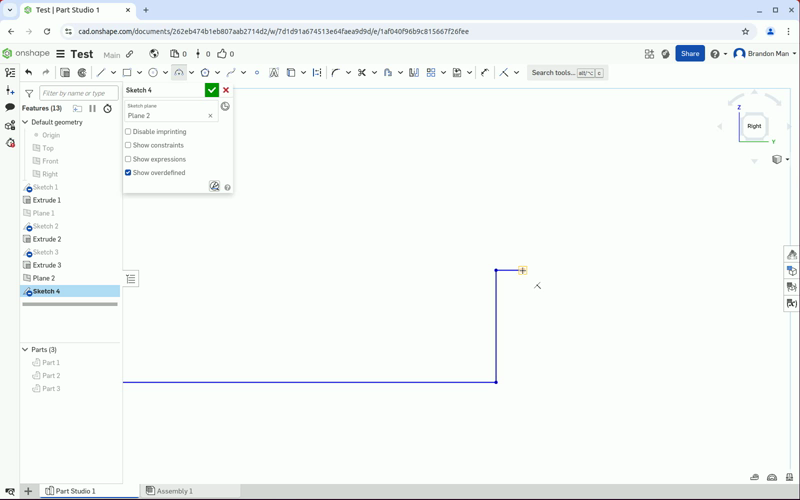
scroll(-6)
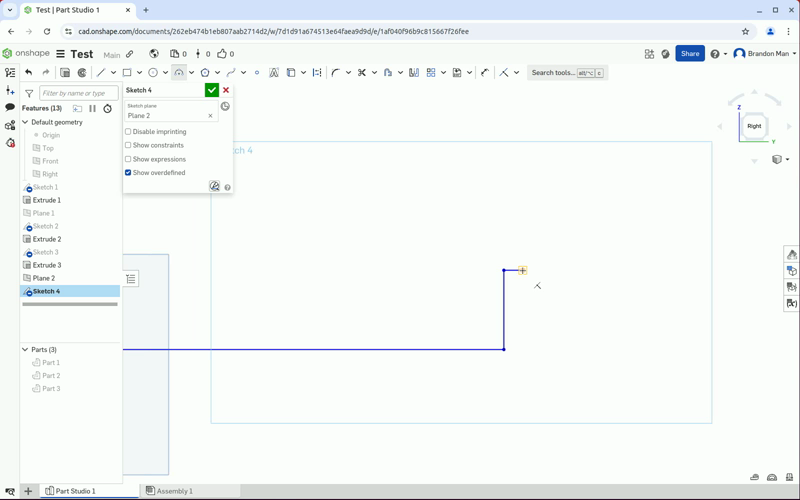
scroll(-6)
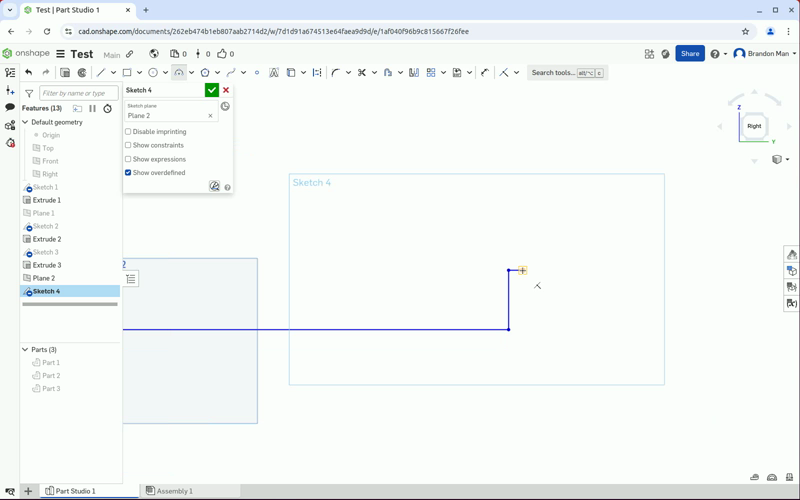
scroll(-6)
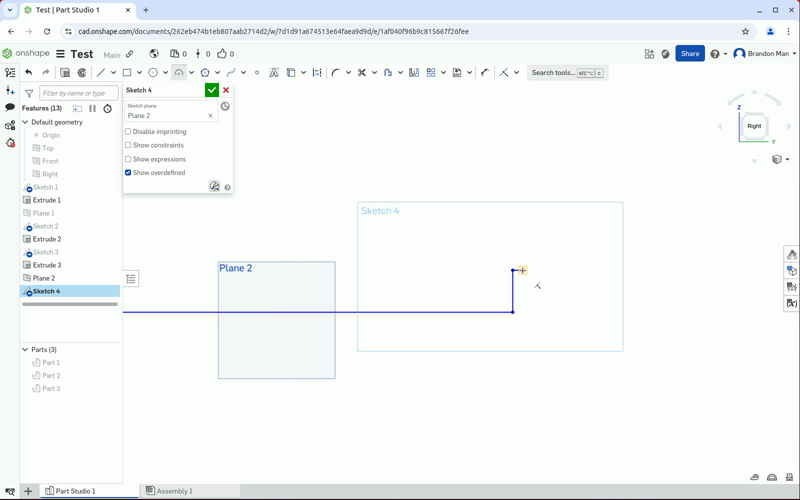
scroll(-6)
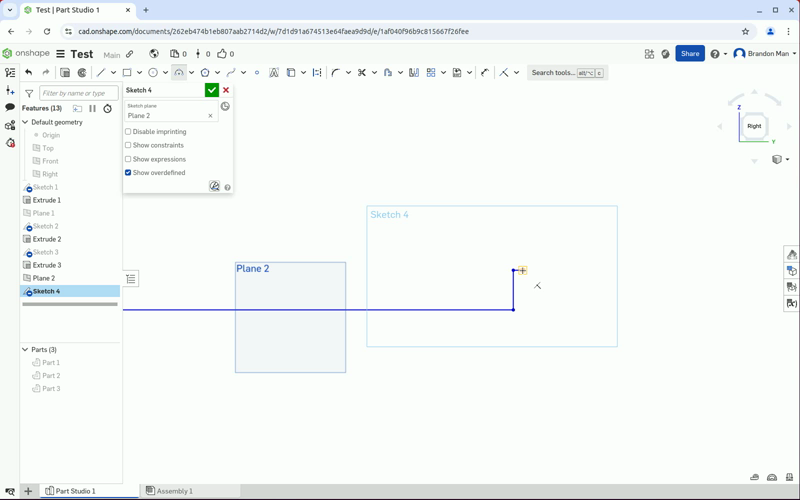
scroll(-6)
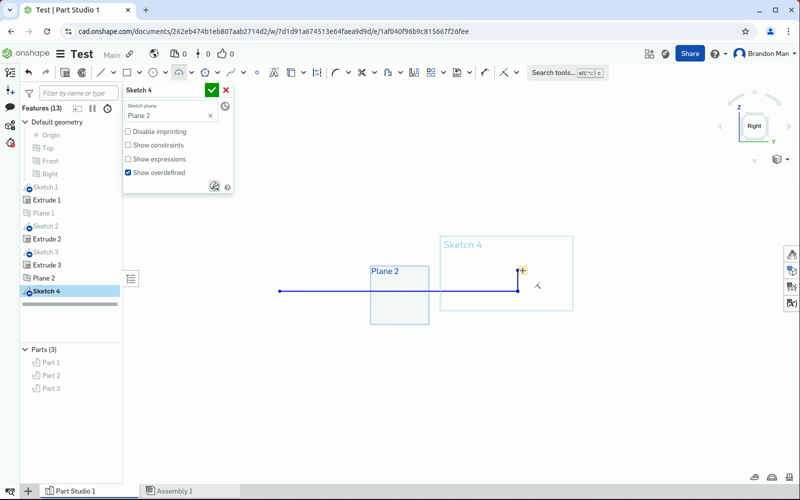
scroll(-6)
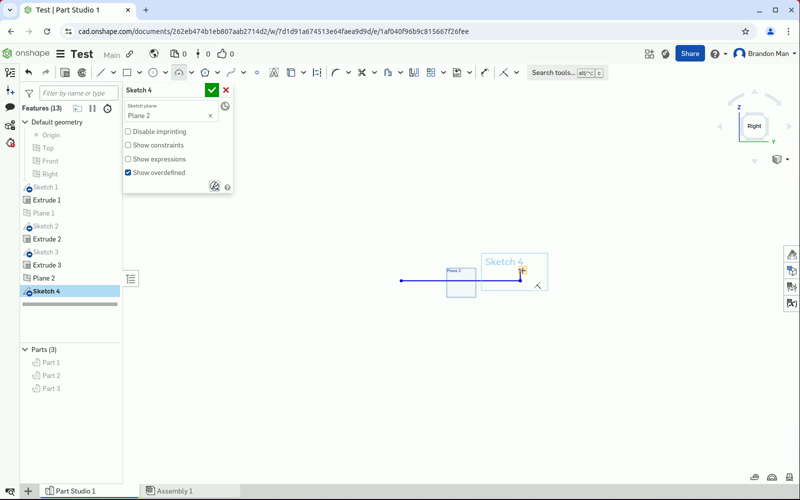
key_down(shift)
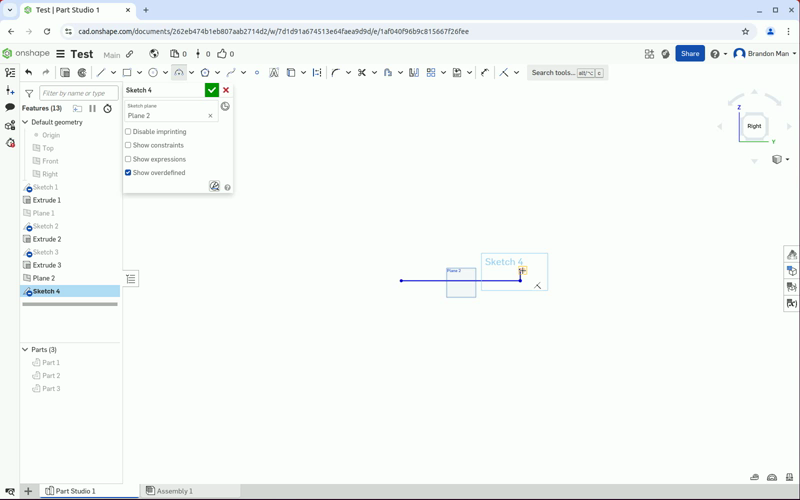
mouse_move(517, 265)
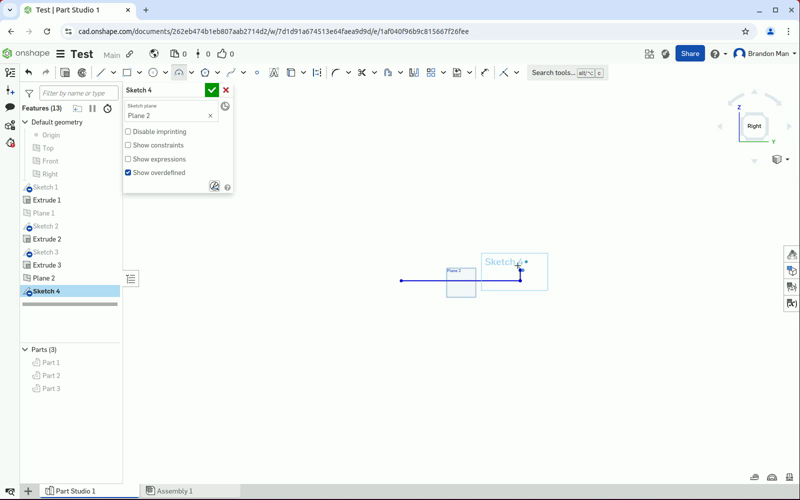
scroll(6)
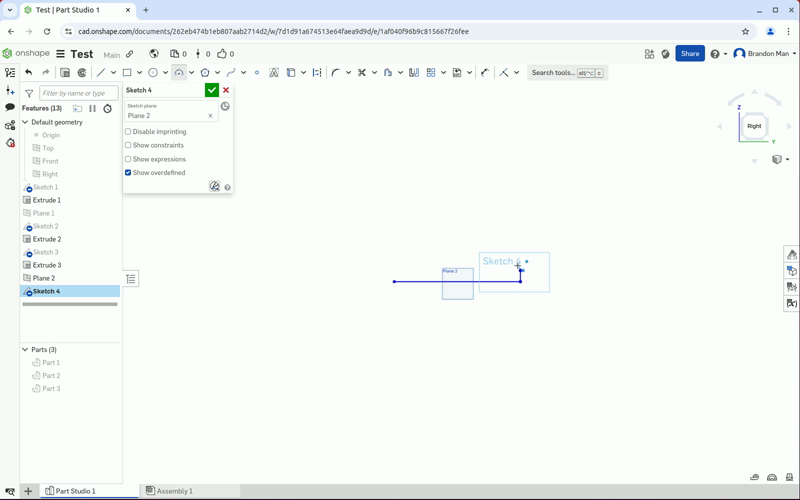
scroll(6)
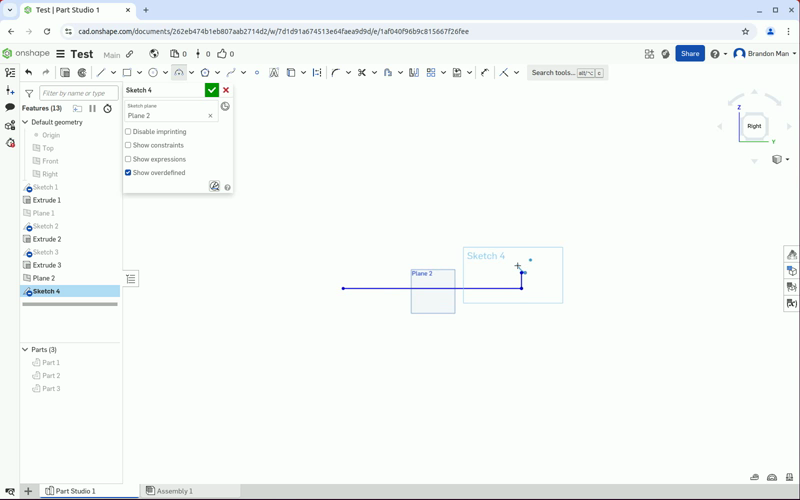
scroll(6)
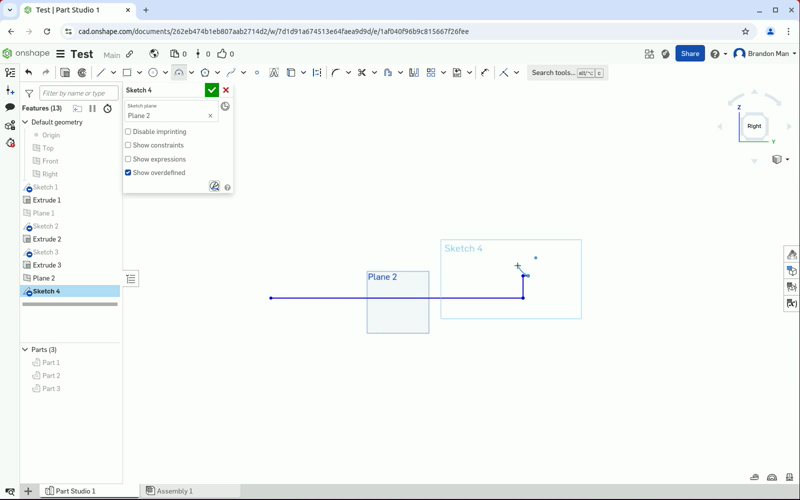
scroll(6)
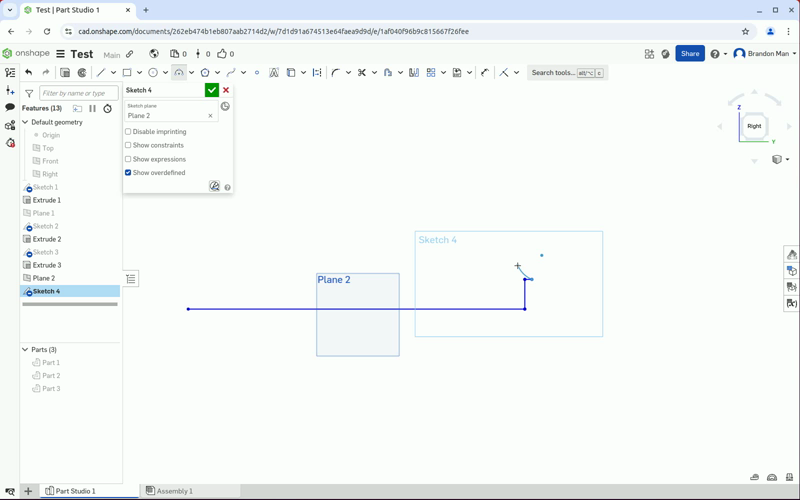
scroll(6)
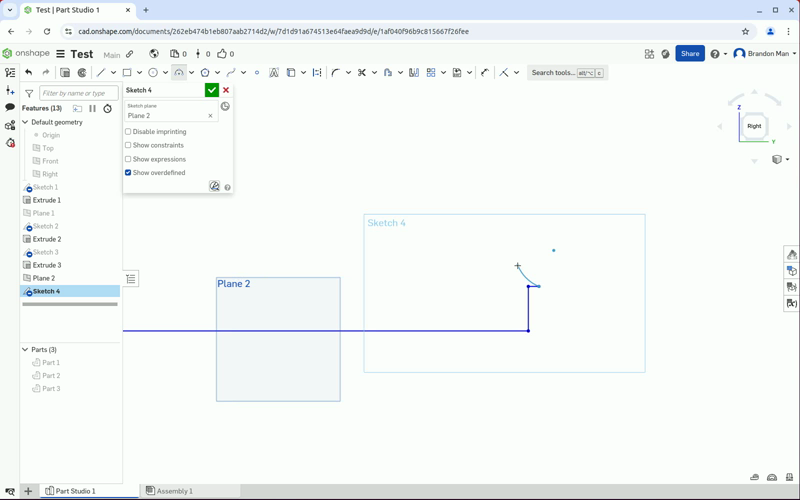
scroll(6)
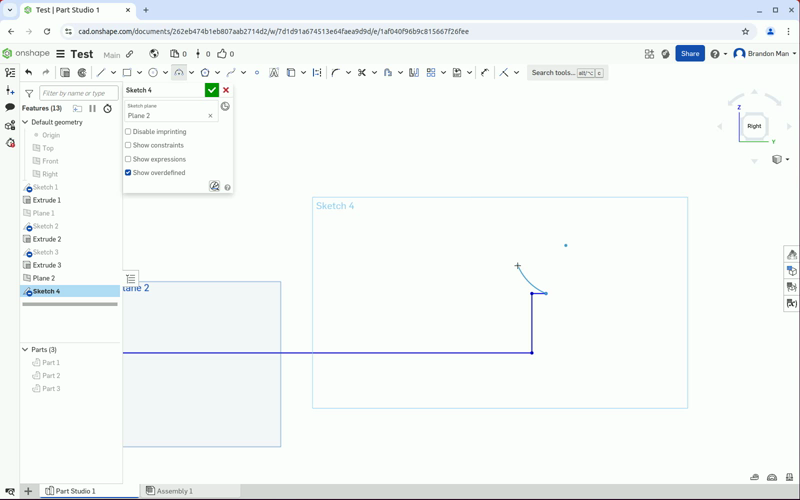
scroll(6)
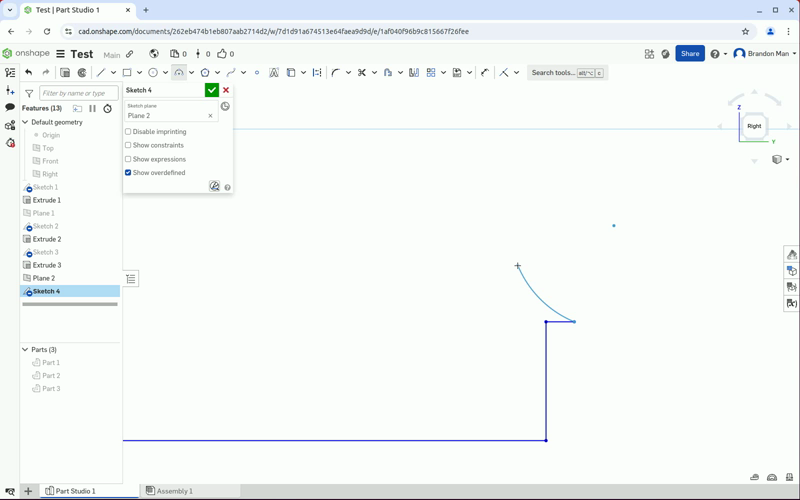
click(517, 265)
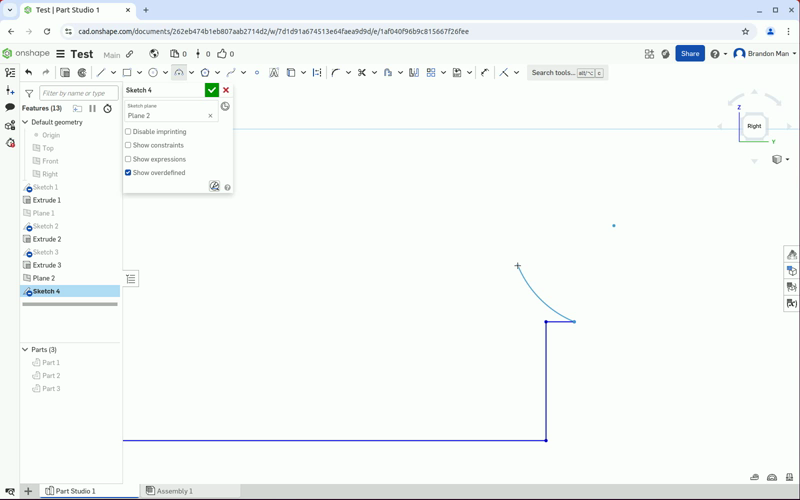
scroll(-6)
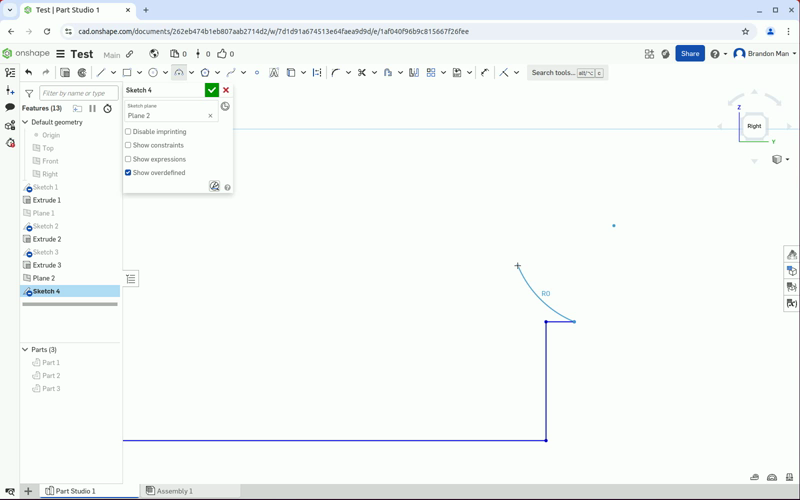
scroll(-6)
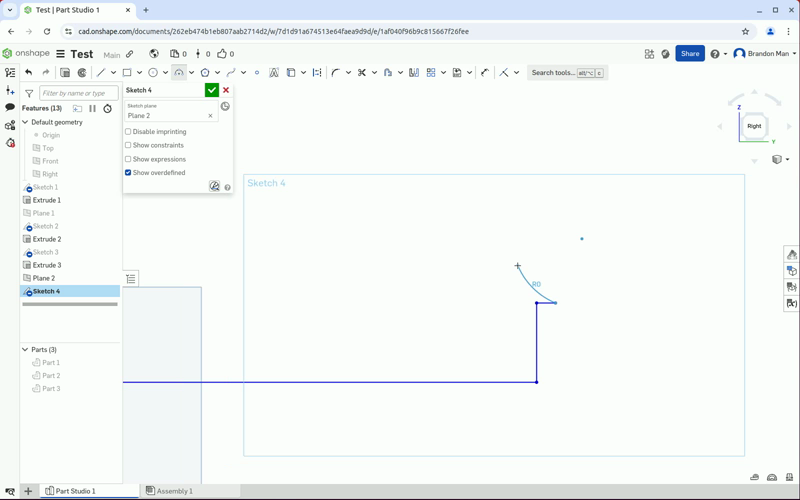
scroll(-6)
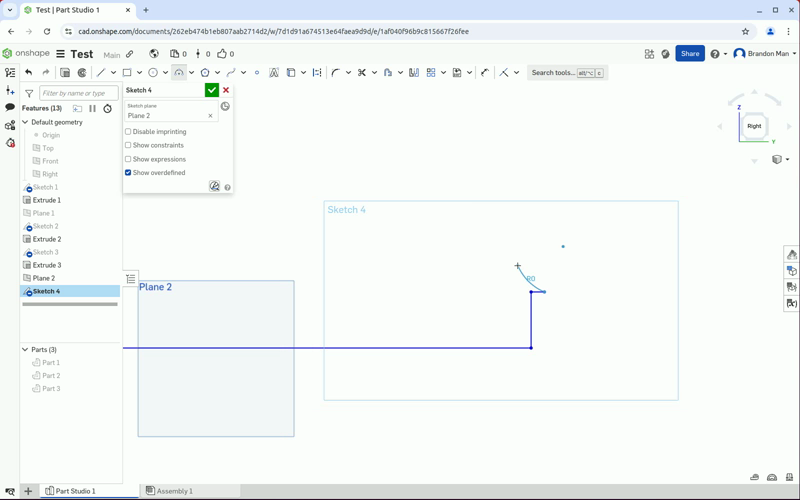
scroll(-6)
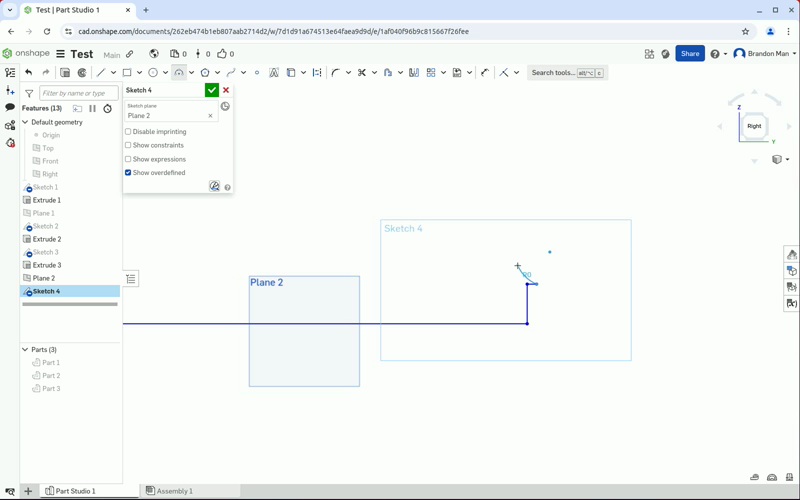
scroll(-6)
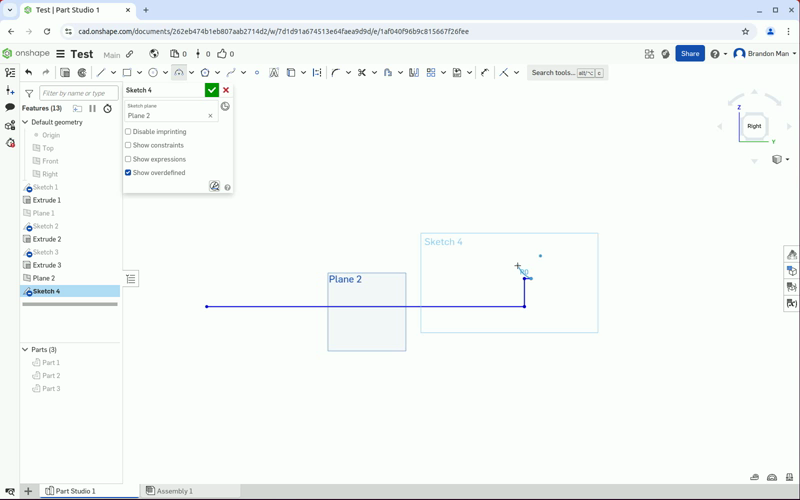
scroll(-6)
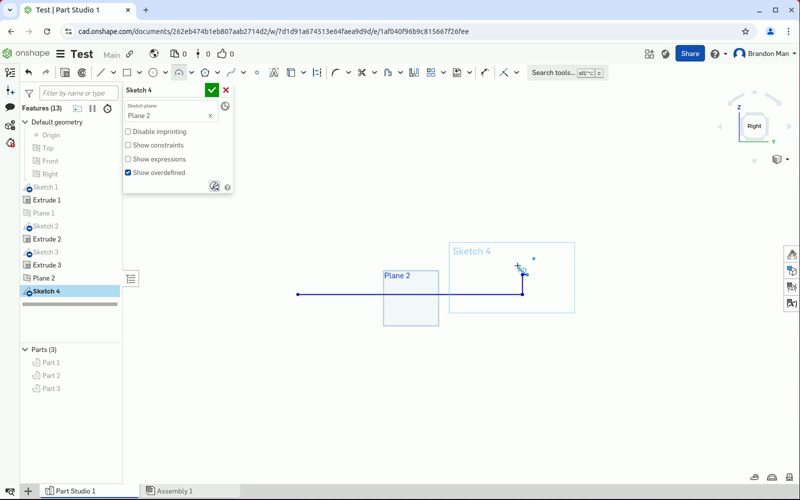
scroll(-6)
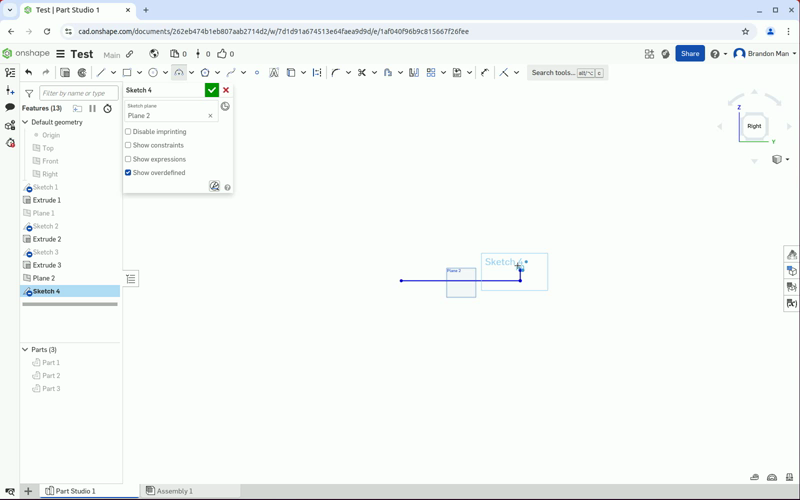
mouse_move(521, 266)
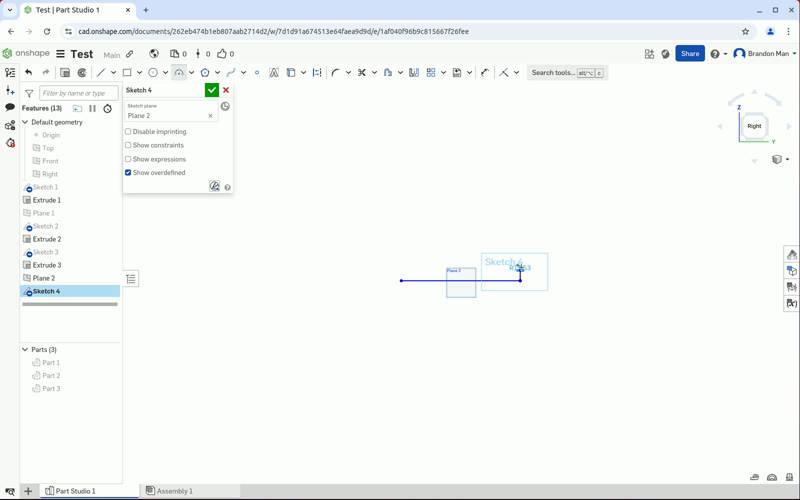
scroll(6)
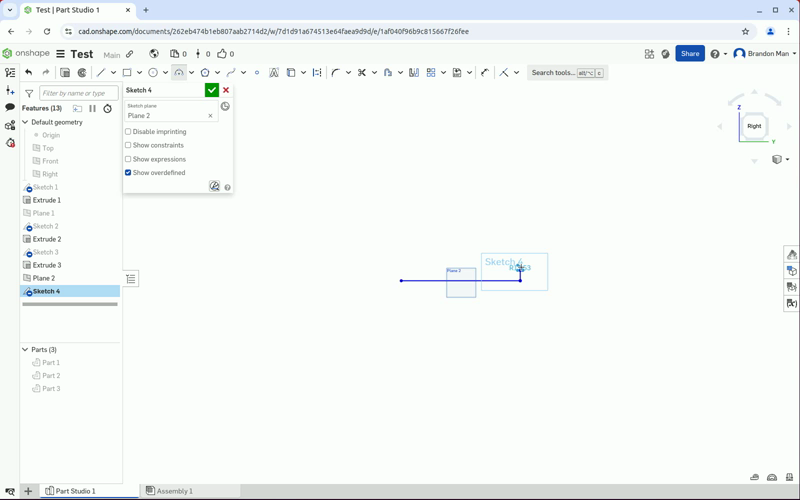
scroll(6)
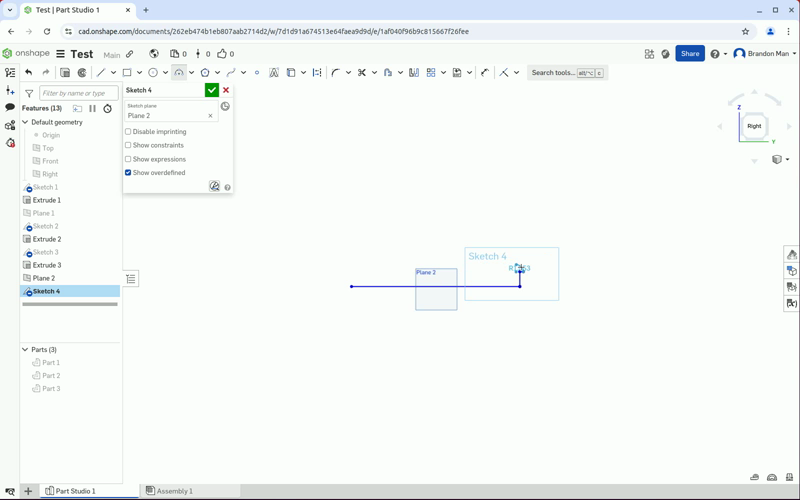
scroll(6)
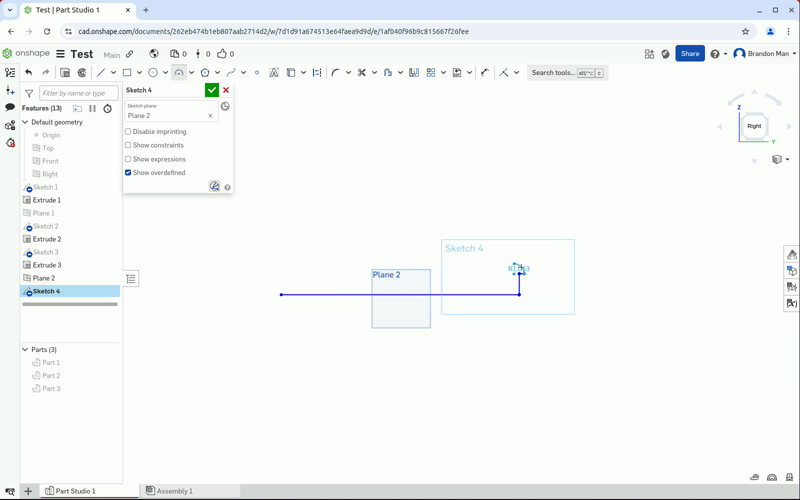
scroll(6)
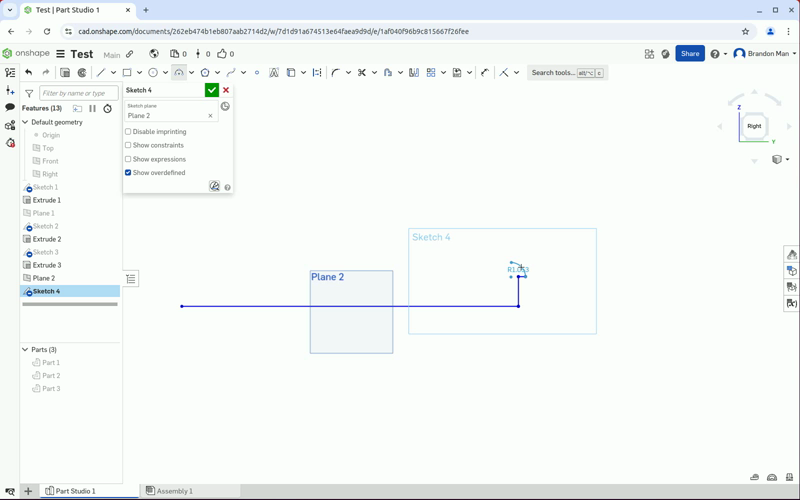
scroll(6)
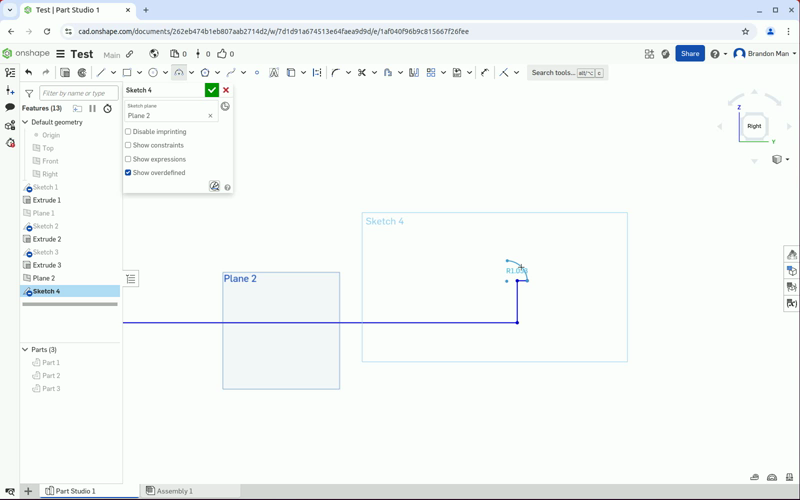
scroll(6)
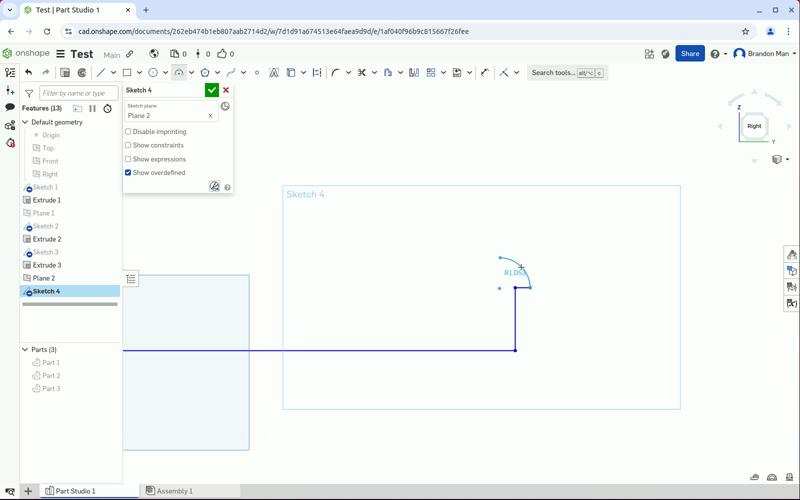
scroll(6)
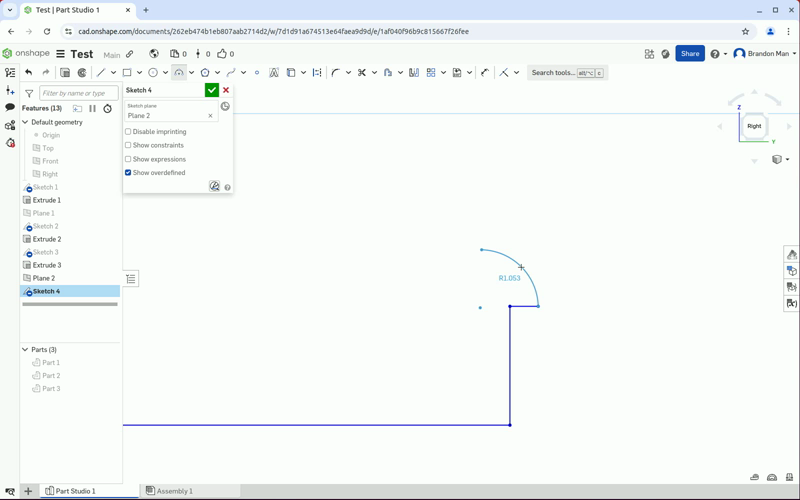
click(521, 266)
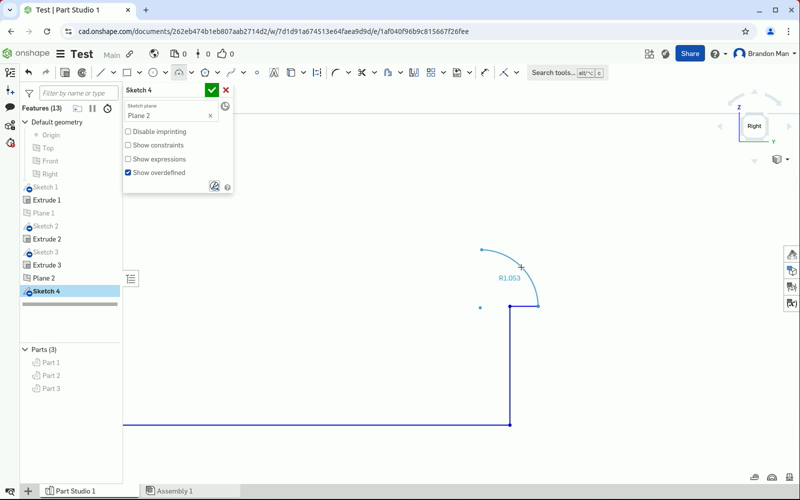
scroll(-6)
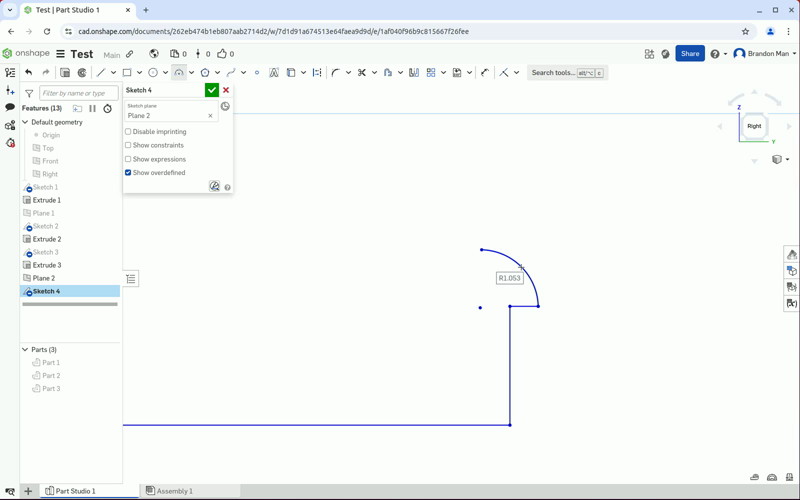
scroll(-6)
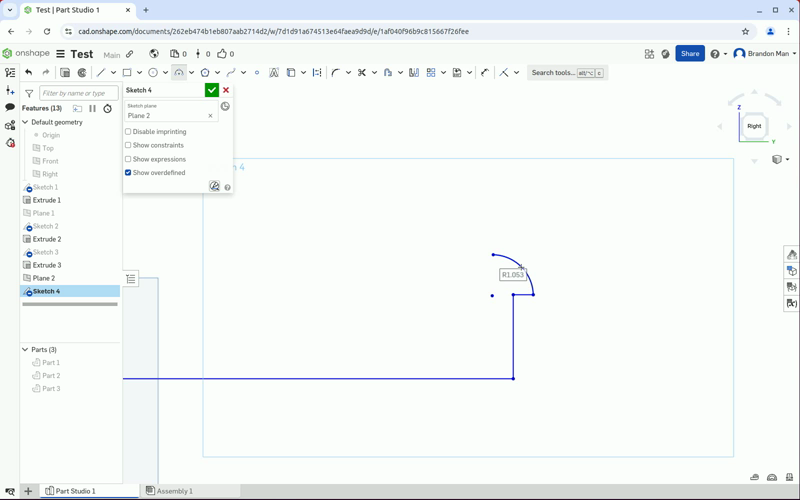
scroll(-6)
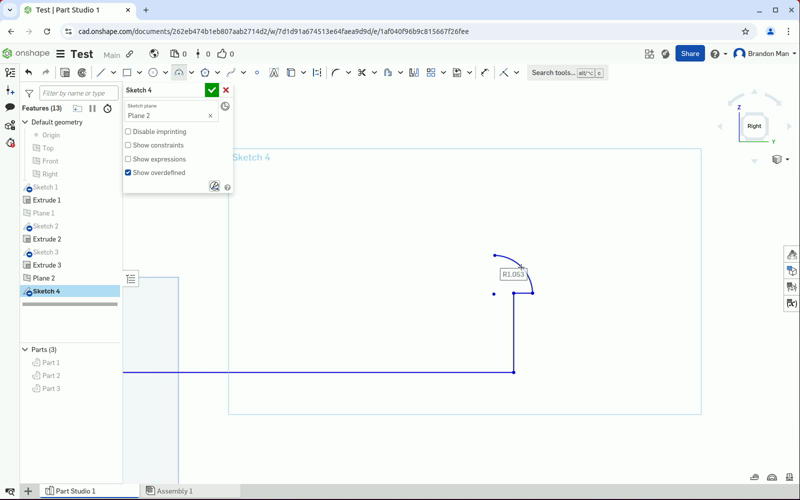
scroll(-6)
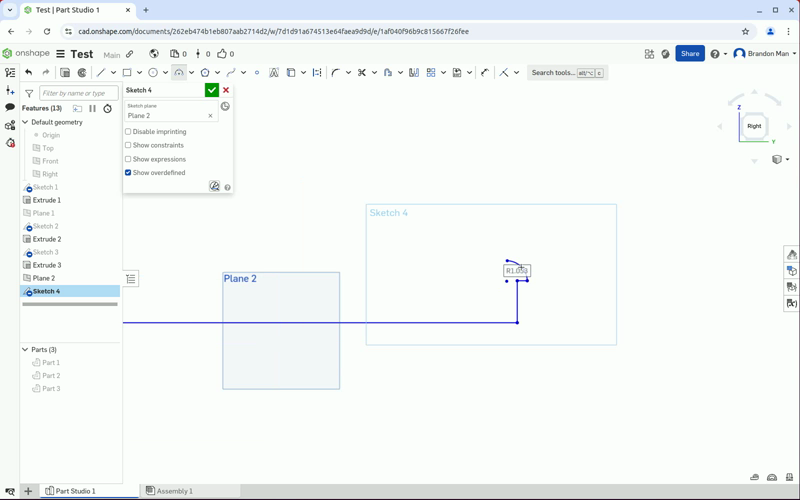
scroll(-6)
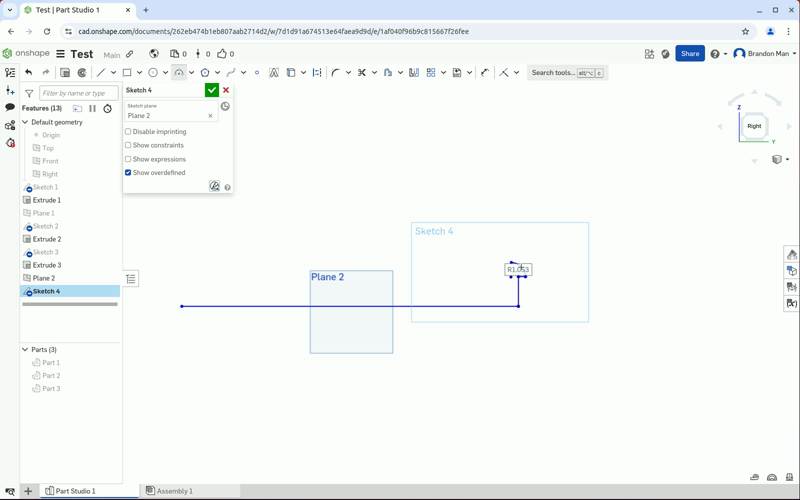
scroll(-6)
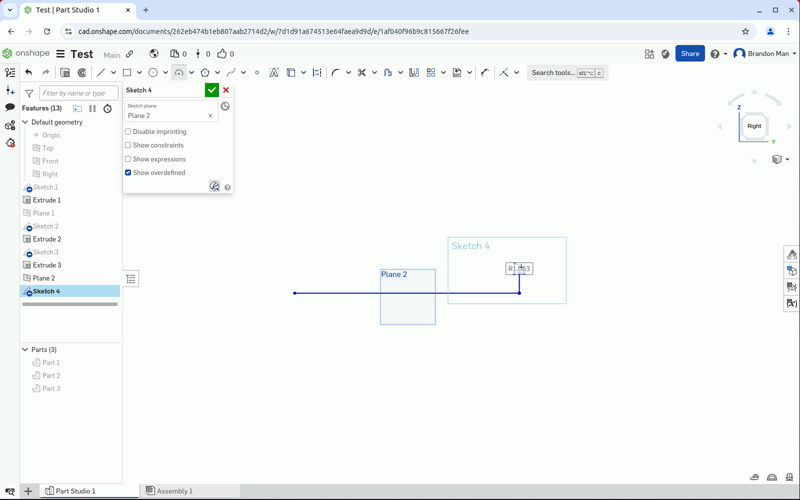
scroll(-6)
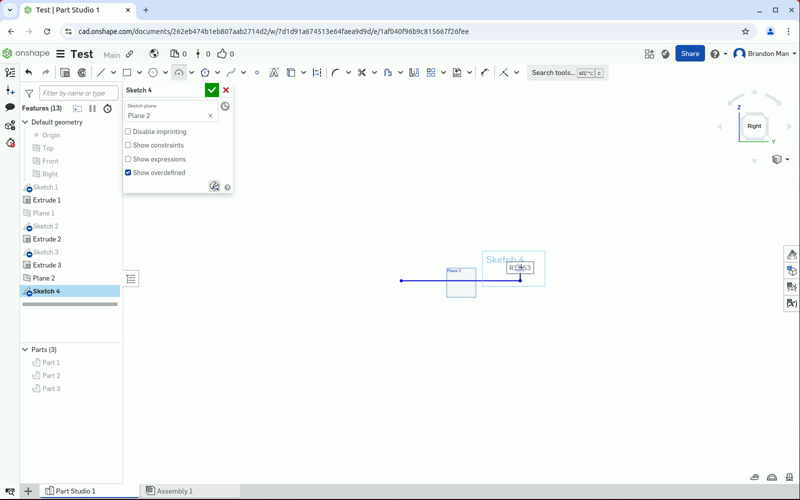
key_up(shift)
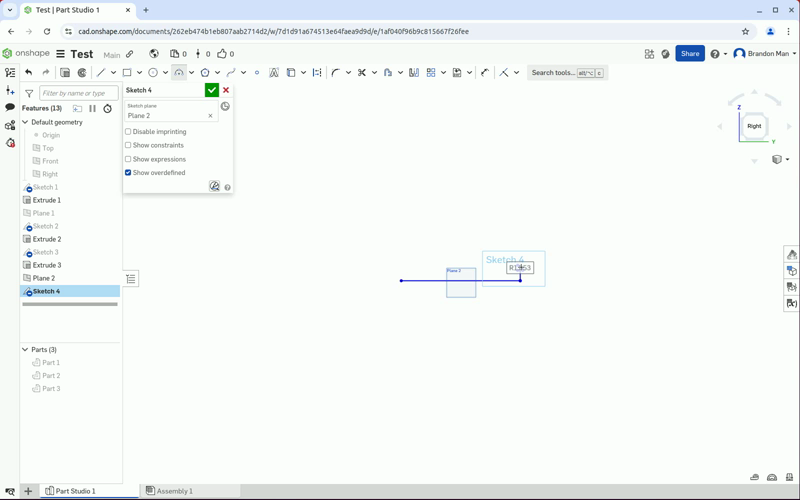
key(esc)
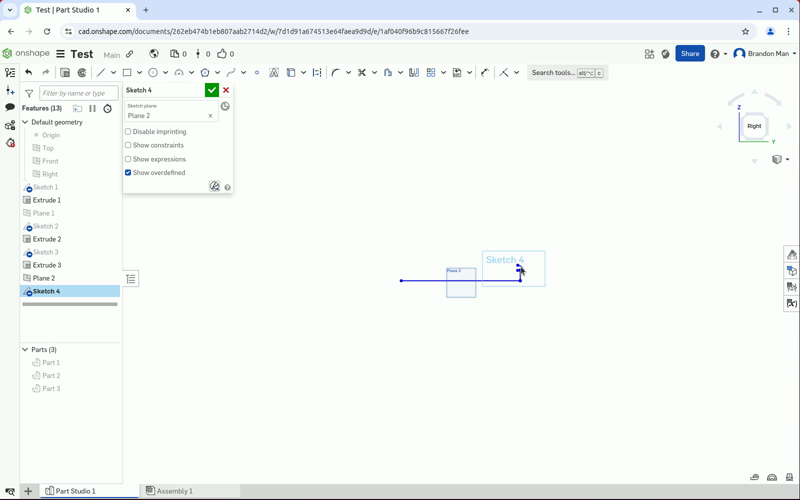
key(l)
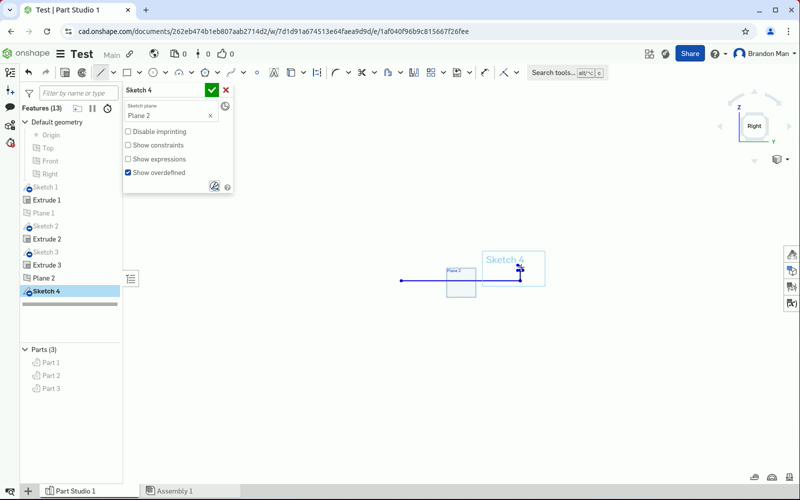
mouse_move(517, 265)
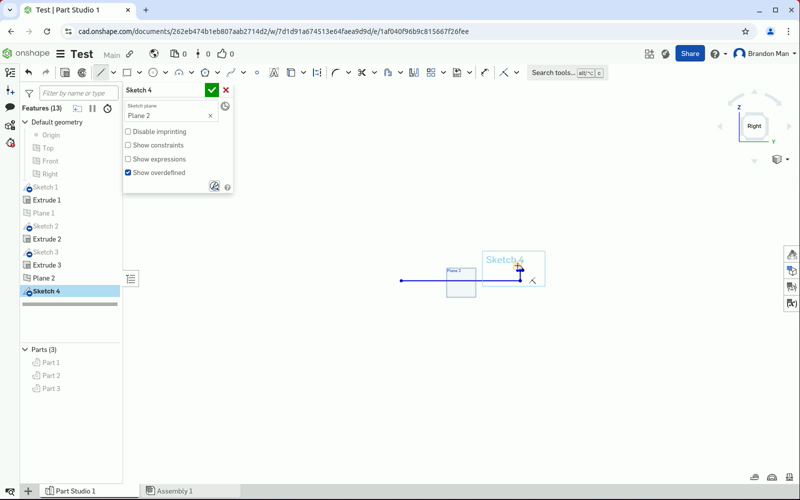
scroll(6)
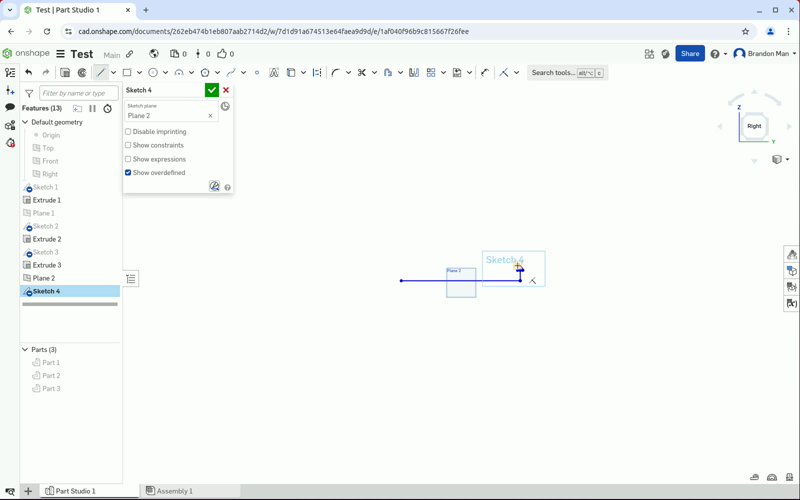
scroll(6)
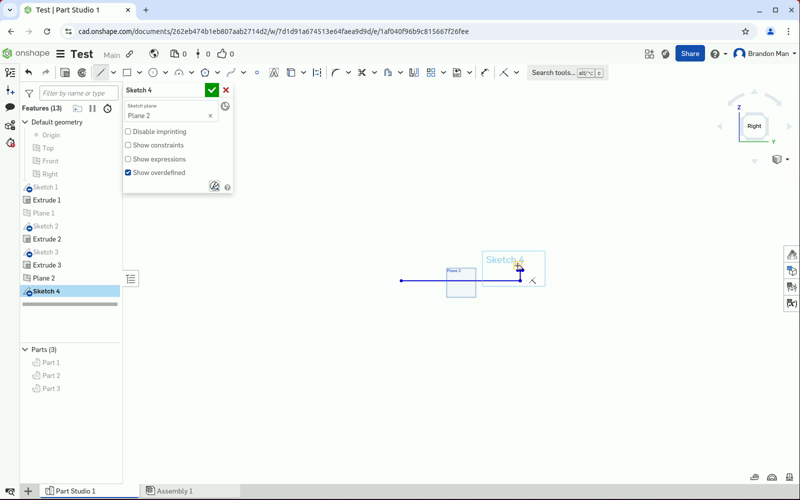
scroll(6)
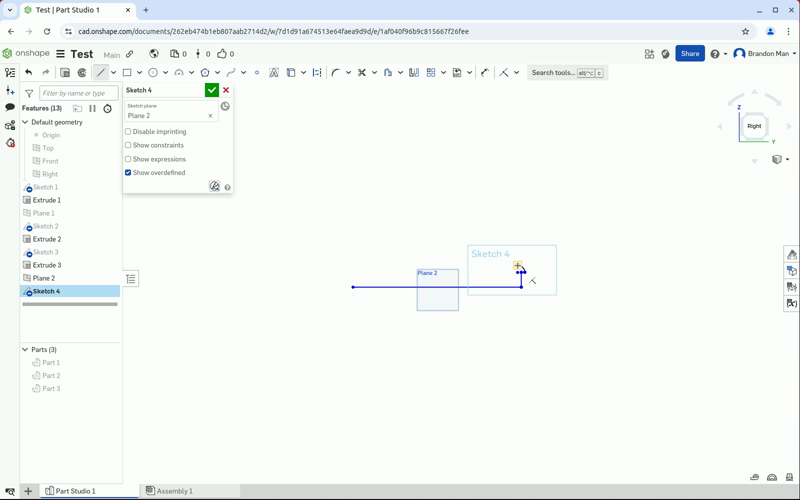
scroll(6)
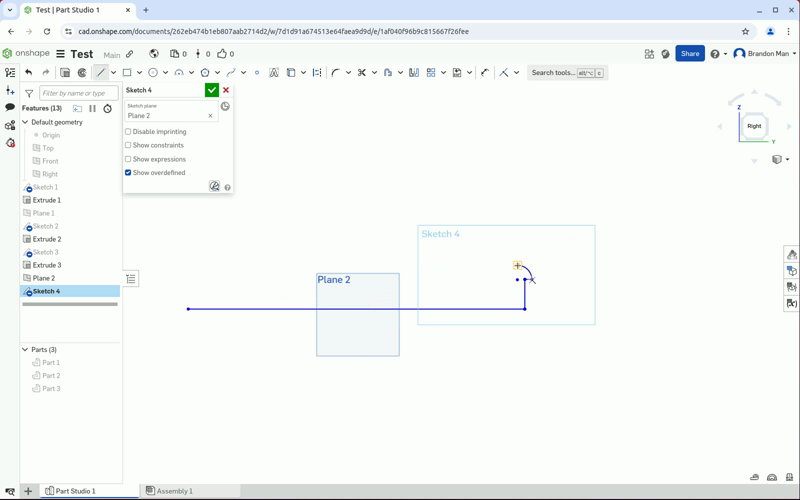
scroll(6)
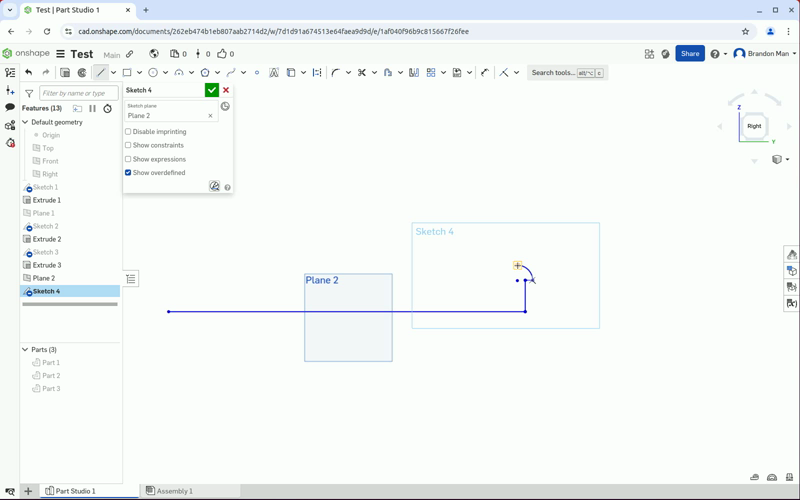
scroll(6)
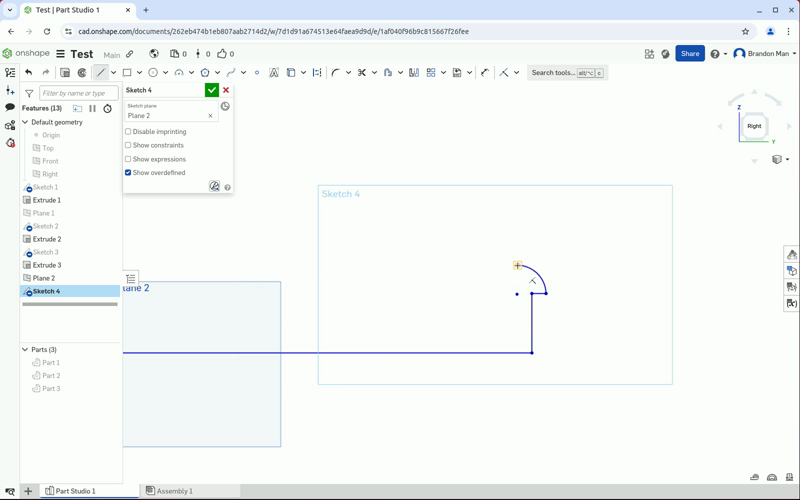
scroll(6)
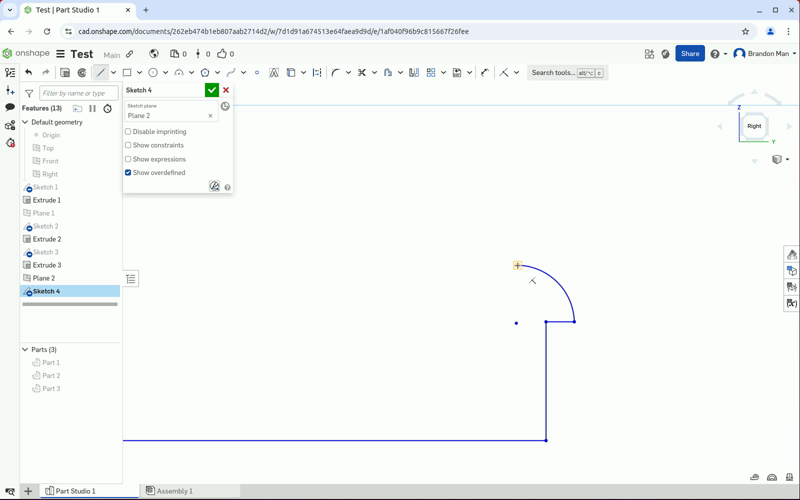
click(517, 265)
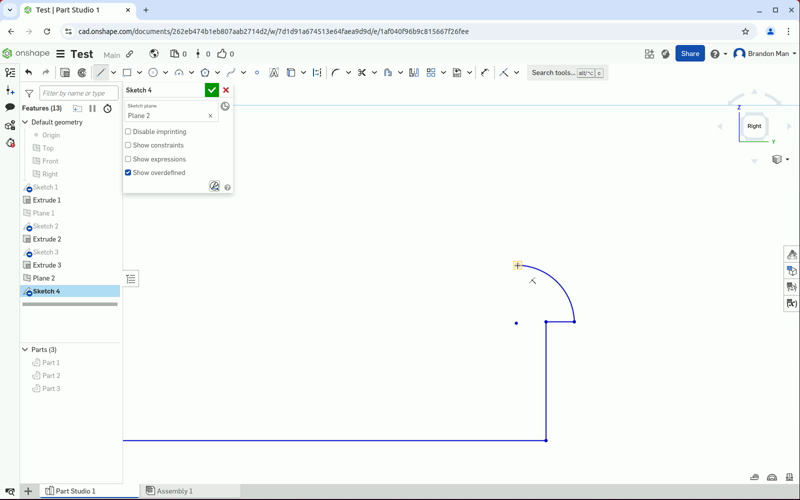
scroll(-6)
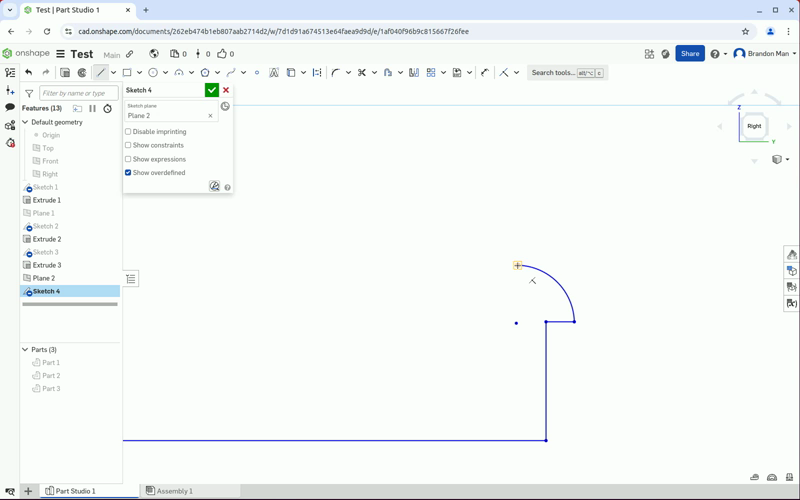
scroll(-6)
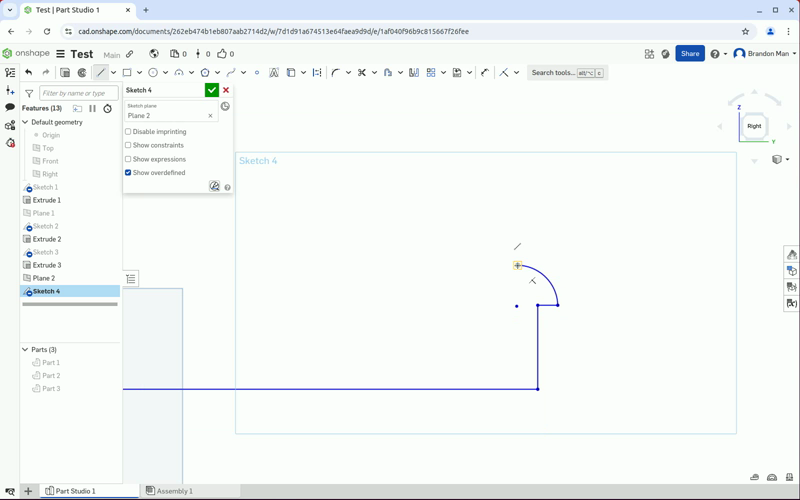
scroll(-6)
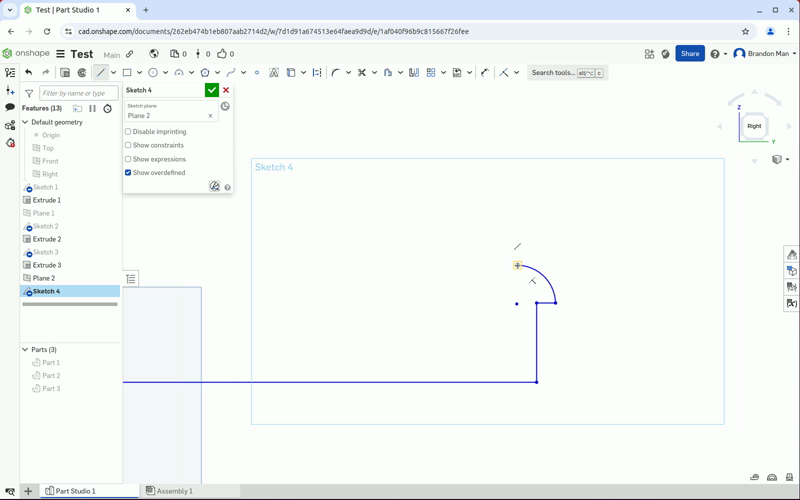
scroll(-6)
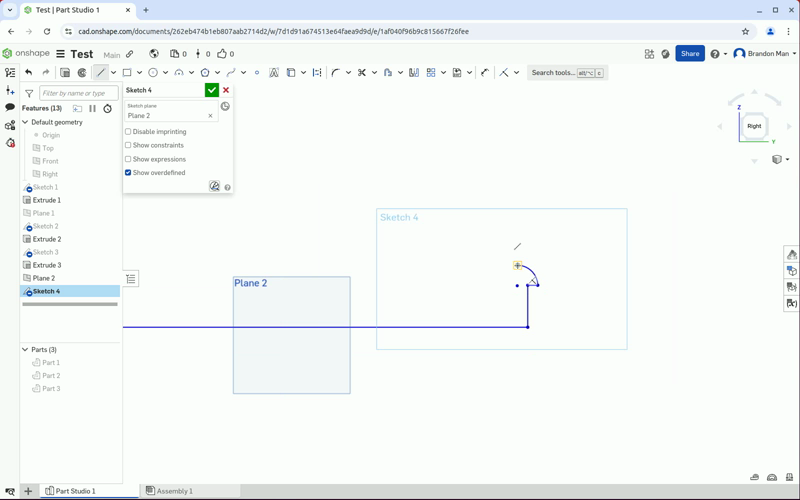
scroll(-6)
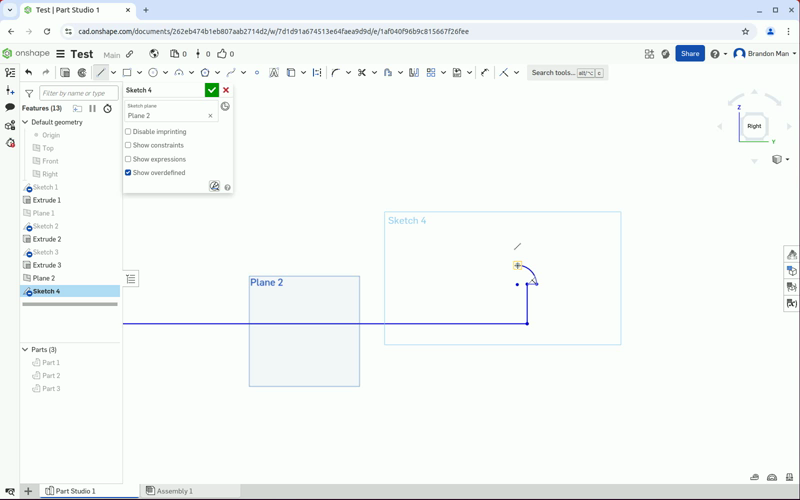
scroll(-6)
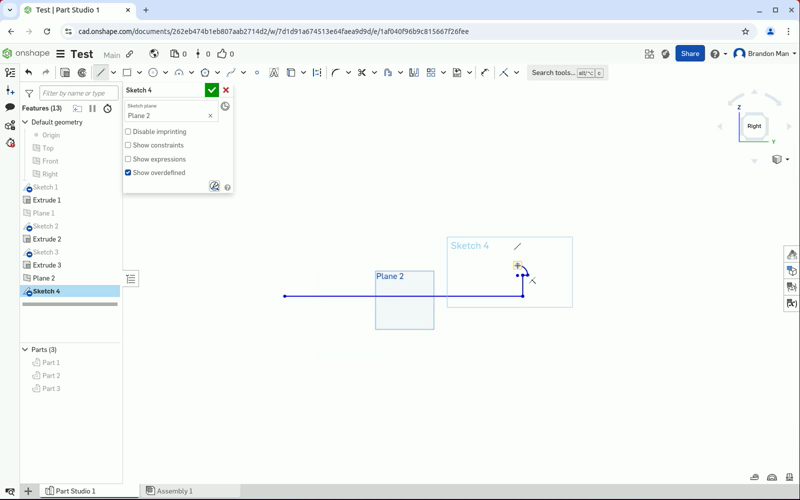
scroll(-6)
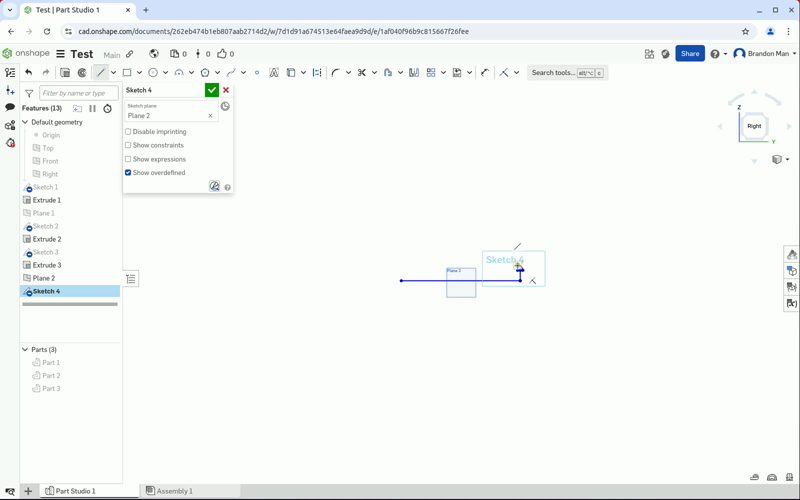
key_down(shift)
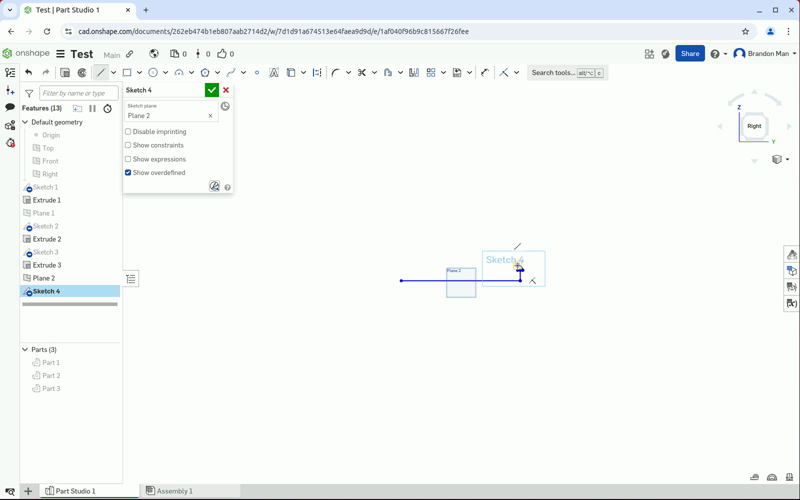
mouse_move(401, 265)
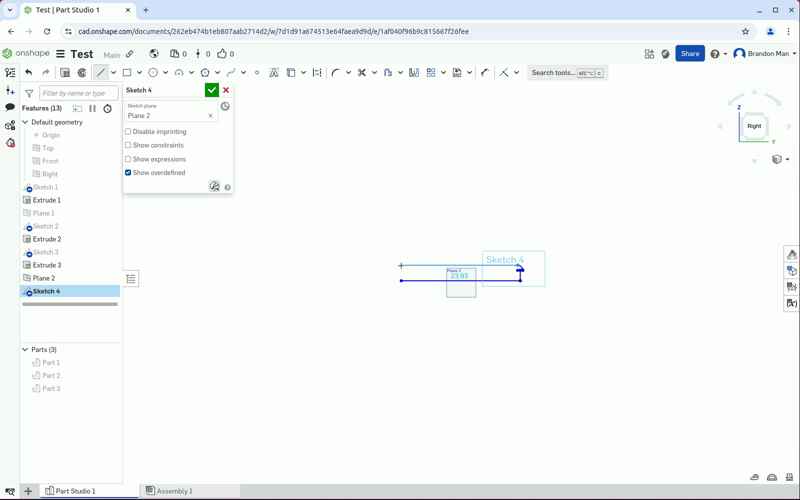
click(401, 265)
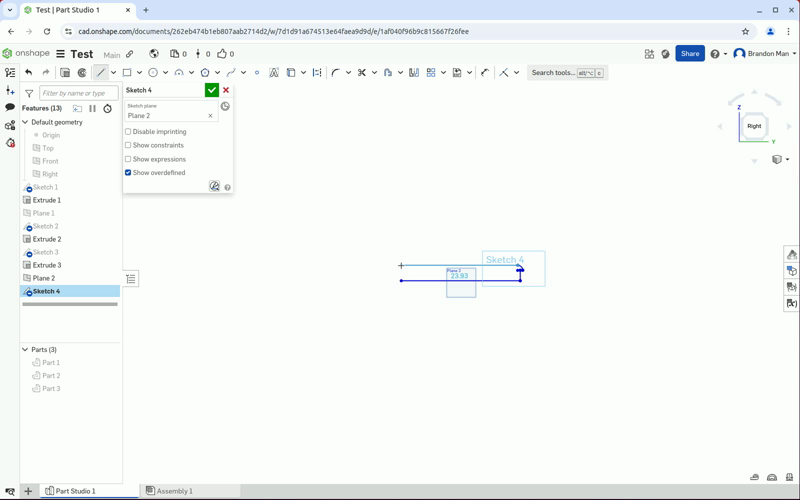
key_up(shift)
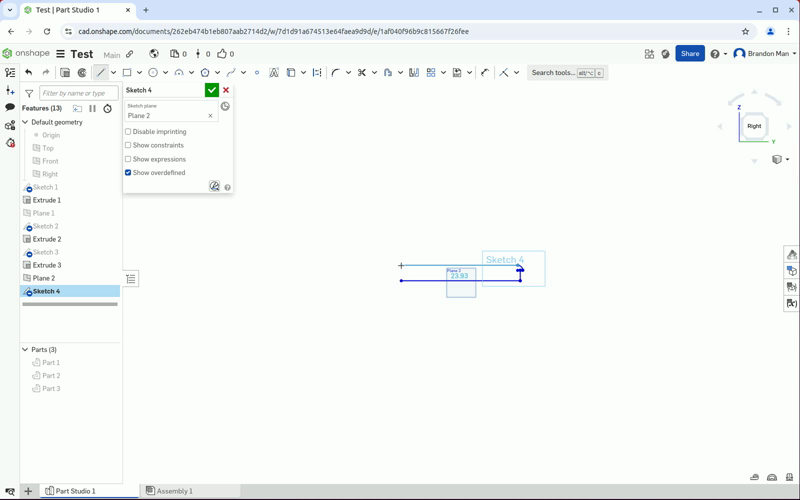
mouse_move(431, 265)
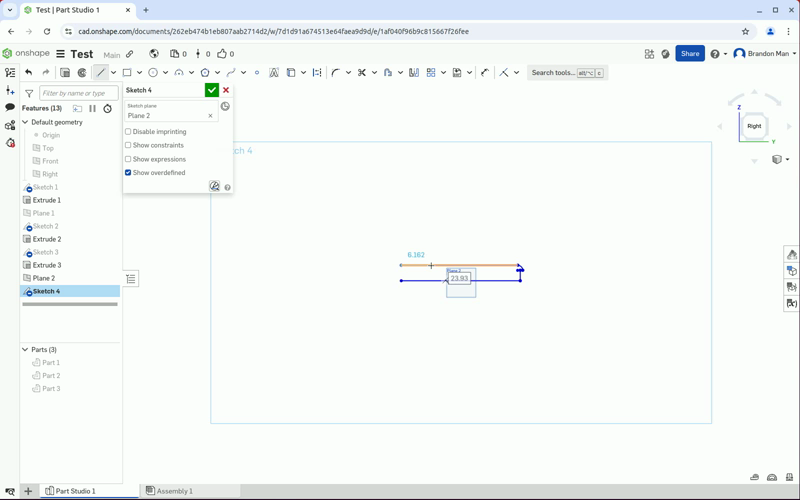
key_down(shift)
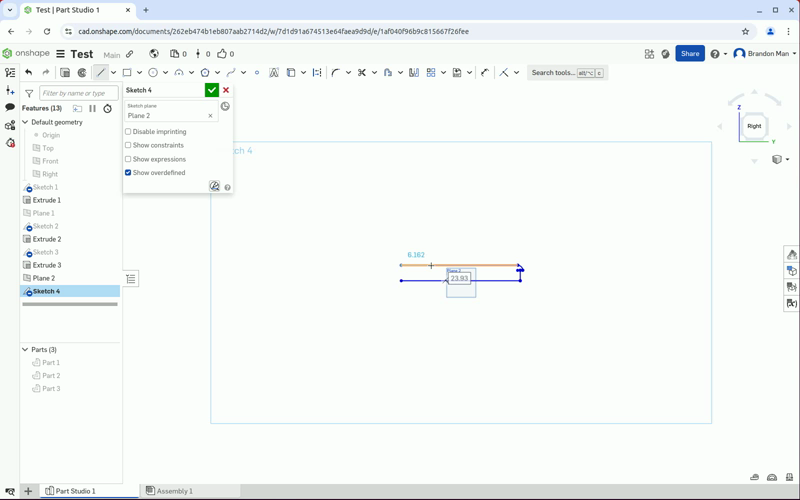
mouse_move(401, 280)
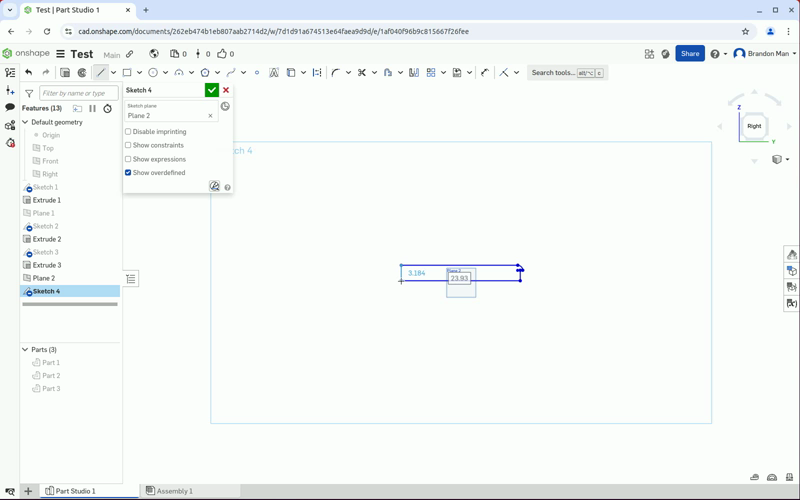
key_up(shift)
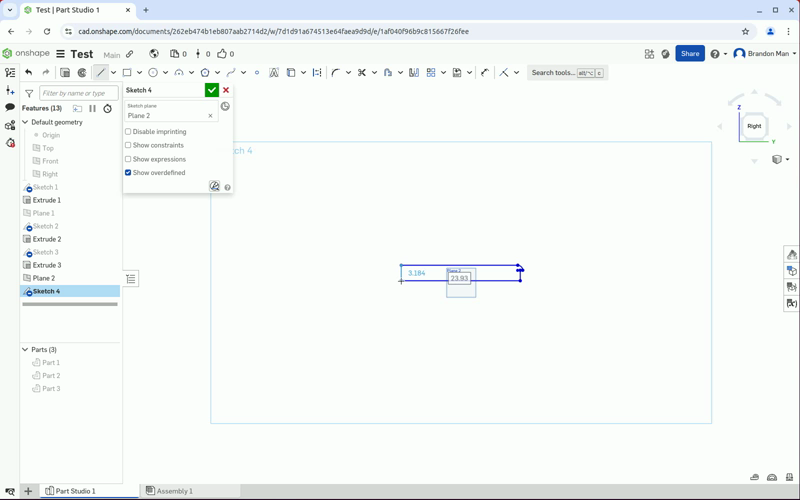
click(401, 280)
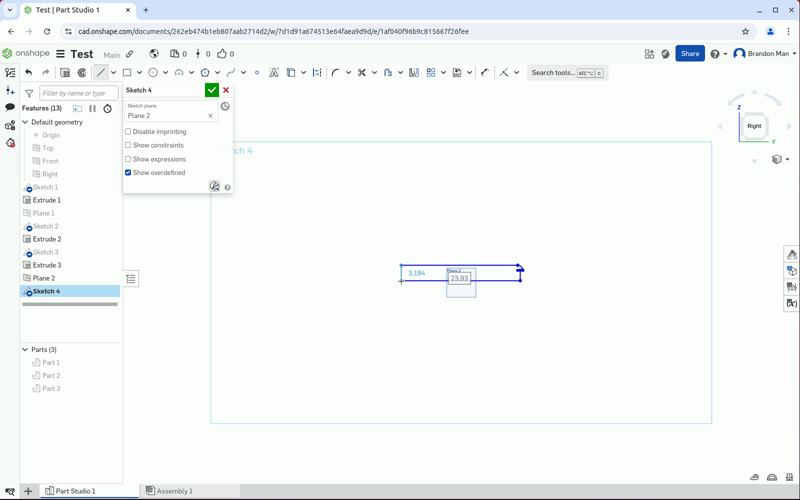
key(esc)
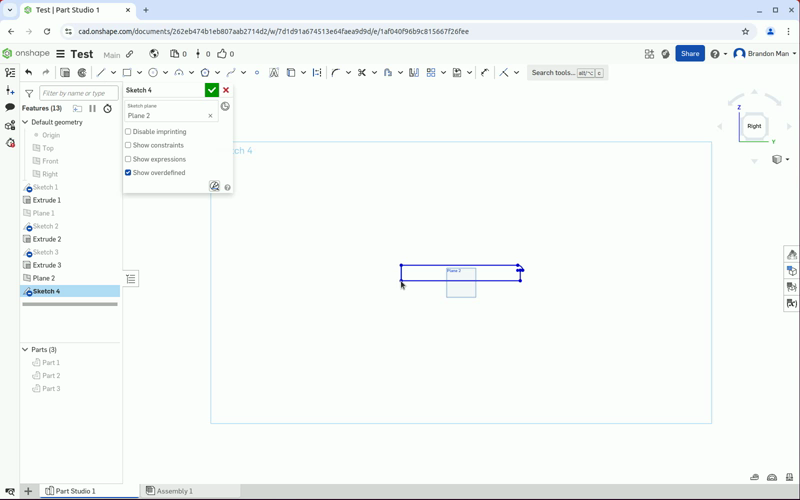
mouse_move(459, 269)
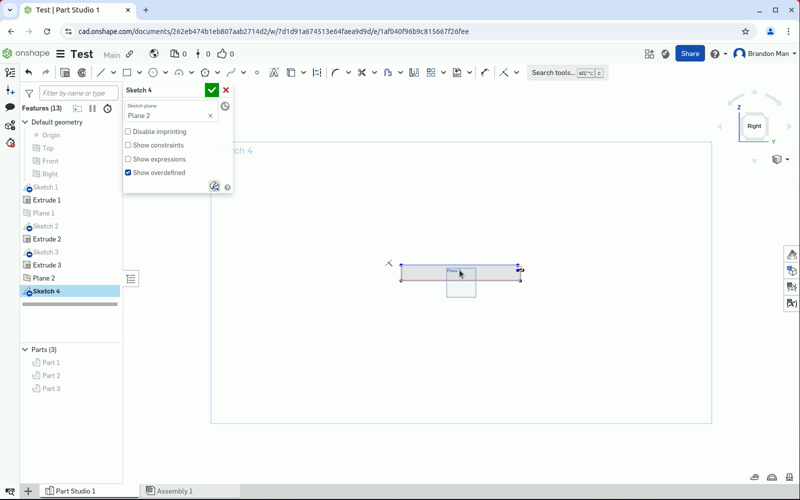
click(459, 269)
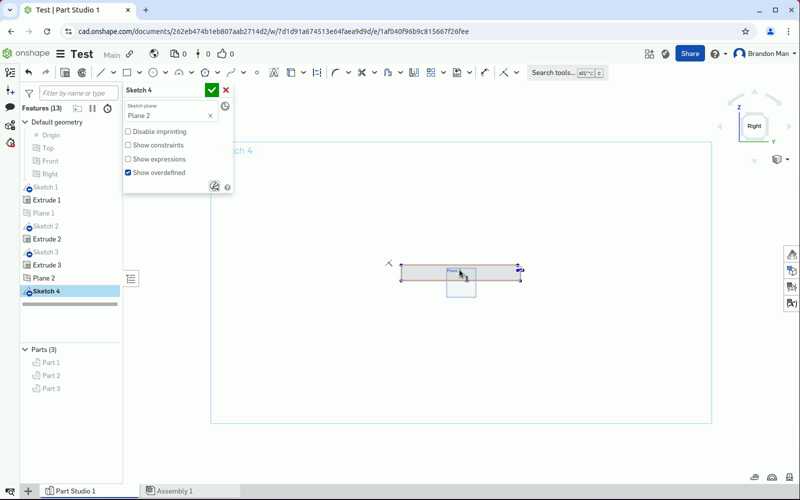
mouse_move(73, 352)
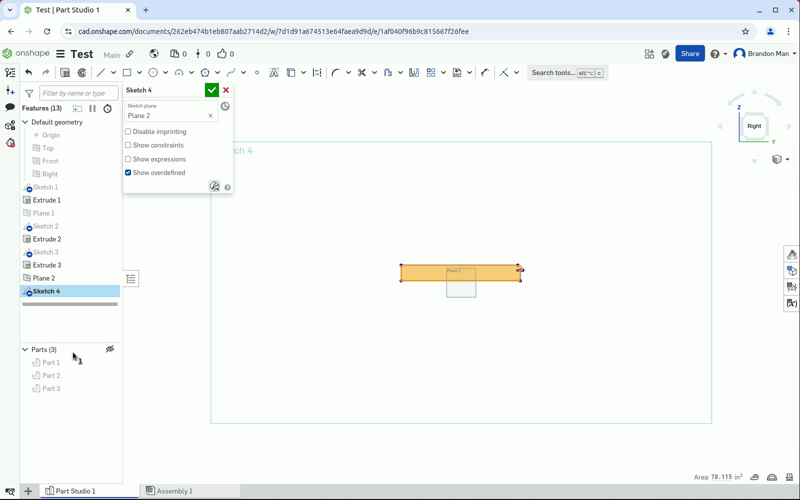
key(shift+y)
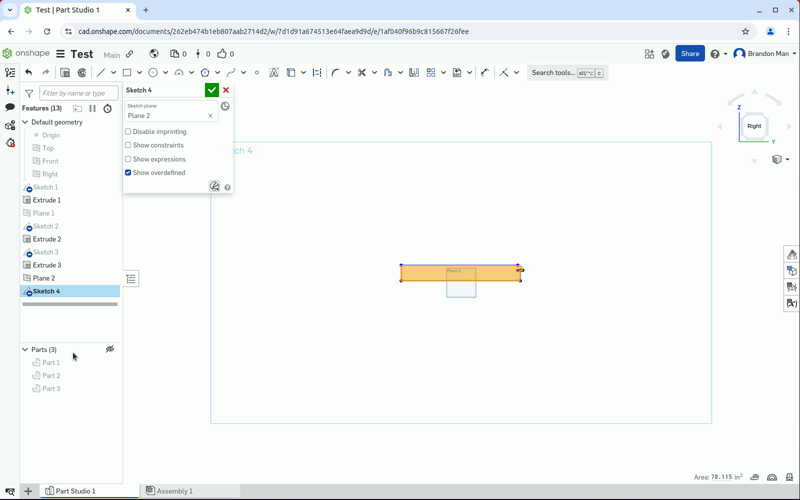
key(shift+e)
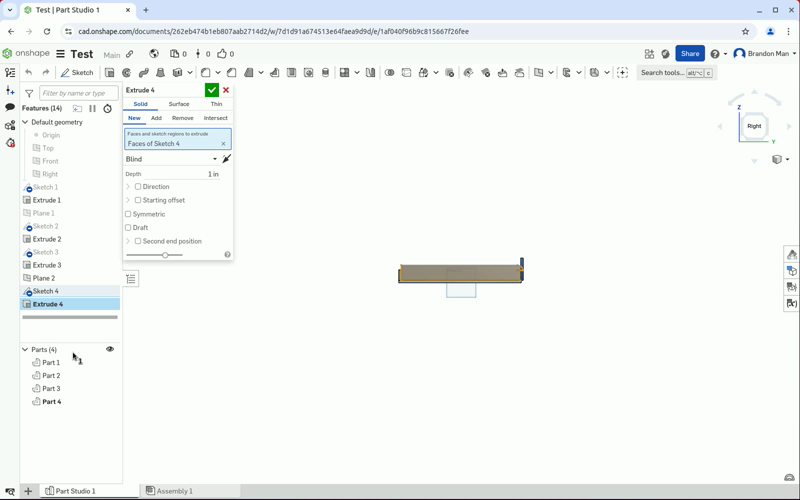
mouse_move(143, 106)
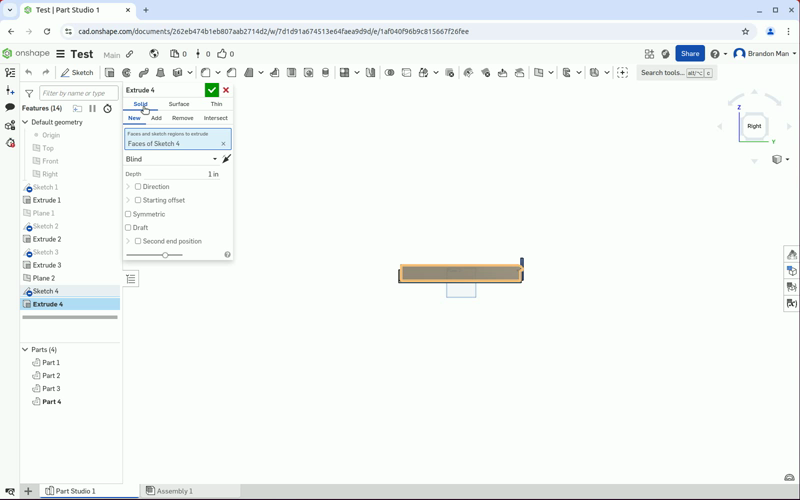
click(143, 106)
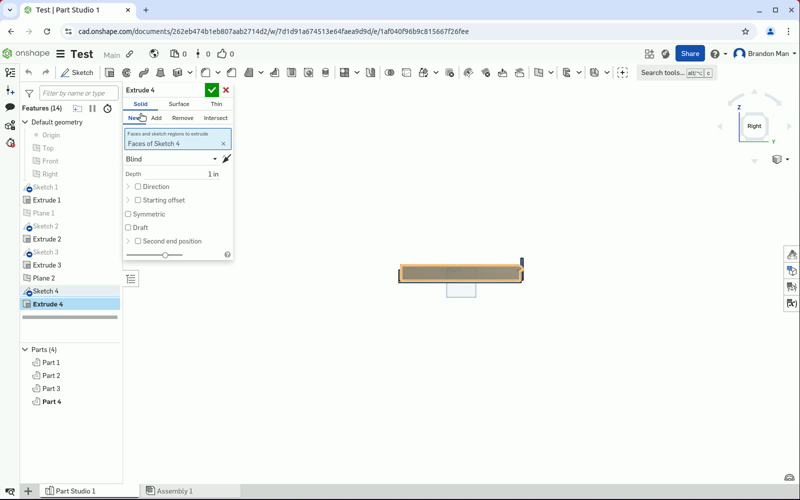
mouse_move(137, 120)
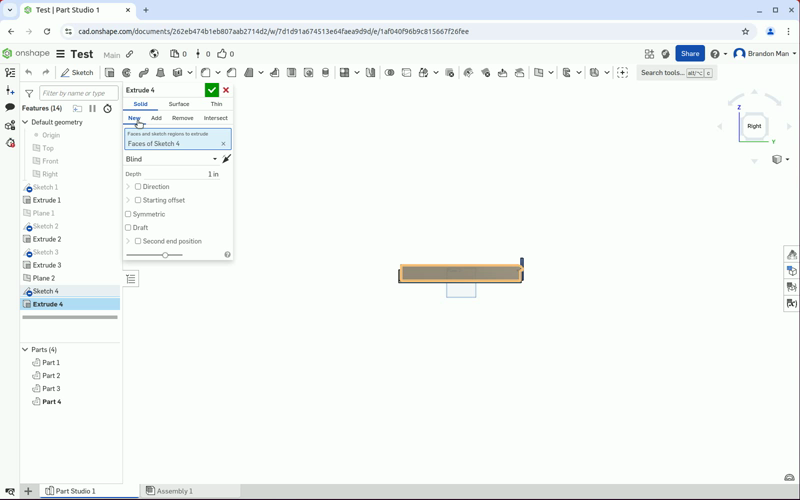
click(137, 120)
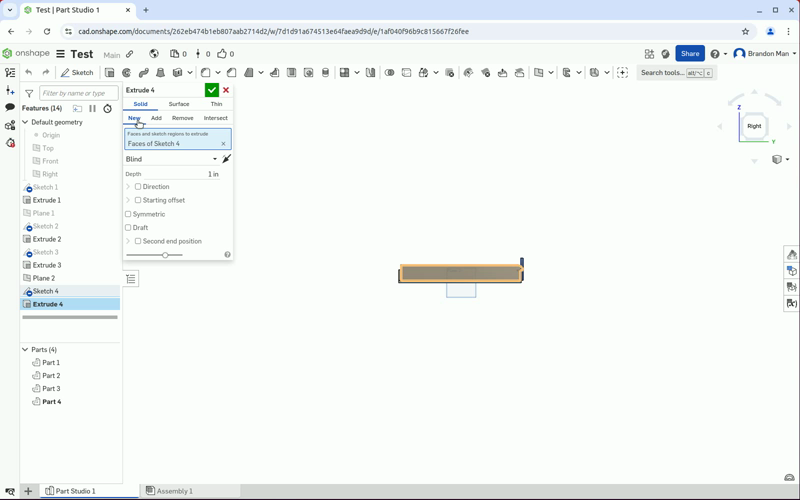
key(tab, 4)
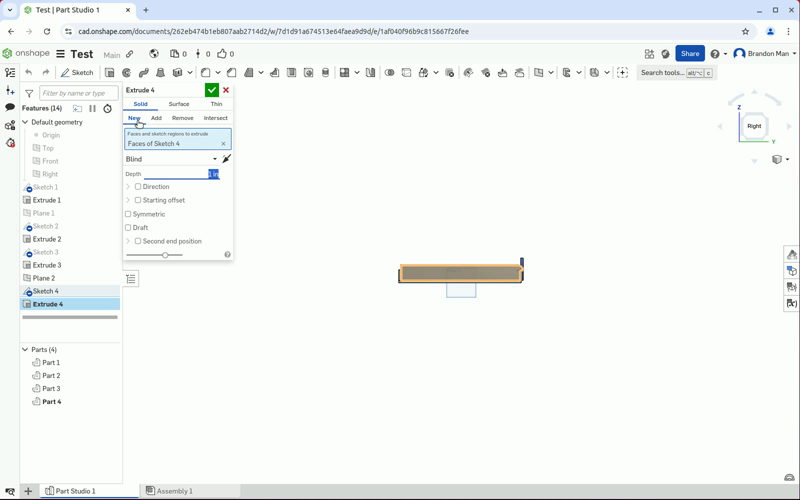
text(-0.481)
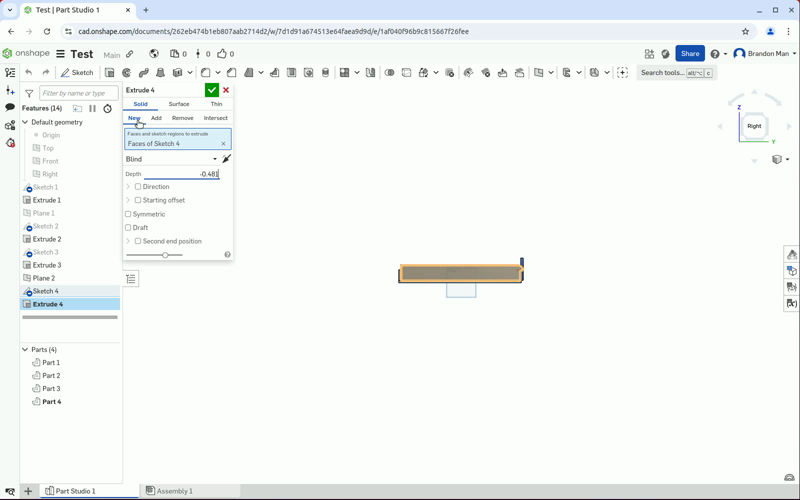
key(enter)
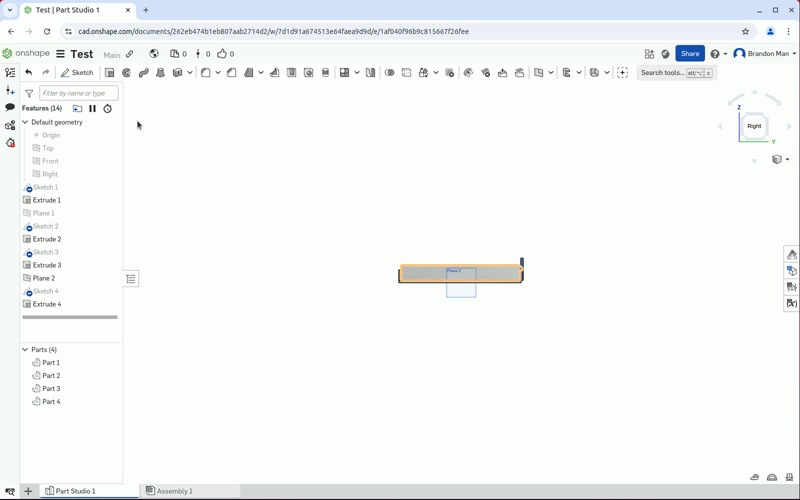
key(shift+h)
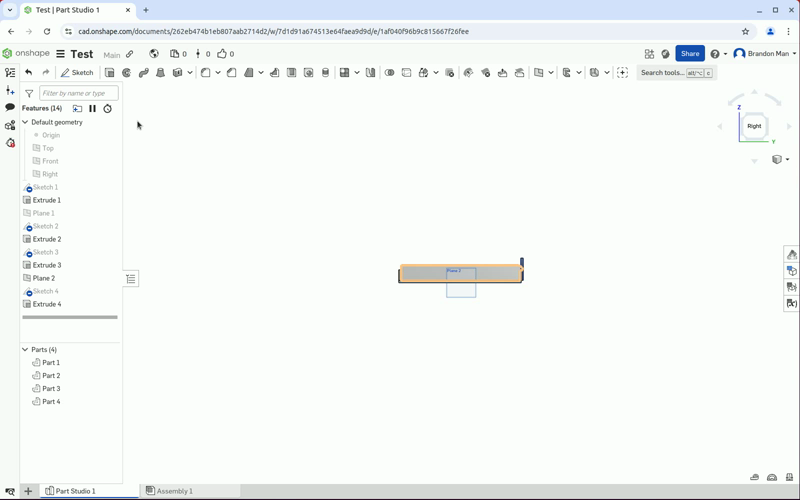
key(shift+h)
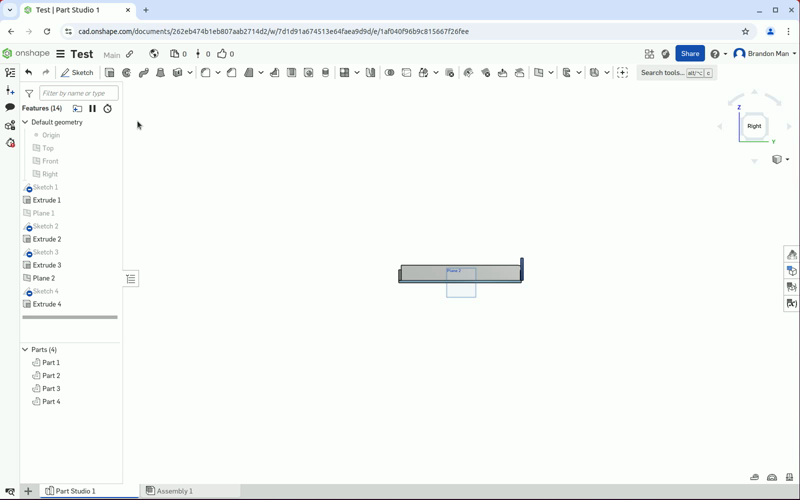
mouse_move(73, 189)
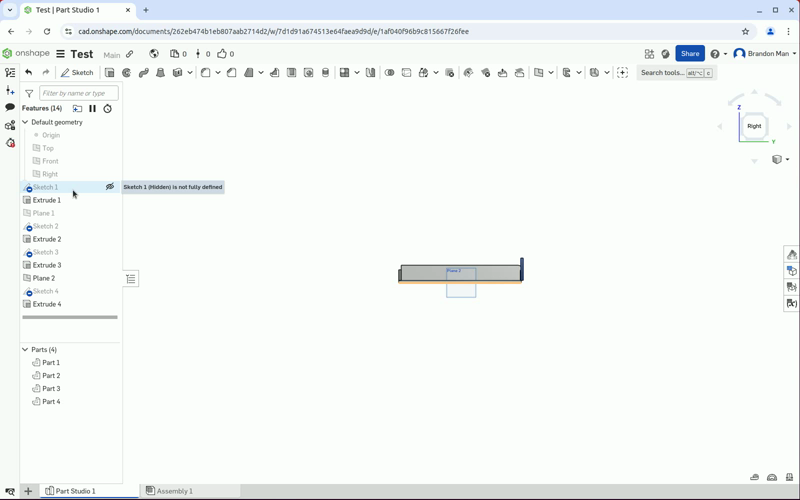
click(73, 189)
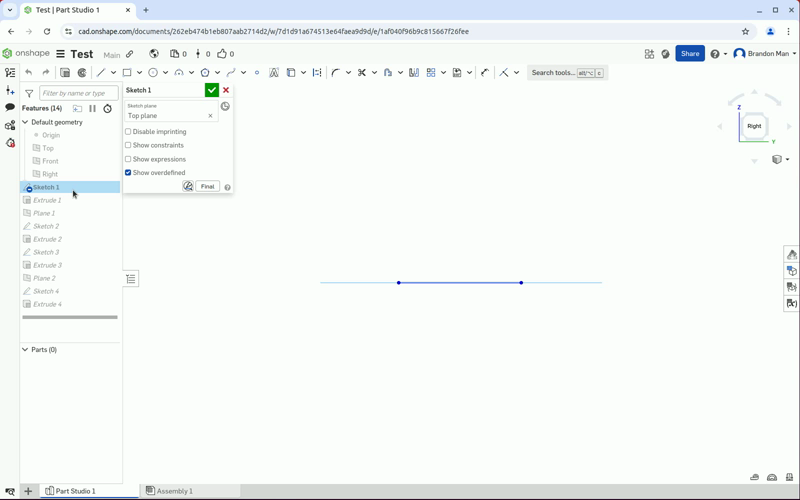
mouse_move(229, 92)
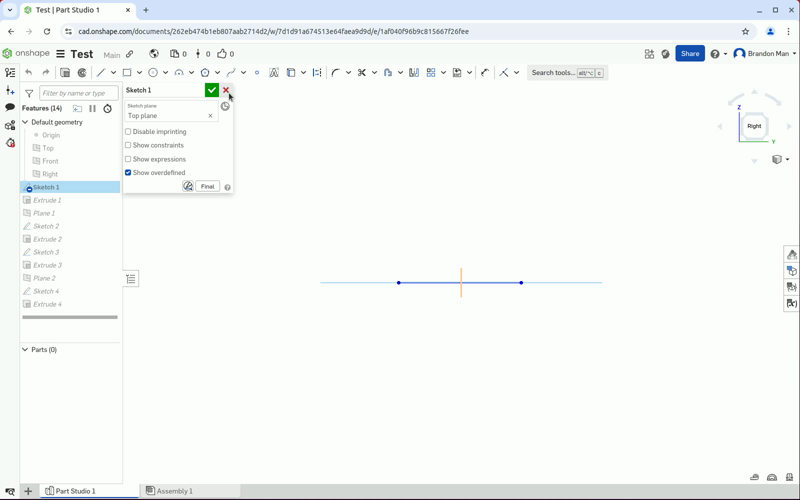
click(229, 92)
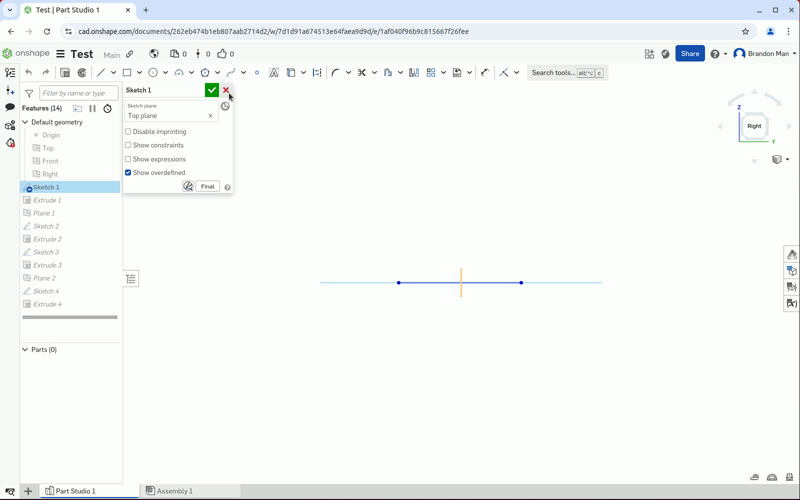
key(shift+s)
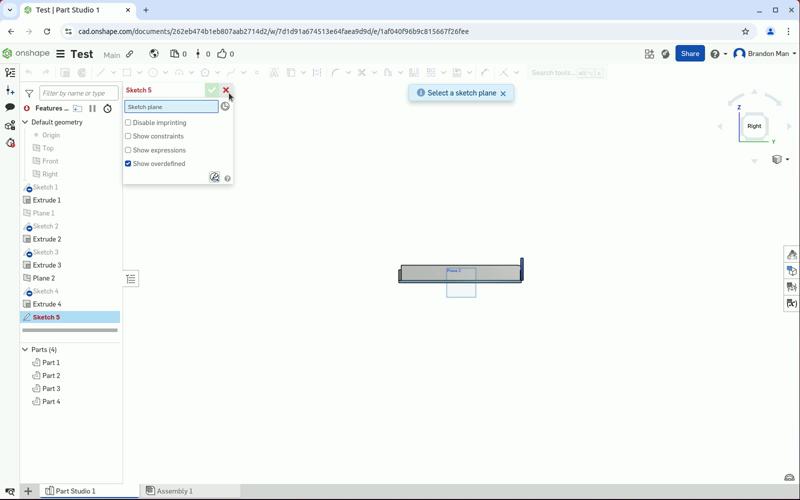
mouse_move(73, 280)
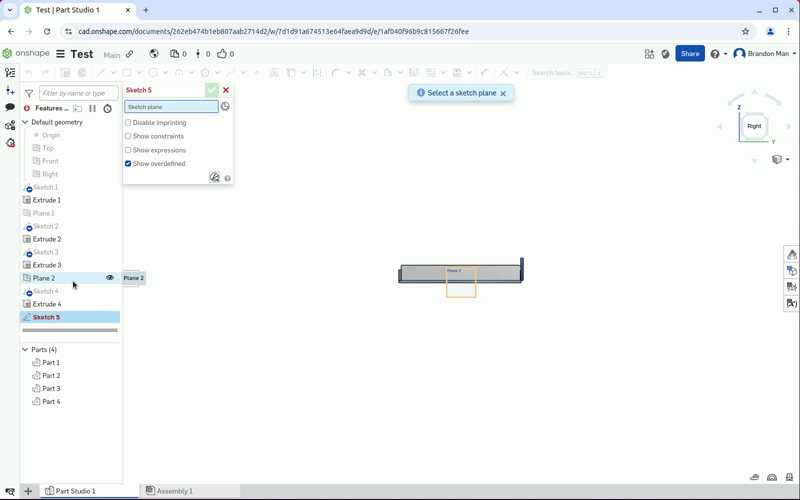
click(73, 280)
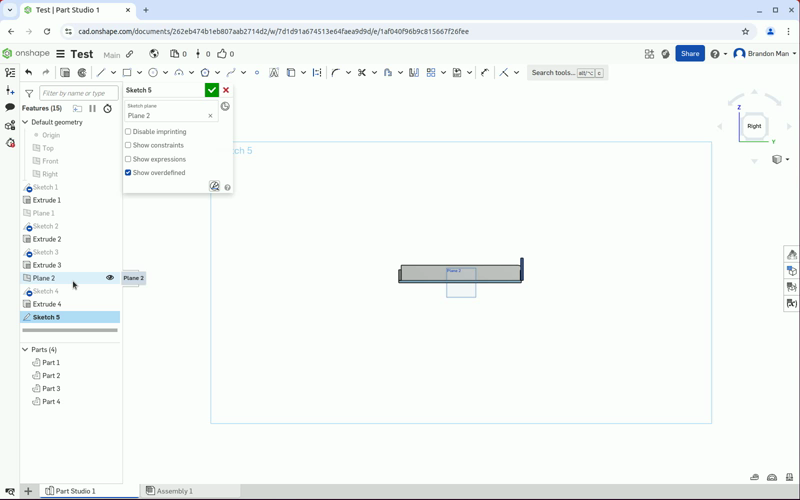
mouse_move(73, 352)
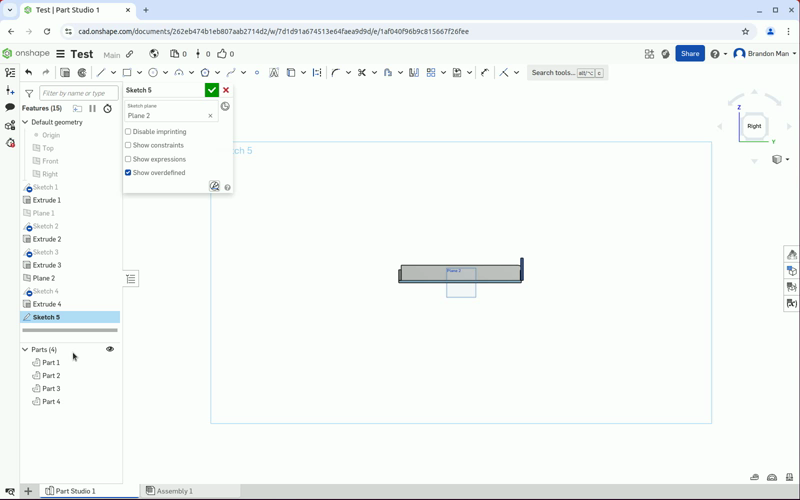
key(y)
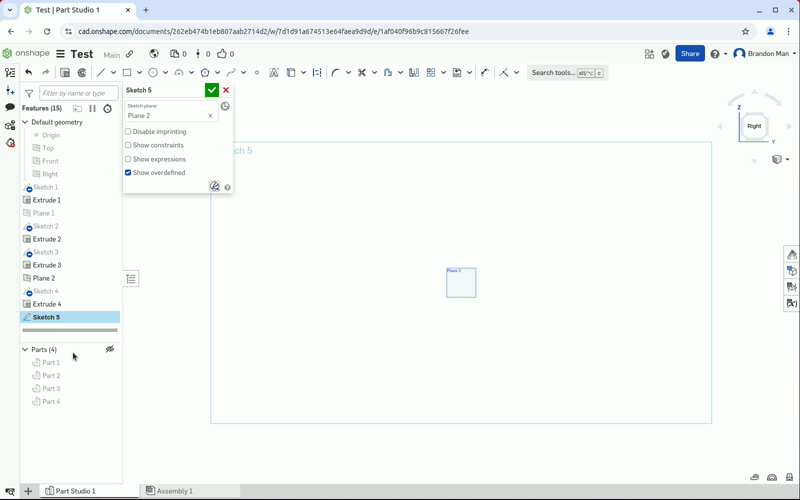
key(l)
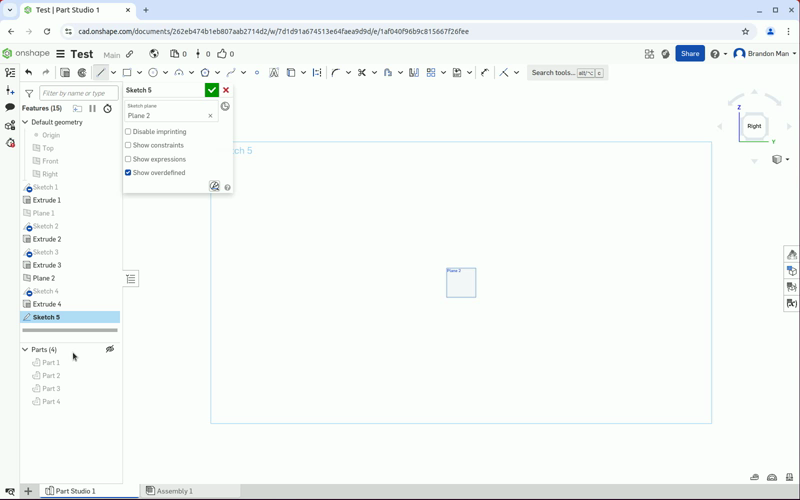
key_down(shift)
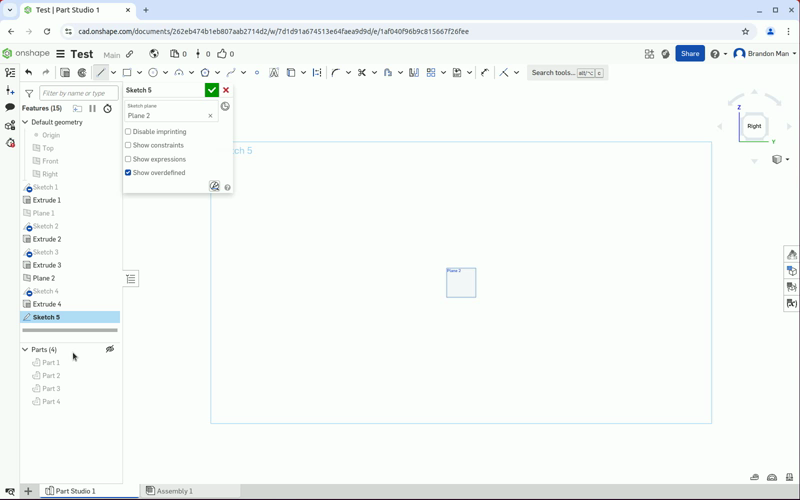
mouse_move(398, 282)
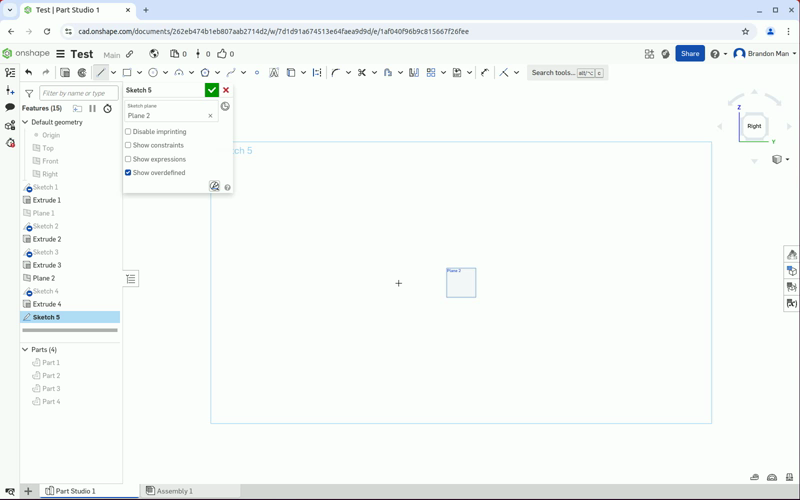
click(398, 282)
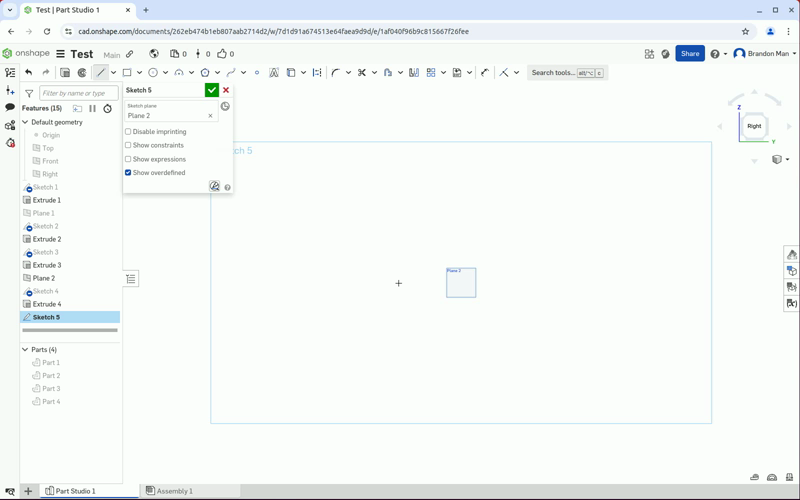
key_up(shift)
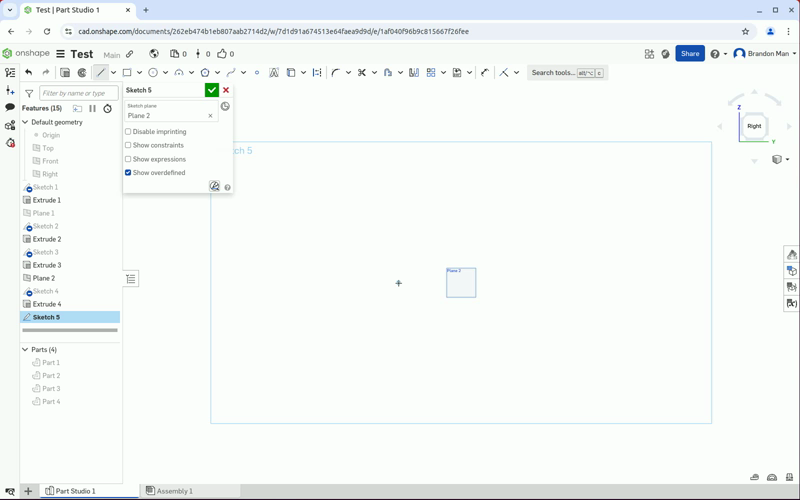
key_down(shift)
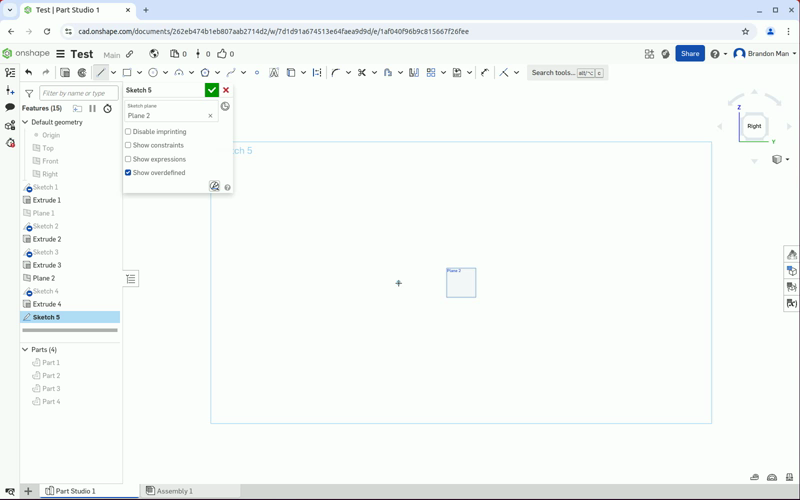
mouse_move(522, 282)
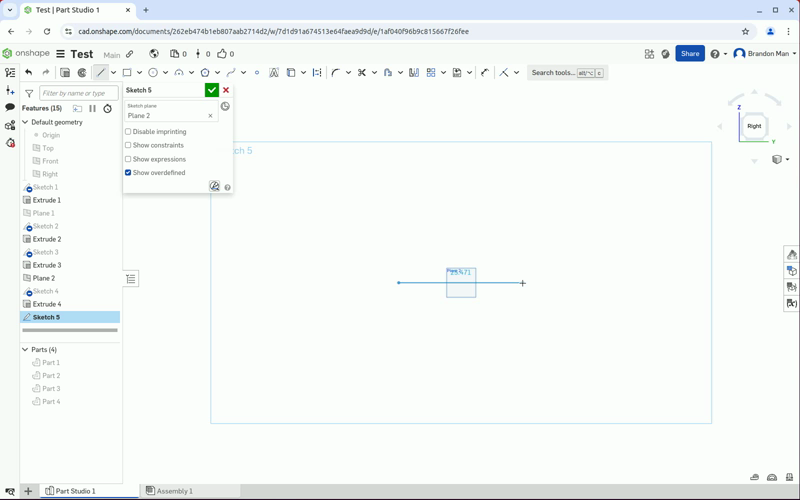
click(522, 282)
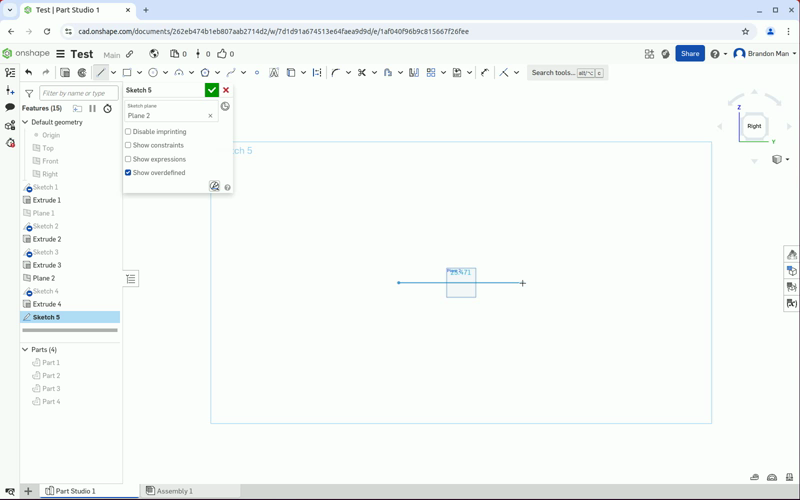
key_up(shift)
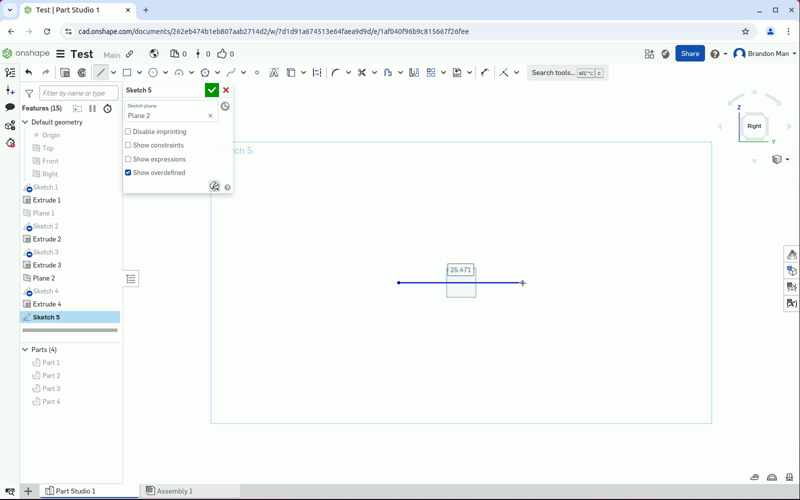
key_down(shift)
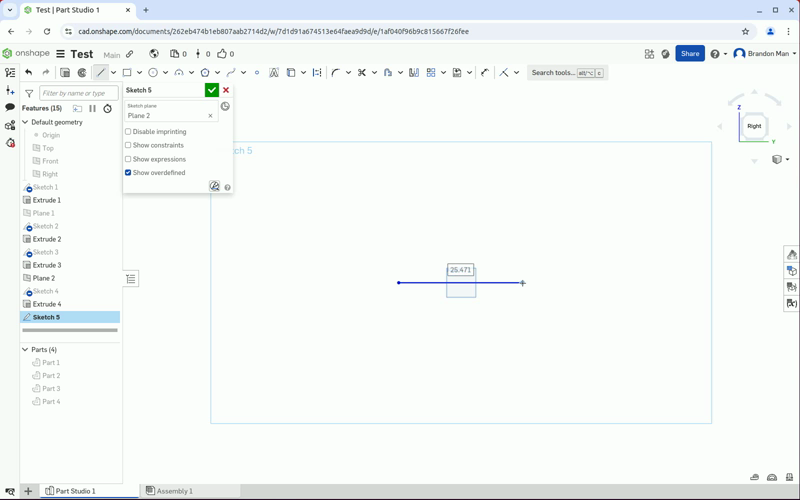
mouse_move(552, 282)
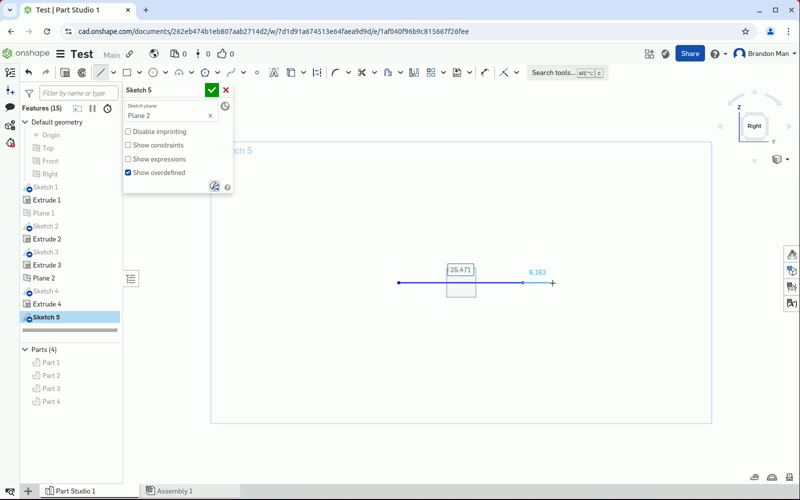
mouse_move(522, 269)
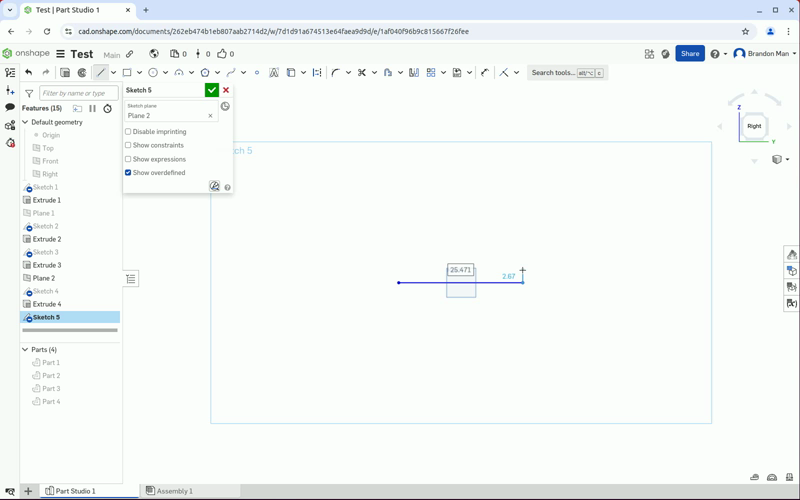
click(522, 269)
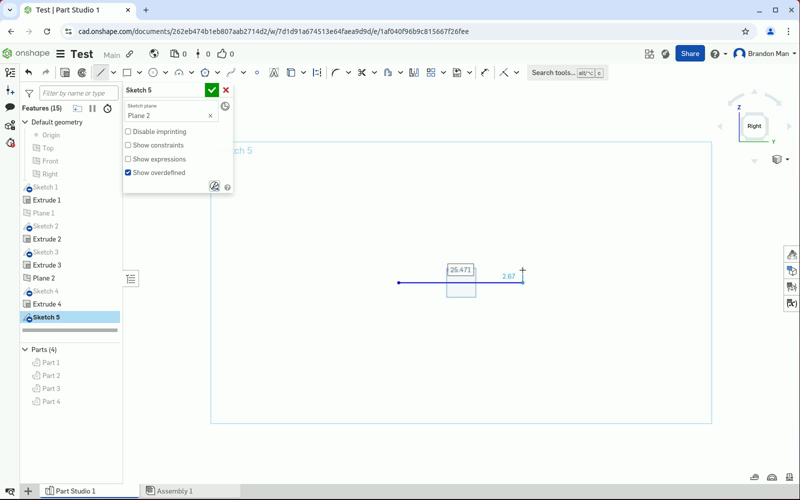
key_up(shift)
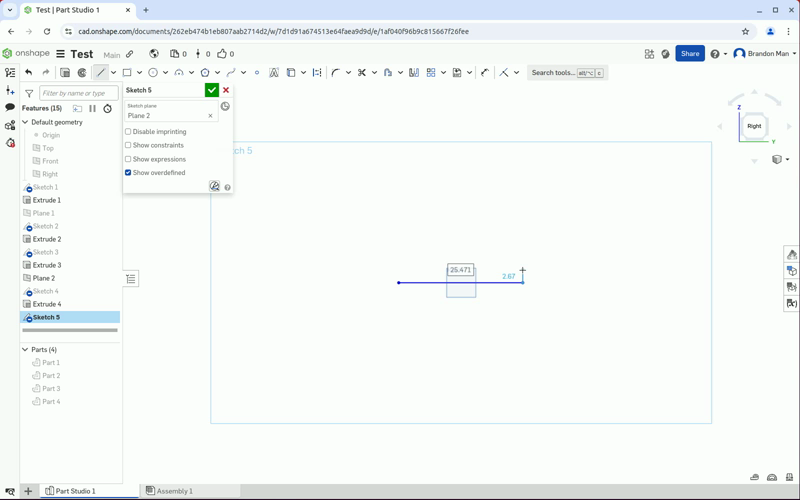
key_down(shift)
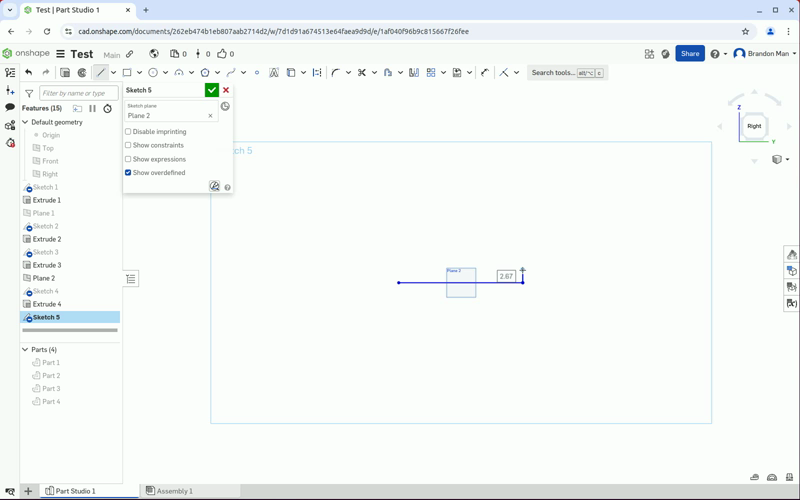
mouse_move(552, 269)
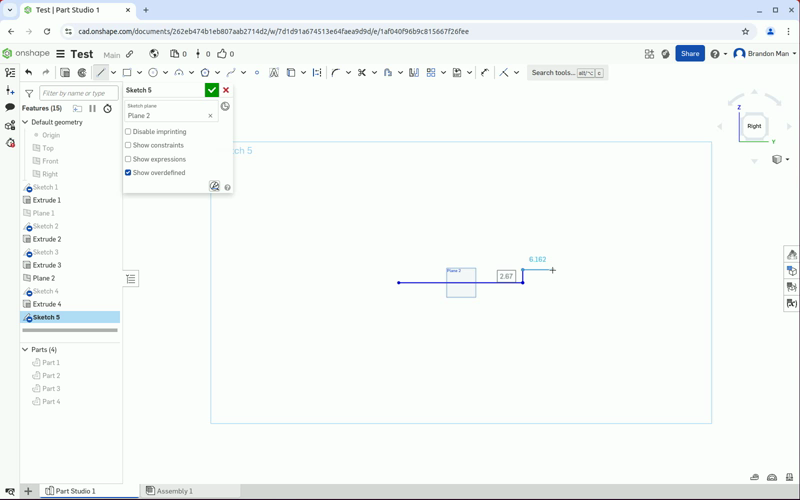
mouse_move(520, 269)
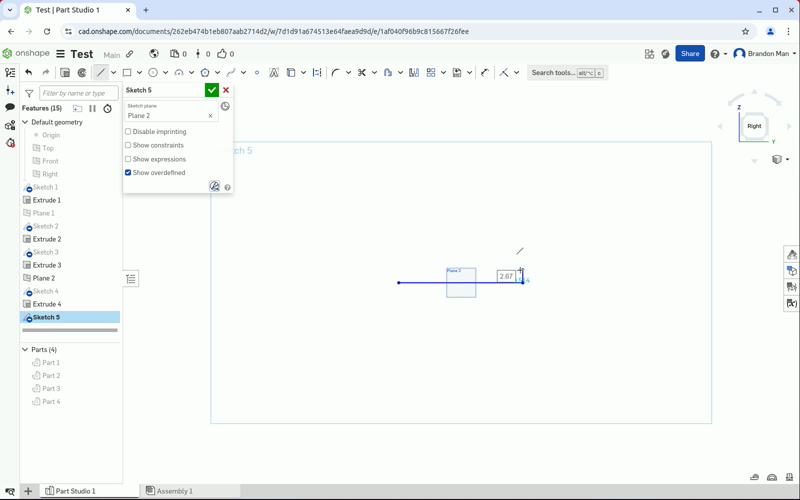
scroll(6)
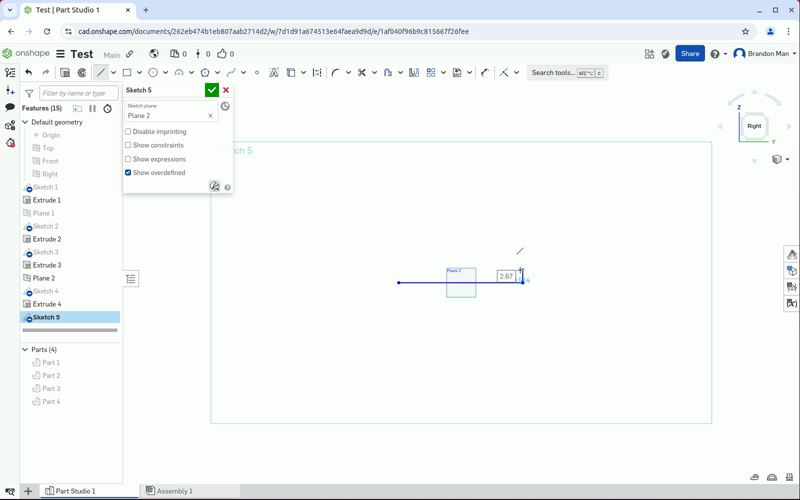
scroll(6)
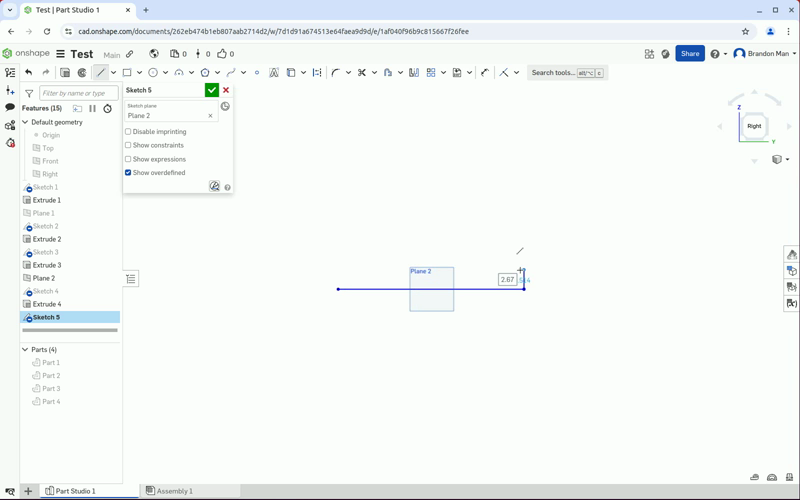
scroll(6)
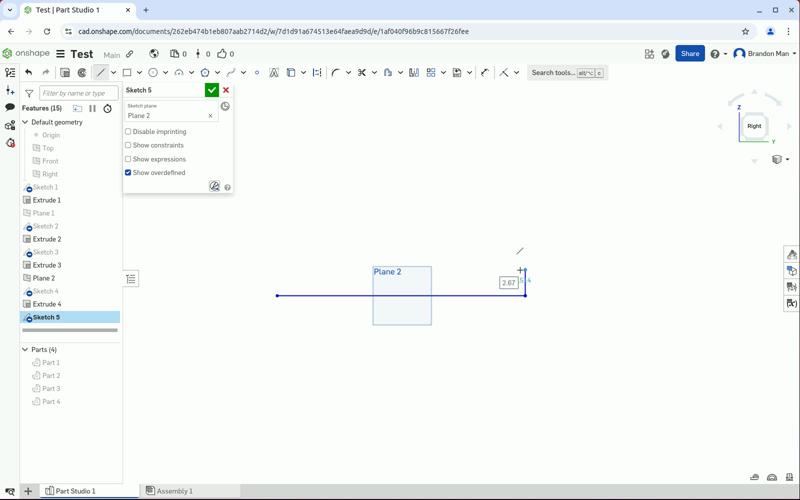
scroll(6)
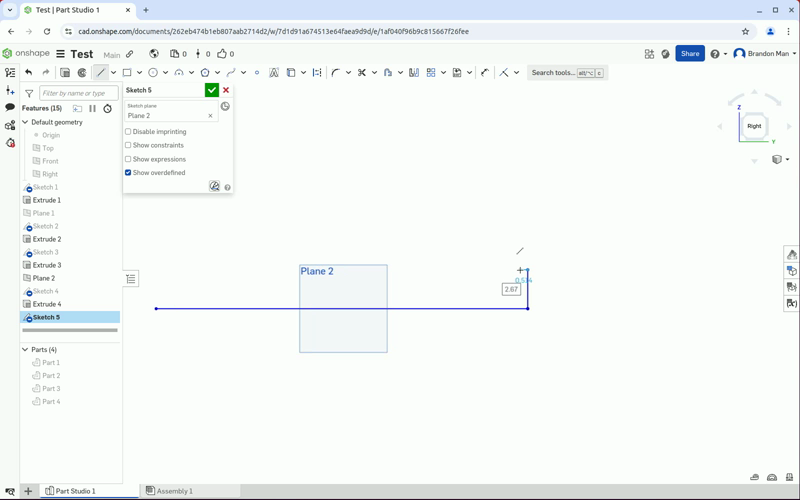
scroll(6)
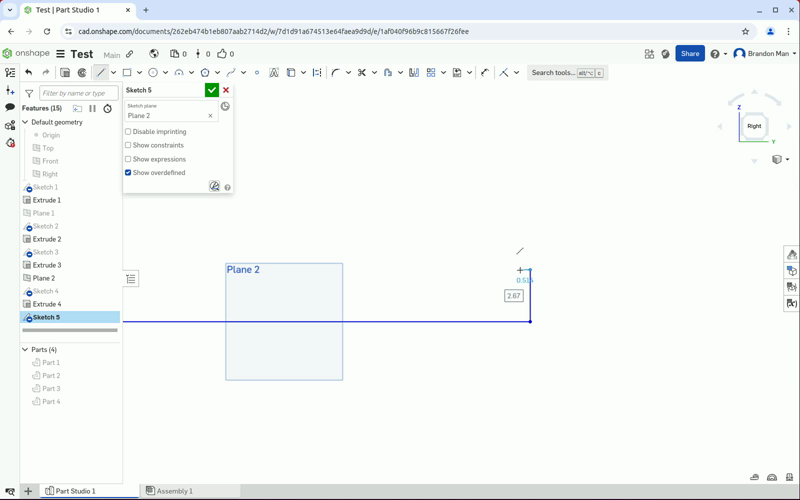
scroll(6)
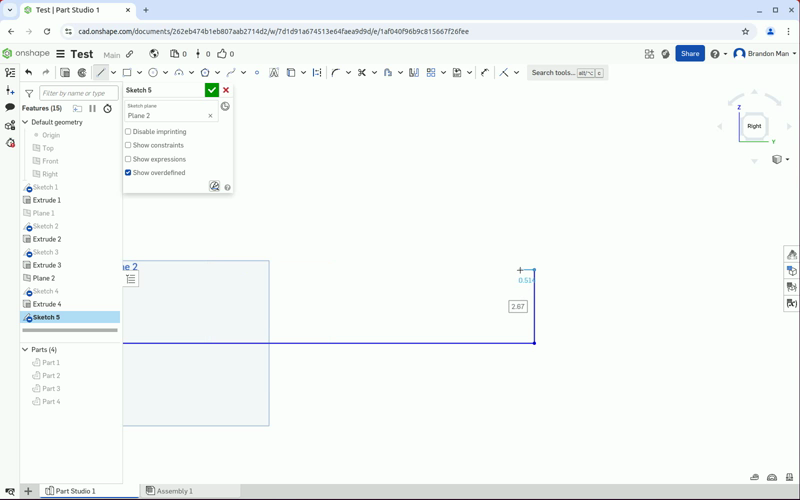
scroll(6)
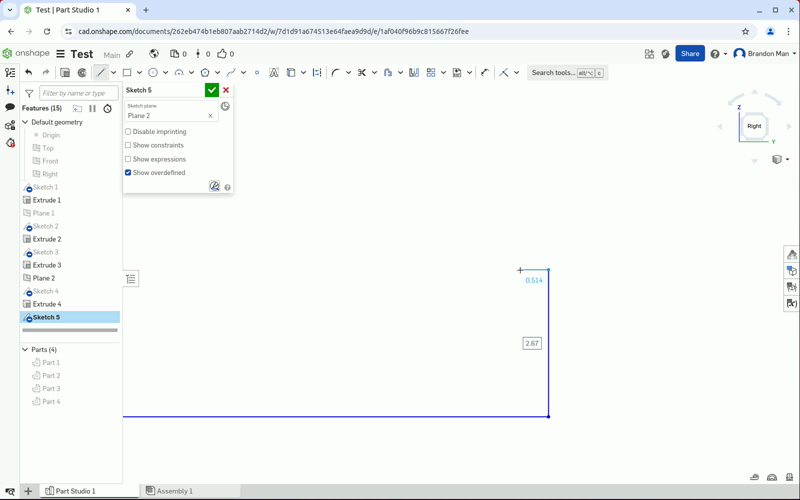
click(520, 269)
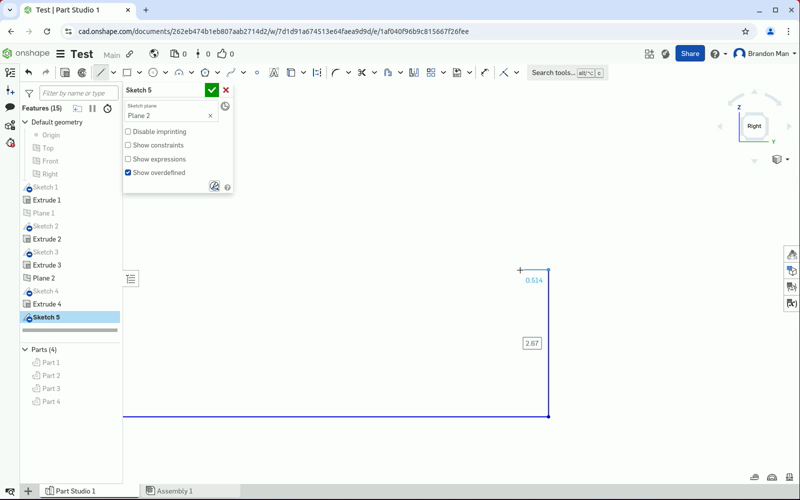
scroll(-6)
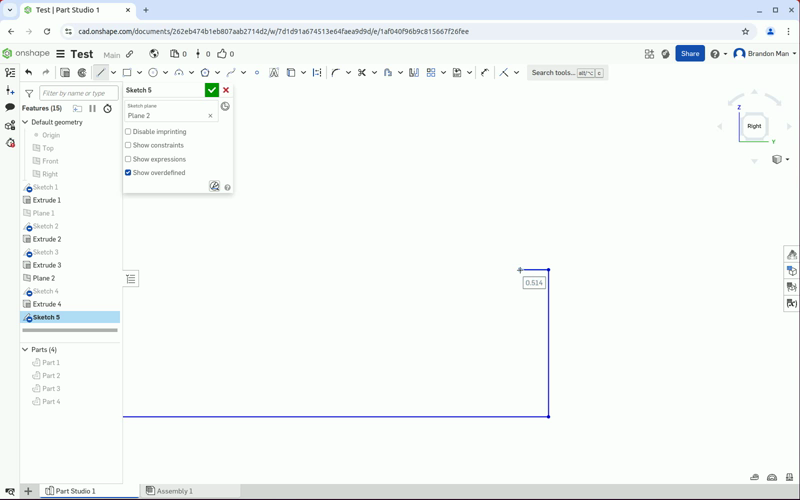
scroll(-6)
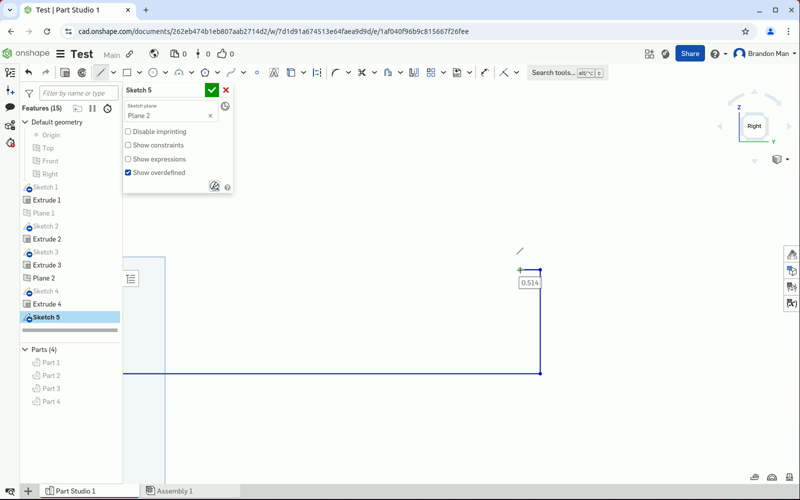
scroll(-6)
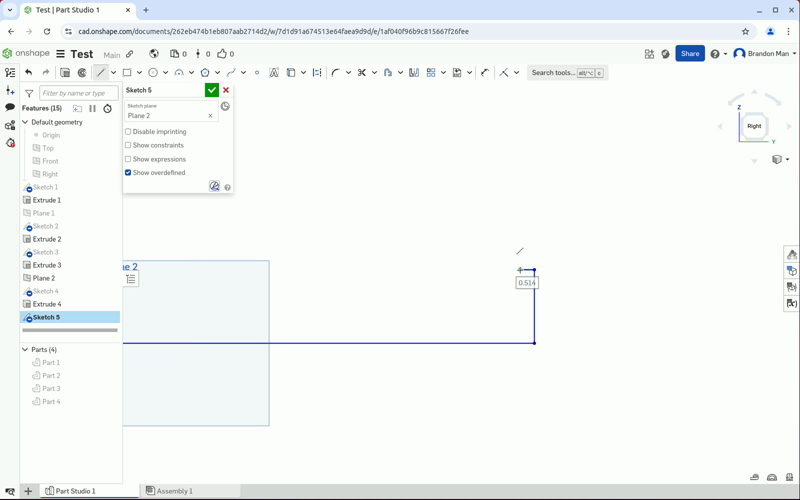
scroll(-6)
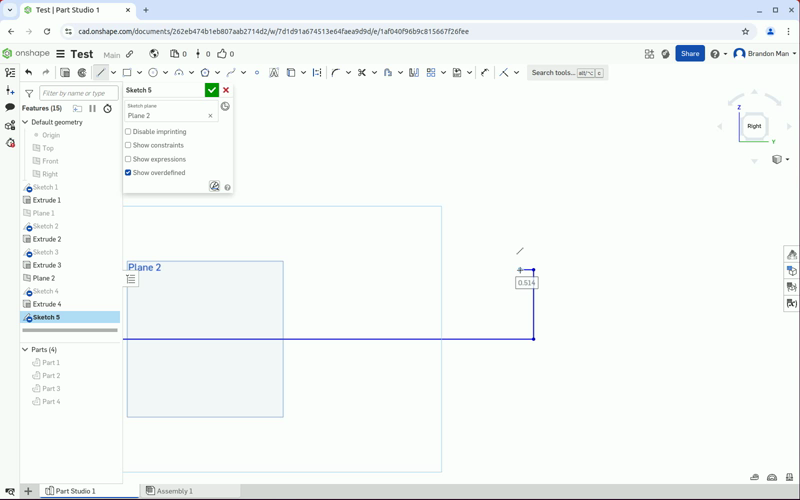
scroll(-6)
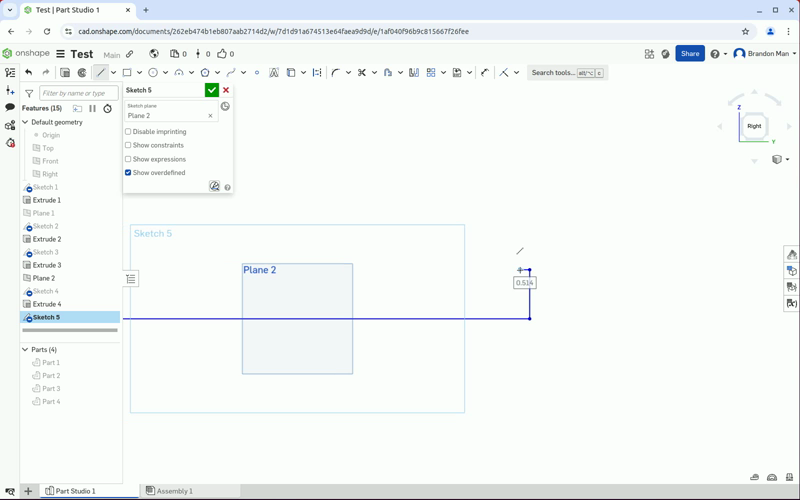
scroll(-6)
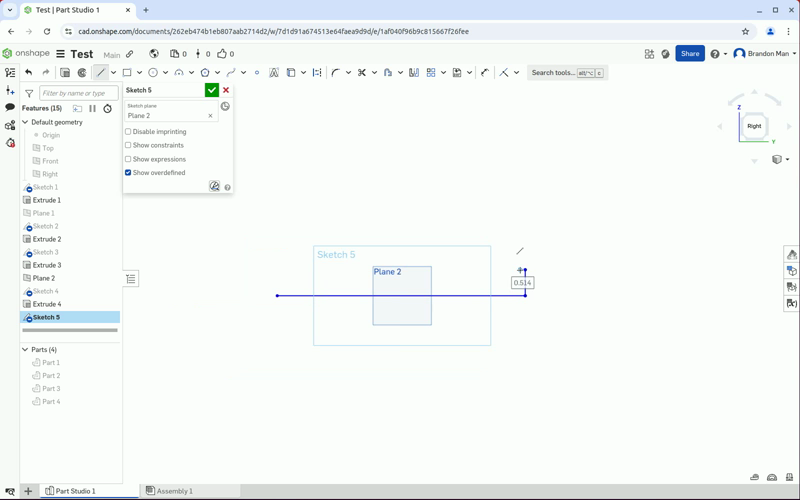
scroll(-6)
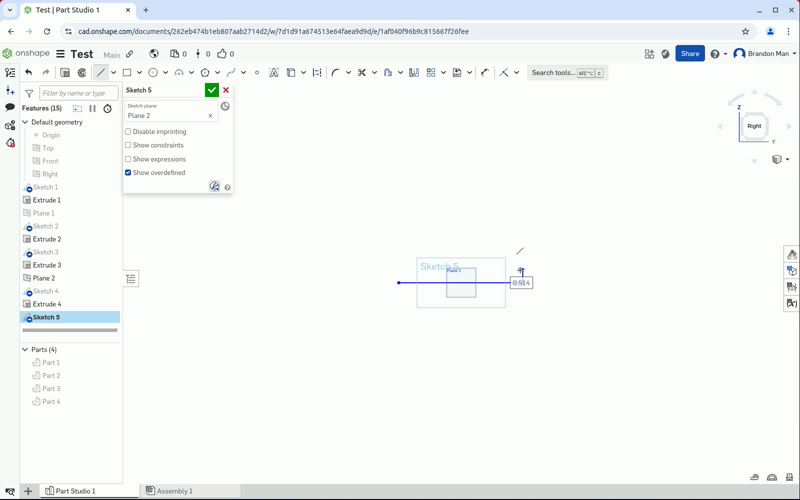
key_up(shift)
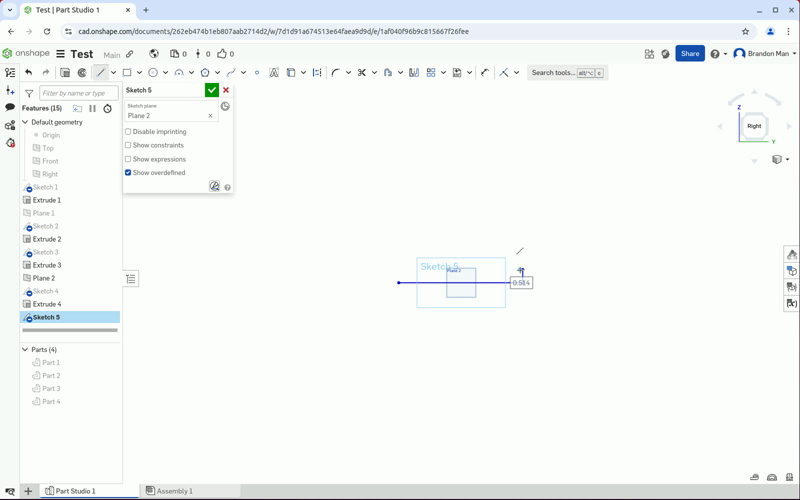
key_down(shift)
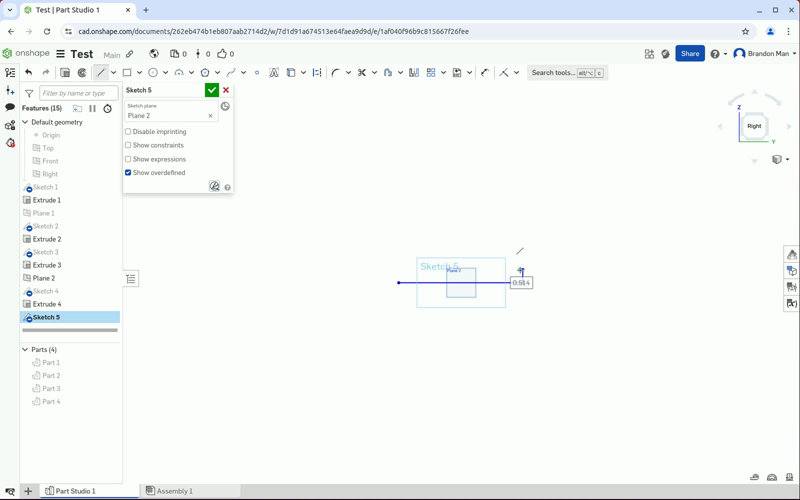
mouse_move(550, 269)
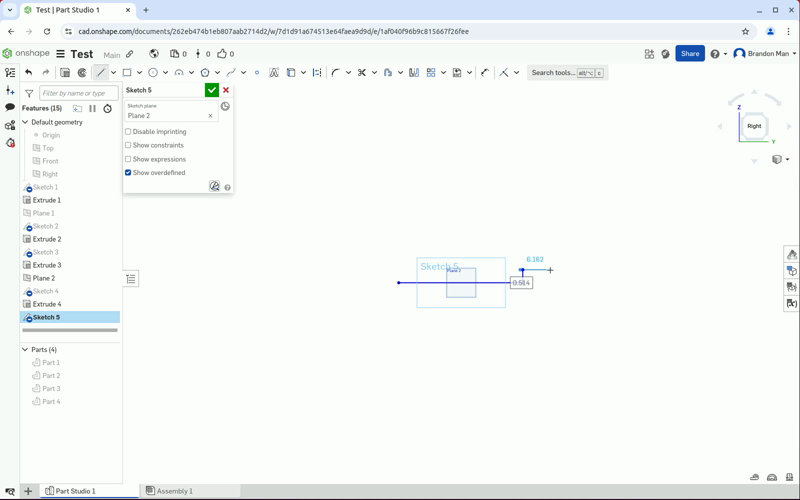
mouse_move(520, 280)
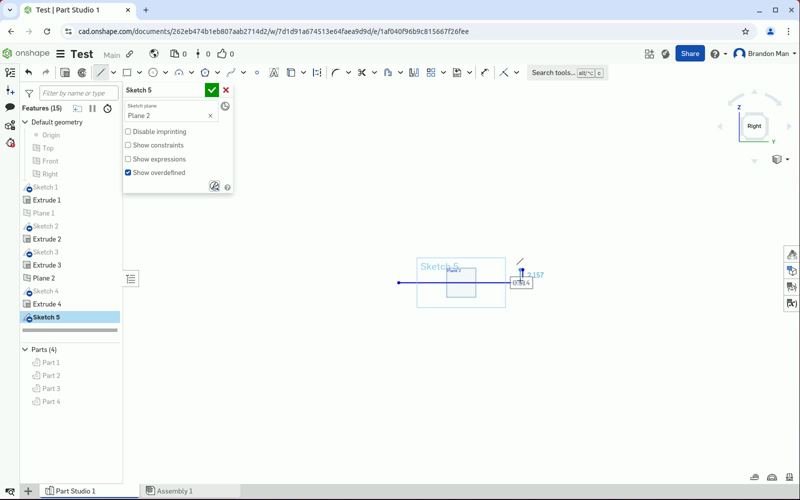
scroll(6)
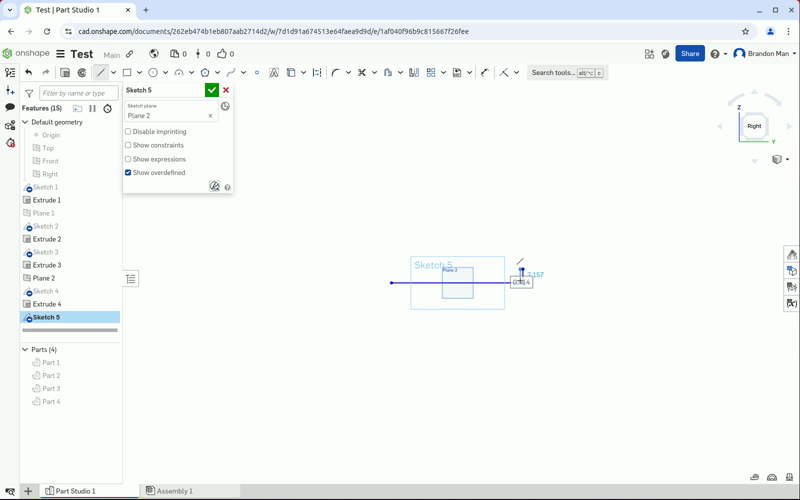
scroll(6)
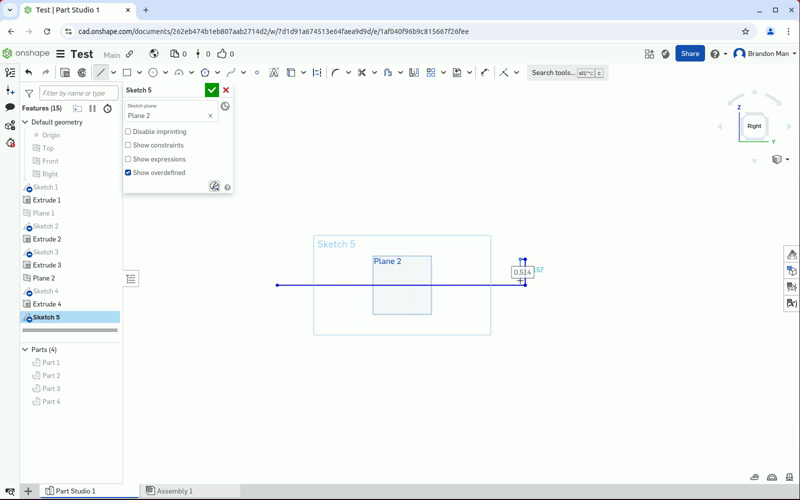
scroll(6)
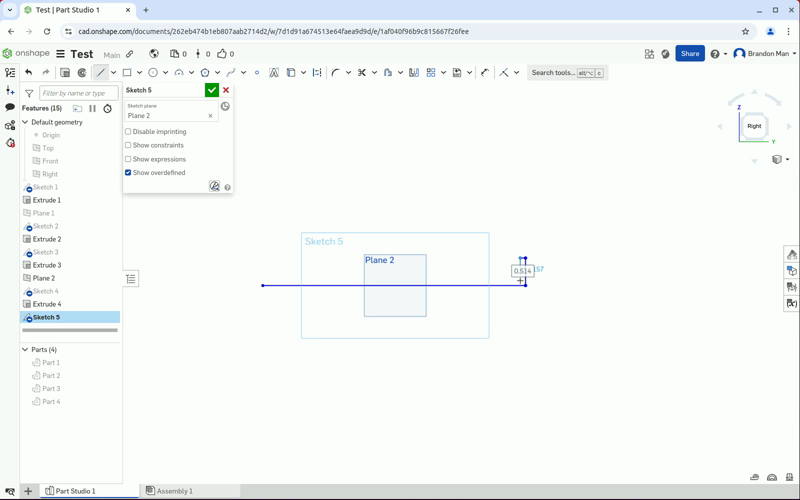
scroll(6)
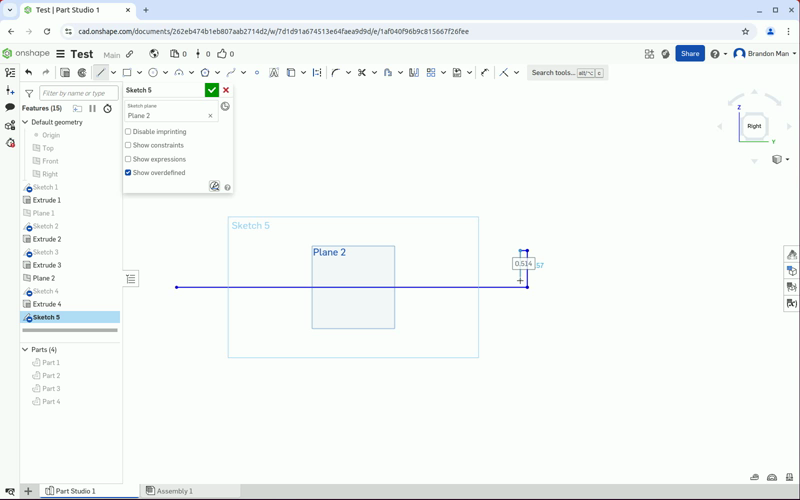
scroll(6)
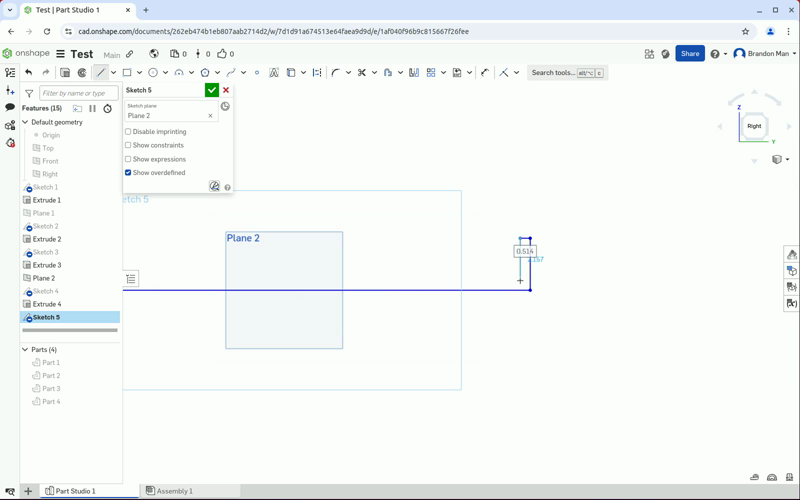
scroll(6)
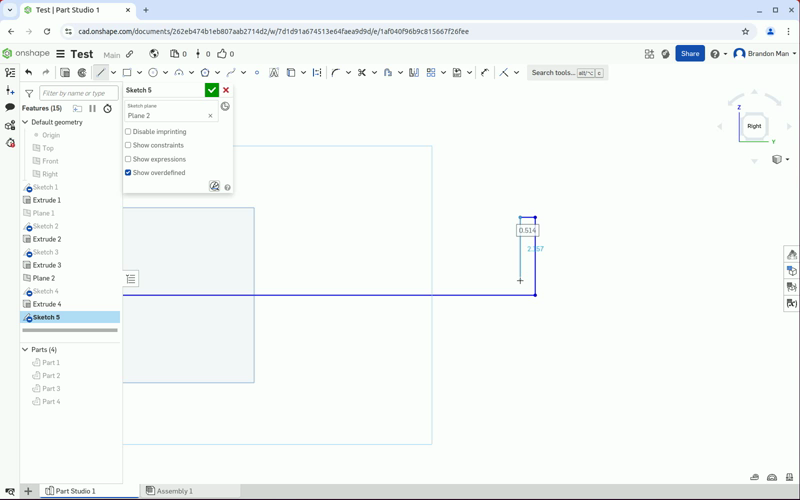
scroll(6)
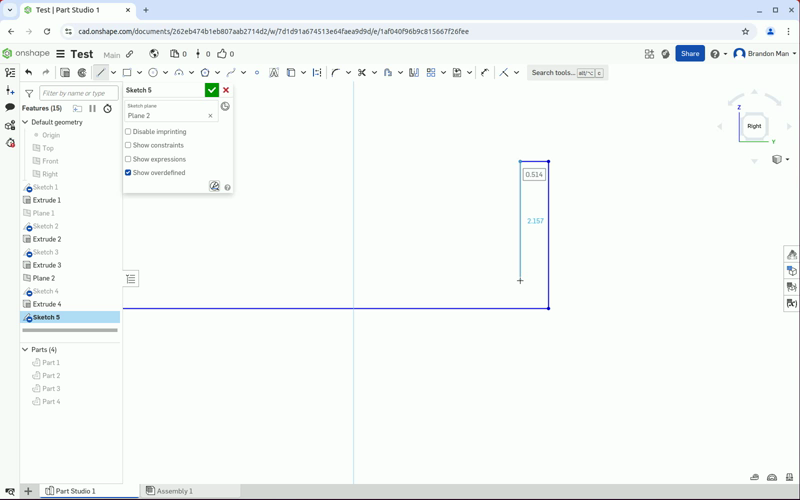
click(520, 280)
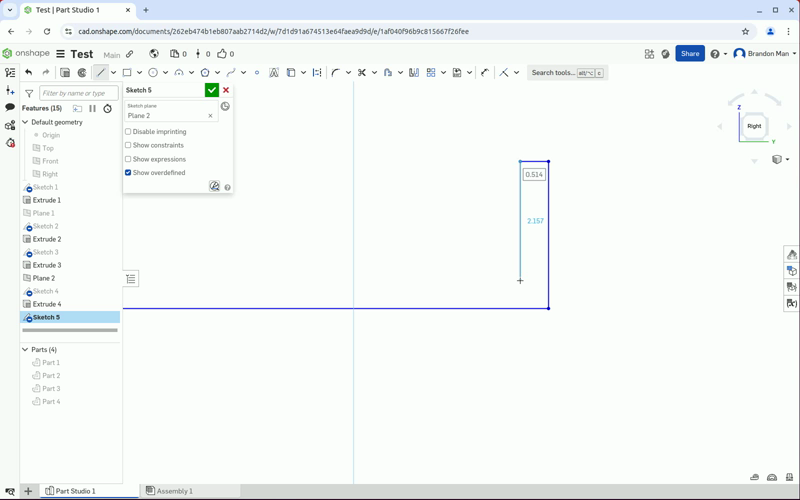
scroll(-6)
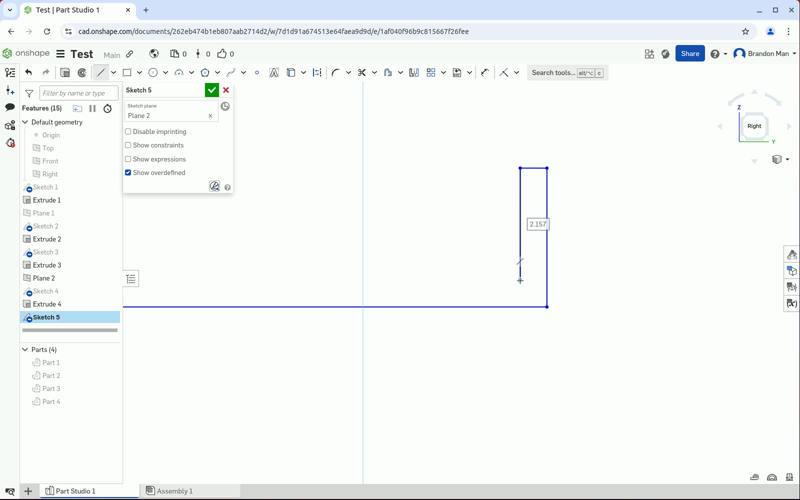
scroll(-6)
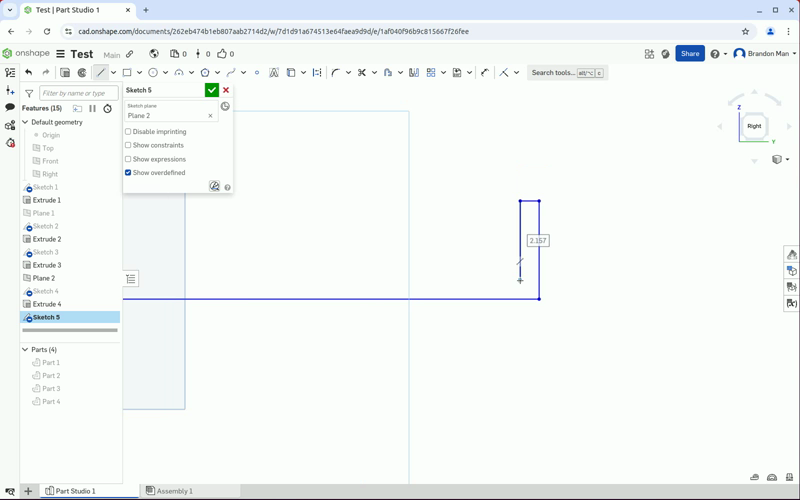
scroll(-6)
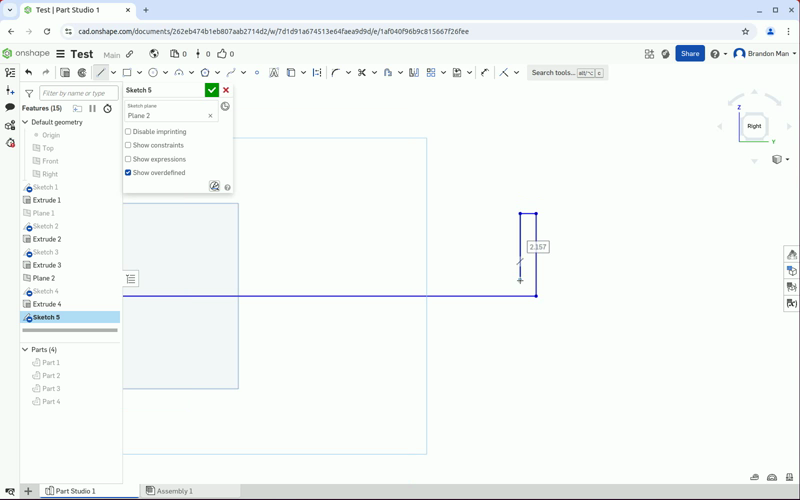
scroll(-6)
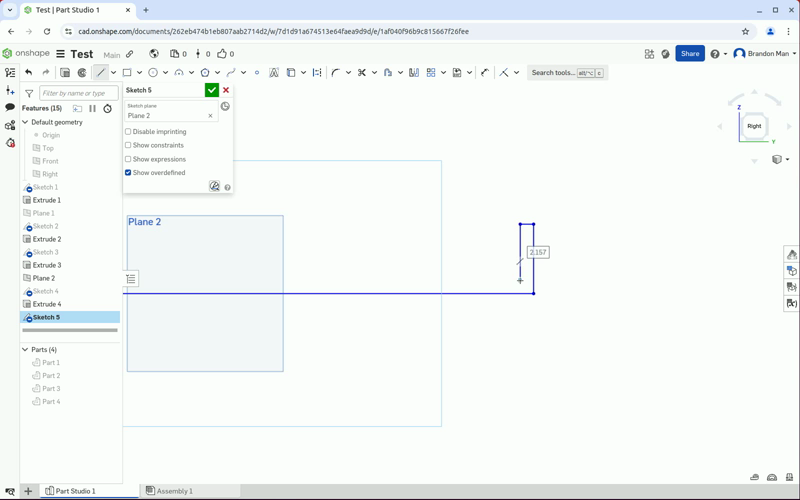
scroll(-6)
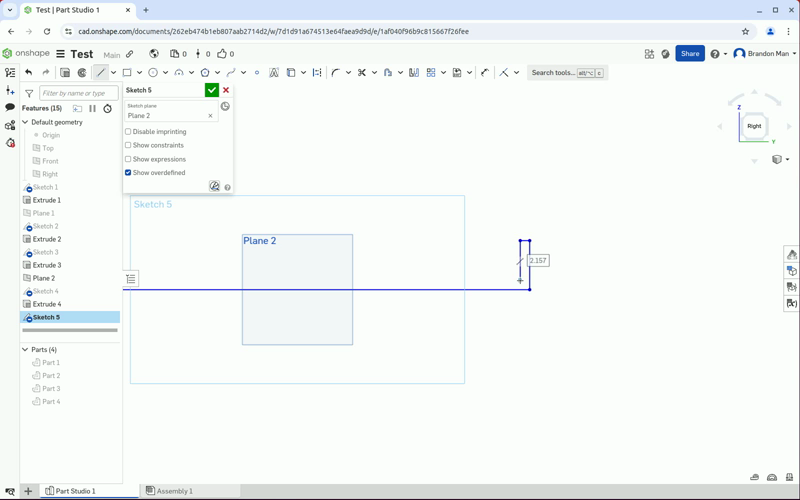
scroll(-6)
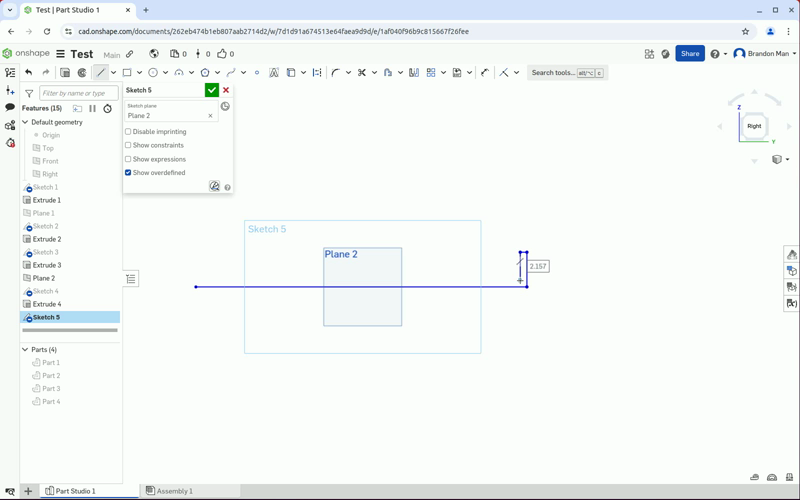
scroll(-6)
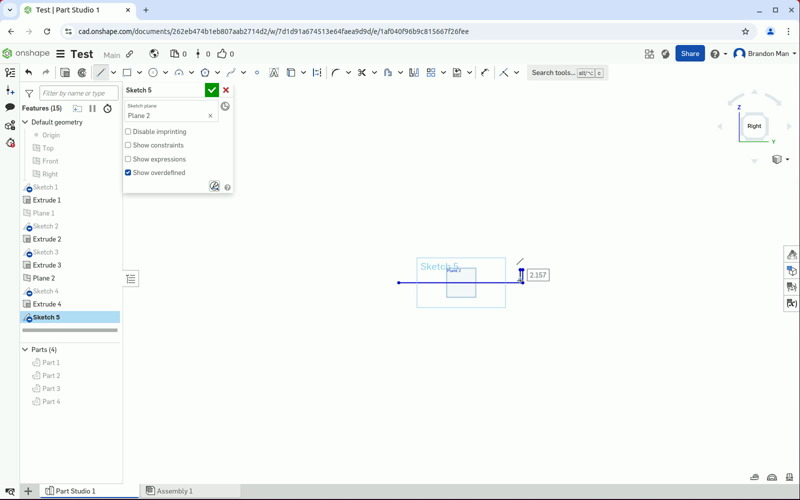
key_up(shift)
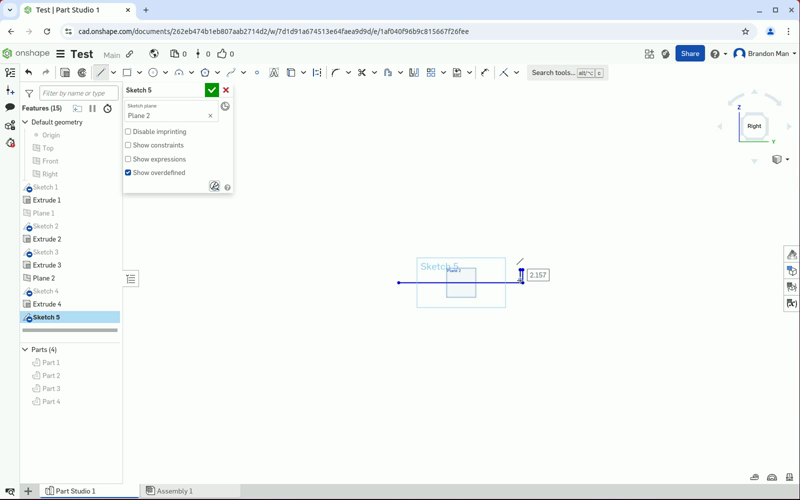
key_down(shift)
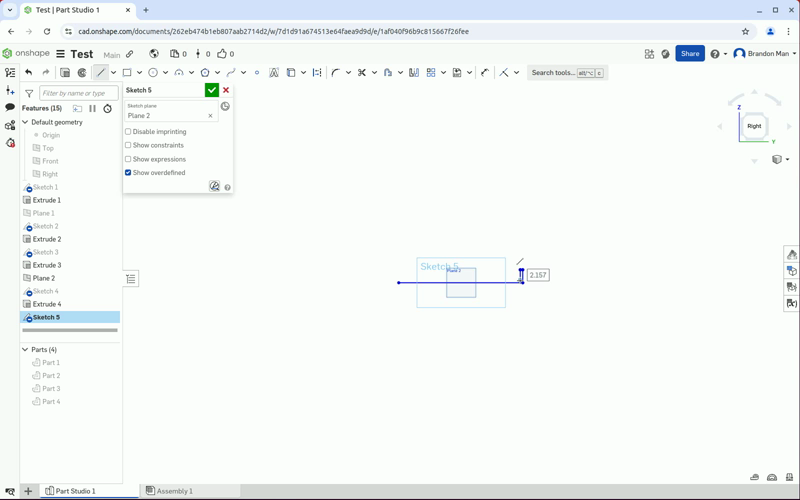
mouse_move(401, 280)
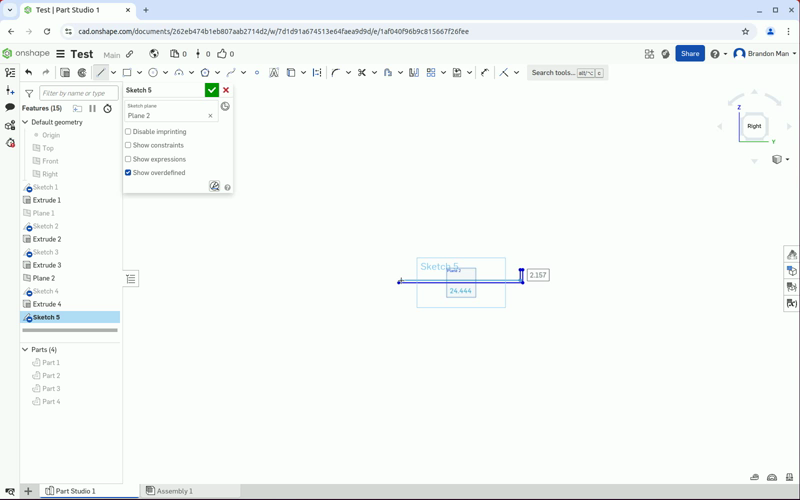
scroll(6)
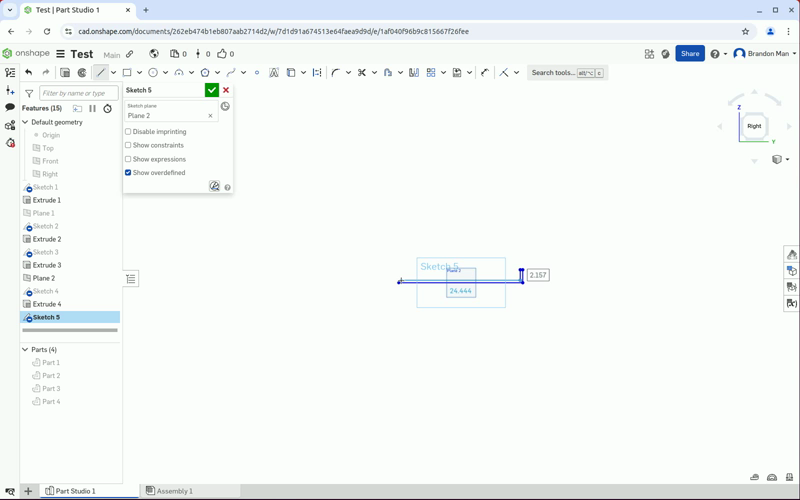
scroll(6)
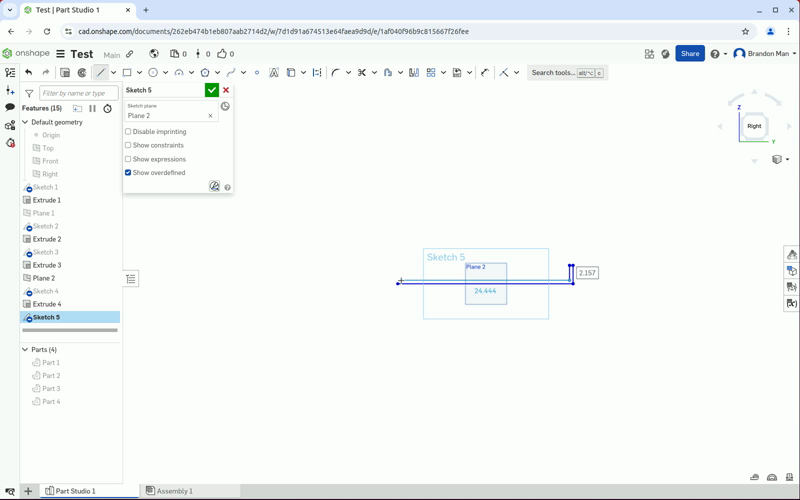
scroll(6)
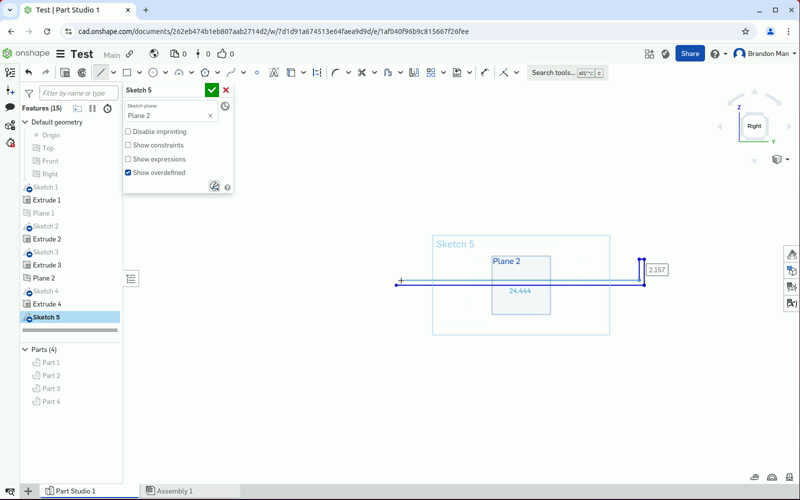
scroll(6)
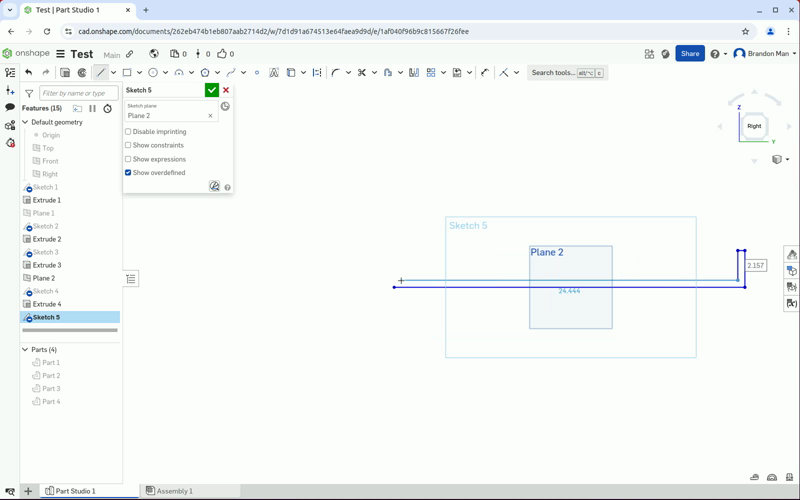
scroll(6)
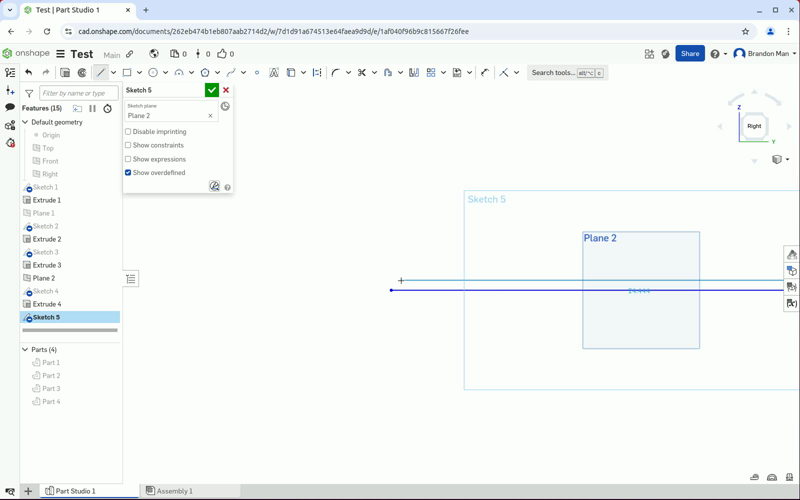
scroll(6)
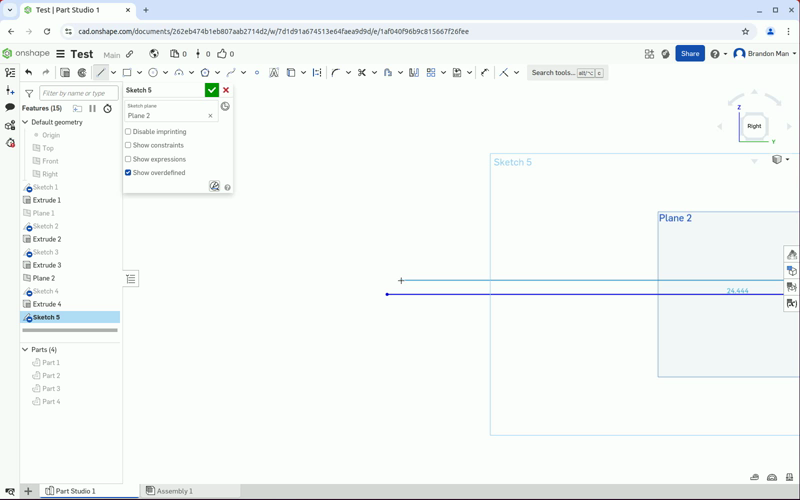
scroll(6)
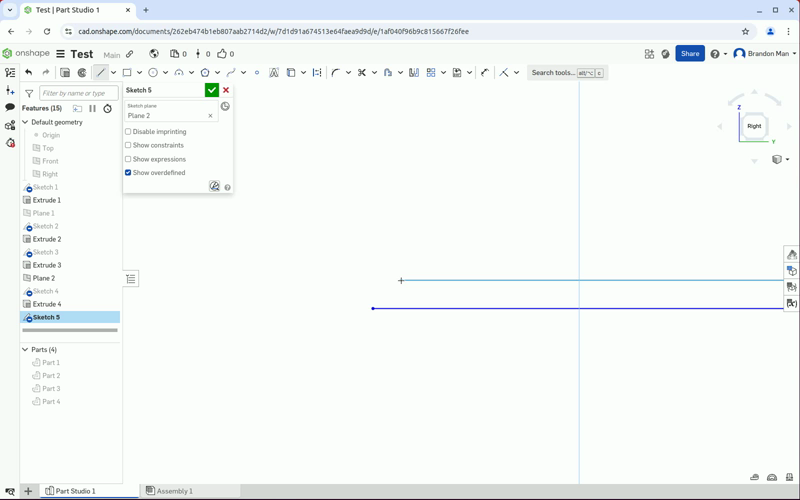
click(401, 280)
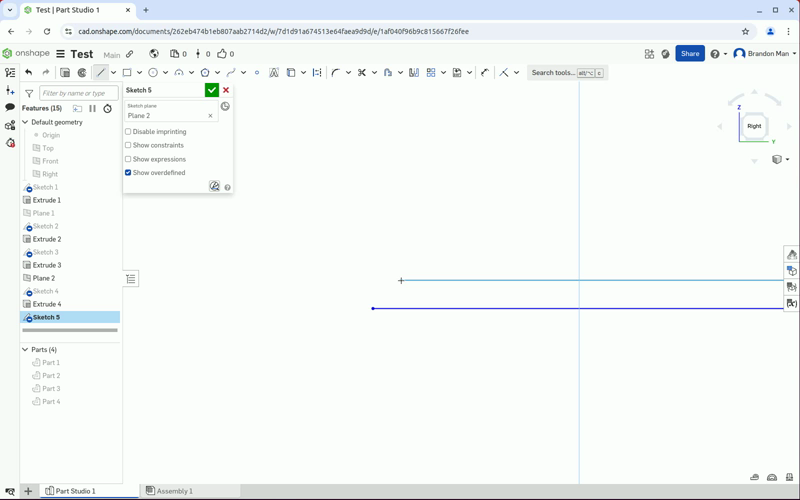
scroll(-6)
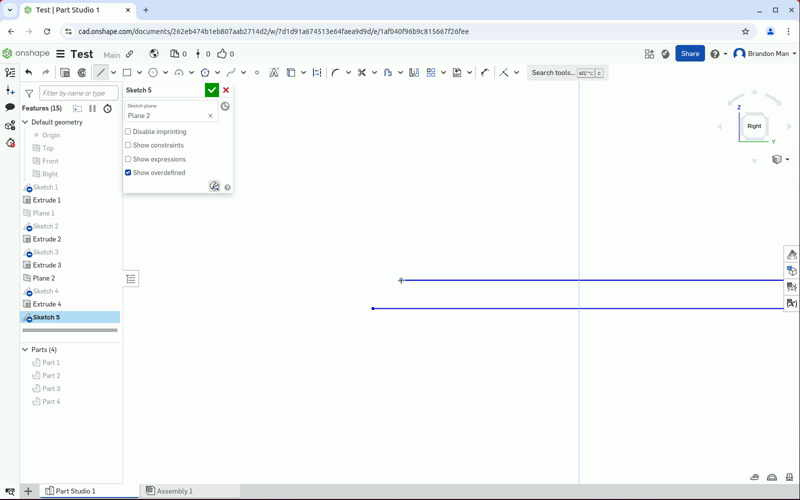
scroll(-6)
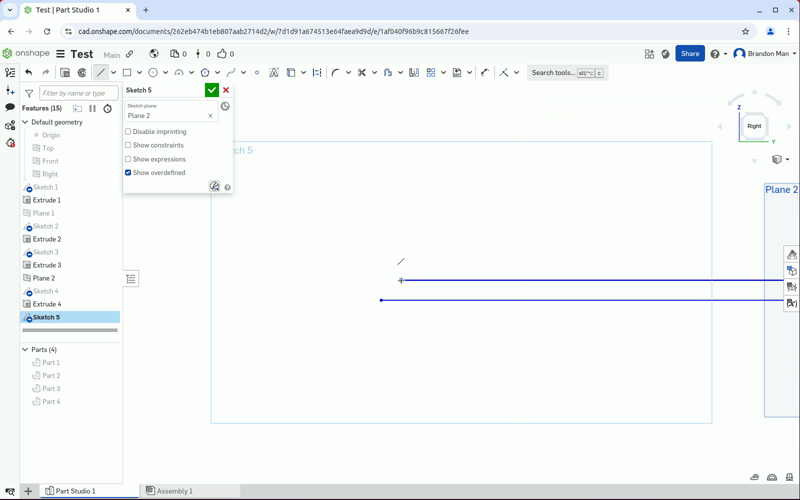
scroll(-6)
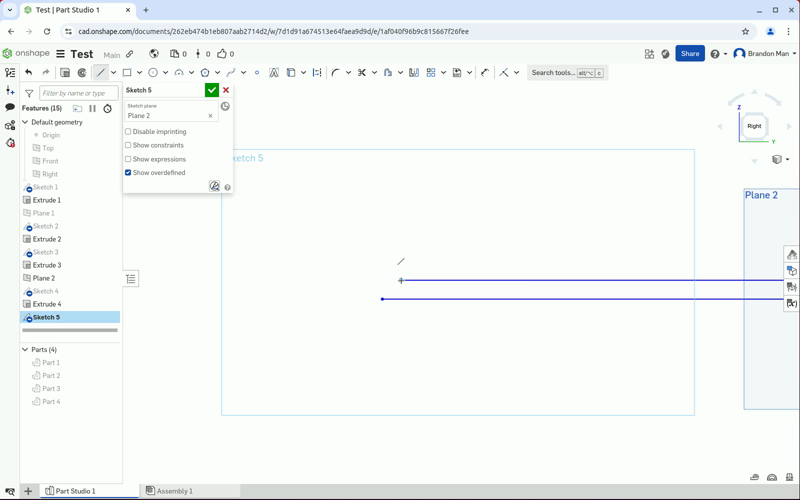
scroll(-6)
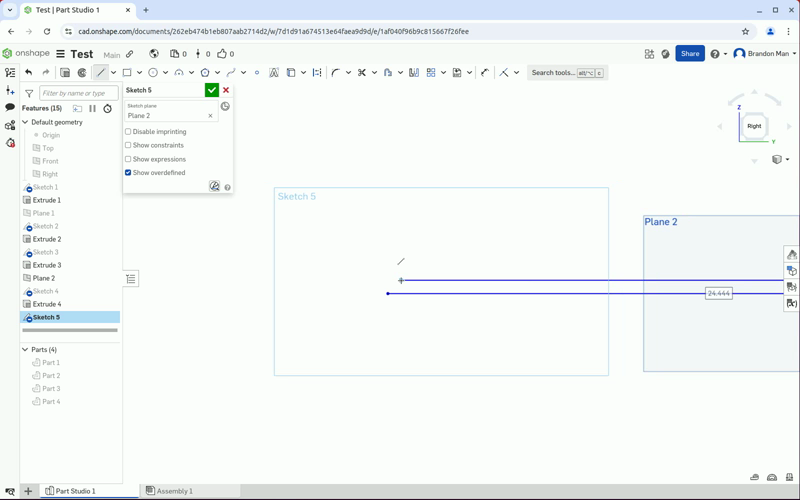
scroll(-6)
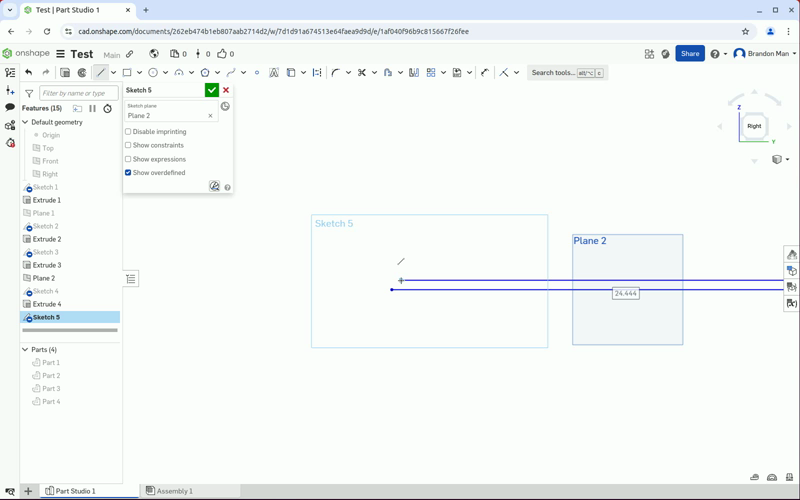
scroll(-6)
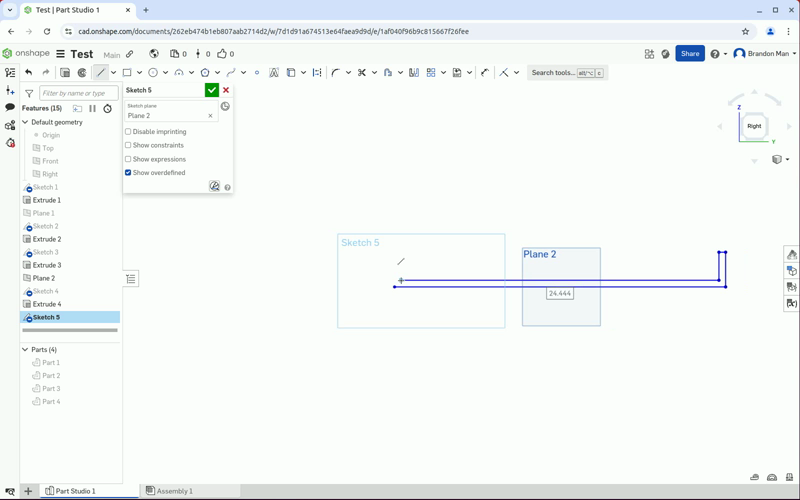
scroll(-6)
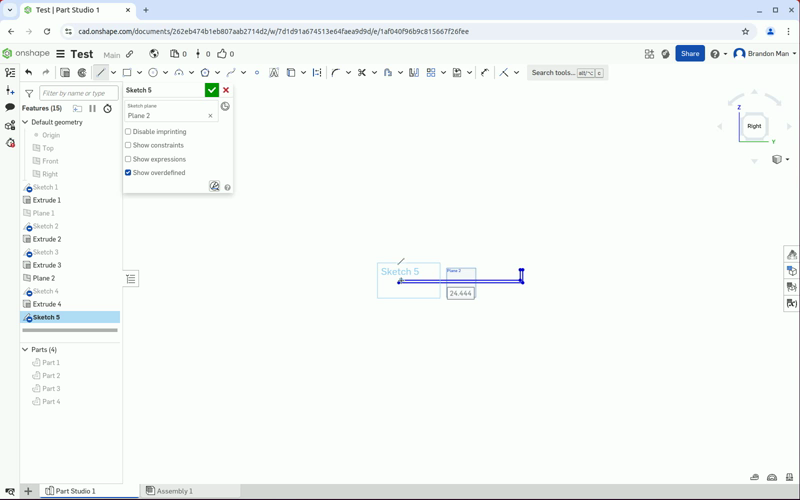
key_up(shift)
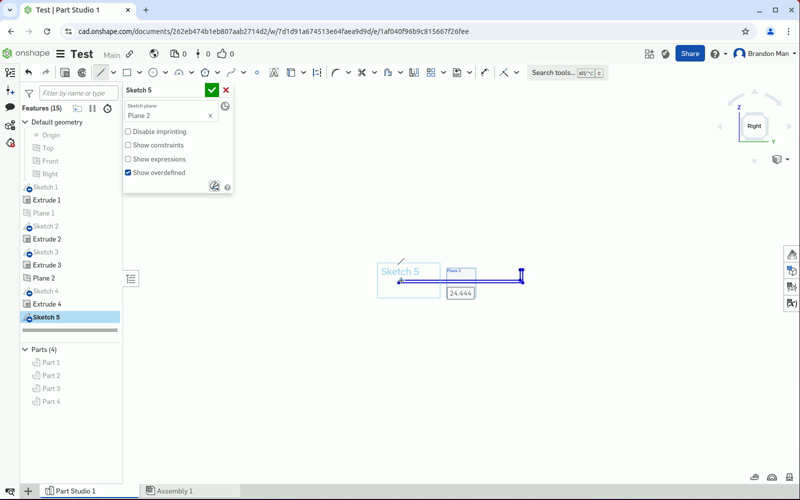
key_down(shift)
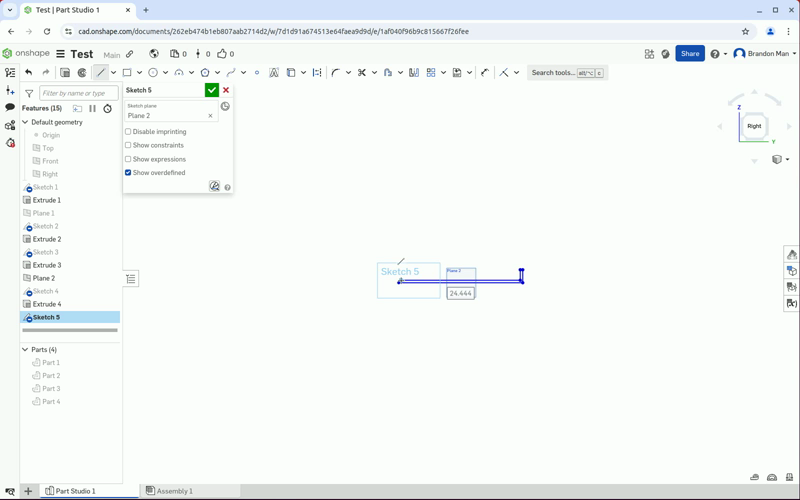
mouse_move(431, 280)
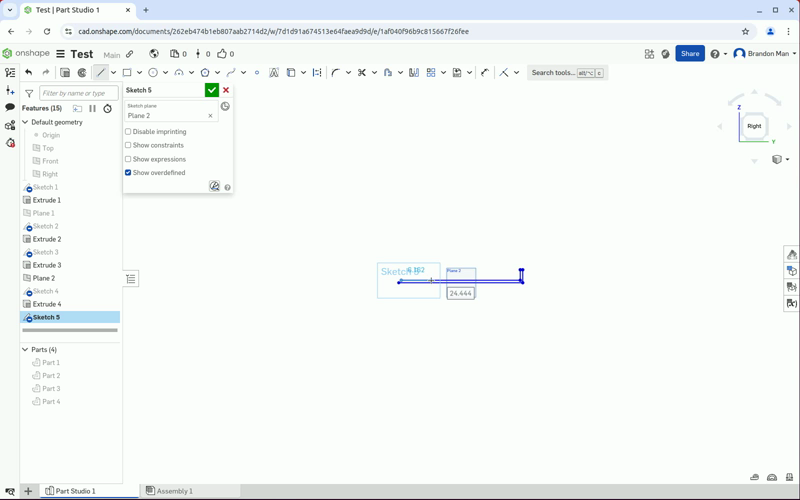
mouse_move(401, 264)
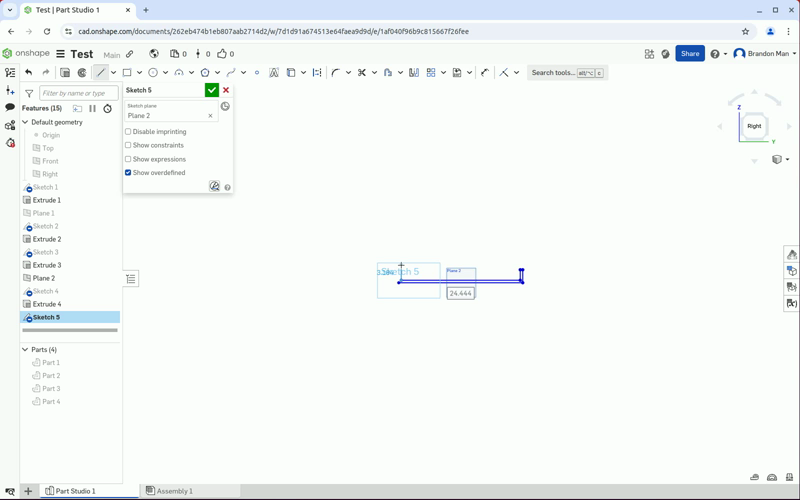
click(401, 264)
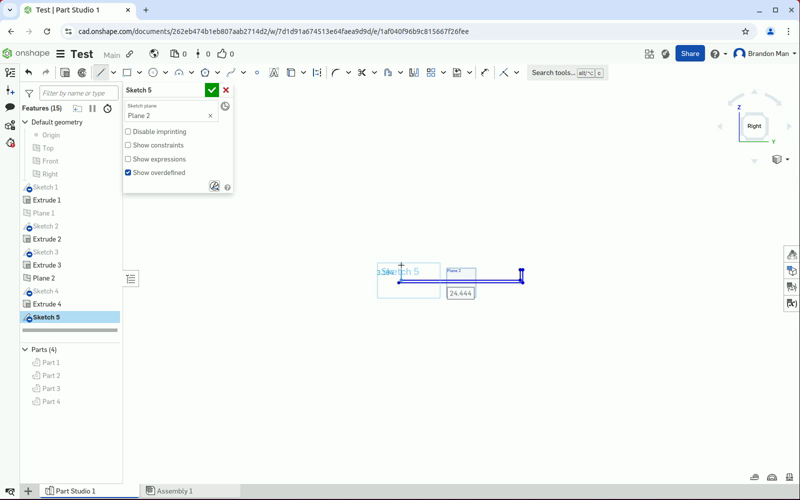
key_up(shift)
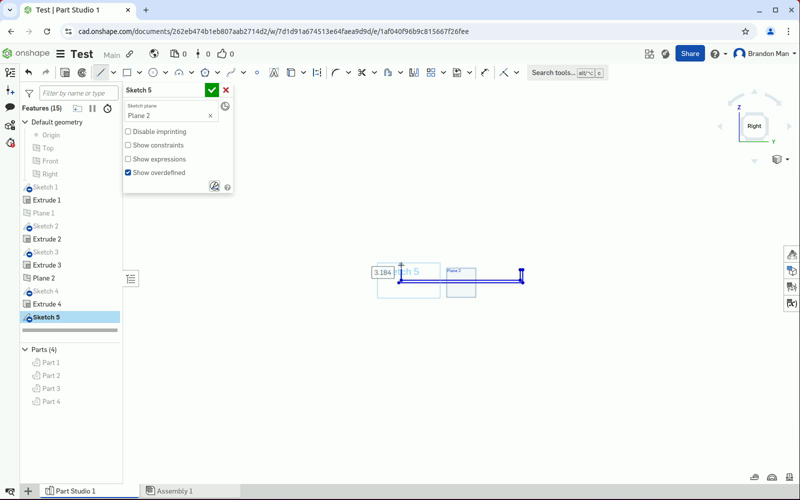
key_down(shift)
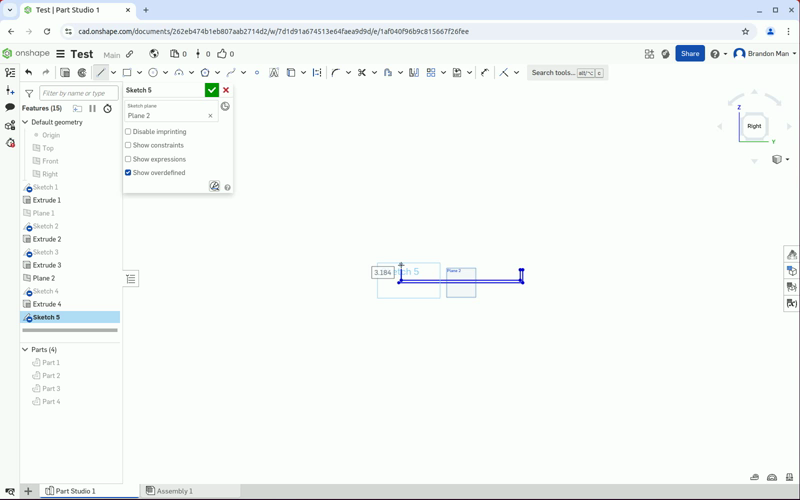
mouse_move(431, 264)
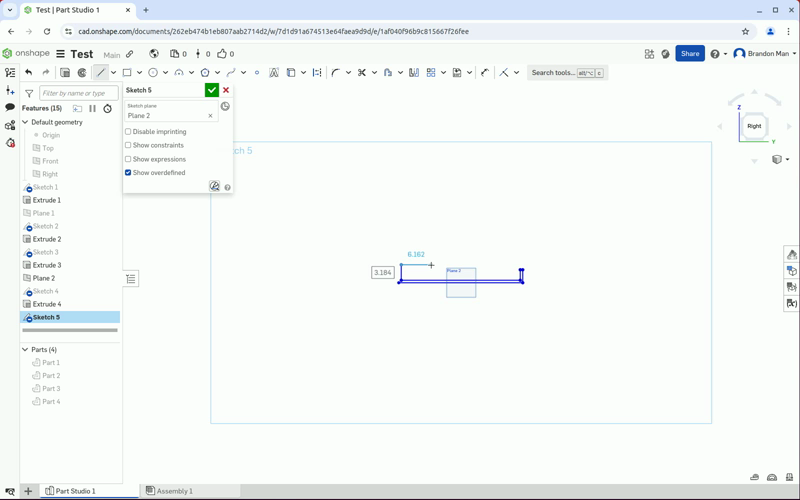
mouse_move(398, 264)
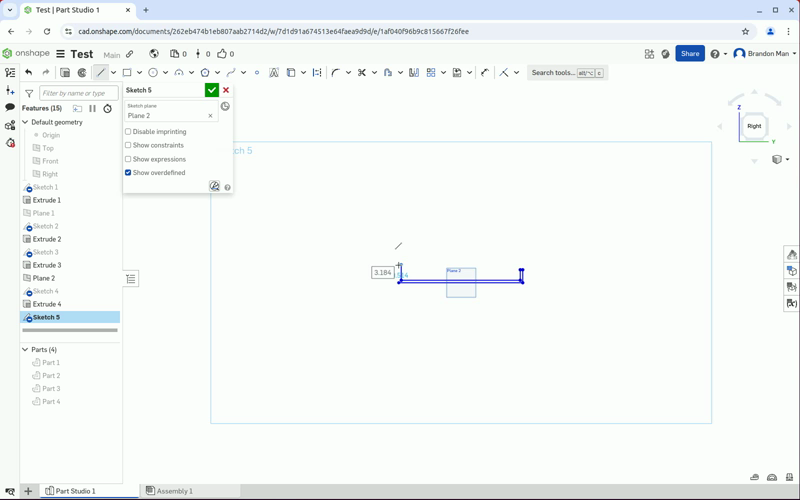
scroll(6)
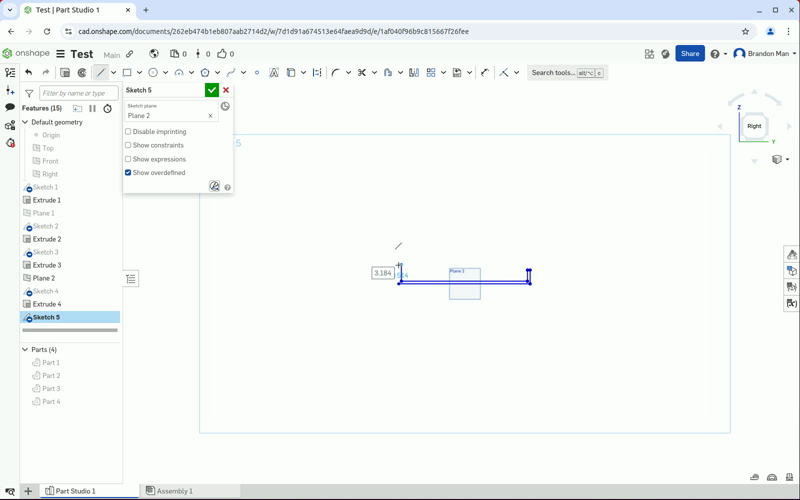
scroll(6)
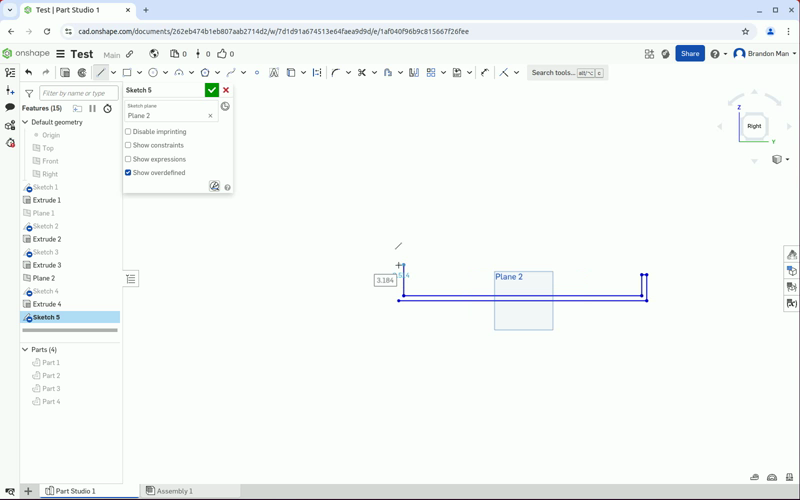
scroll(6)
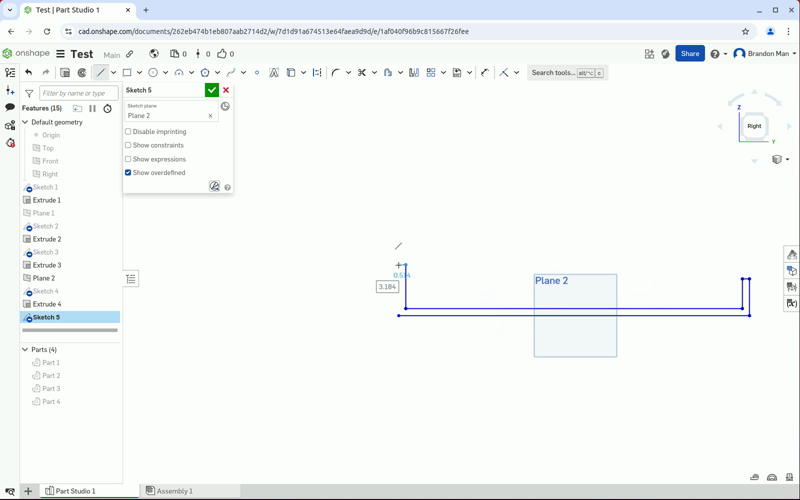
scroll(6)
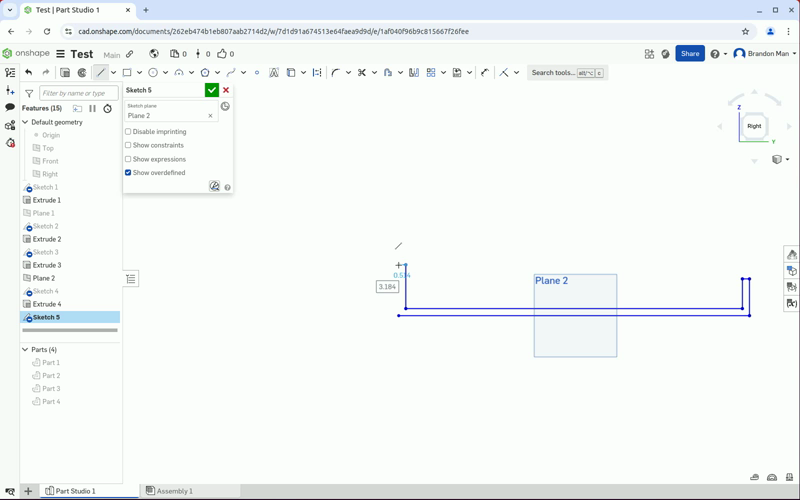
scroll(6)
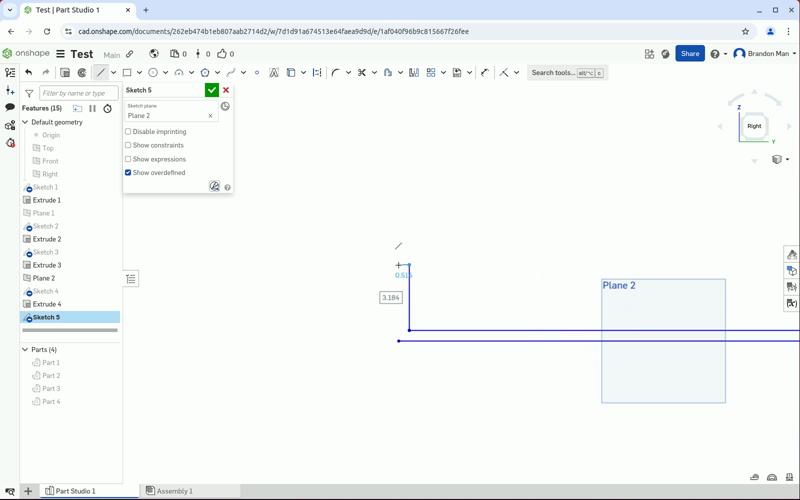
scroll(6)
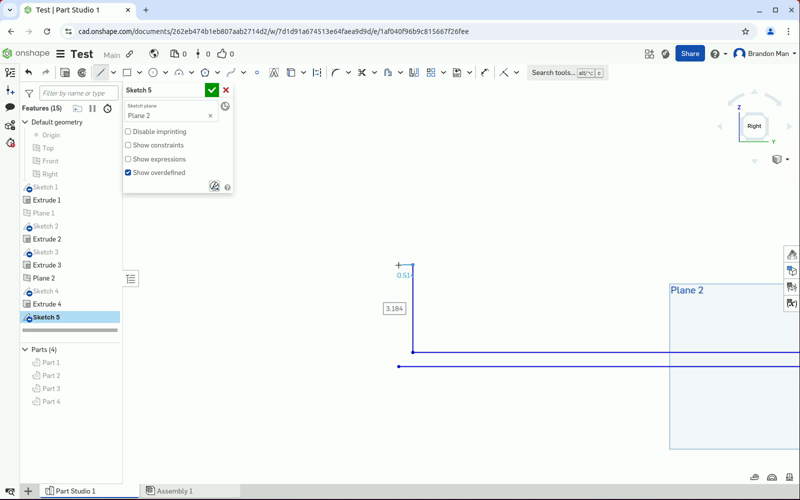
scroll(6)
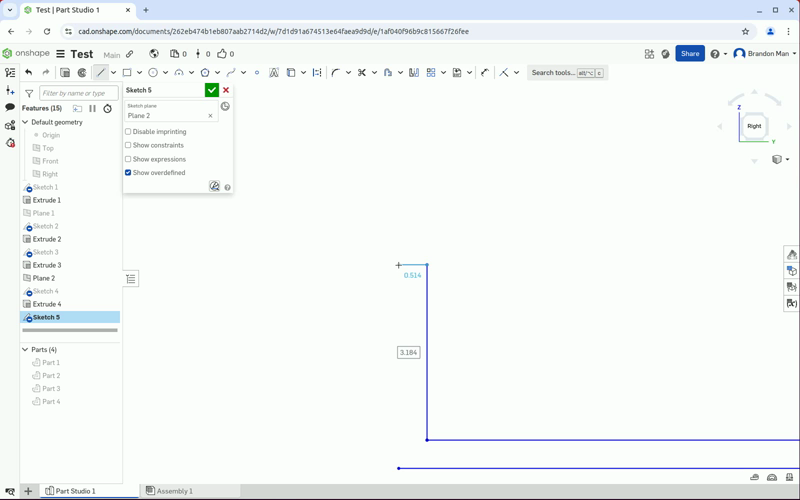
click(398, 264)
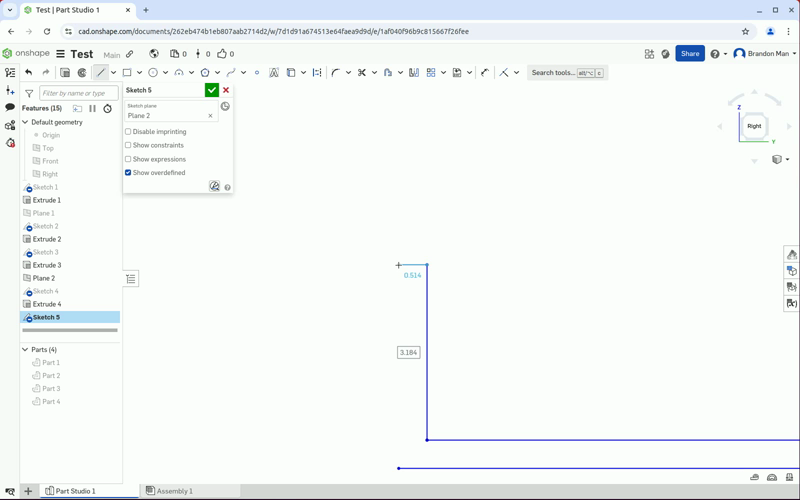
scroll(-6)
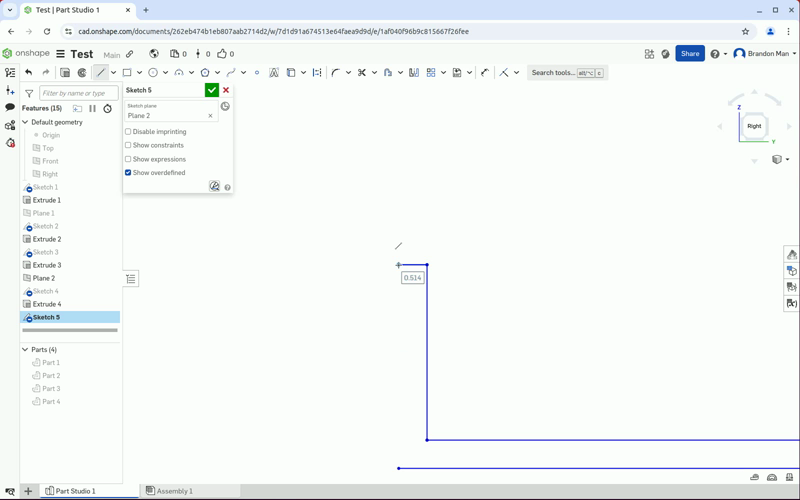
scroll(-6)
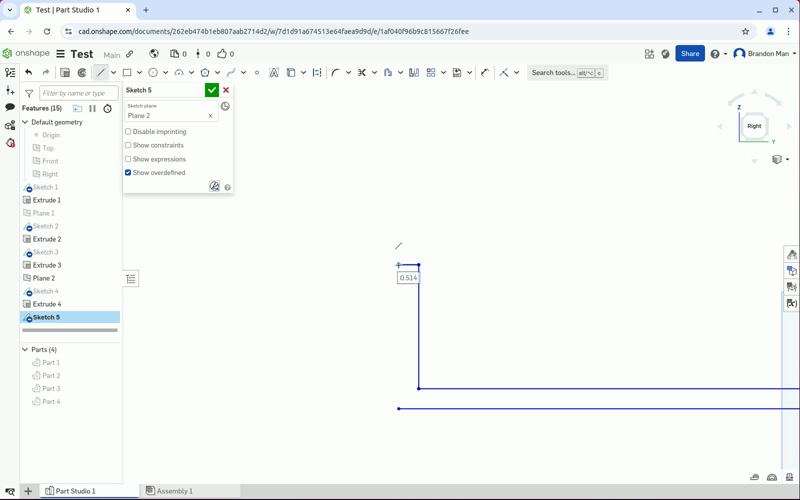
scroll(-6)
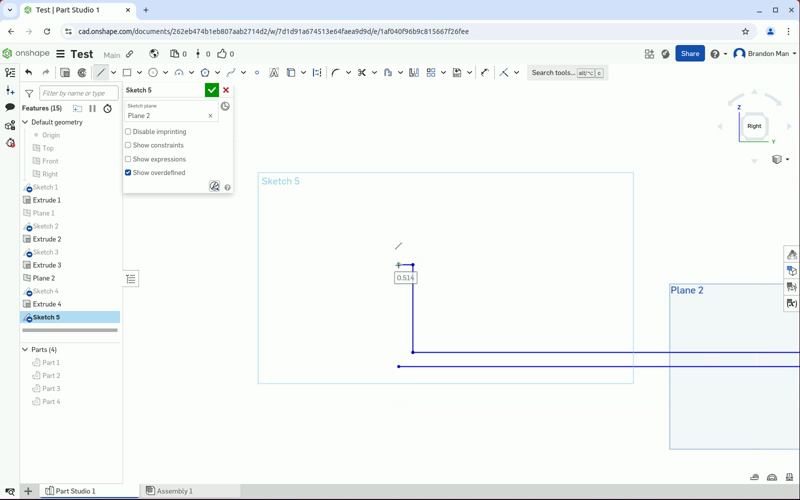
scroll(-6)
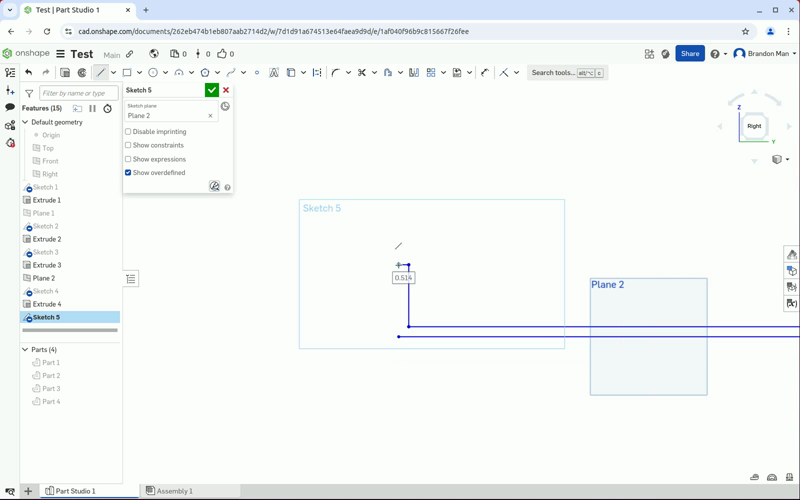
scroll(-6)
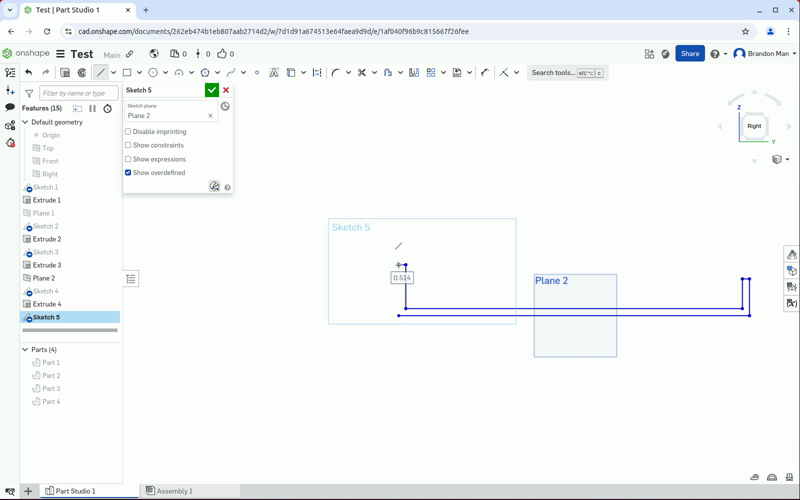
scroll(-6)
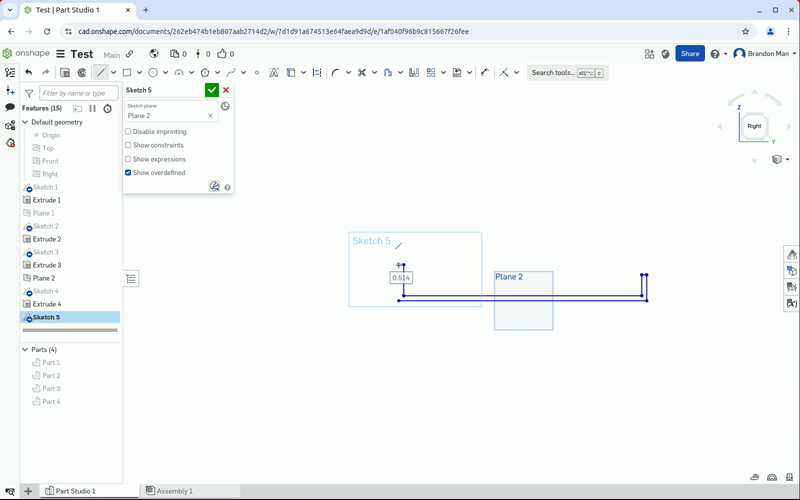
scroll(-6)
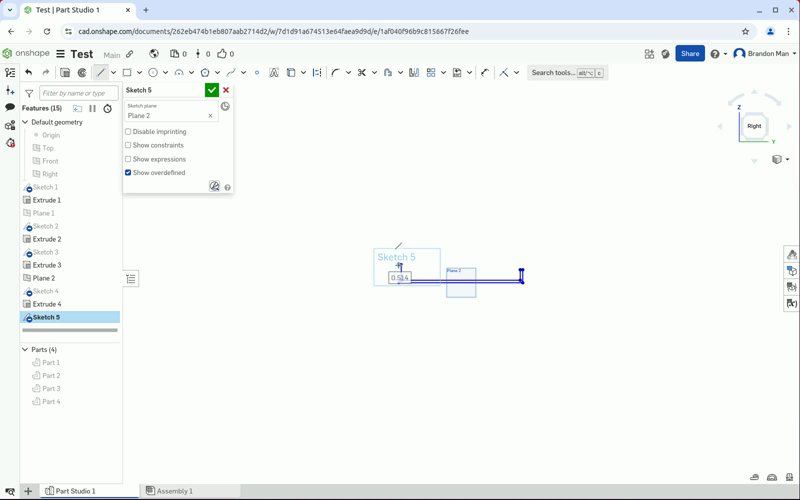
key_up(shift)
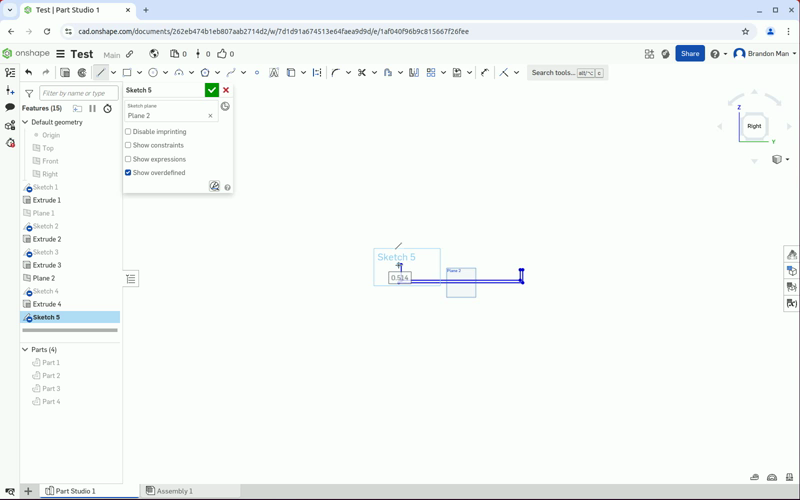
mouse_move(428, 264)
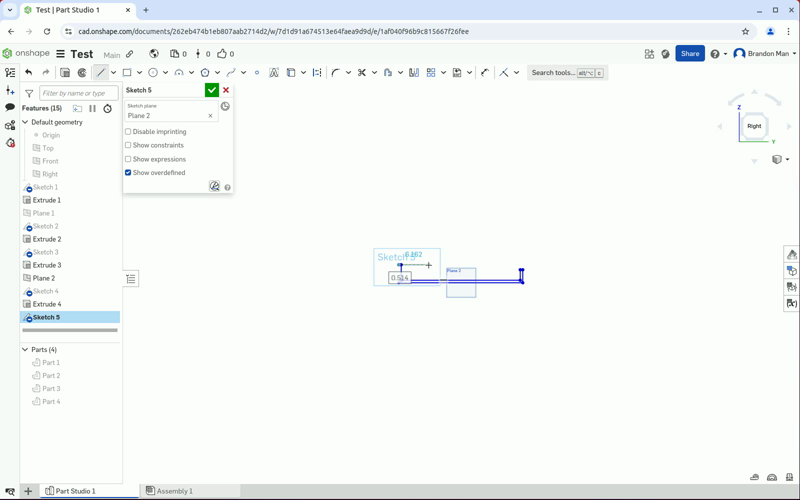
key_down(shift)
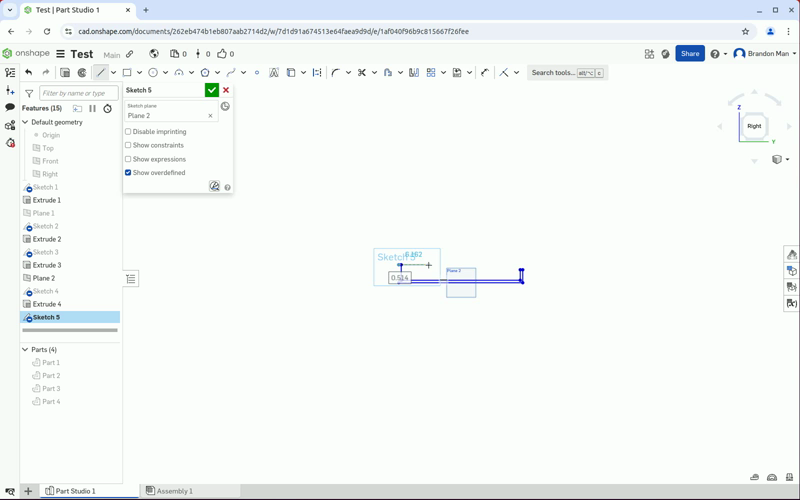
mouse_move(398, 282)
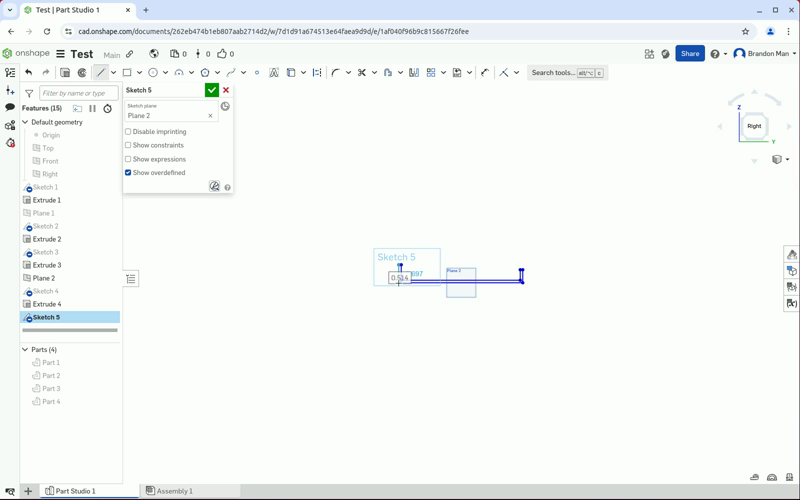
scroll(6)
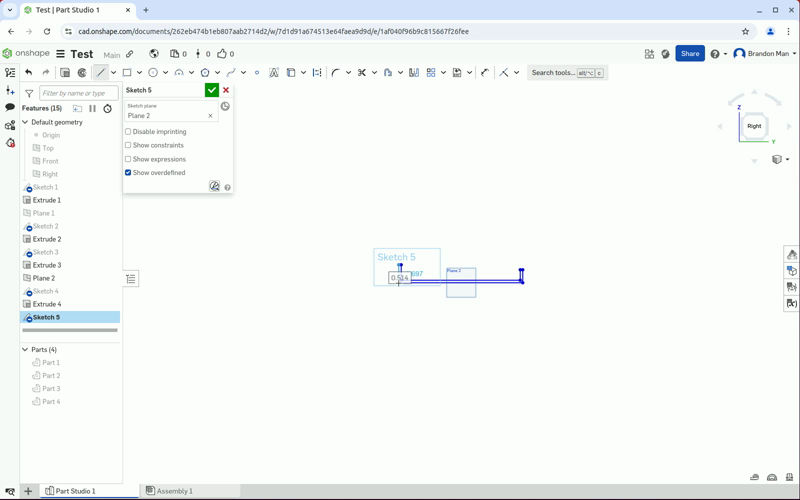
scroll(6)
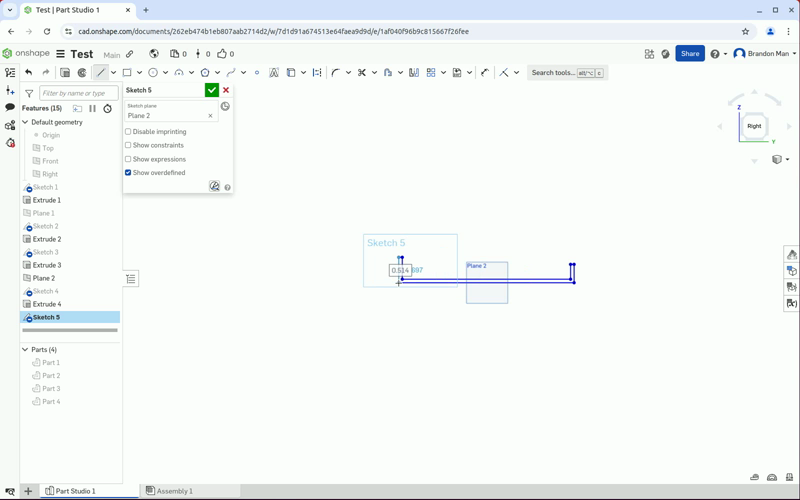
scroll(6)
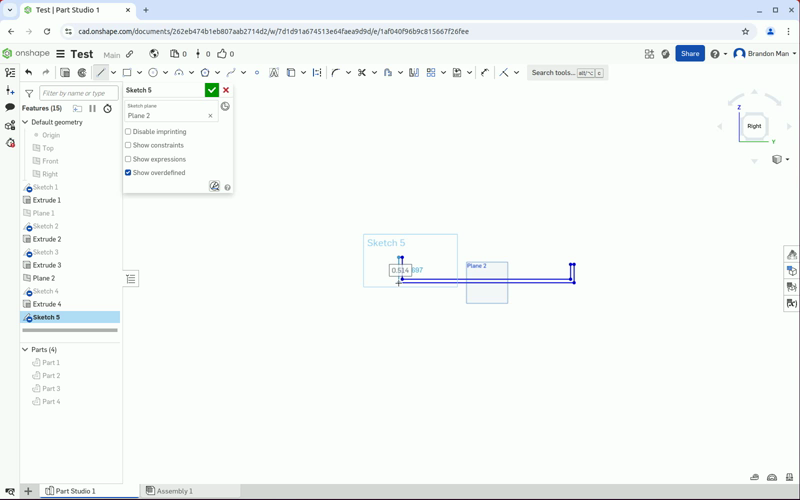
scroll(6)
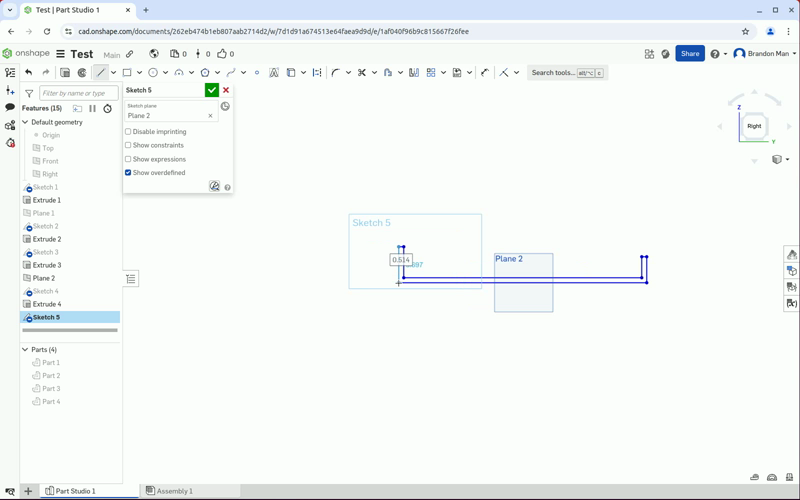
scroll(6)
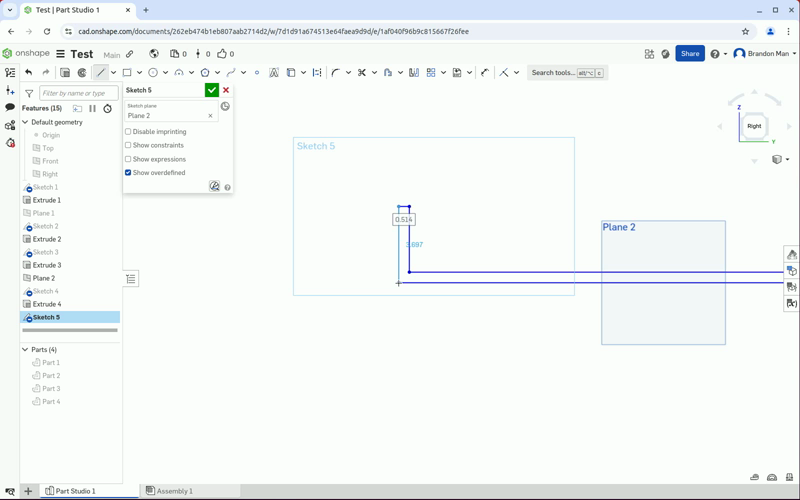
scroll(6)
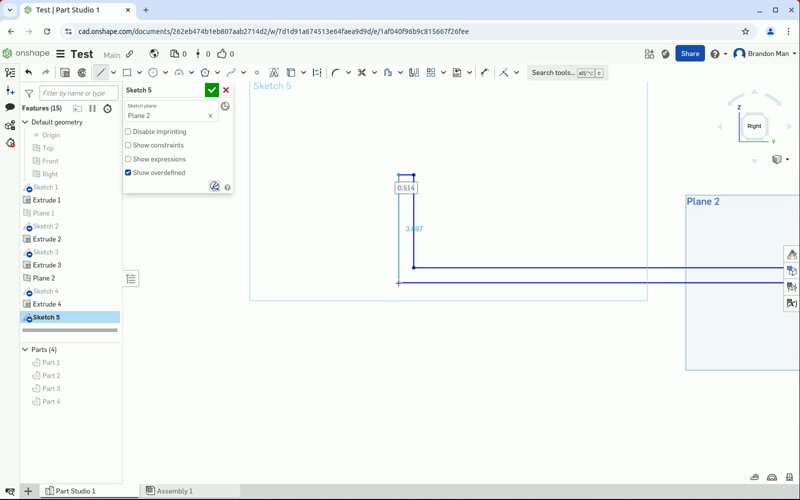
scroll(6)
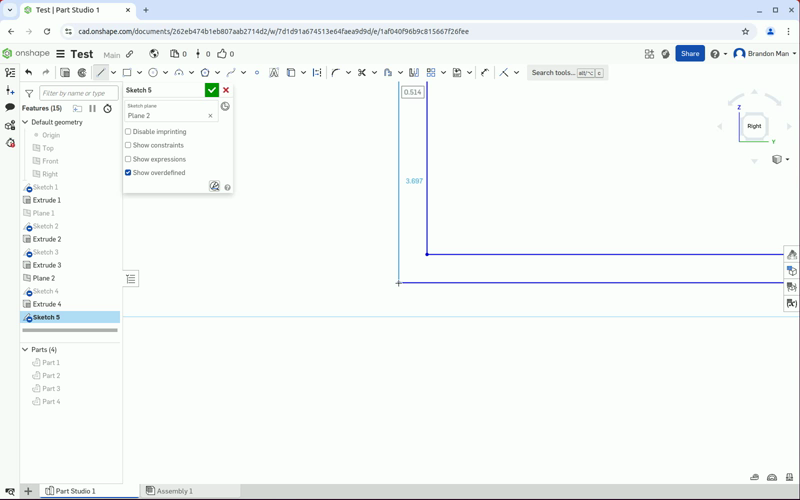
key_up(shift)
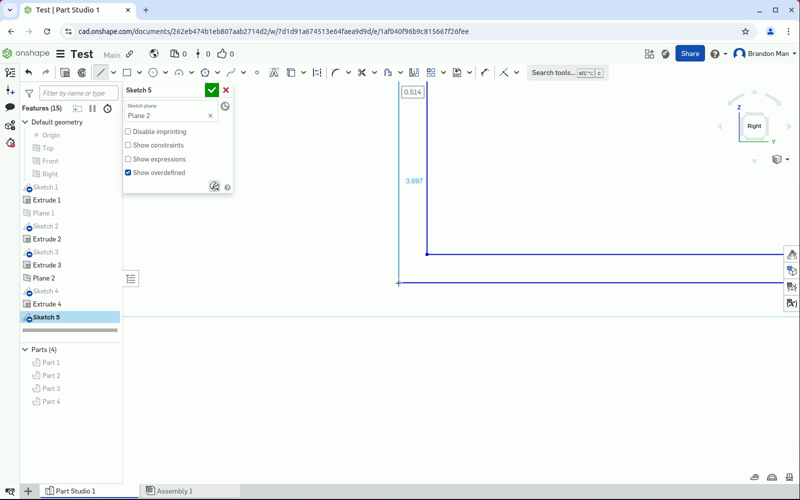
click(398, 282)
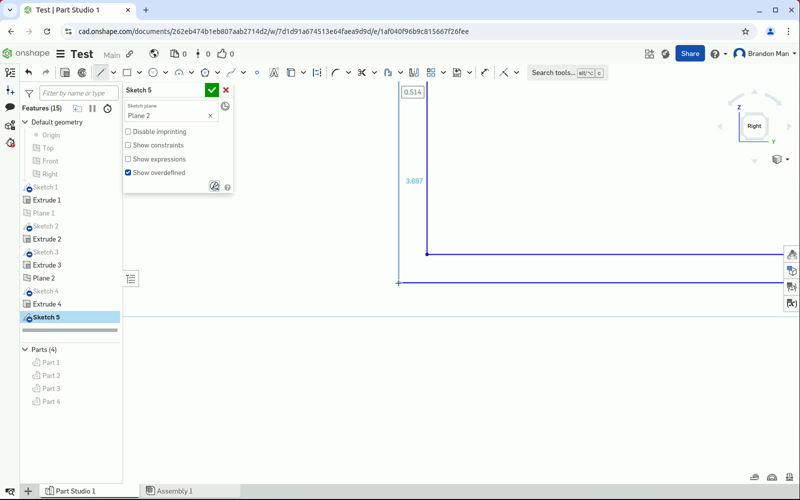
scroll(-6)
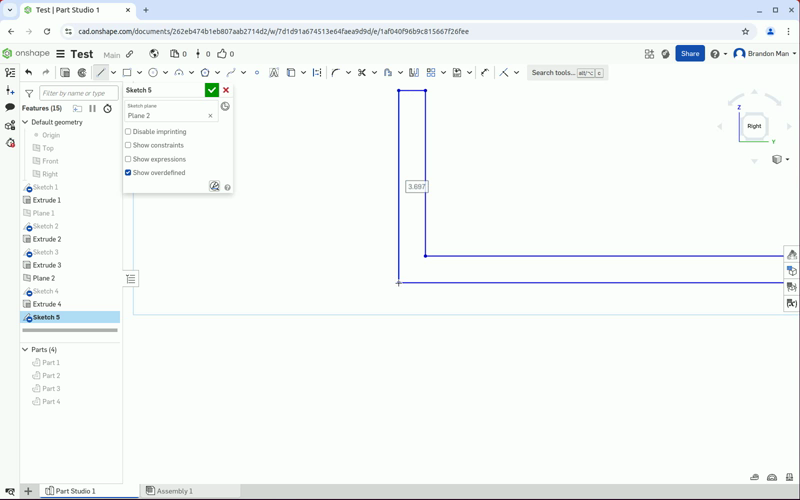
scroll(-6)
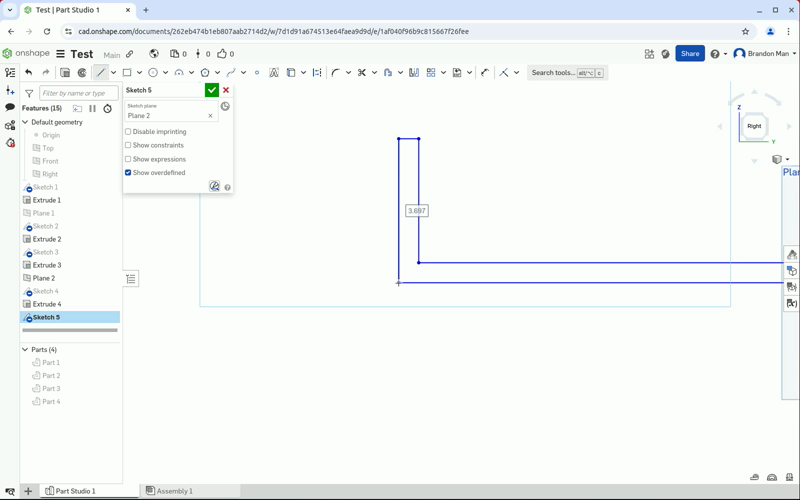
scroll(-6)
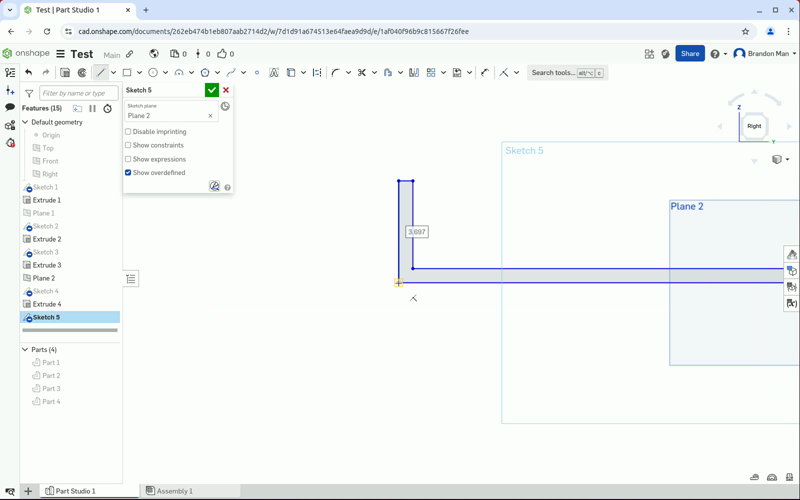
scroll(-6)
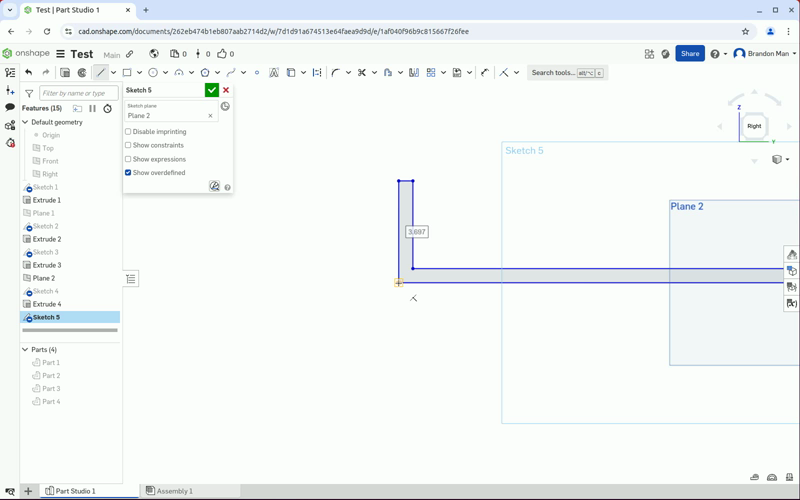
scroll(-6)
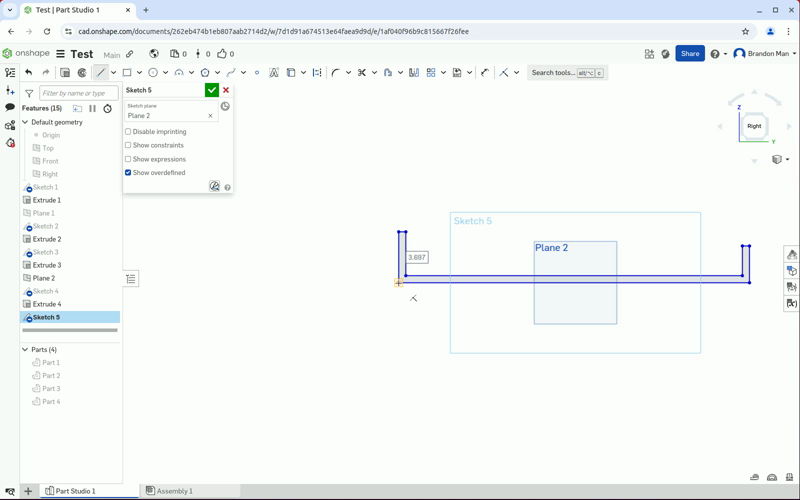
scroll(-6)
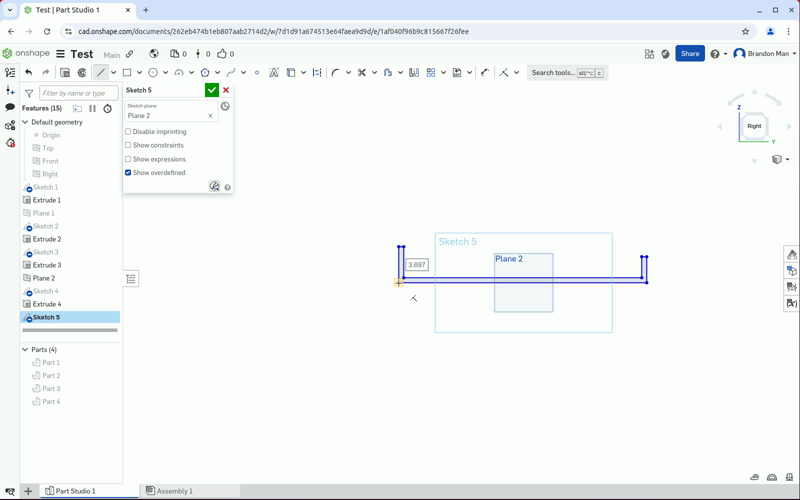
scroll(-6)
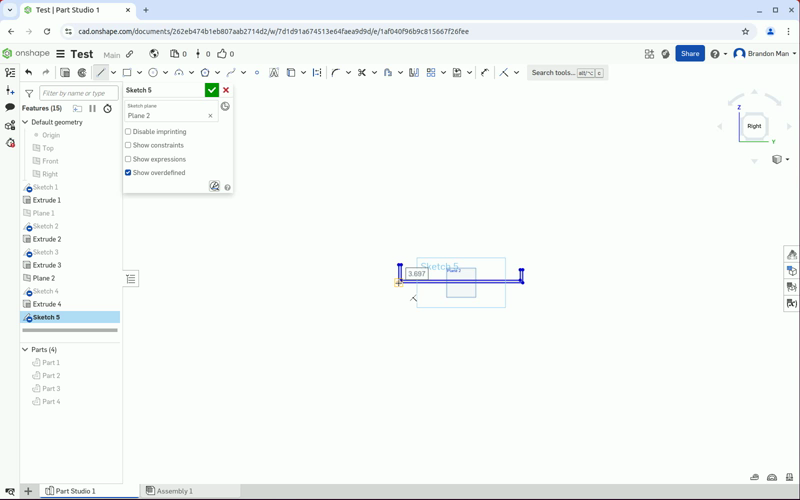
key(esc)
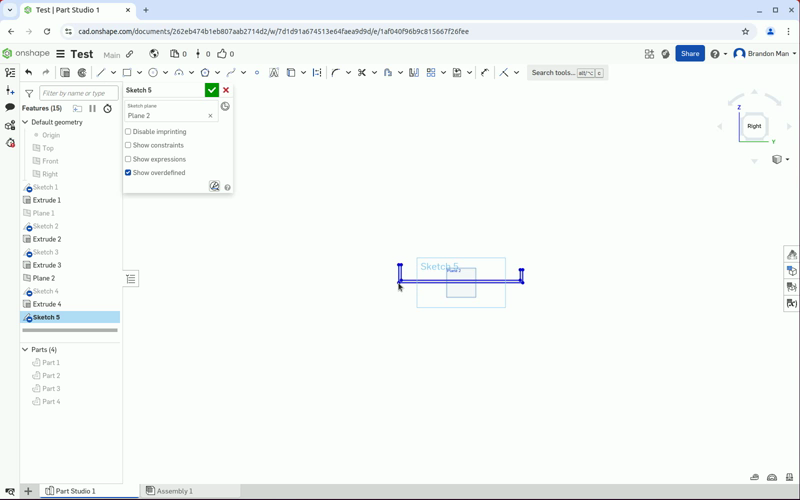
mouse_move(501, 282)
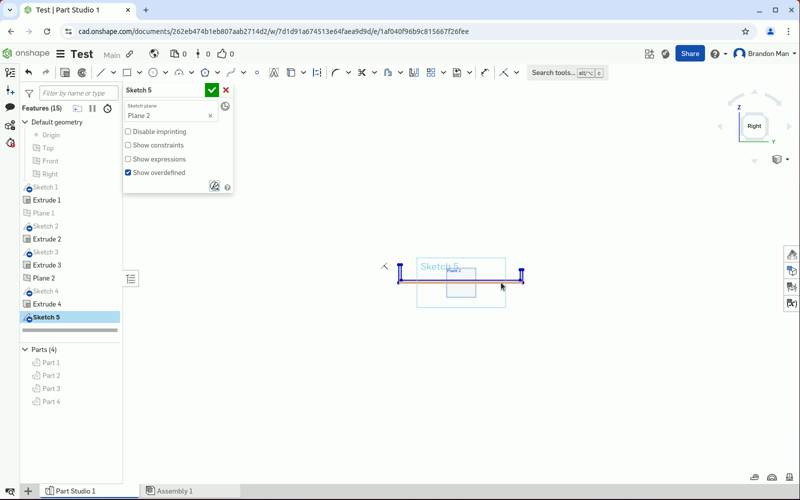
scroll(6)
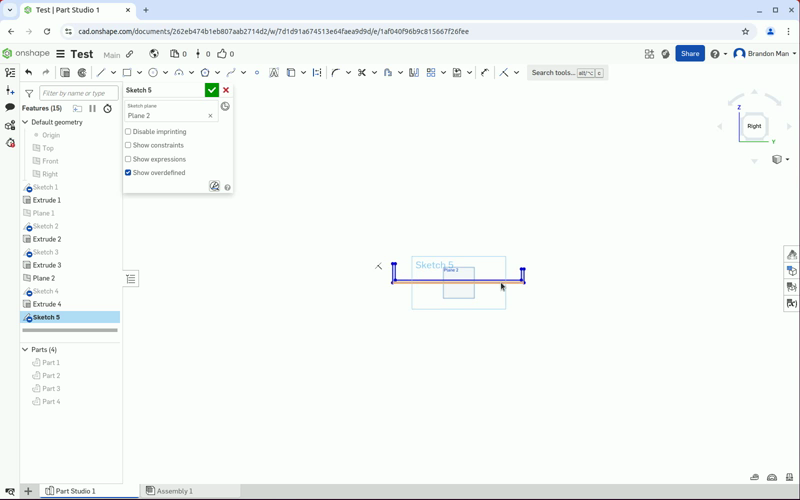
scroll(6)
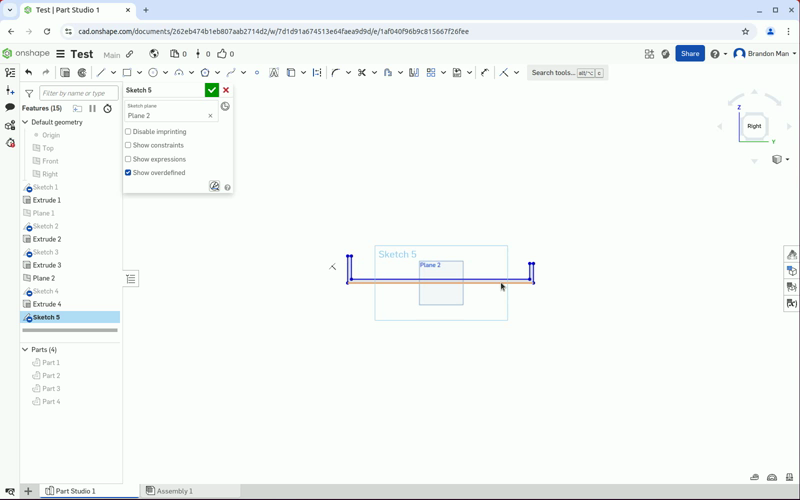
scroll(6)
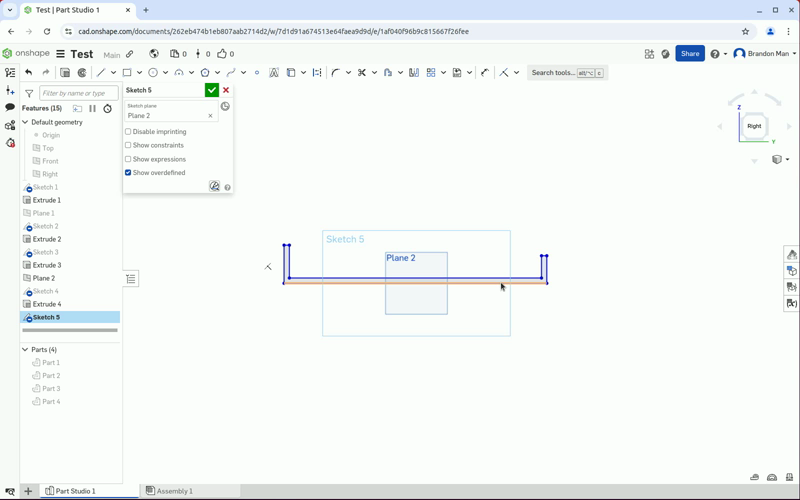
scroll(6)
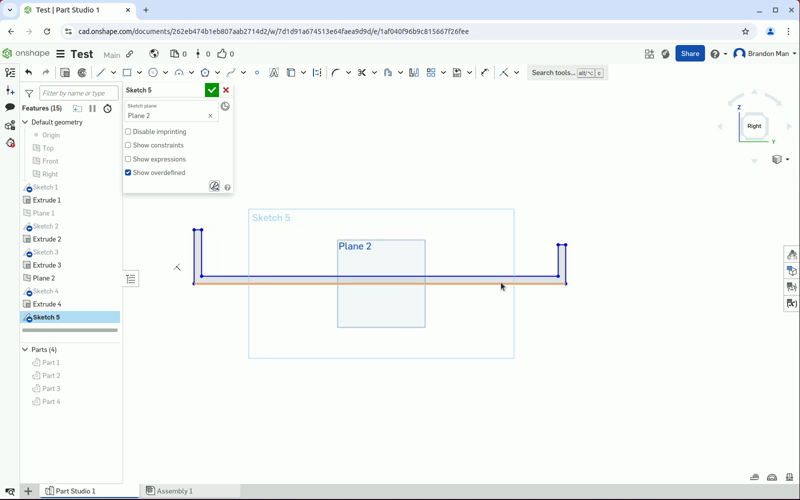
scroll(6)
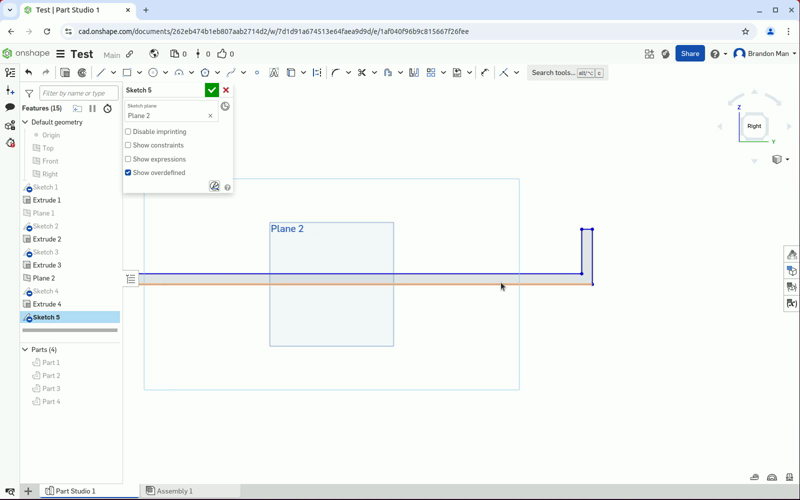
scroll(6)
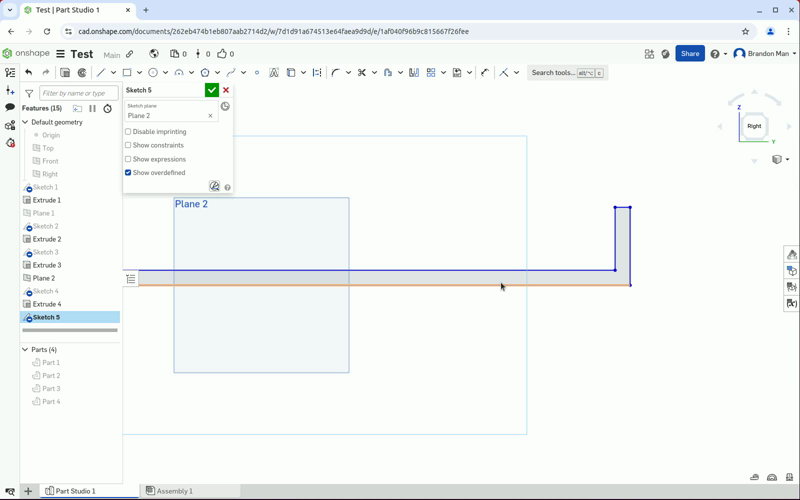
scroll(6)
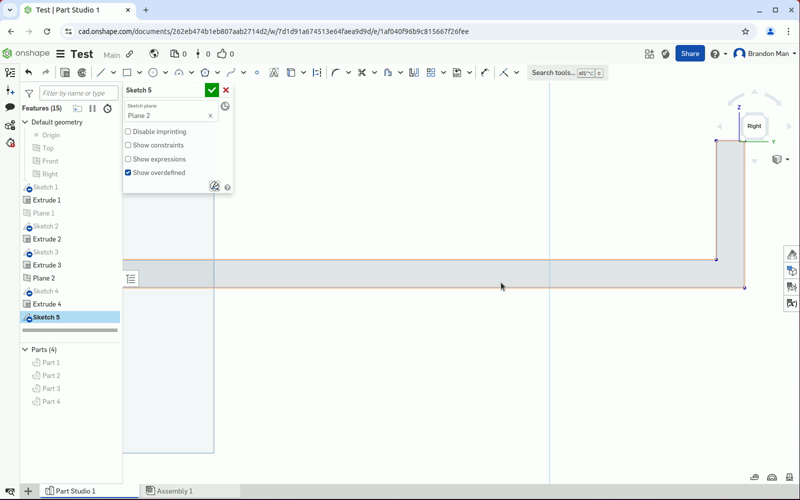
click(501, 282)
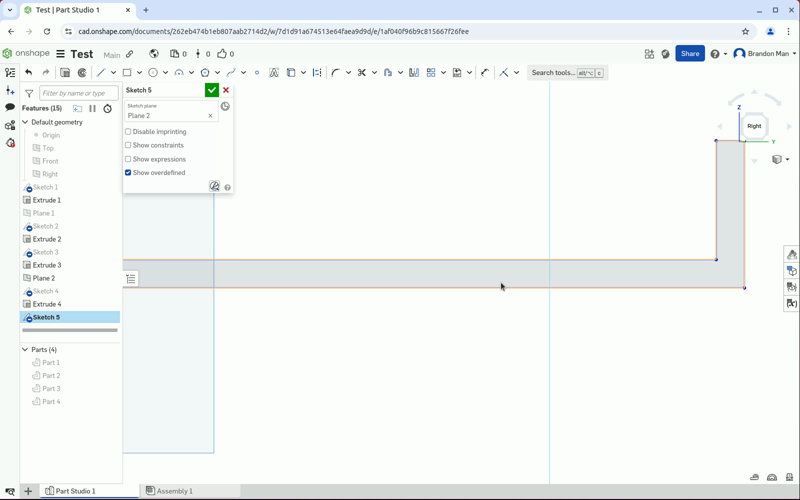
scroll(-6)
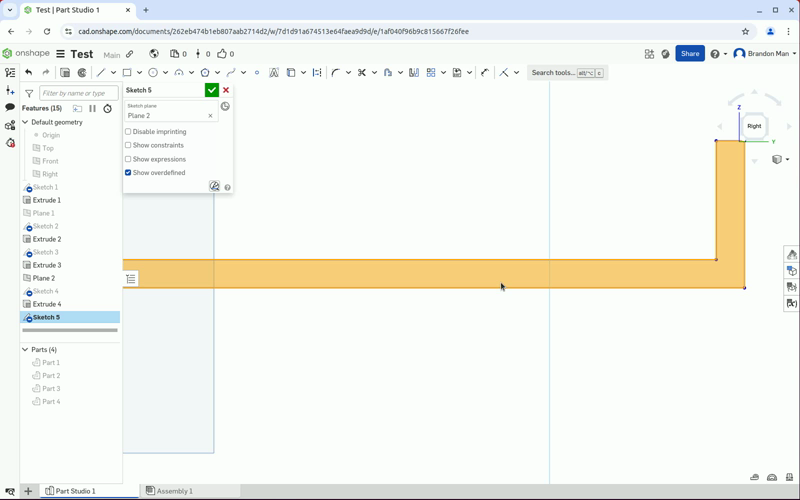
scroll(-6)
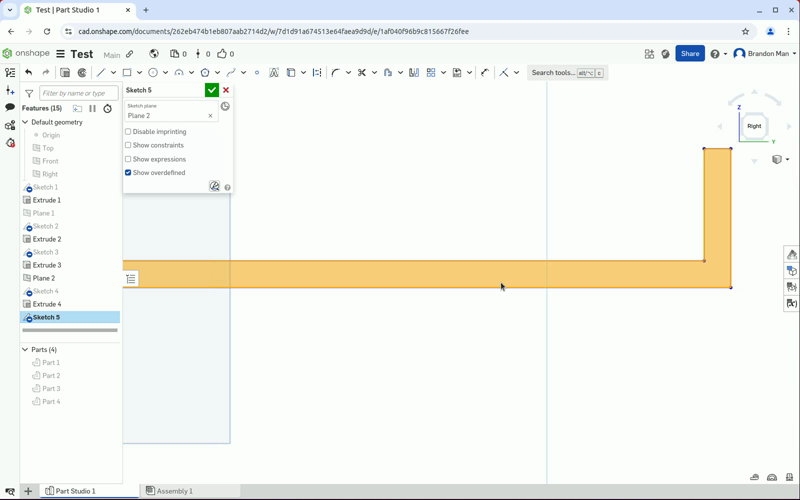
scroll(-6)
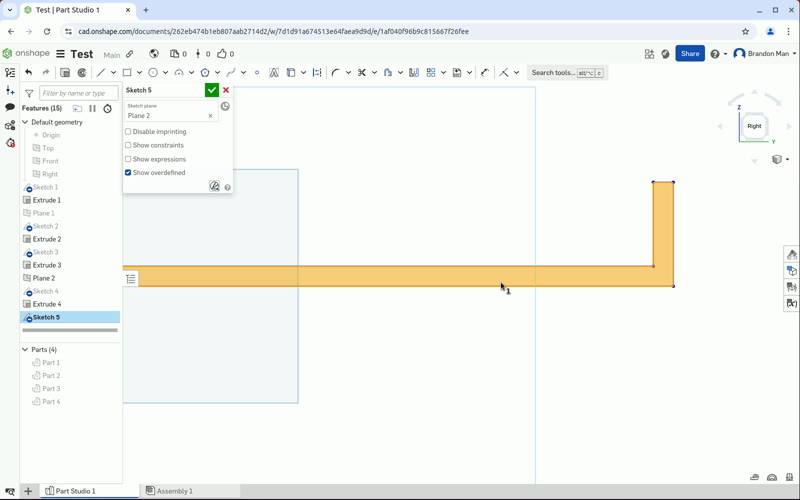
scroll(-6)
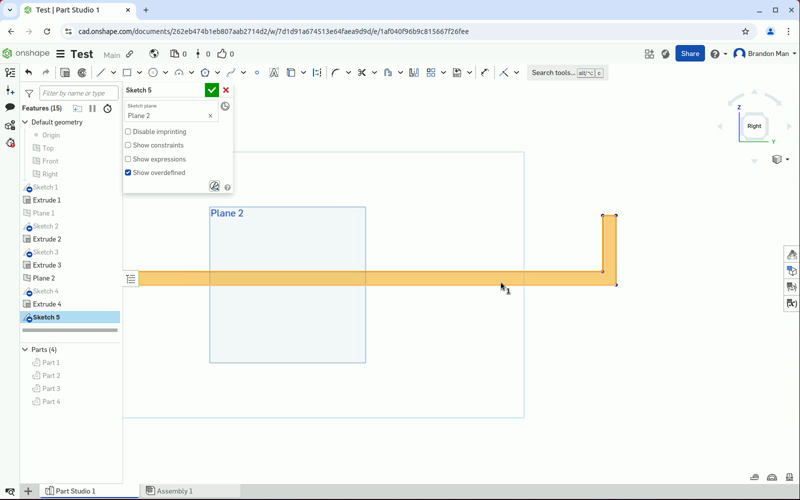
scroll(-6)
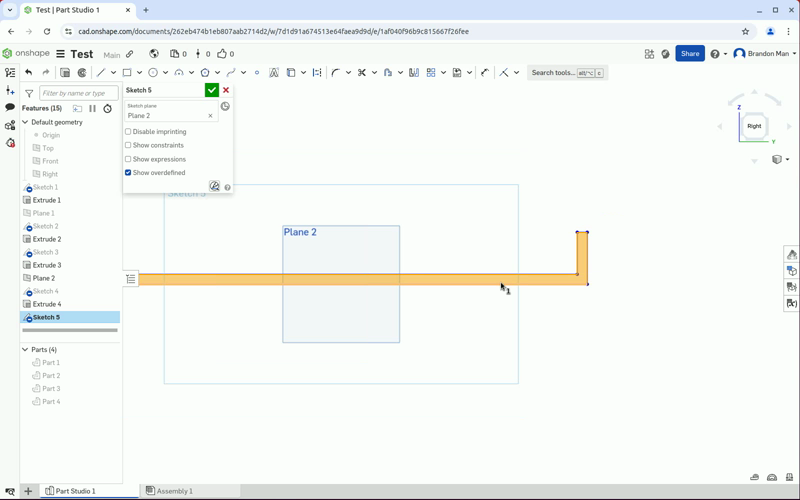
scroll(-6)
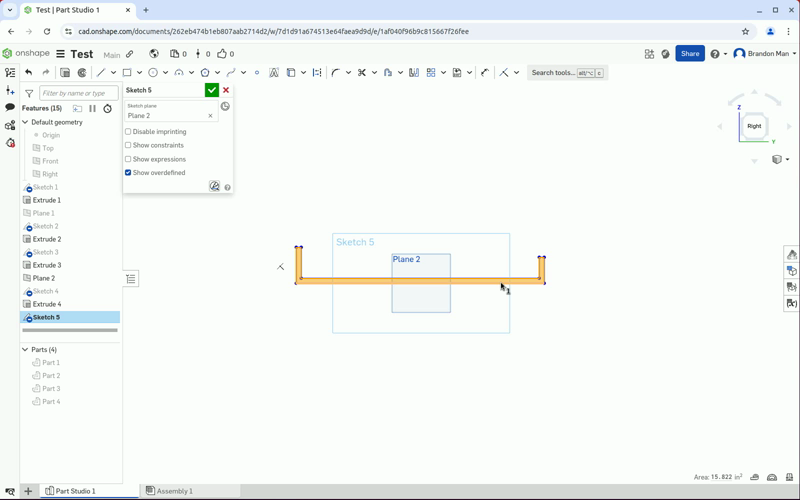
scroll(-6)
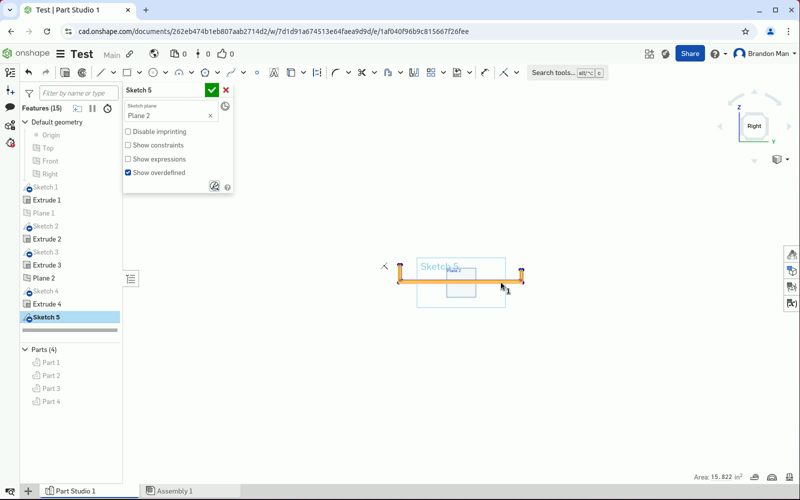
mouse_move(73, 352)
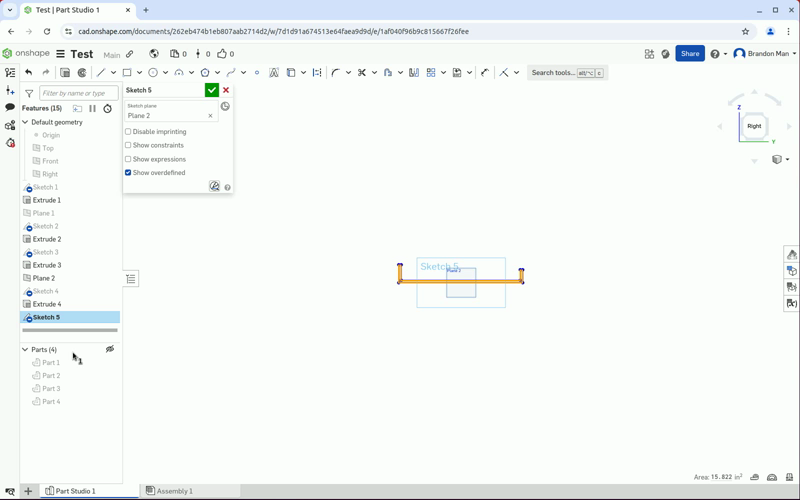
key(shift+y)
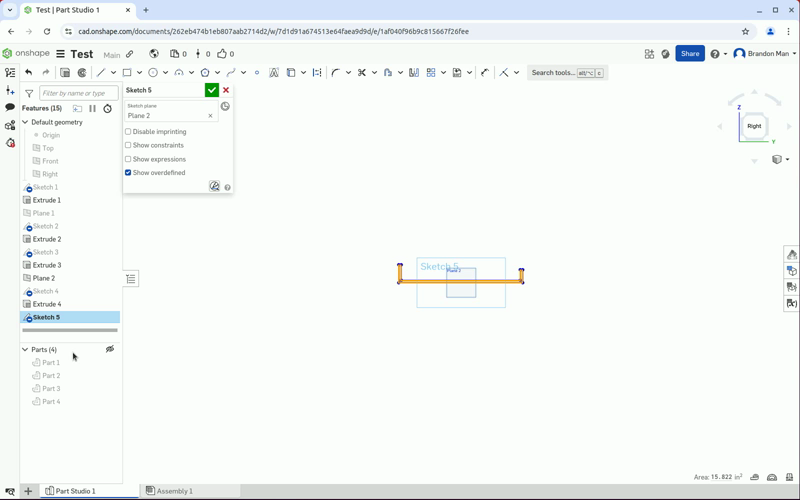
key(shift+e)
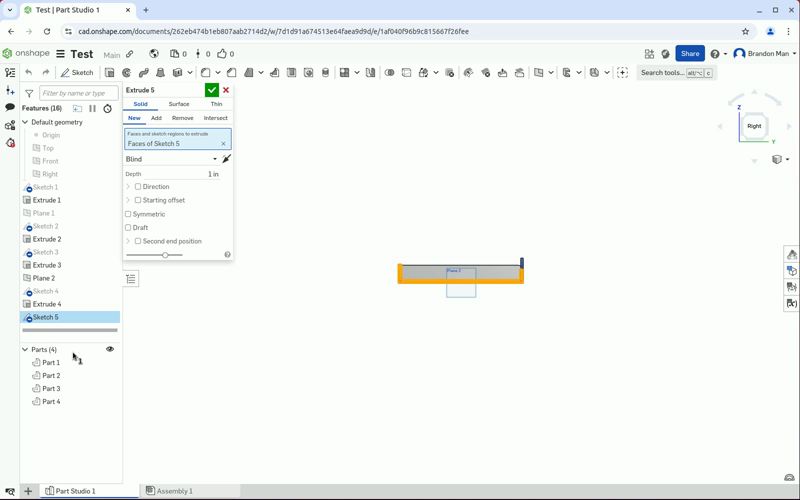
mouse_move(143, 106)
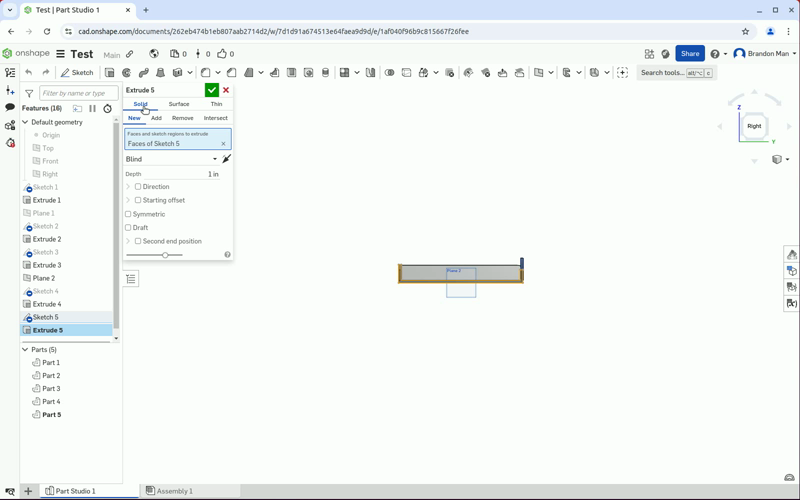
click(143, 106)
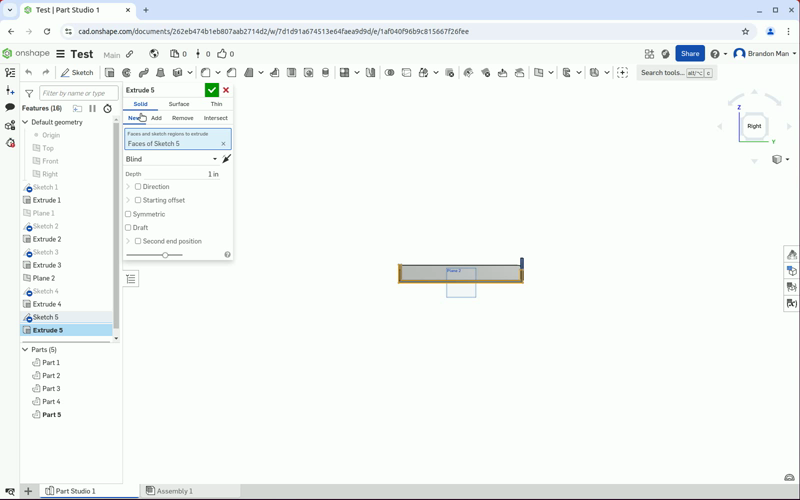
mouse_move(137, 120)
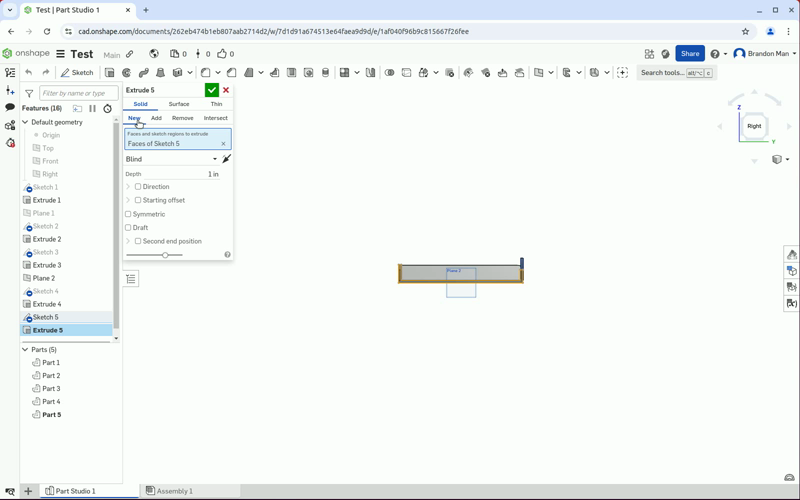
click(137, 120)
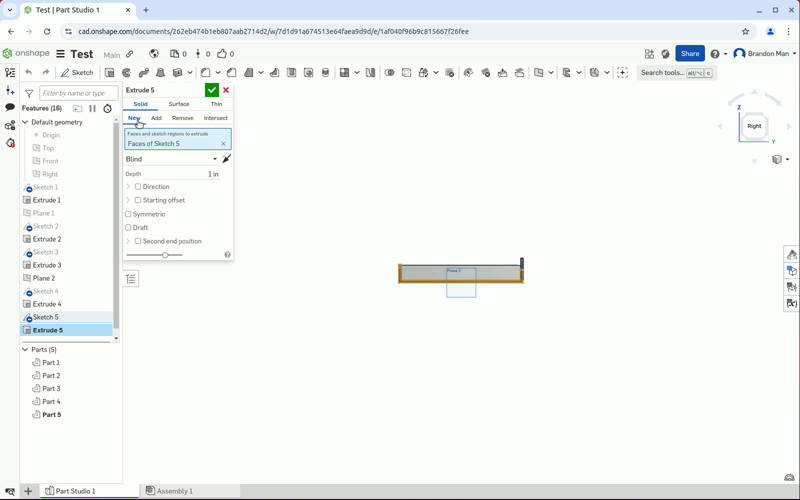
key(tab, 4)
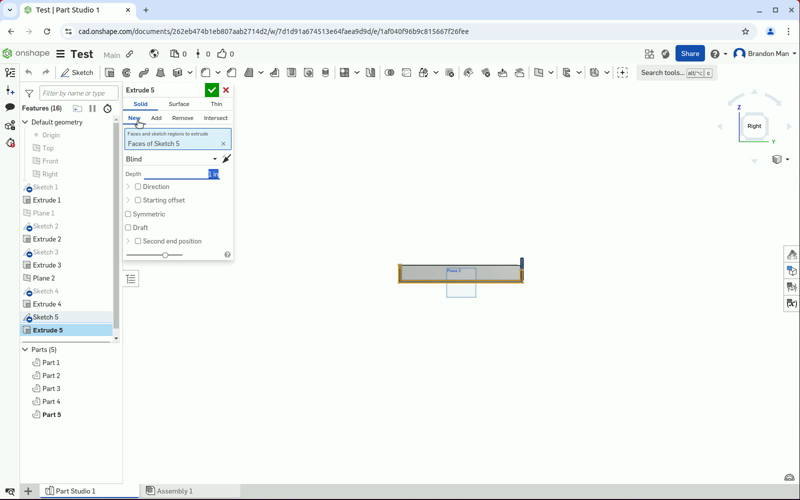
text(-0.481)
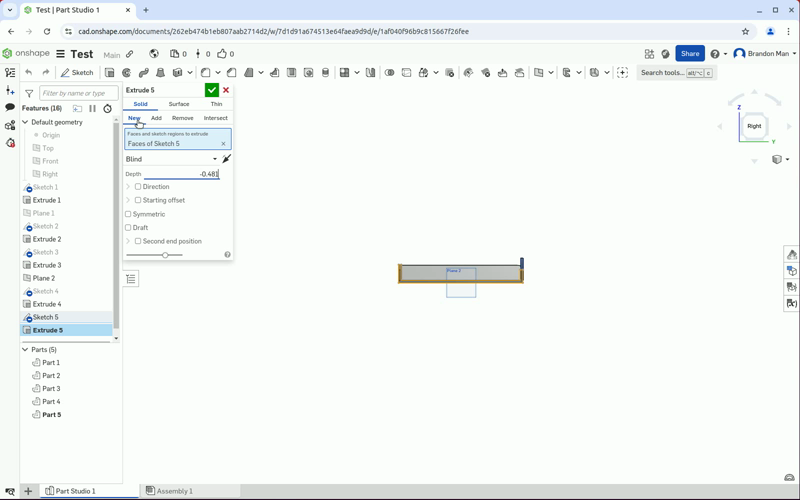
key(enter)
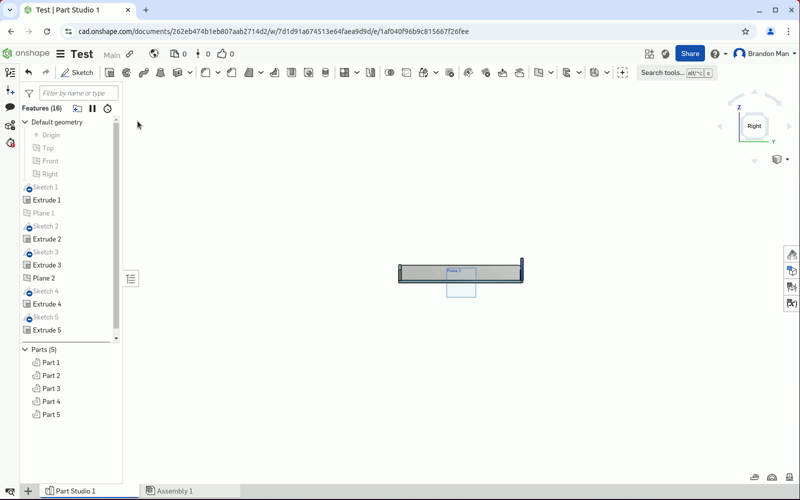
key(shift+h)
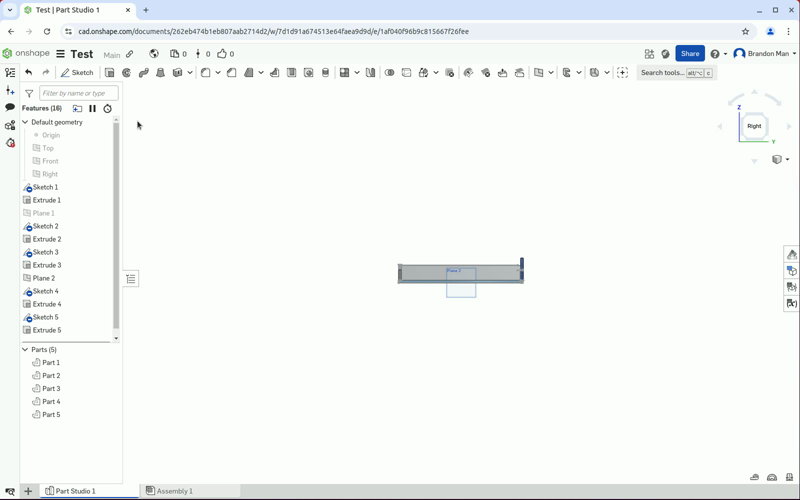
key(shift+h)
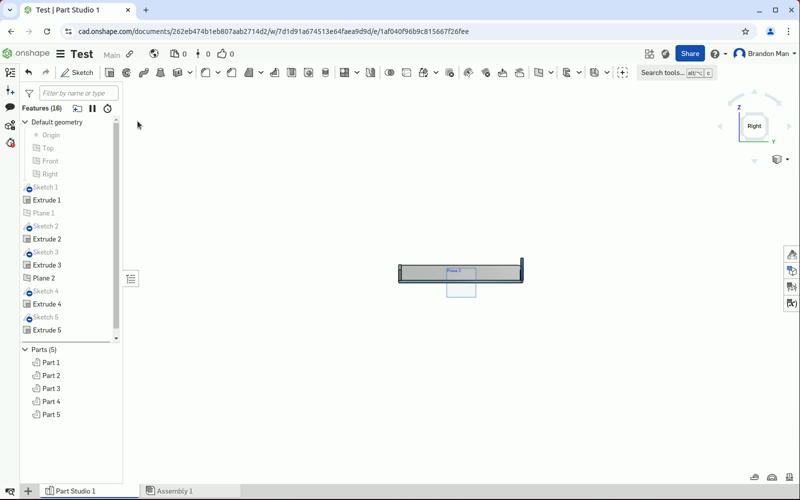
mouse_move(69, 189)
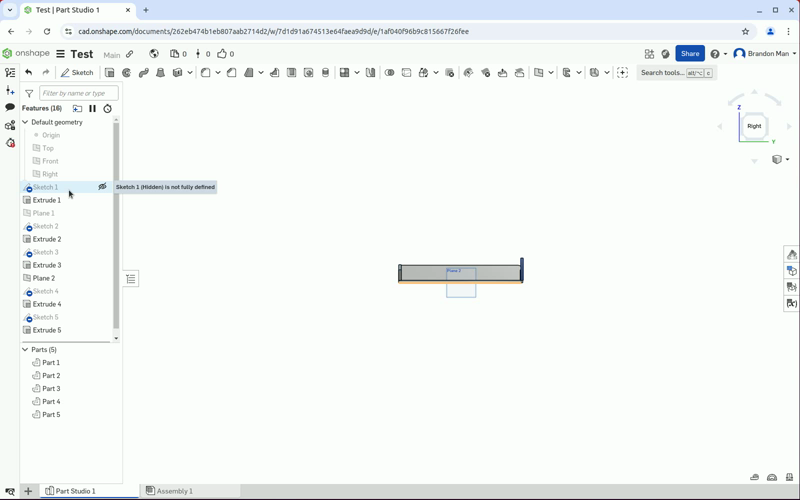
click(69, 189)
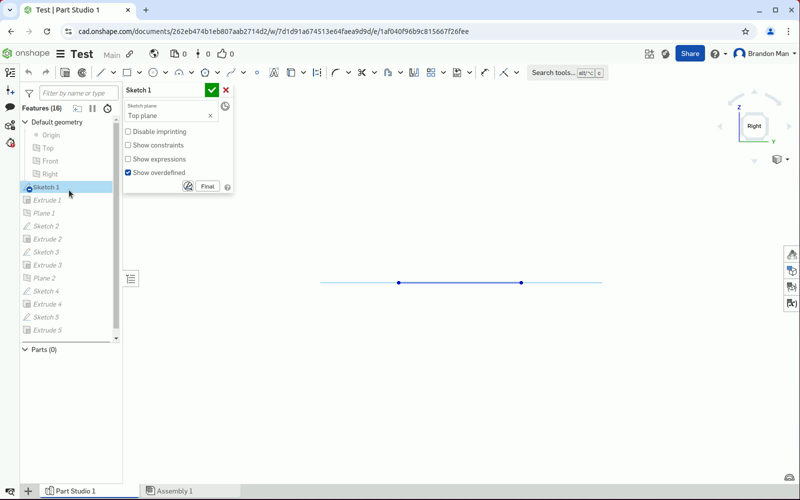
mouse_move(229, 92)
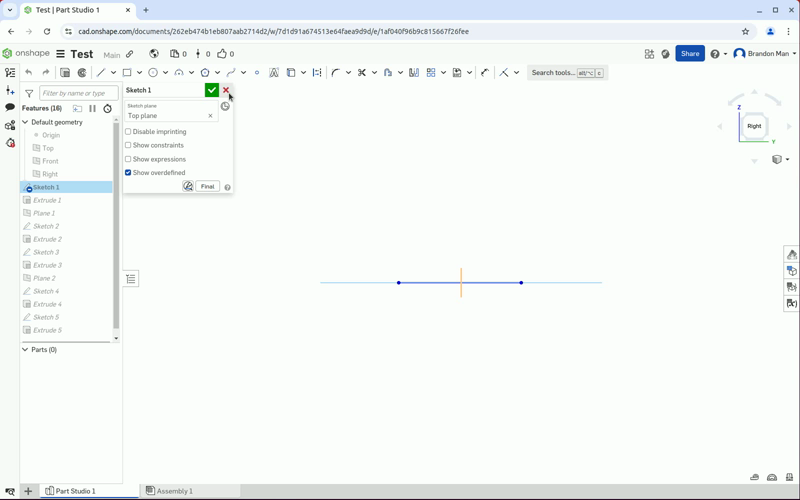
click(229, 92)
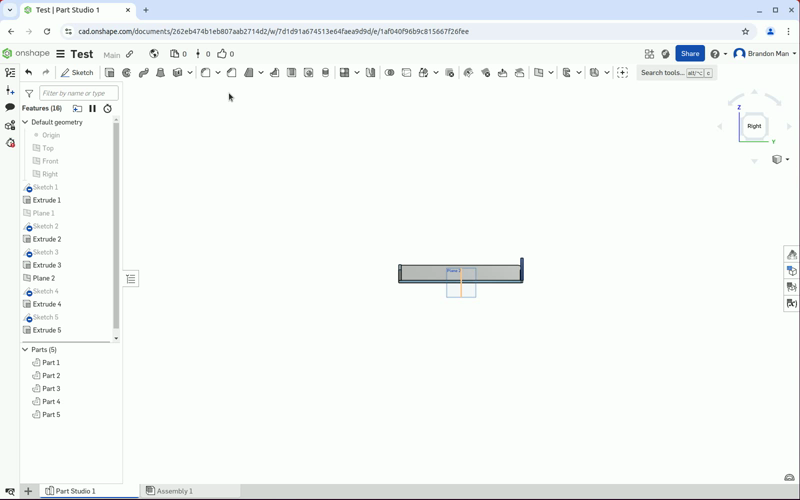
mouse_move(541, 75)
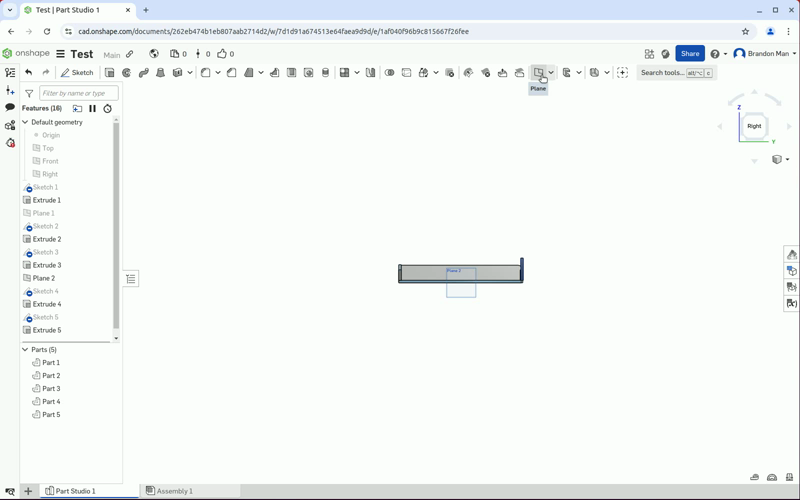
click(541, 75)
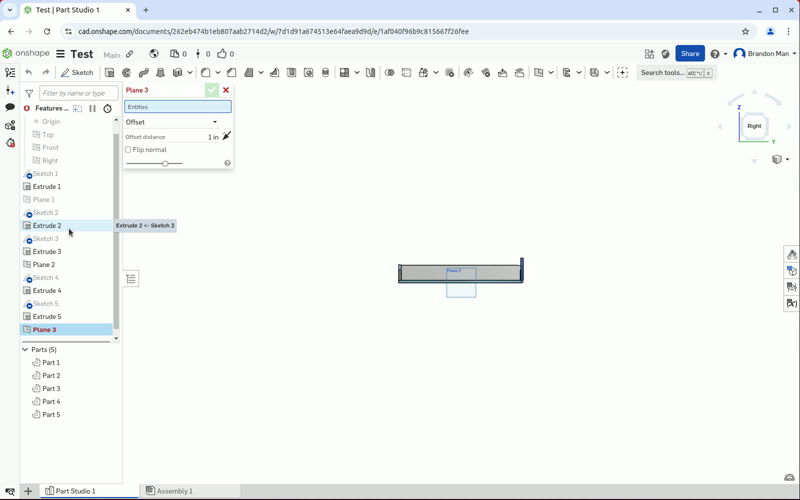
scroll(3)
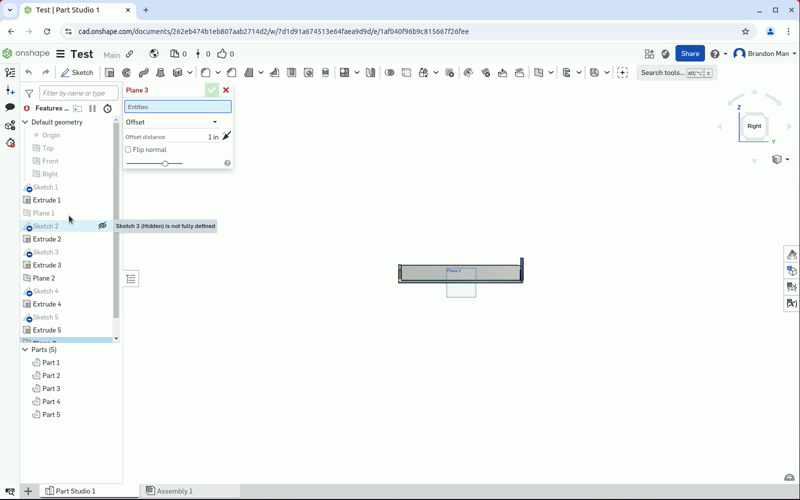
mouse_move(69, 176)
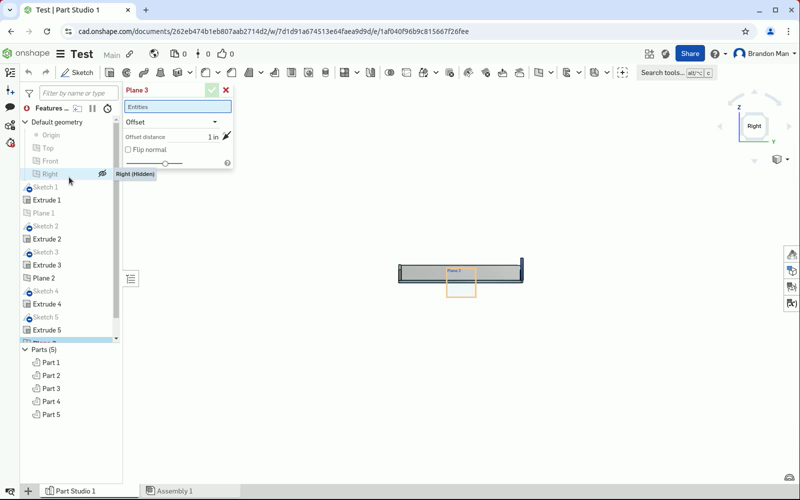
click(69, 176)
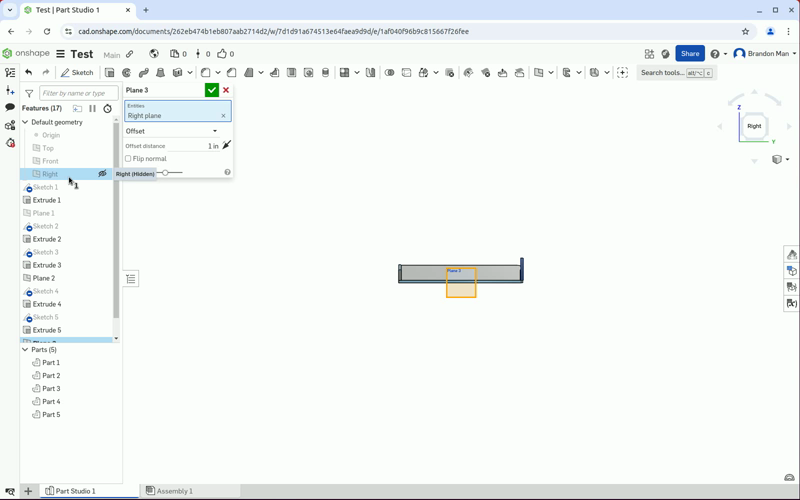
key(tab, 2)
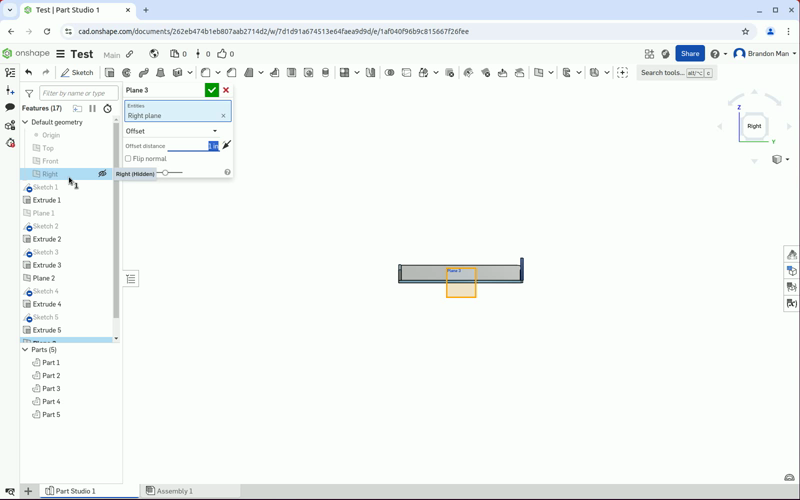
text(23.108)
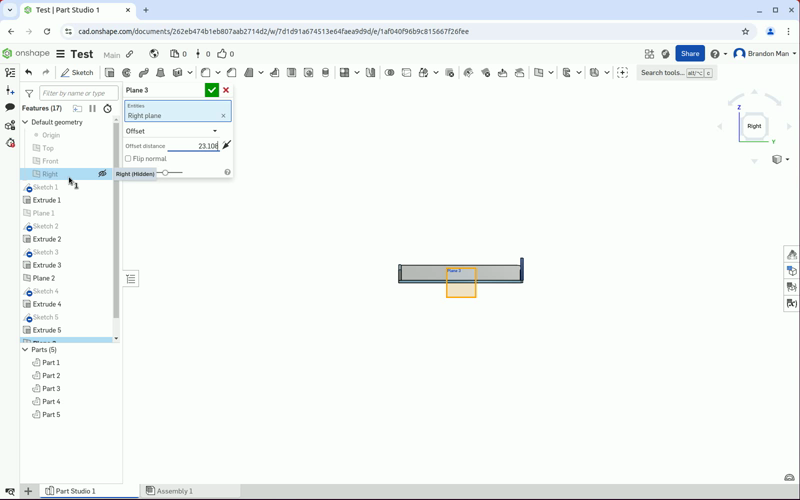
key(enter, 2)
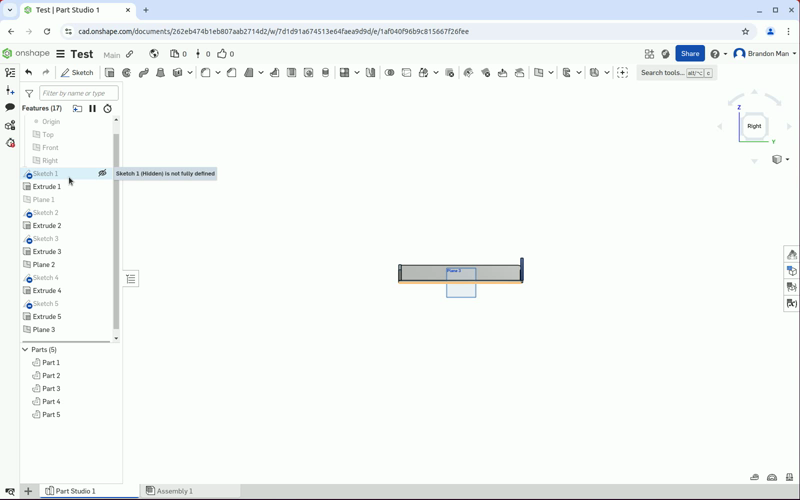
key(shift+s)
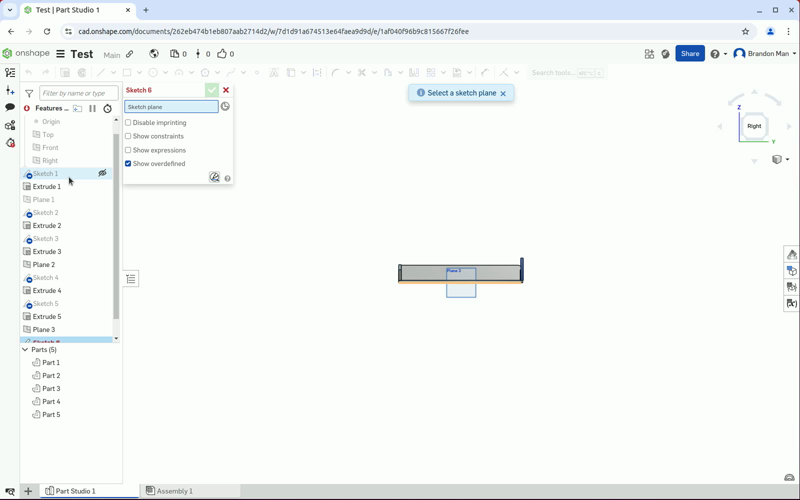
mouse_move(69, 319)
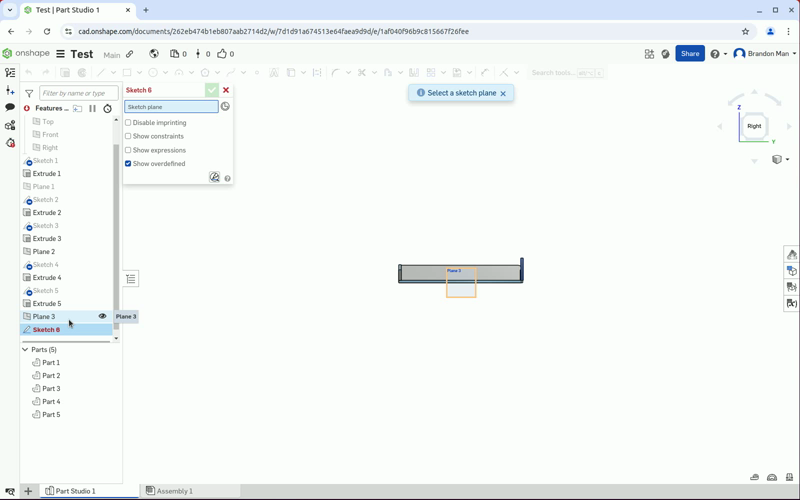
click(69, 319)
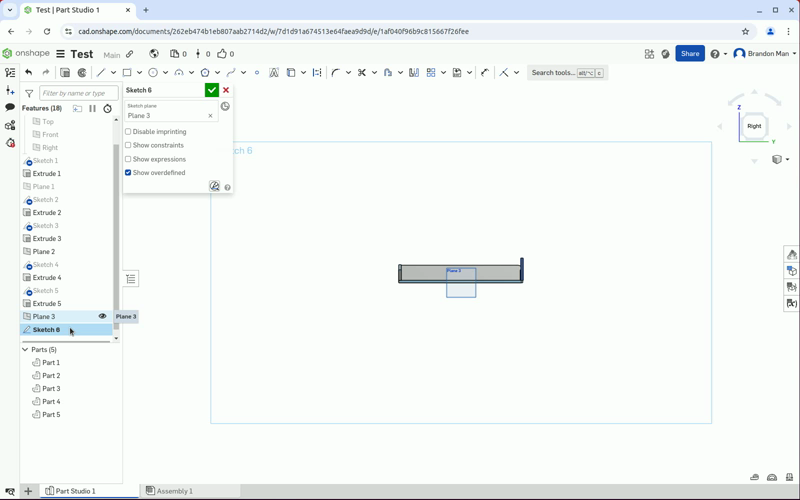
mouse_move(73, 352)
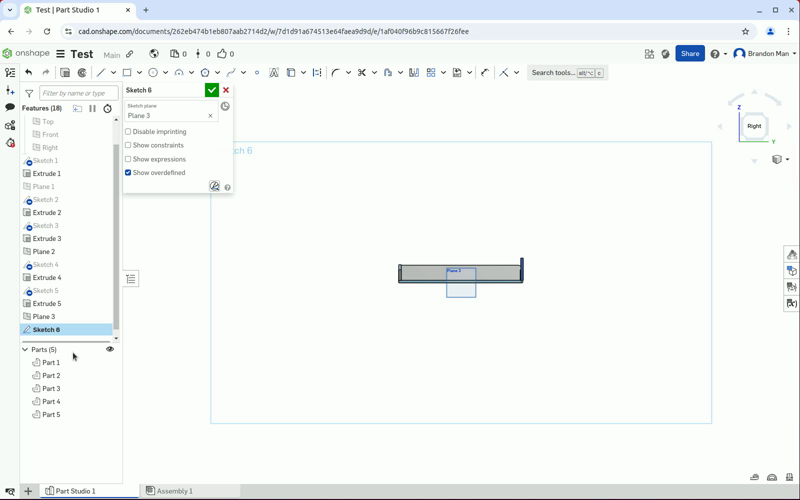
key(y)
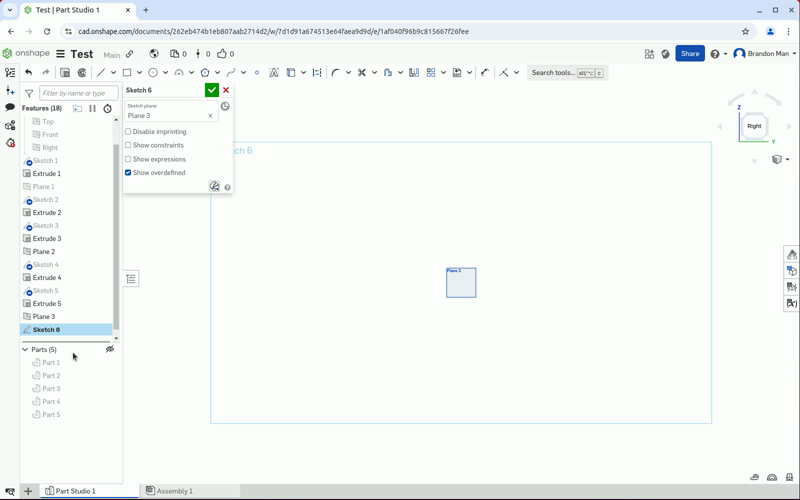
key(l)
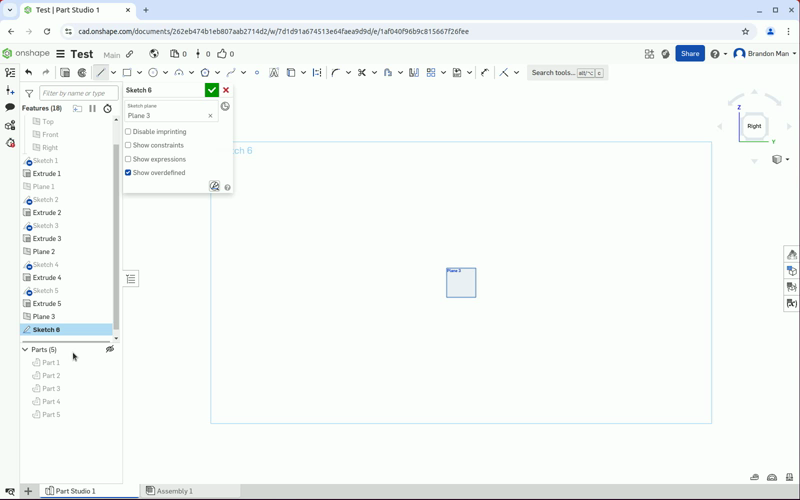
key_down(shift)
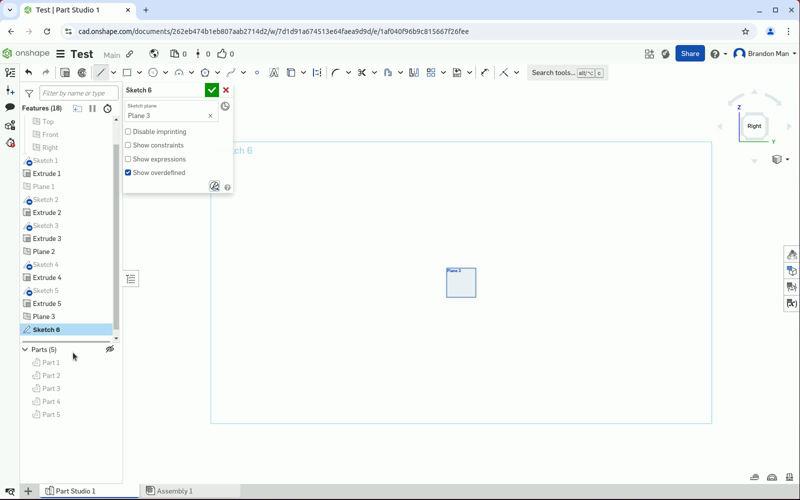
mouse_move(398, 270)
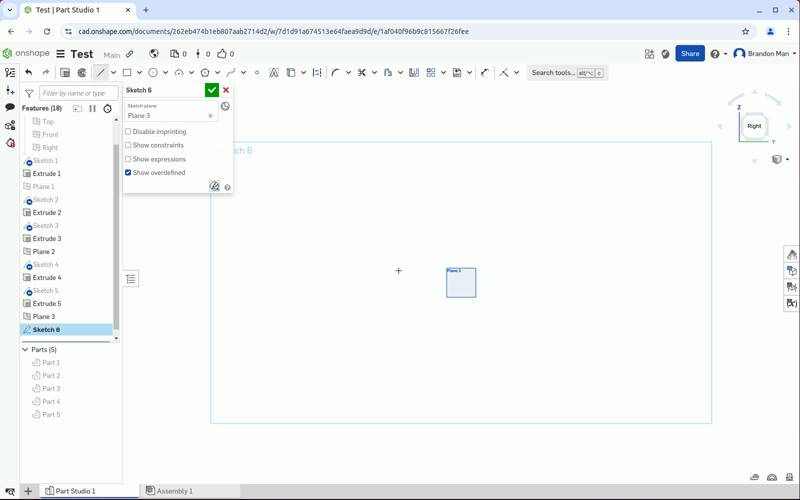
click(398, 270)
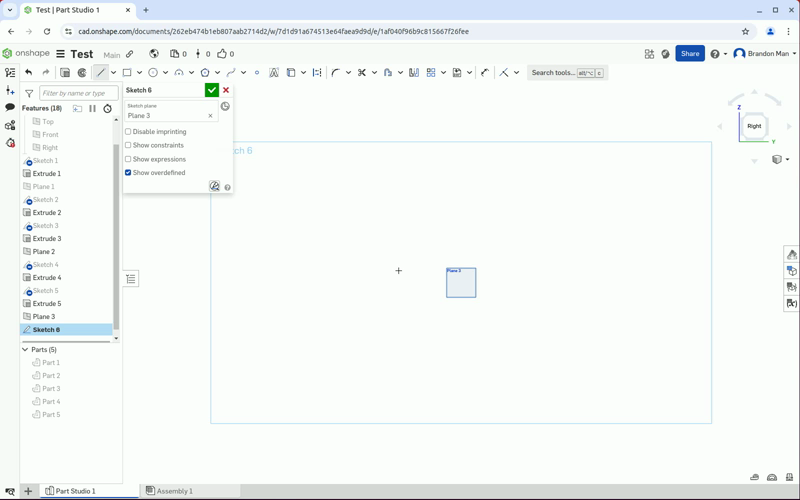
key_up(shift)
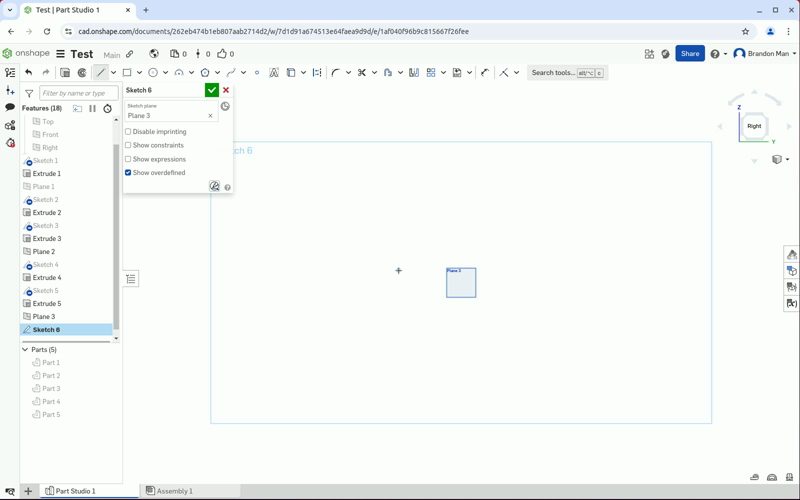
key_down(shift)
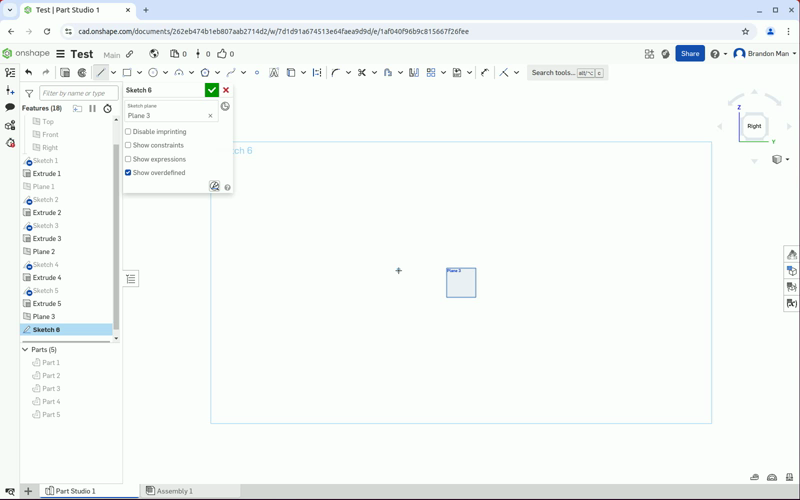
mouse_move(428, 270)
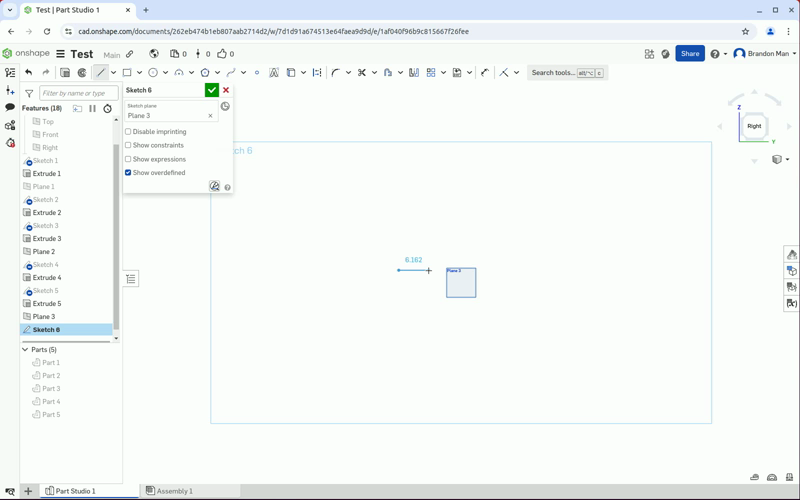
mouse_move(401, 270)
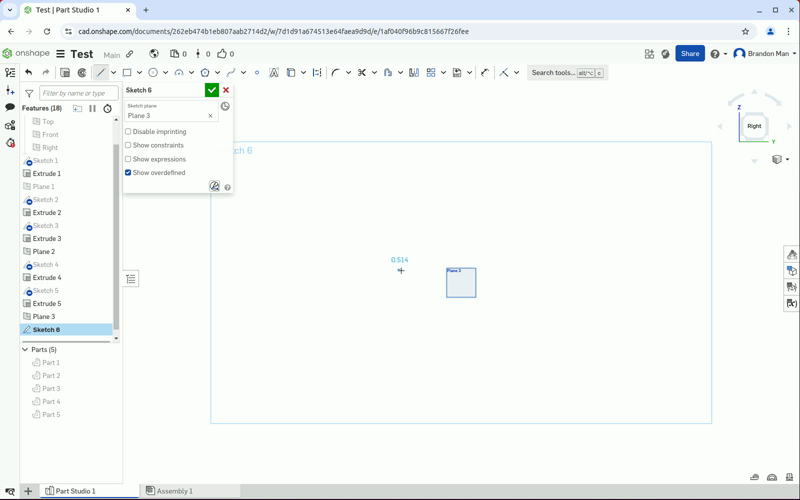
scroll(6)
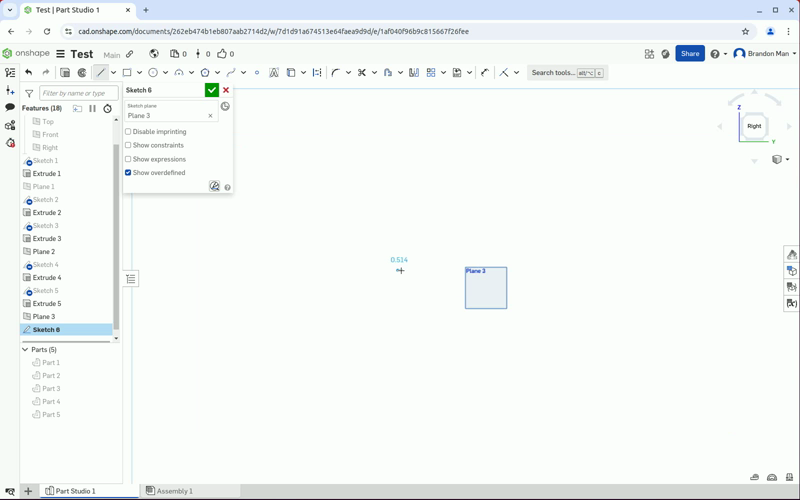
scroll(6)
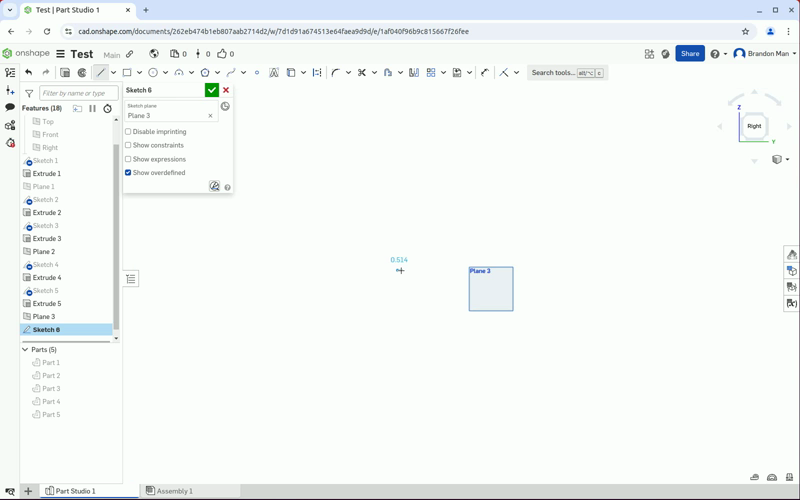
scroll(6)
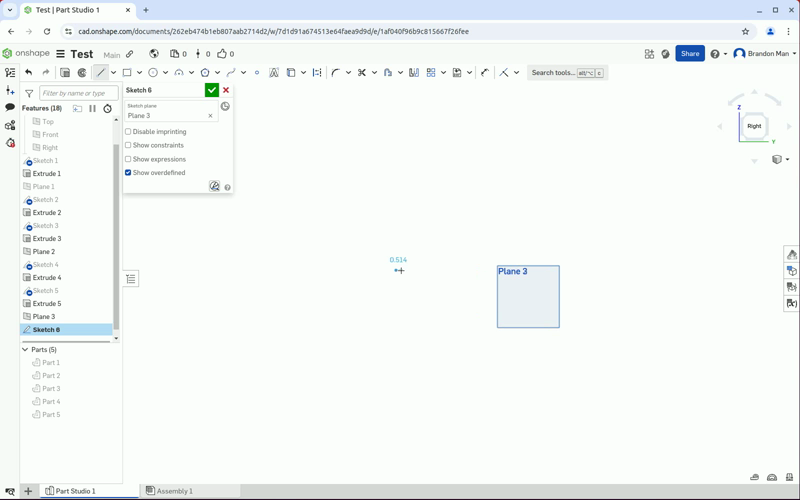
scroll(6)
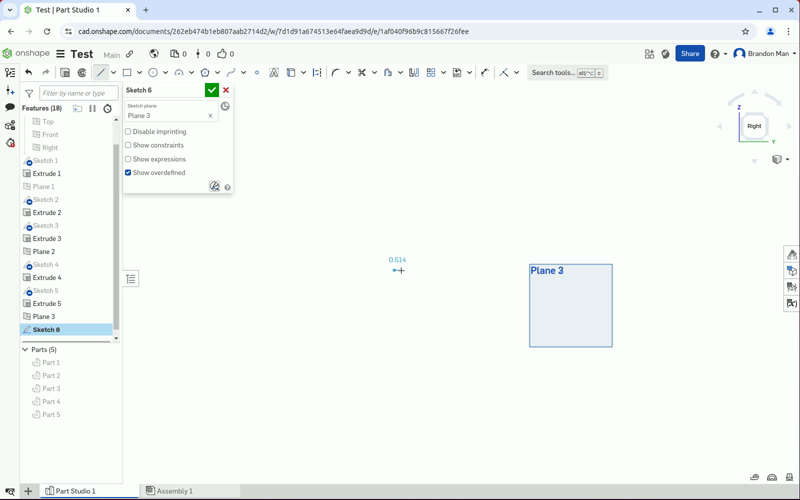
scroll(6)
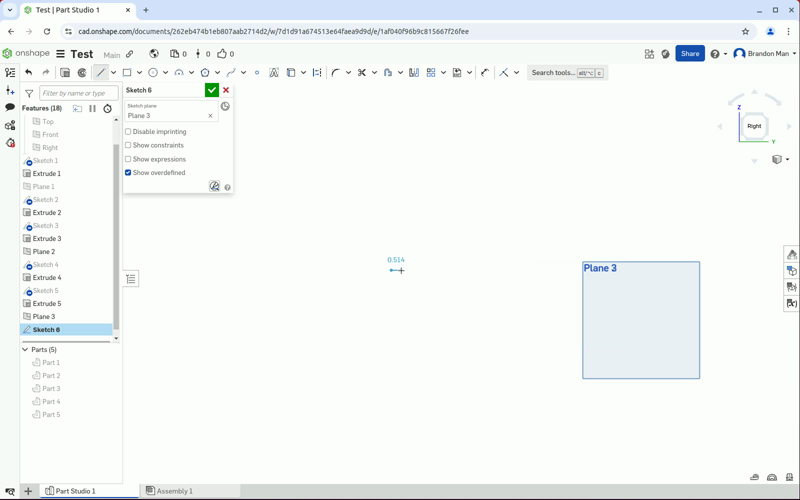
scroll(6)
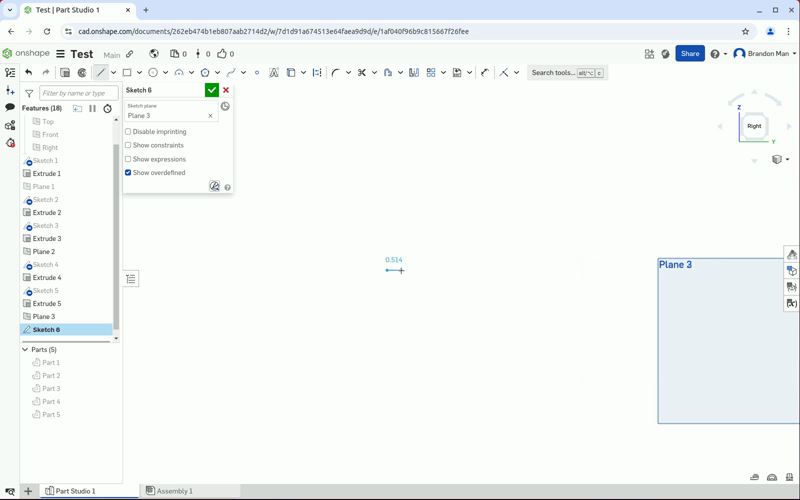
scroll(6)
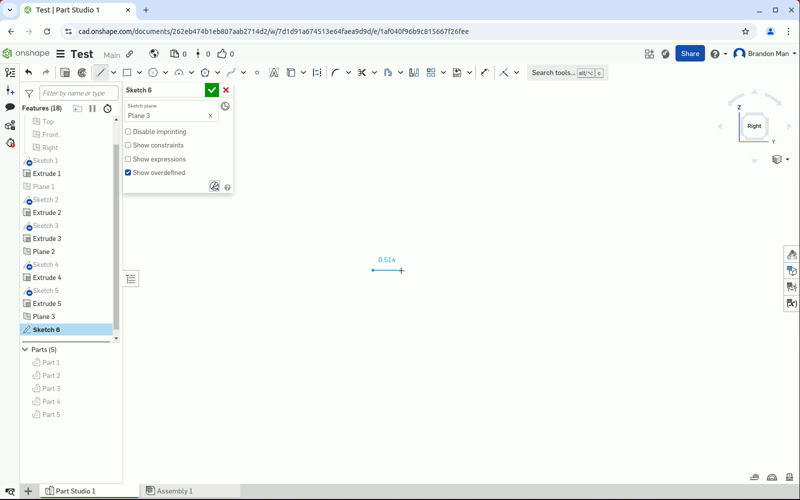
click(401, 270)
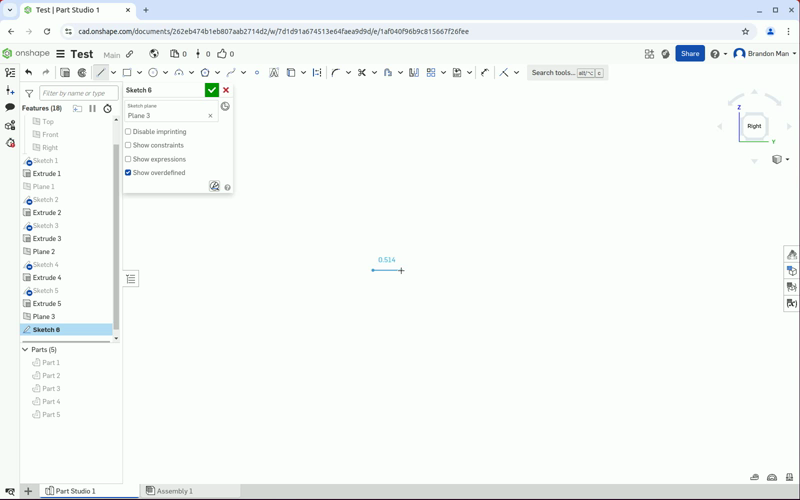
scroll(-6)
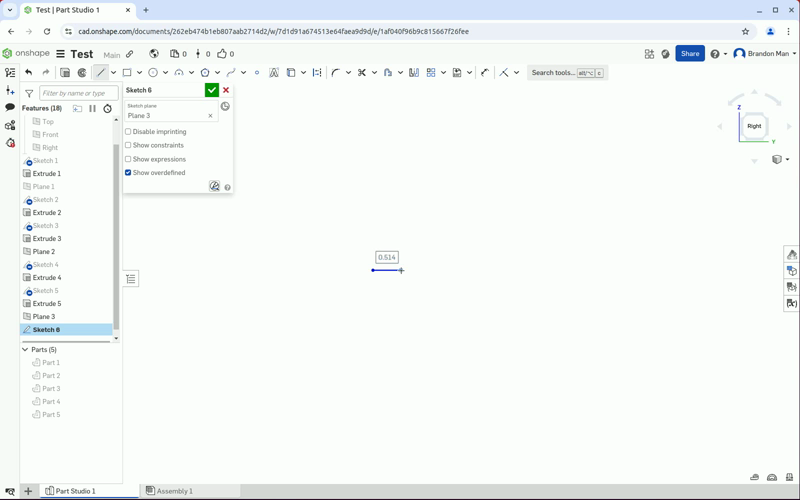
scroll(-6)
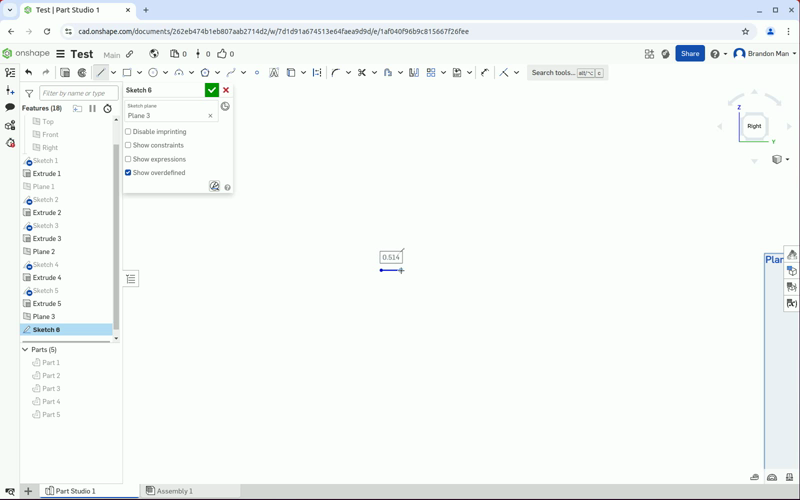
scroll(-6)
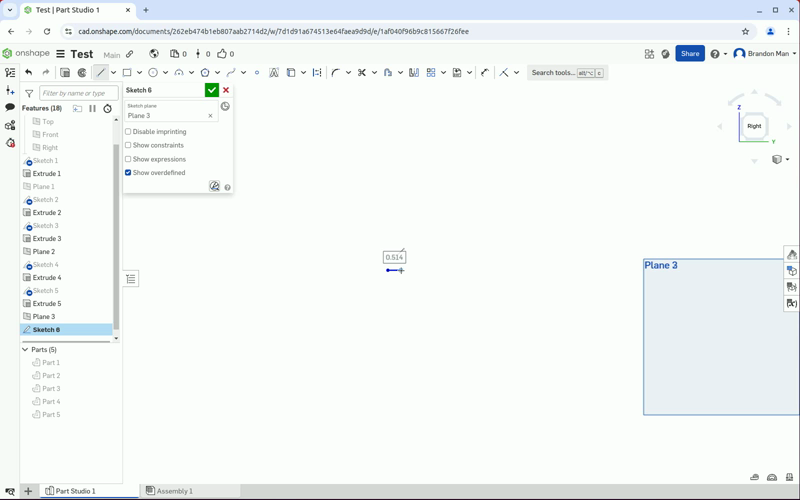
scroll(-6)
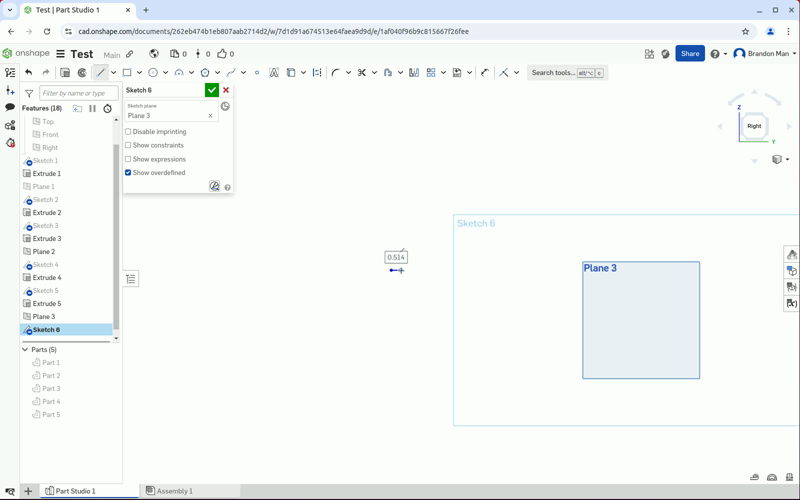
scroll(-6)
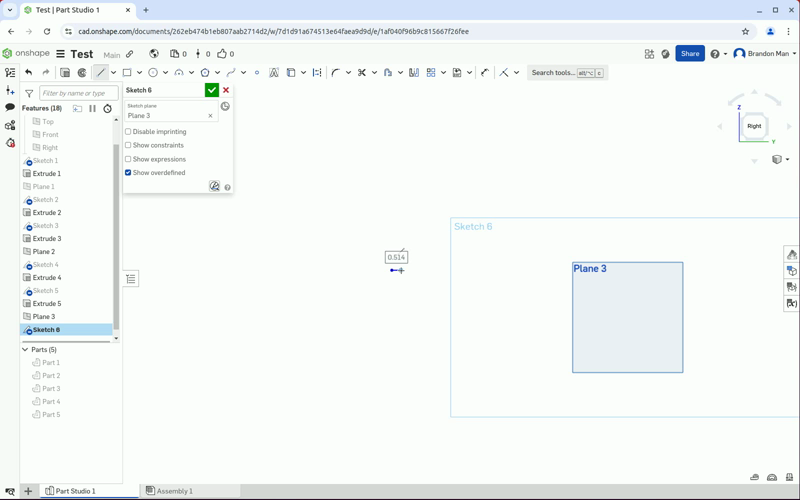
scroll(-6)
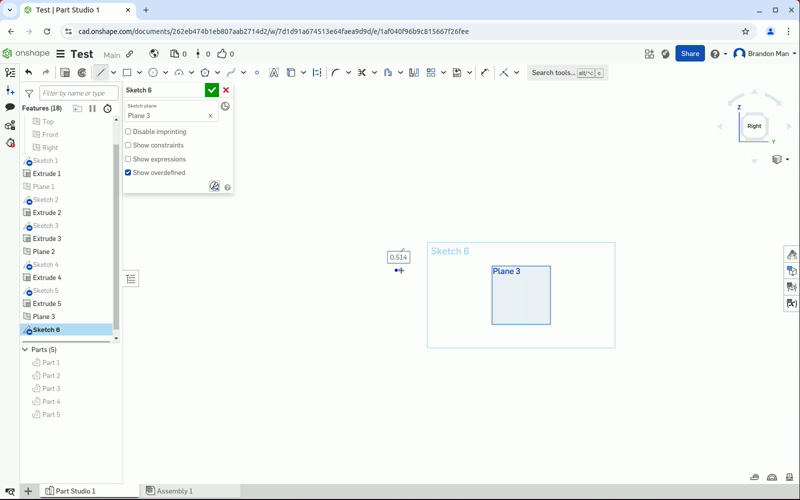
scroll(-6)
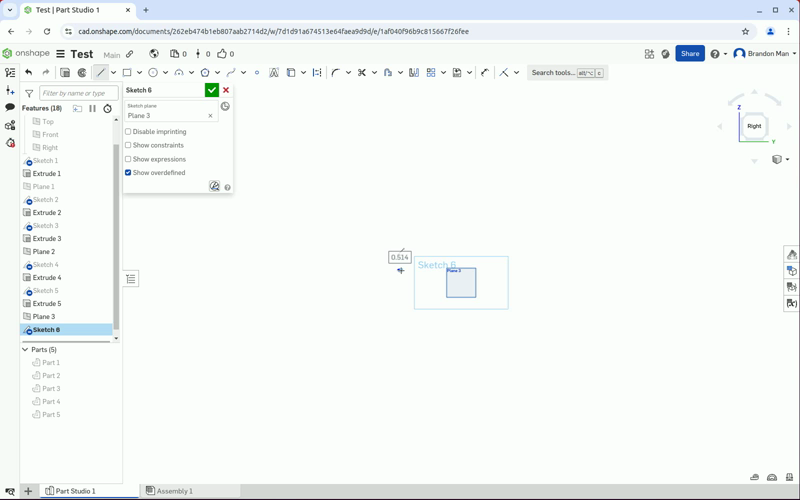
key_up(shift)
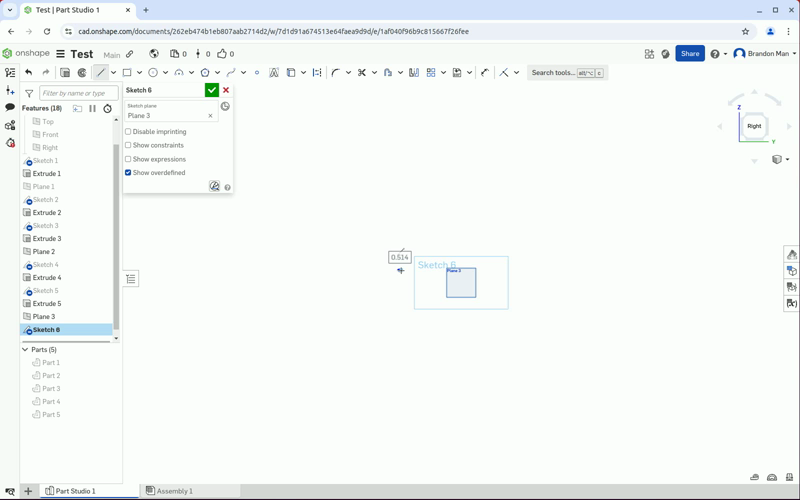
key_down(shift)
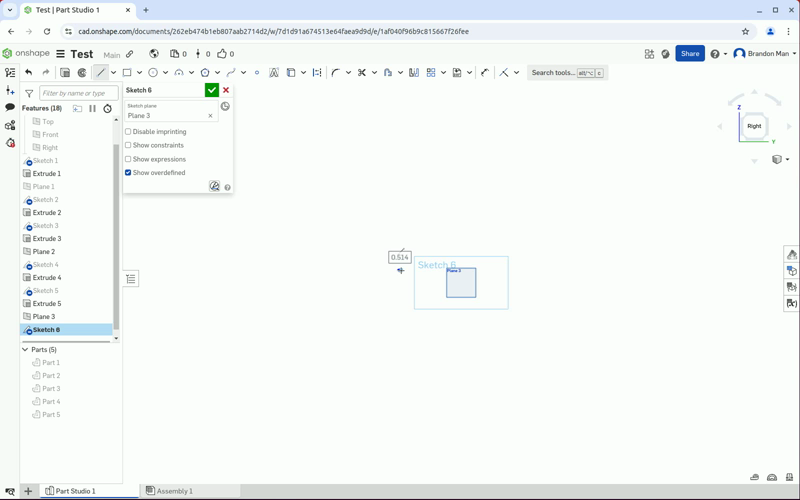
mouse_move(431, 270)
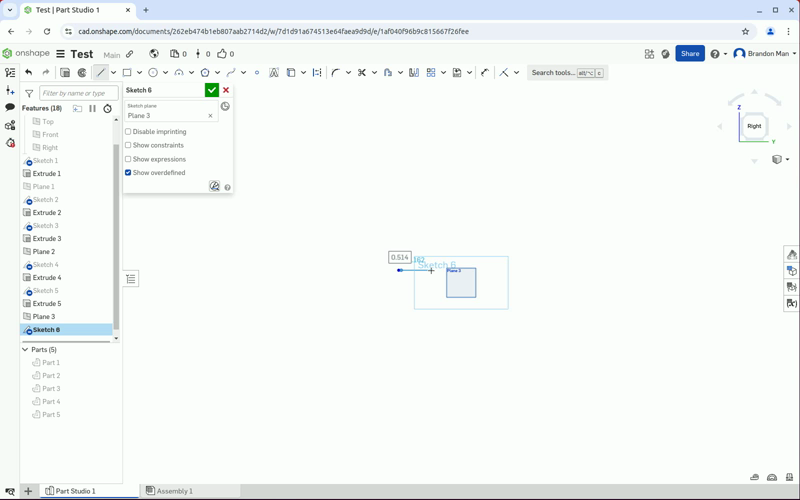
mouse_move(401, 280)
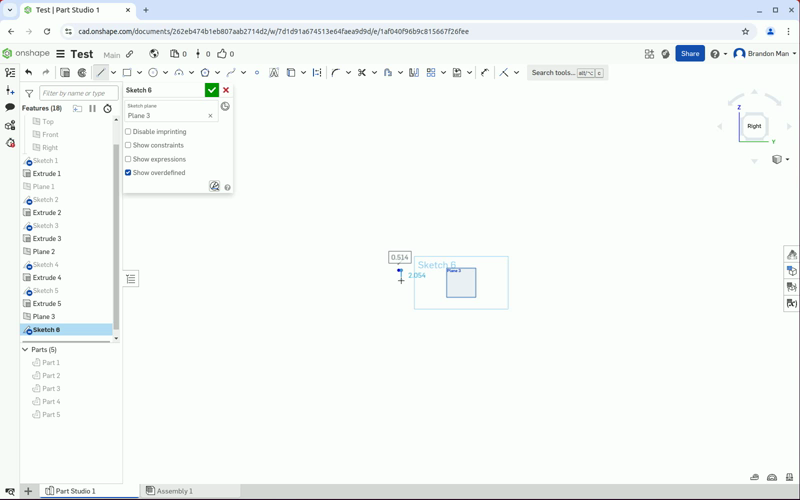
click(401, 280)
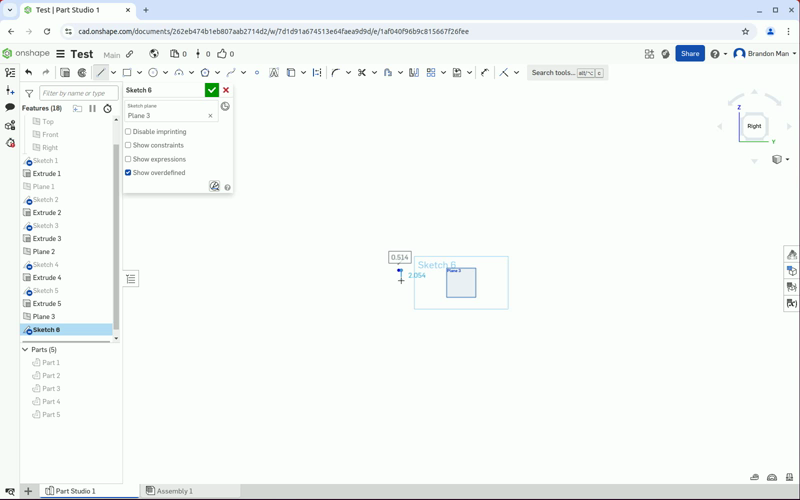
key_up(shift)
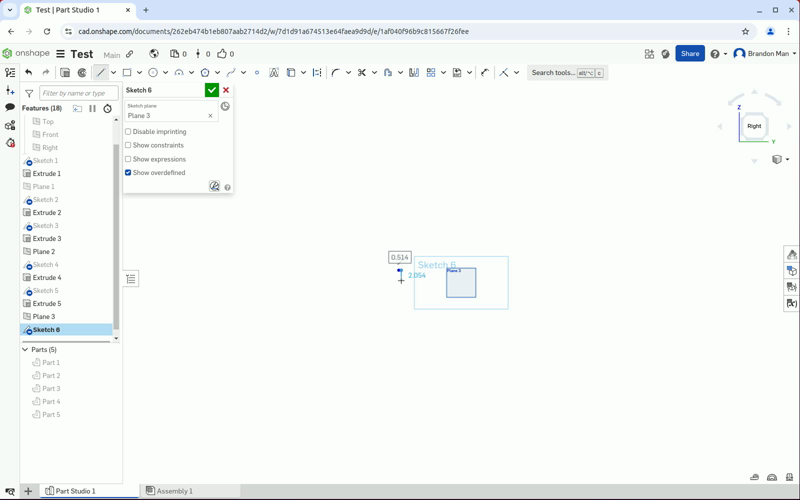
key_down(shift)
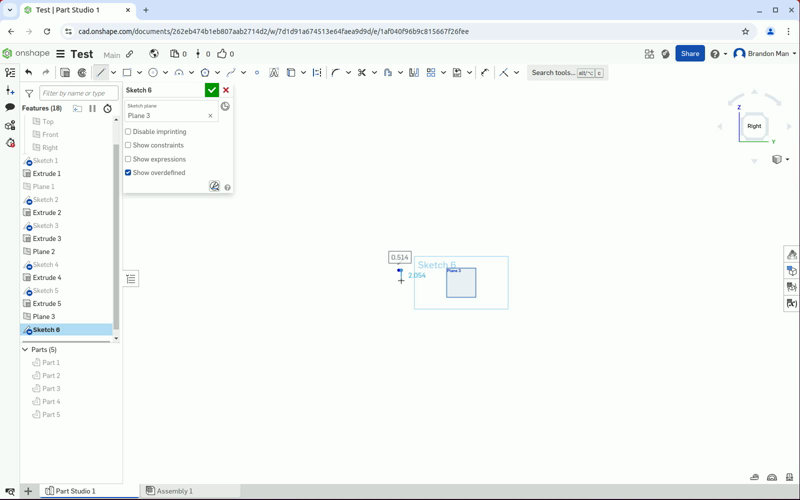
mouse_move(520, 280)
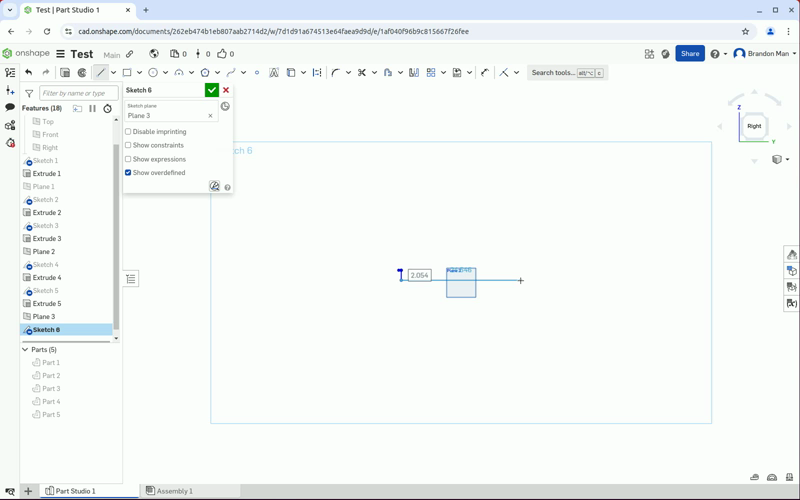
click(520, 280)
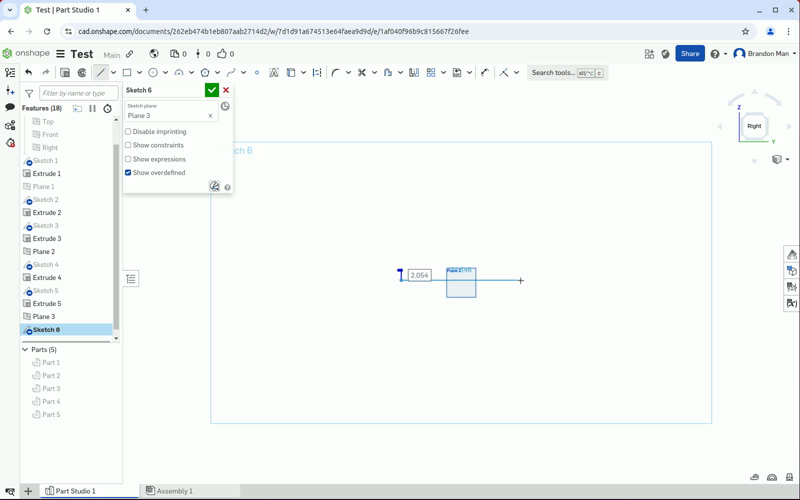
key_up(shift)
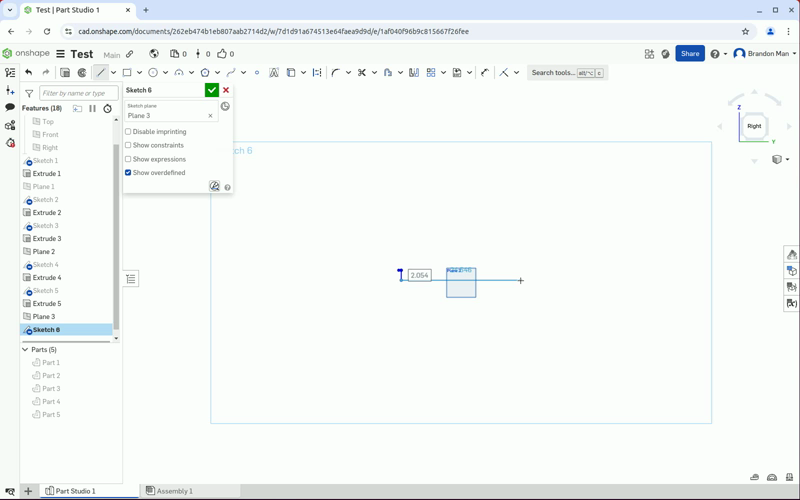
key_down(shift)
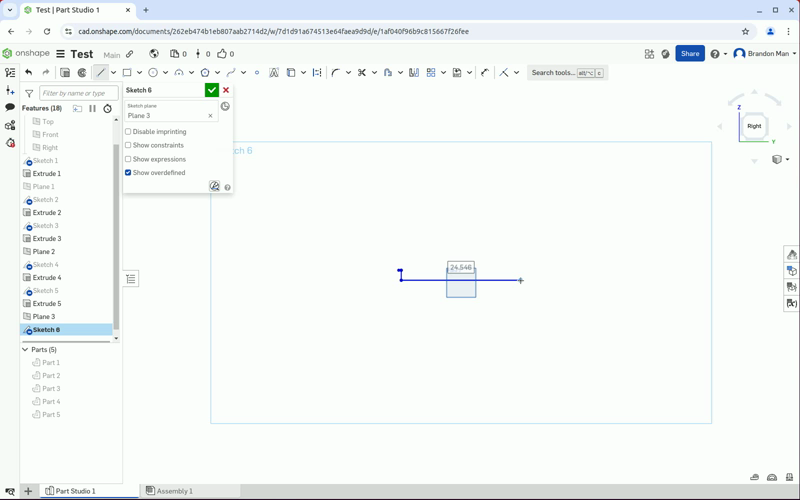
mouse_move(550, 280)
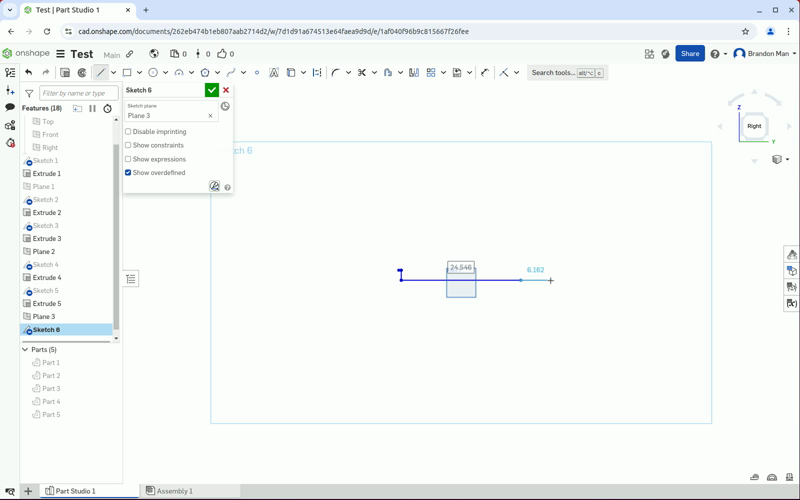
mouse_move(520, 264)
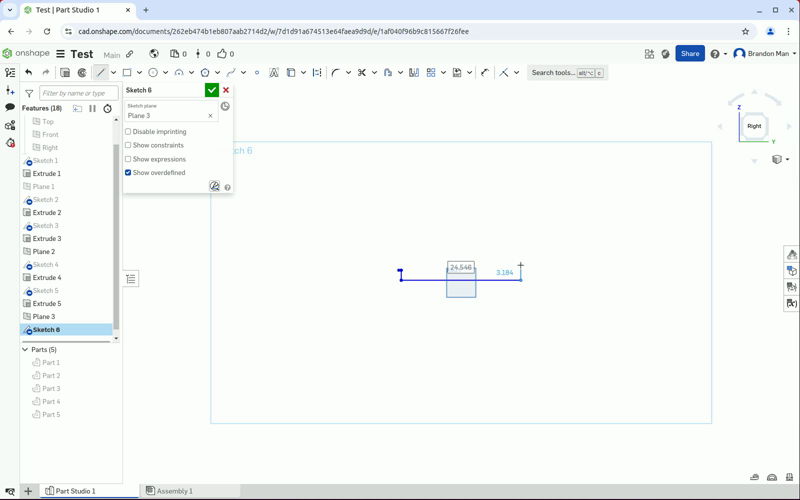
click(520, 264)
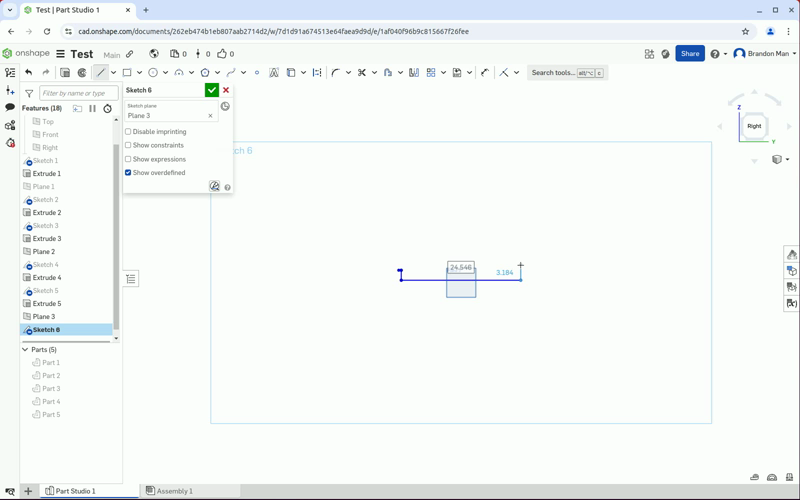
key_up(shift)
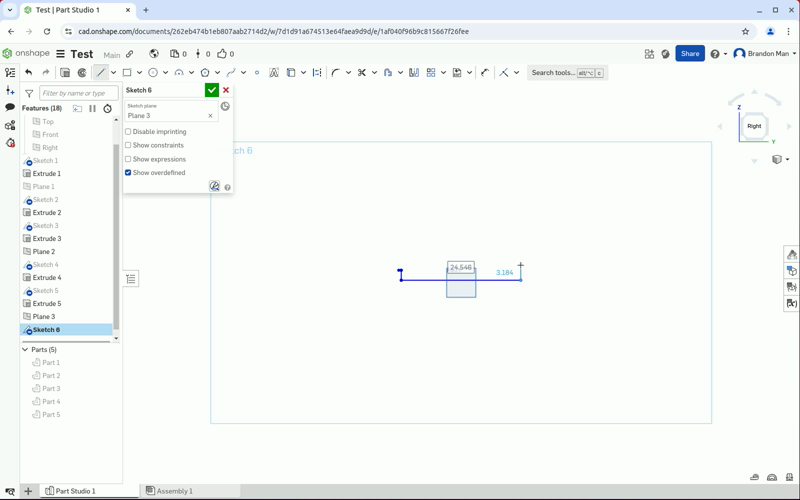
key_down(shift)
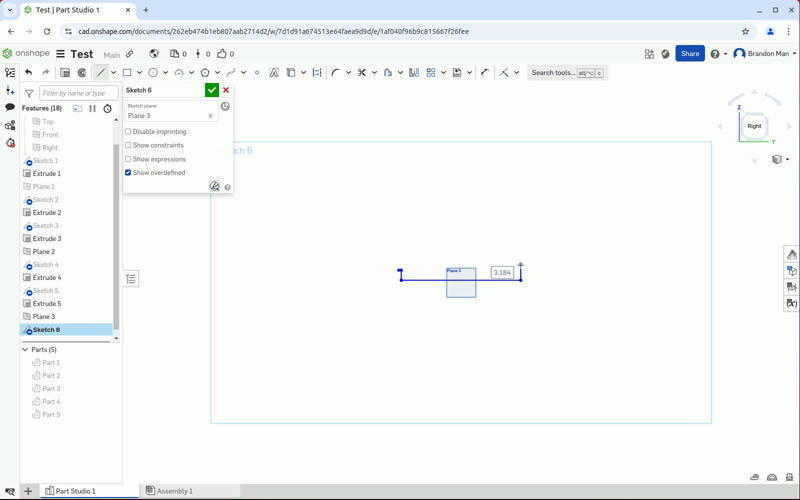
mouse_move(403, 264)
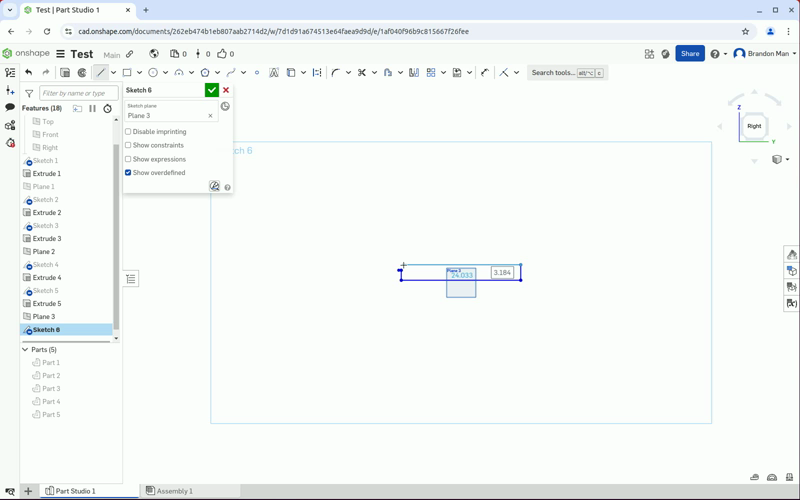
click(403, 264)
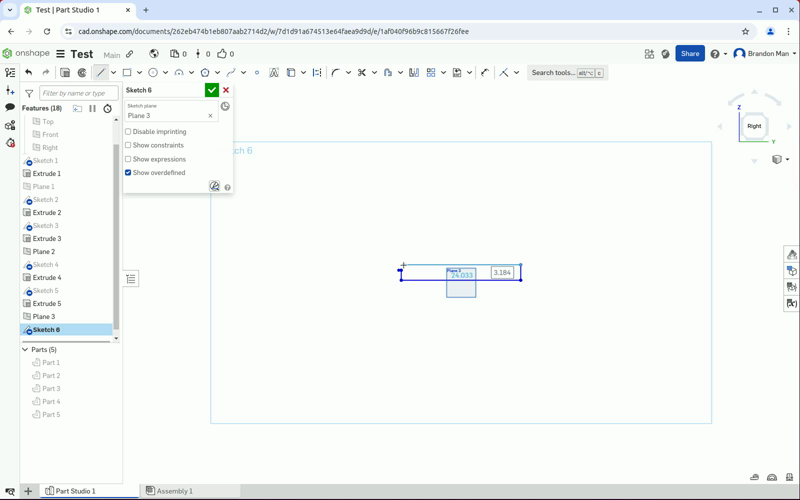
key_up(shift)
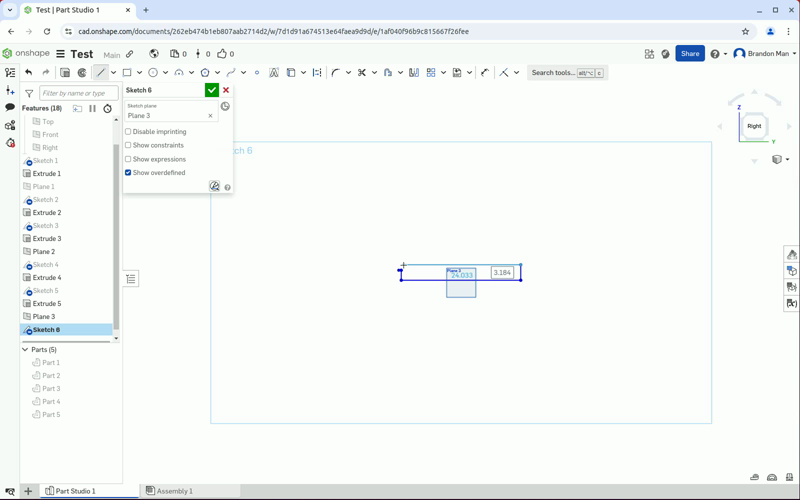
key(esc)
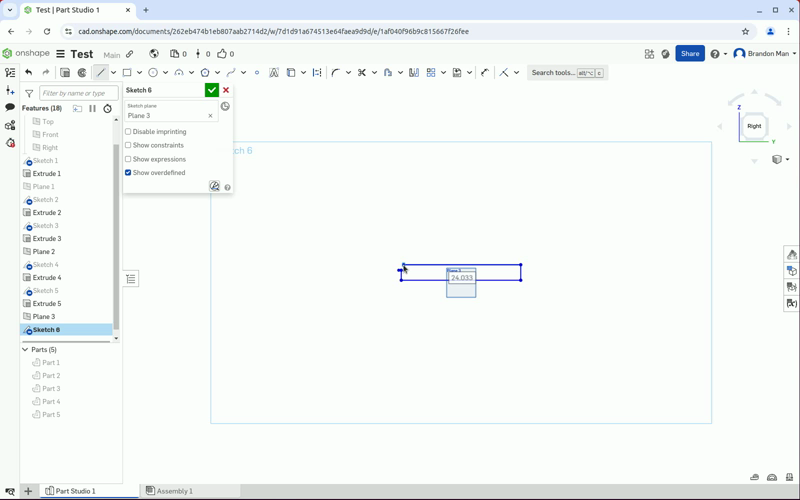
key(a)
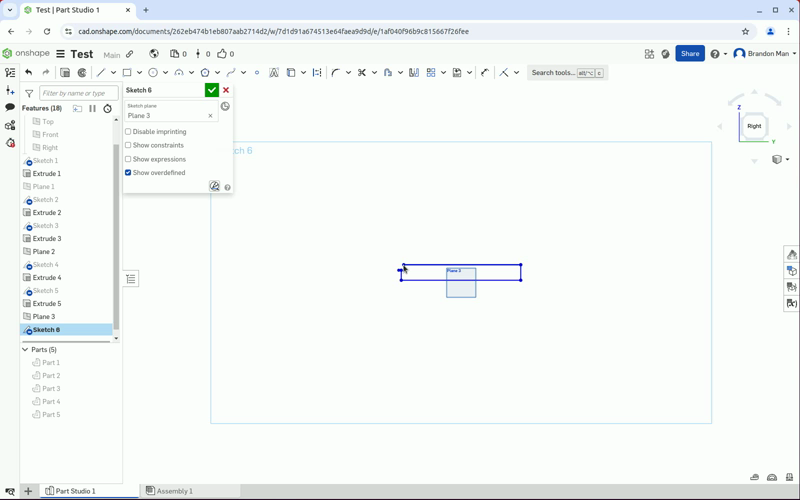
mouse_move(403, 264)
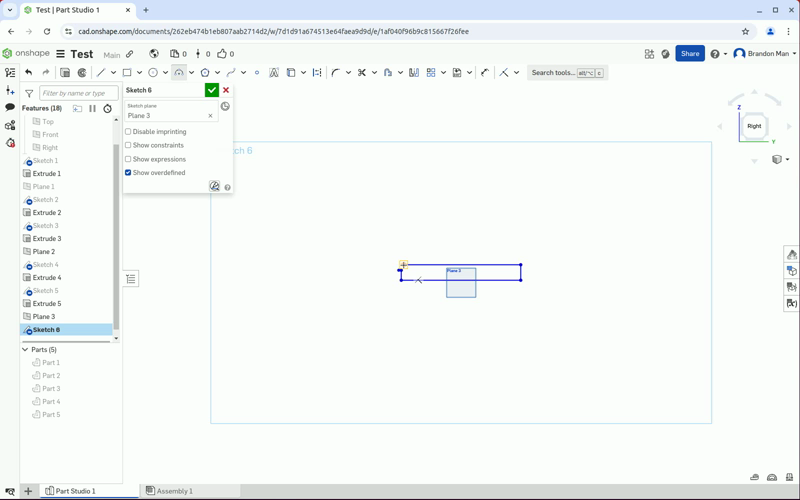
click(403, 264)
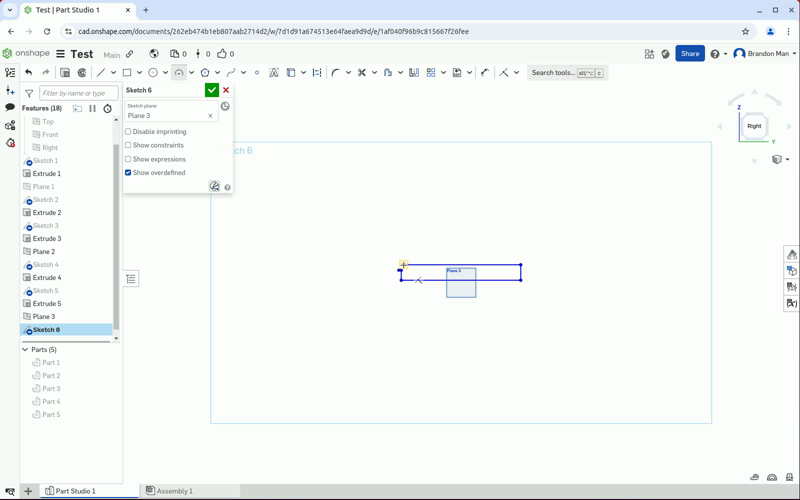
mouse_move(398, 270)
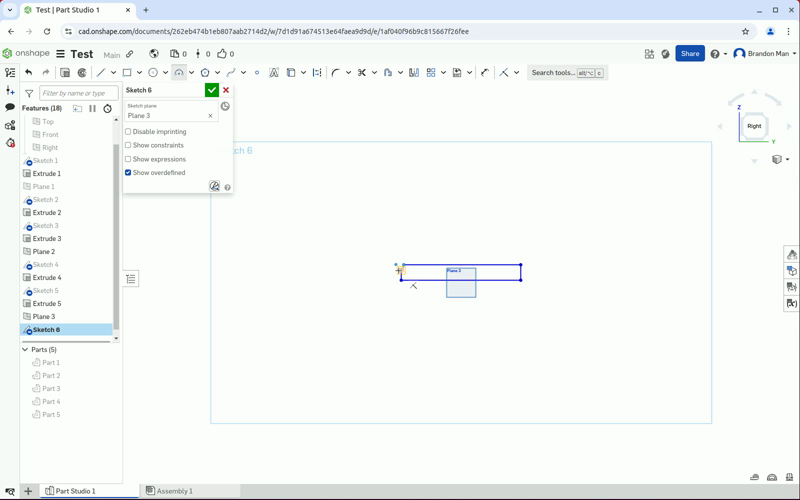
scroll(6)
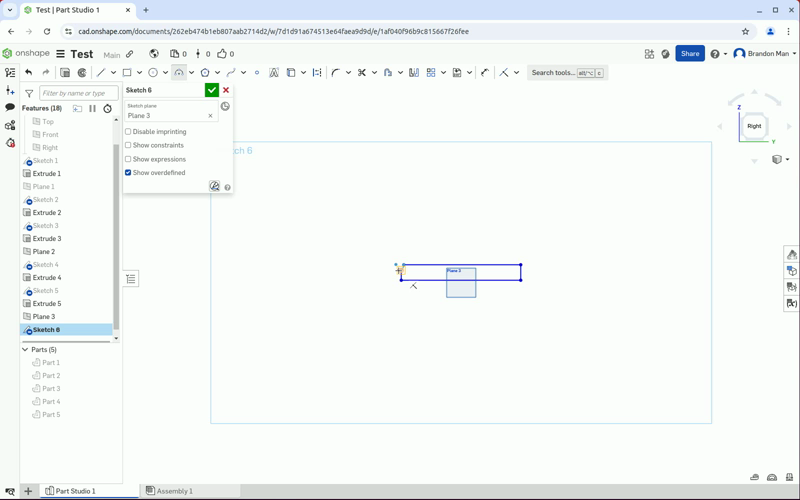
scroll(6)
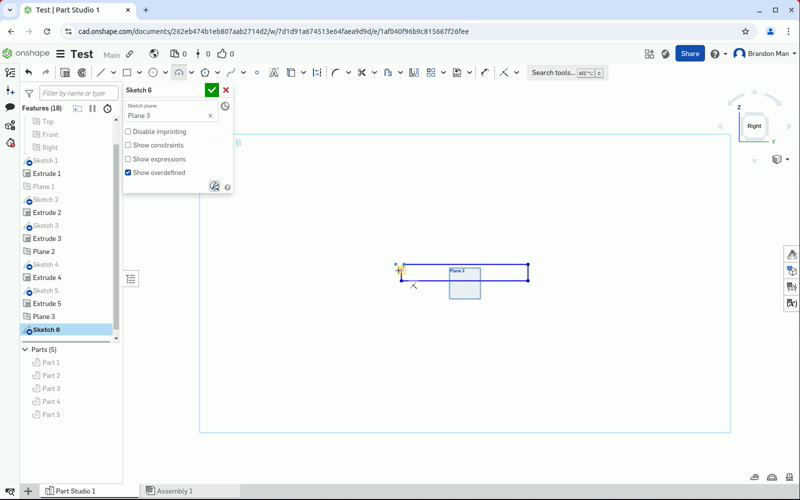
scroll(6)
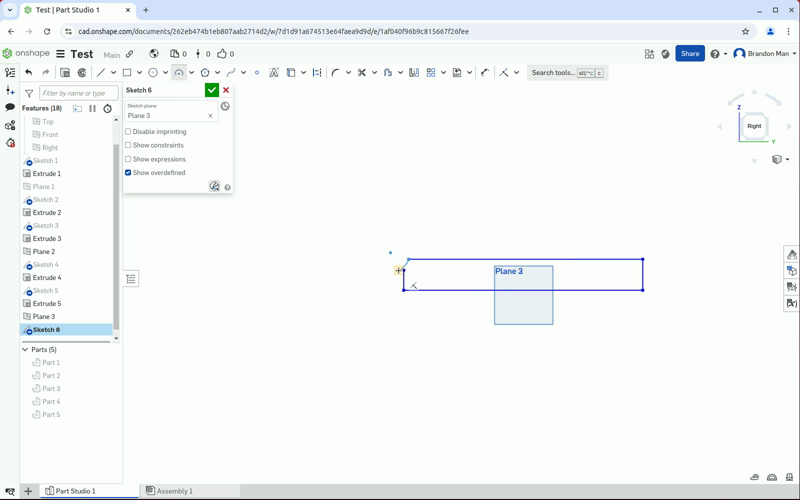
scroll(6)
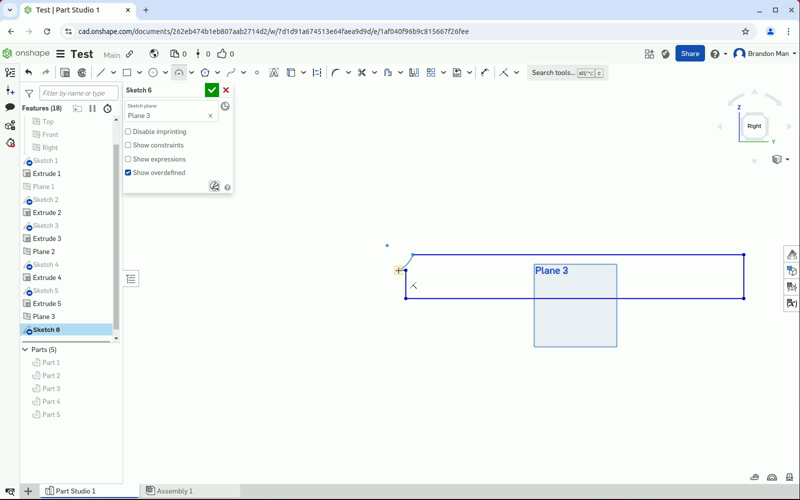
scroll(6)
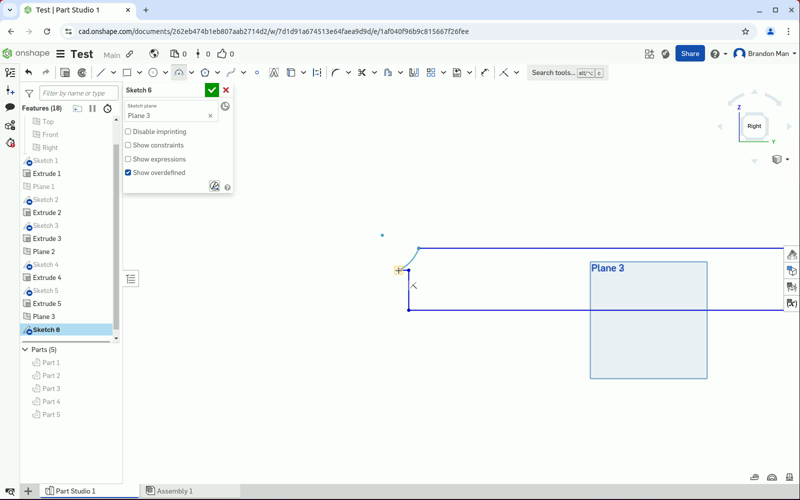
scroll(6)
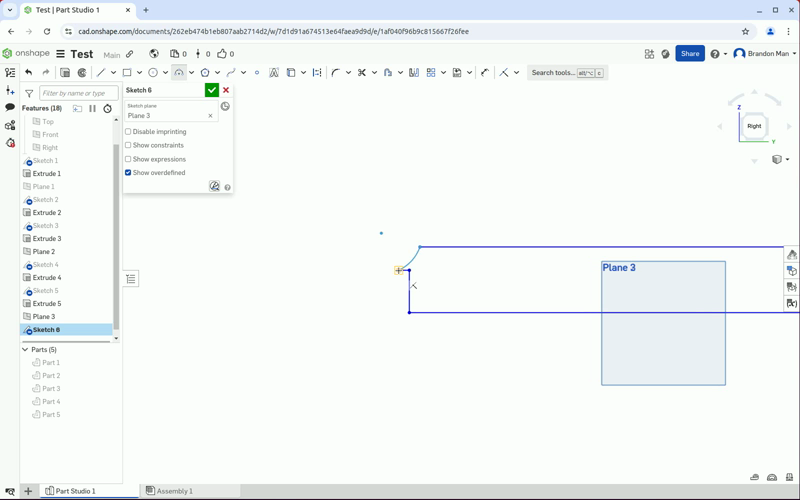
scroll(6)
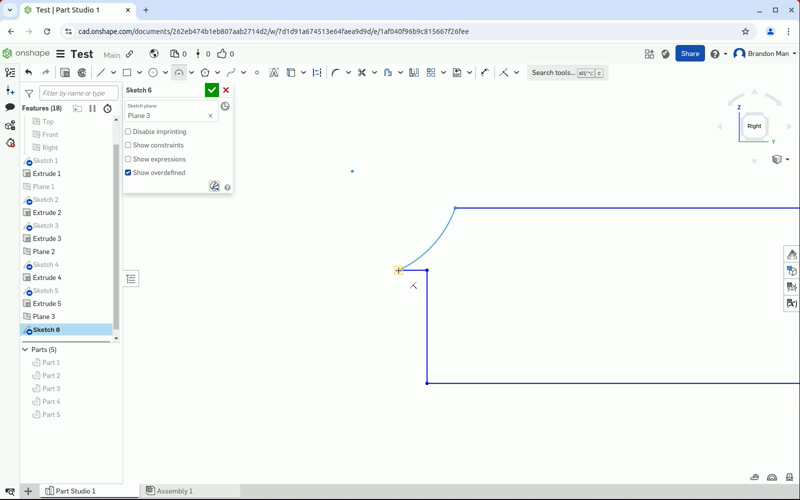
click(398, 270)
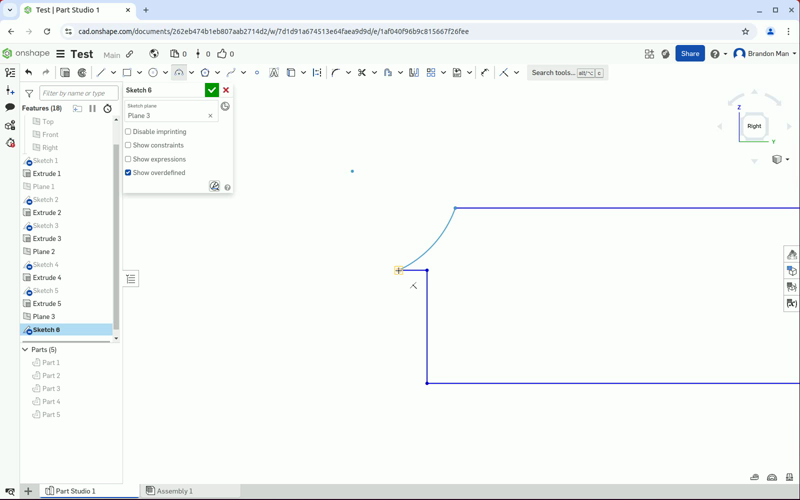
scroll(-6)
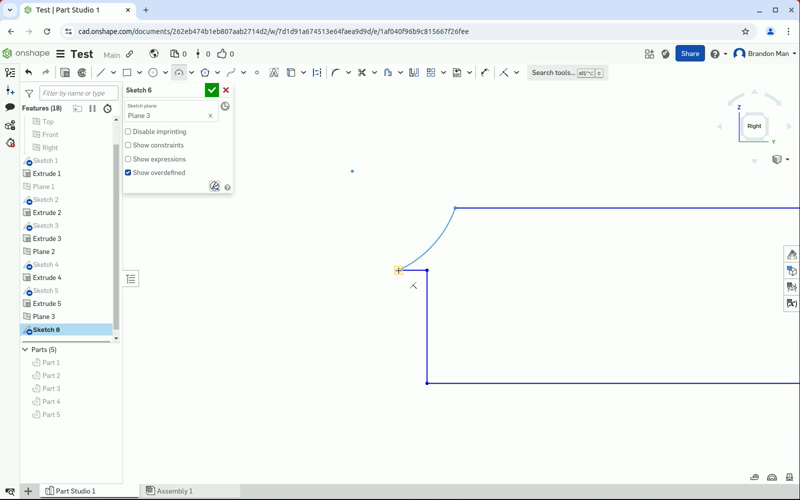
scroll(-6)
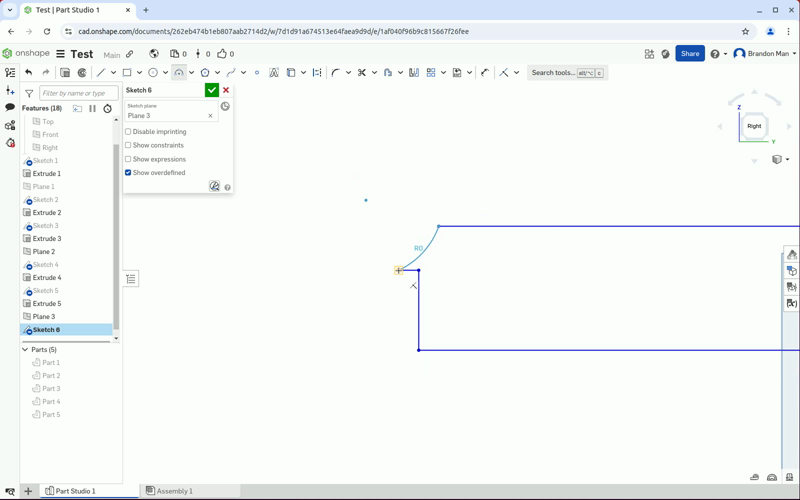
scroll(-6)
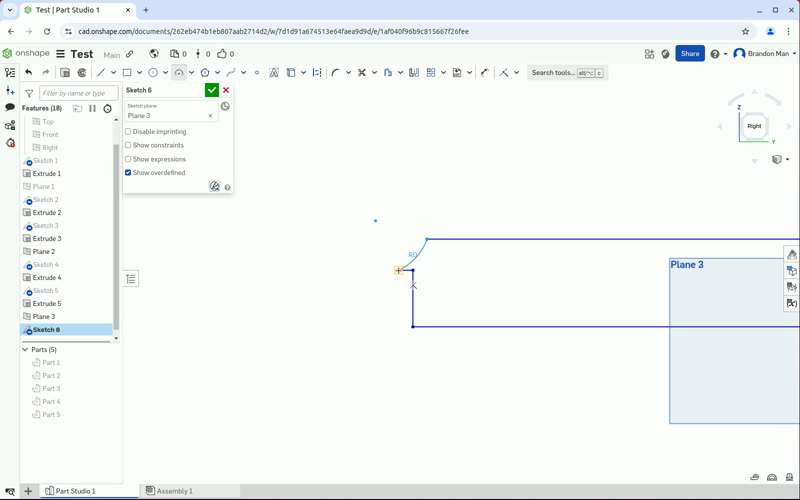
scroll(-6)
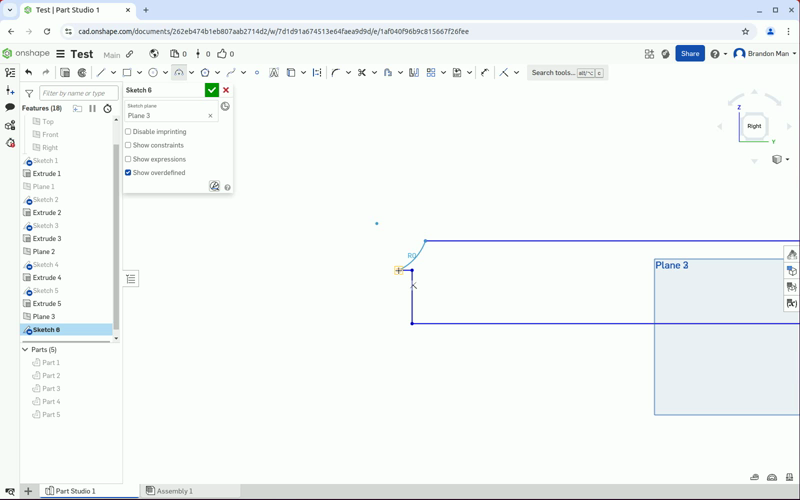
scroll(-6)
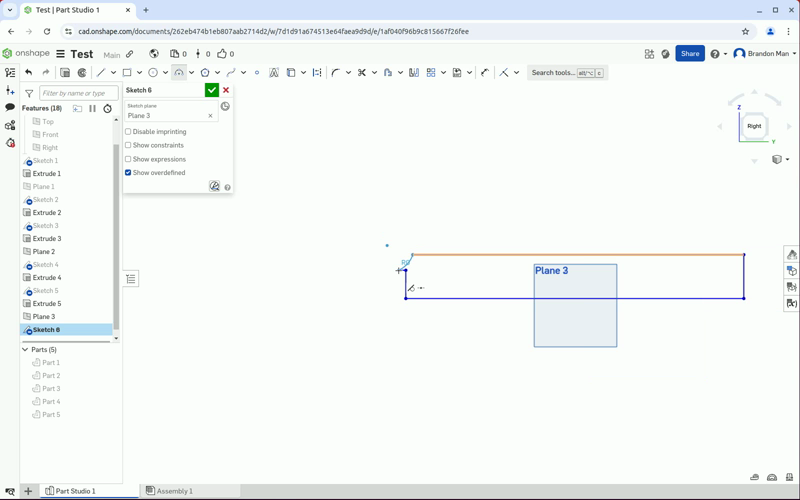
scroll(-6)
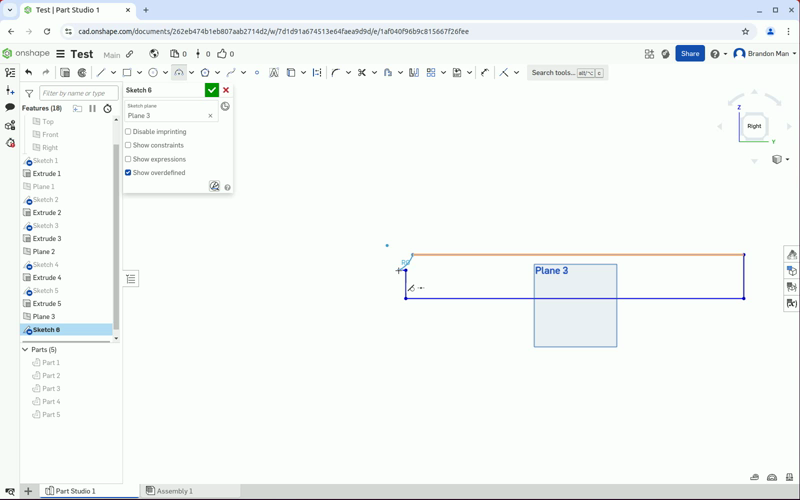
scroll(-6)
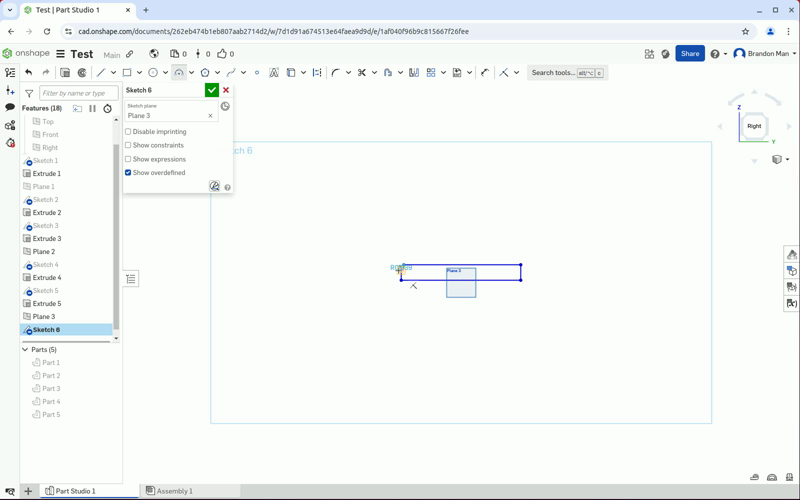
key_down(shift)
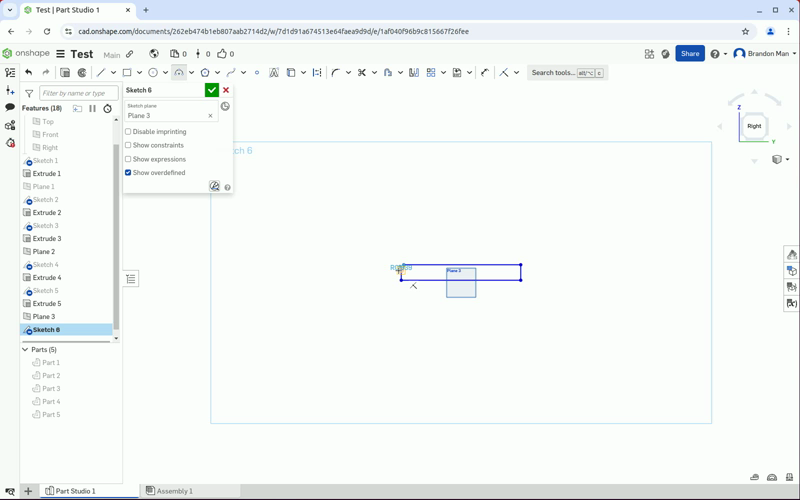
mouse_move(400, 266)
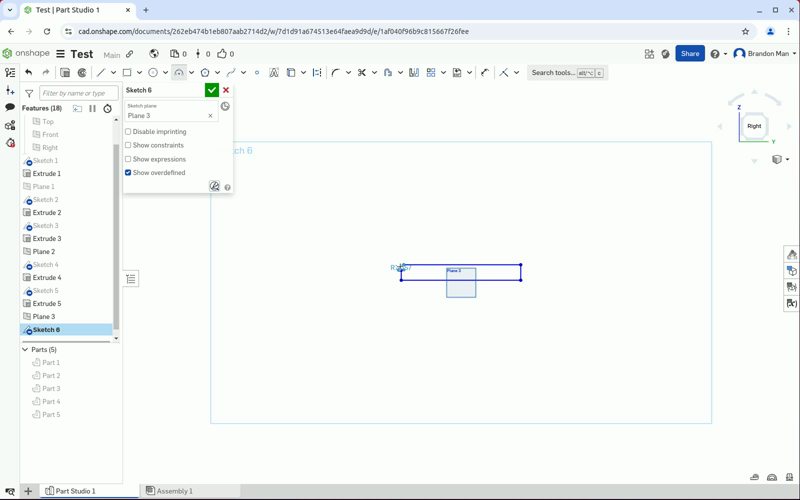
scroll(6)
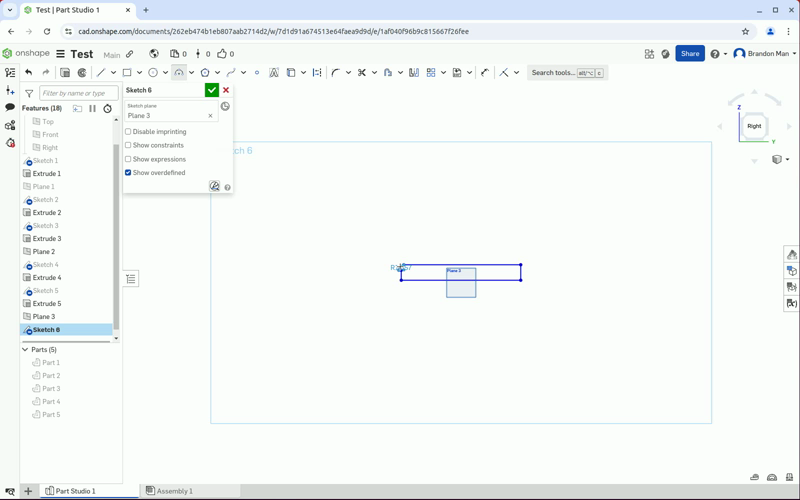
scroll(6)
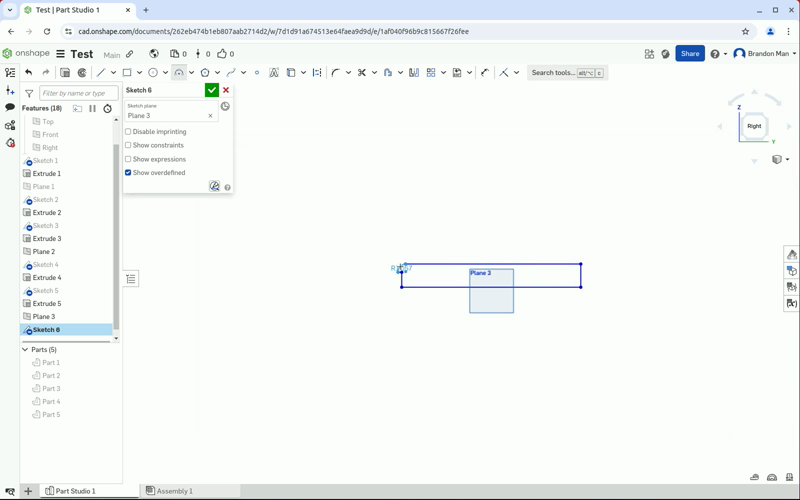
scroll(6)
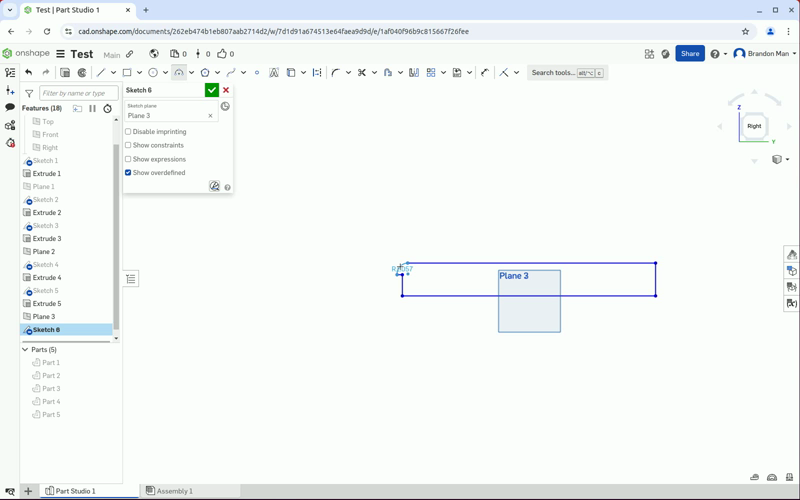
scroll(6)
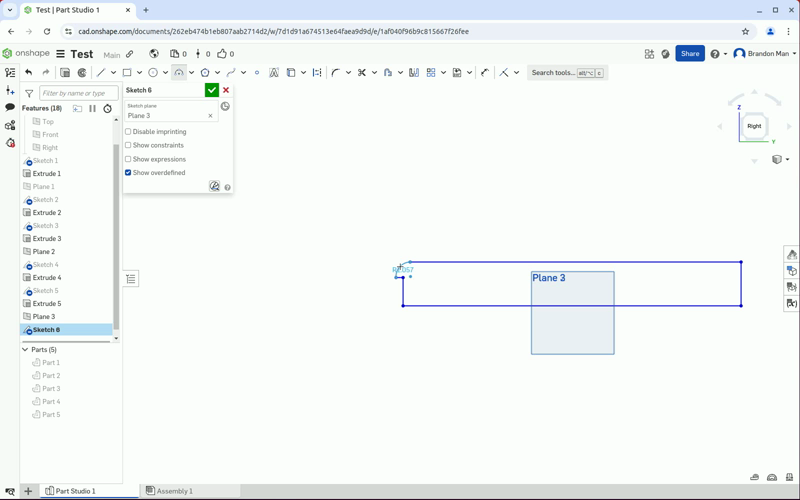
scroll(6)
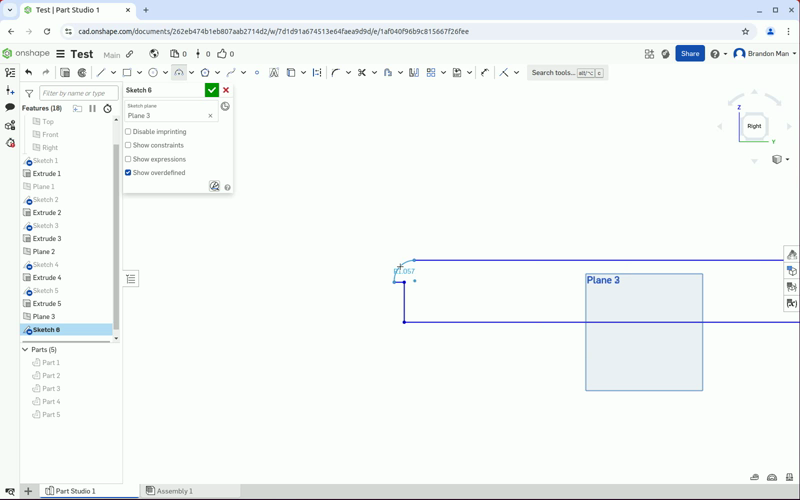
scroll(6)
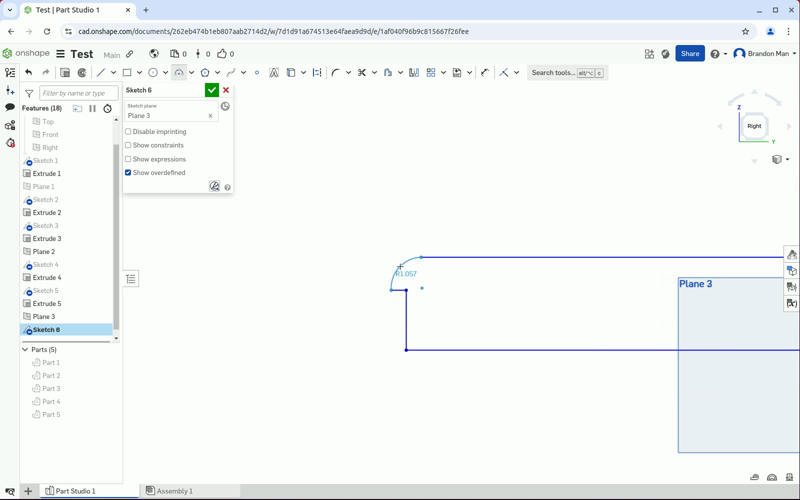
scroll(6)
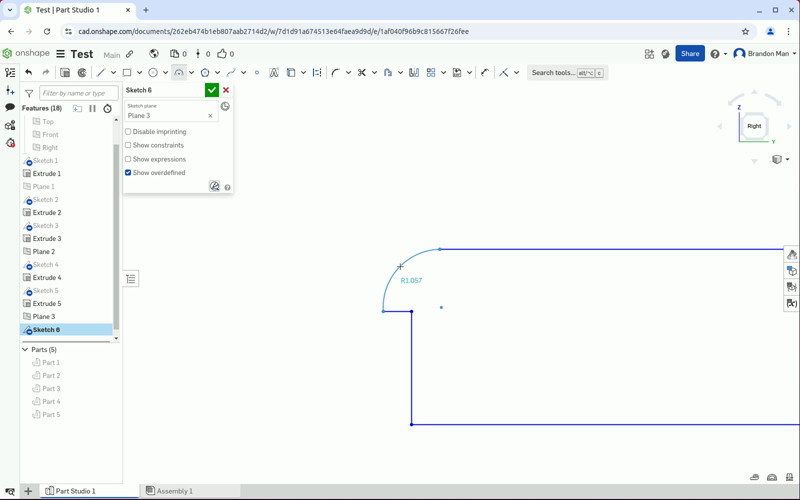
click(400, 266)
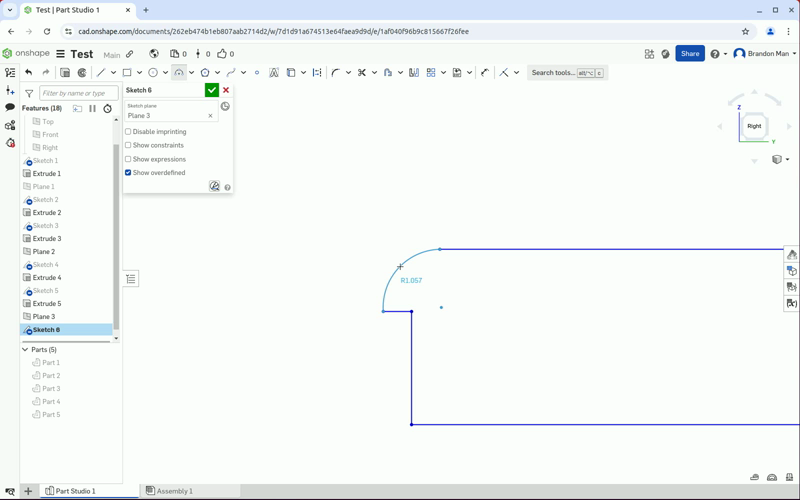
scroll(-6)
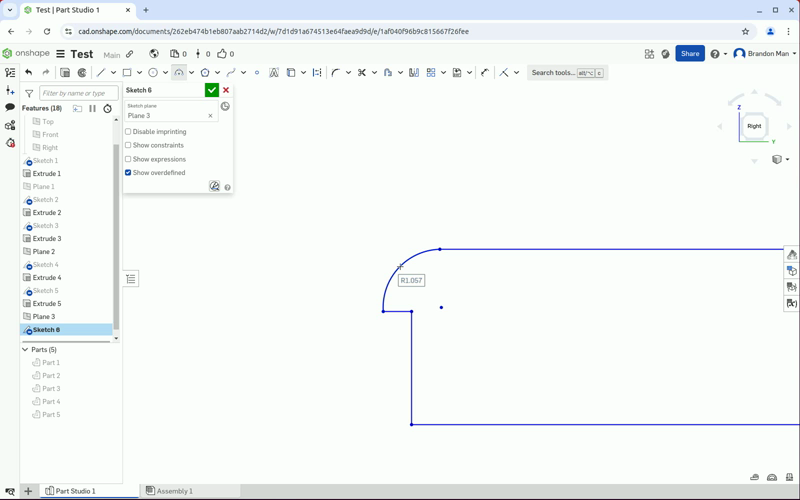
scroll(-6)
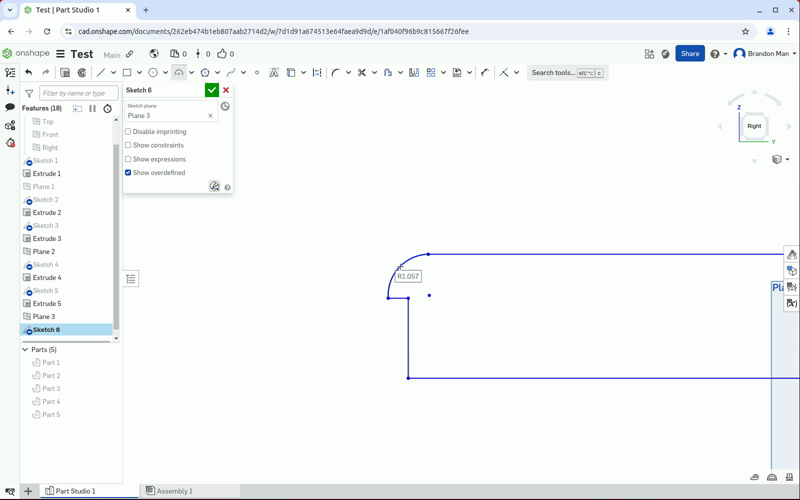
scroll(-6)
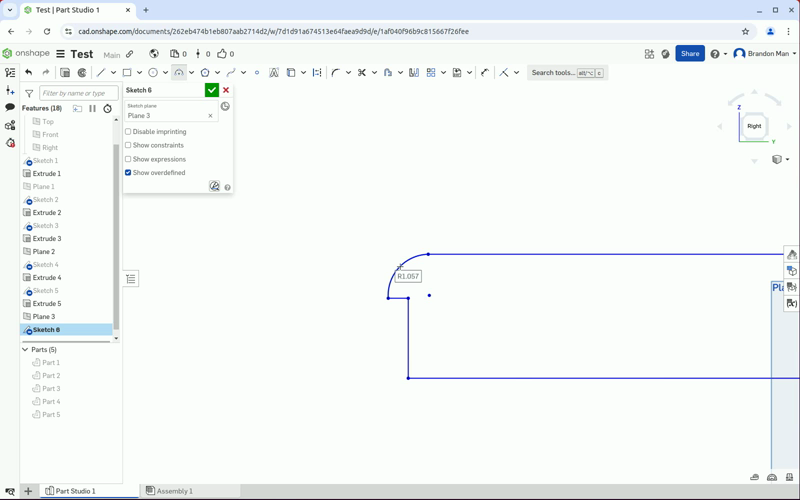
scroll(-6)
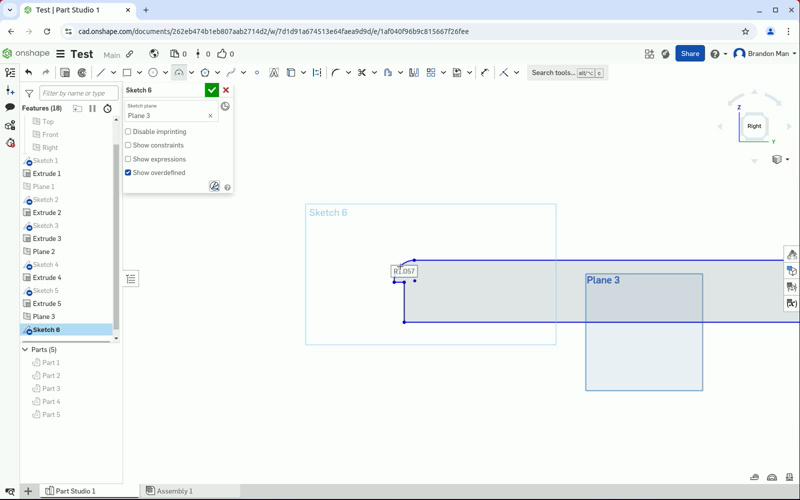
scroll(-6)
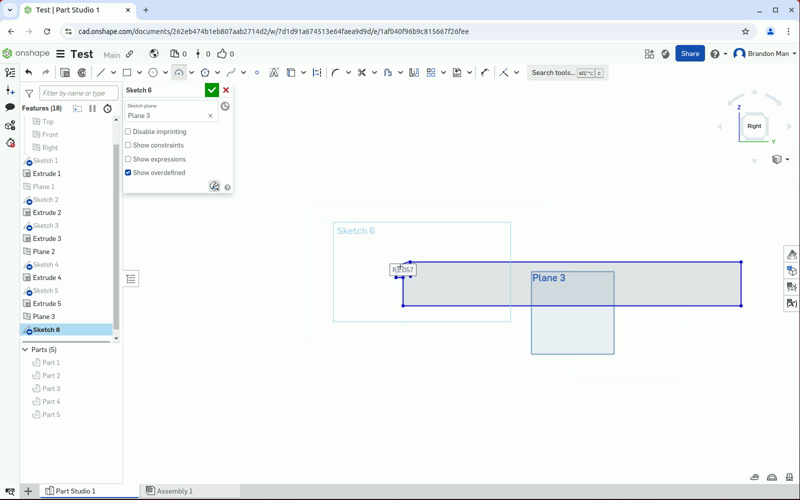
scroll(-6)
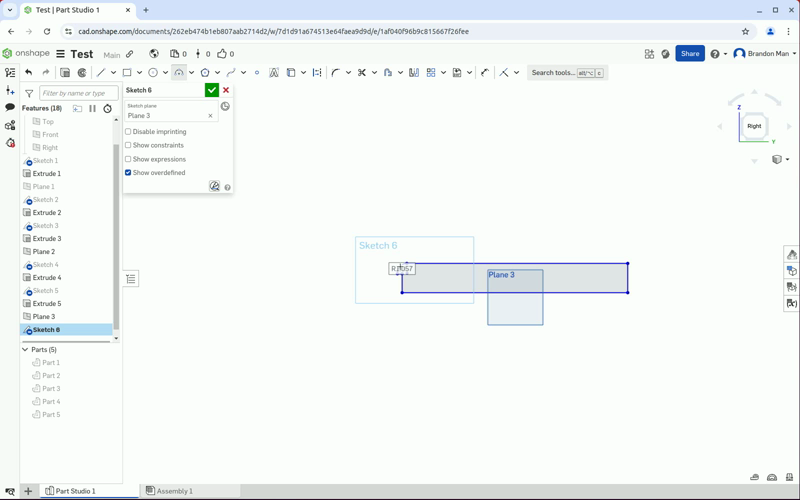
scroll(-6)
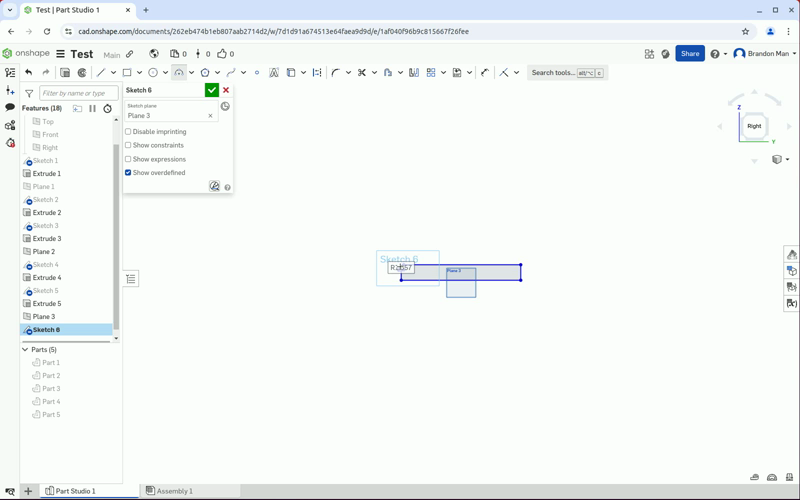
key_up(shift)
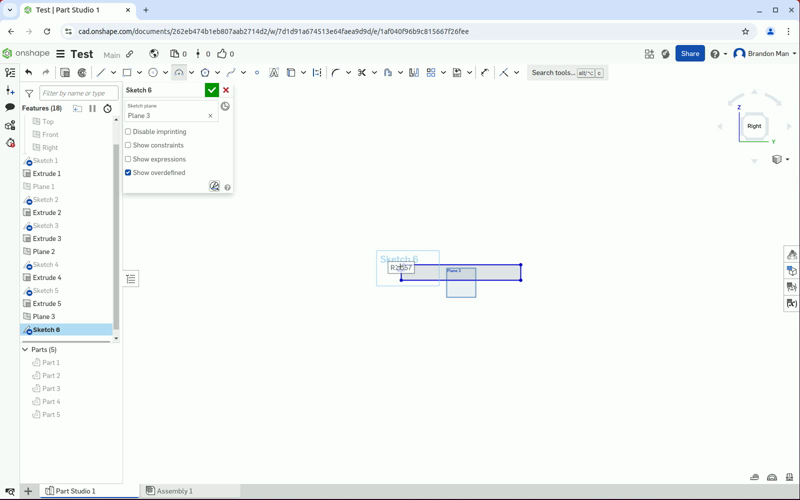
key(esc)
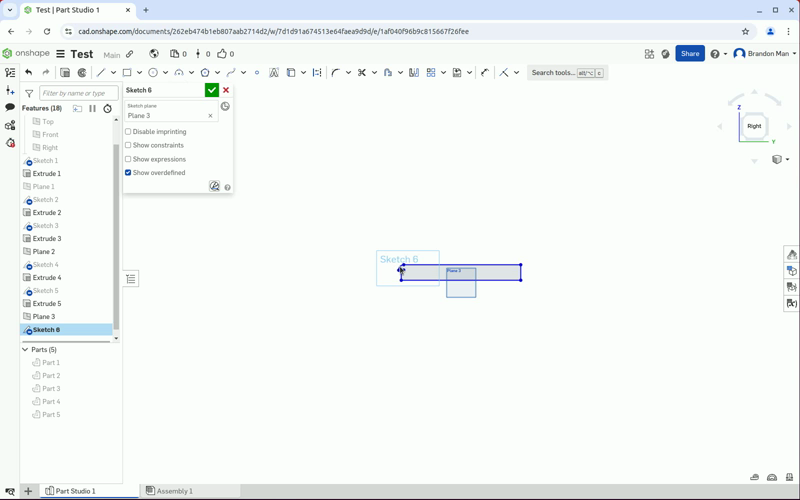
mouse_move(427, 276)
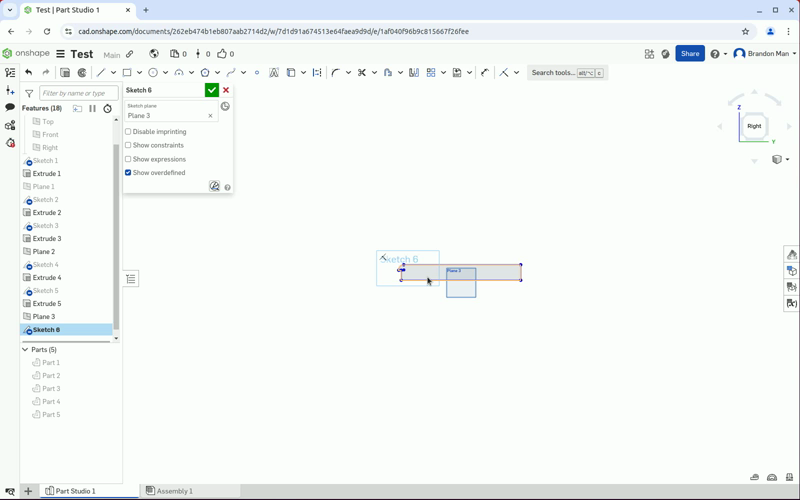
click(427, 276)
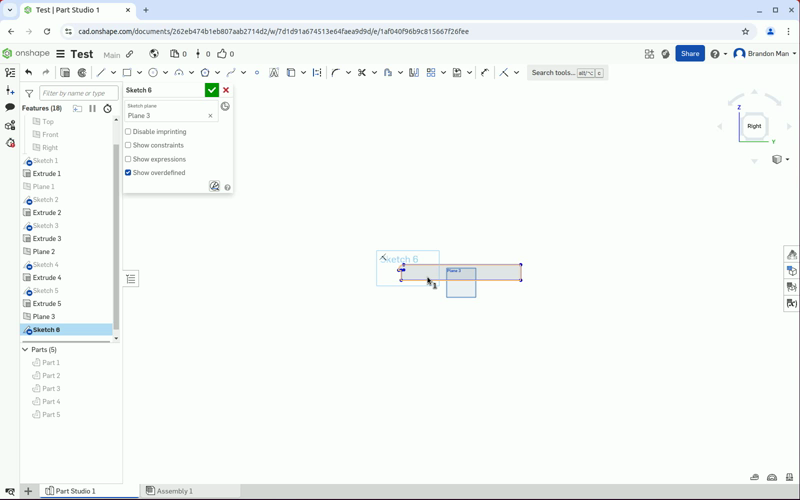
mouse_move(73, 352)
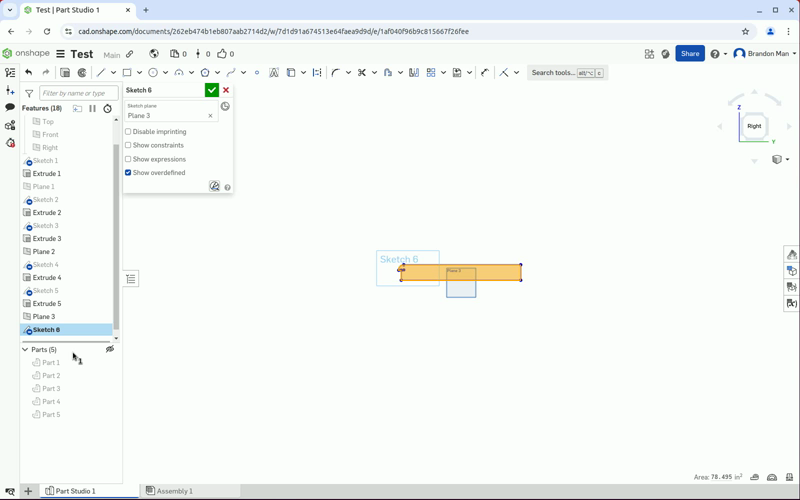
key(shift+y)
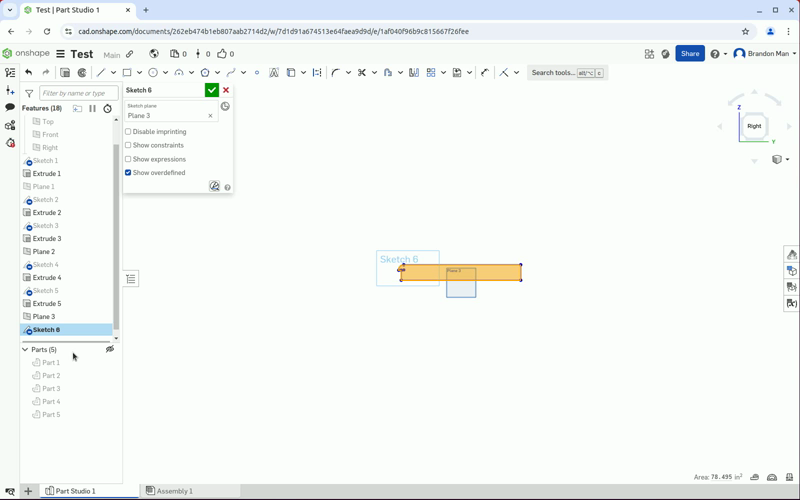
key(shift+e)
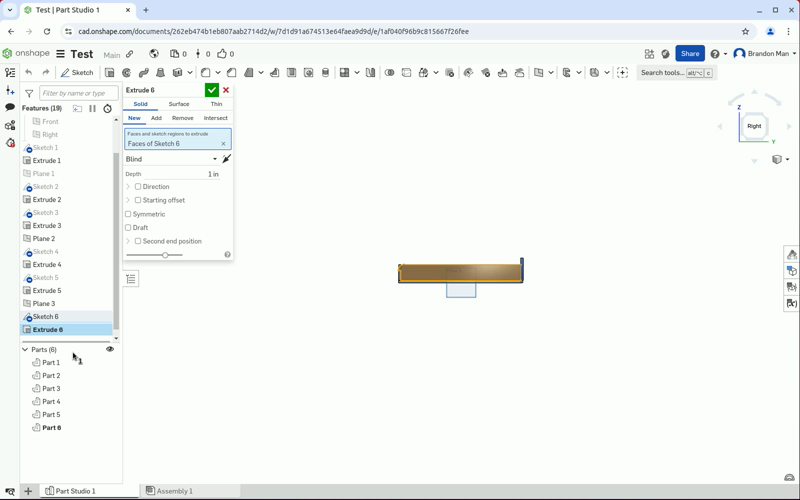
mouse_move(143, 106)
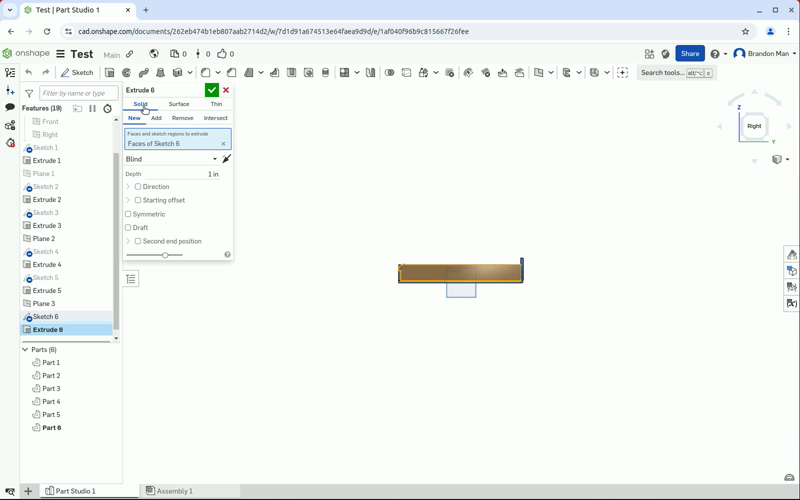
click(143, 106)
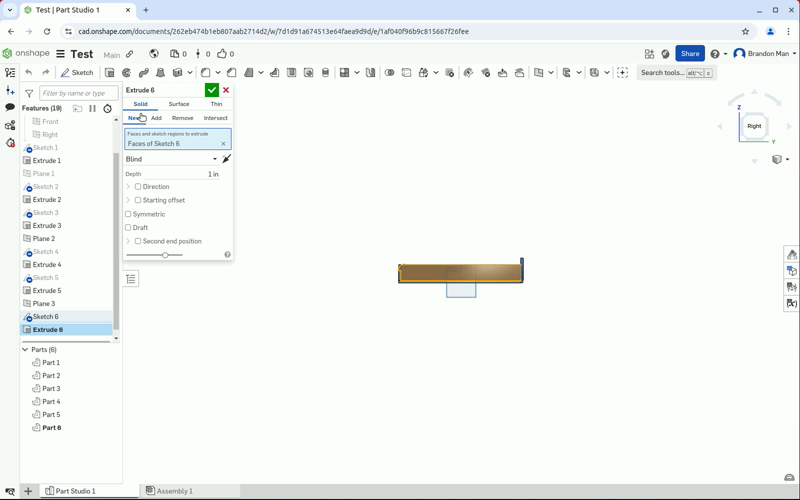
mouse_move(137, 120)
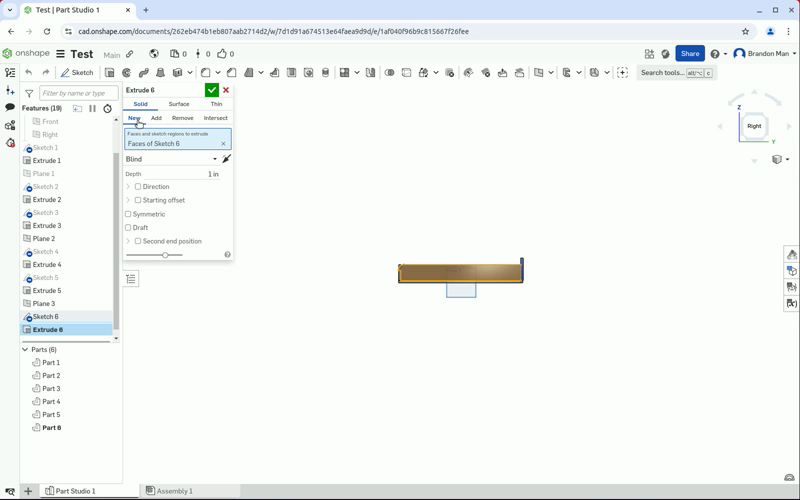
click(137, 120)
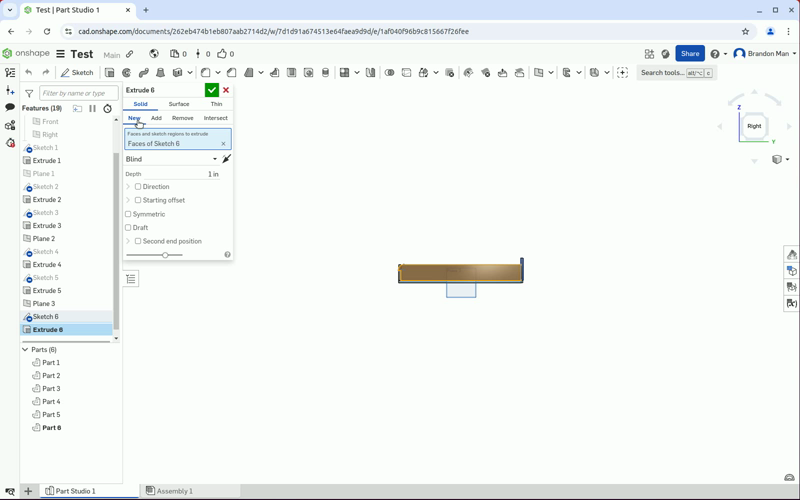
key(tab, 4)
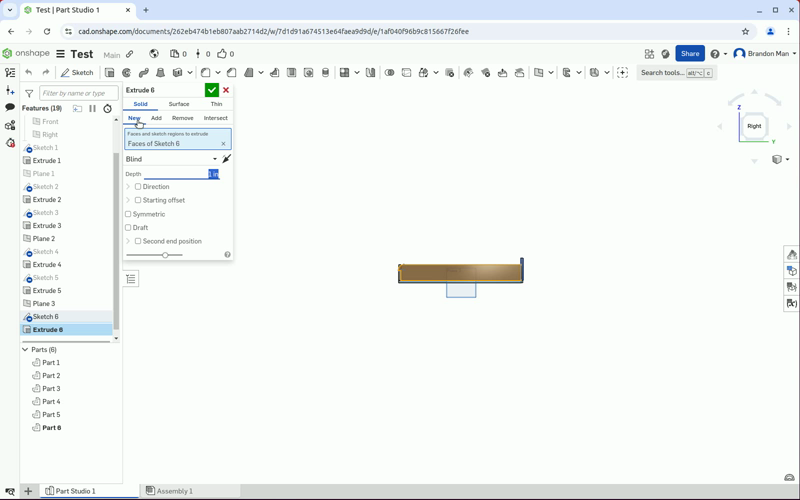
text(-0.481)
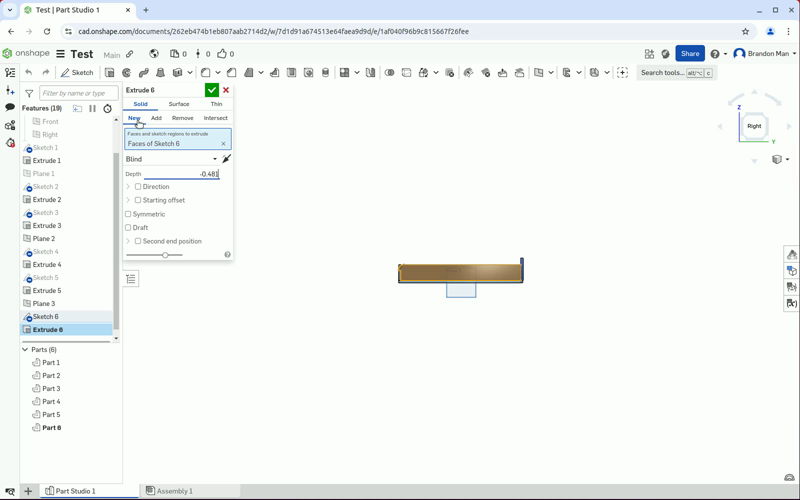
key(enter)
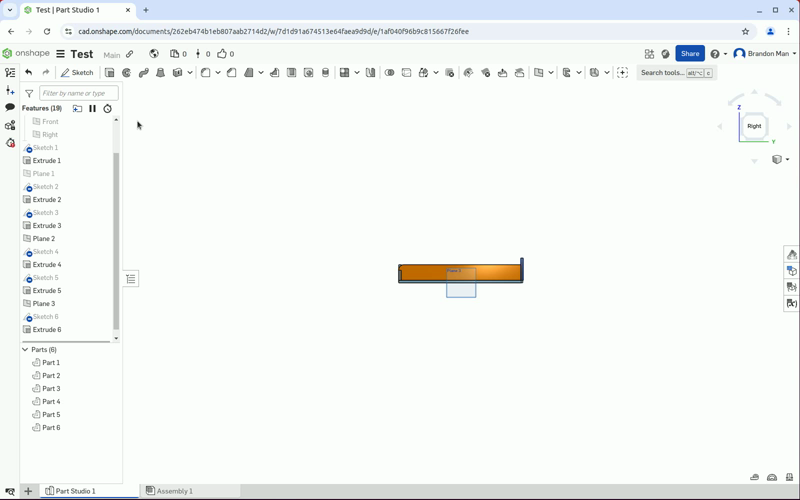
key(shift+h)
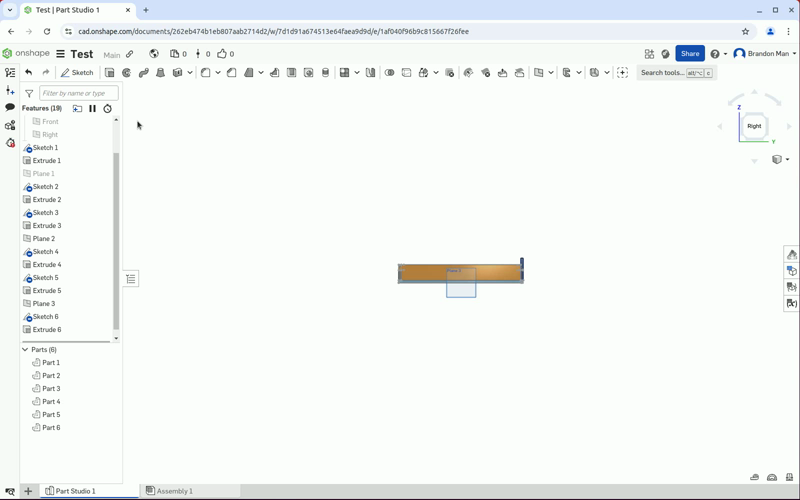
key(shift+h)
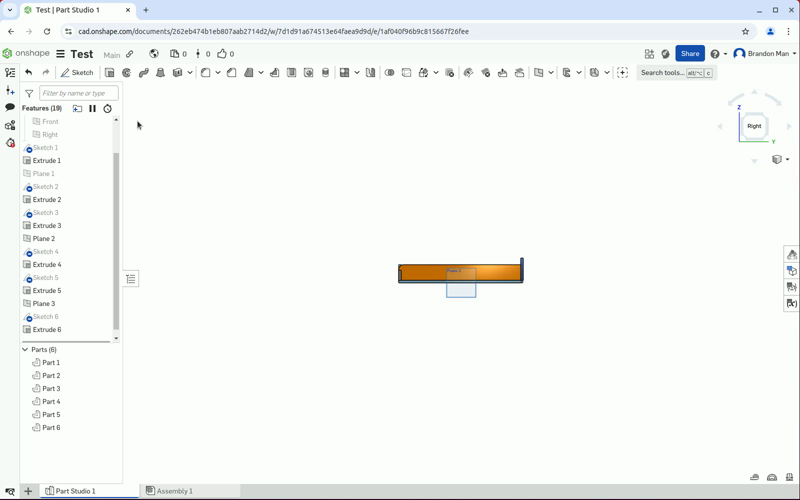
mouse_move(69, 150)
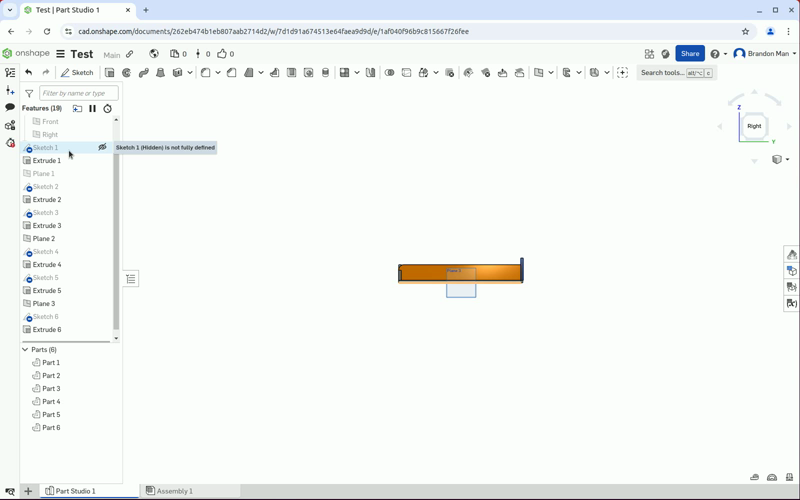
click(69, 150)
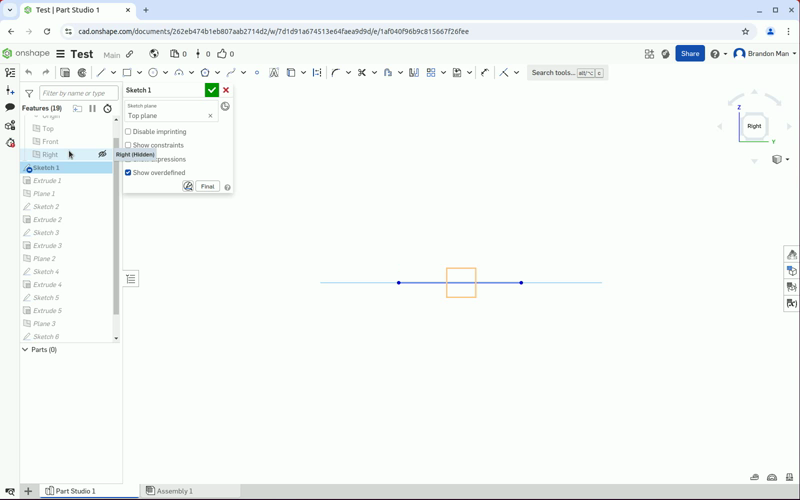
mouse_move(229, 92)
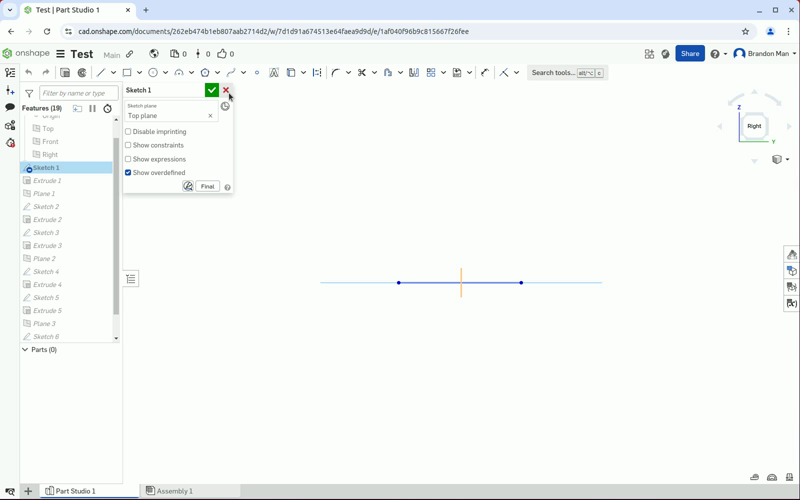
click(229, 92)
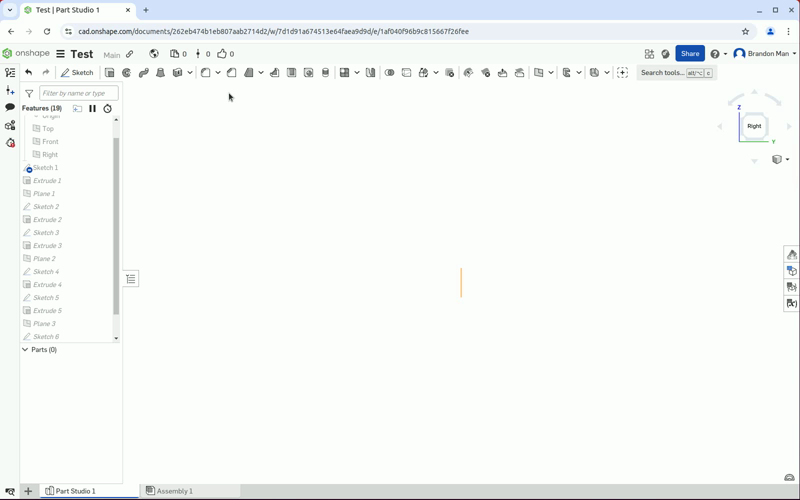
key(shift+s)
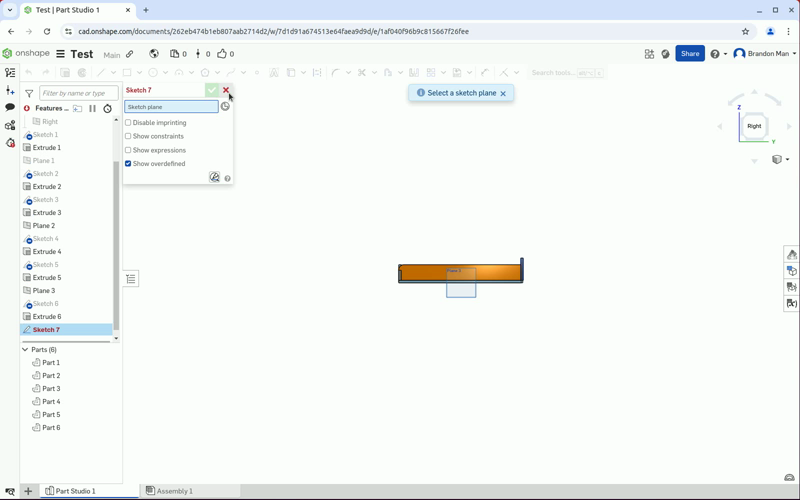
mouse_move(69, 293)
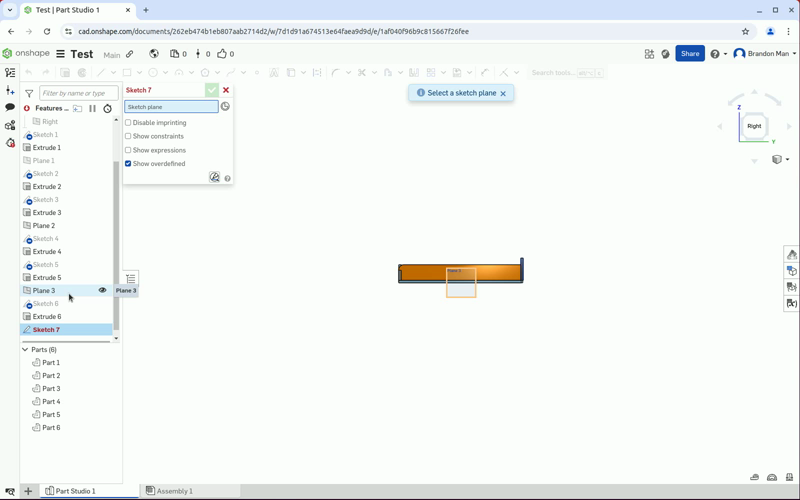
click(69, 293)
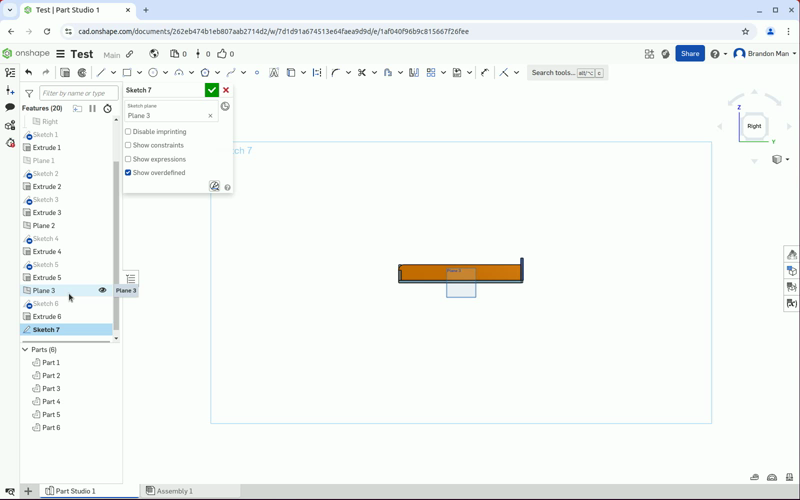
mouse_move(73, 352)
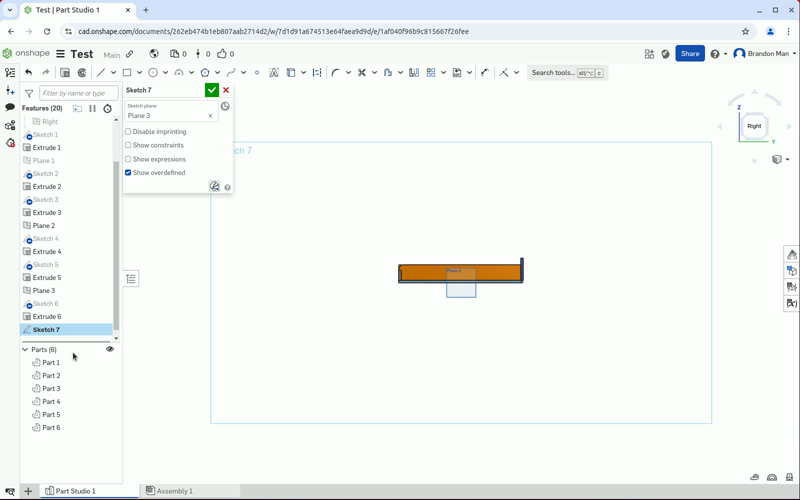
key(y)
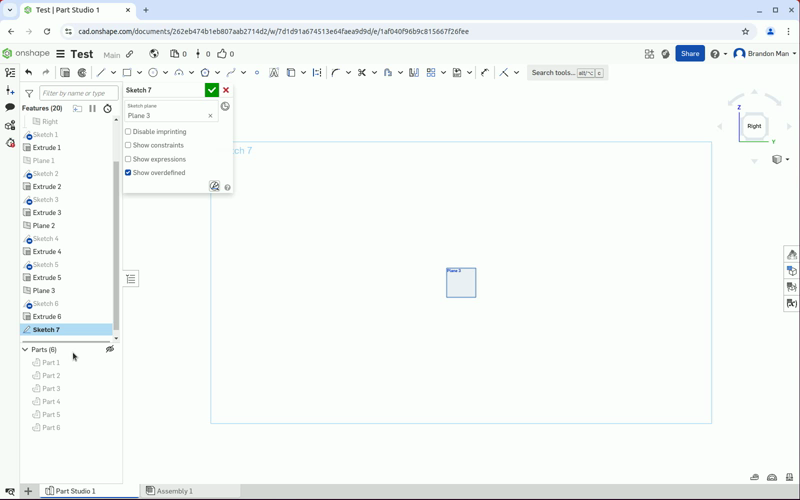
key(l)
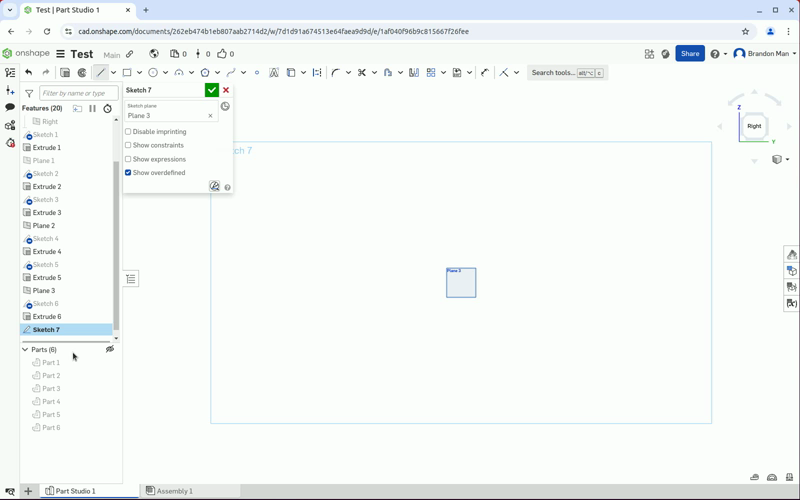
key_down(shift)
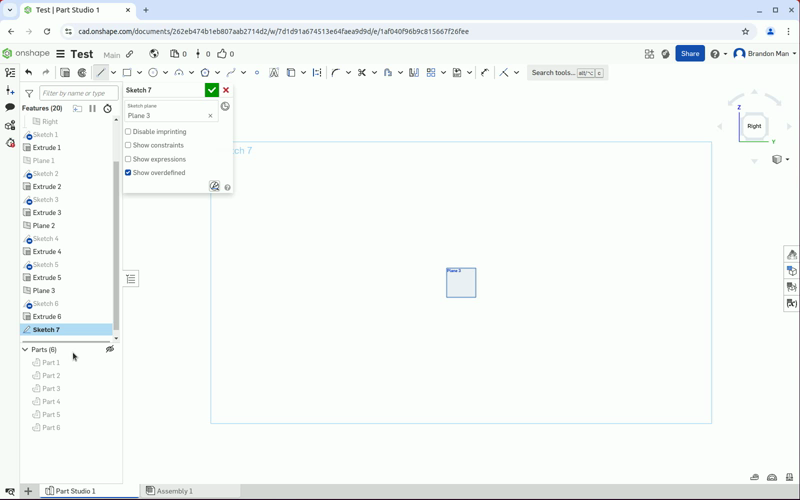
mouse_move(398, 282)
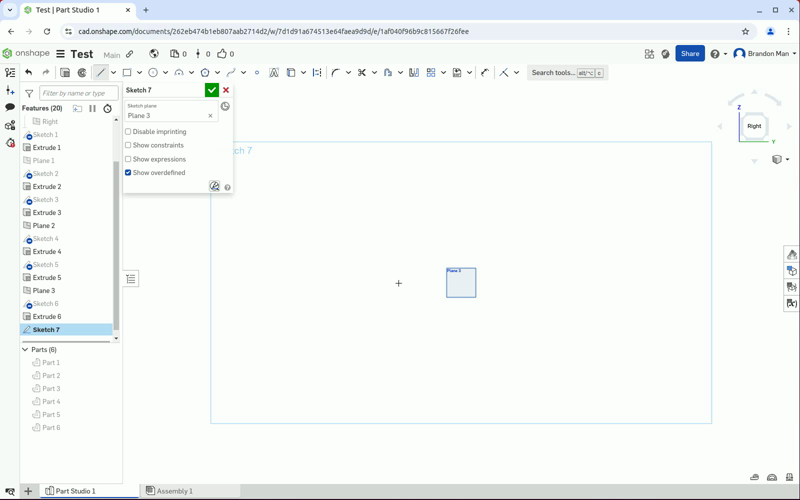
click(398, 282)
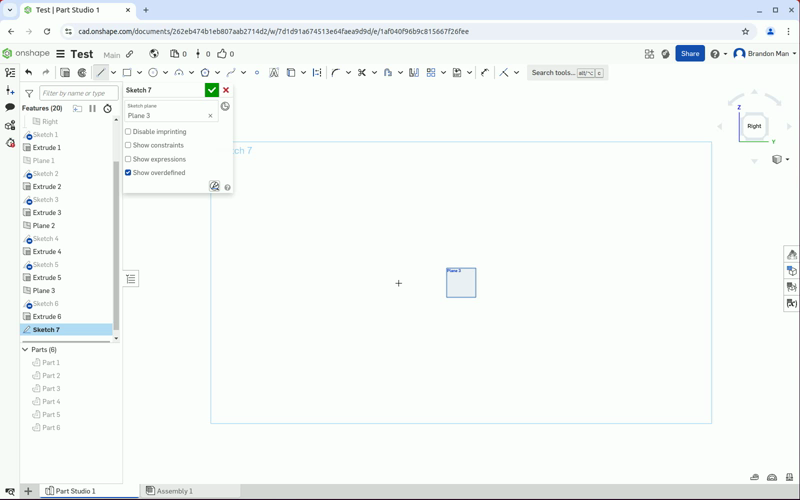
key_up(shift)
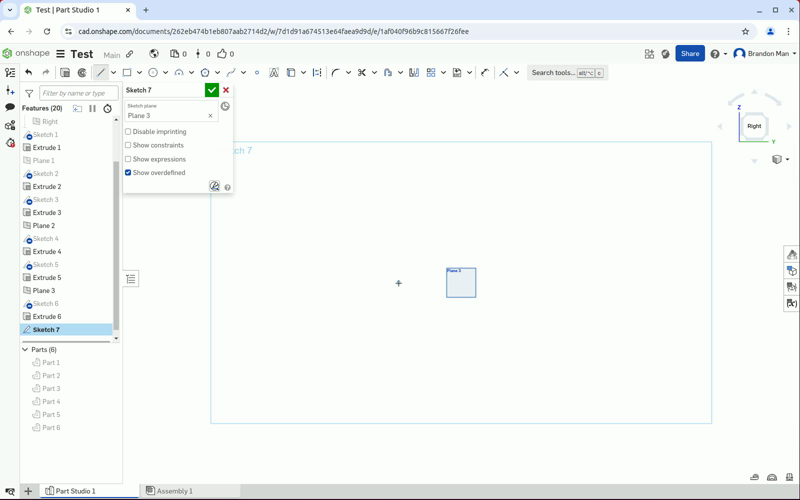
key_down(shift)
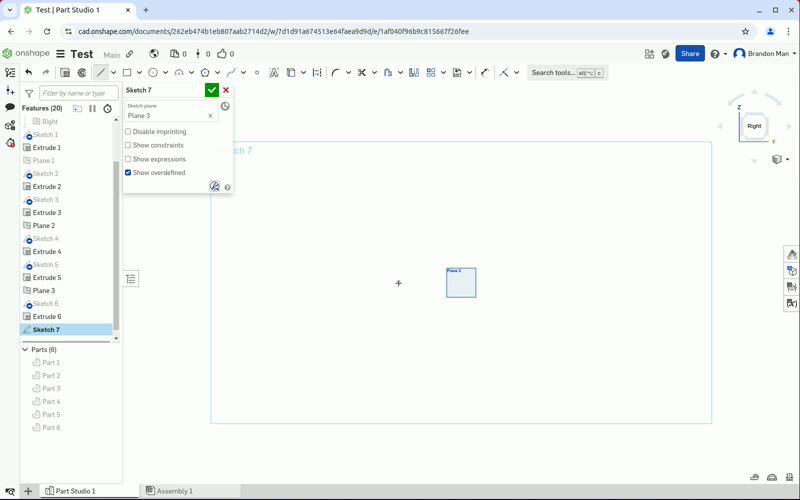
mouse_move(522, 282)
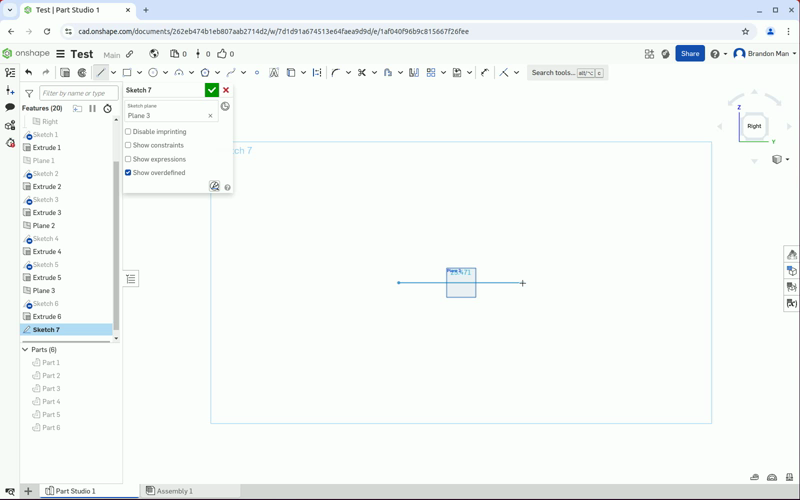
click(522, 282)
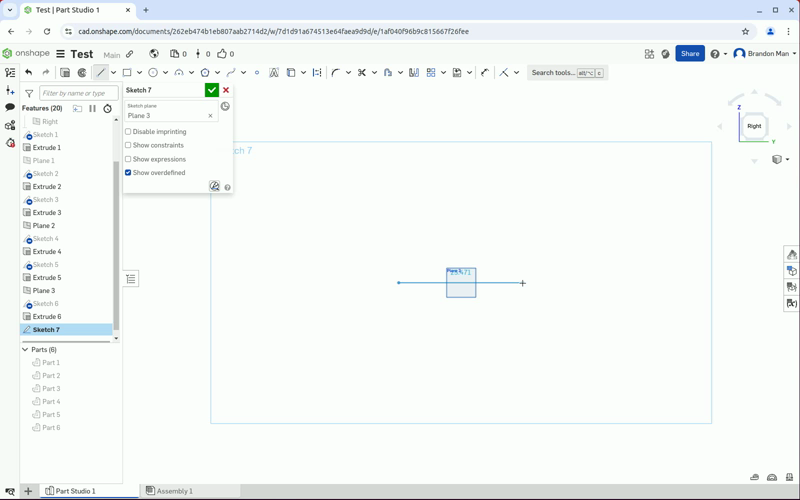
key_up(shift)
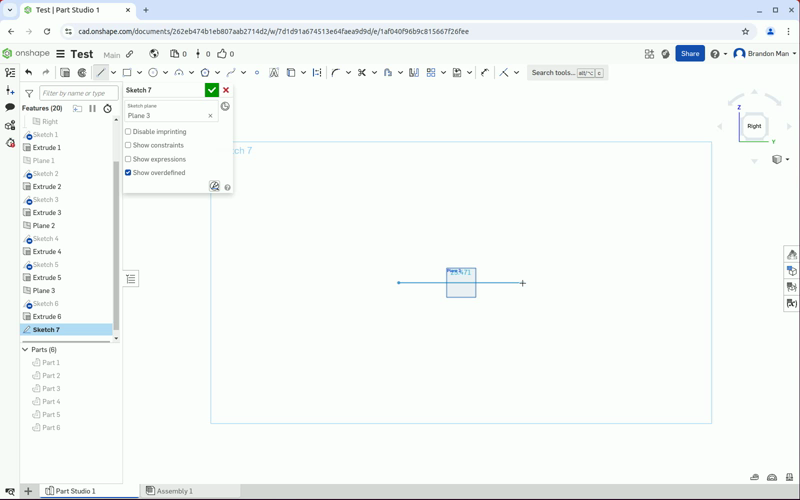
key_down(shift)
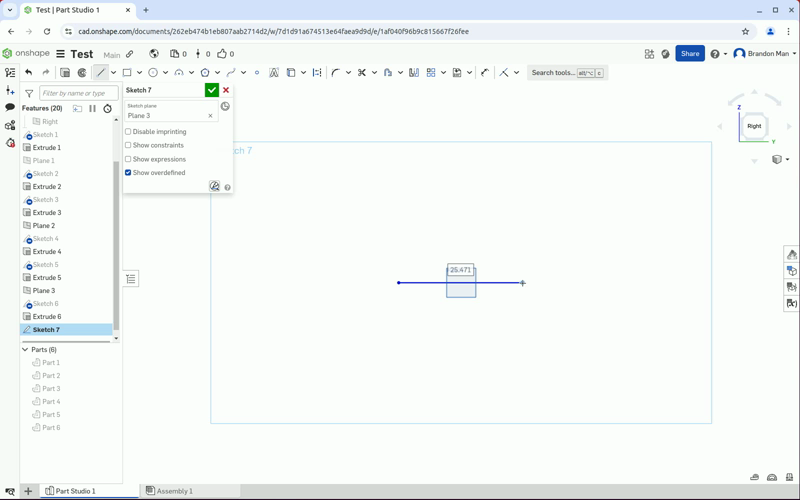
mouse_move(552, 282)
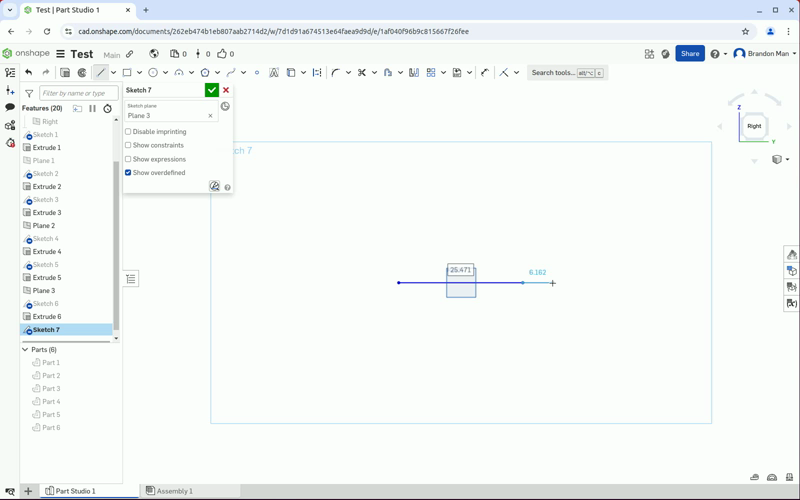
mouse_move(522, 264)
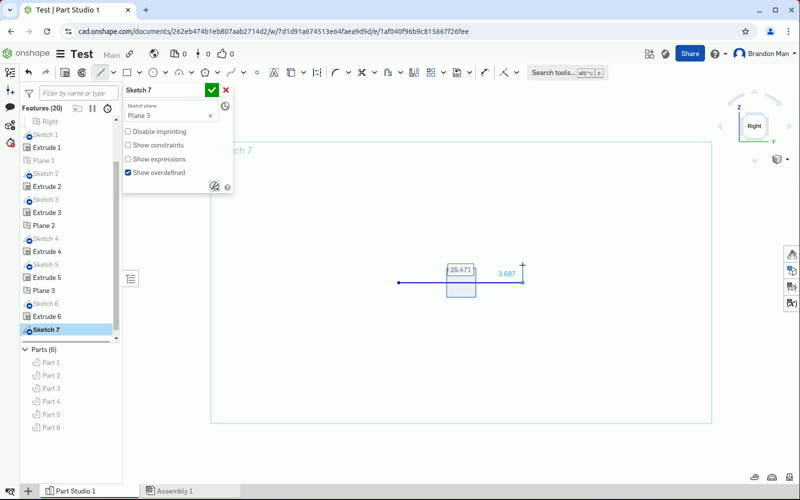
click(522, 264)
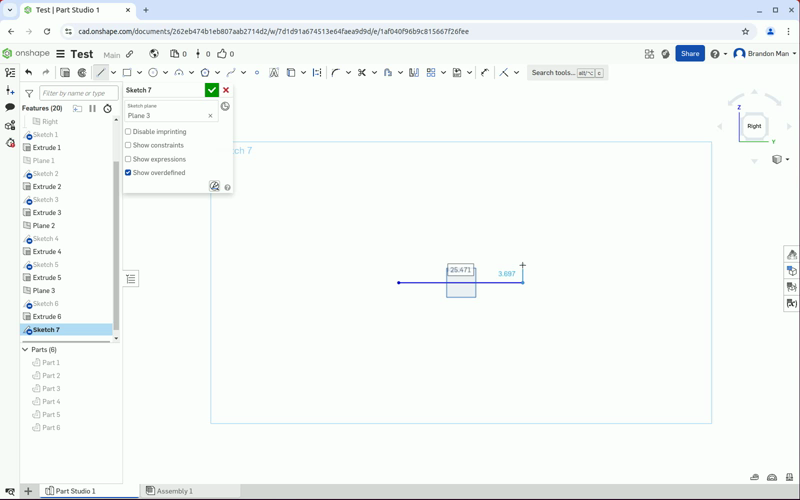
key_up(shift)
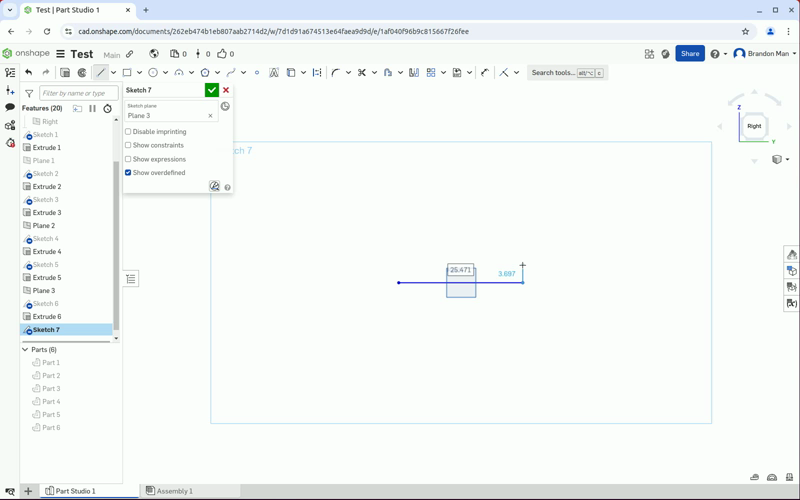
key_down(shift)
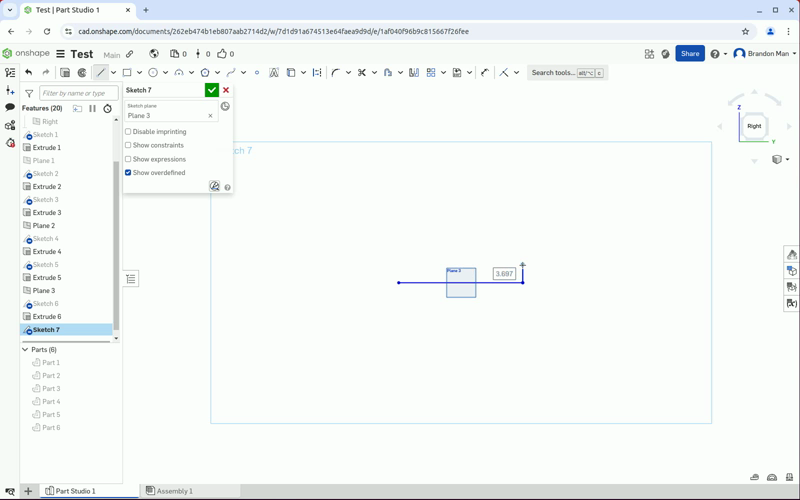
mouse_move(552, 264)
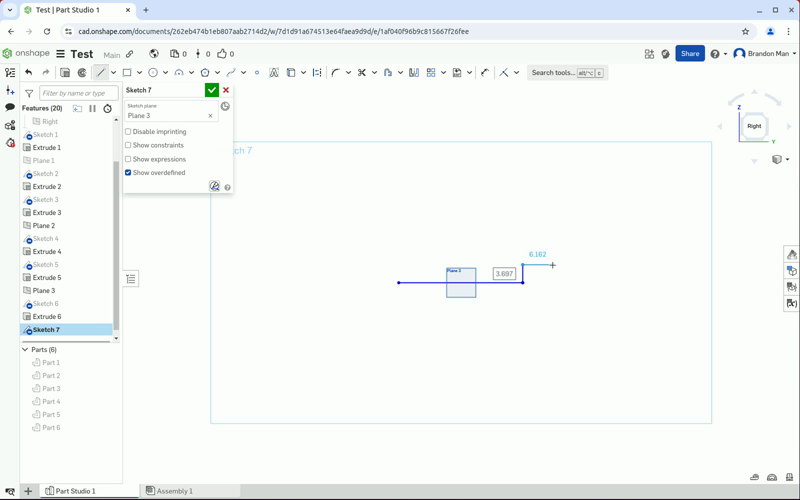
mouse_move(520, 264)
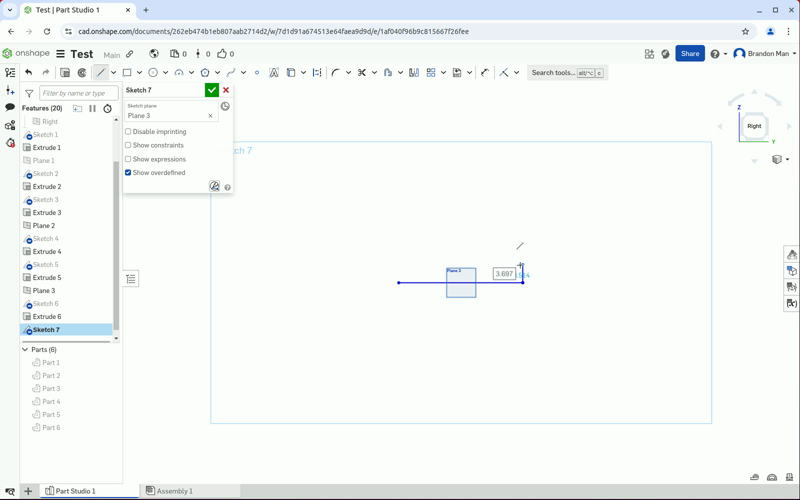
scroll(6)
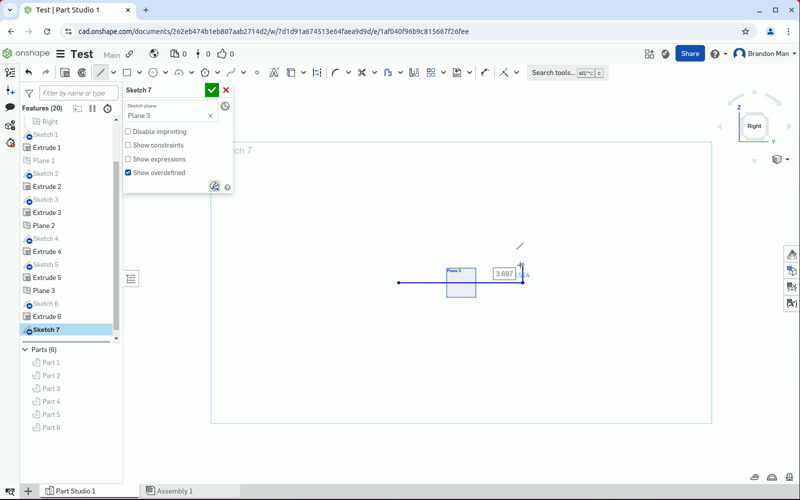
scroll(6)
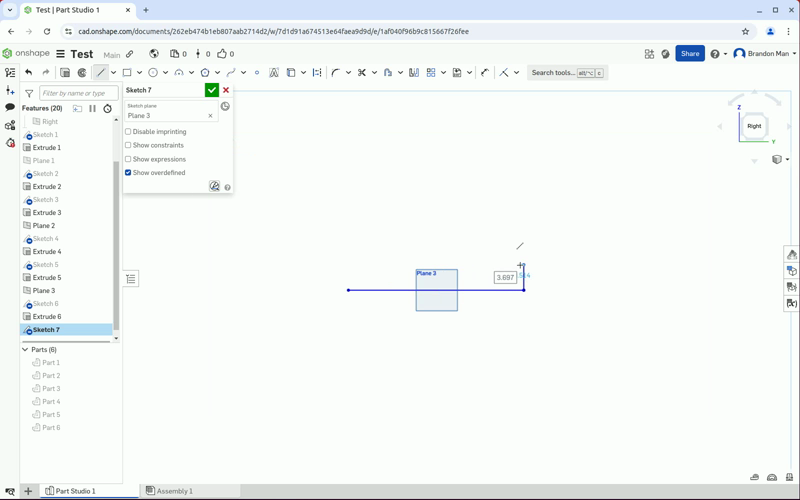
scroll(6)
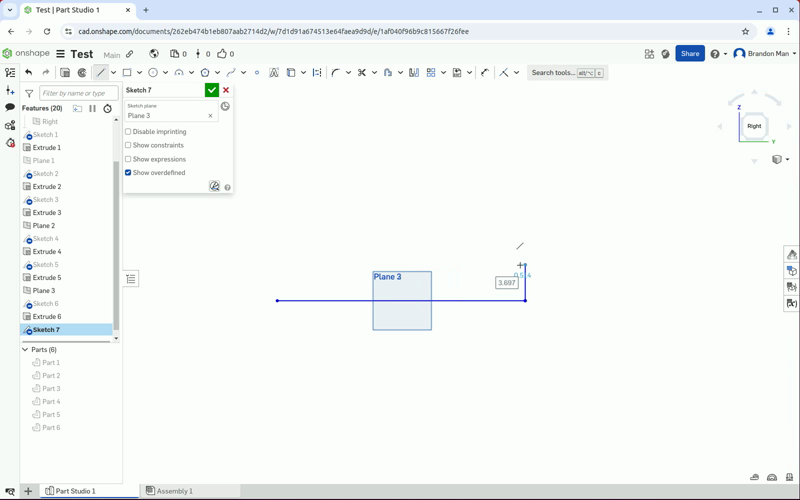
scroll(6)
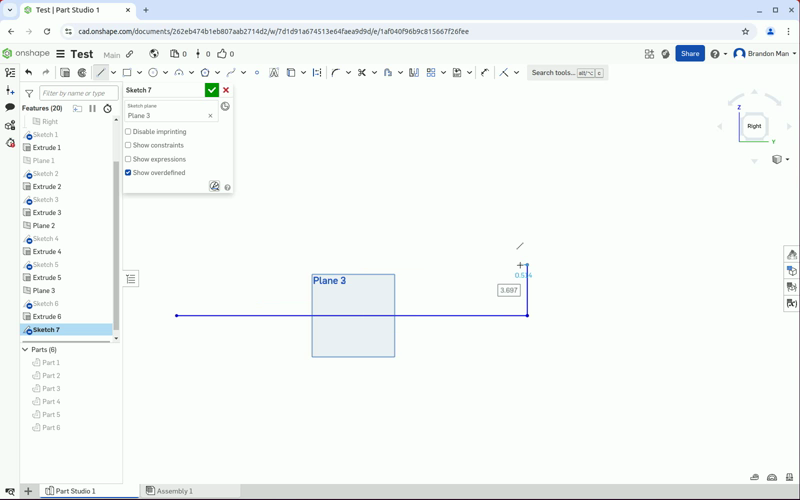
scroll(6)
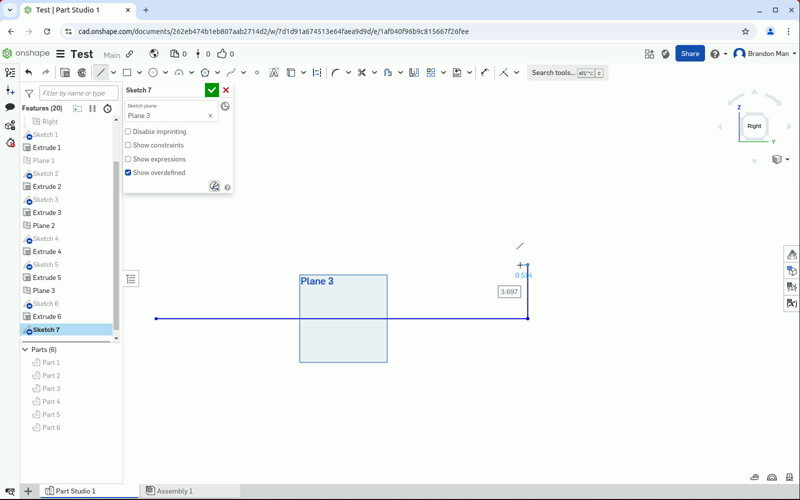
scroll(6)
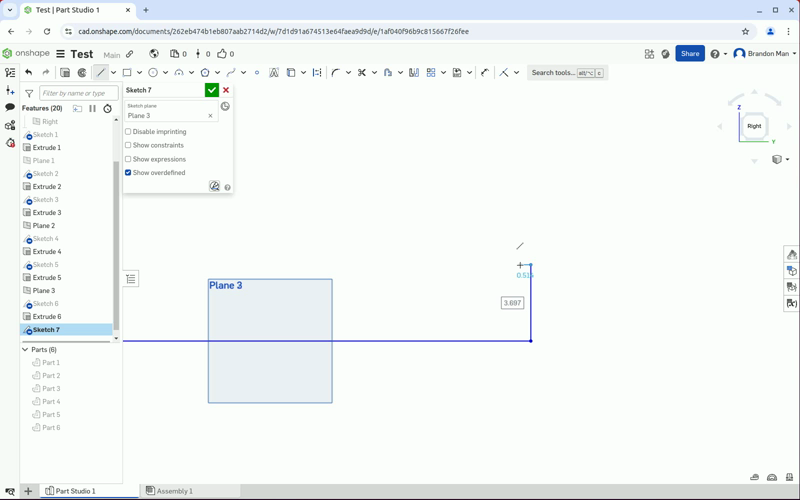
scroll(6)
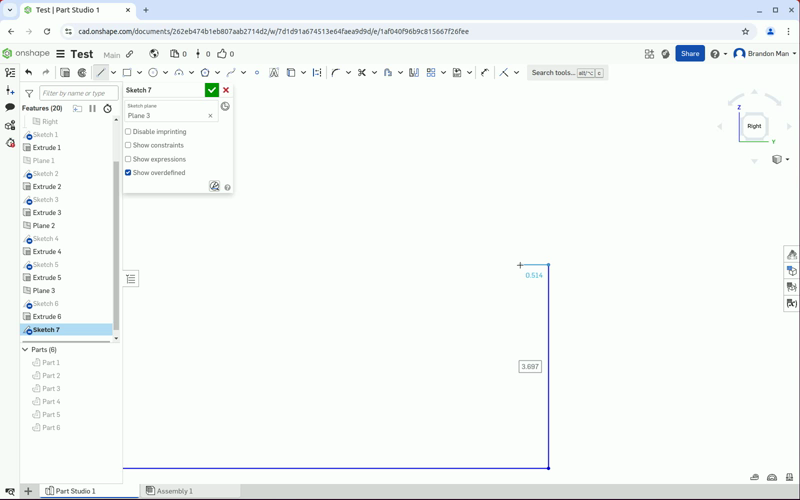
click(520, 264)
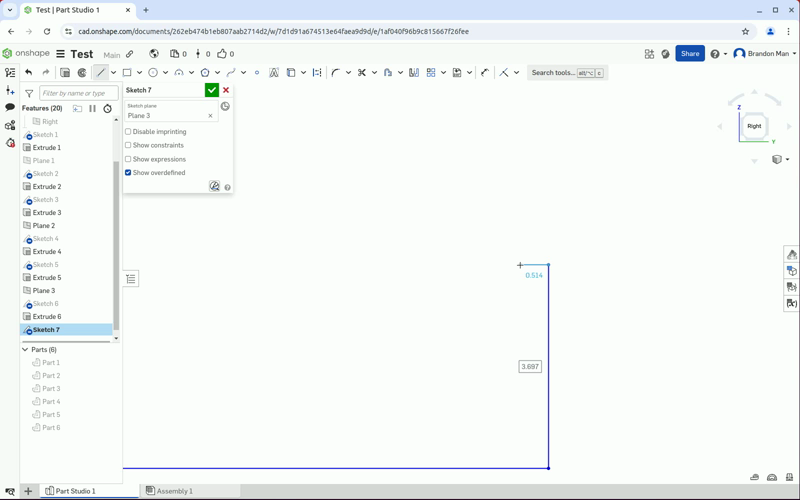
scroll(-6)
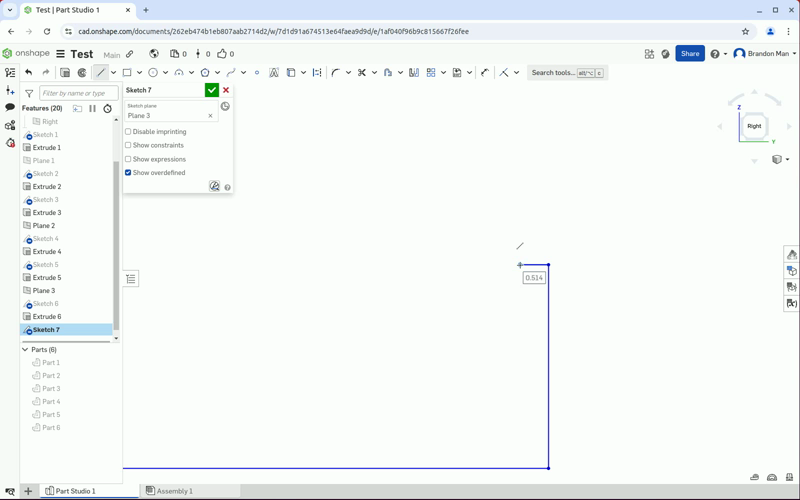
scroll(-6)
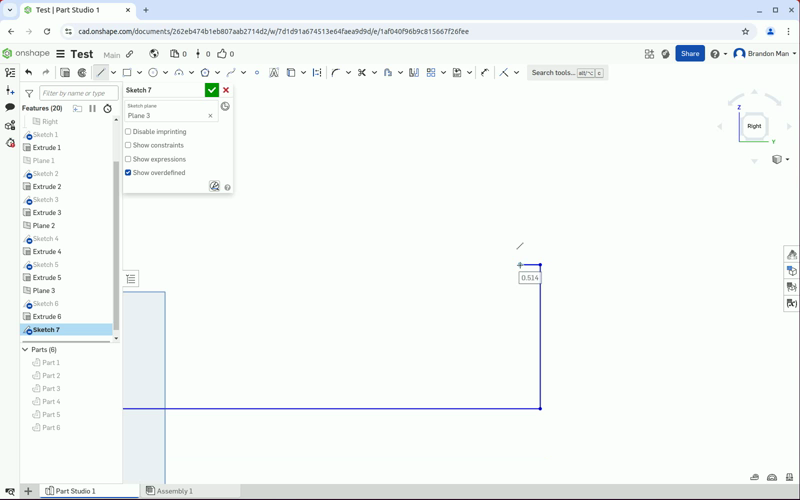
scroll(-6)
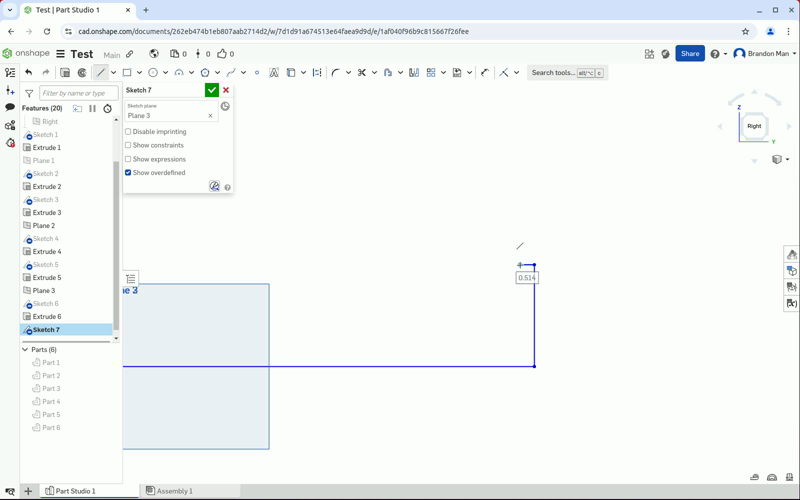
scroll(-6)
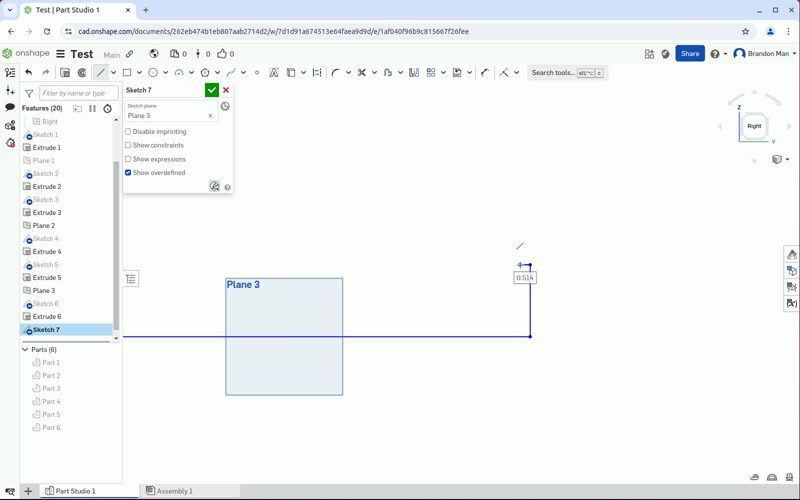
scroll(-6)
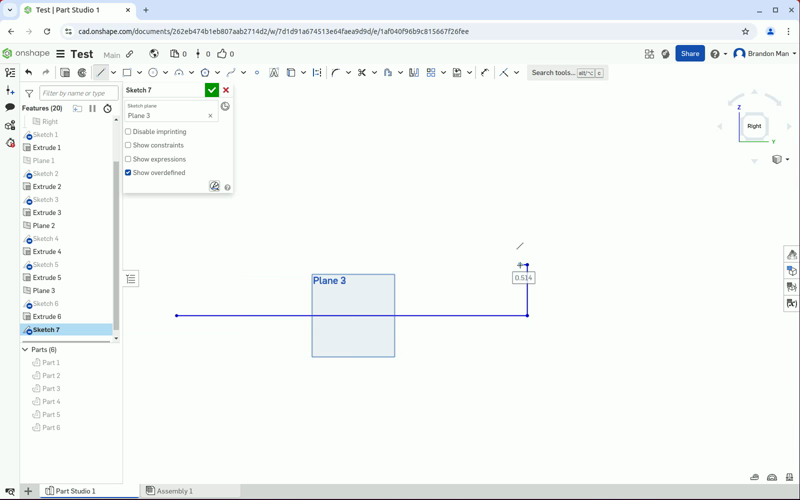
scroll(-6)
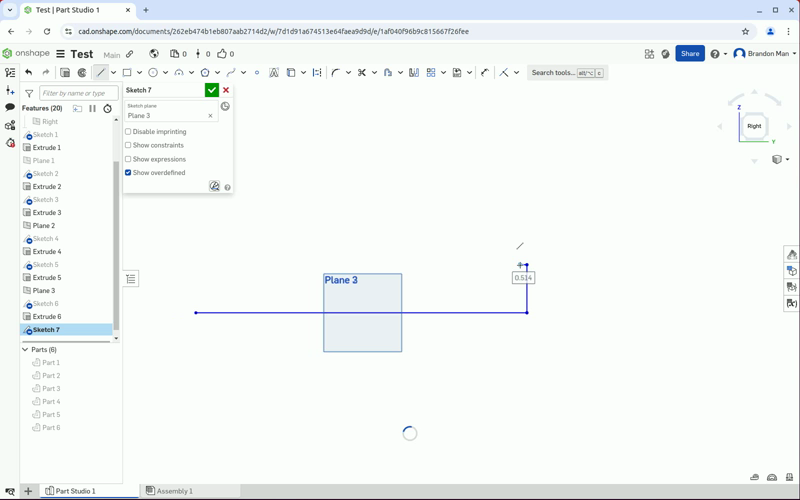
scroll(-6)
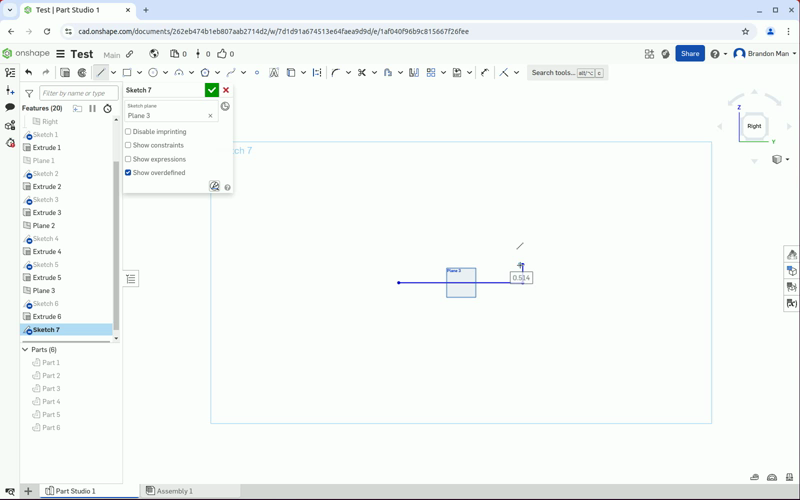
key_up(shift)
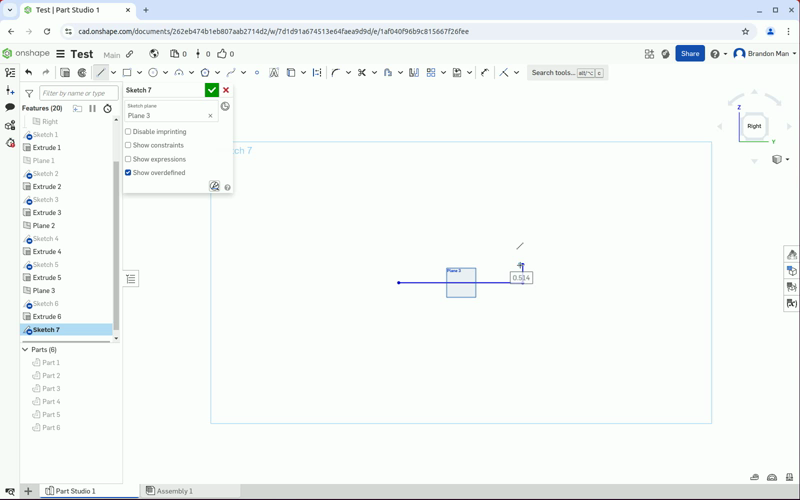
key_down(shift)
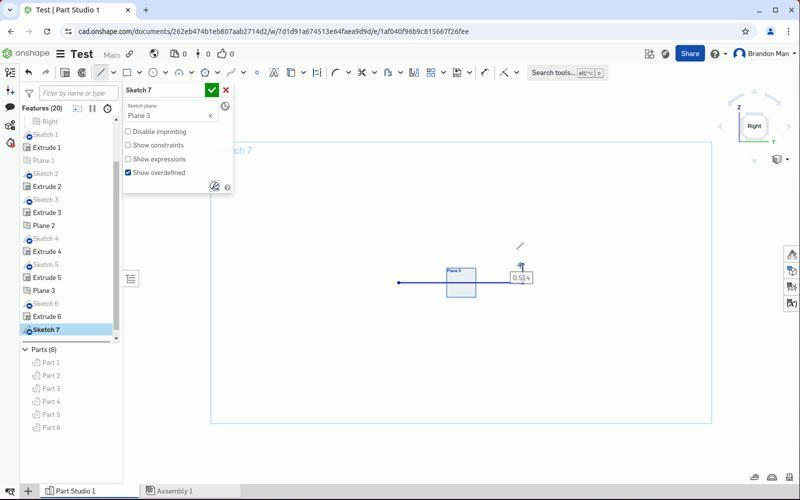
mouse_move(550, 264)
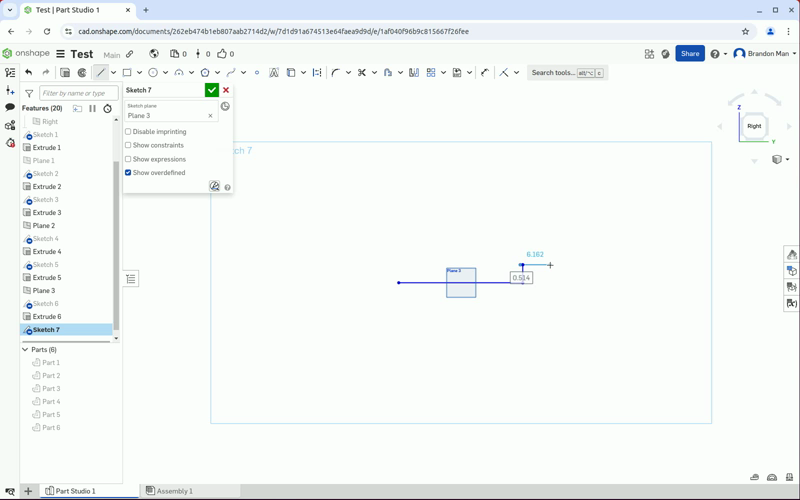
mouse_move(520, 280)
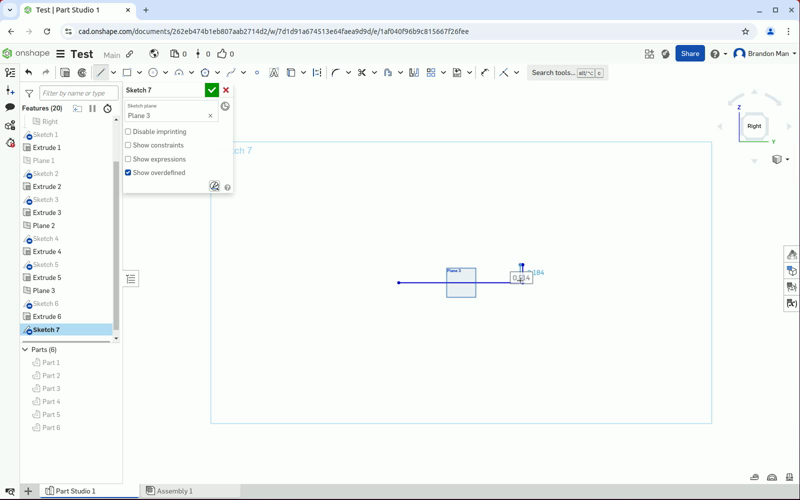
scroll(6)
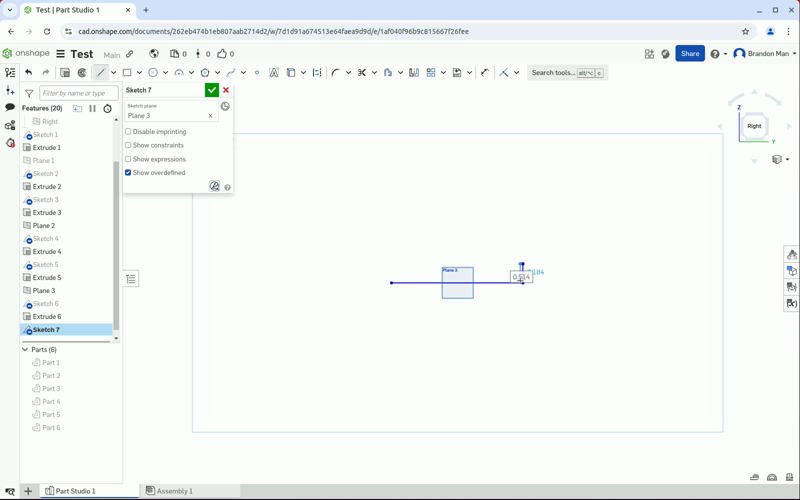
scroll(6)
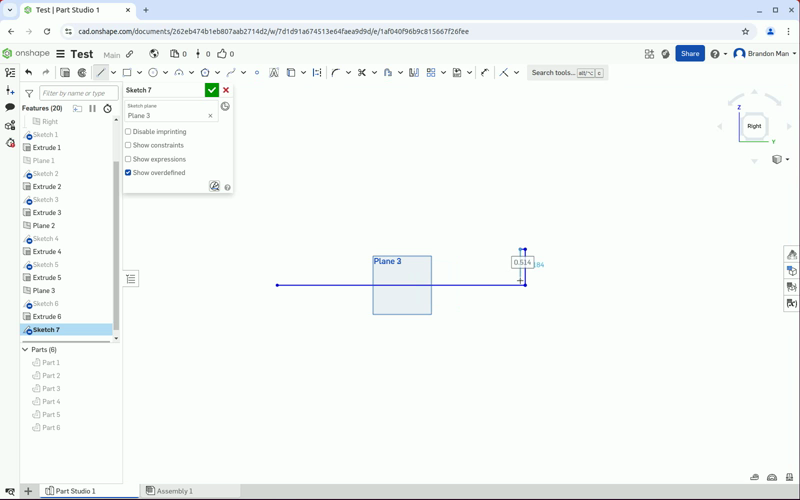
scroll(6)
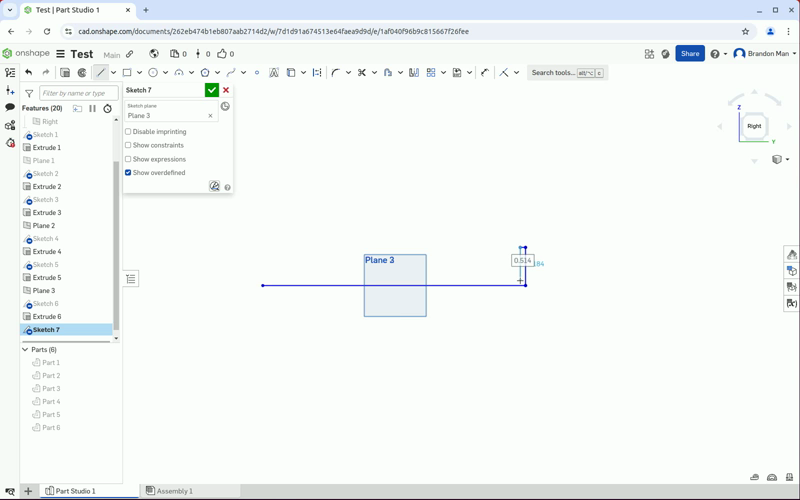
scroll(6)
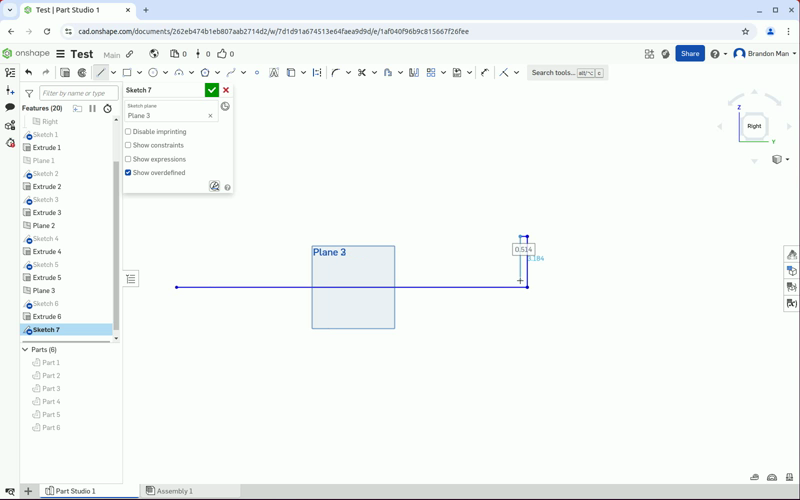
scroll(6)
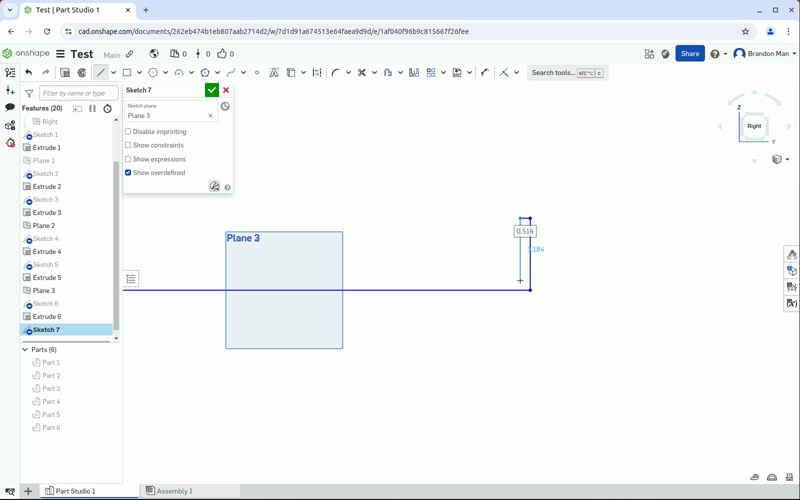
scroll(6)
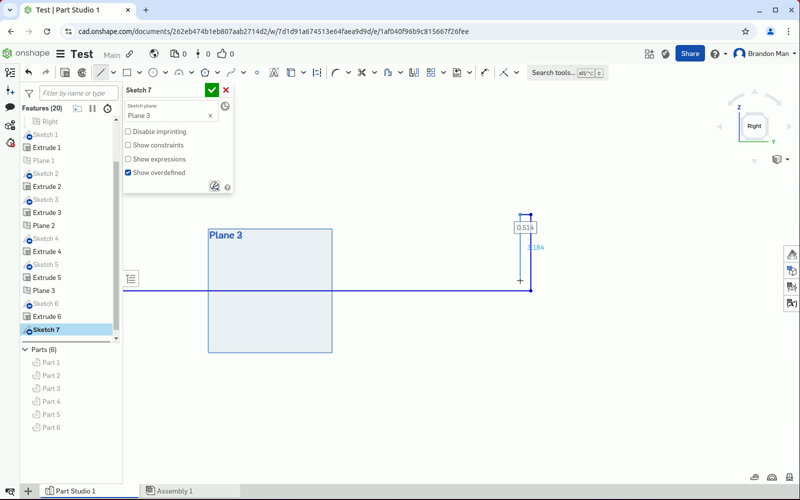
scroll(6)
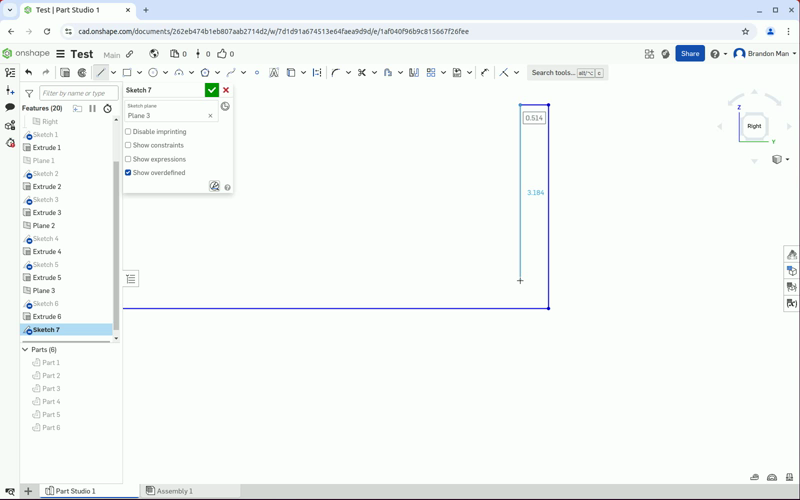
click(520, 280)
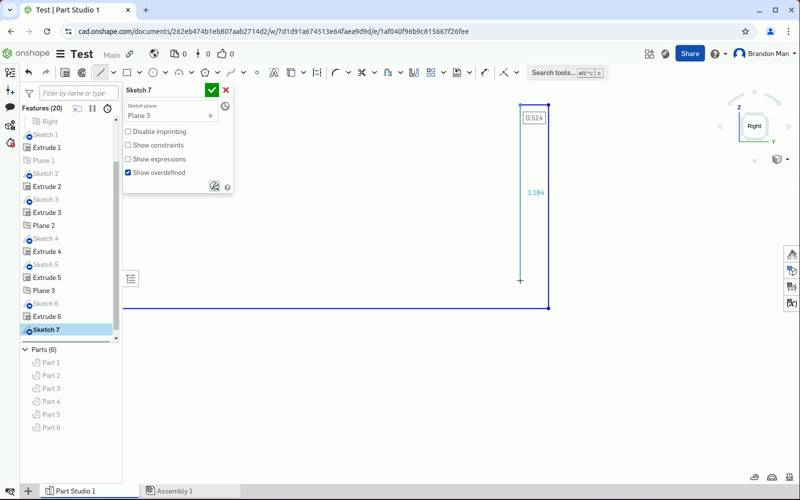
scroll(-6)
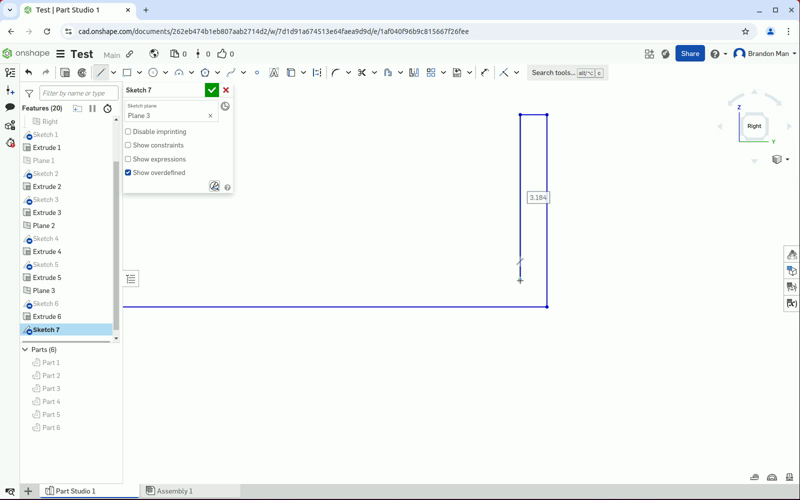
scroll(-6)
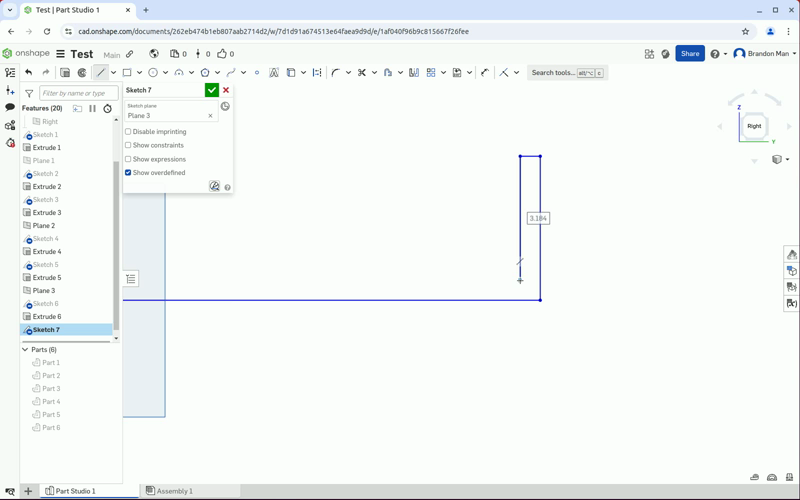
scroll(-6)
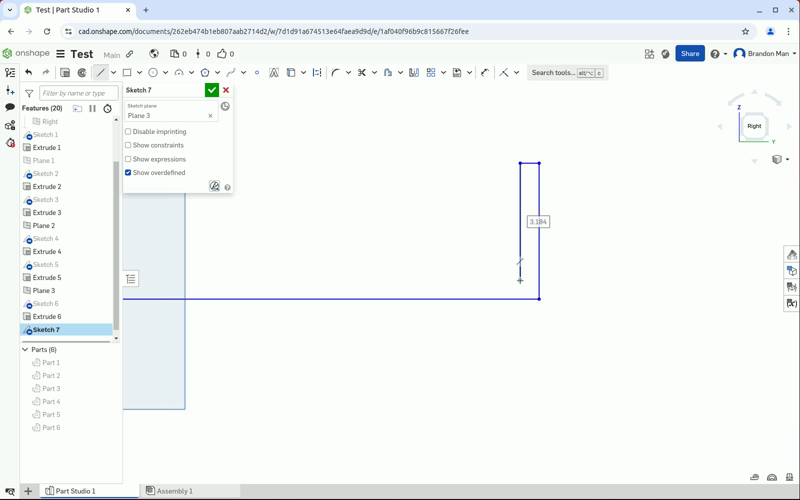
scroll(-6)
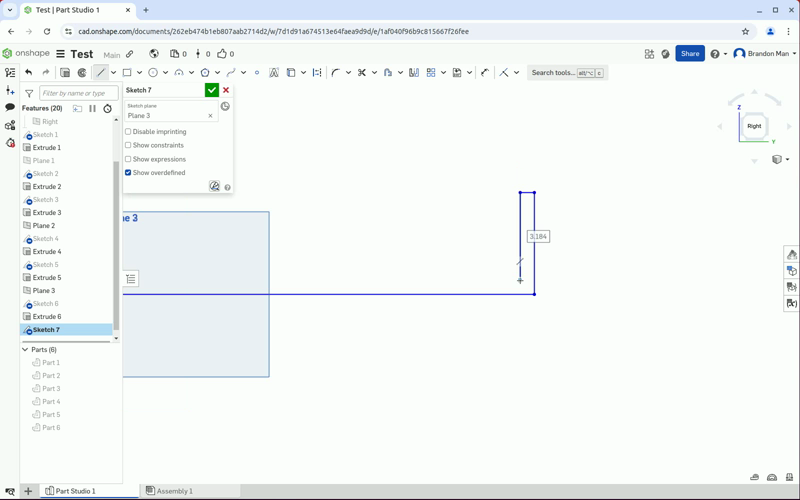
scroll(-6)
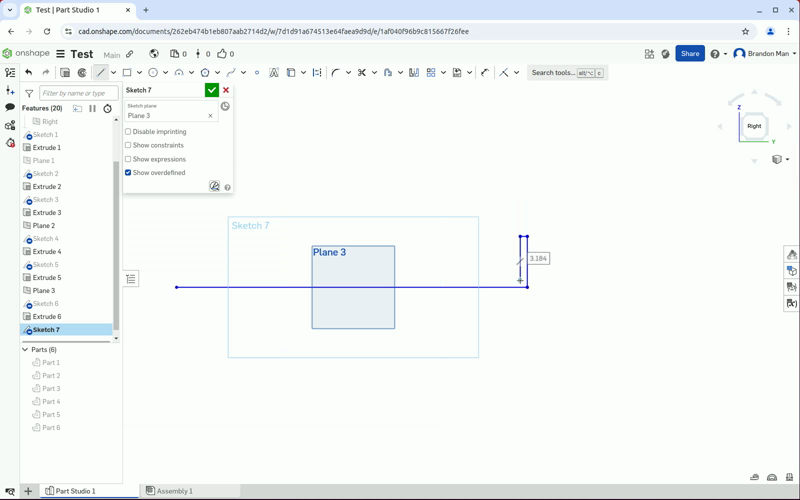
scroll(-6)
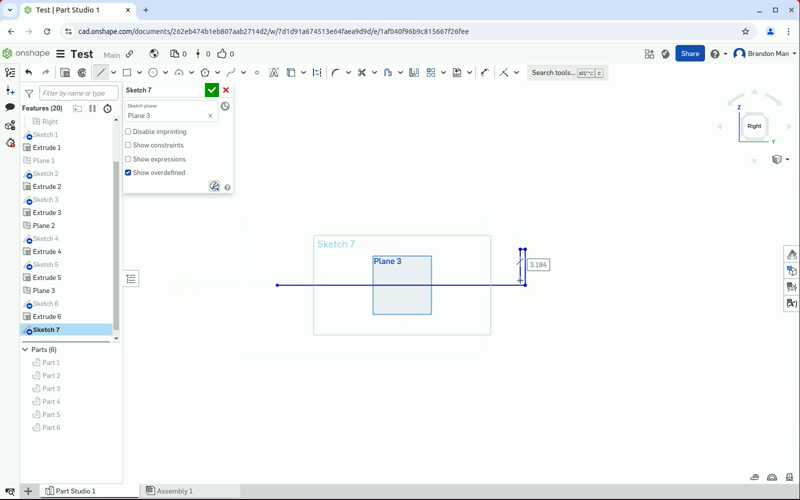
scroll(-6)
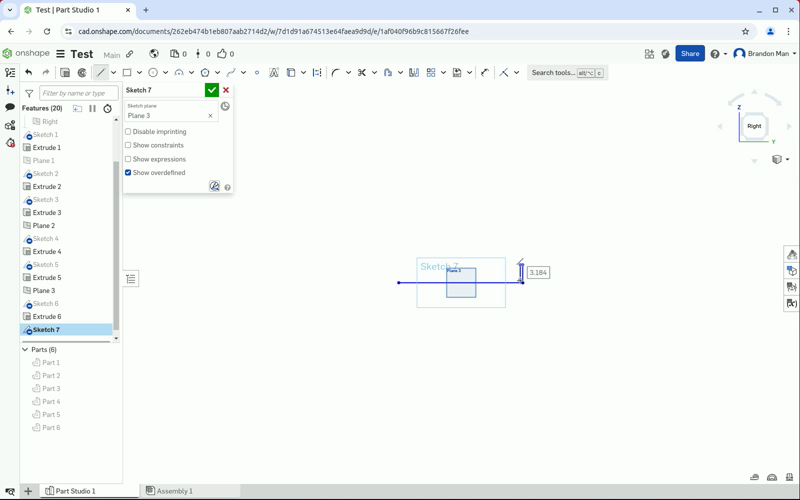
key_up(shift)
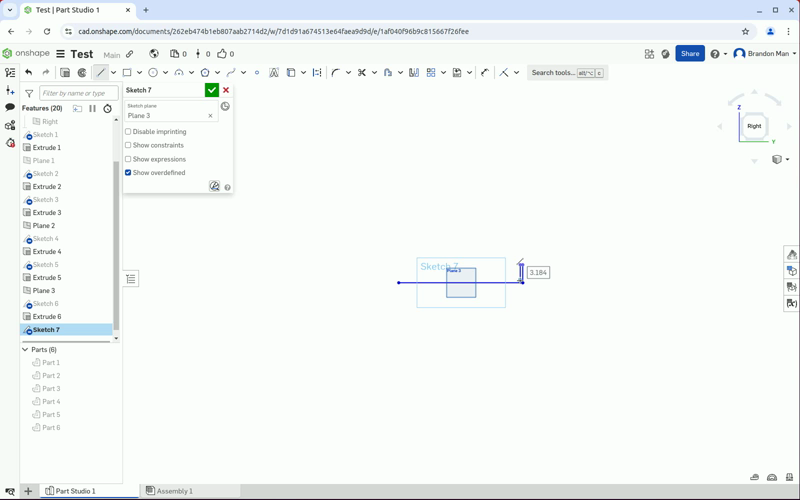
key_down(shift)
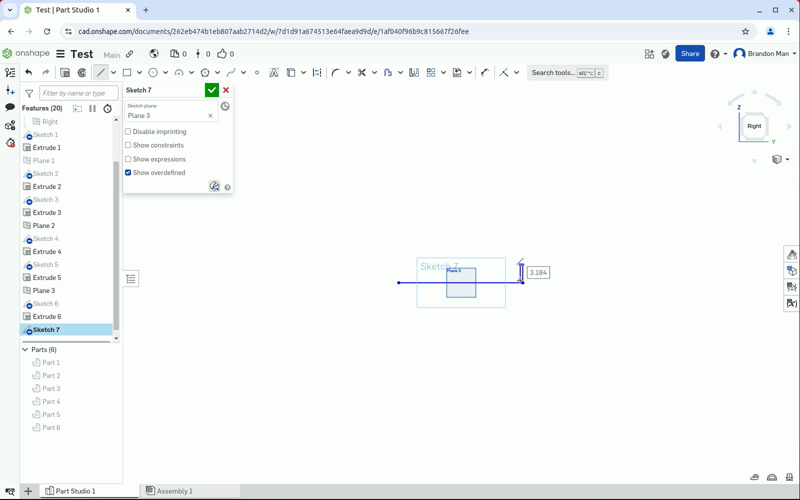
mouse_move(401, 280)
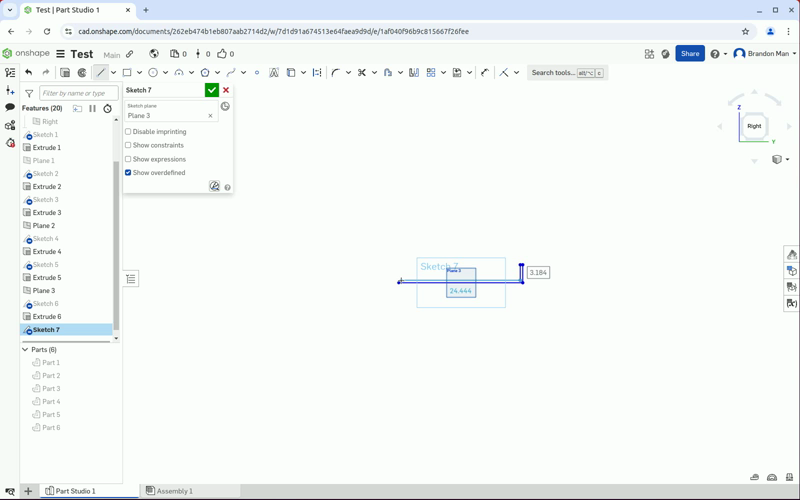
scroll(6)
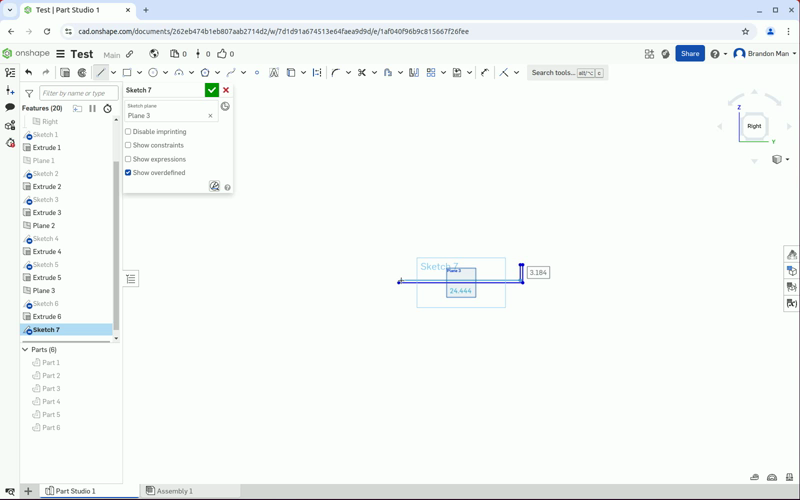
scroll(6)
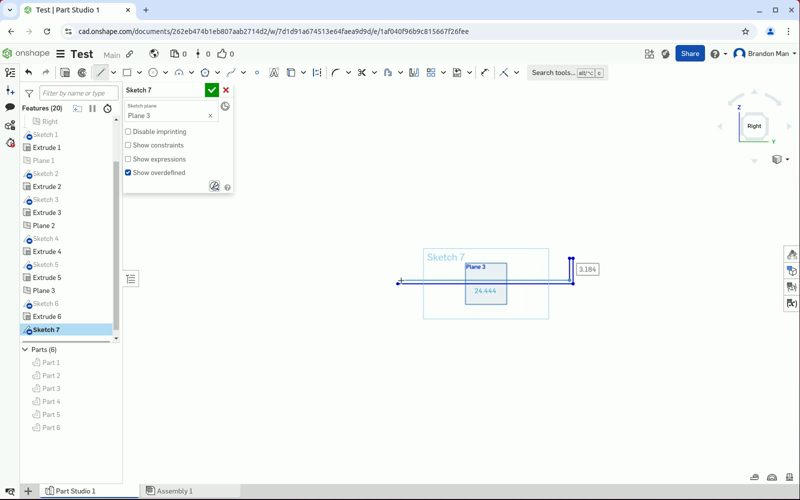
scroll(6)
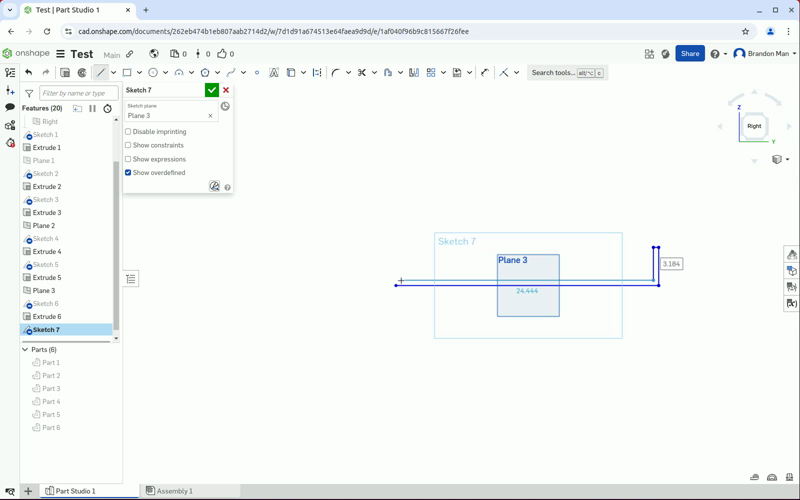
scroll(6)
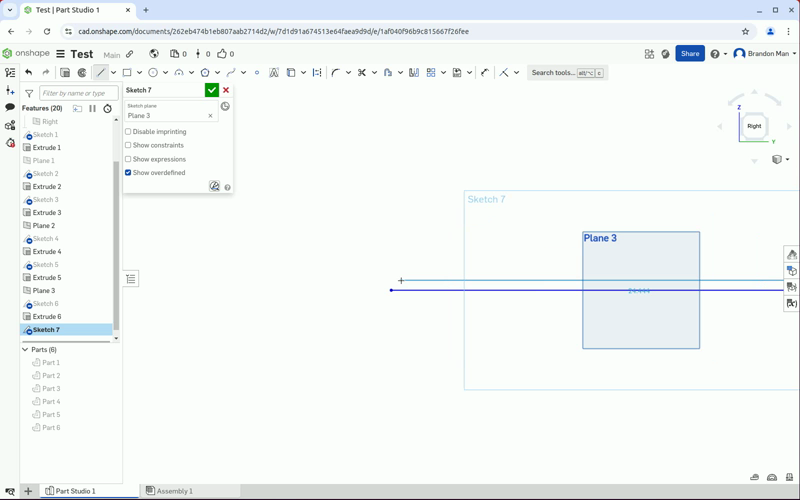
scroll(6)
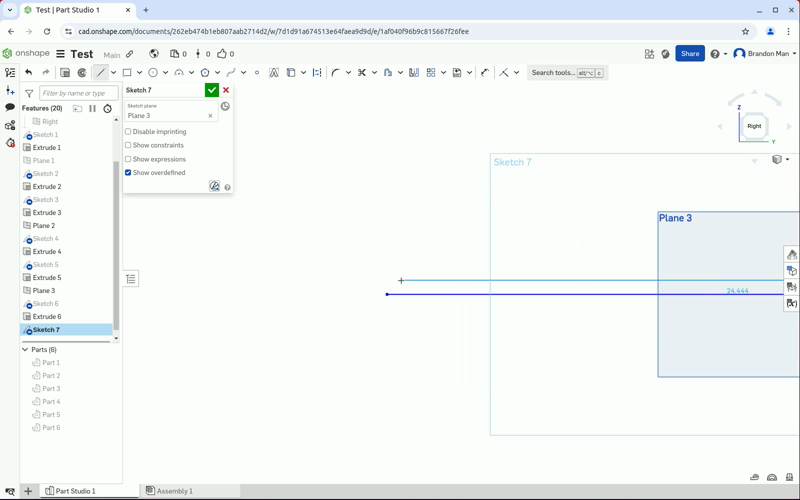
scroll(6)
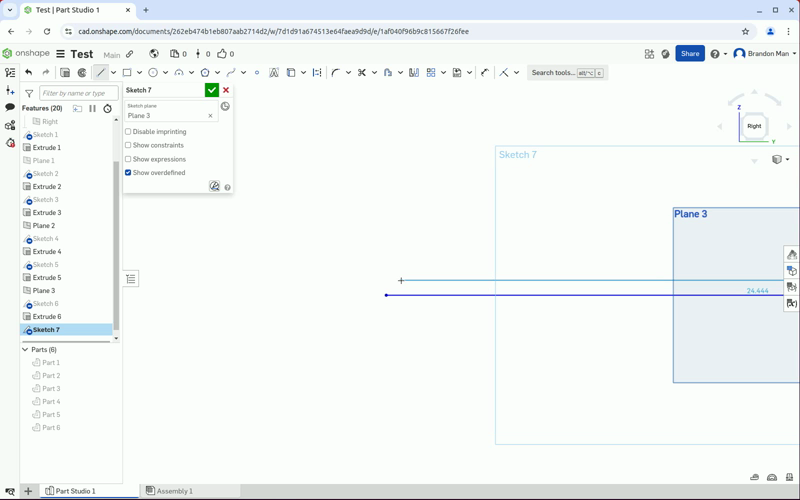
scroll(6)
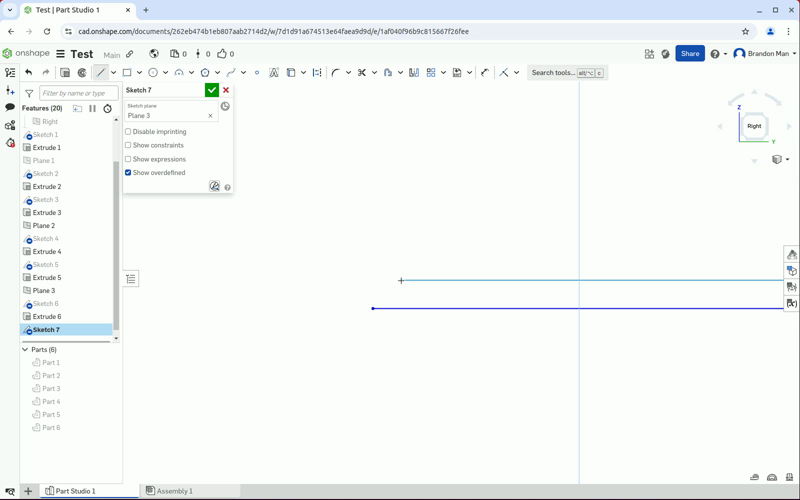
click(401, 280)
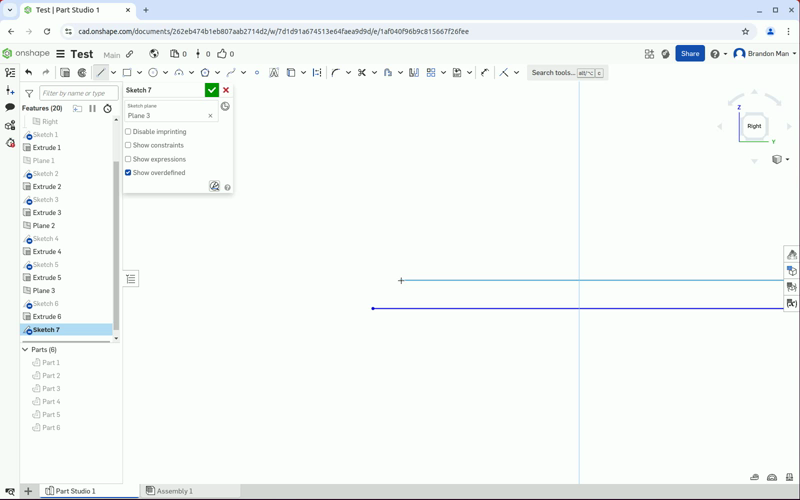
scroll(-6)
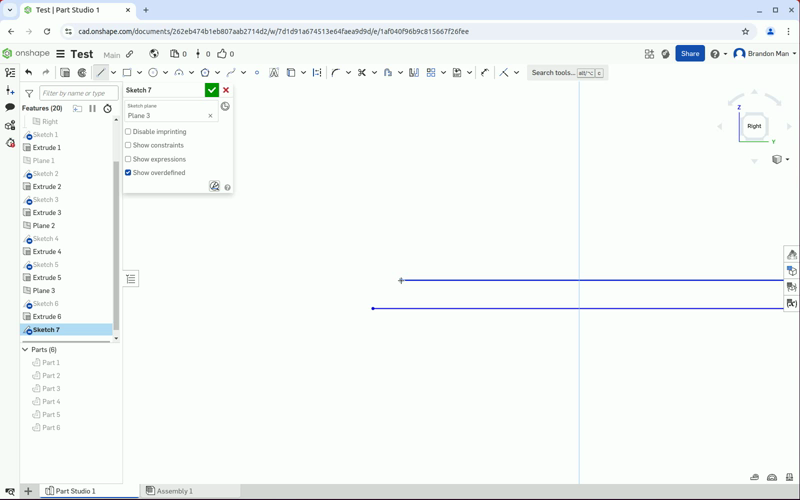
scroll(-6)
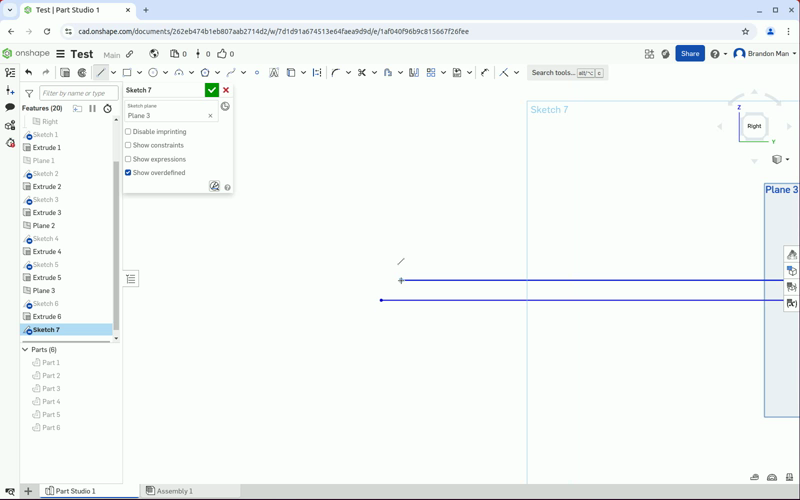
scroll(-6)
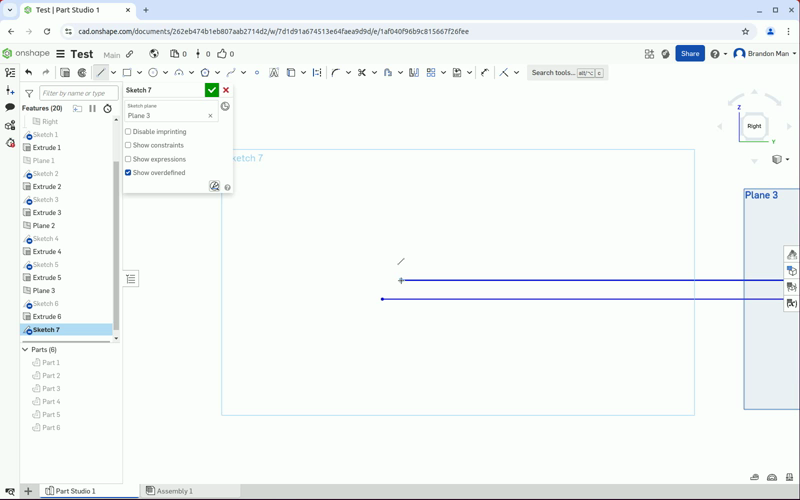
scroll(-6)
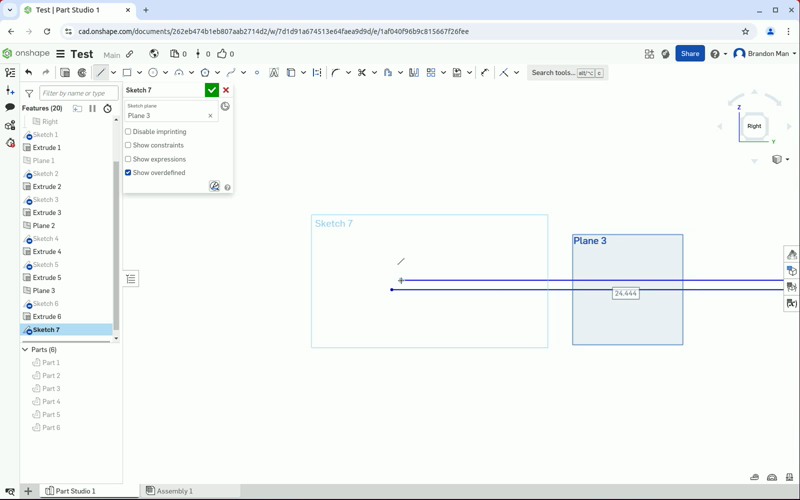
scroll(-6)
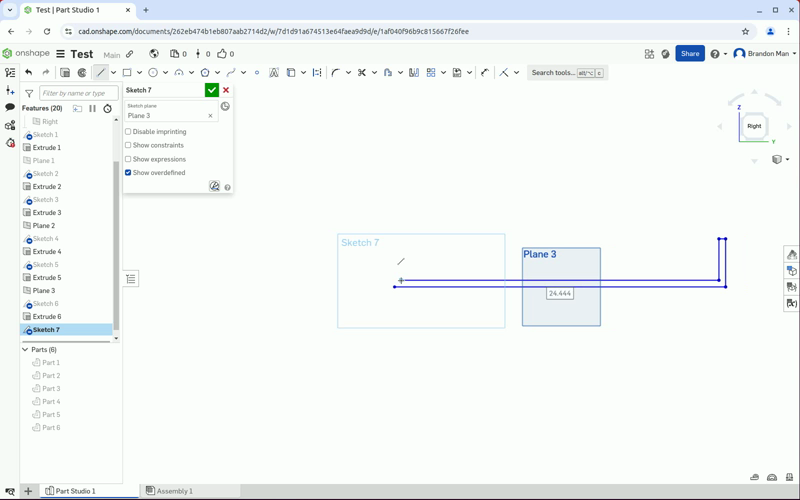
scroll(-6)
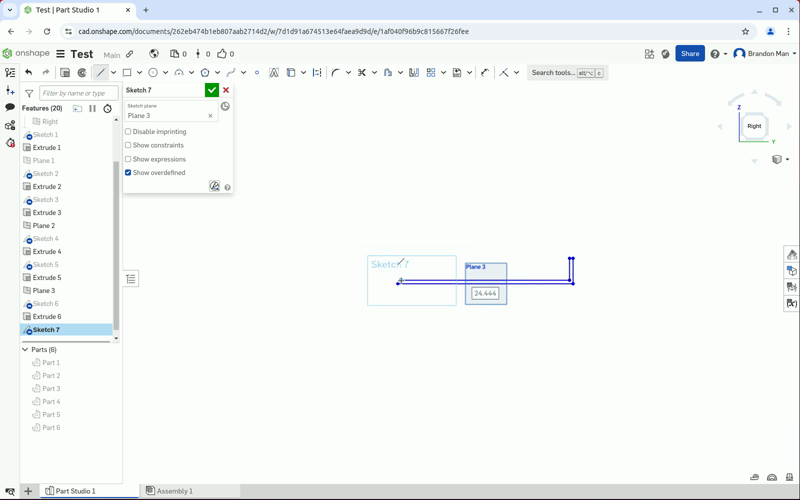
scroll(-6)
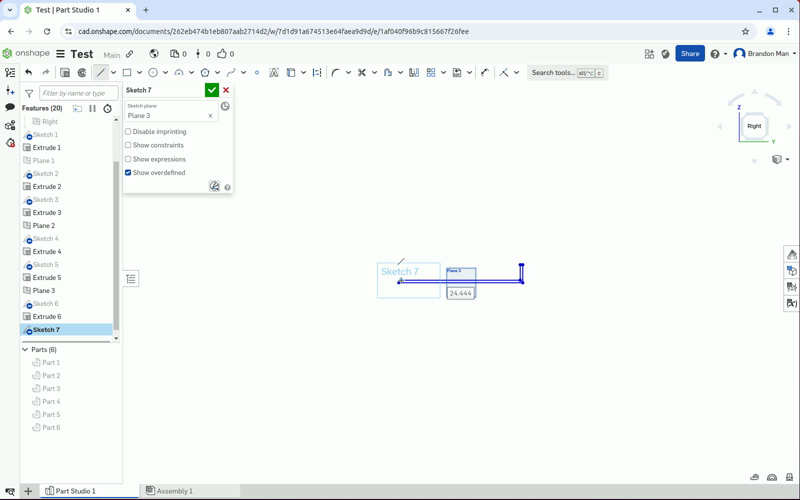
key_up(shift)
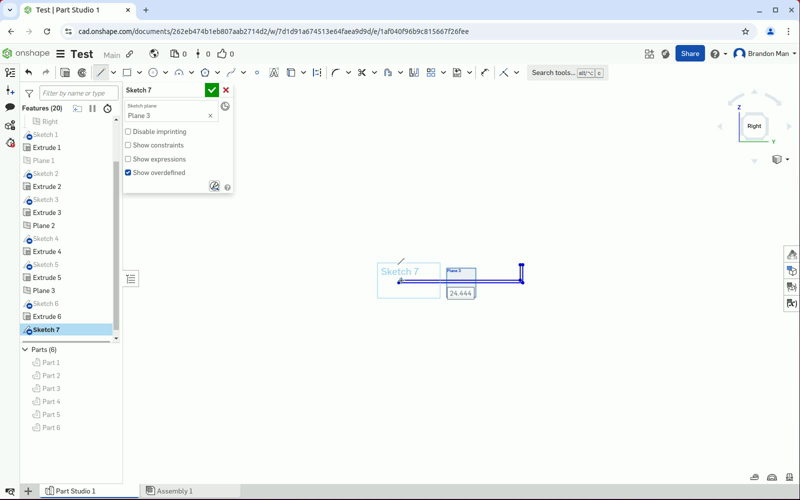
key_down(shift)
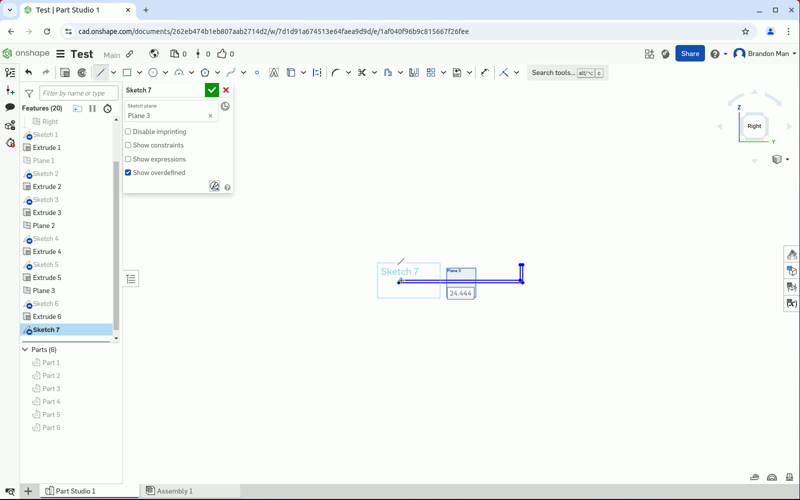
mouse_move(431, 280)
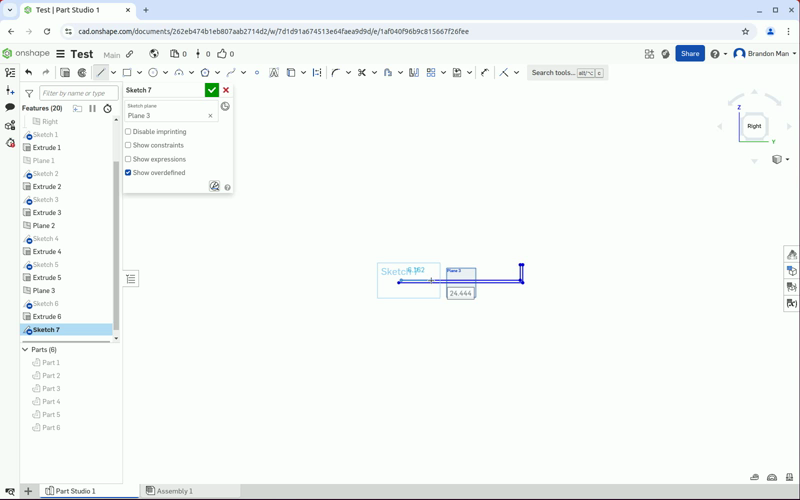
mouse_move(401, 269)
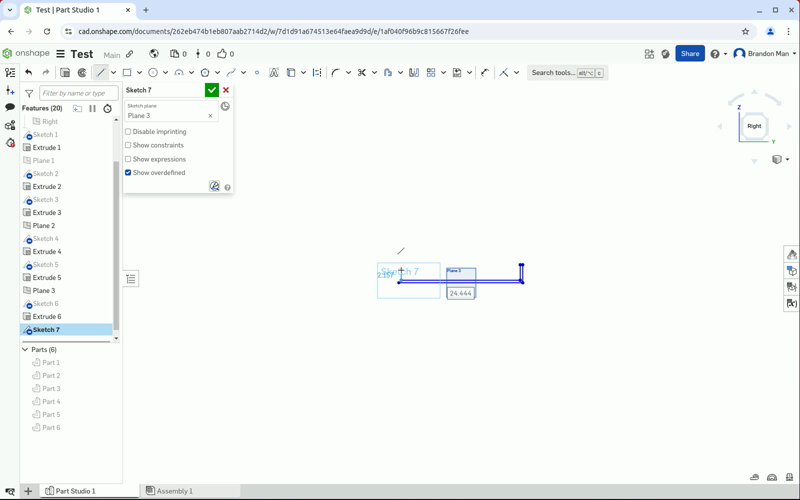
click(401, 269)
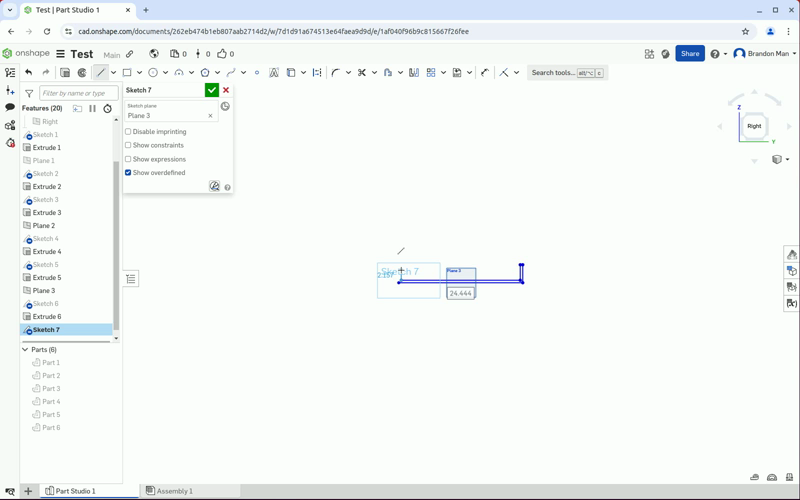
key_up(shift)
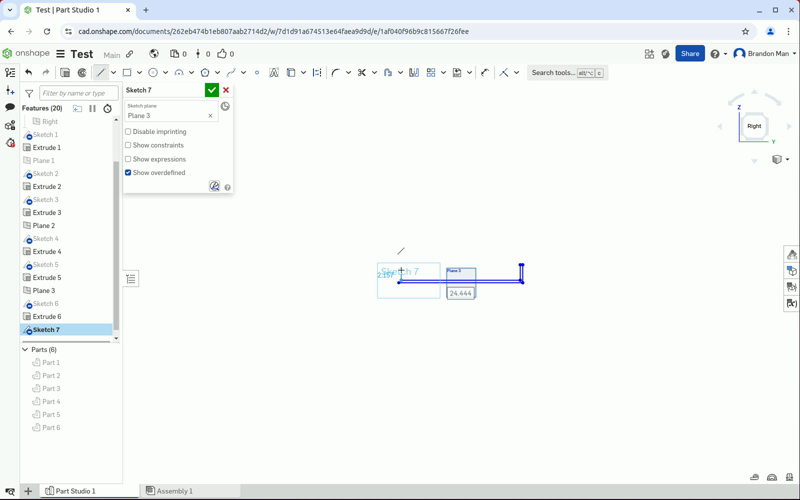
key_down(shift)
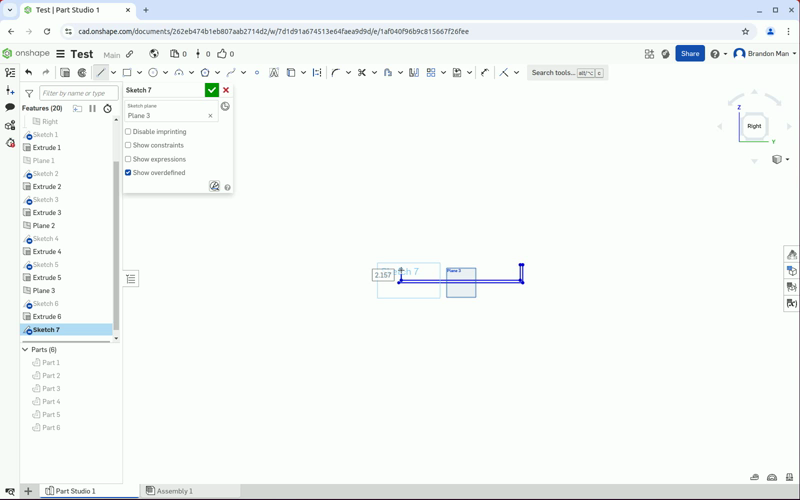
mouse_move(431, 269)
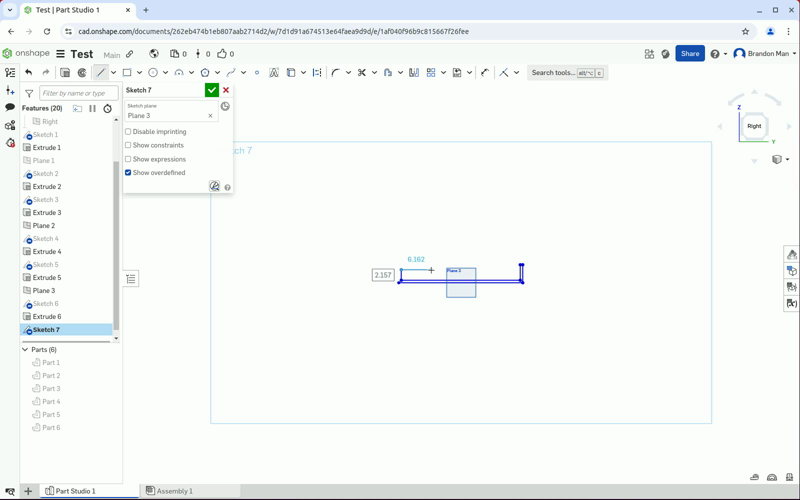
mouse_move(398, 269)
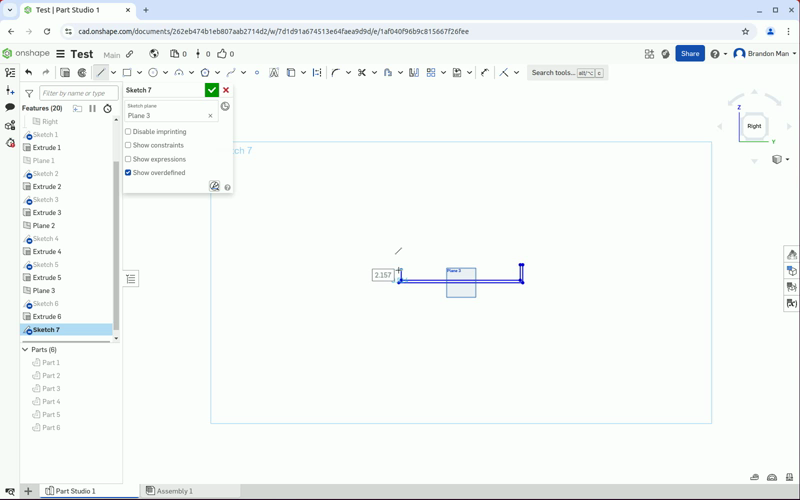
scroll(6)
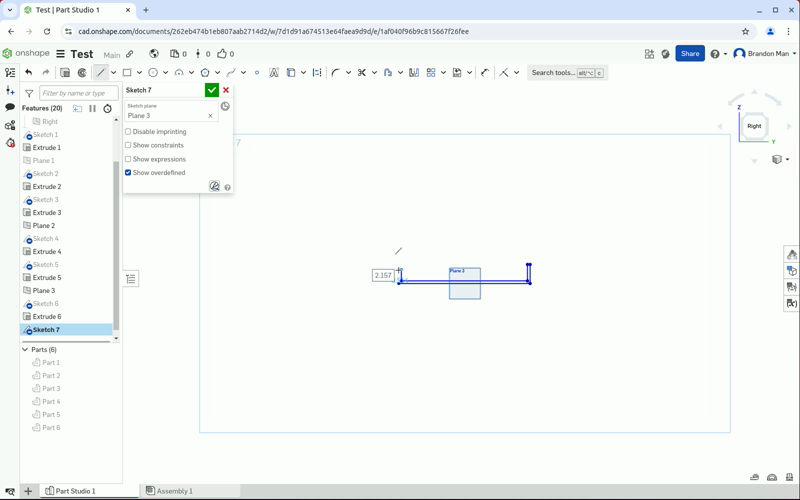
scroll(6)
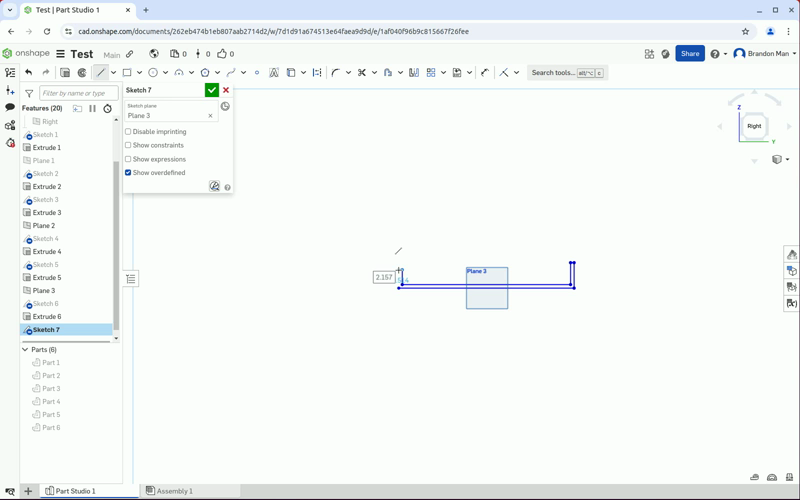
scroll(6)
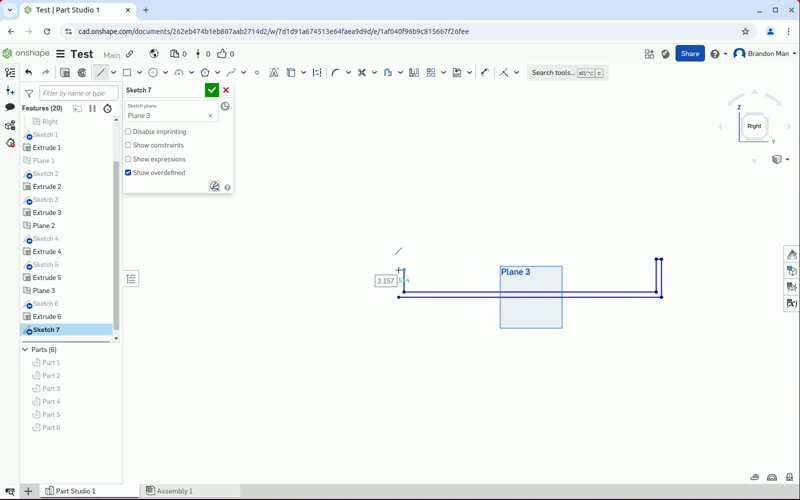
scroll(6)
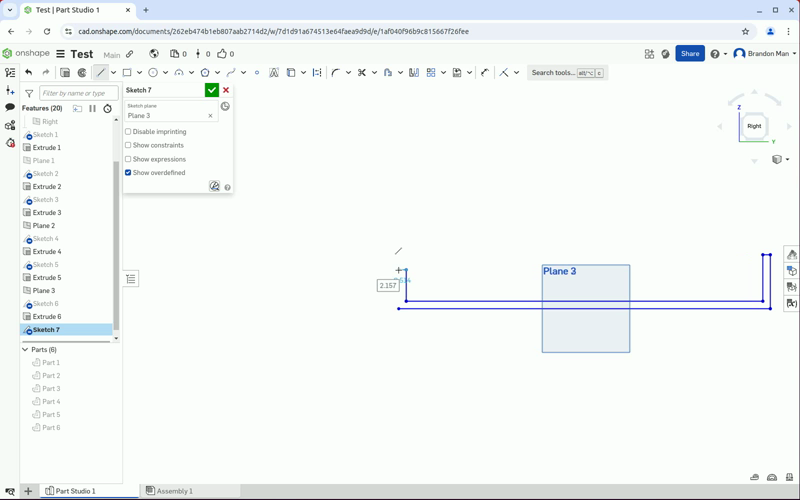
scroll(6)
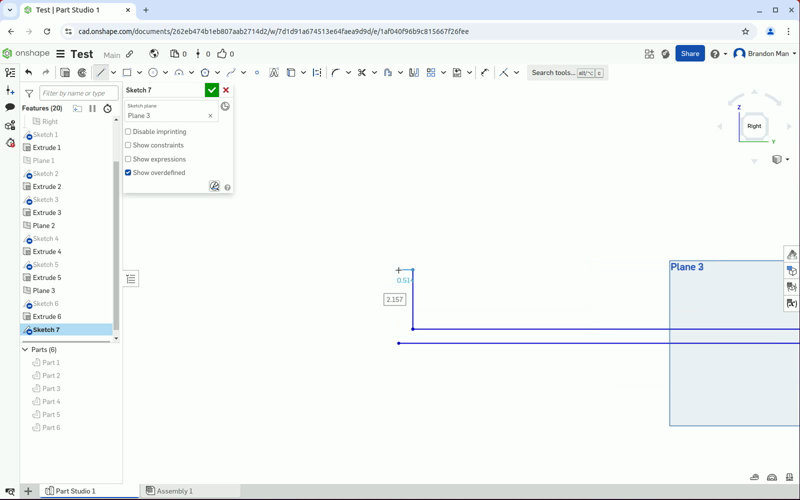
scroll(6)
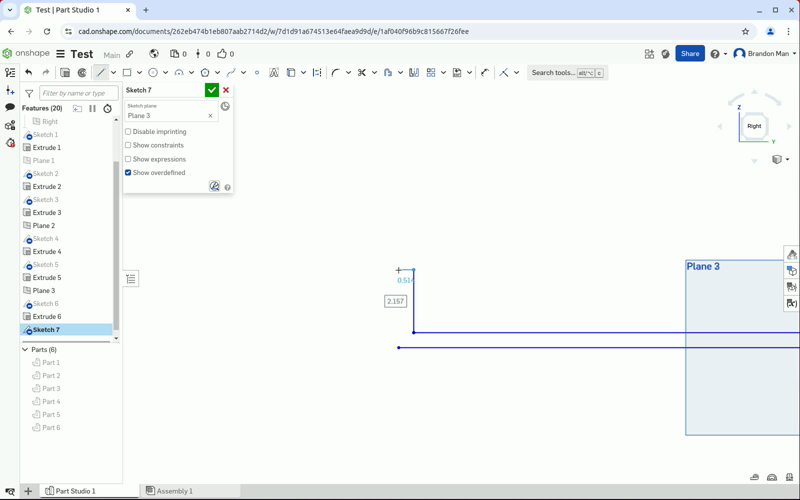
scroll(6)
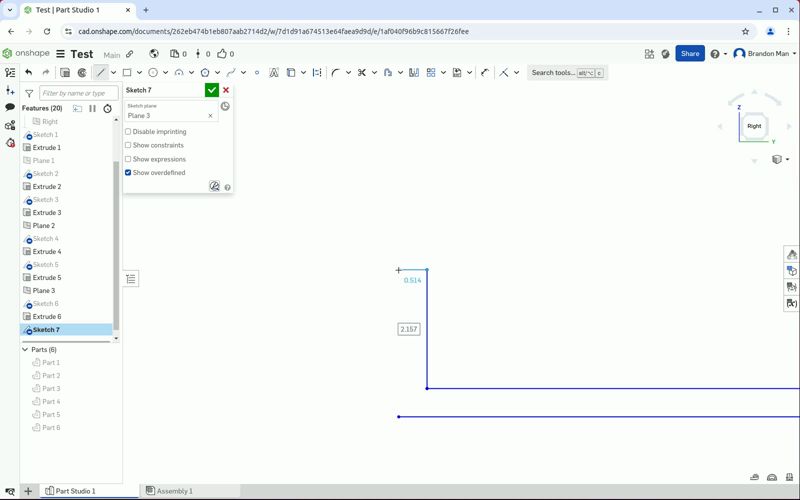
click(398, 269)
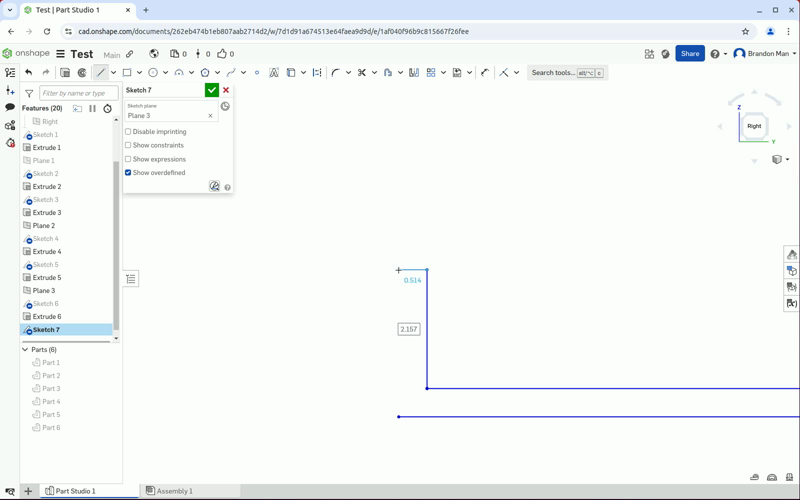
scroll(-6)
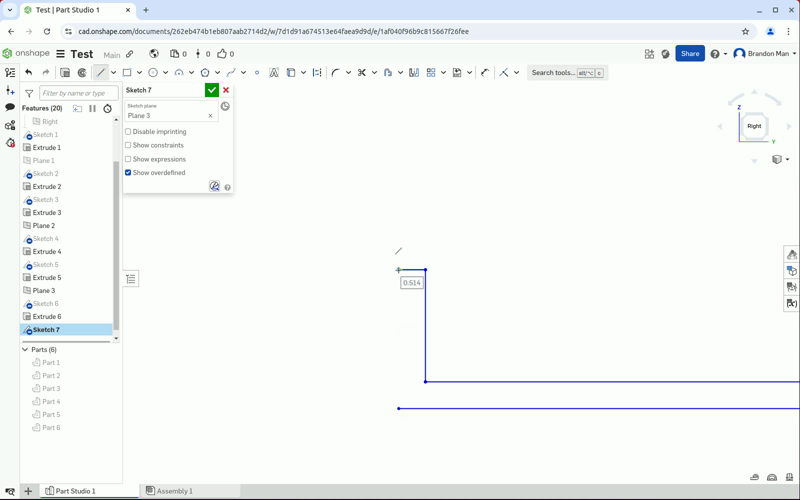
scroll(-6)
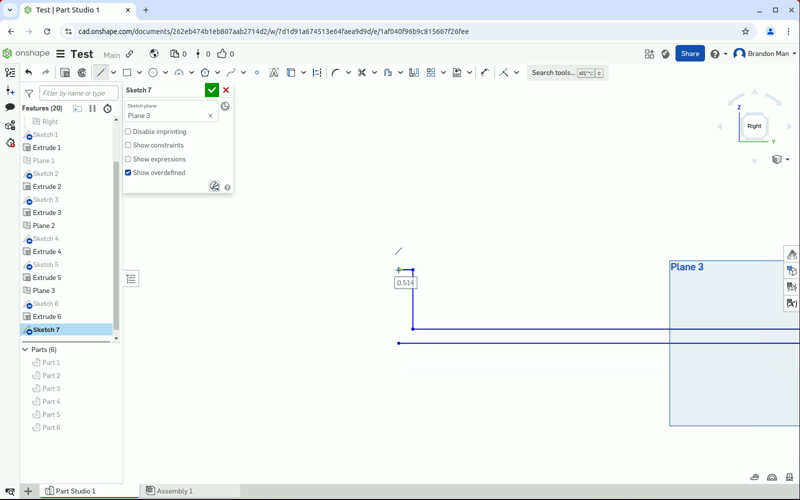
scroll(-6)
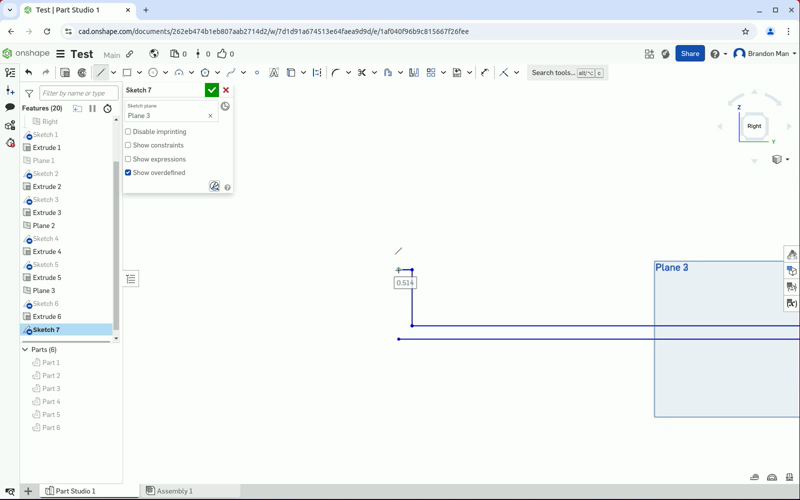
scroll(-6)
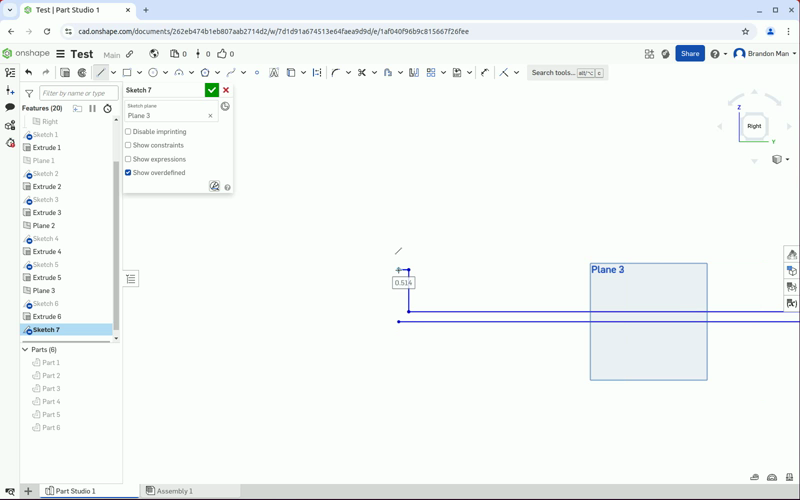
scroll(-6)
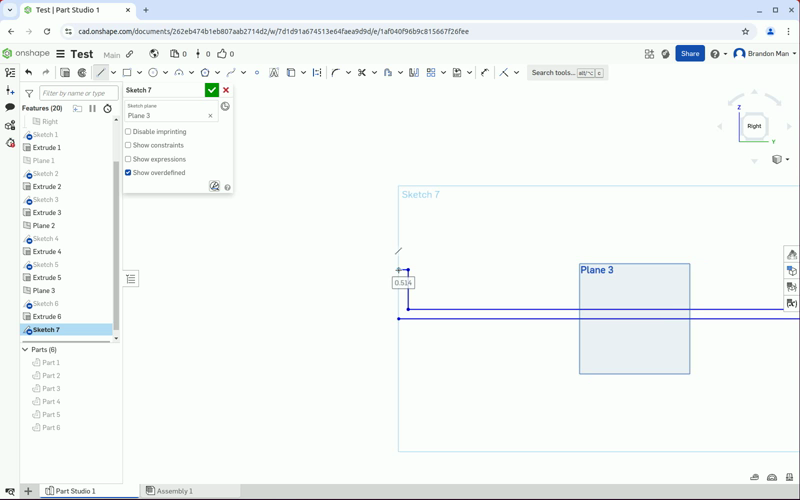
scroll(-6)
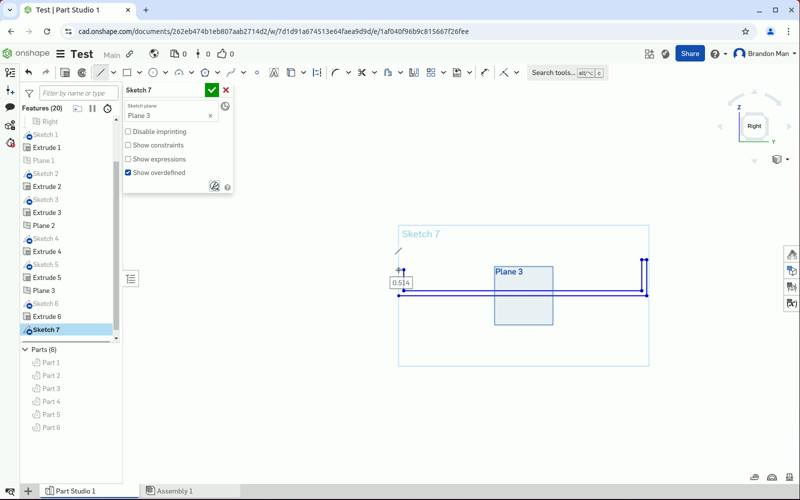
scroll(-6)
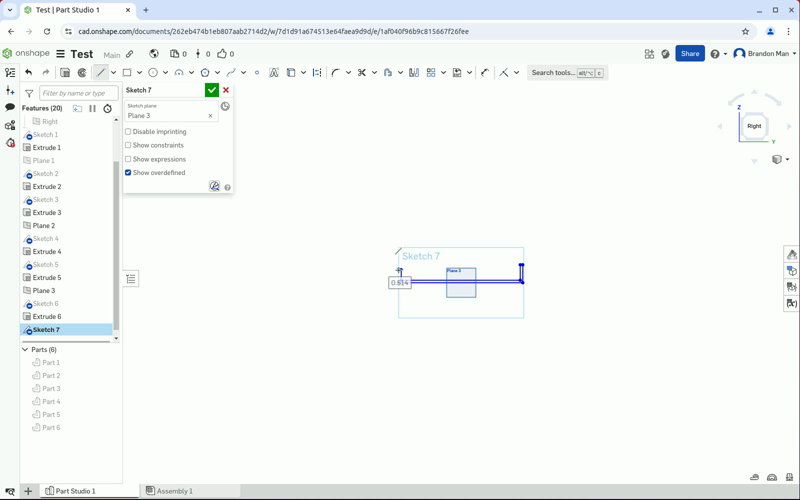
key_up(shift)
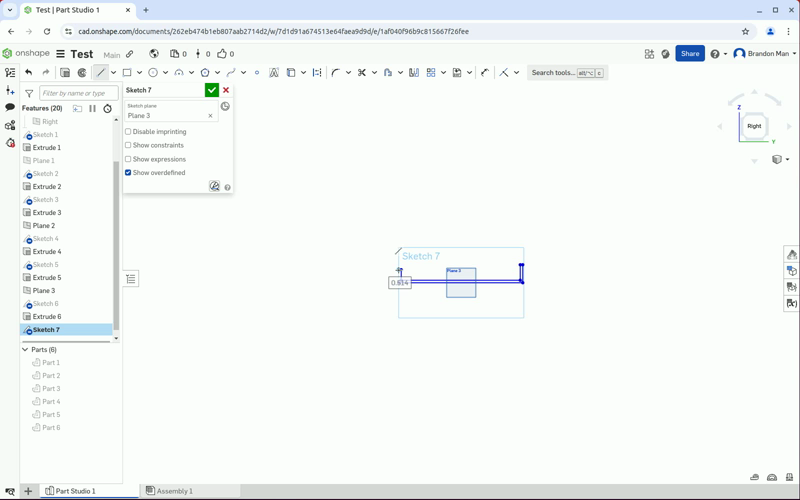
mouse_move(428, 269)
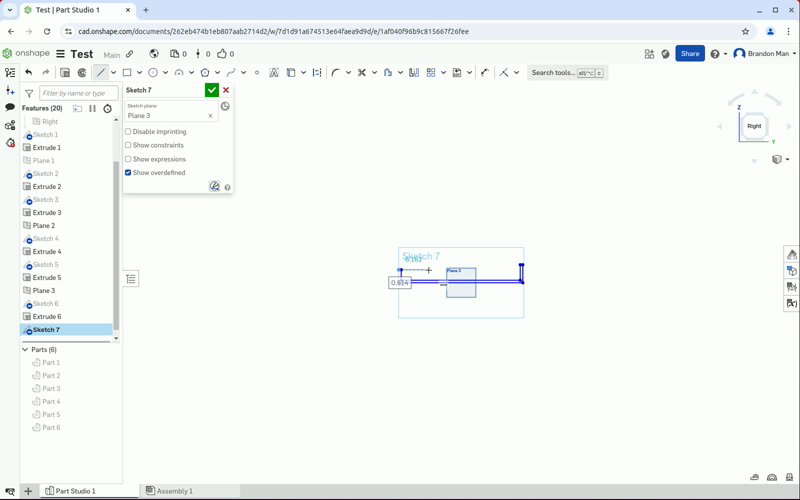
key_down(shift)
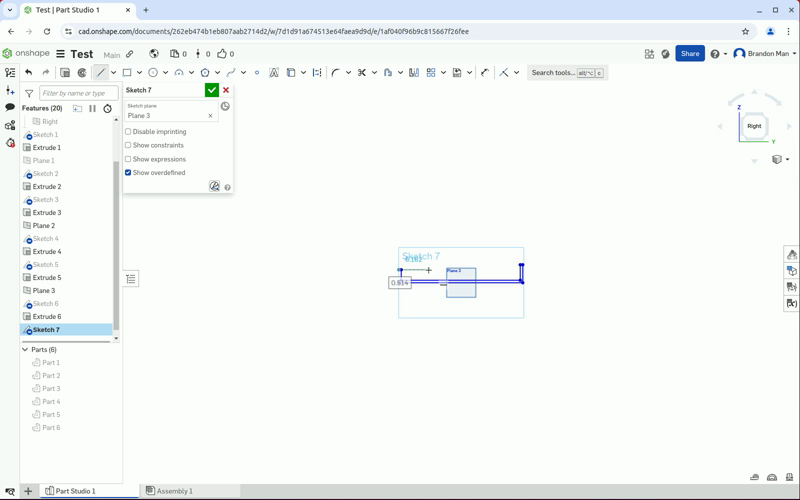
mouse_move(398, 282)
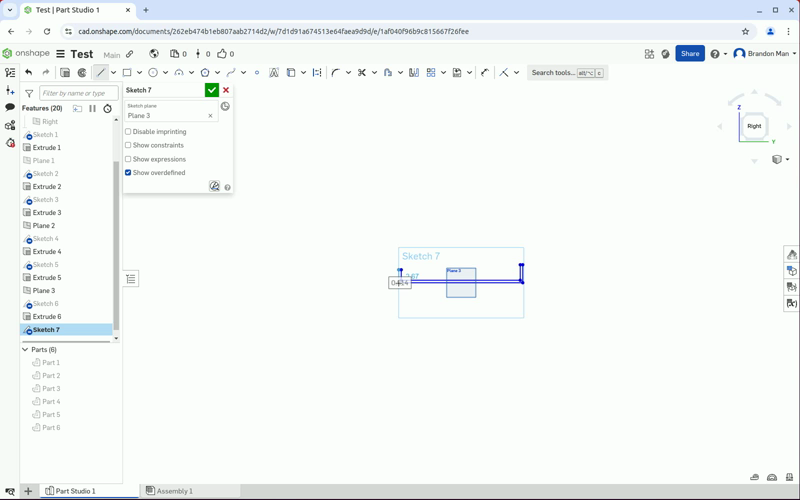
scroll(6)
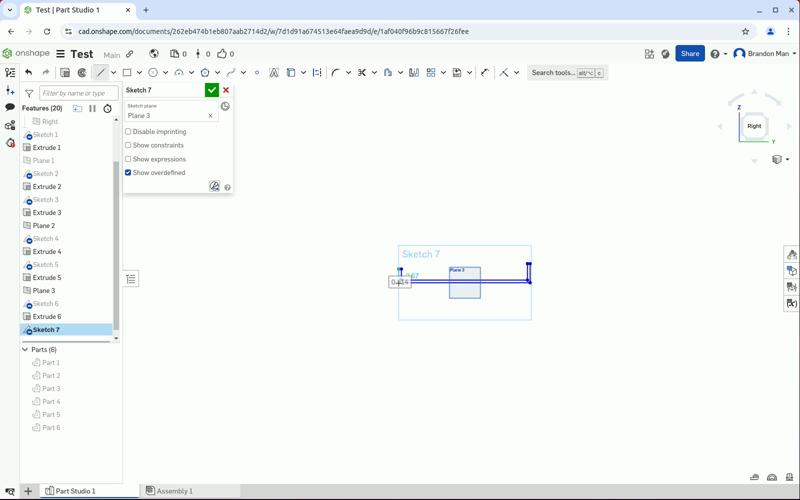
scroll(6)
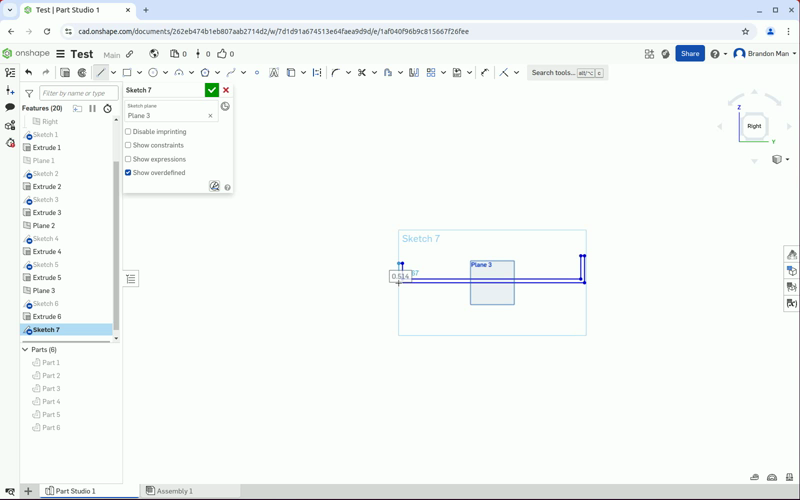
scroll(6)
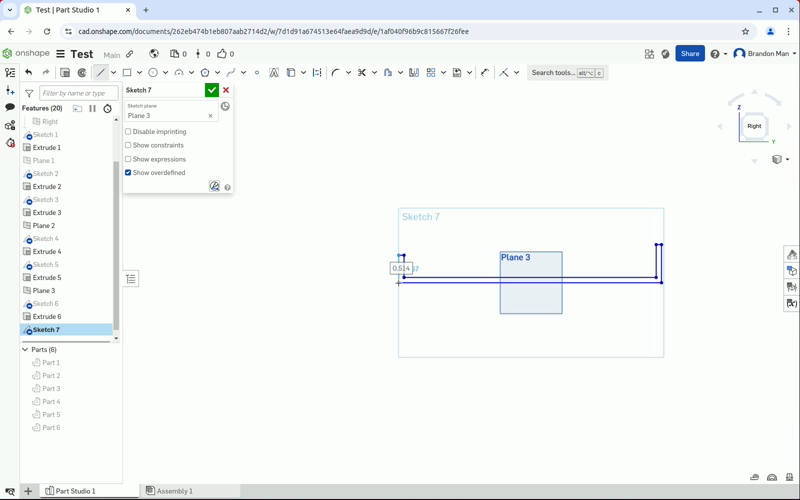
scroll(6)
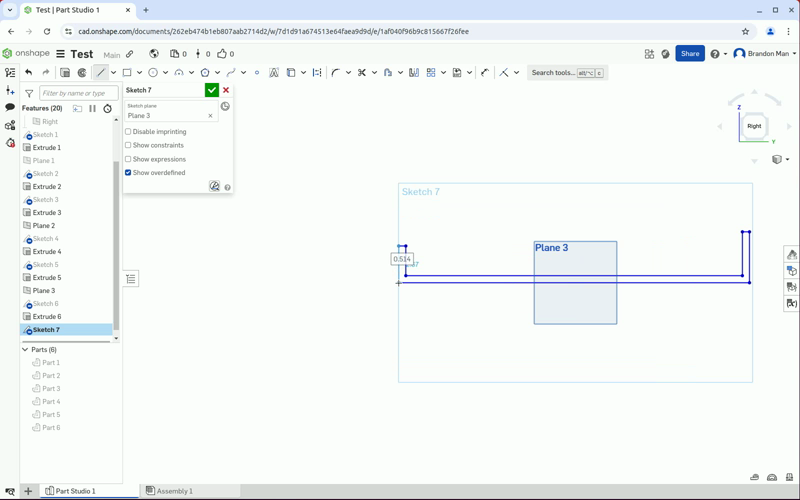
scroll(6)
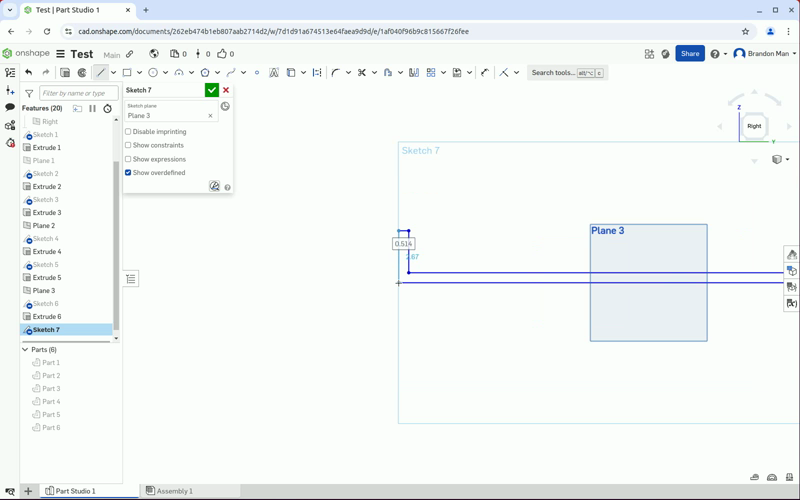
scroll(6)
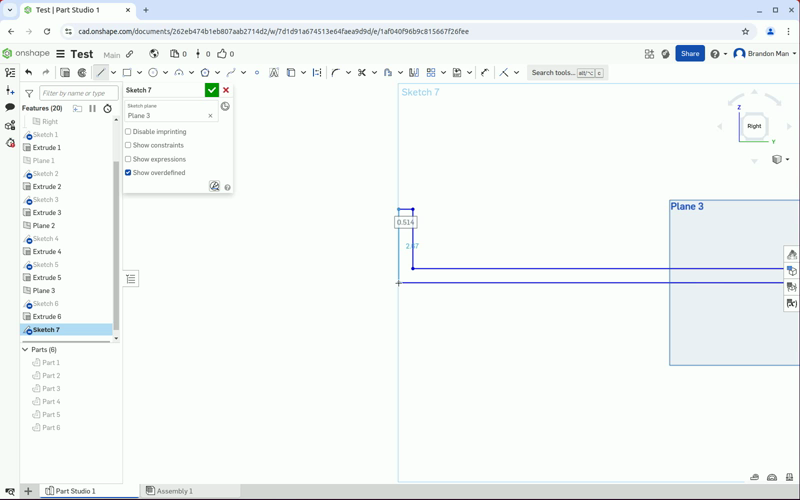
scroll(6)
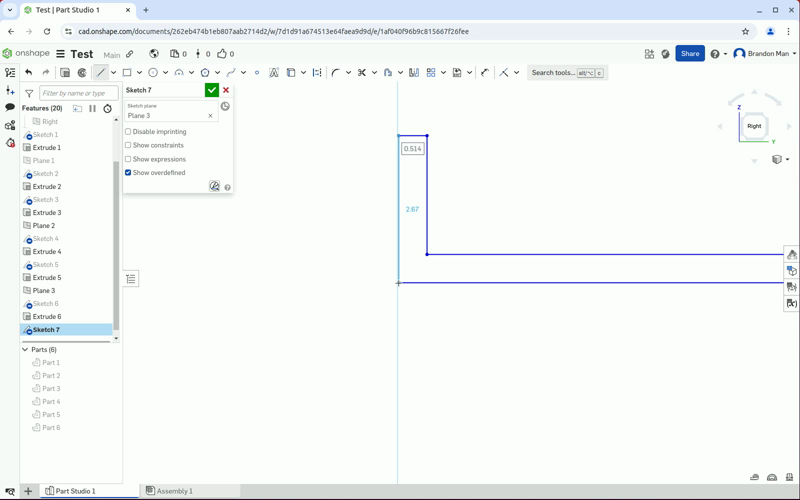
key_up(shift)
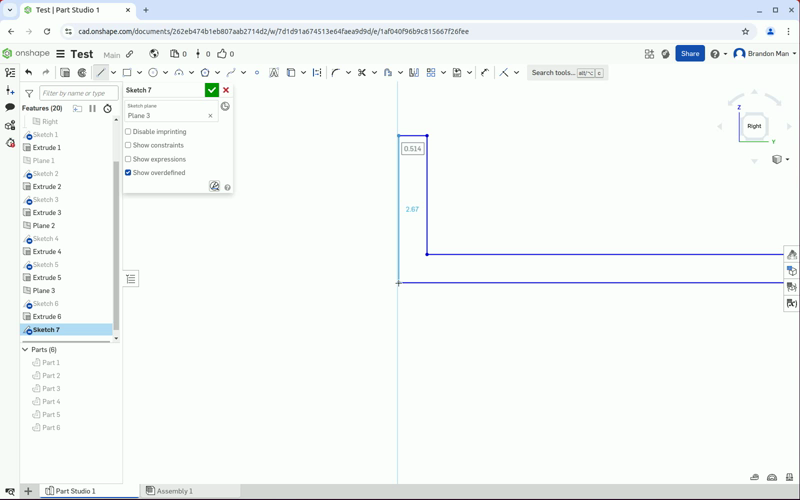
click(398, 282)
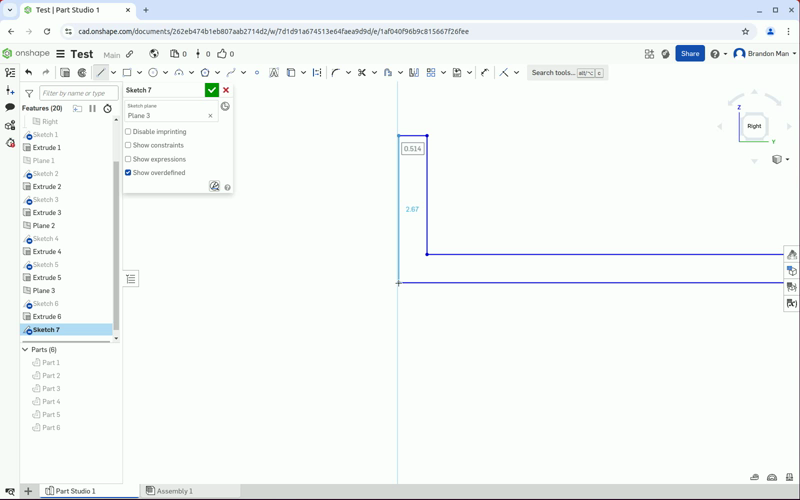
scroll(-6)
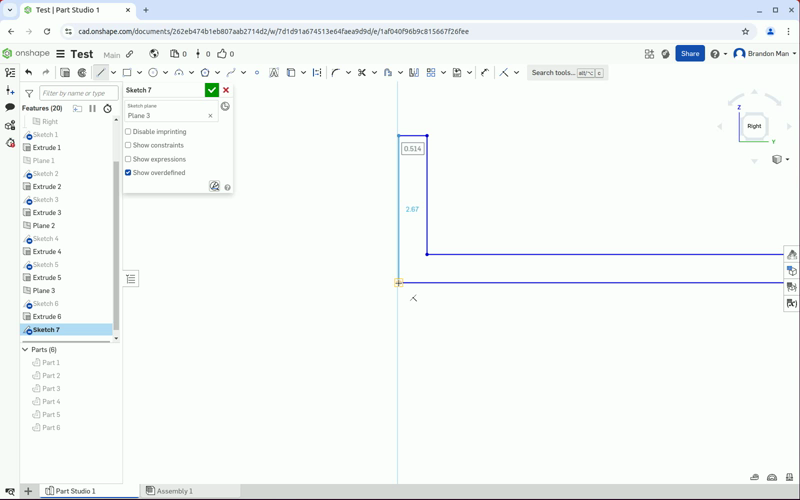
scroll(-6)
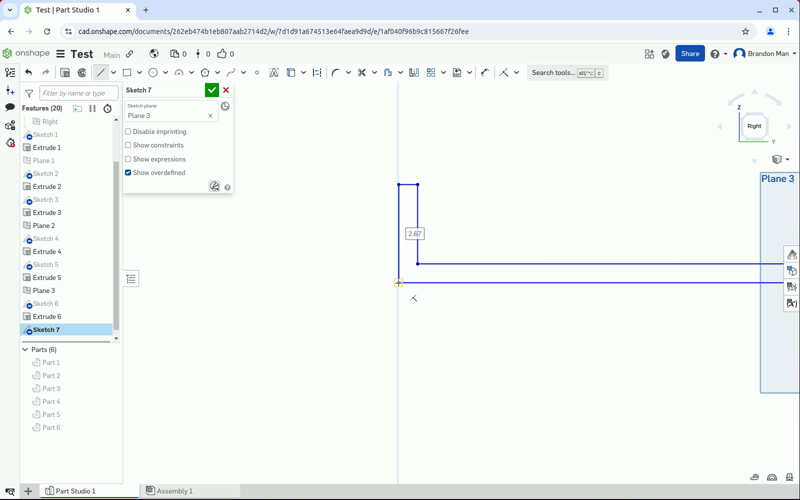
scroll(-6)
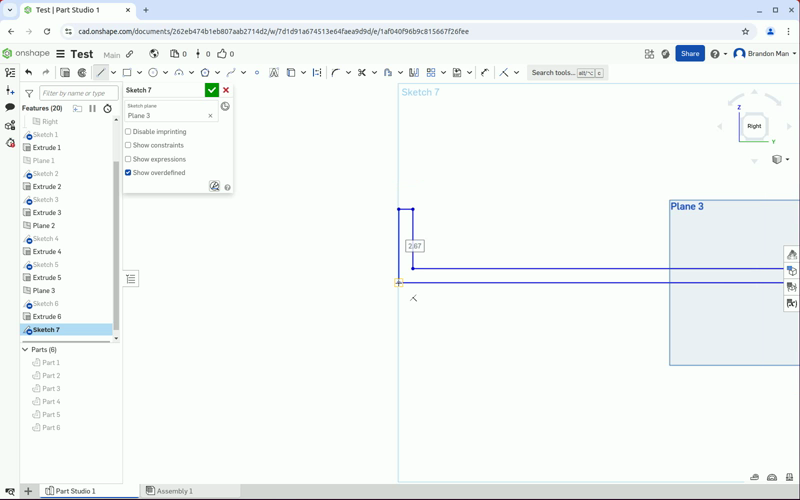
scroll(-6)
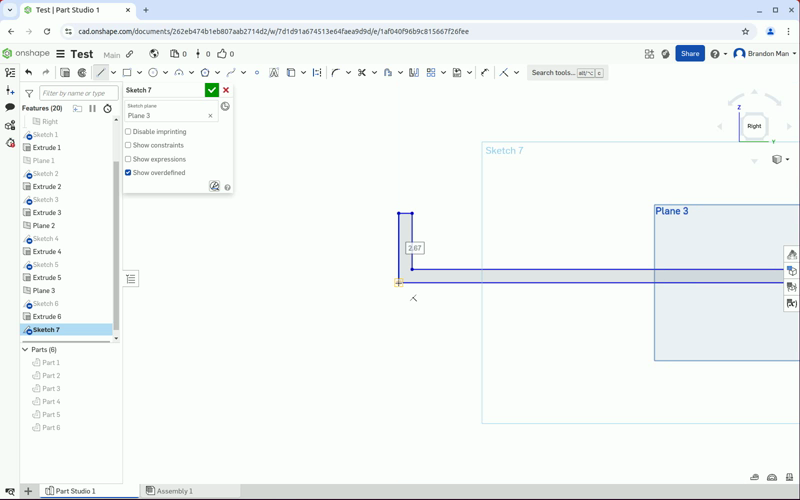
scroll(-6)
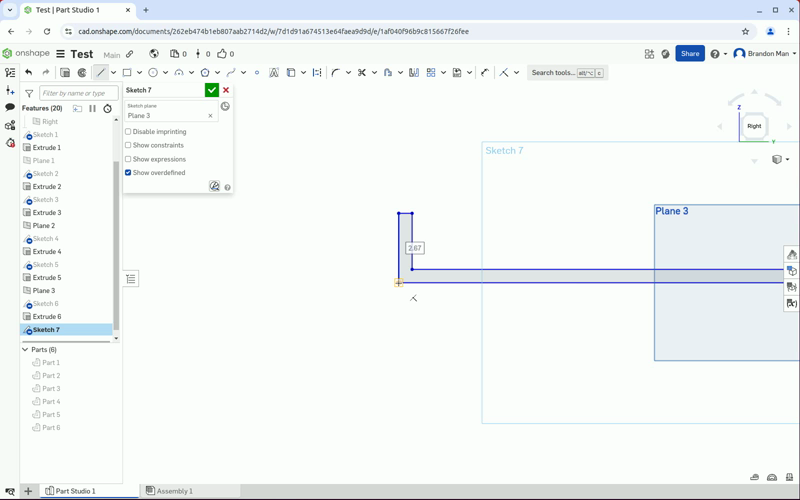
scroll(-6)
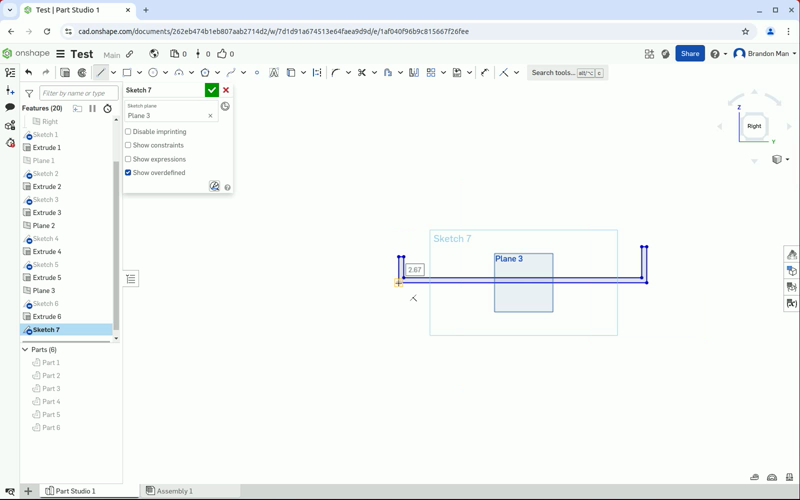
scroll(-6)
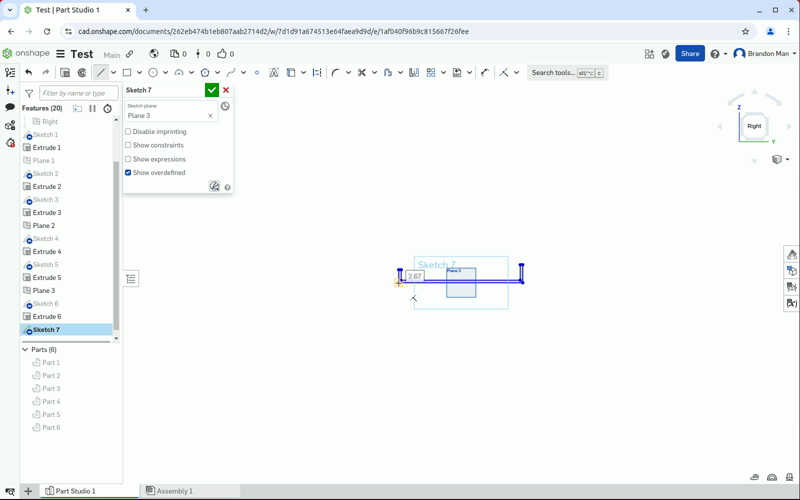
key(esc)
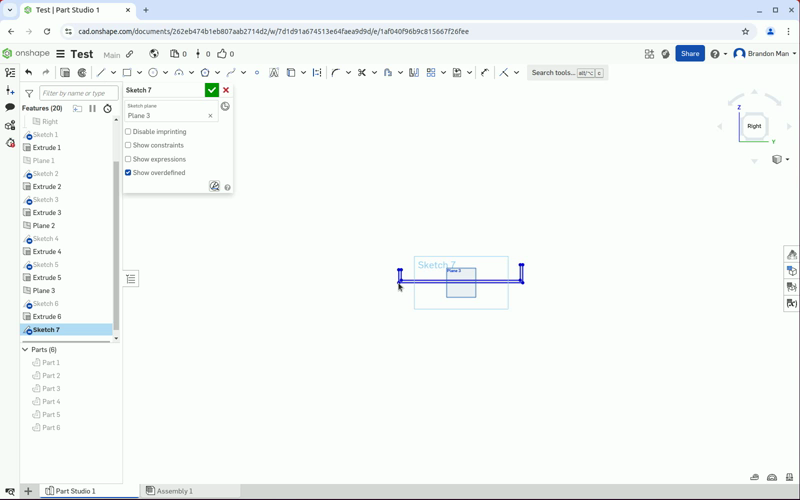
mouse_move(419, 281)
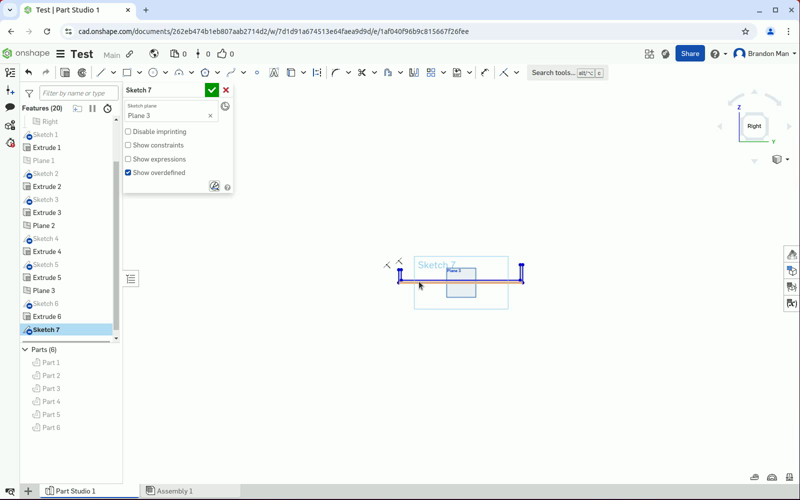
scroll(6)
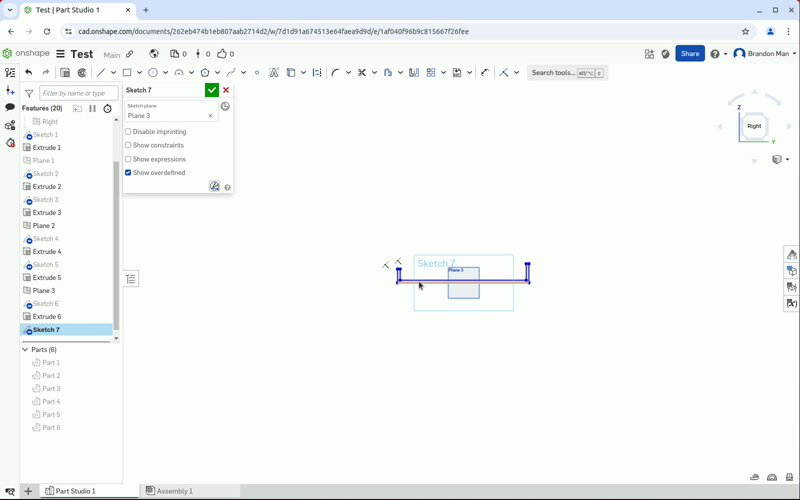
scroll(6)
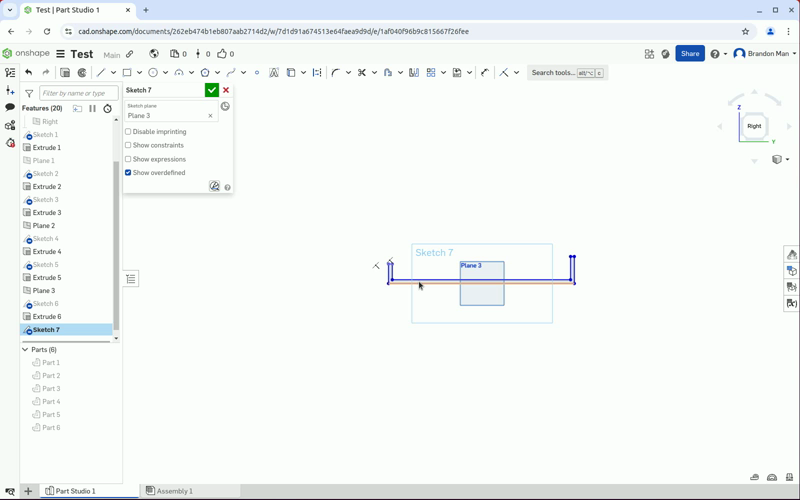
scroll(6)
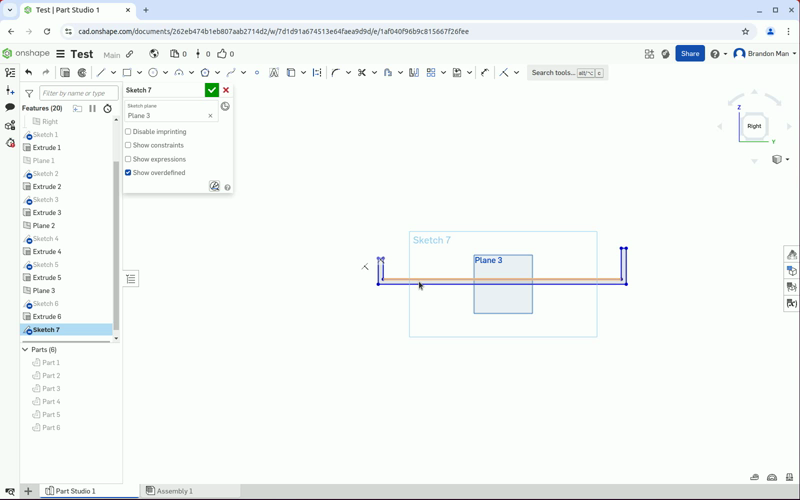
scroll(6)
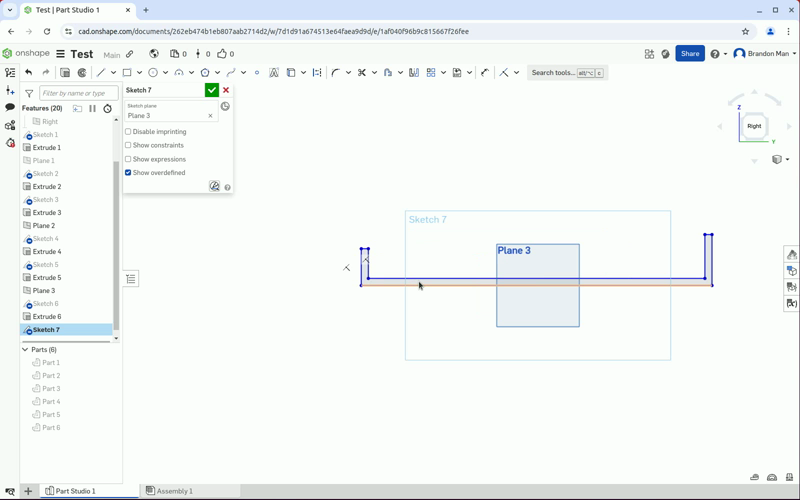
scroll(6)
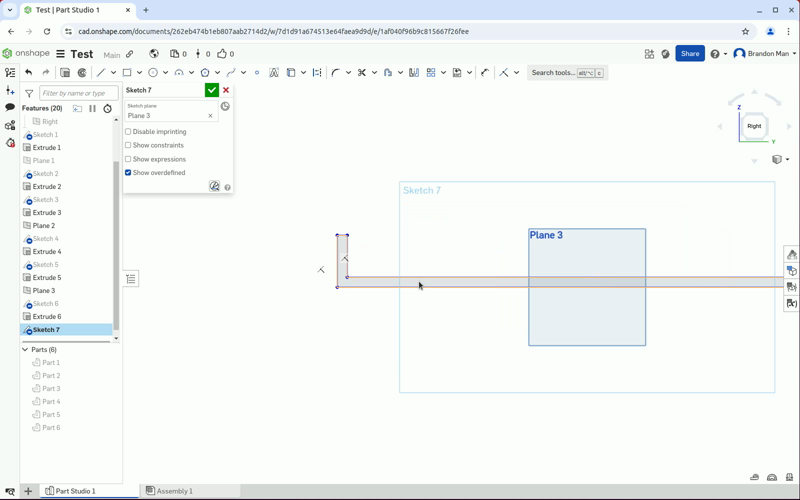
scroll(6)
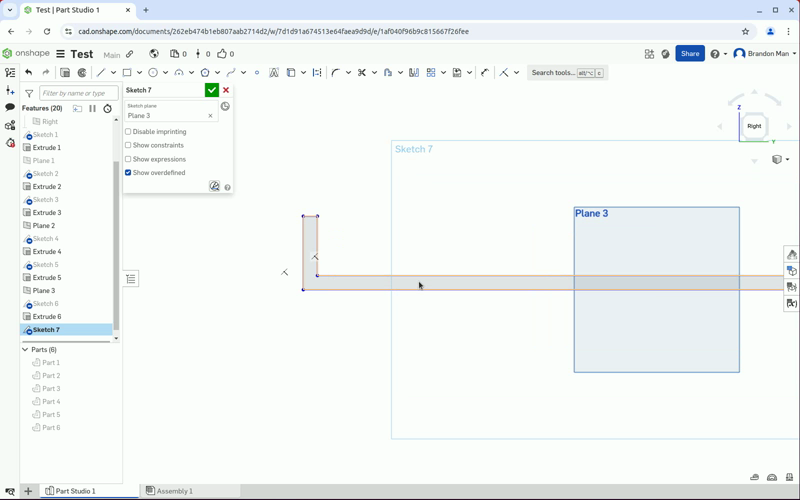
scroll(6)
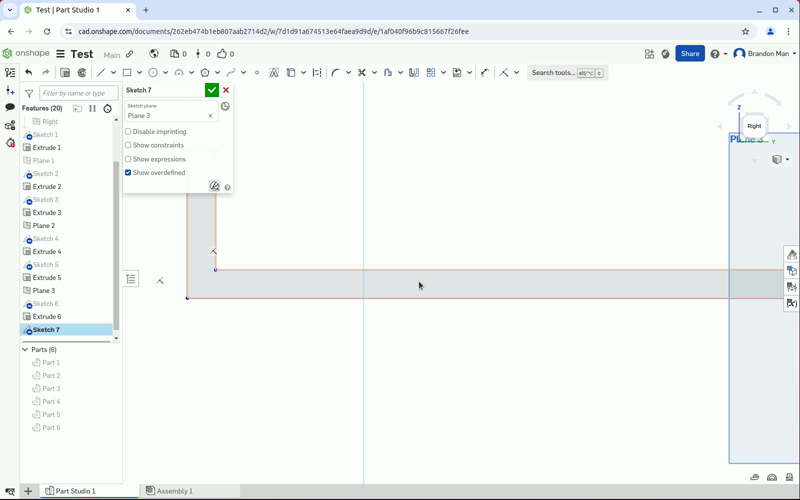
click(419, 281)
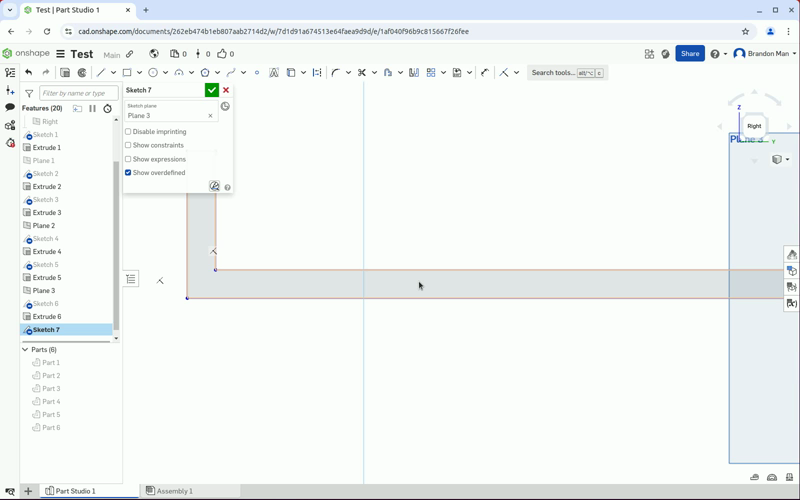
scroll(-6)
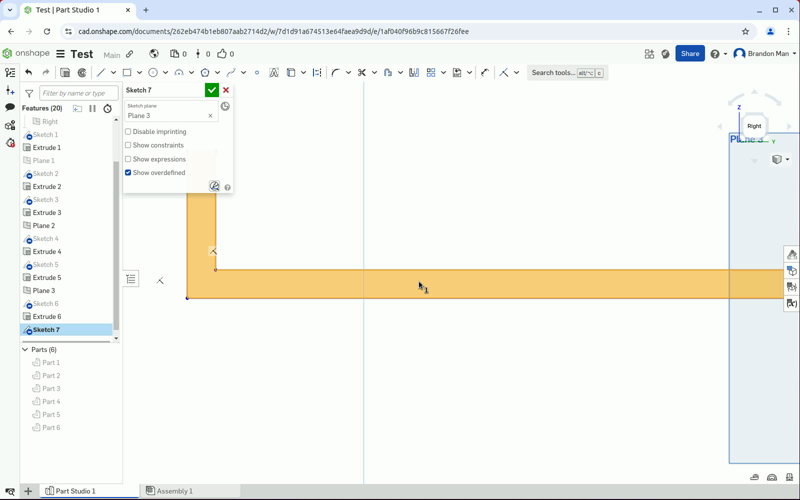
scroll(-6)
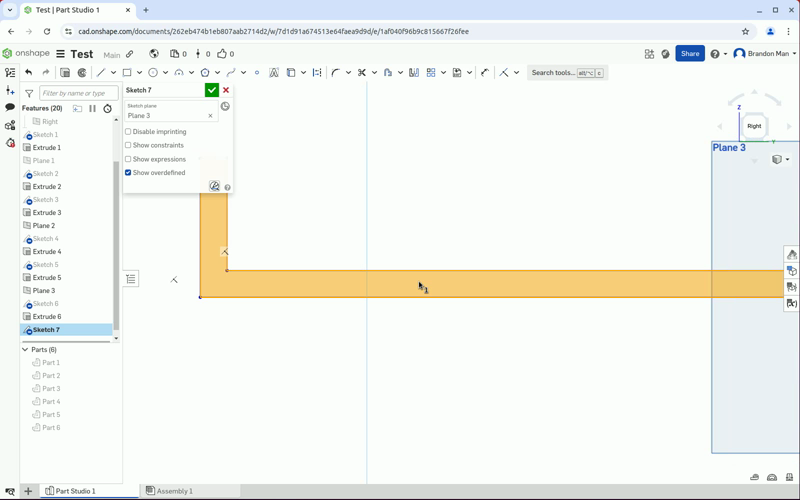
scroll(-6)
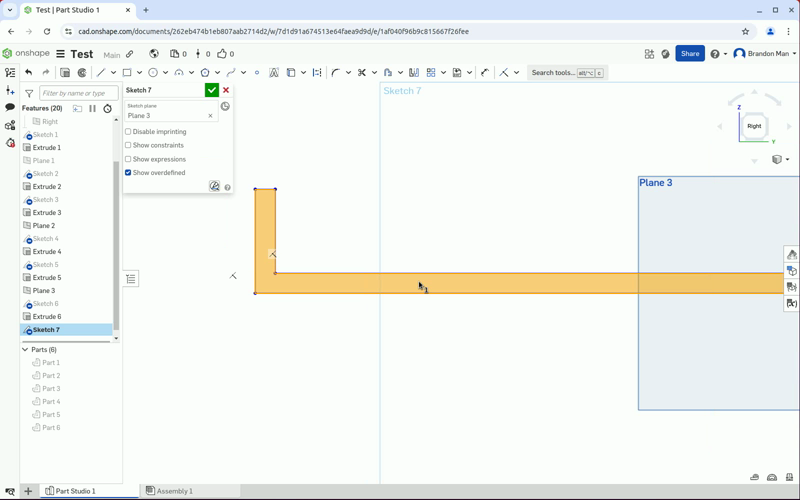
scroll(-6)
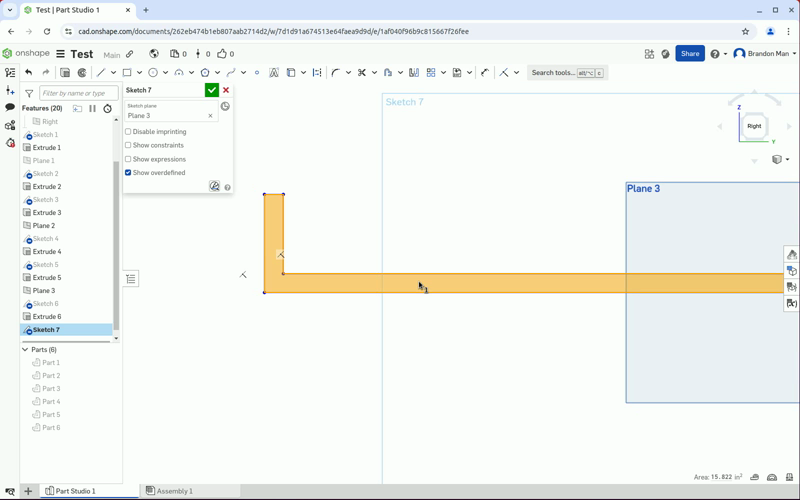
scroll(-6)
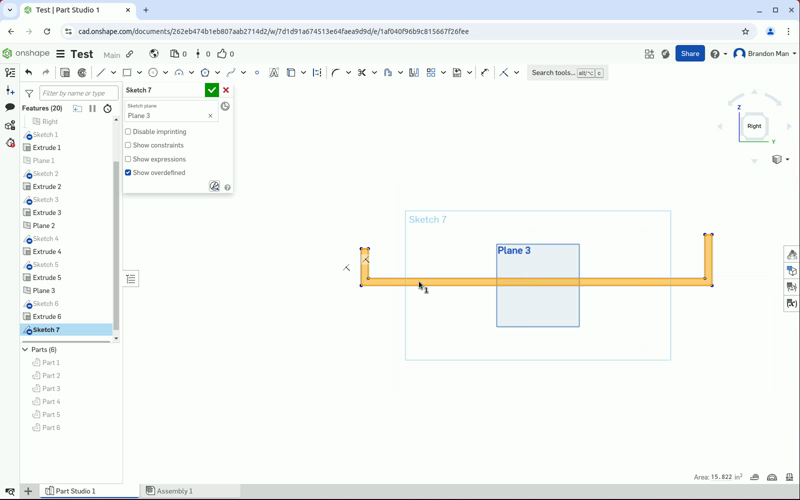
scroll(-6)
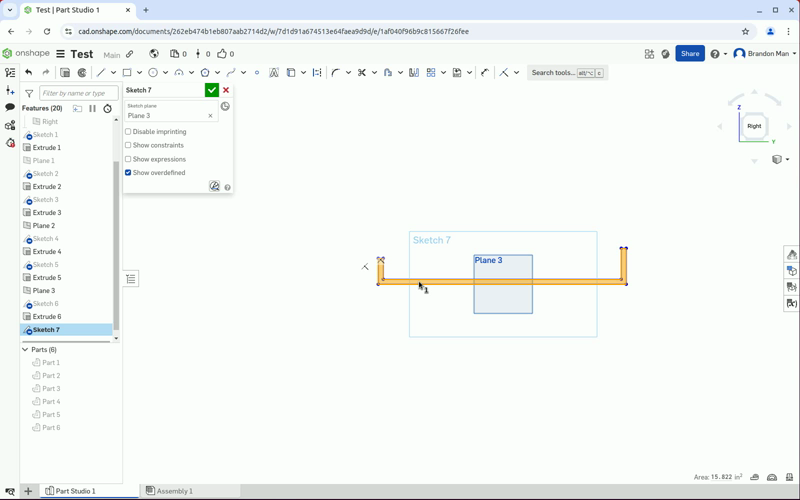
scroll(-6)
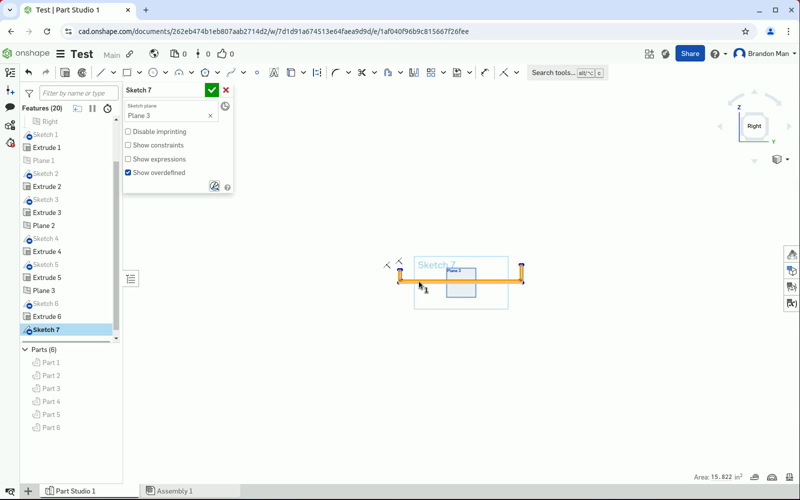
mouse_move(73, 352)
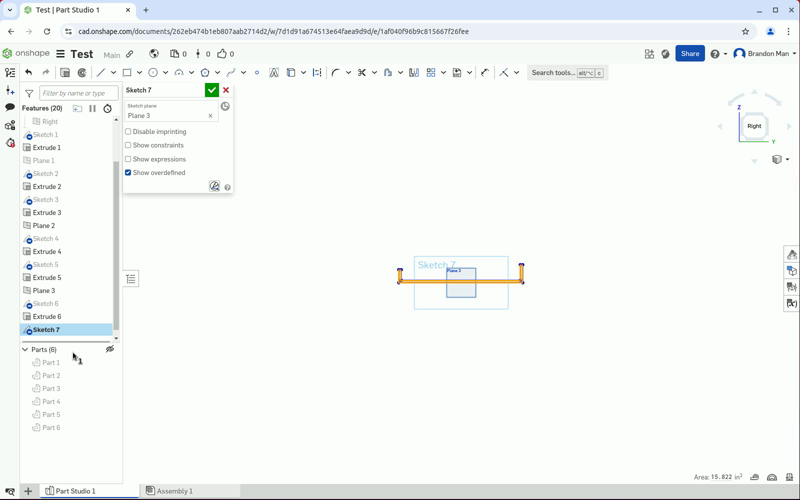
key(shift+y)
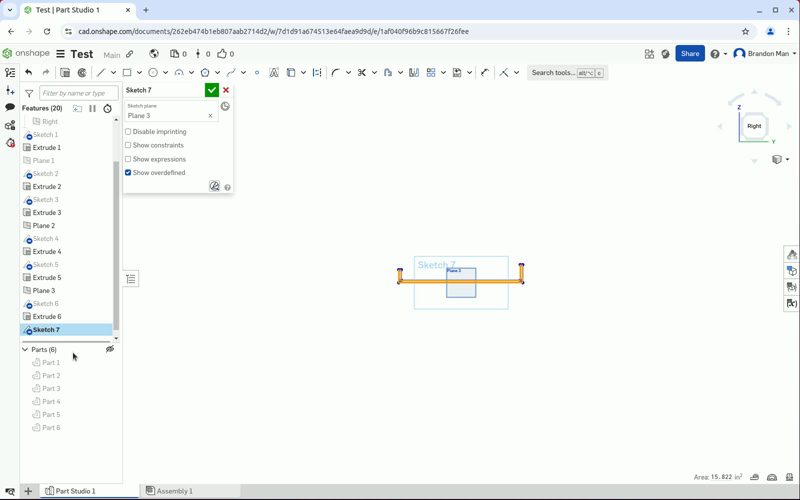
key(shift+e)
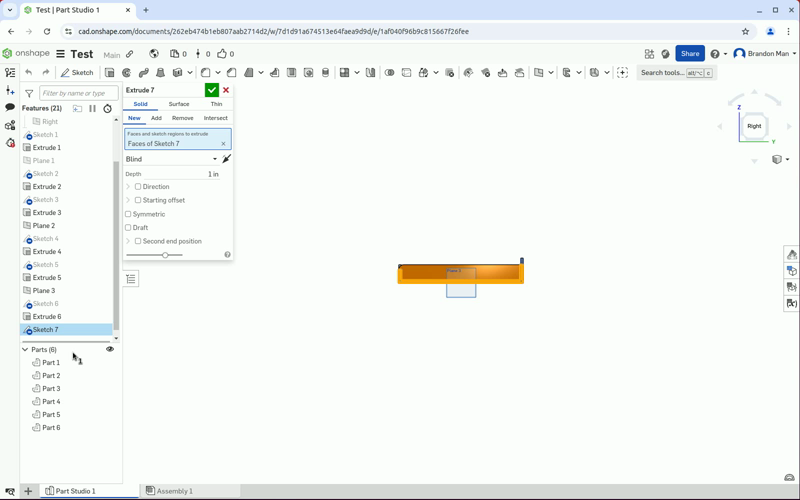
mouse_move(143, 106)
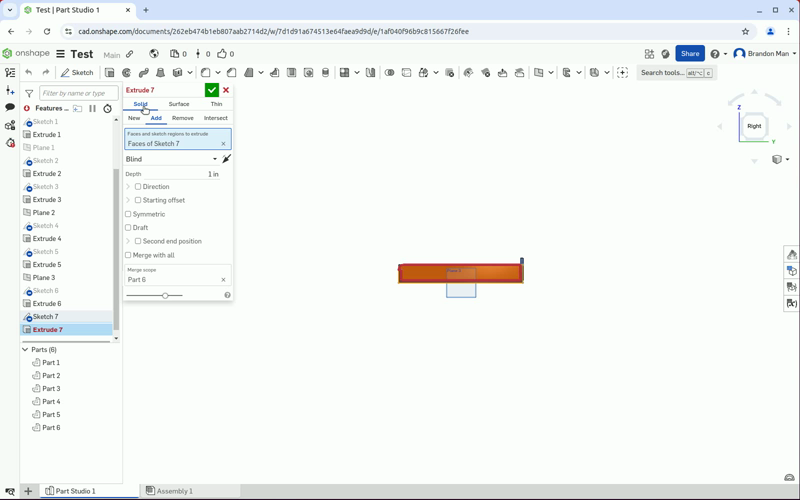
click(143, 106)
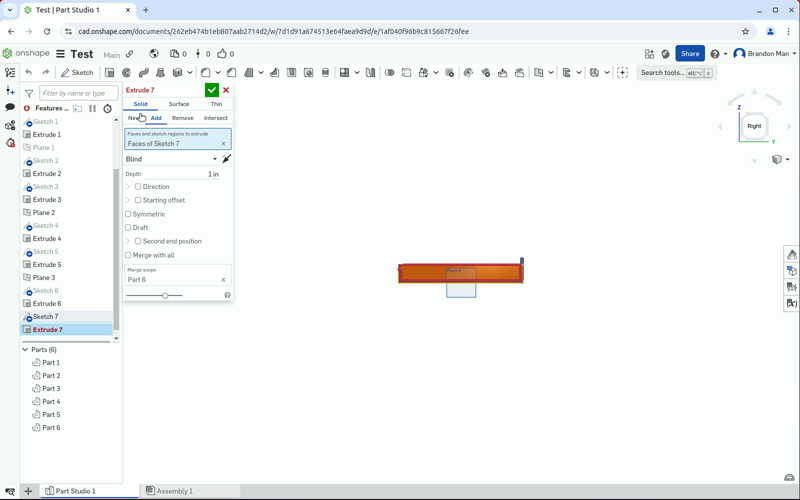
mouse_move(137, 120)
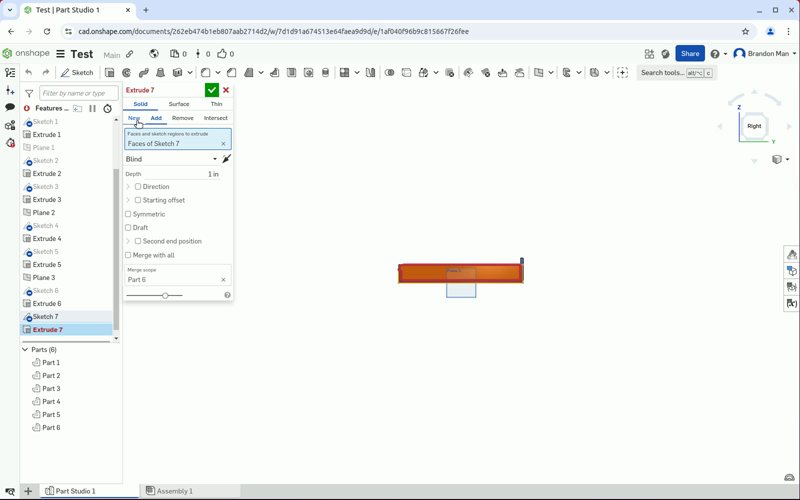
click(137, 120)
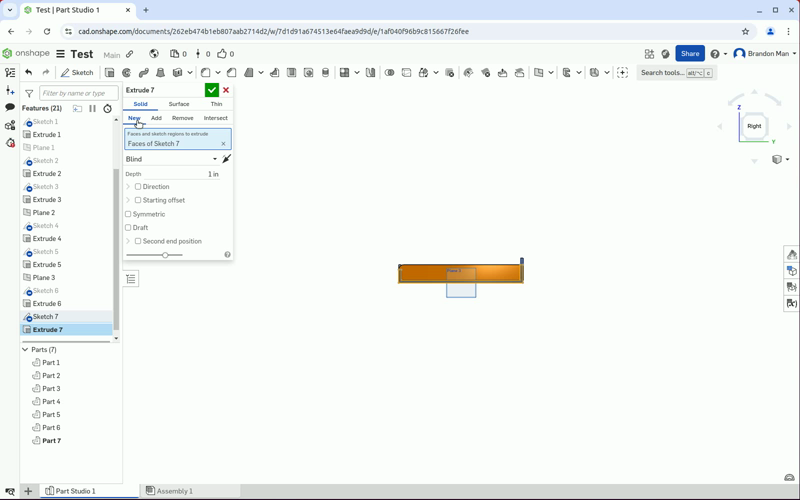
key(tab, 4)
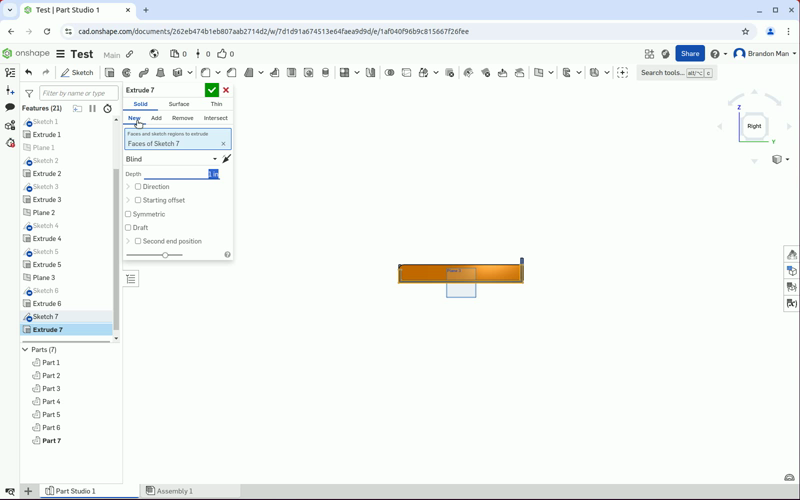
text(-0.481)
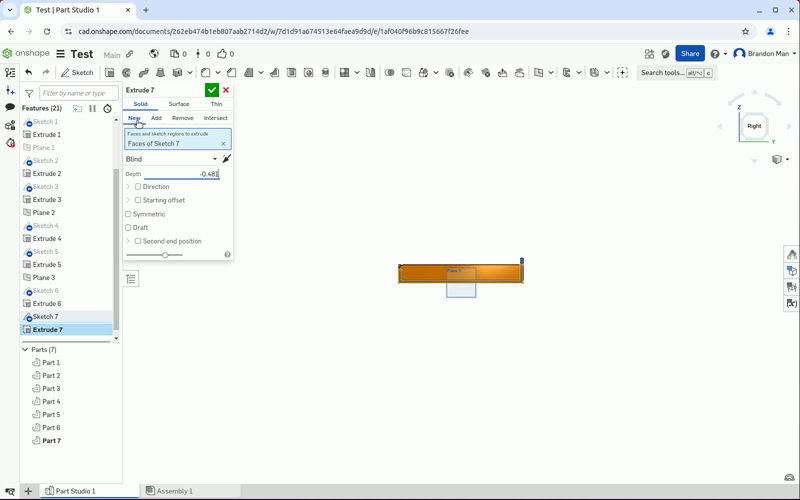
key(enter)
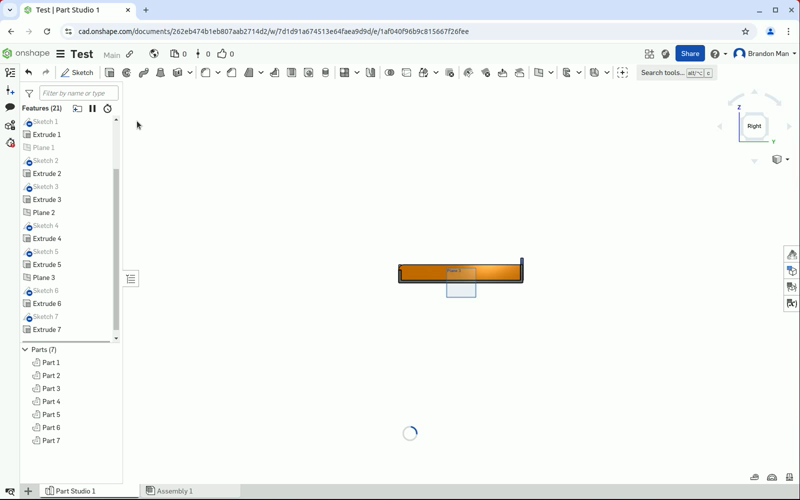
key(shift+h)
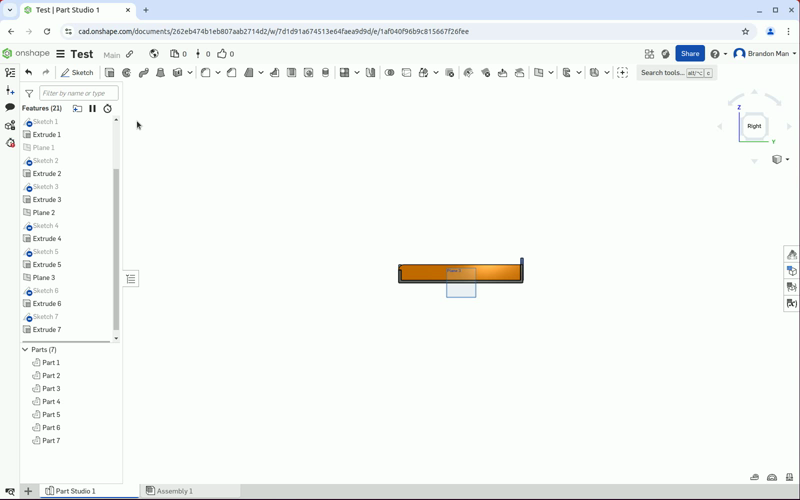
key(shift+h)
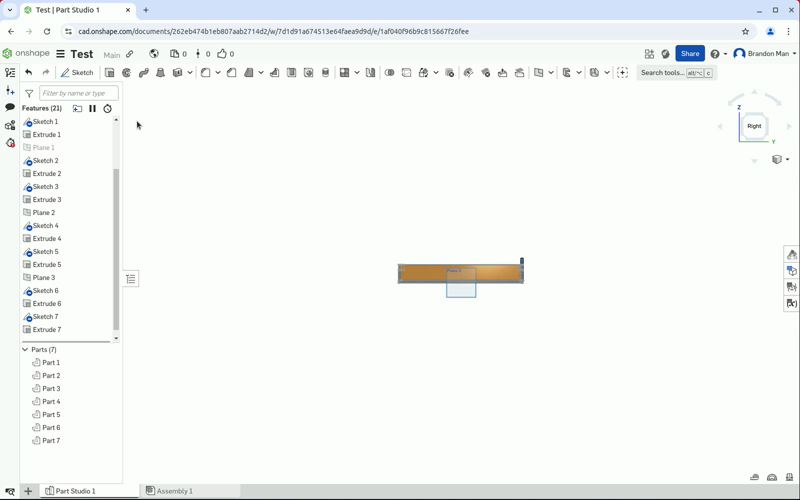
key(shift+7)
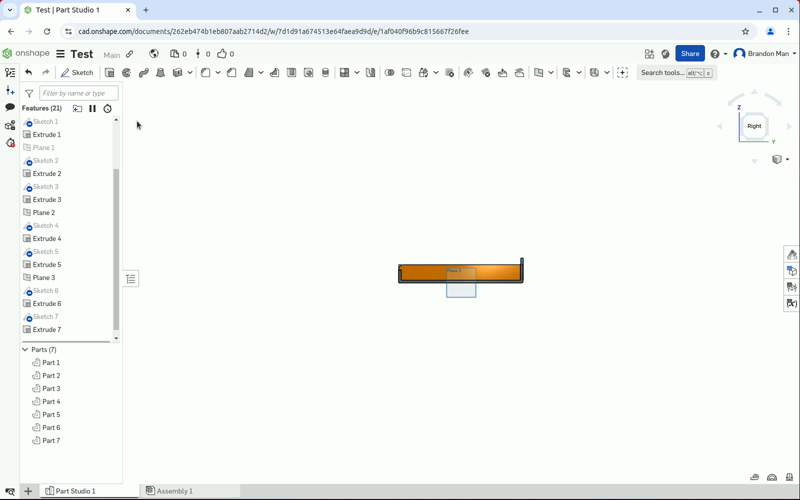
key(right, 2)
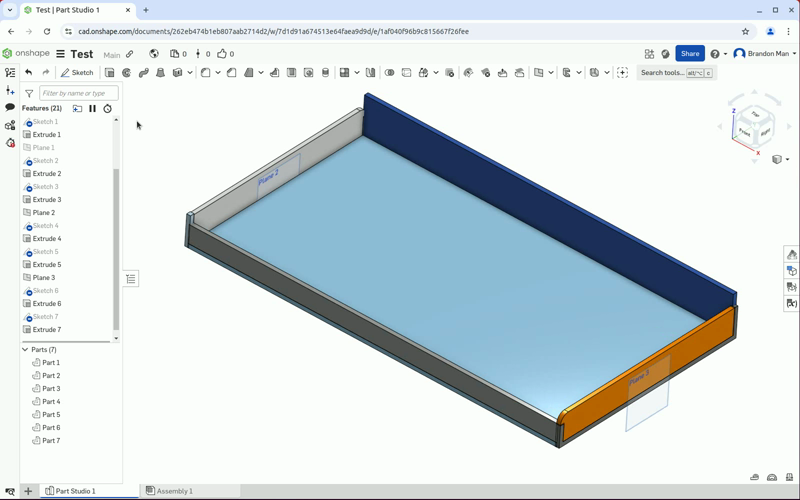
key(down, 2)
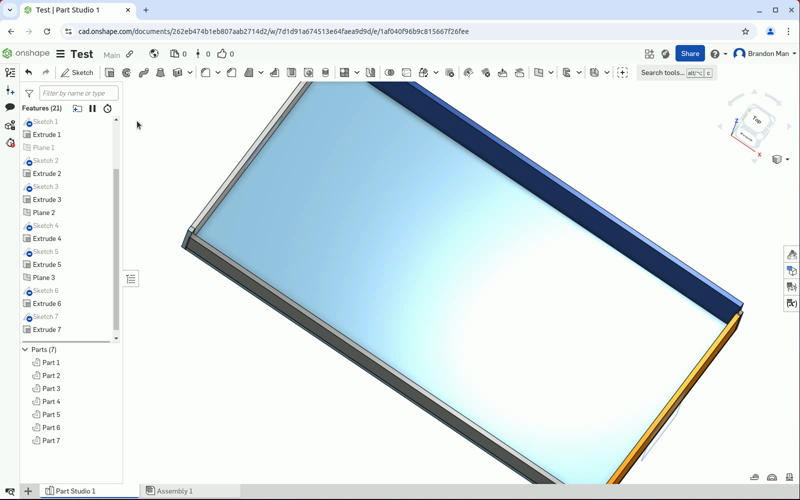
key(up, 2)
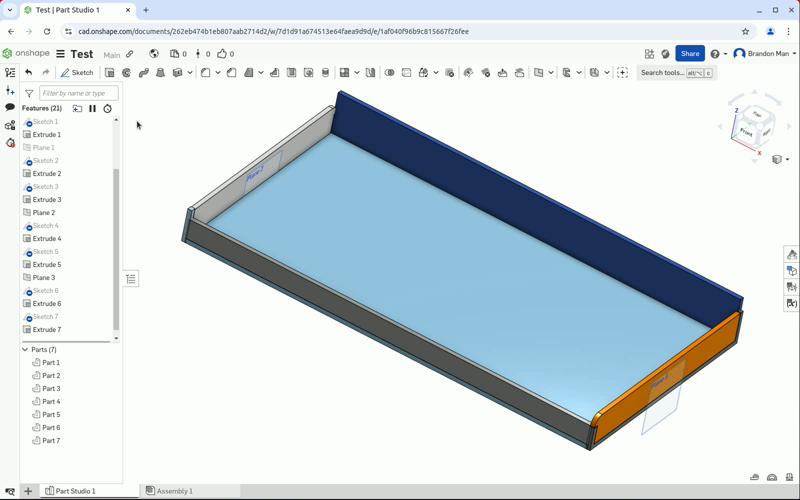
key(left, 2)
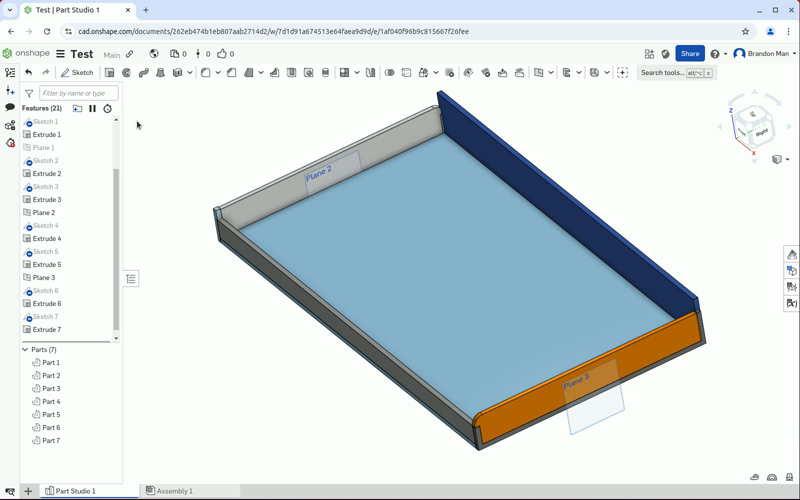
mouse_move(69, 124)
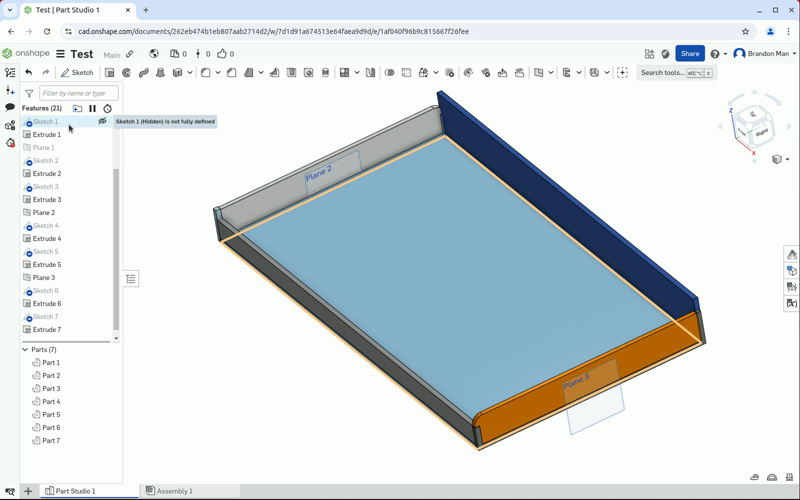
click(69, 124)